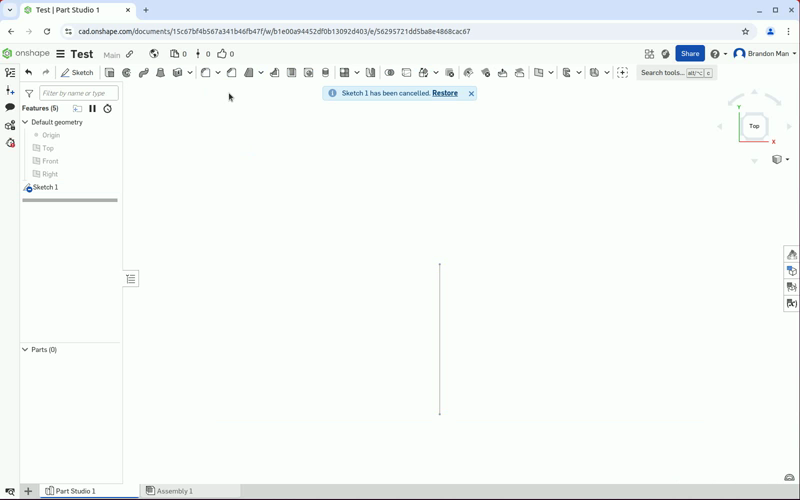
key(shift+h)
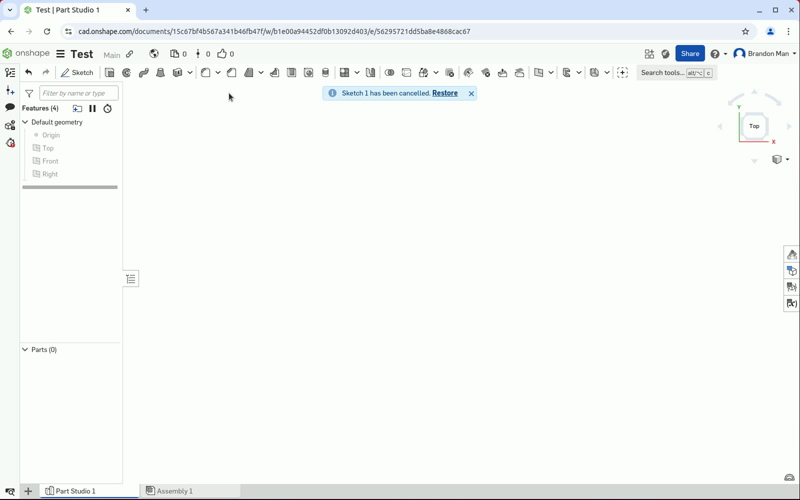
mouse_move(73, 352)
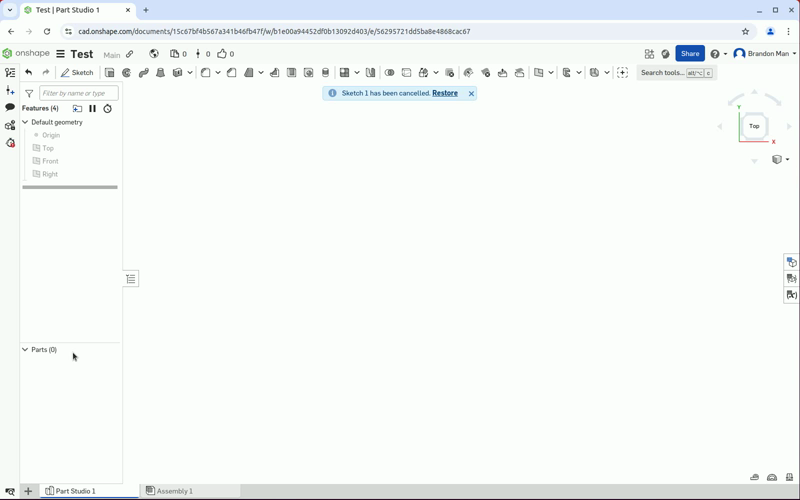
key(y)
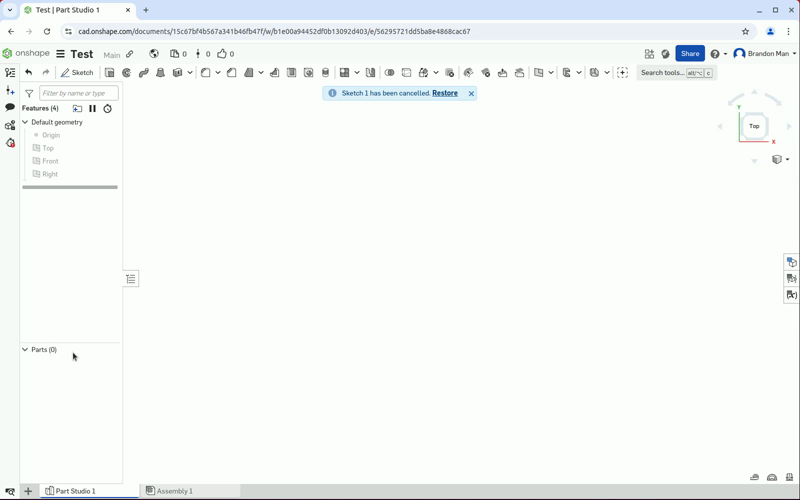
key(shift+p)
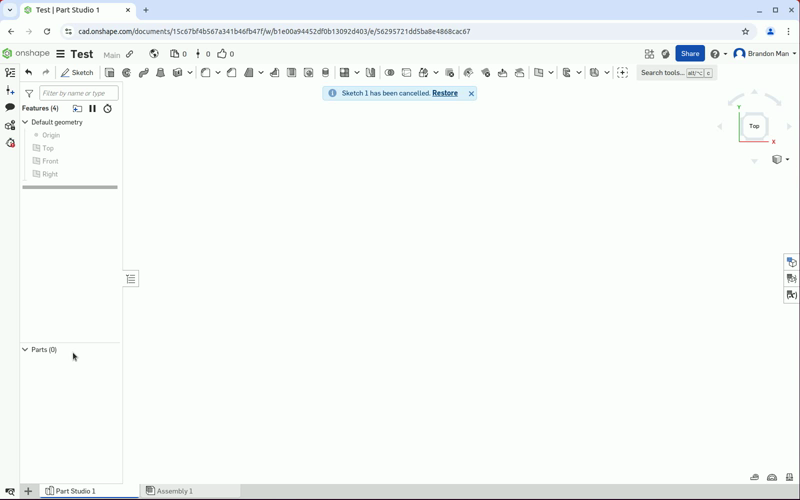
key(space)
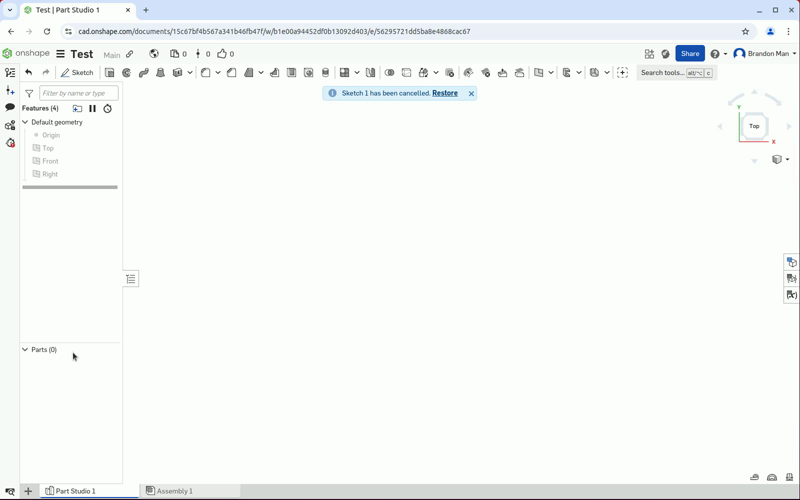
key_down(shift)
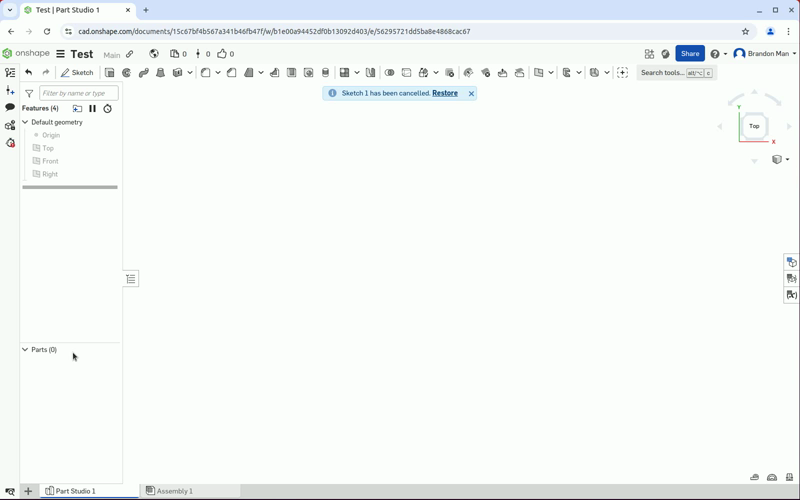
key(up)
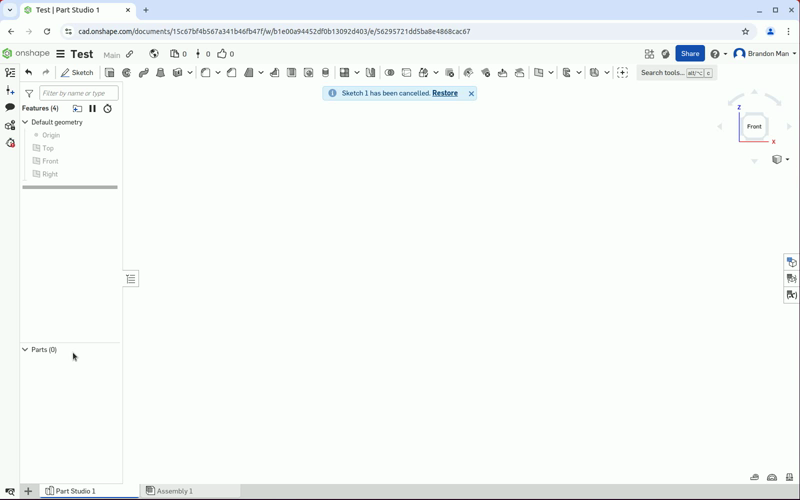
key_up(shift)
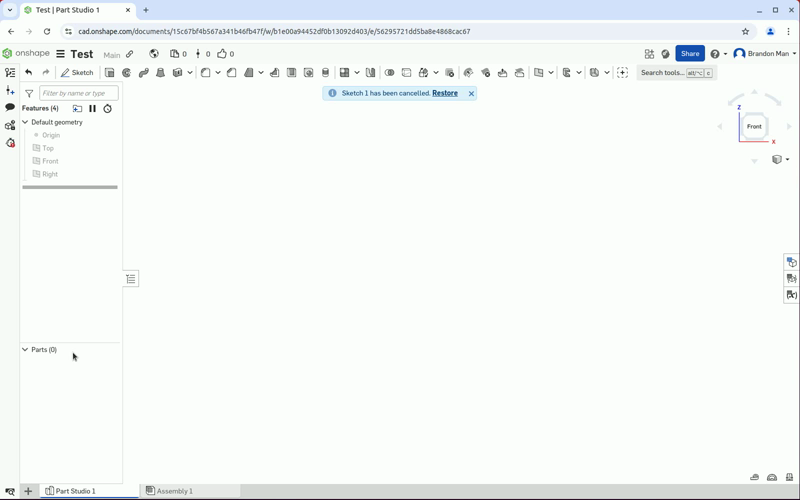
mouse_move(73, 352)
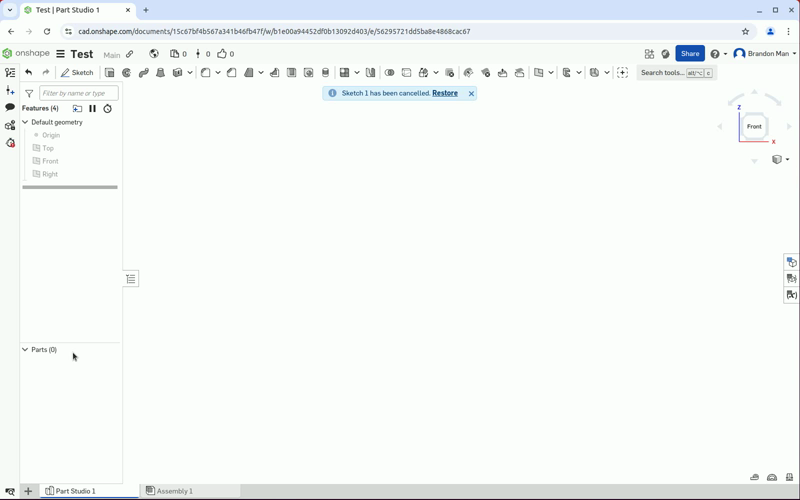
key(shift+y)
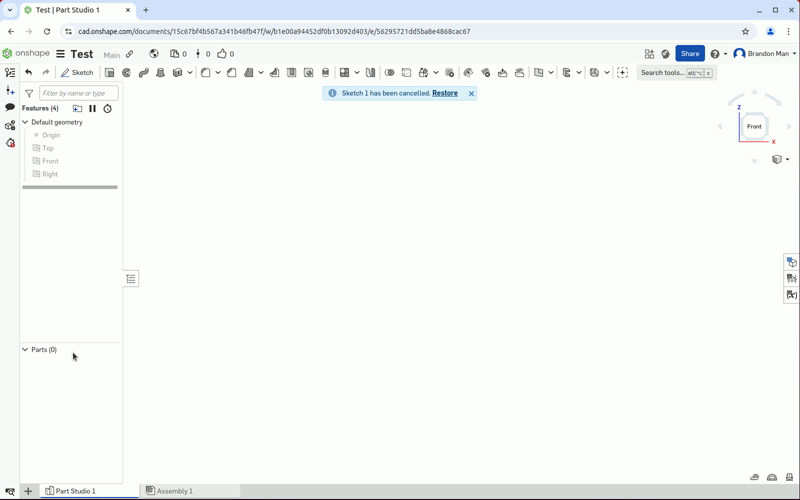
key(shift+s)
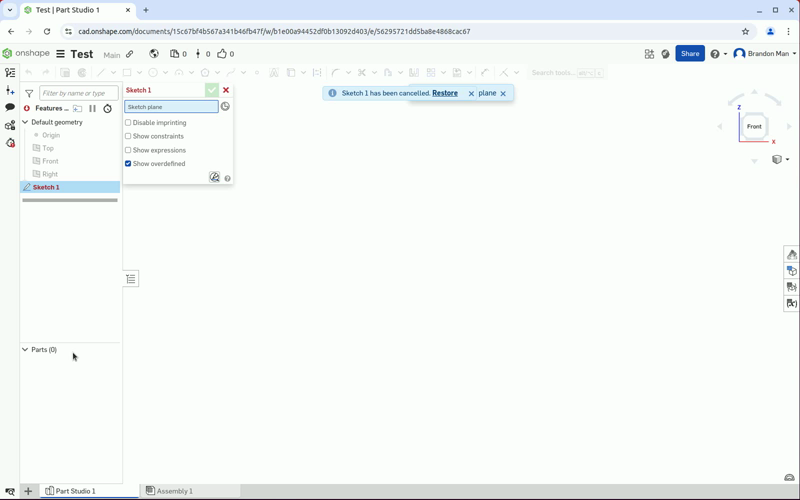
mouse_move(73, 163)
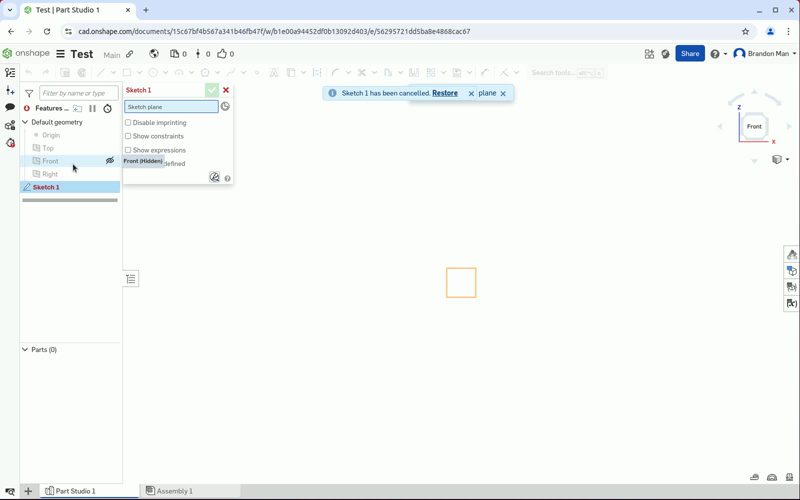
click(73, 163)
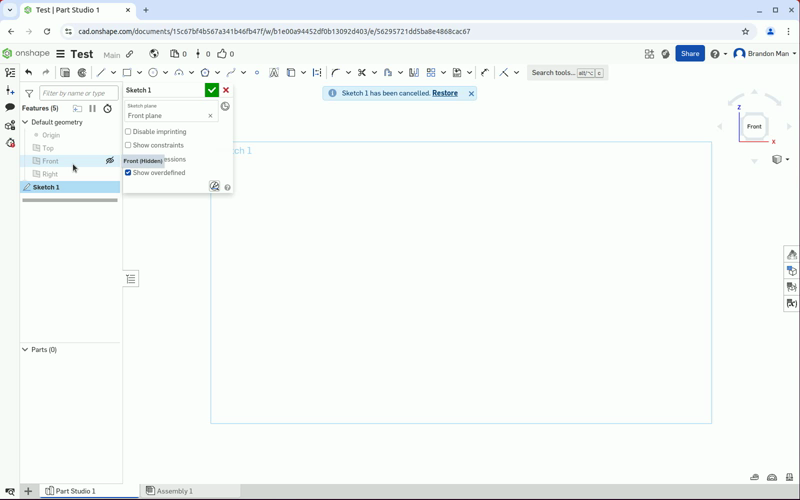
mouse_move(73, 352)
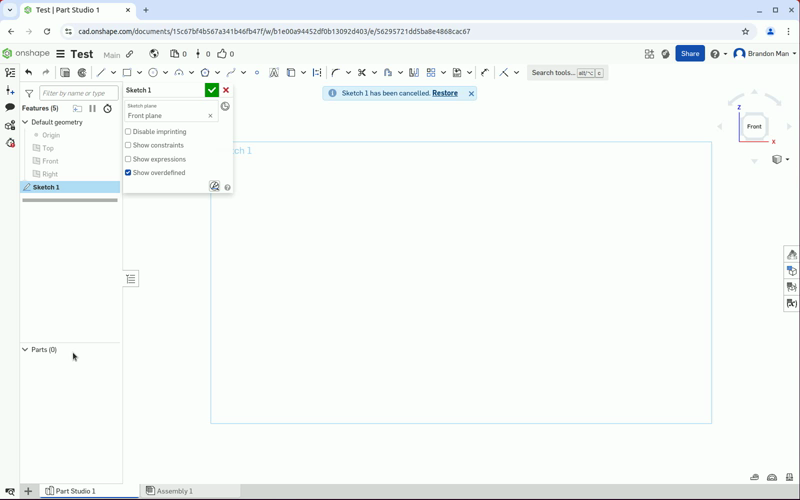
key(y)
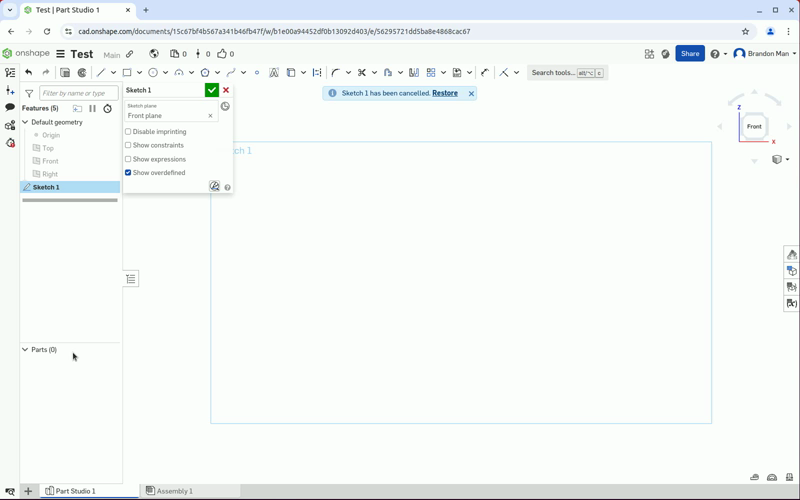
key(l)
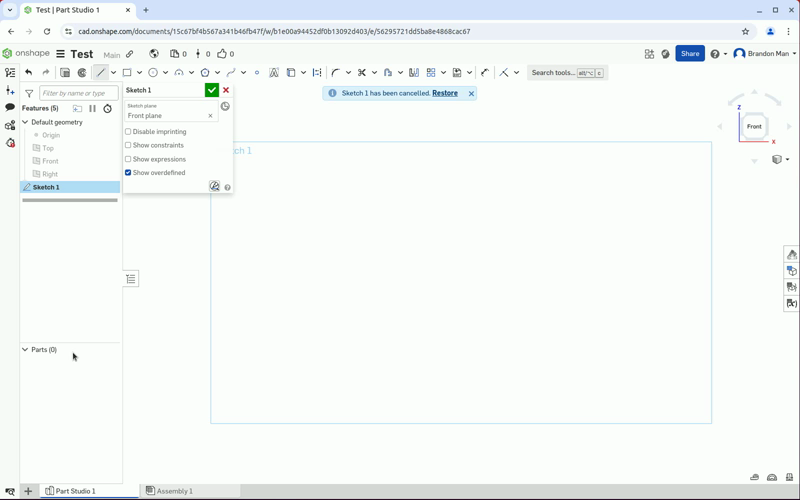
key_down(shift)
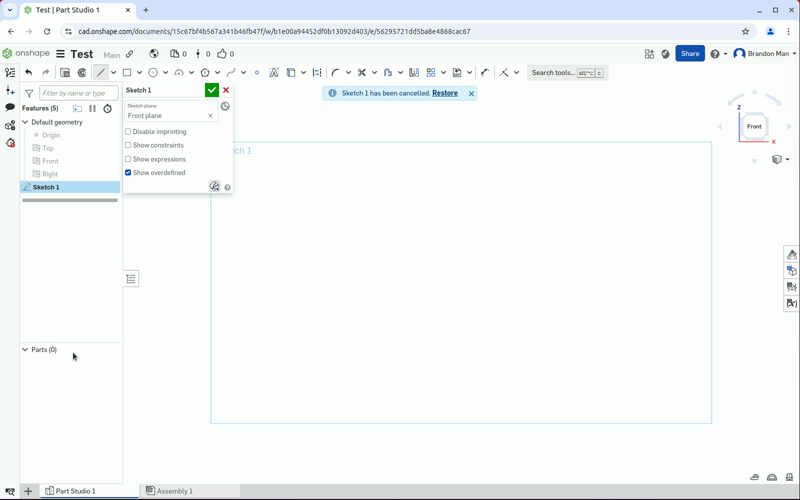
mouse_move(395, 282)
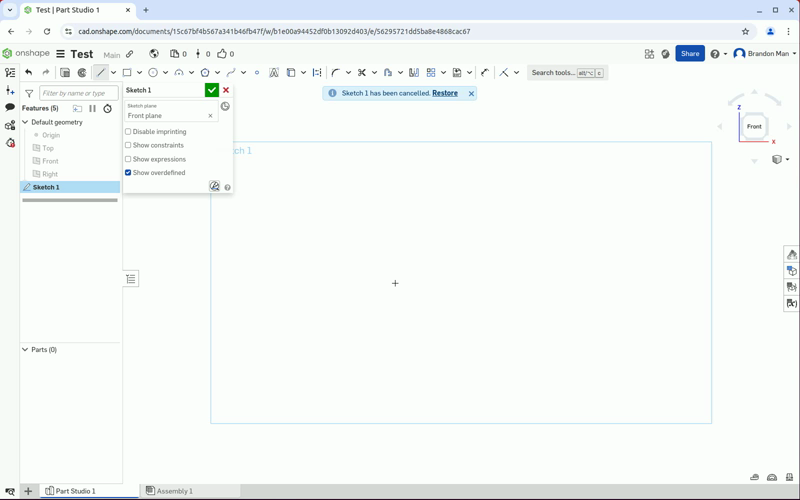
click(395, 282)
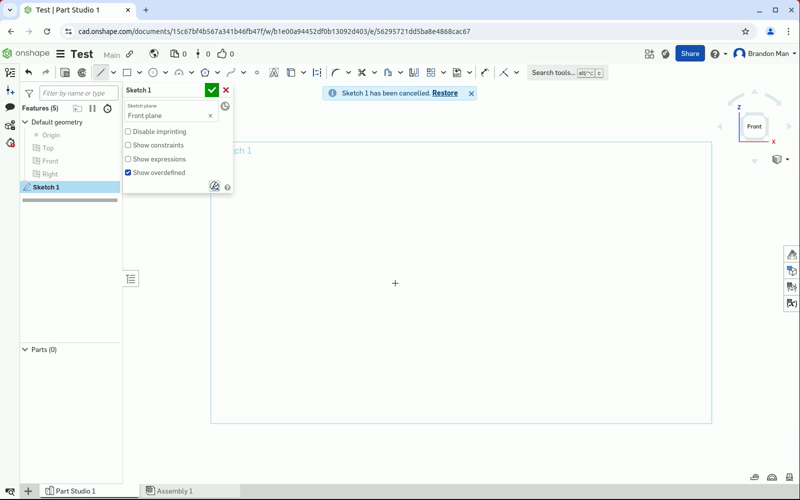
key_up(shift)
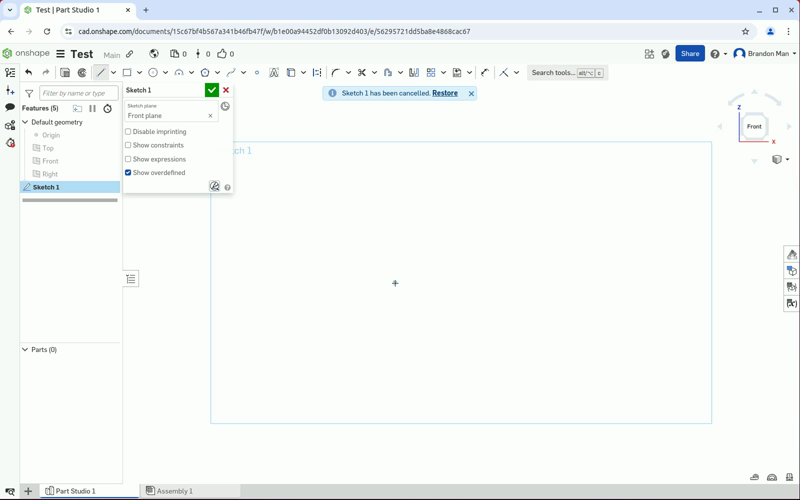
key_down(shift)
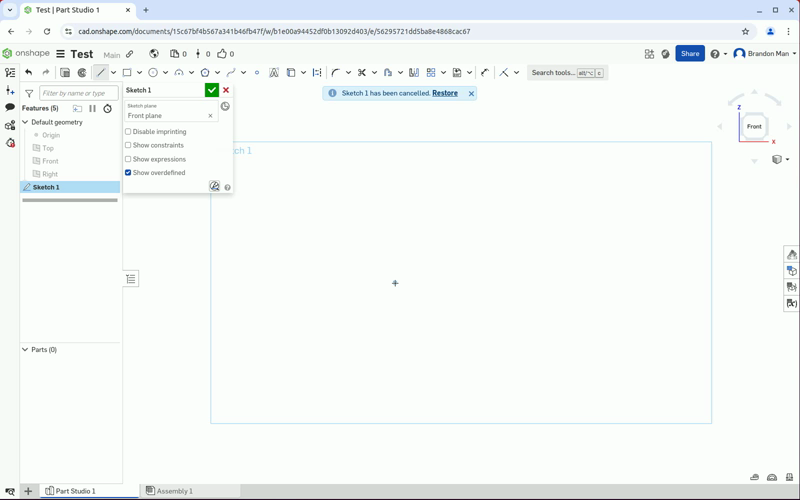
mouse_move(526, 282)
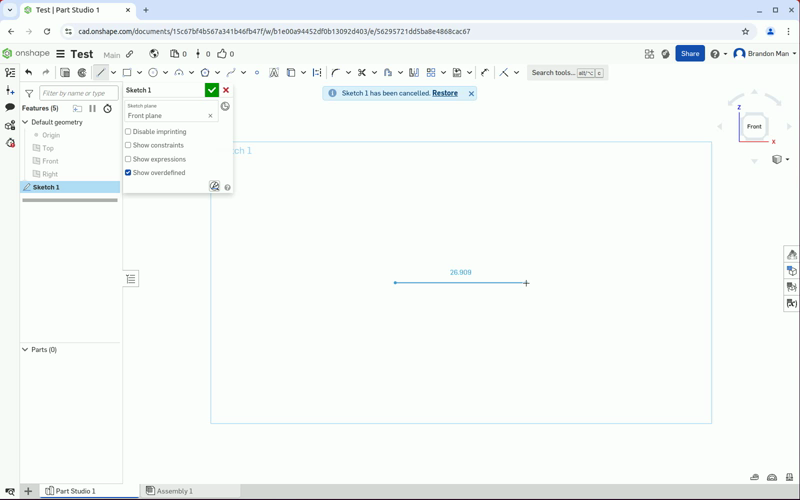
click(526, 282)
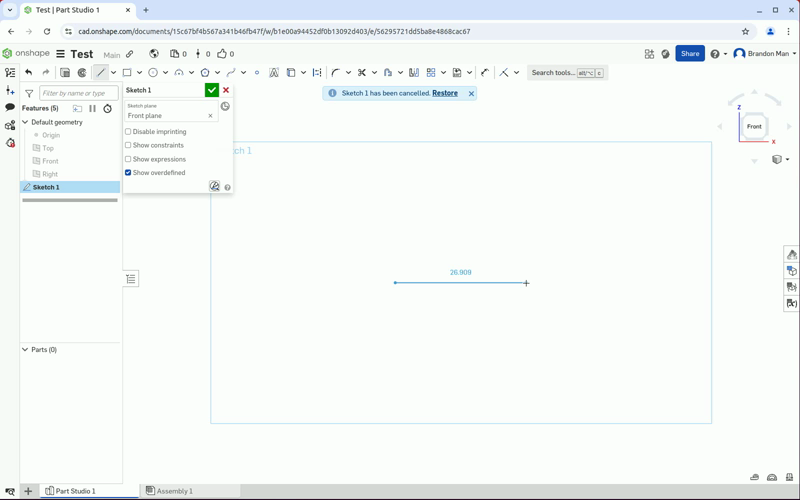
key_up(shift)
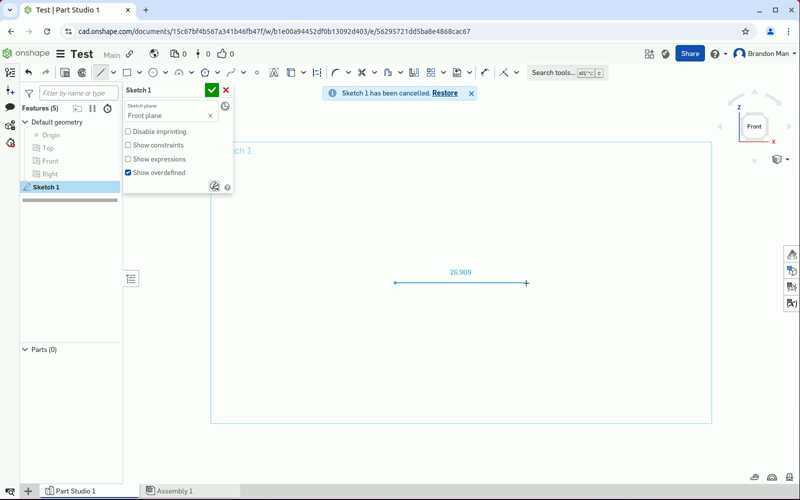
key_down(shift)
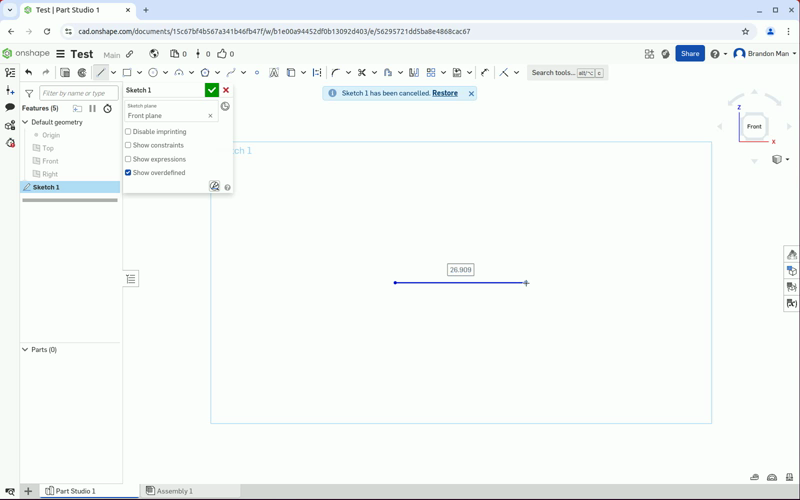
mouse_move(556, 282)
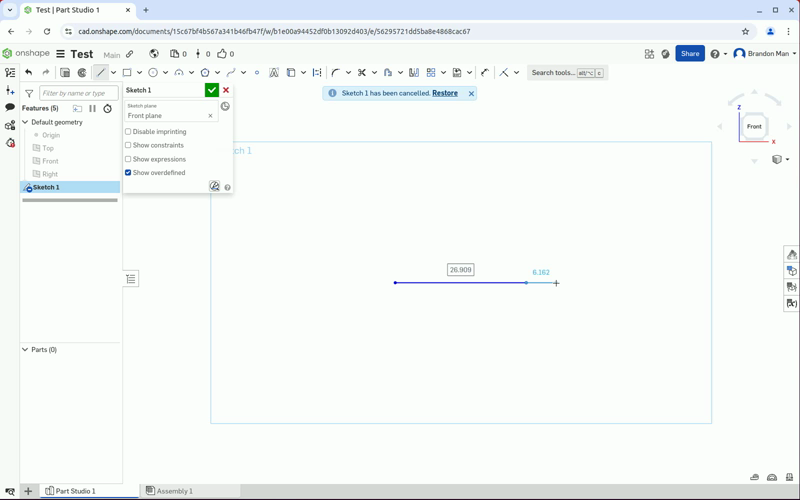
mouse_move(526, 280)
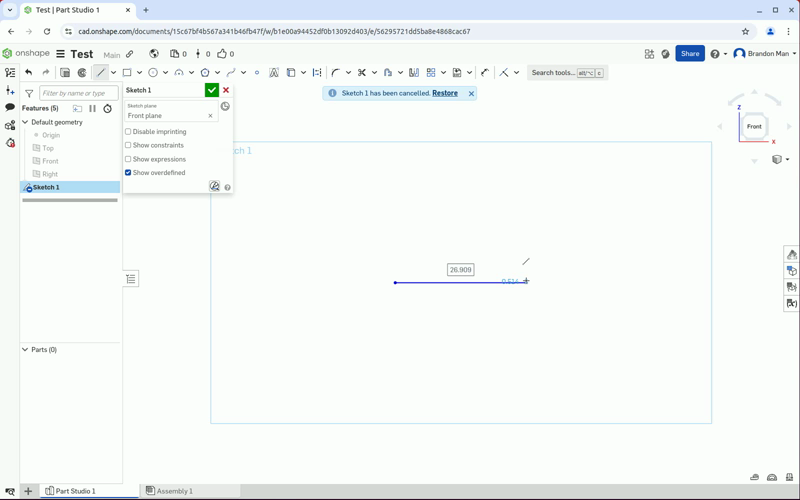
scroll(6)
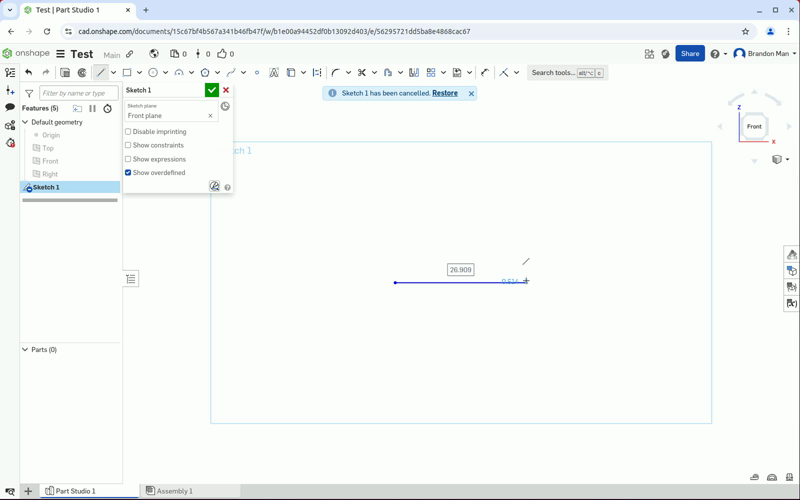
scroll(6)
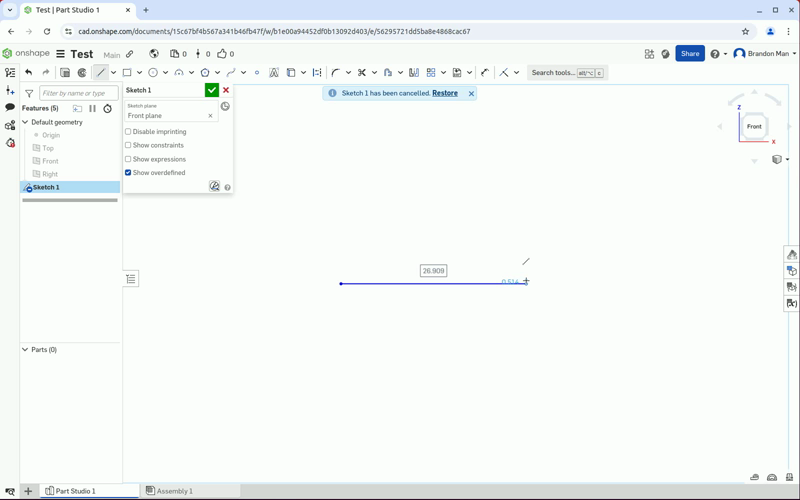
scroll(6)
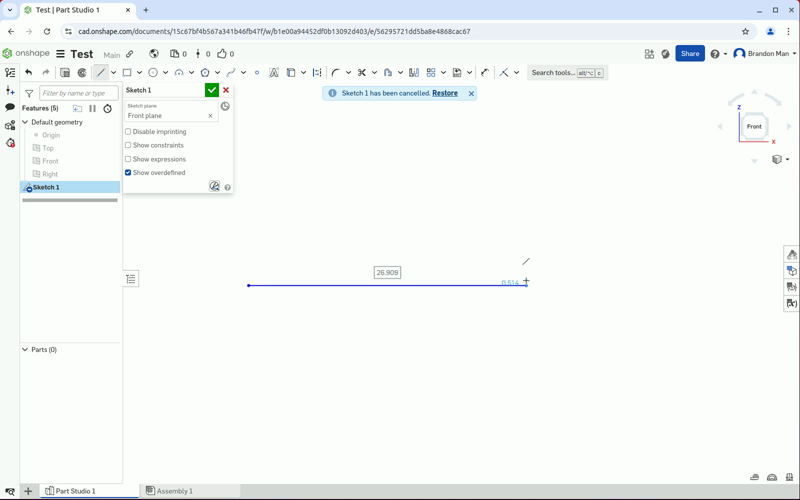
scroll(6)
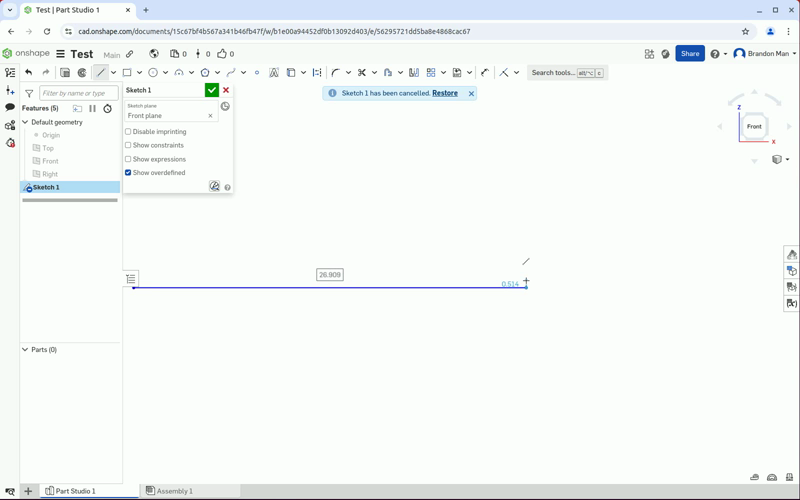
scroll(6)
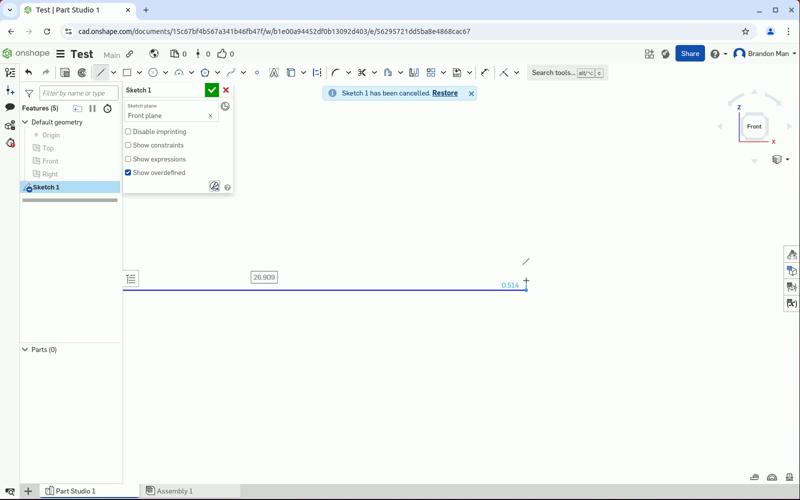
scroll(6)
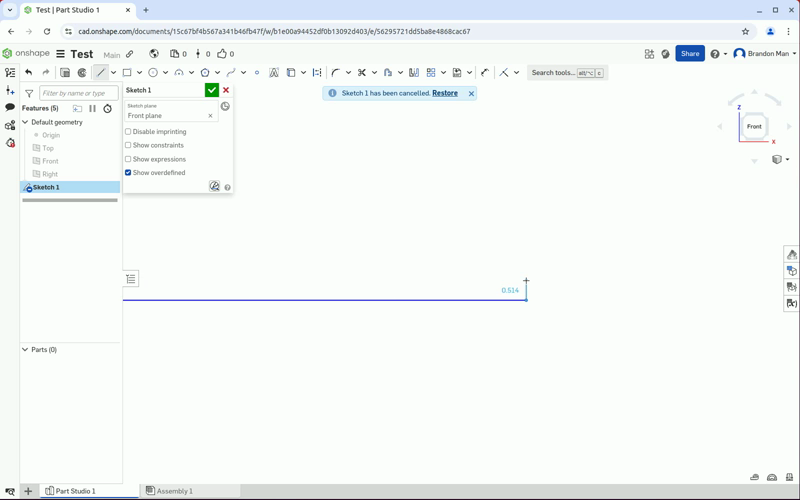
scroll(6)
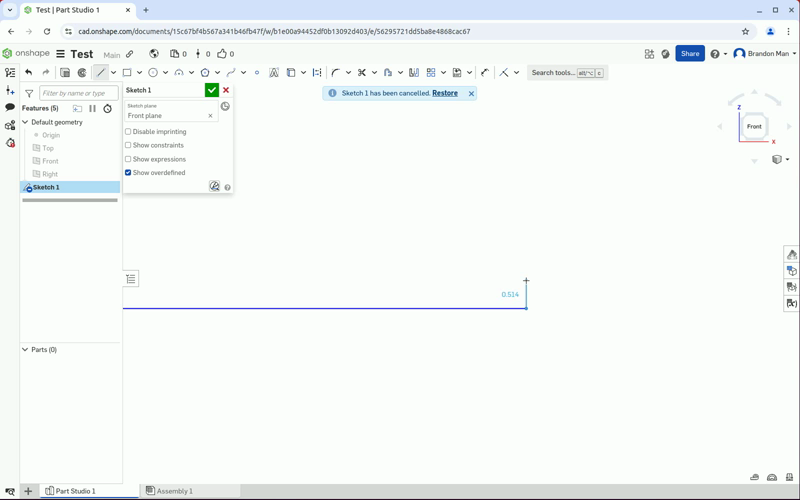
click(526, 280)
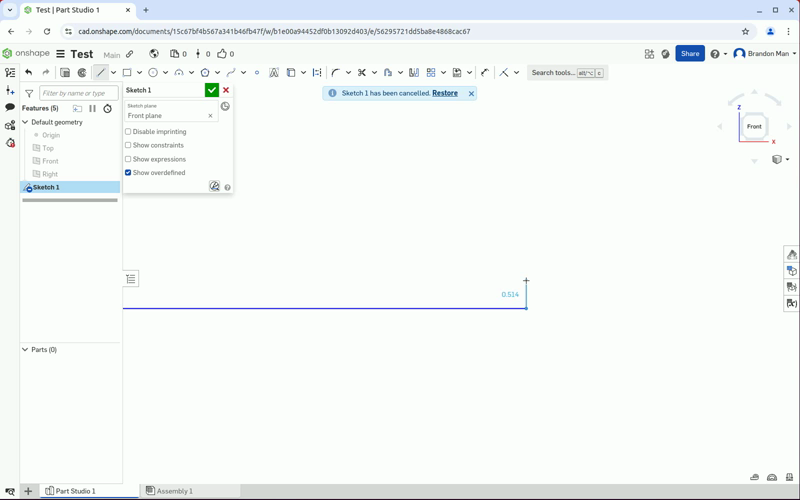
scroll(-6)
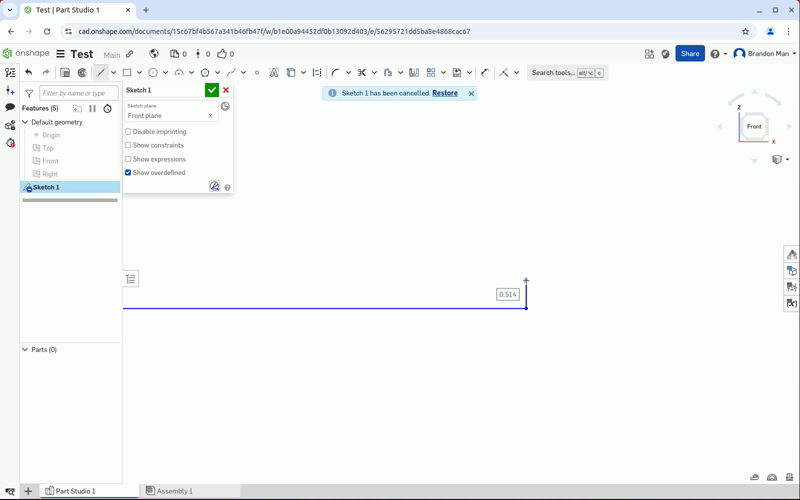
scroll(-6)
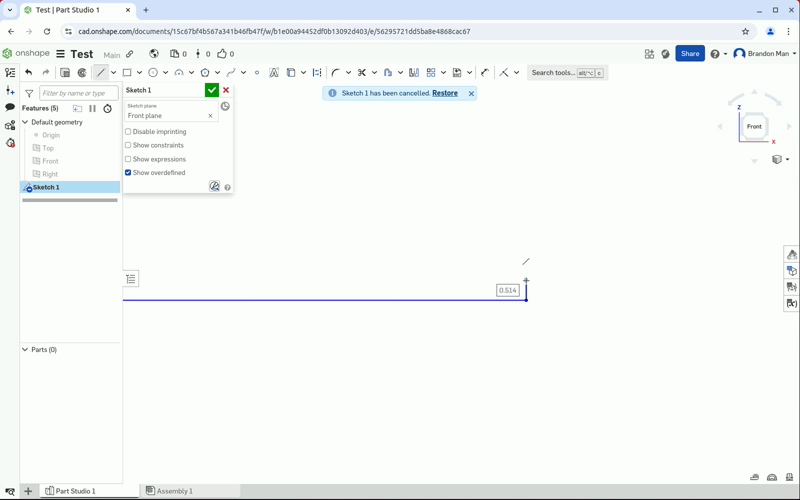
scroll(-6)
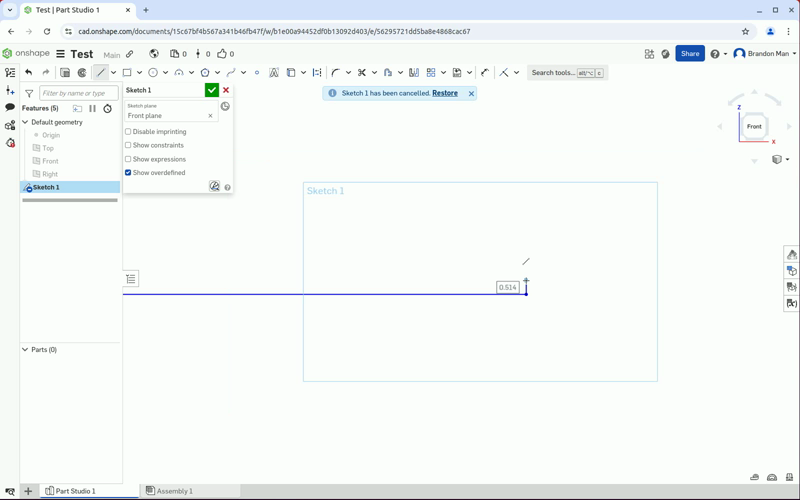
scroll(-6)
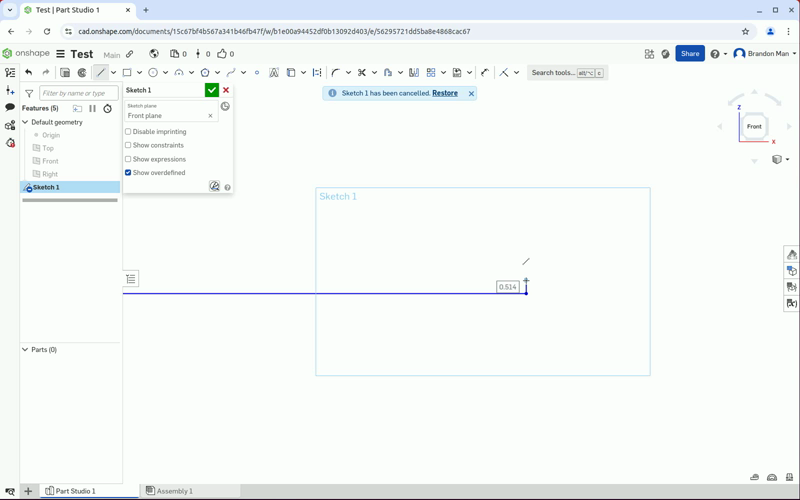
scroll(-6)
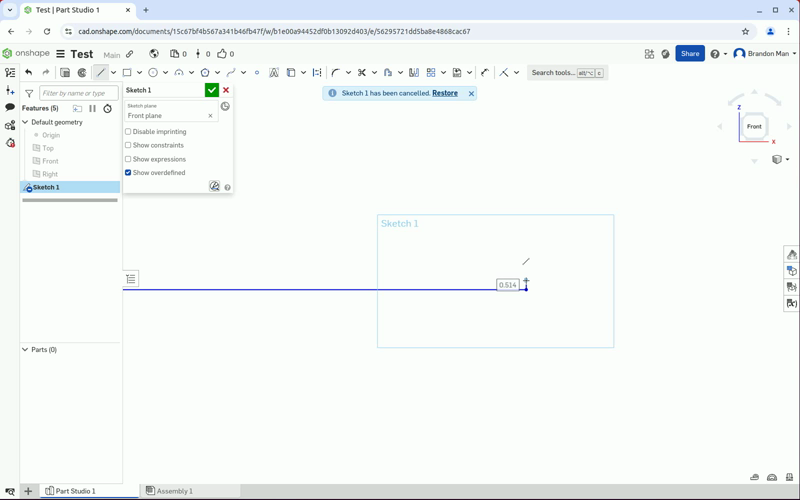
scroll(-6)
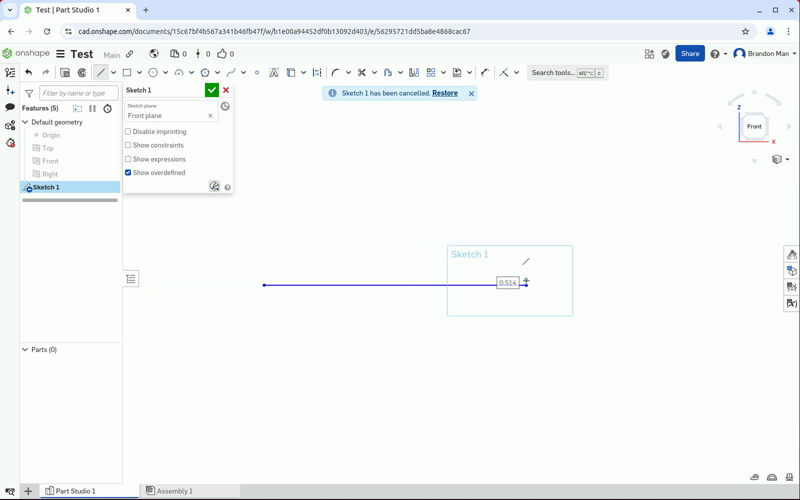
scroll(-6)
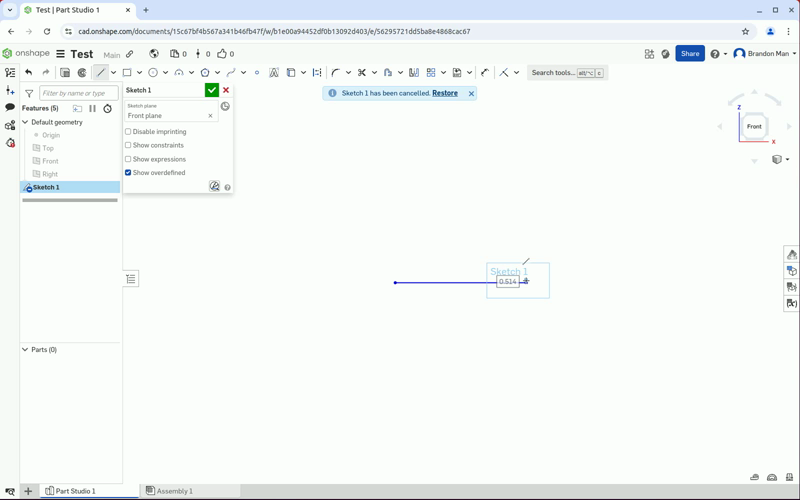
key_up(shift)
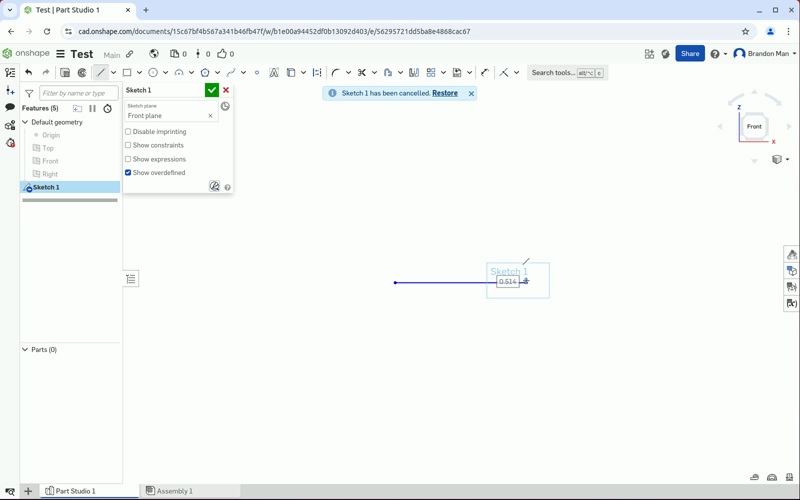
key_down(shift)
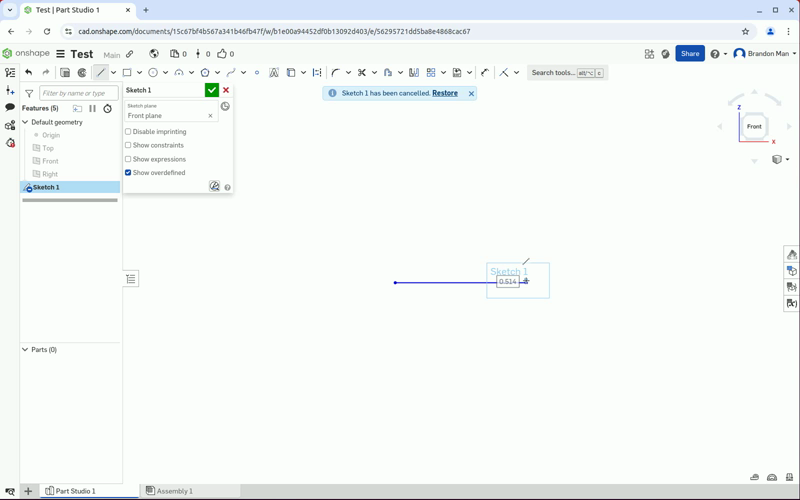
mouse_move(395, 280)
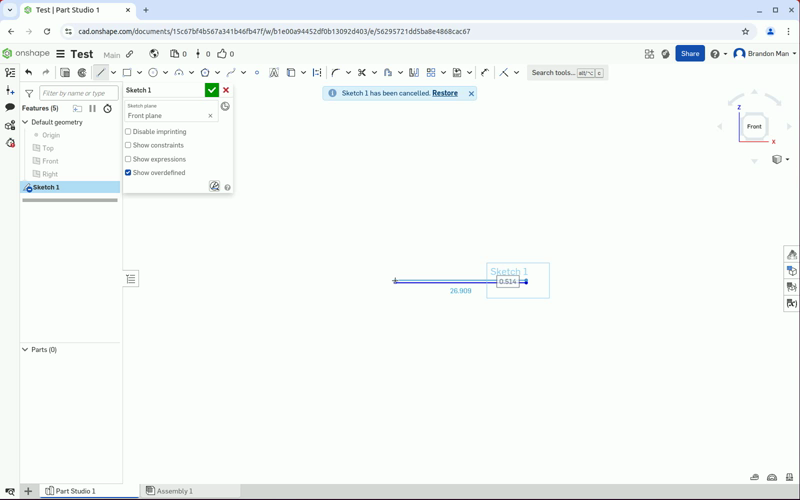
scroll(6)
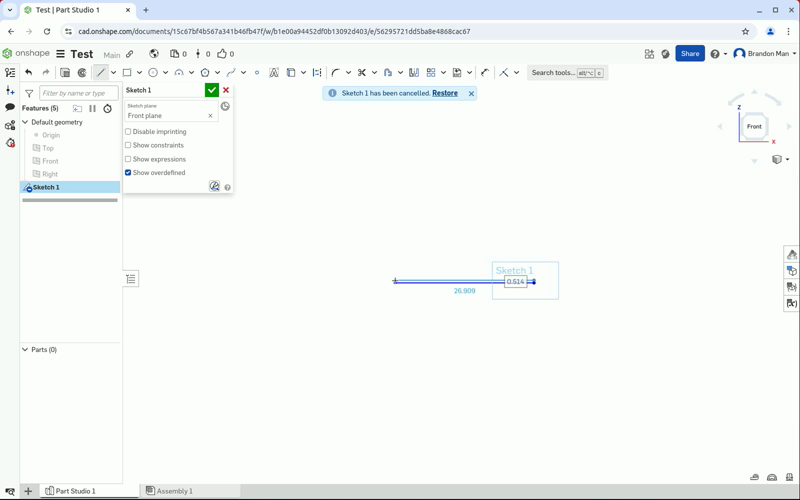
scroll(6)
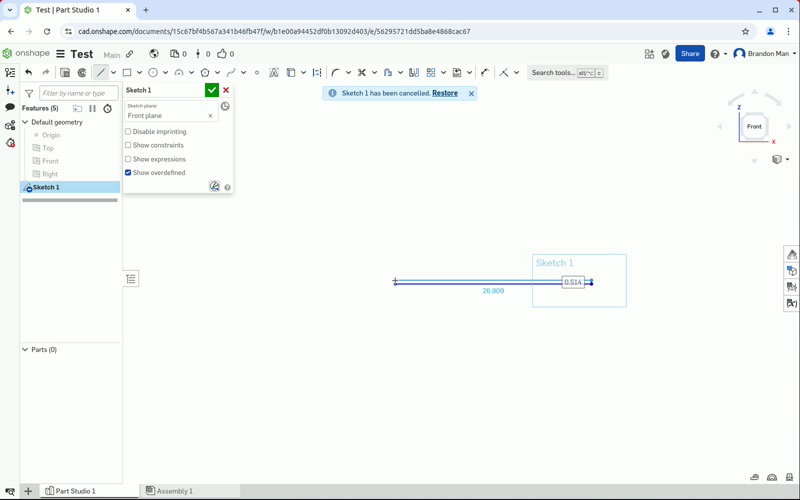
scroll(6)
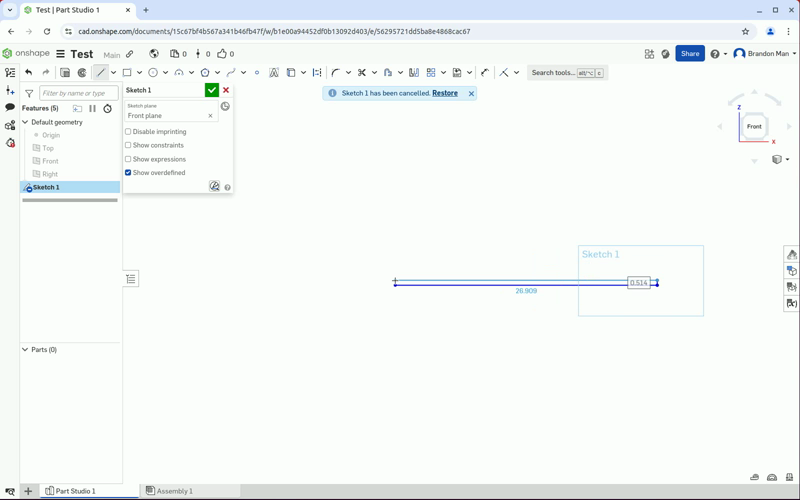
scroll(6)
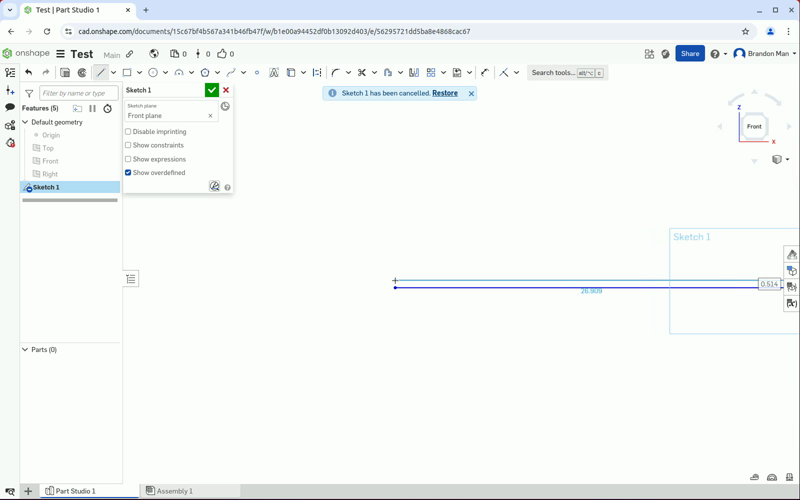
scroll(6)
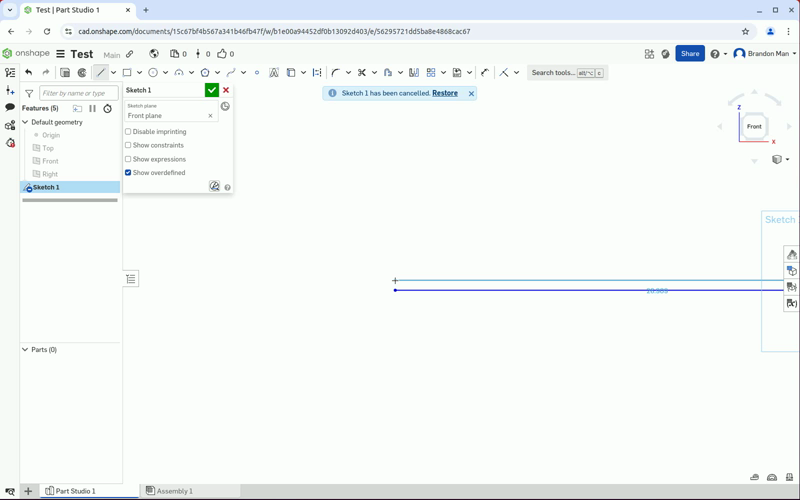
scroll(6)
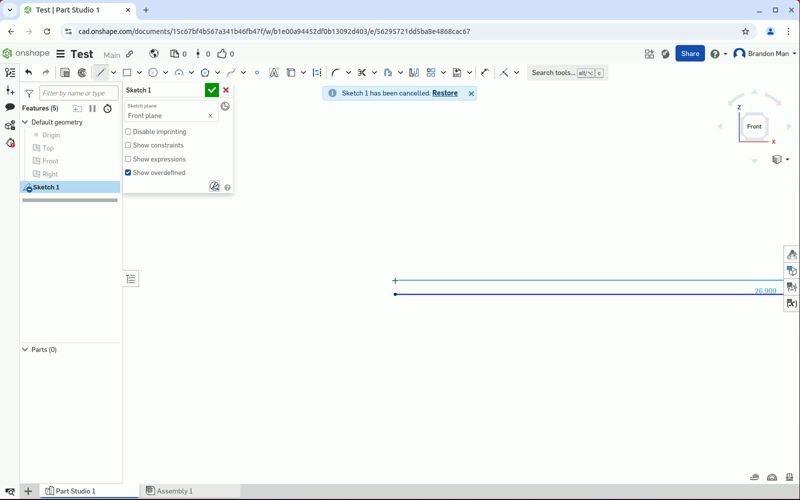
scroll(6)
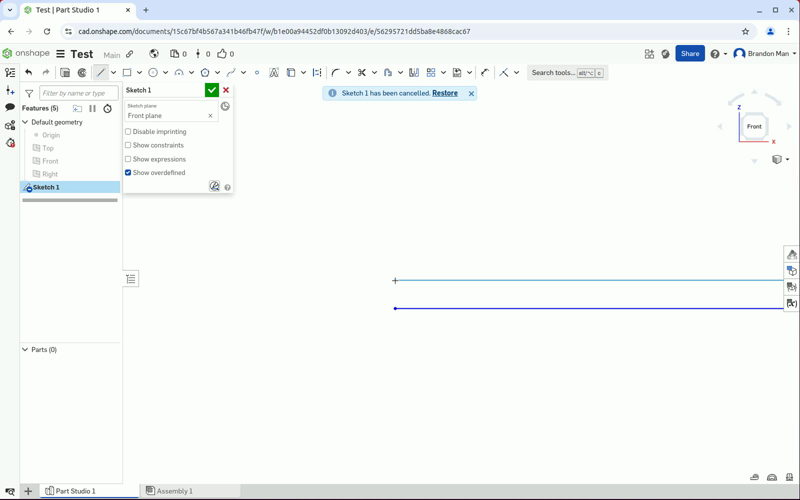
click(395, 280)
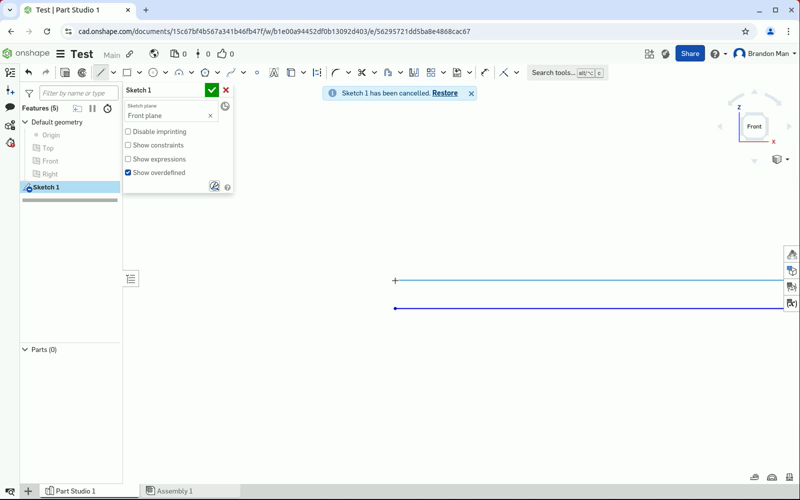
scroll(-6)
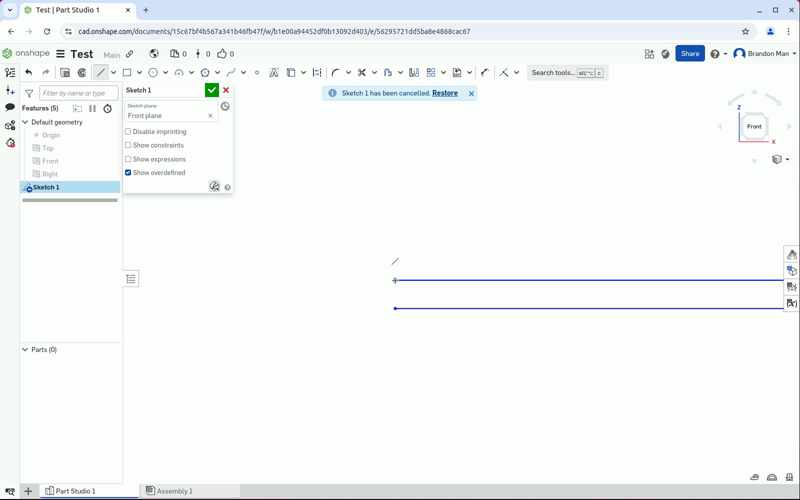
scroll(-6)
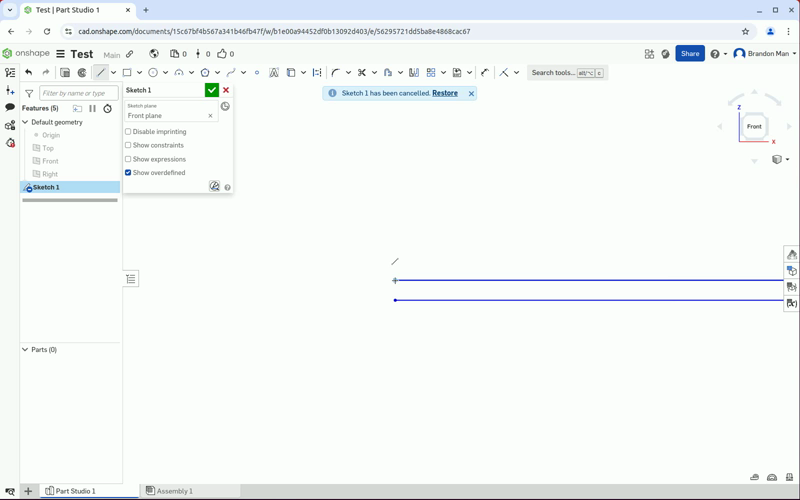
scroll(-6)
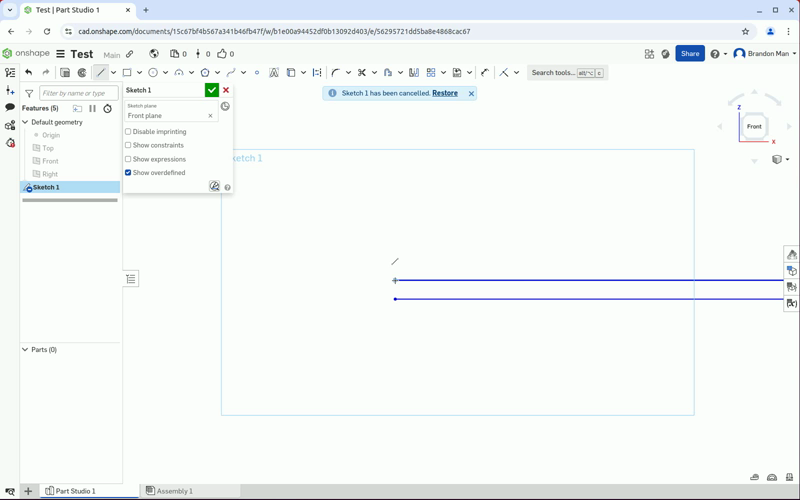
scroll(-6)
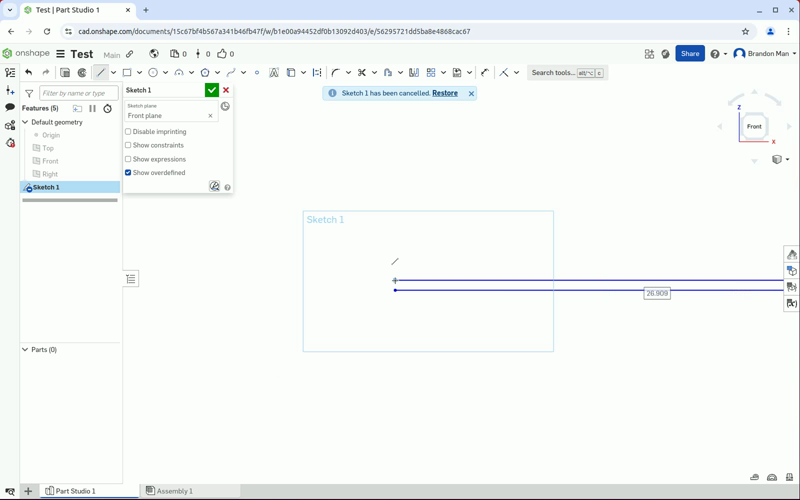
scroll(-6)
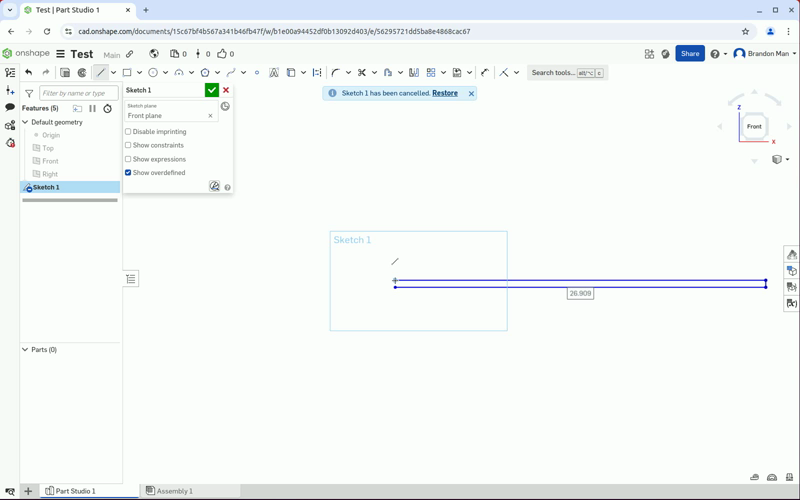
scroll(-6)
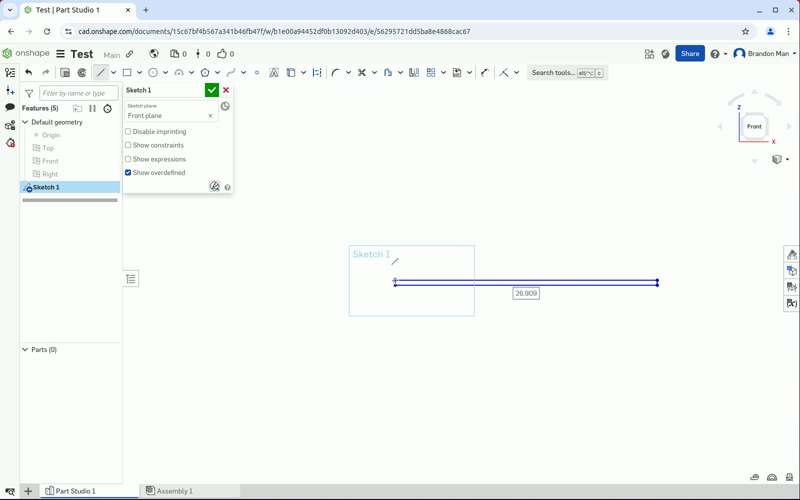
scroll(-6)
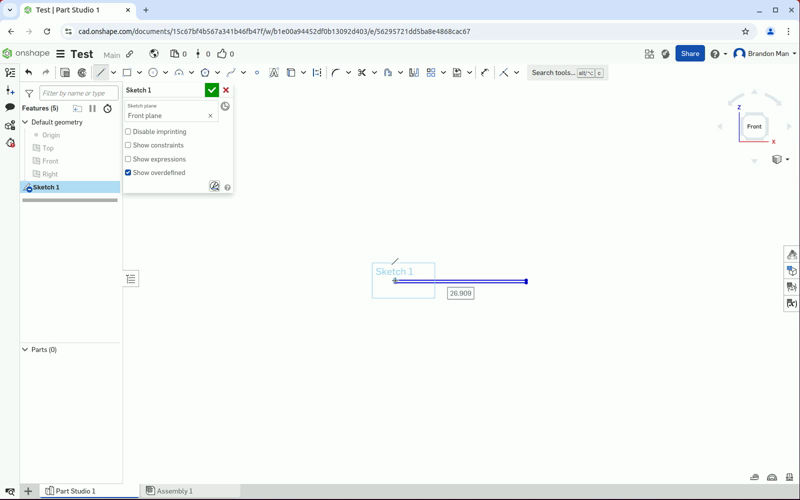
key_up(shift)
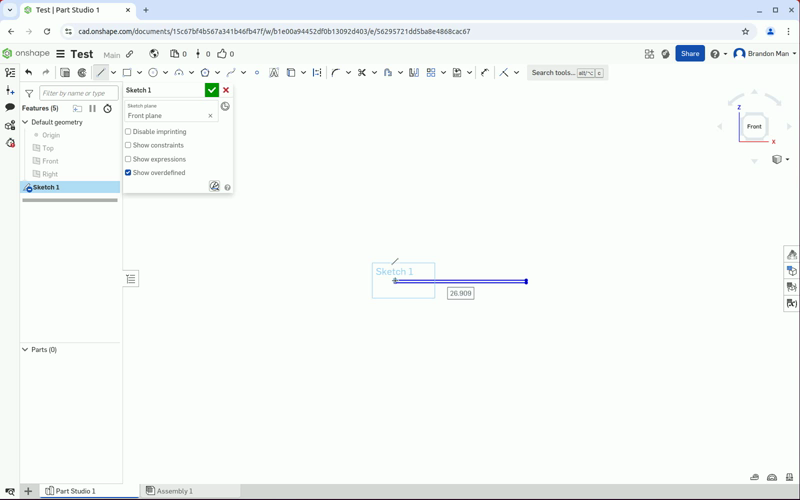
mouse_move(425, 280)
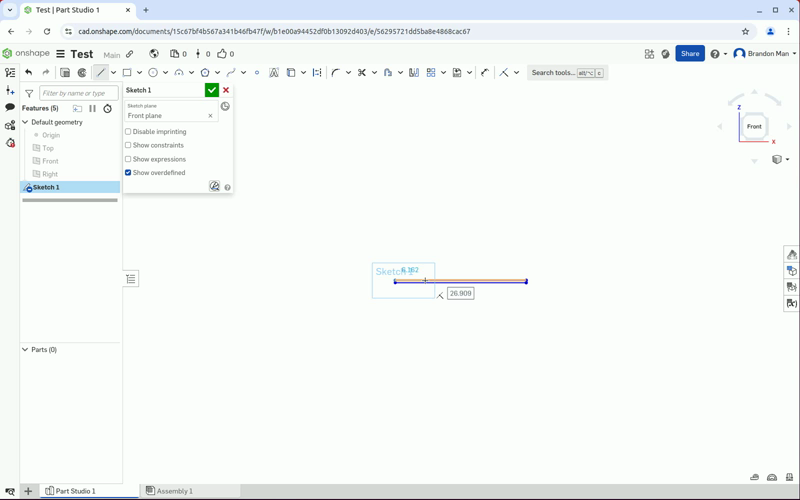
key_down(shift)
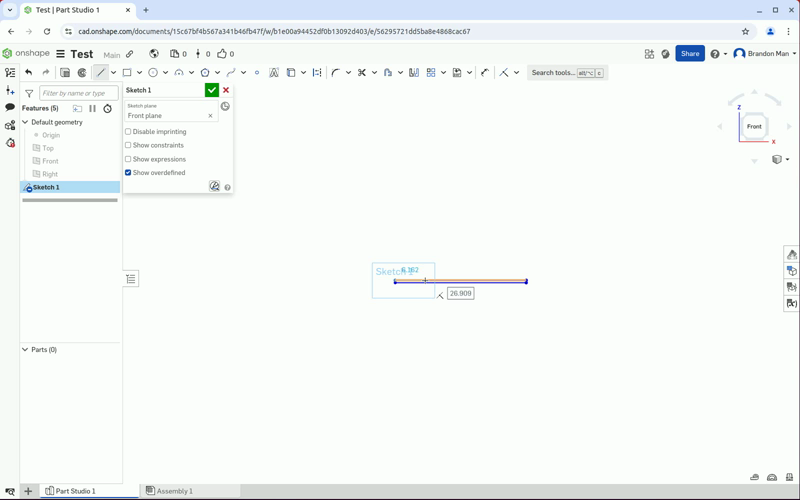
mouse_move(395, 282)
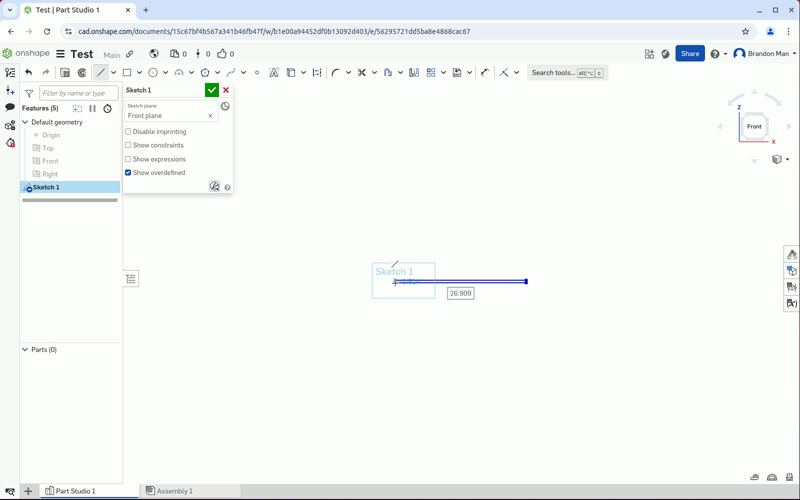
scroll(6)
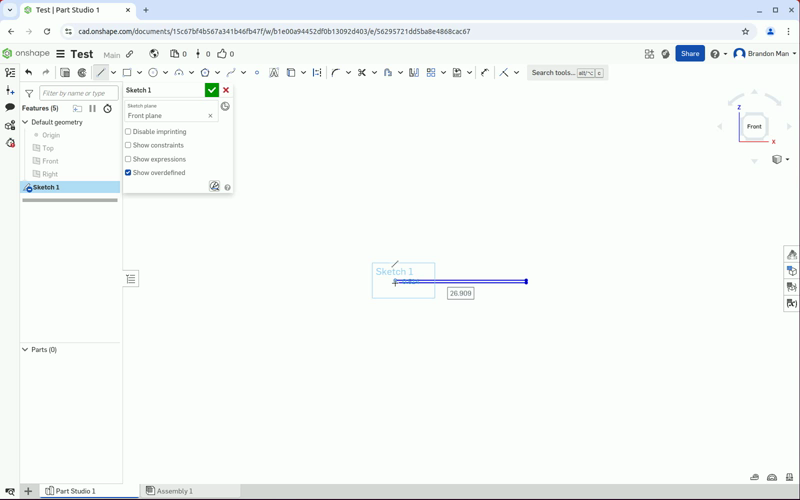
scroll(6)
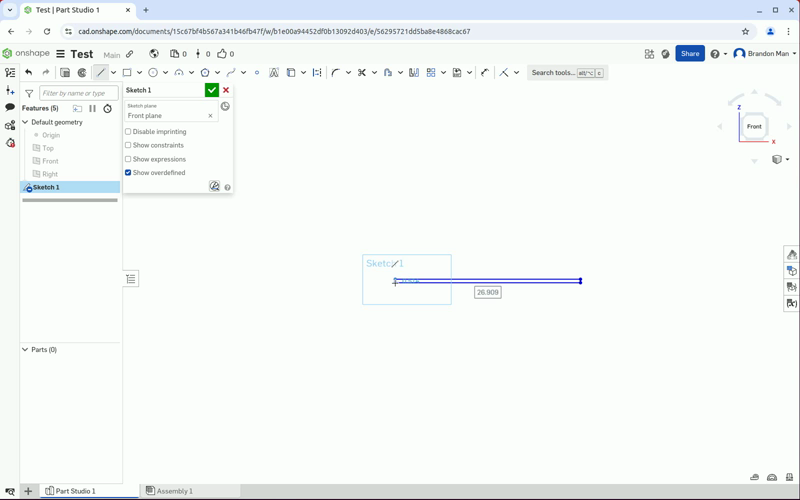
scroll(6)
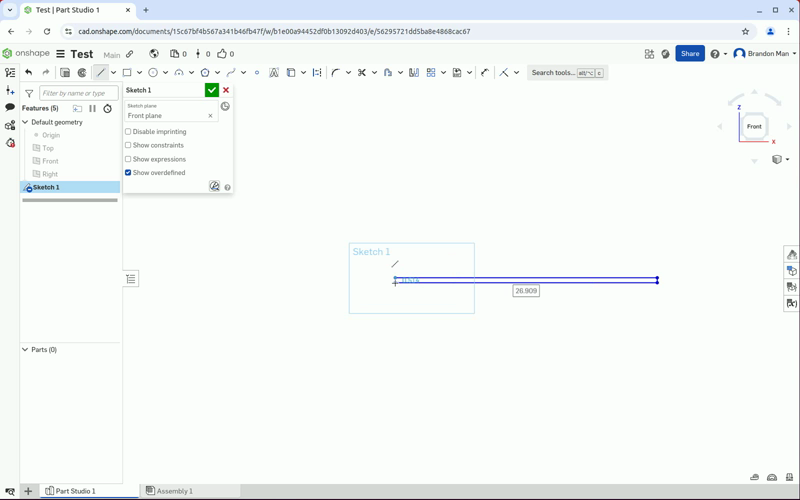
scroll(6)
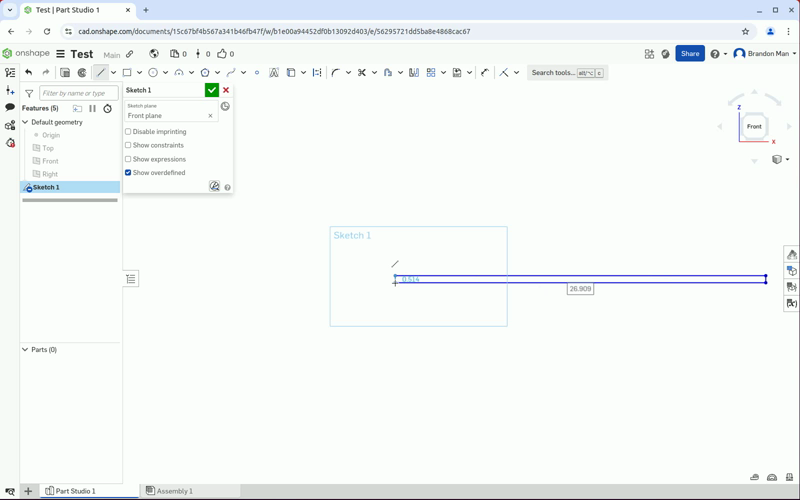
scroll(6)
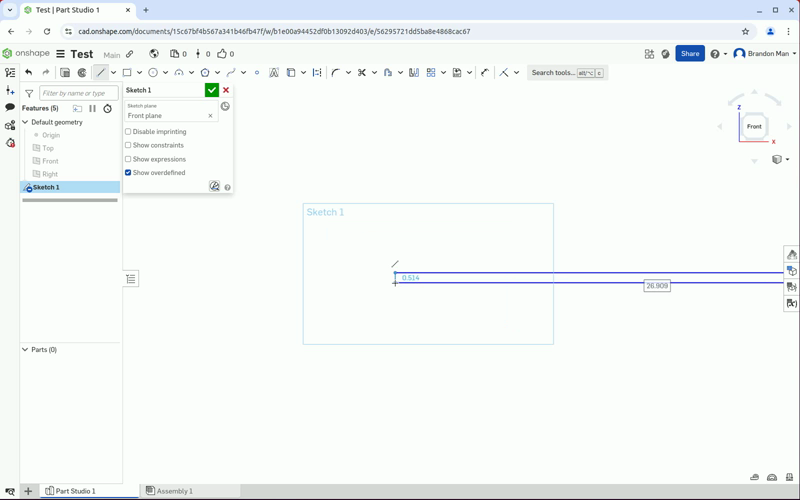
scroll(6)
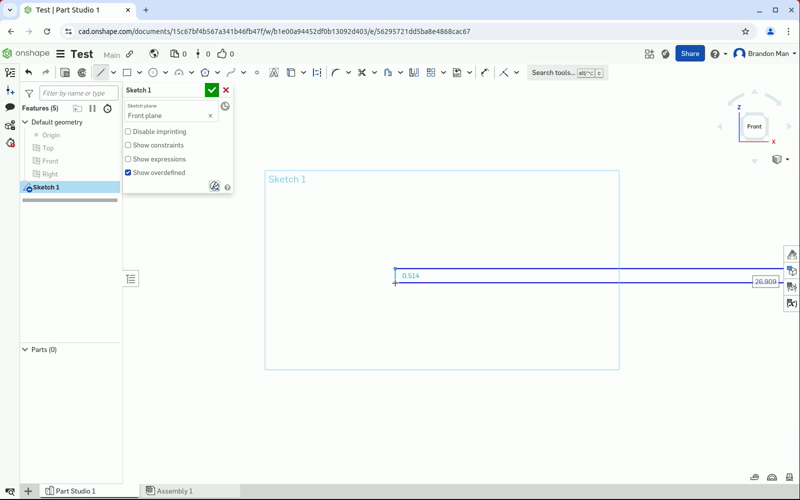
scroll(6)
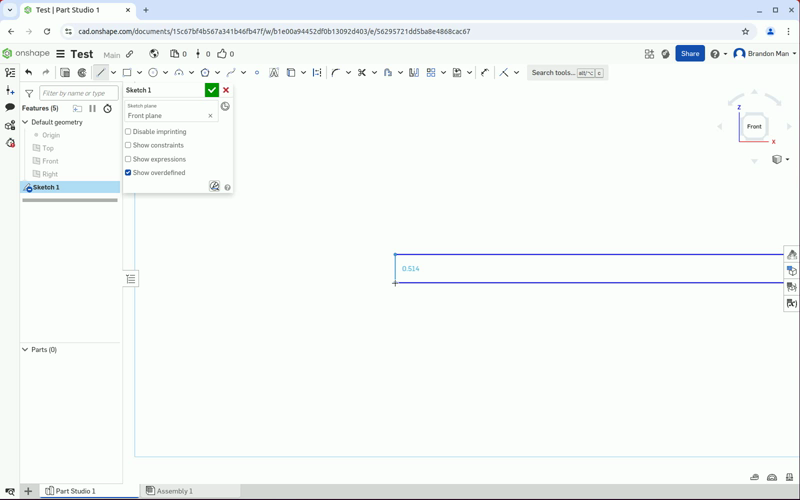
key_up(shift)
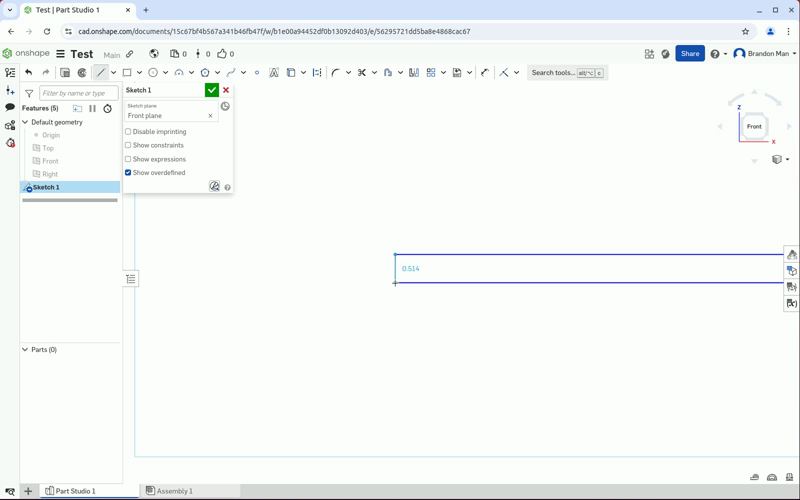
click(395, 282)
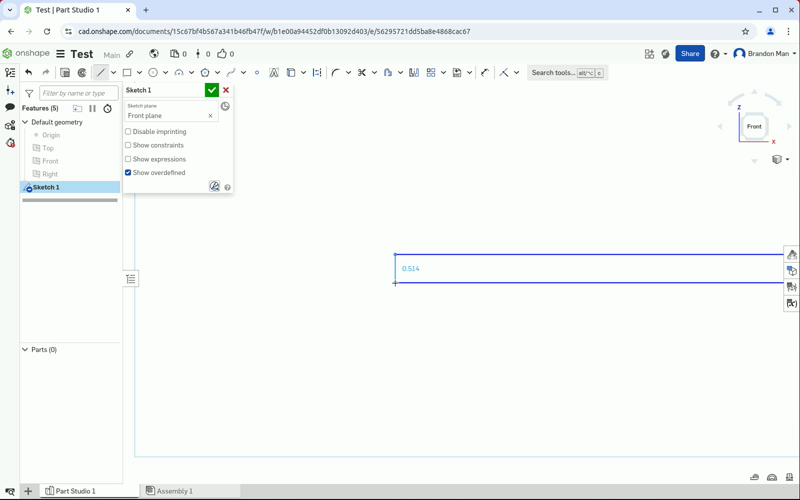
scroll(-6)
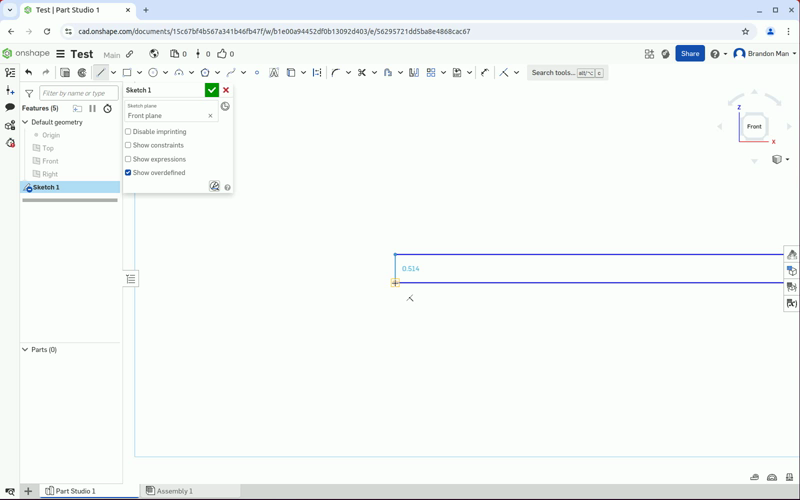
scroll(-6)
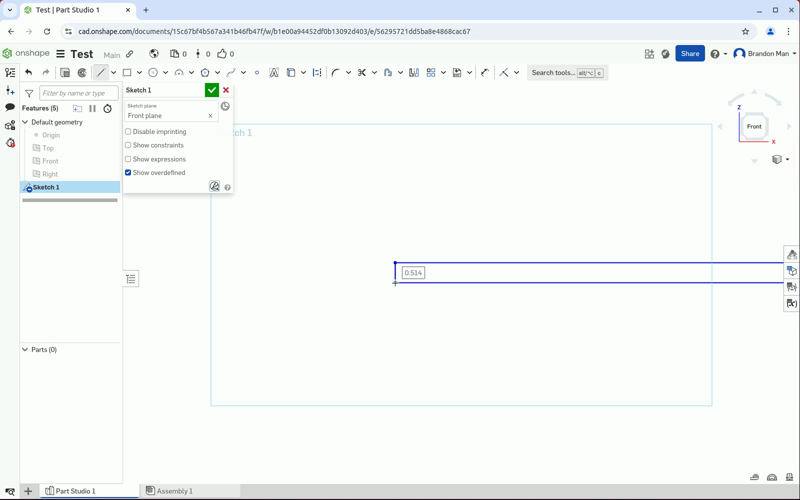
scroll(-6)
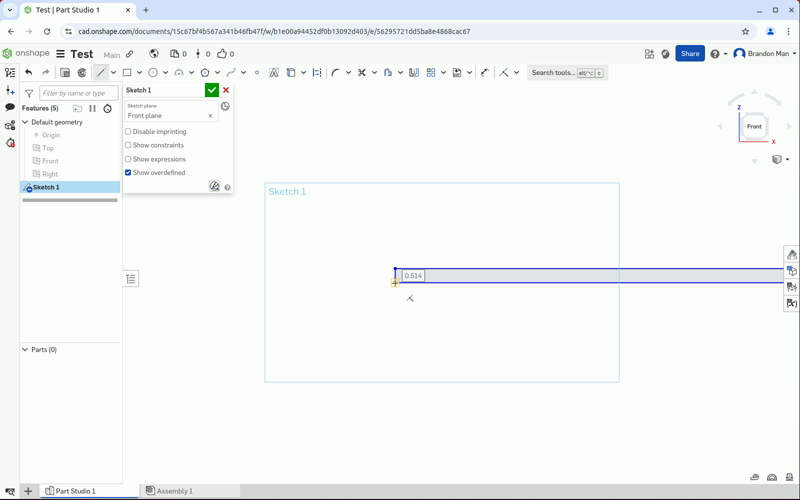
scroll(-6)
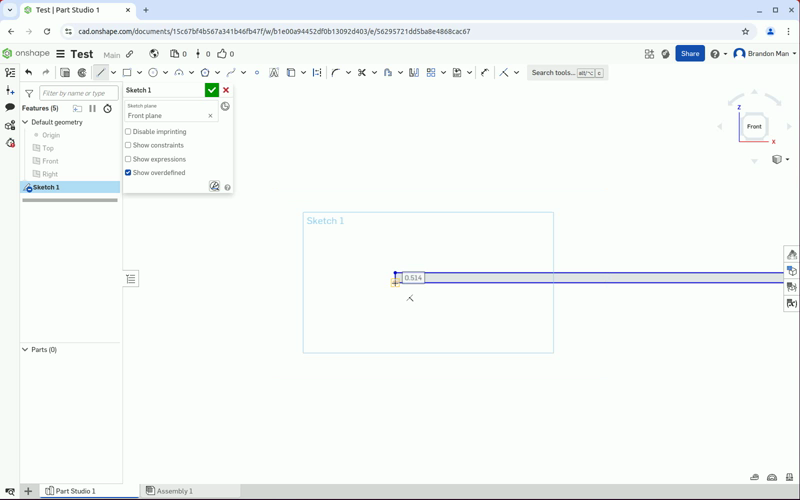
scroll(-6)
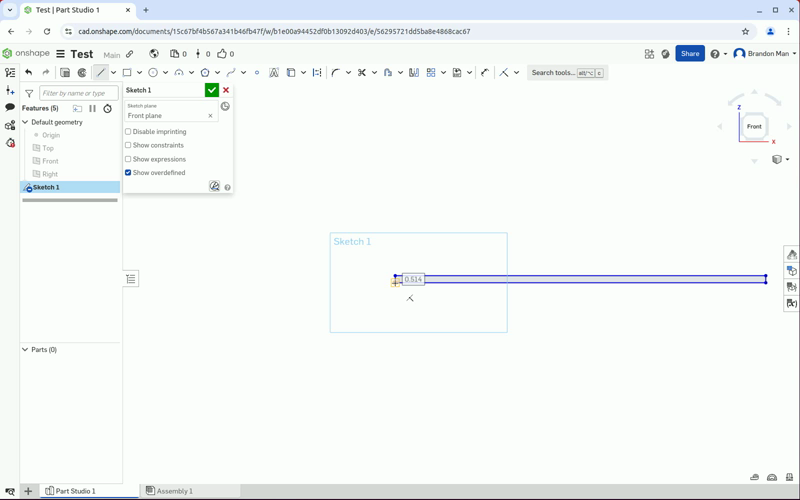
scroll(-6)
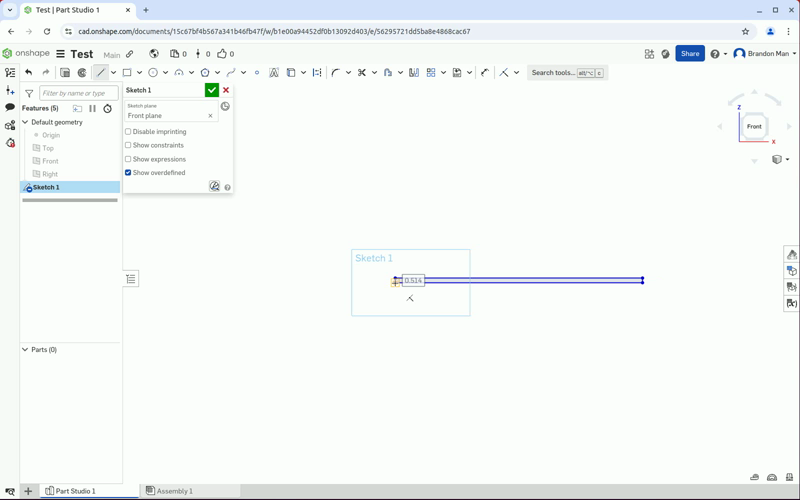
scroll(-6)
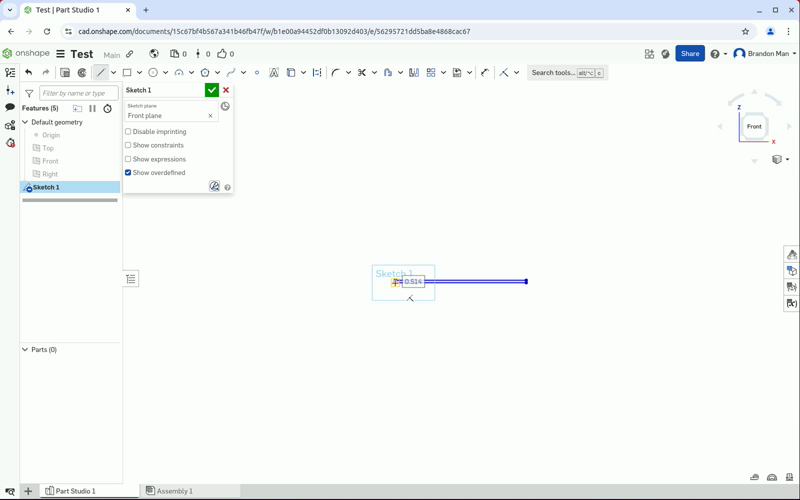
key(esc)
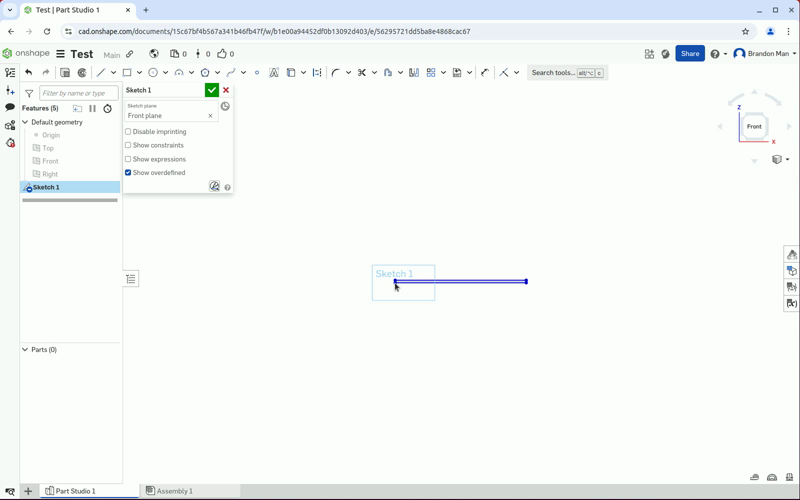
mouse_move(422, 282)
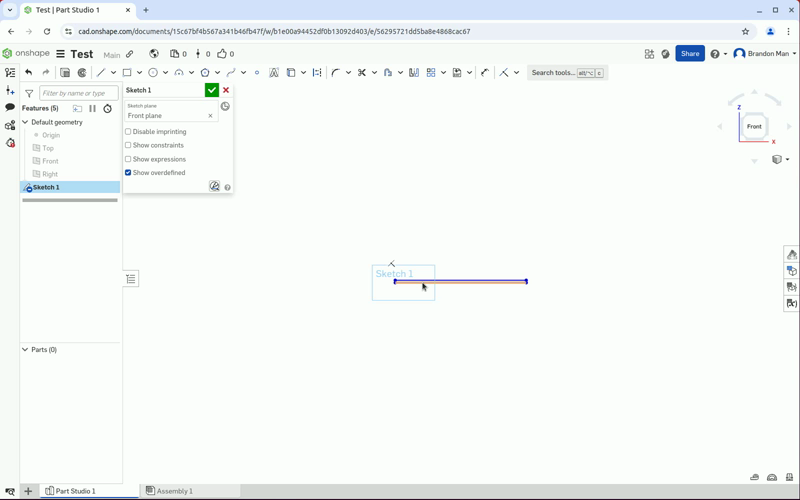
scroll(6)
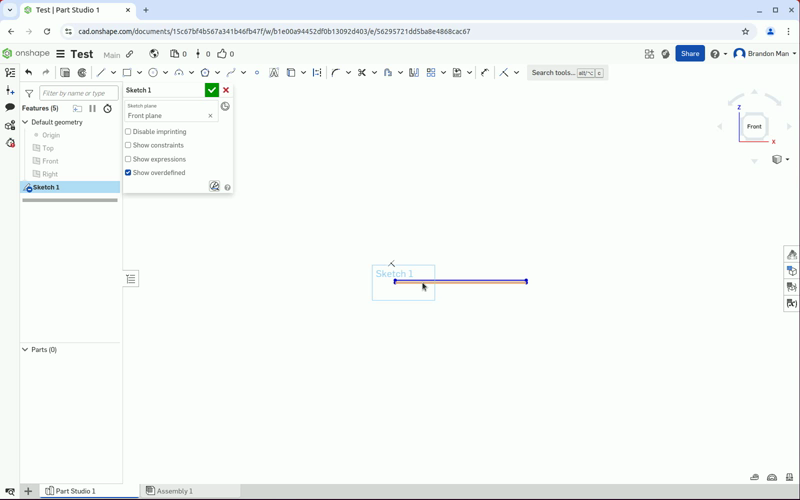
scroll(6)
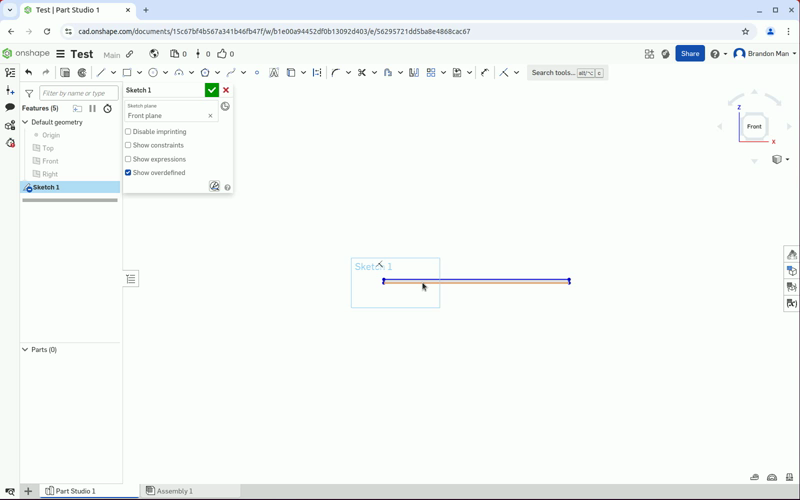
scroll(6)
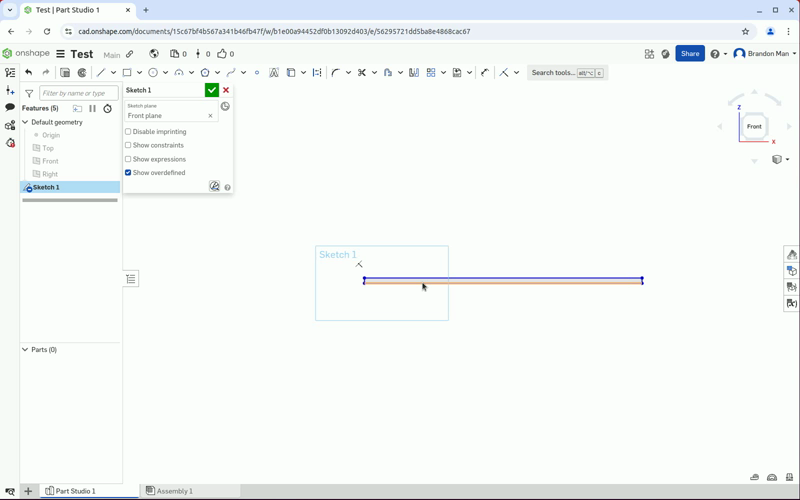
scroll(6)
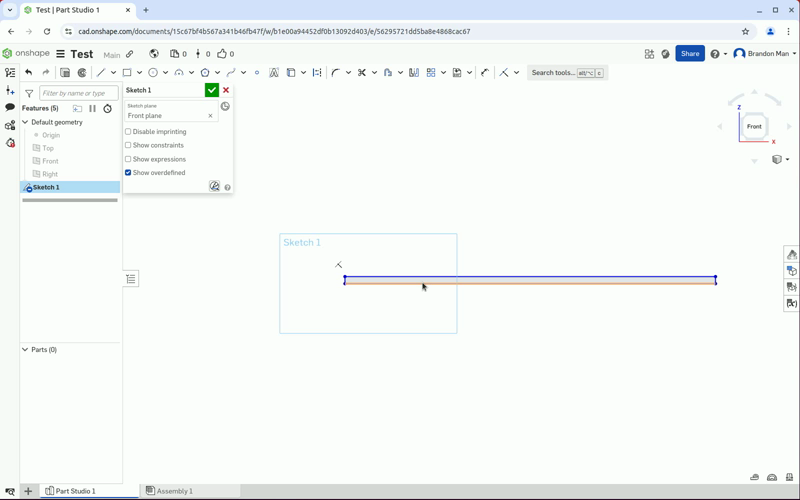
scroll(6)
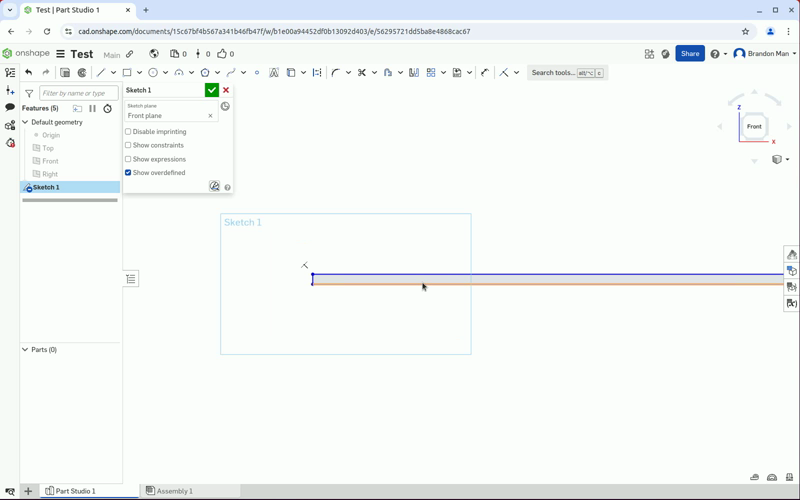
scroll(6)
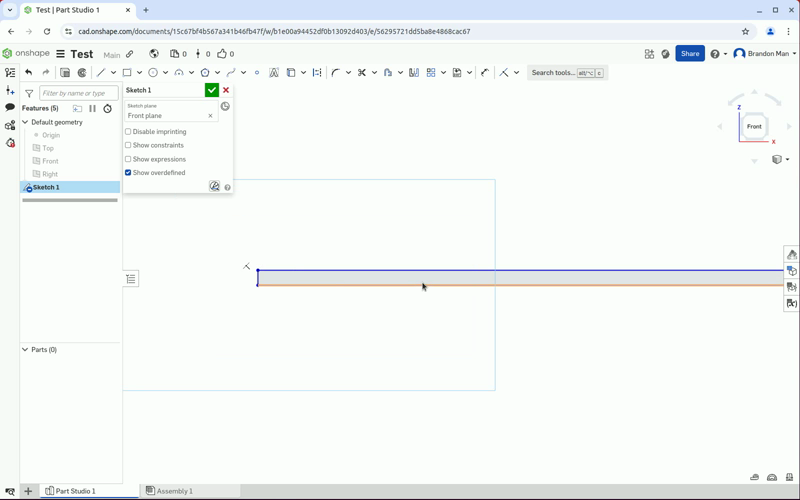
scroll(6)
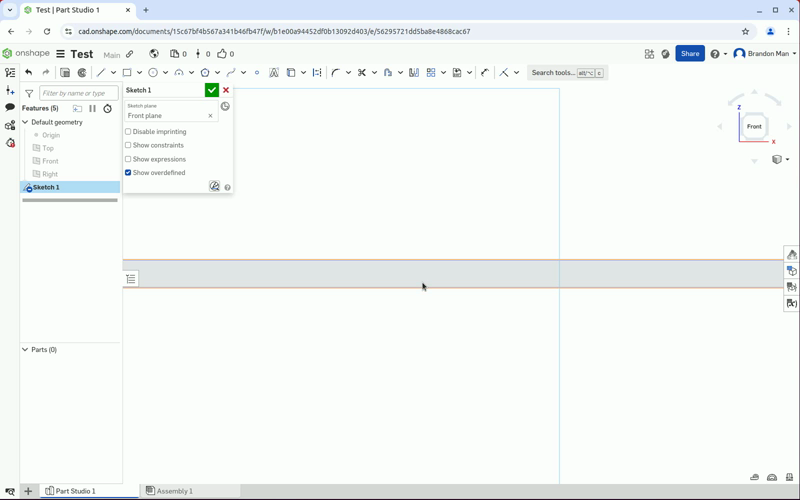
click(422, 282)
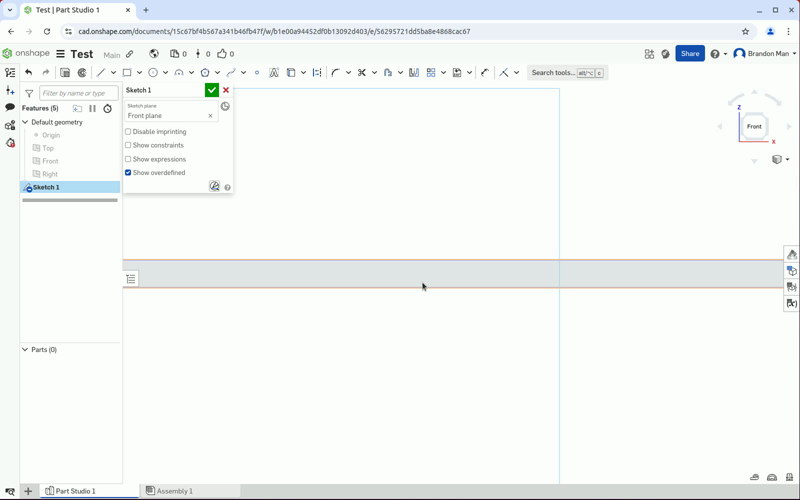
scroll(-6)
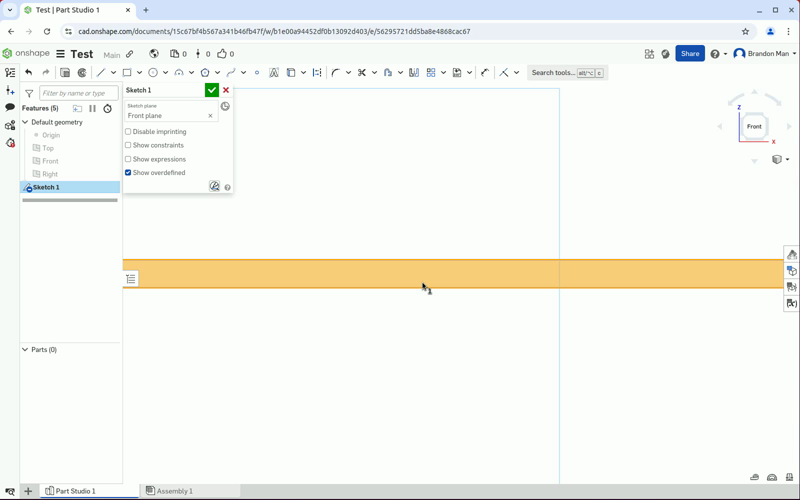
scroll(-6)
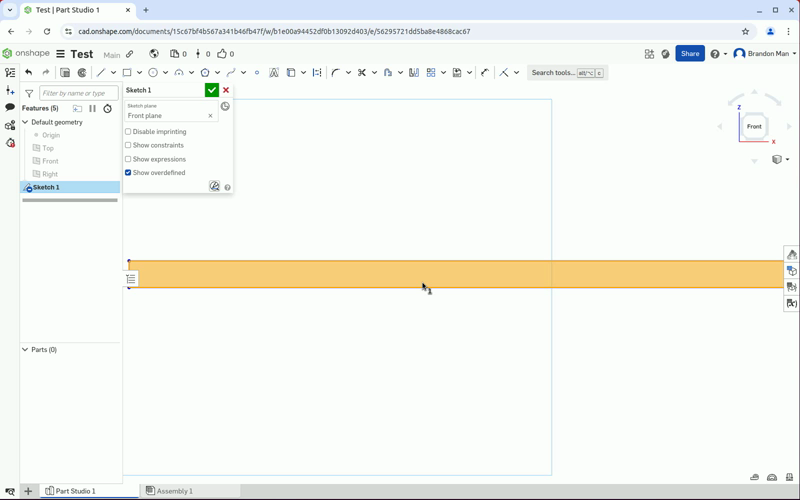
scroll(-6)
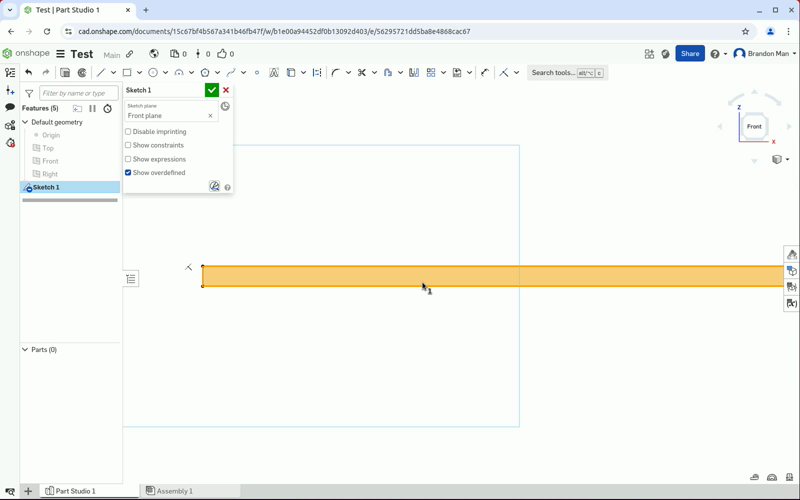
scroll(-6)
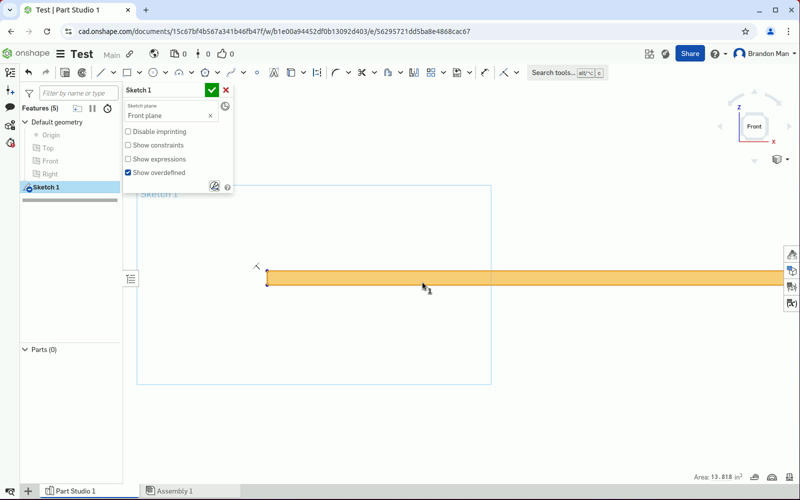
scroll(-6)
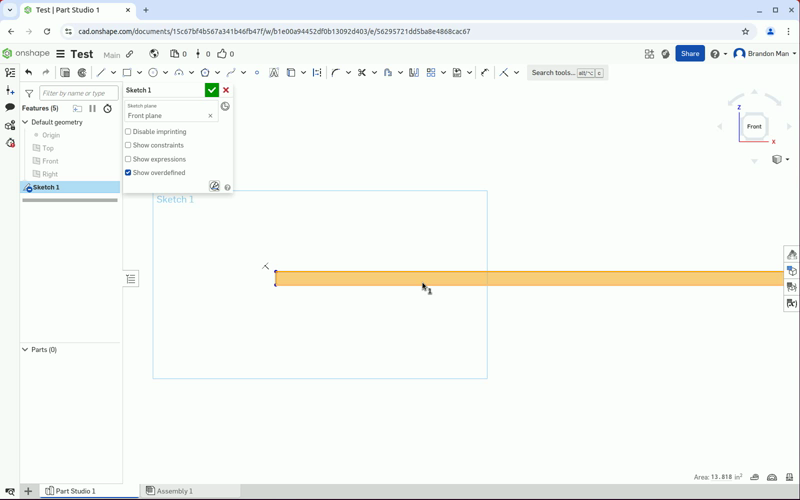
scroll(-6)
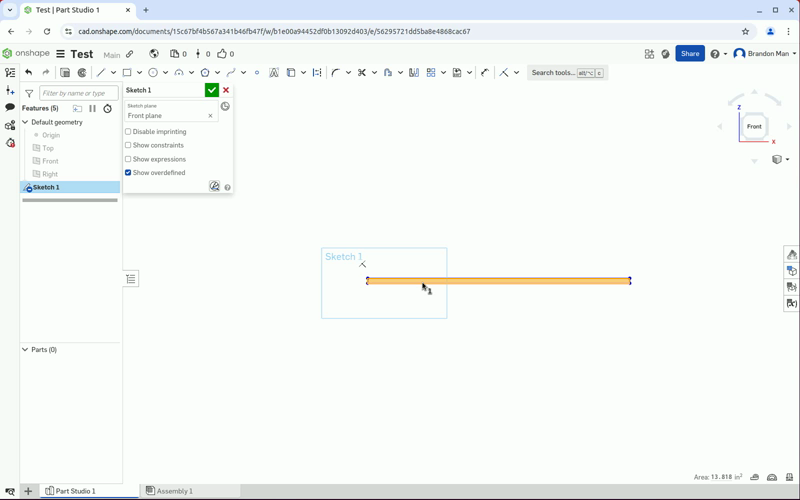
scroll(-6)
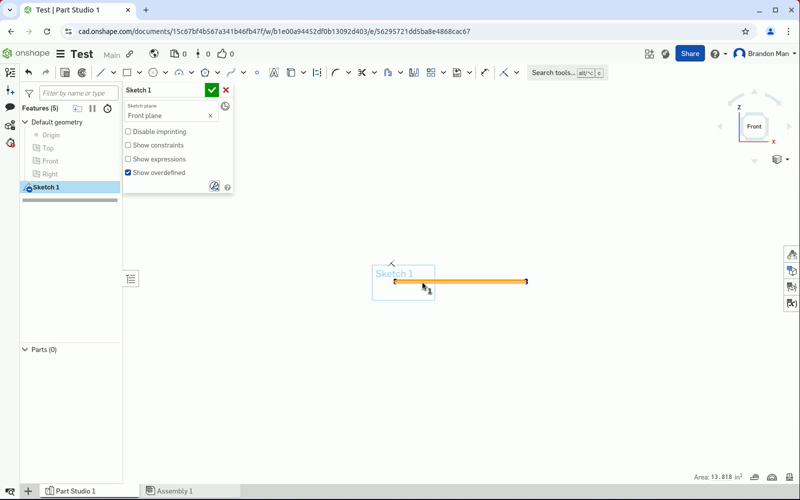
mouse_move(73, 352)
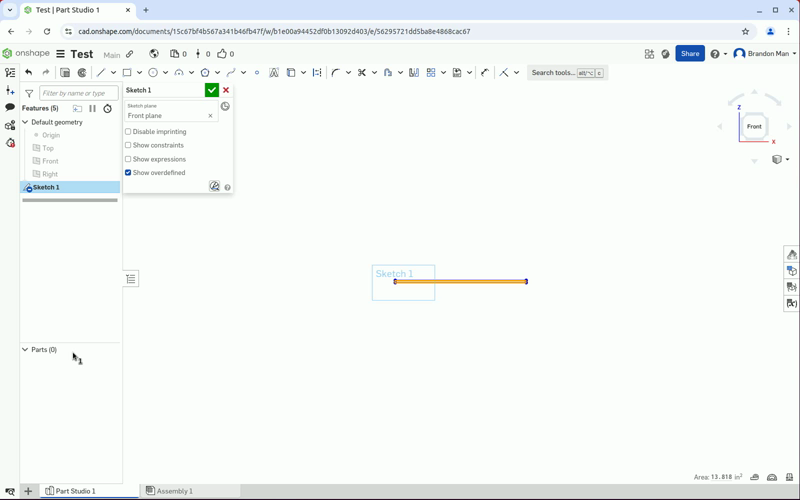
key(shift+y)
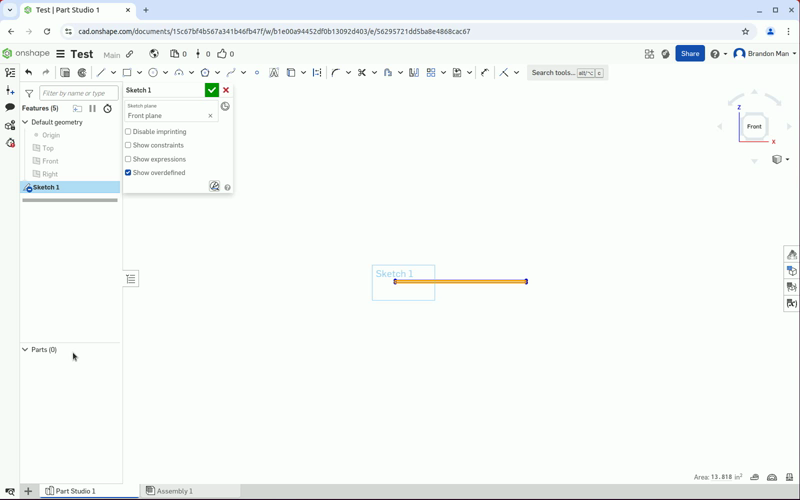
key(shift+e)
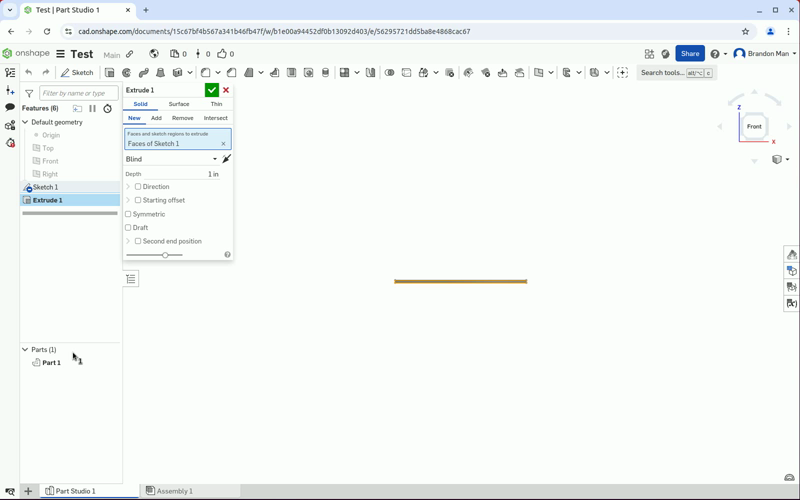
mouse_move(143, 106)
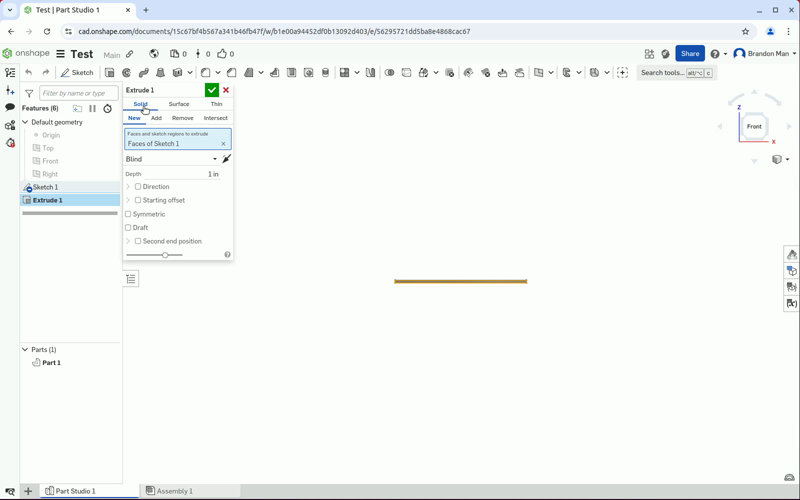
click(143, 106)
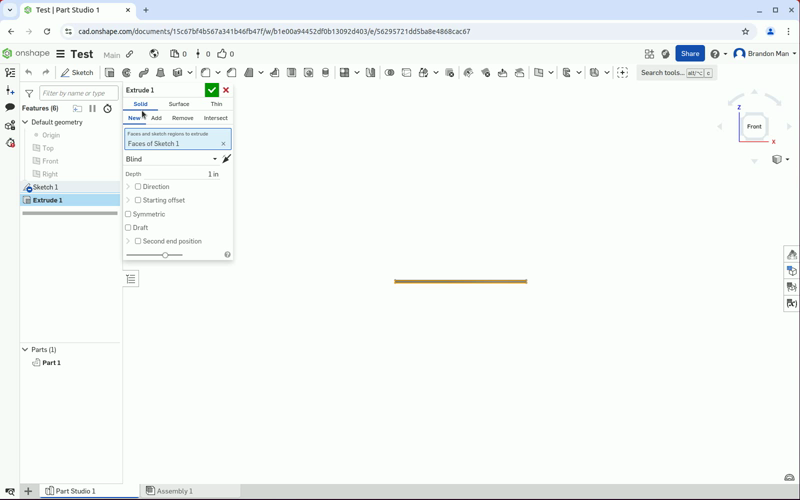
mouse_move(137, 120)
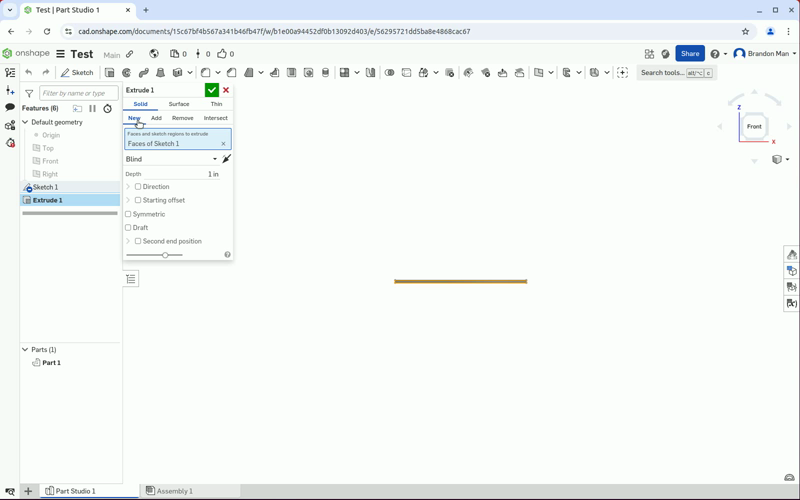
click(137, 120)
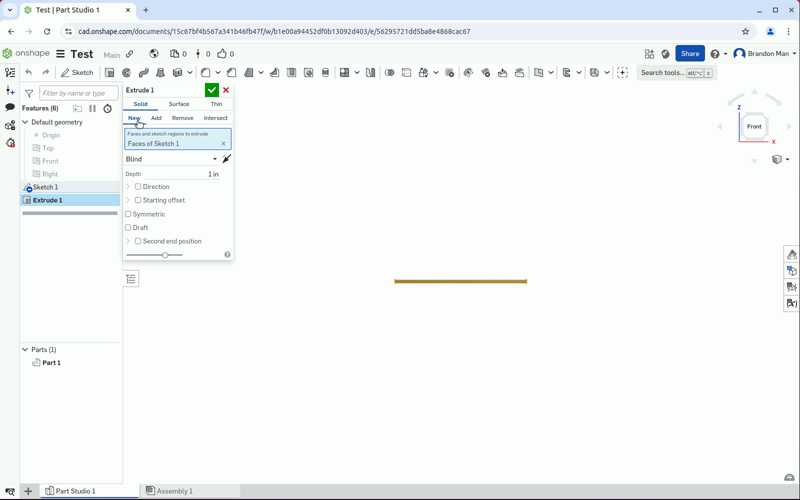
key(tab, 4)
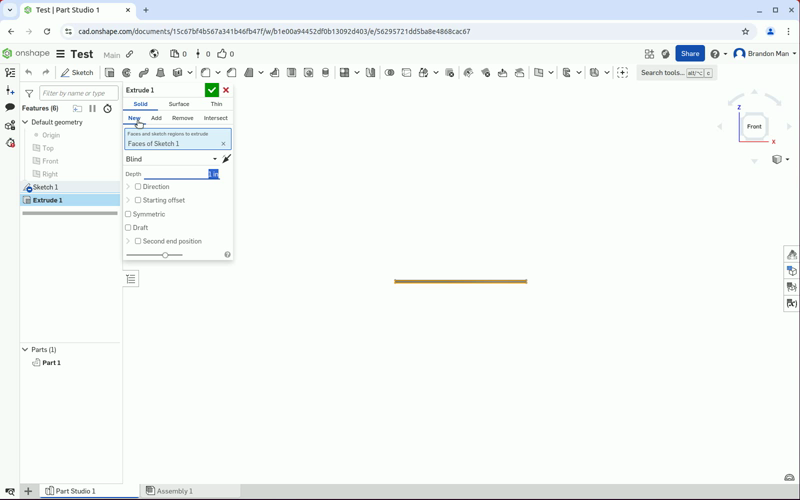
text(5.777)
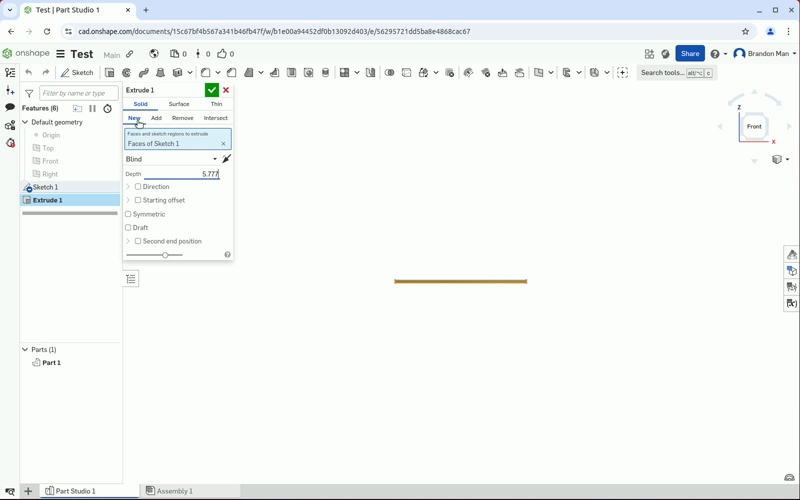
key(enter)
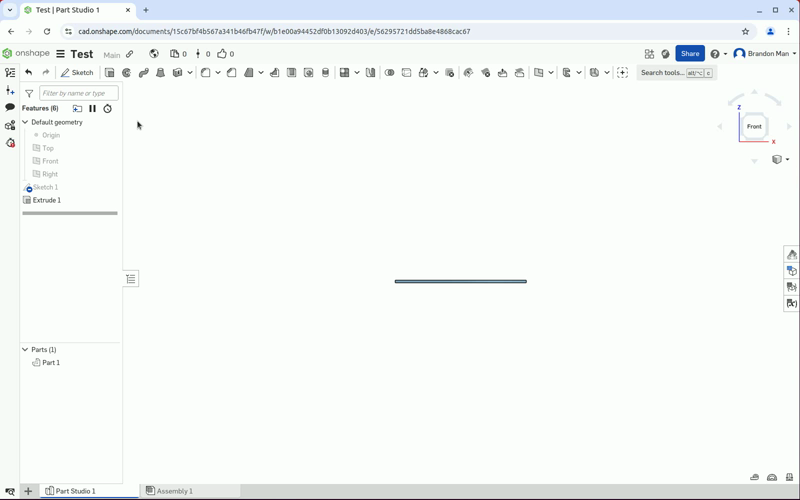
key(shift+h)
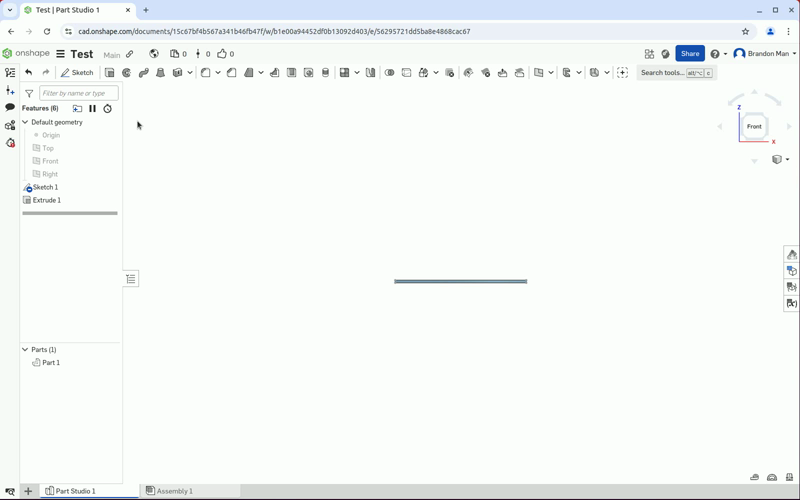
key(shift+h)
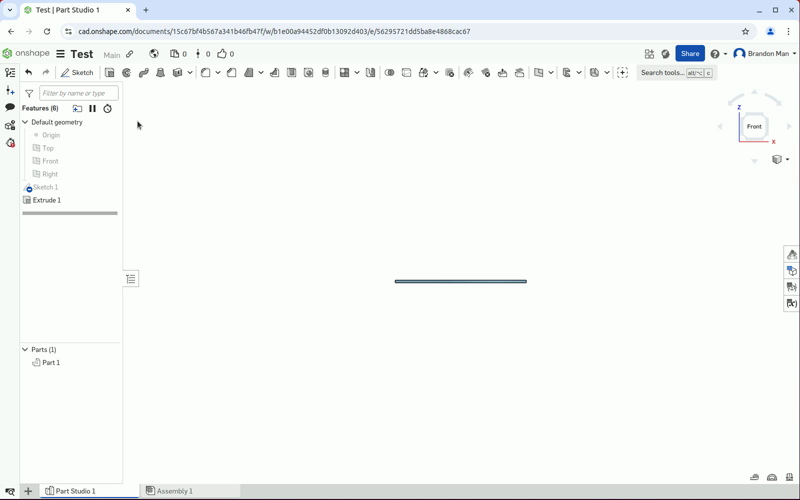
mouse_move(73, 189)
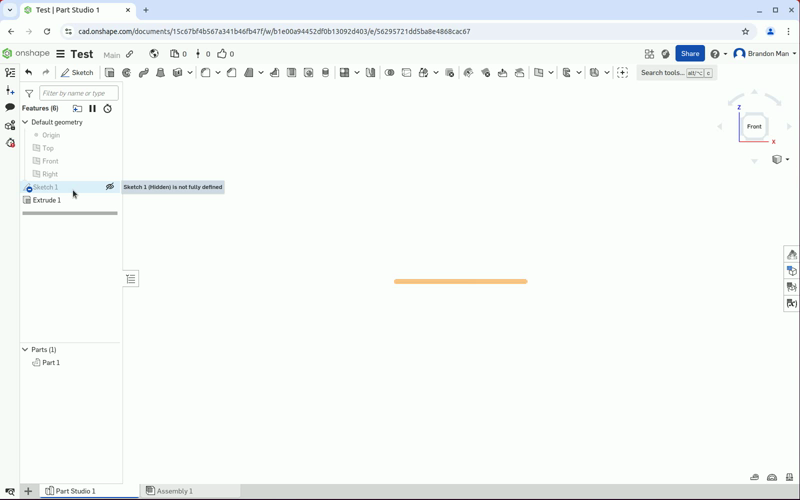
click(73, 189)
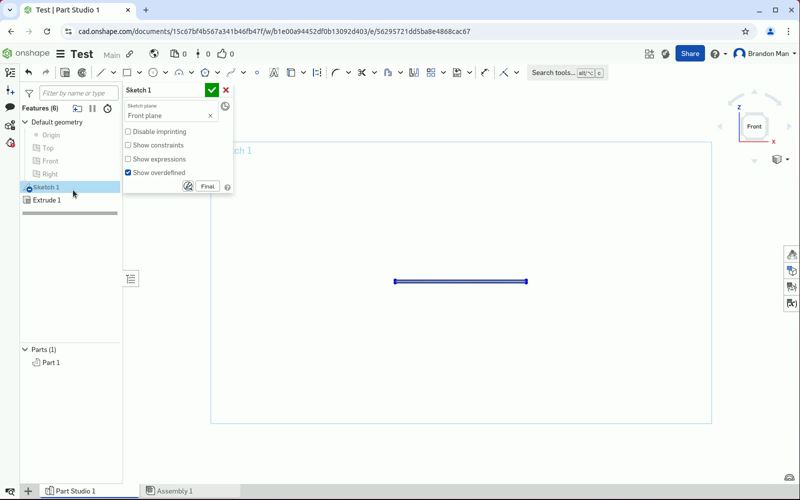
mouse_move(229, 92)
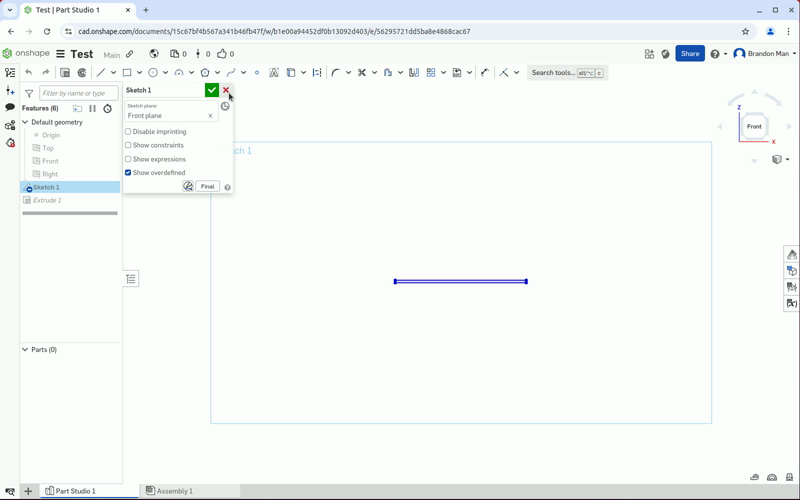
click(229, 92)
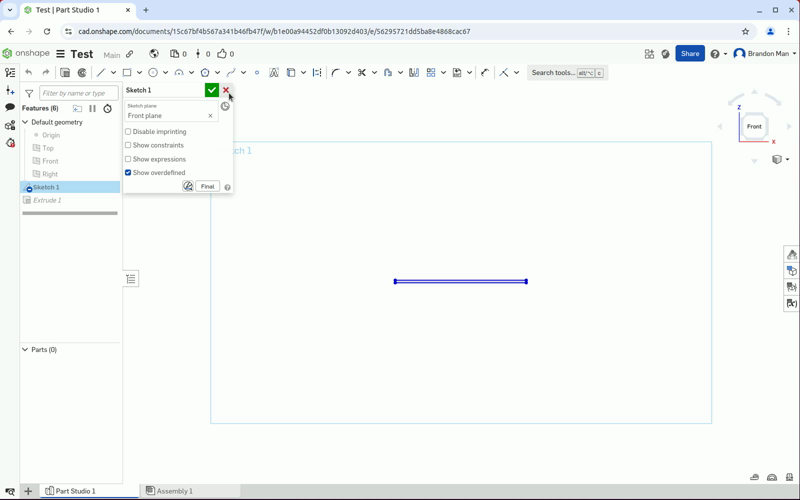
key(shift+s)
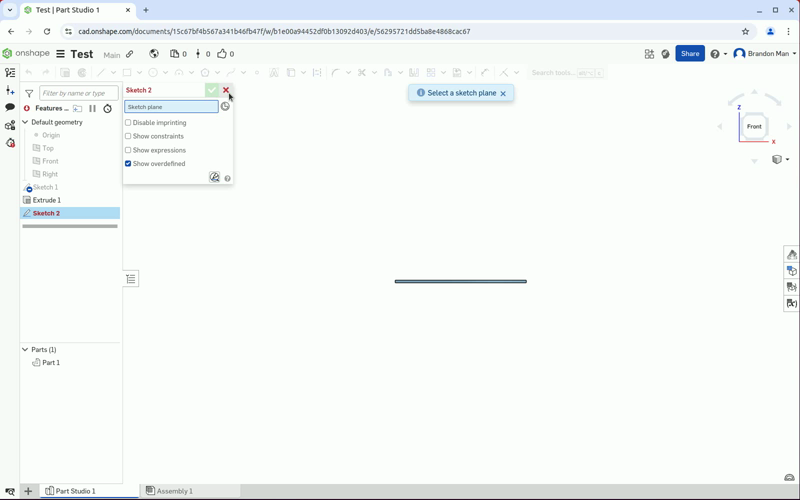
mouse_move(73, 163)
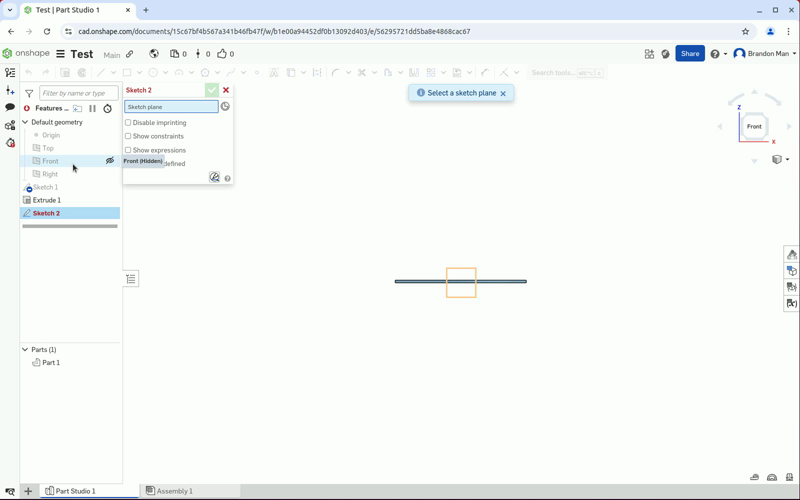
click(73, 163)
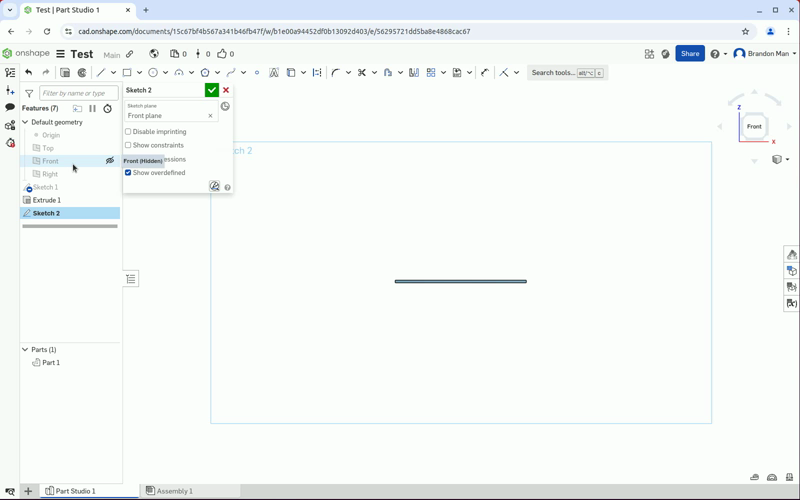
mouse_move(73, 352)
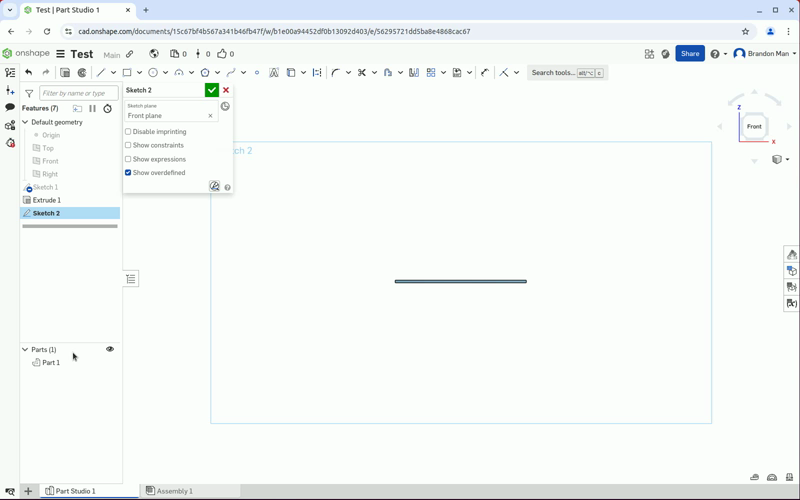
key(y)
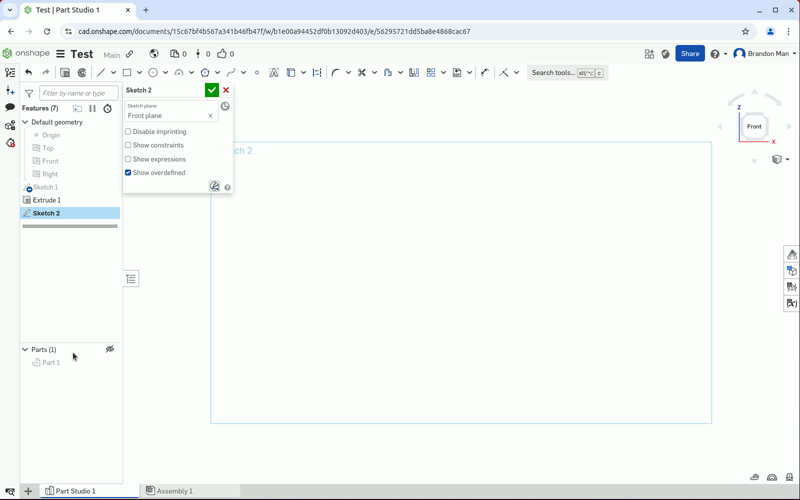
key(l)
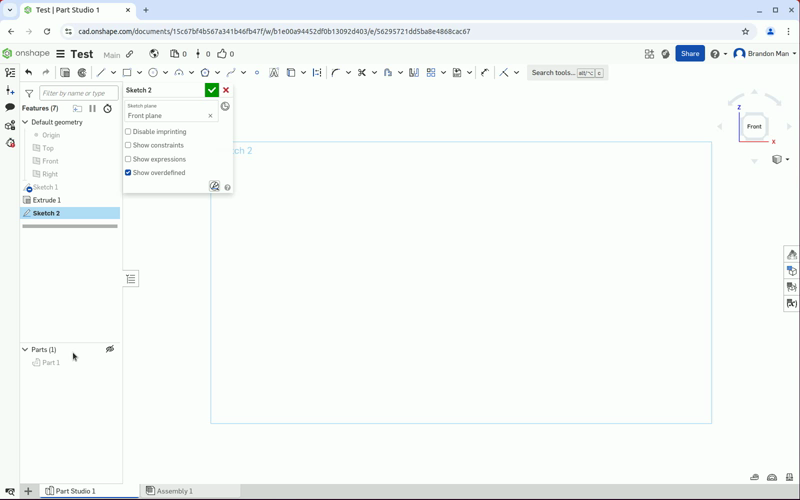
key_down(shift)
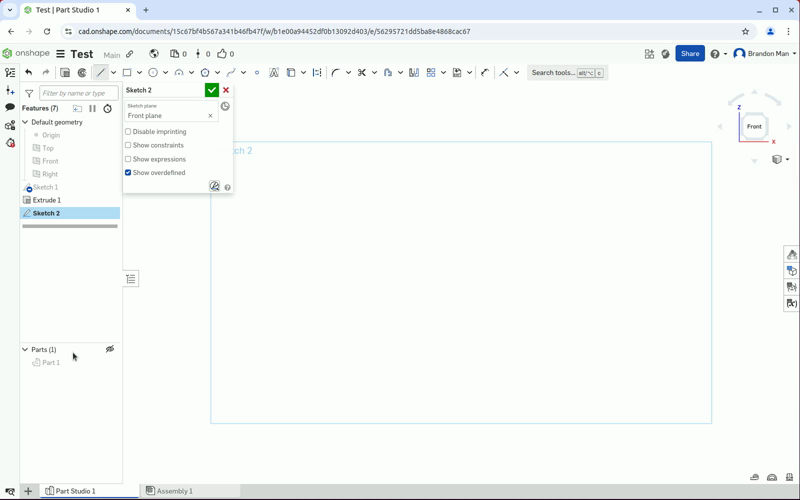
mouse_move(395, 249)
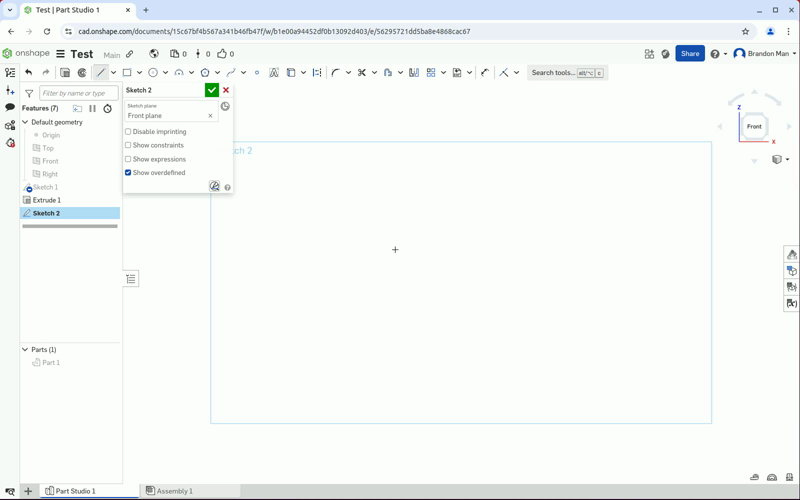
click(395, 249)
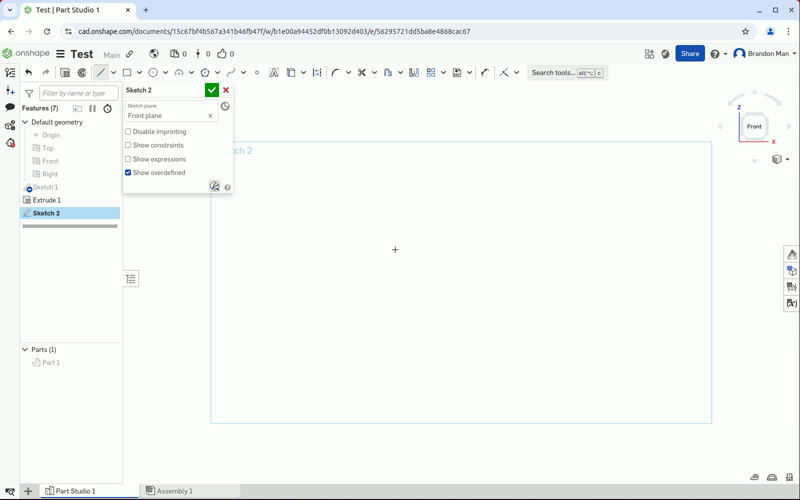
key_up(shift)
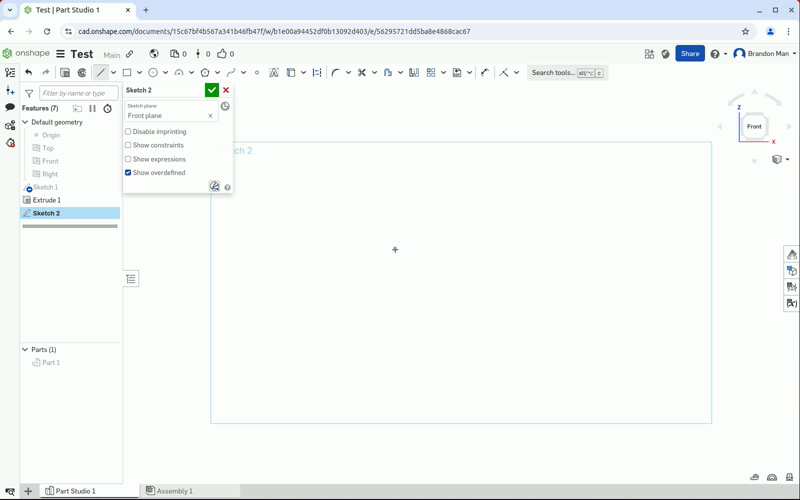
key_down(shift)
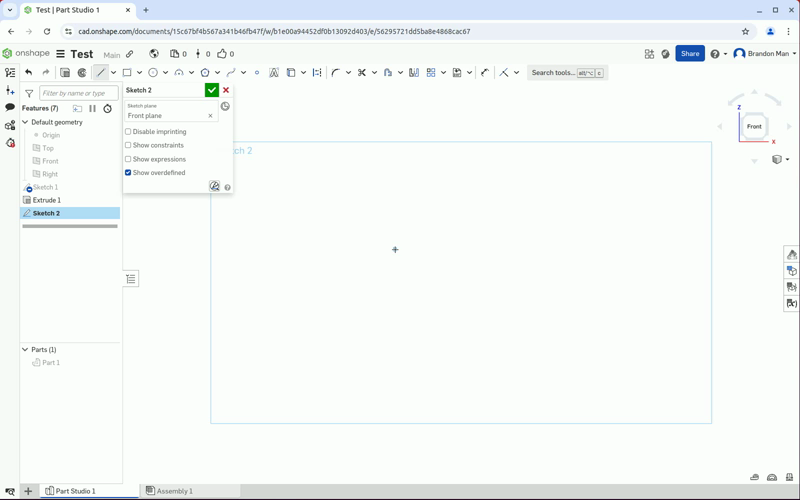
mouse_move(526, 249)
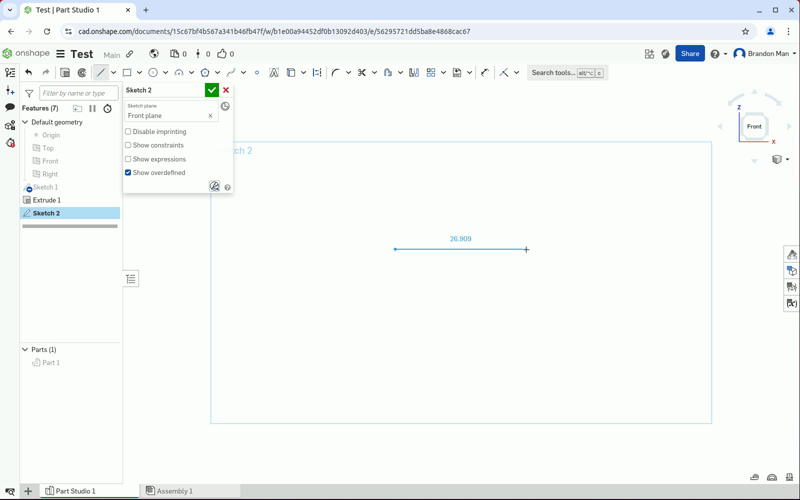
click(526, 249)
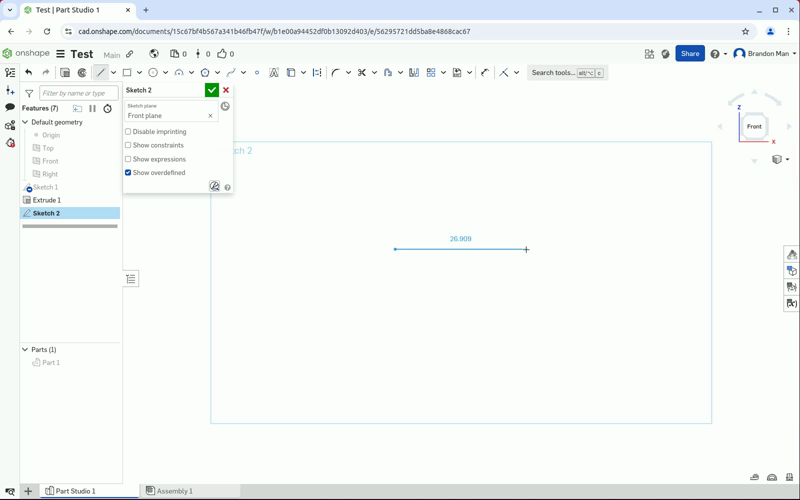
key_up(shift)
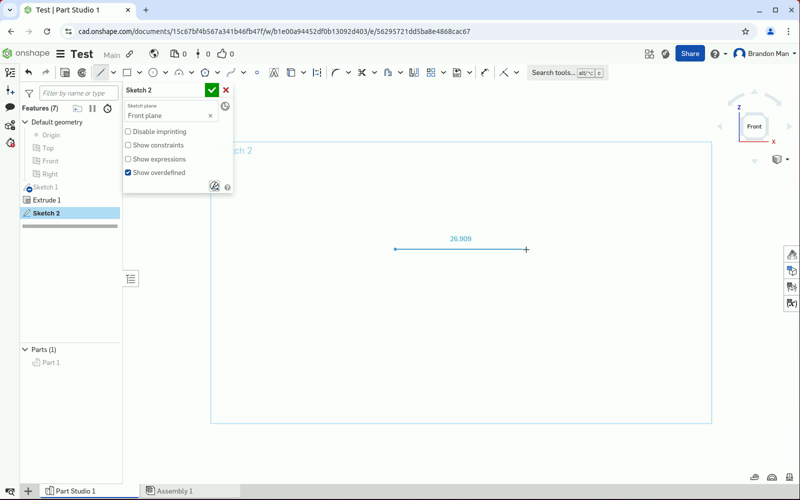
key_down(shift)
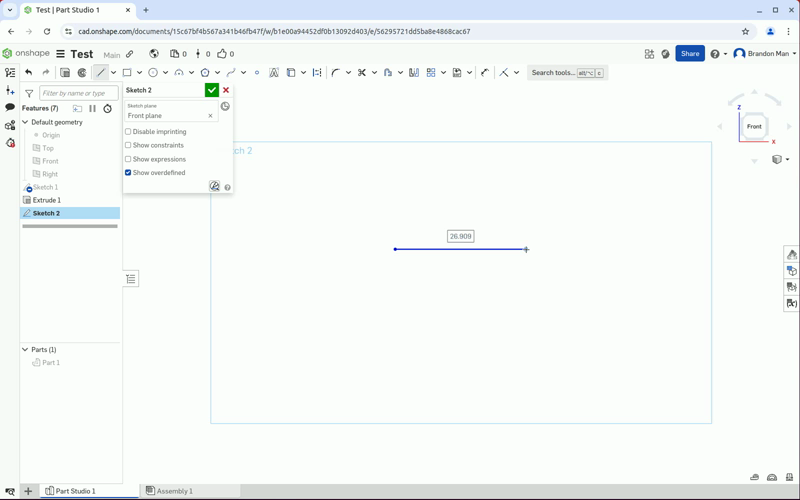
mouse_move(556, 249)
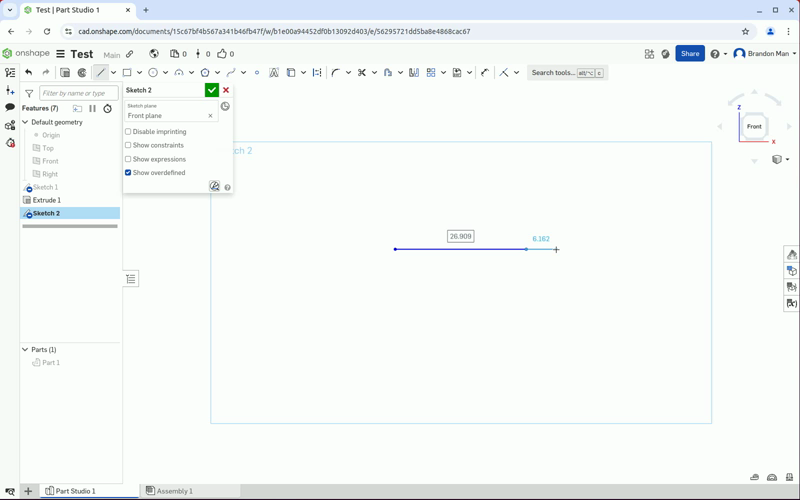
mouse_move(526, 246)
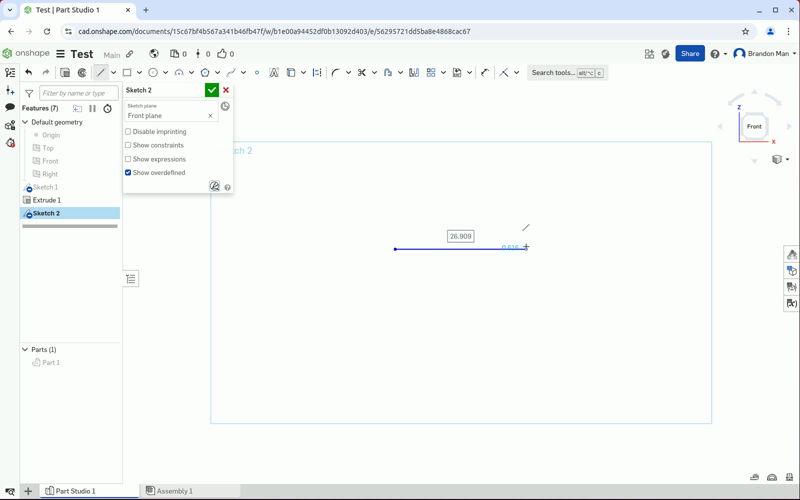
scroll(6)
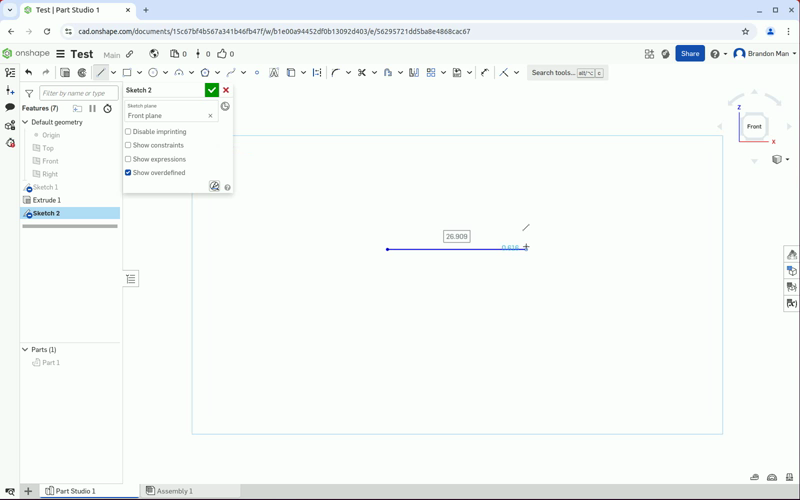
scroll(6)
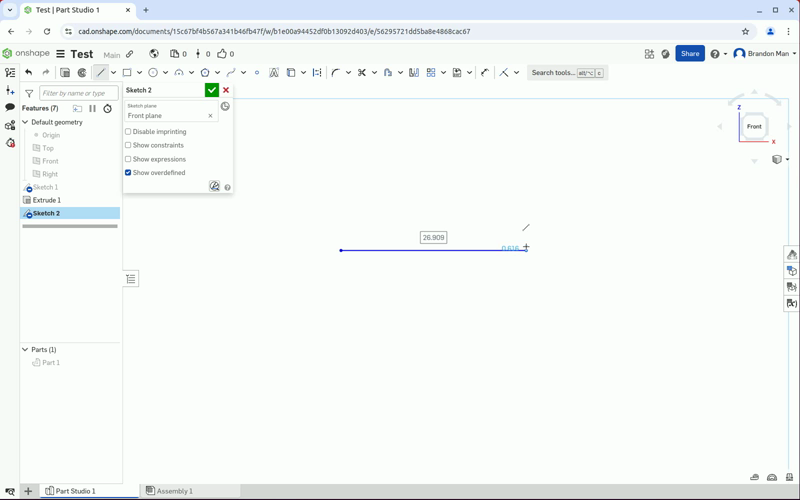
scroll(6)
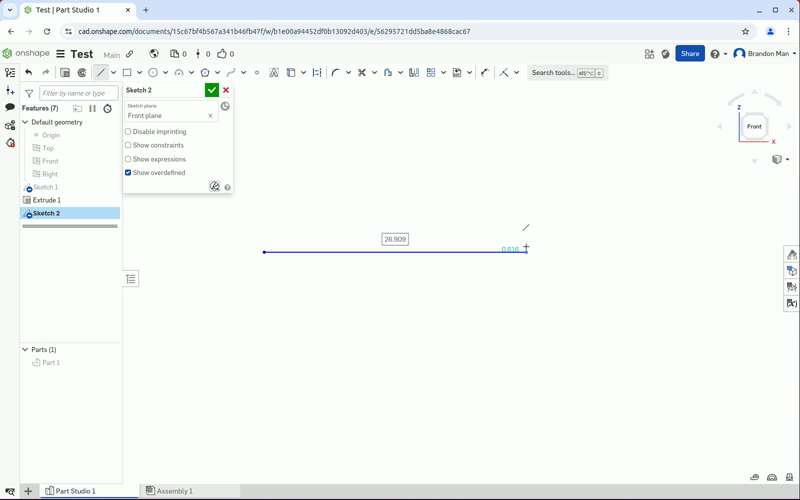
scroll(6)
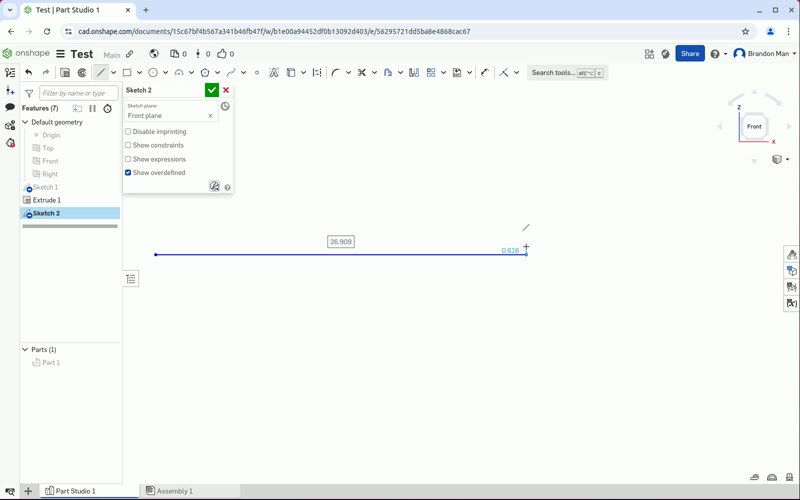
scroll(6)
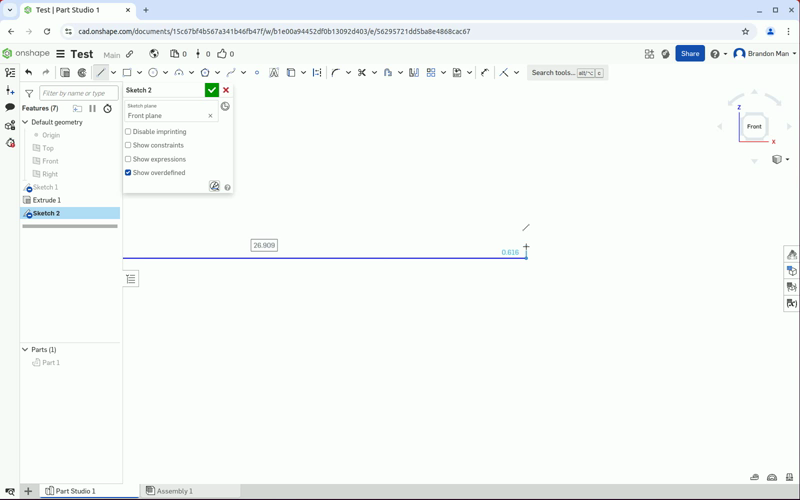
scroll(6)
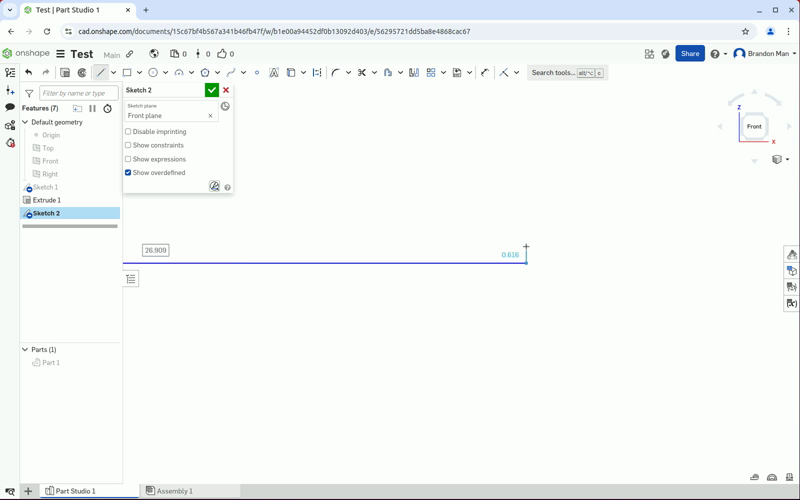
scroll(6)
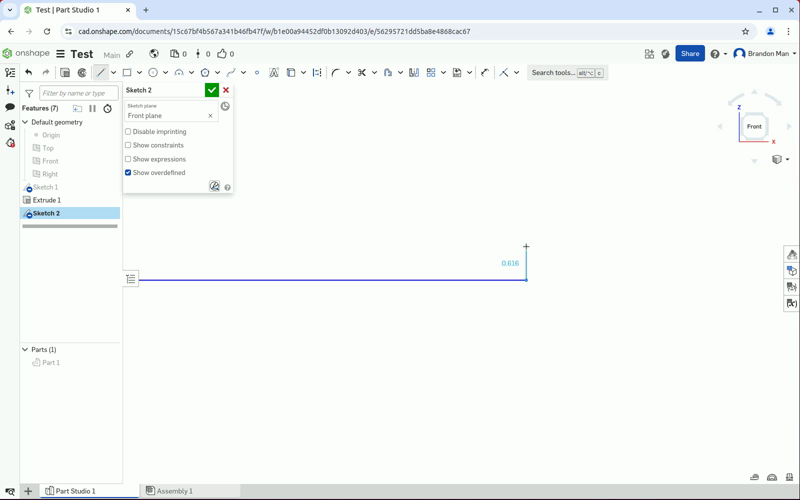
click(526, 246)
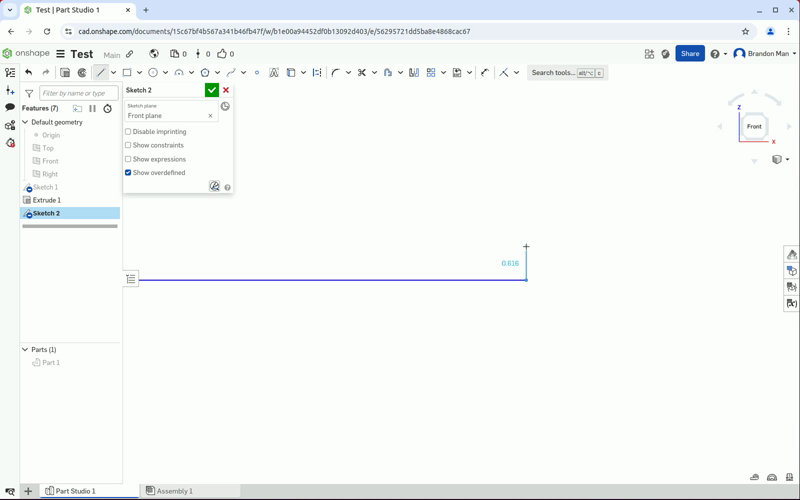
scroll(-6)
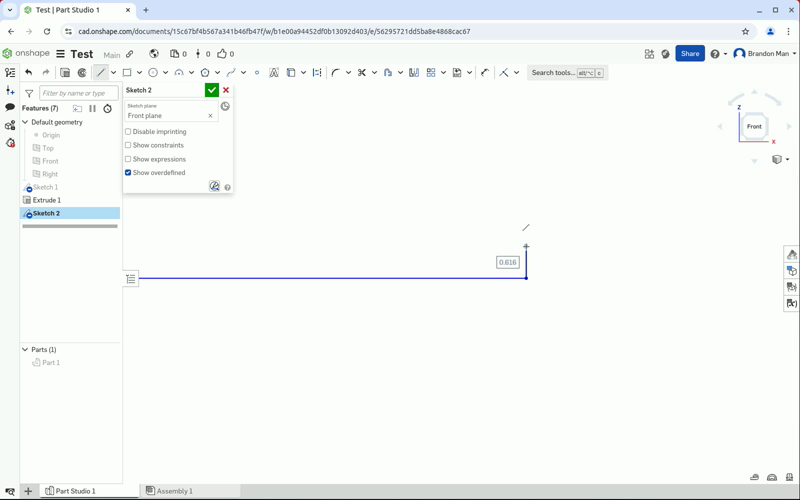
scroll(-6)
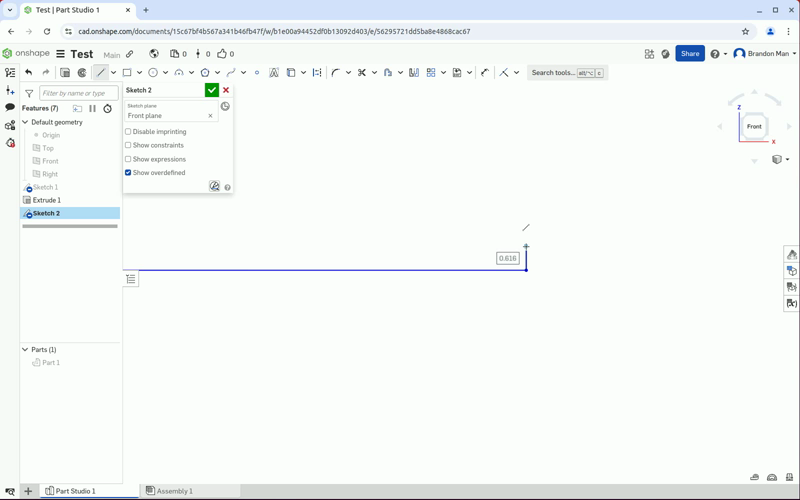
scroll(-6)
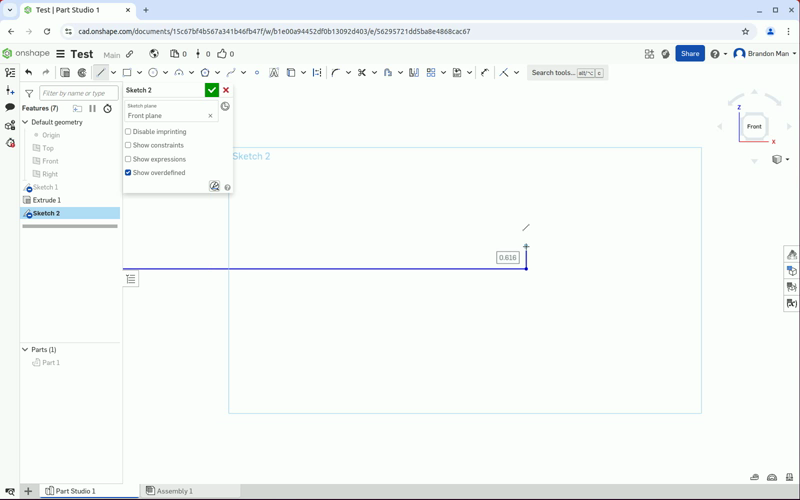
scroll(-6)
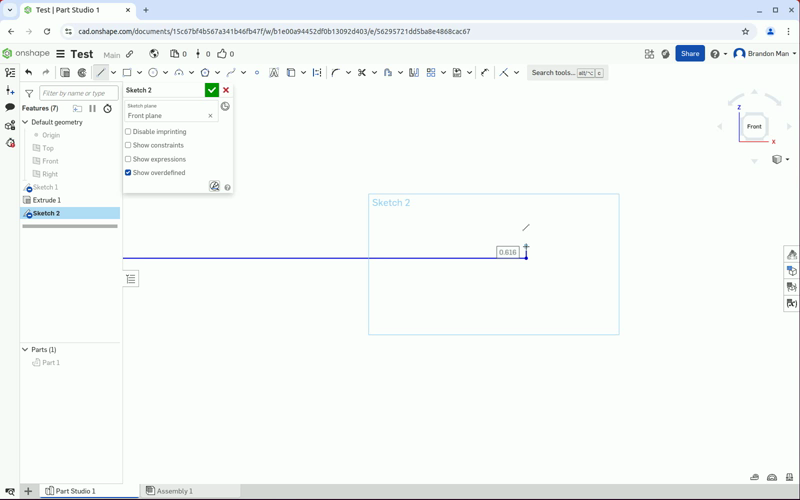
scroll(-6)
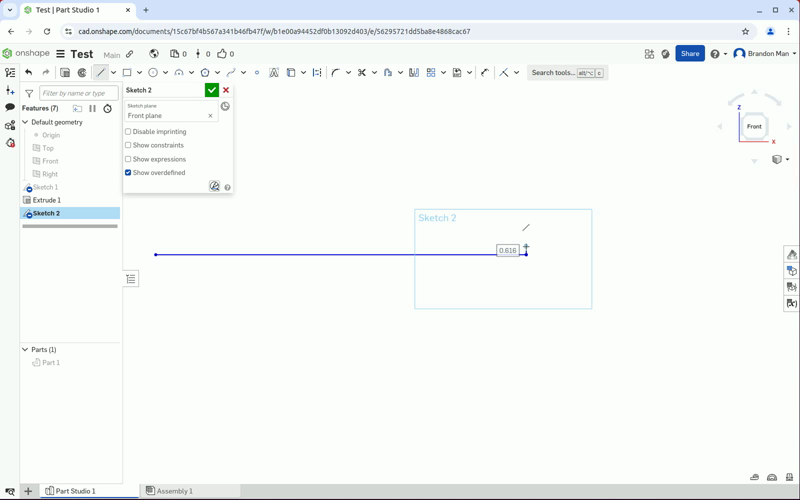
scroll(-6)
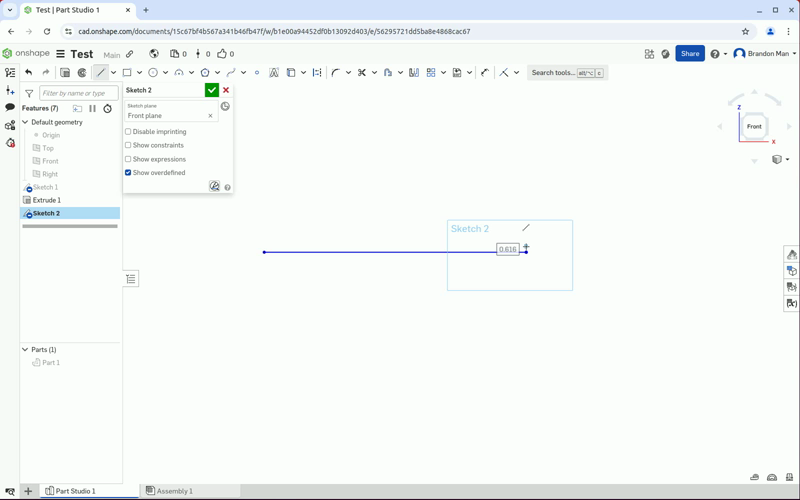
scroll(-6)
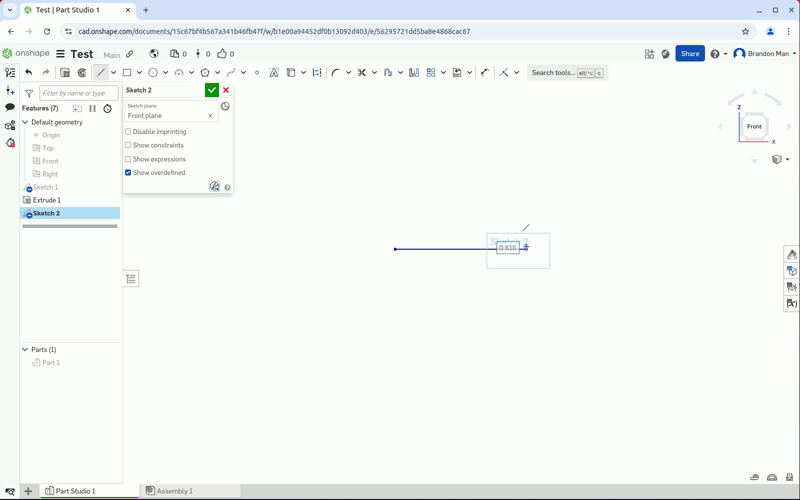
key_up(shift)
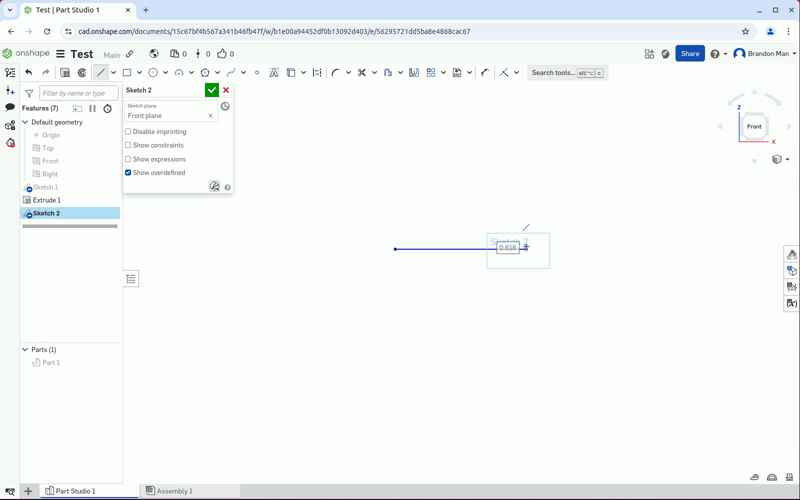
key_down(shift)
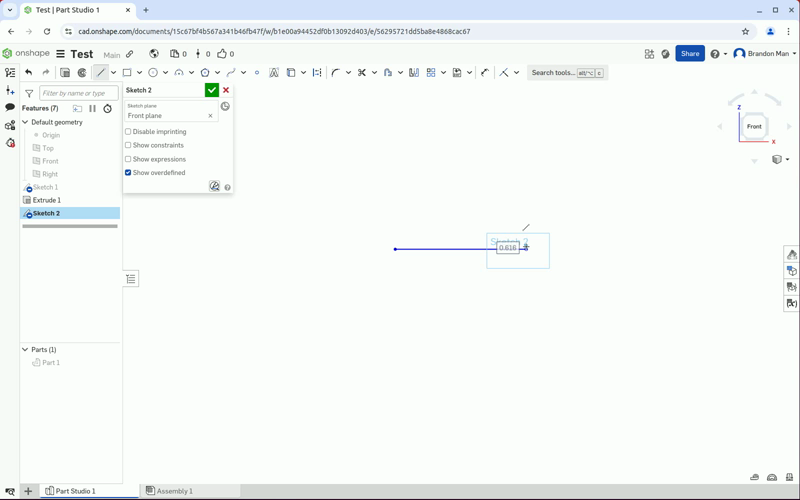
mouse_move(395, 246)
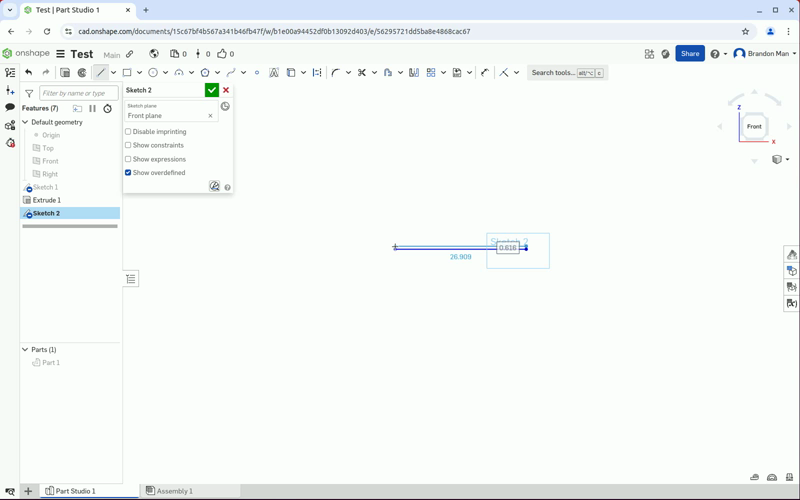
scroll(6)
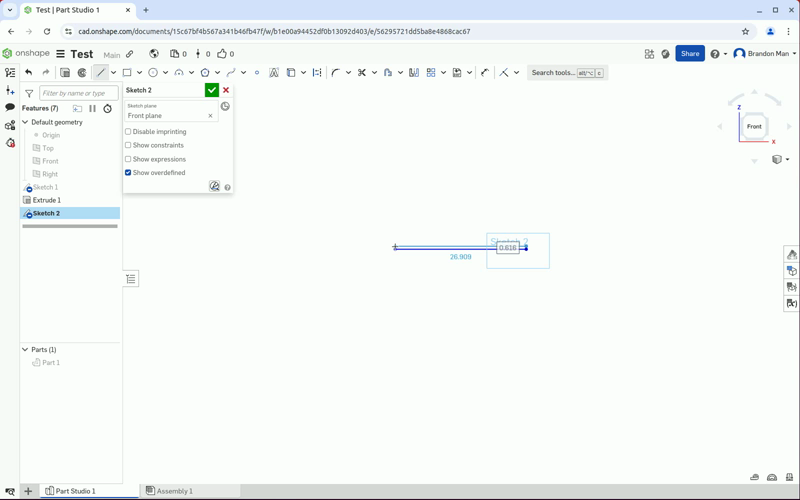
scroll(6)
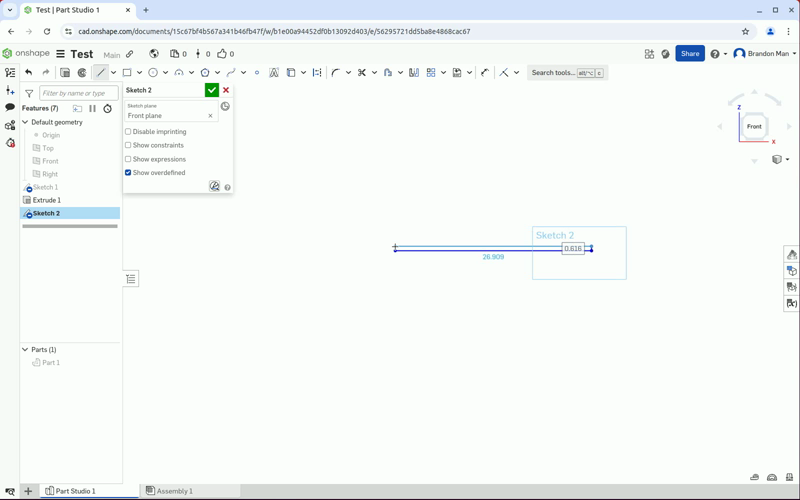
scroll(6)
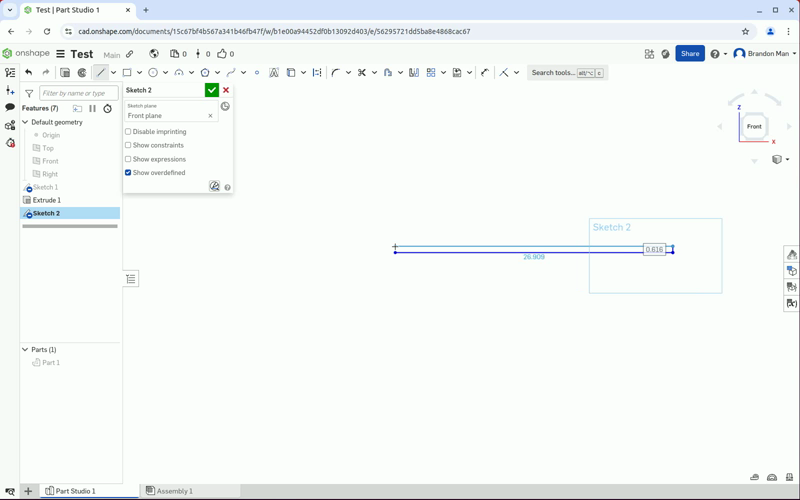
scroll(6)
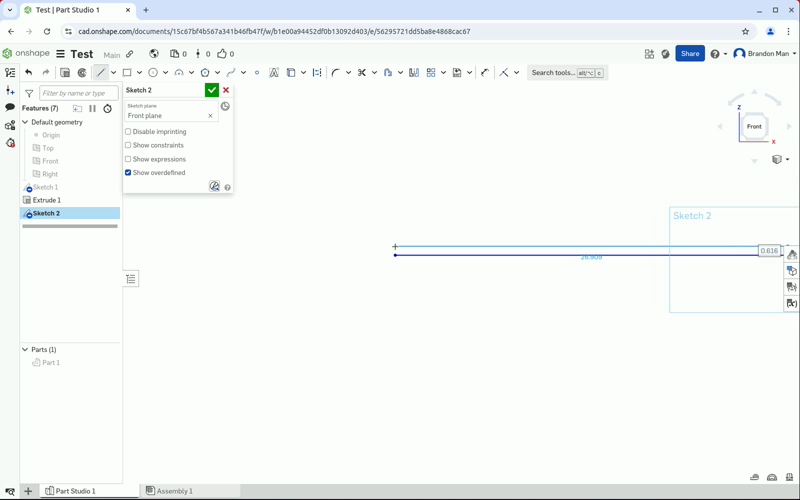
scroll(6)
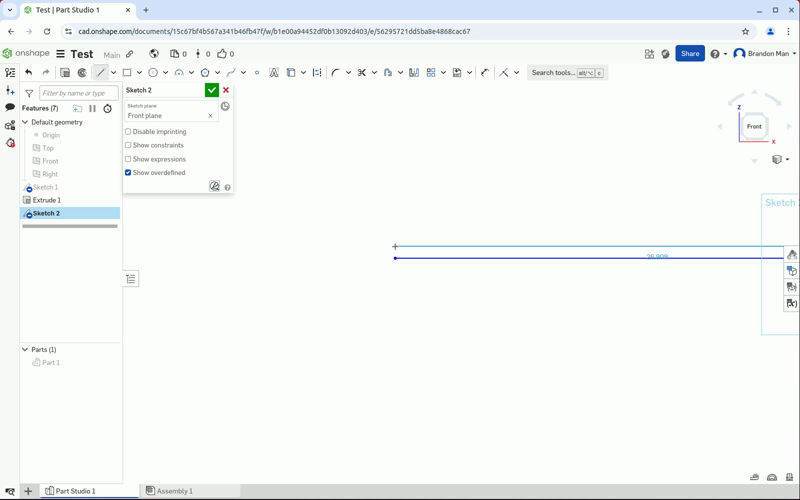
scroll(6)
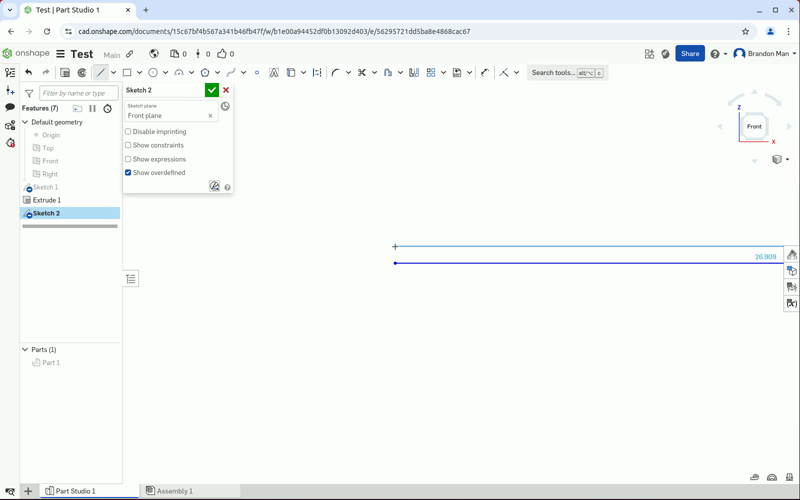
scroll(6)
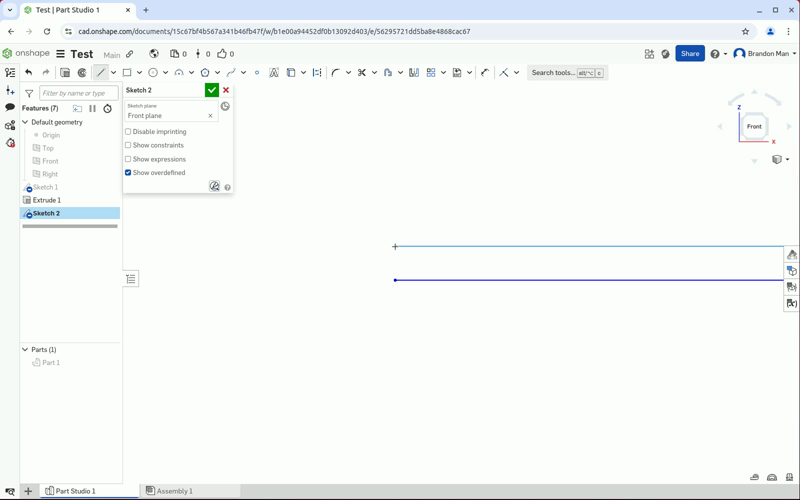
click(395, 246)
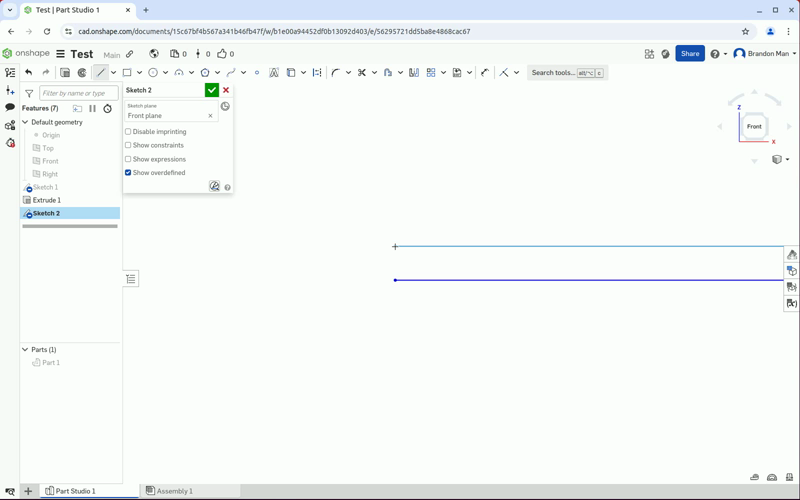
scroll(-6)
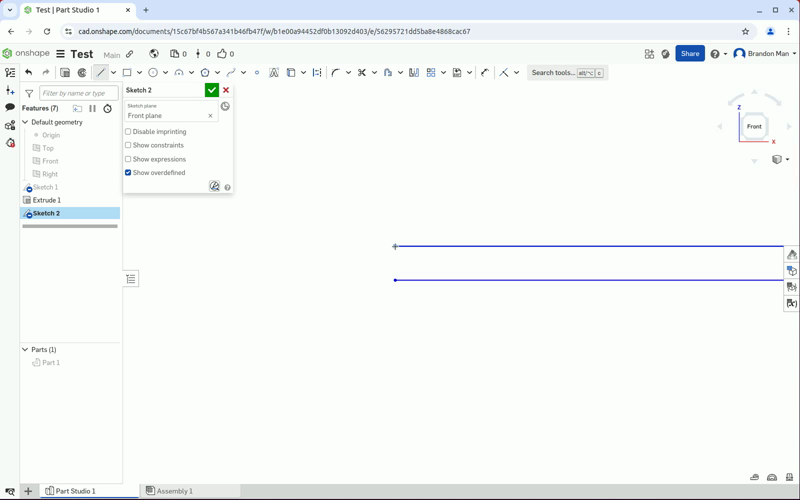
scroll(-6)
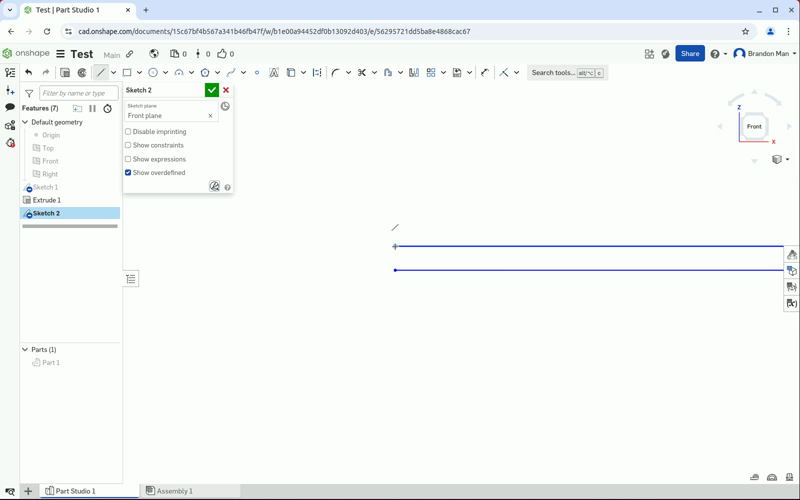
scroll(-6)
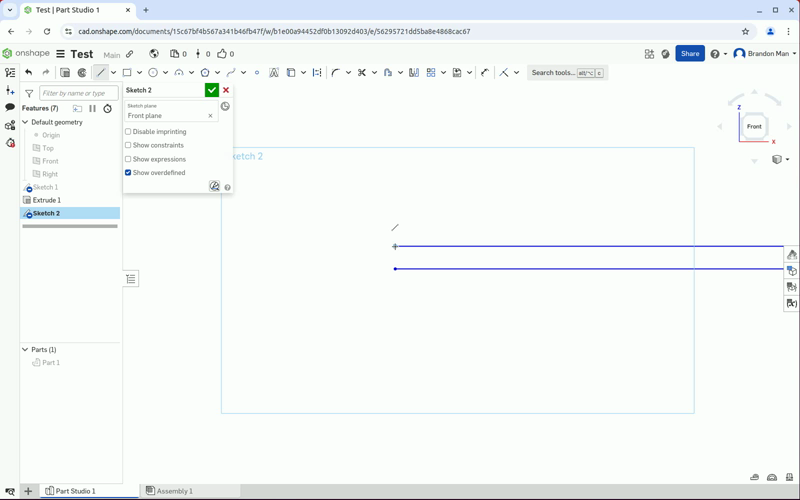
scroll(-6)
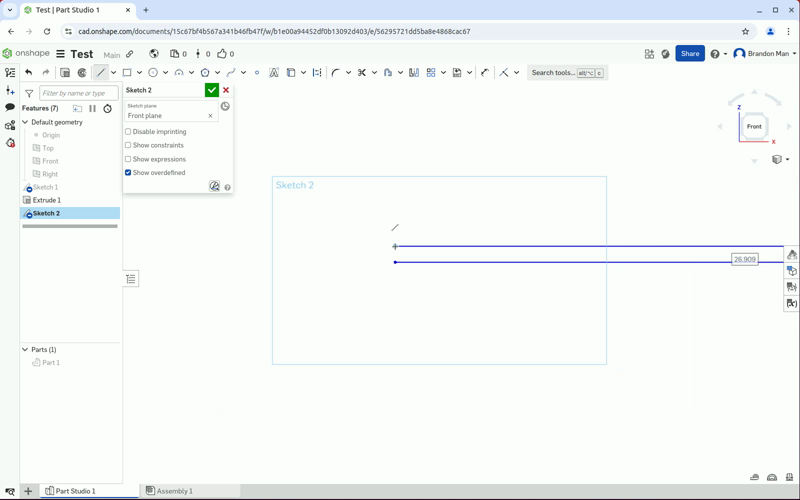
scroll(-6)
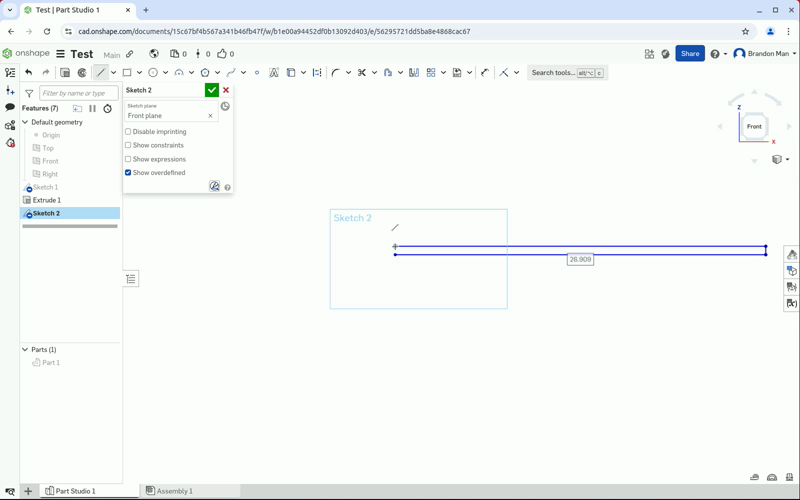
scroll(-6)
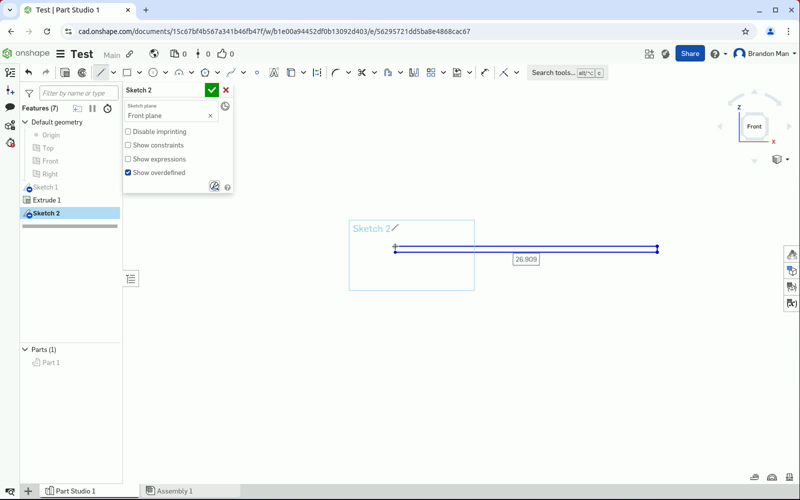
scroll(-6)
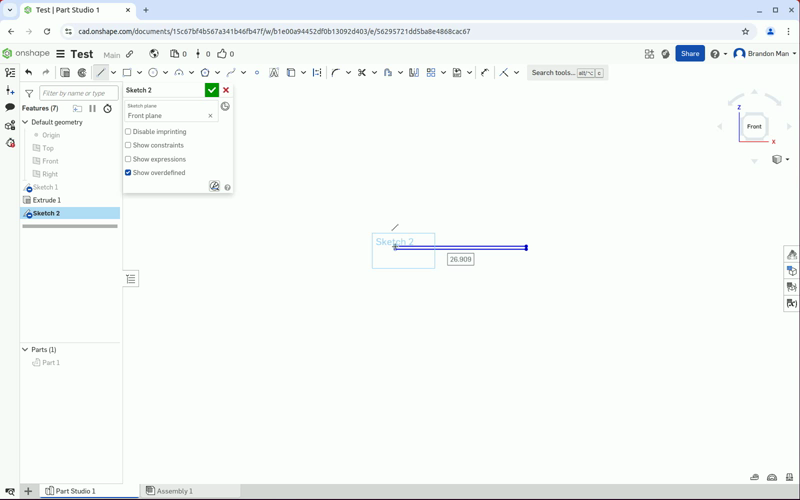
key_up(shift)
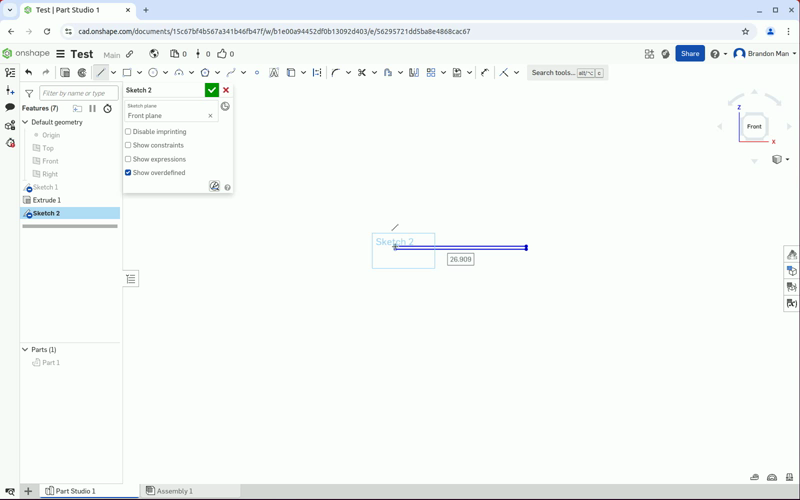
mouse_move(425, 246)
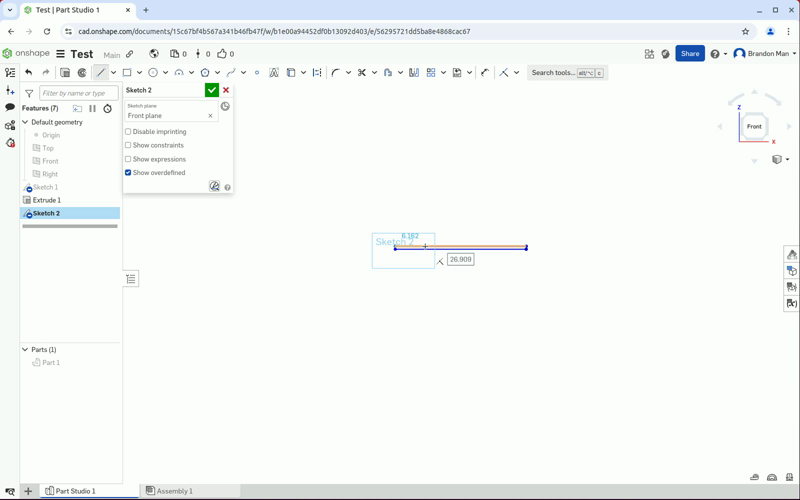
key_down(shift)
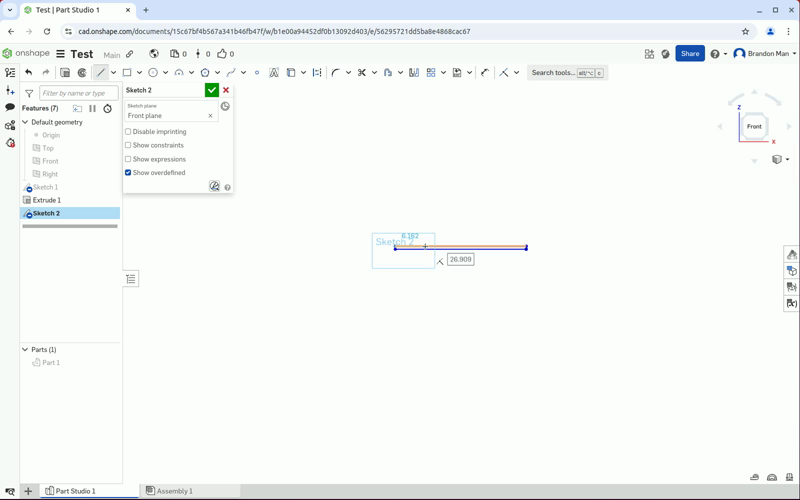
mouse_move(395, 249)
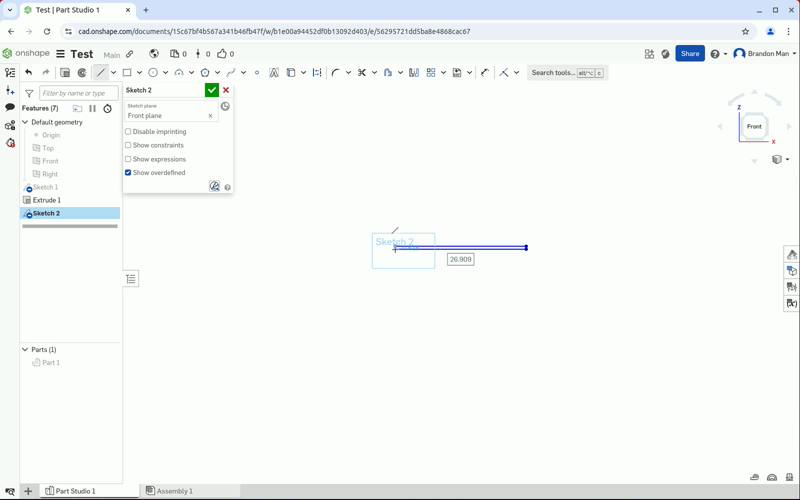
scroll(6)
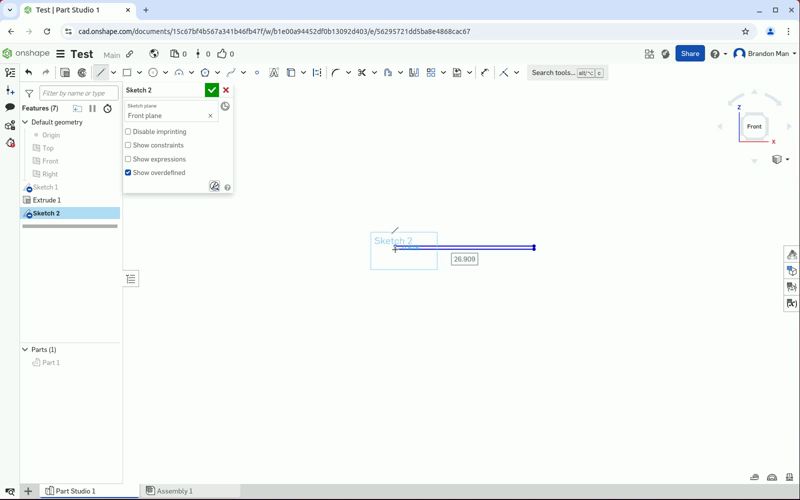
scroll(6)
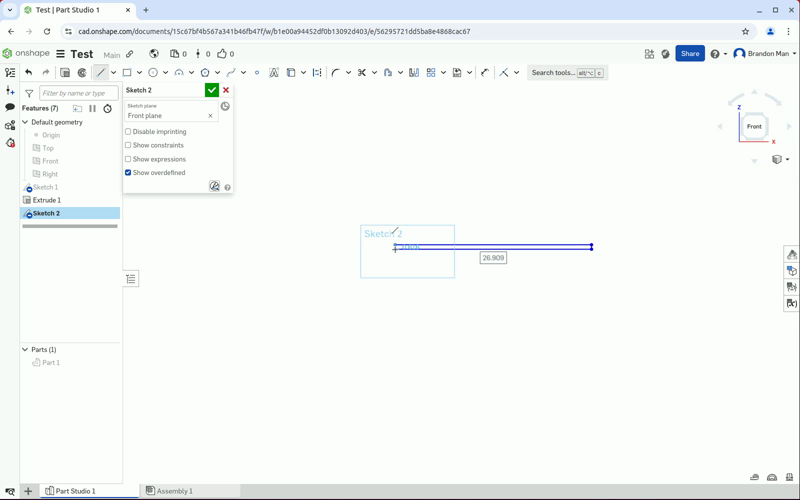
scroll(6)
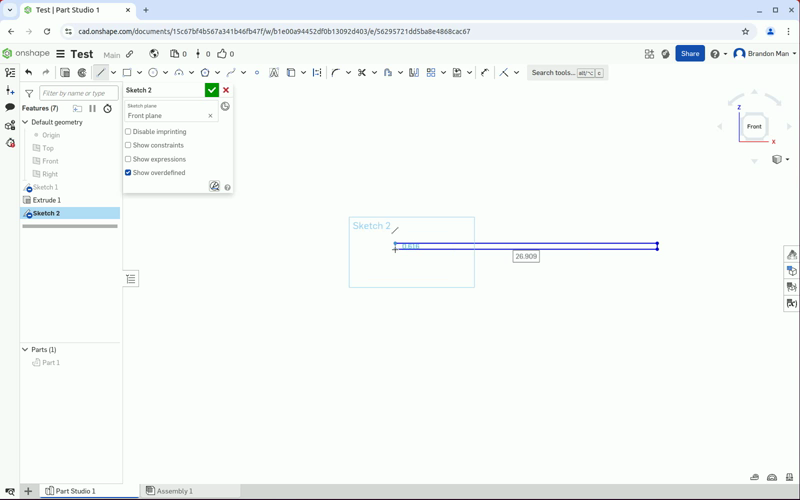
scroll(6)
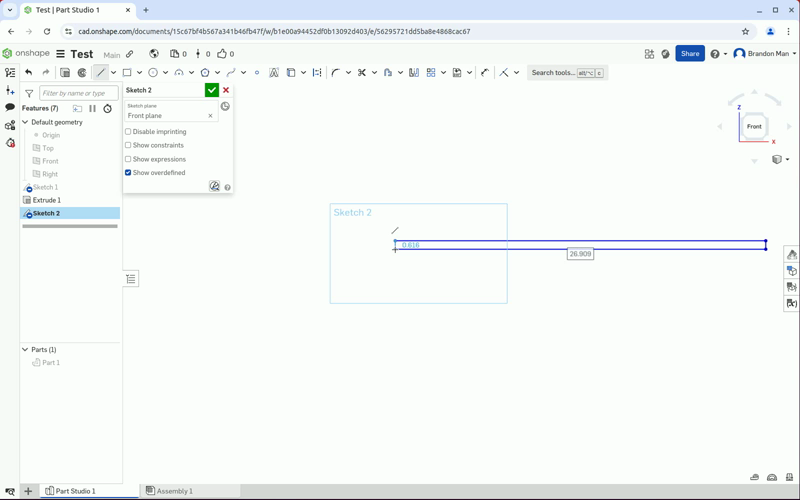
scroll(6)
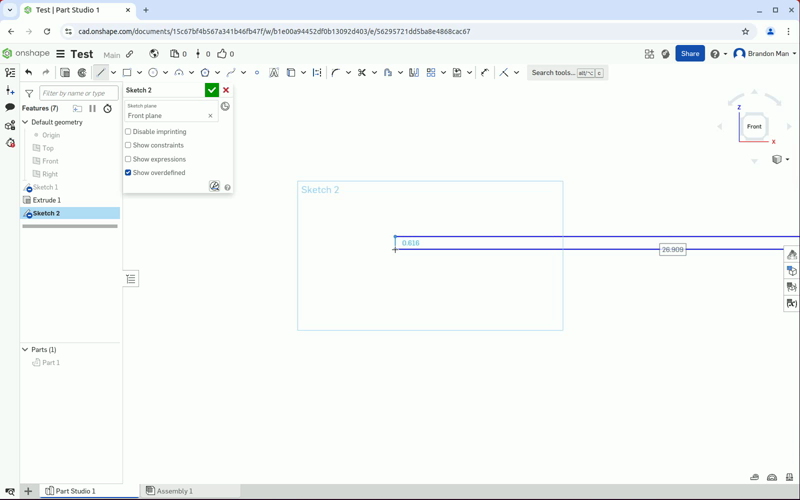
scroll(6)
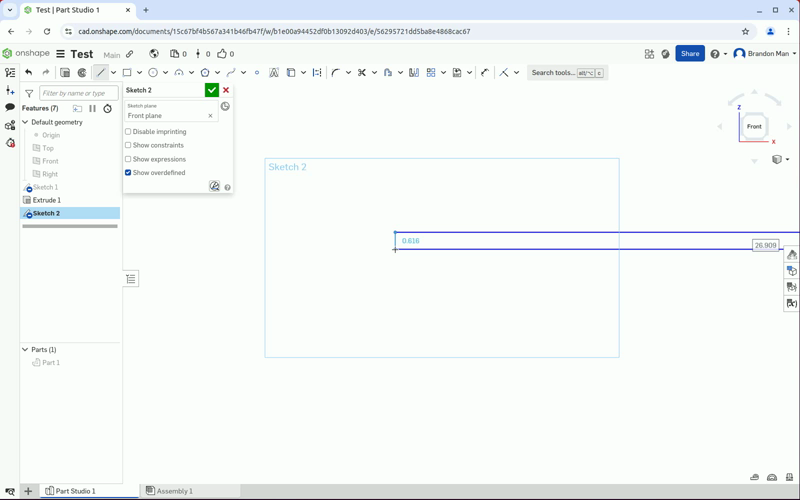
scroll(6)
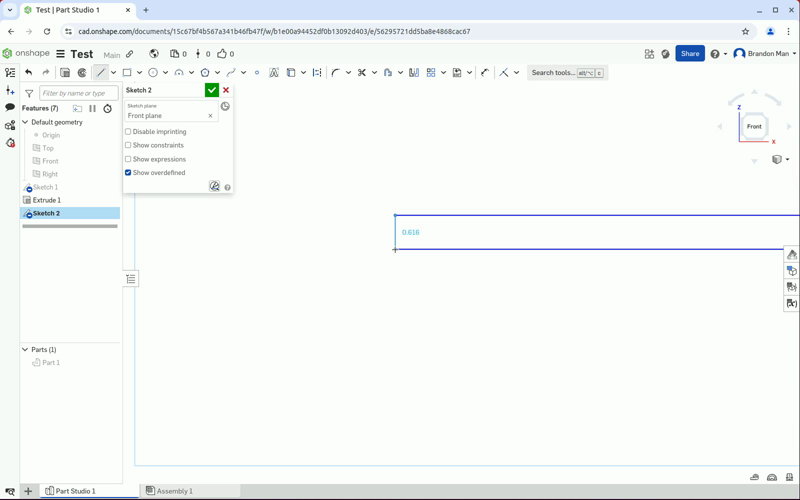
key_up(shift)
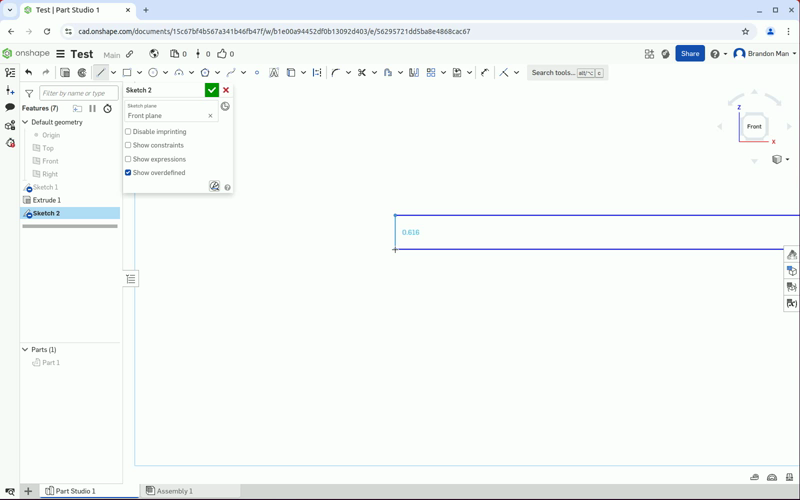
click(395, 249)
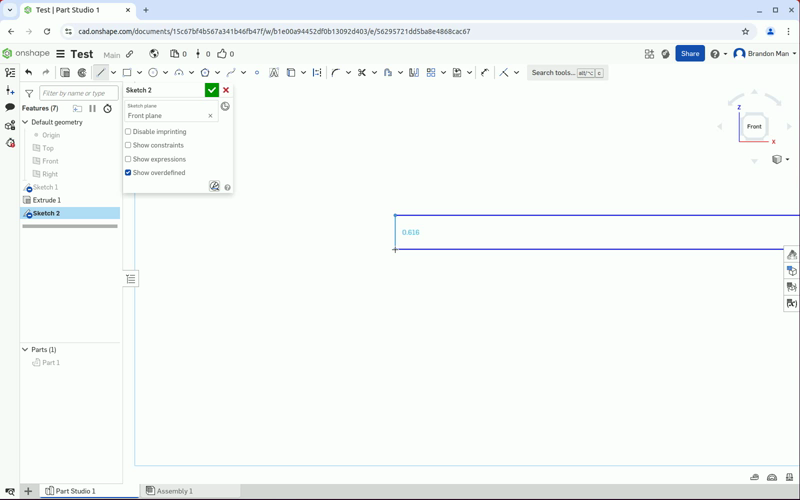
scroll(-6)
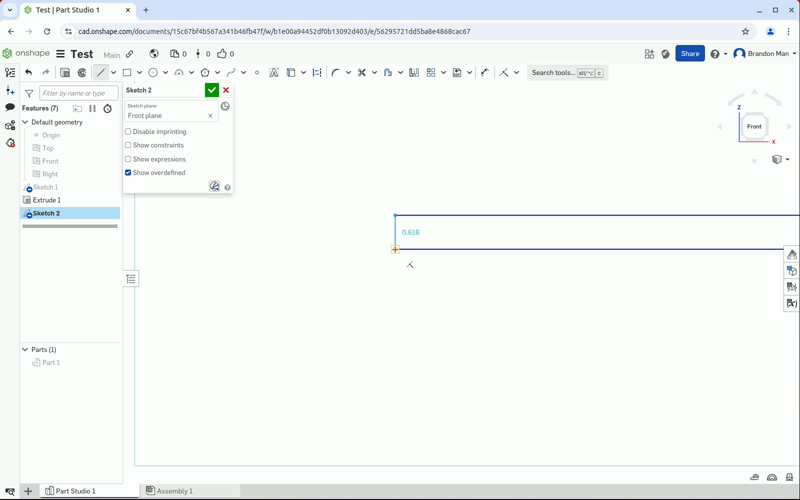
scroll(-6)
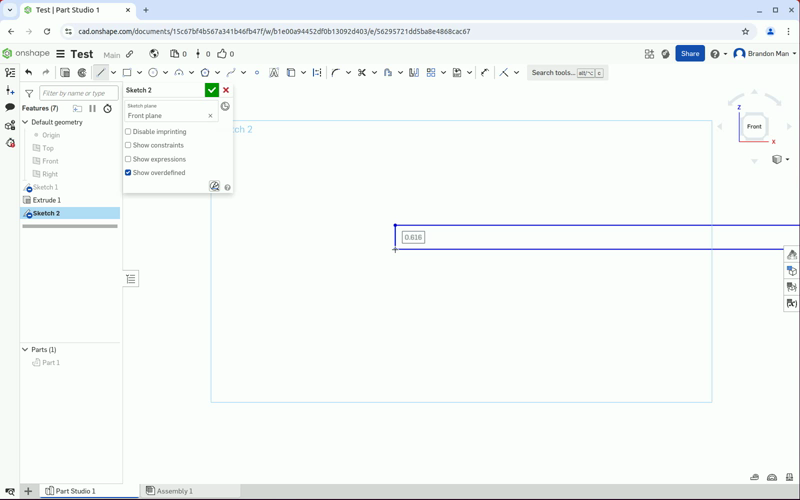
scroll(-6)
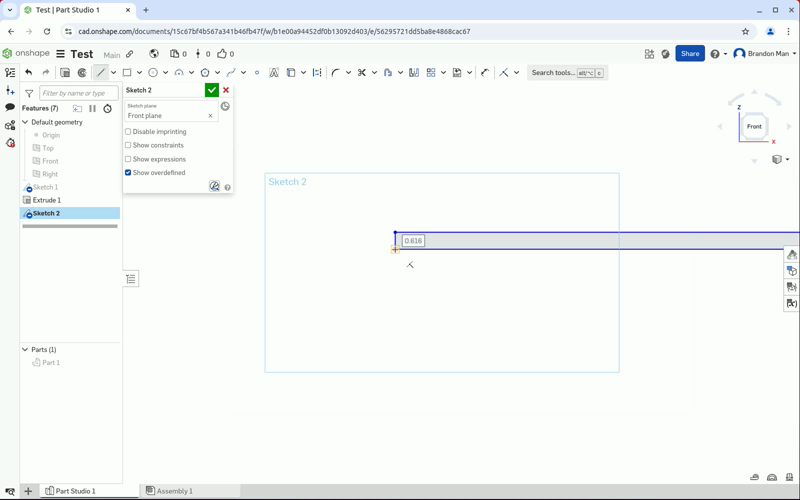
scroll(-6)
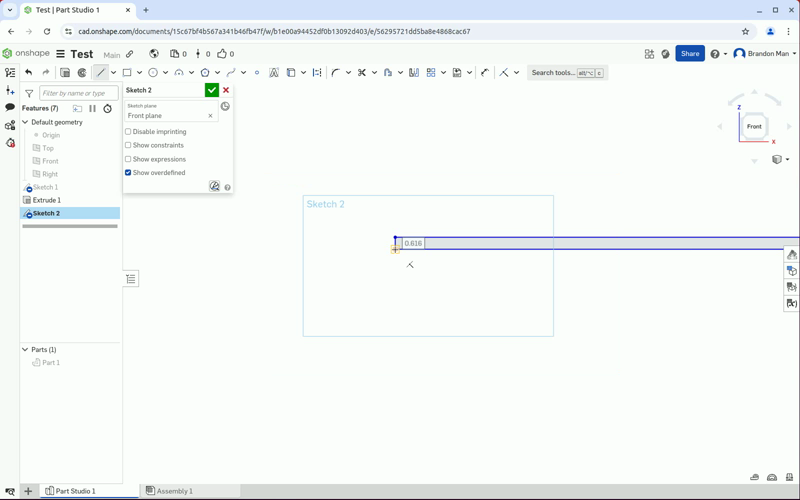
scroll(-6)
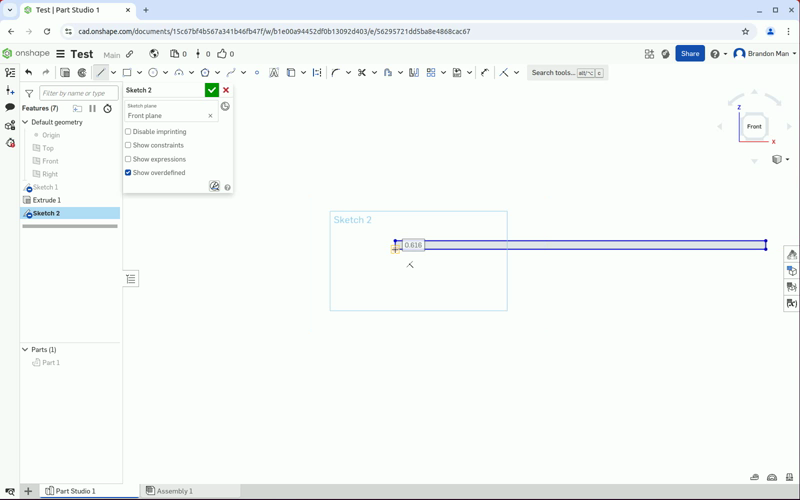
scroll(-6)
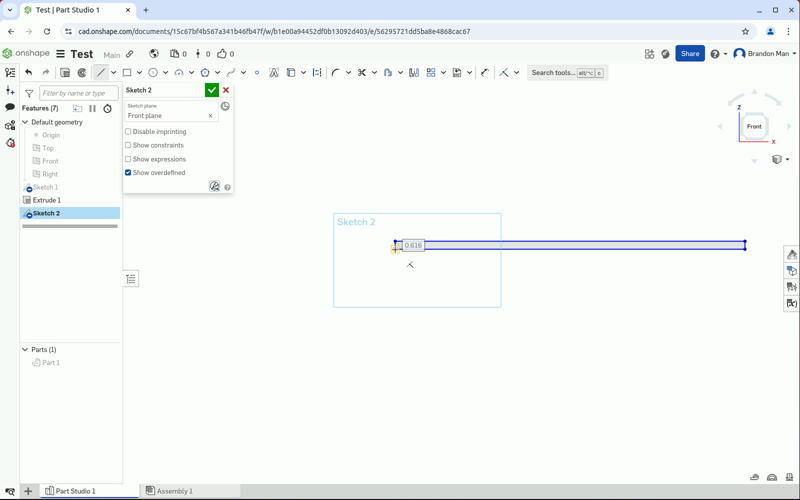
scroll(-6)
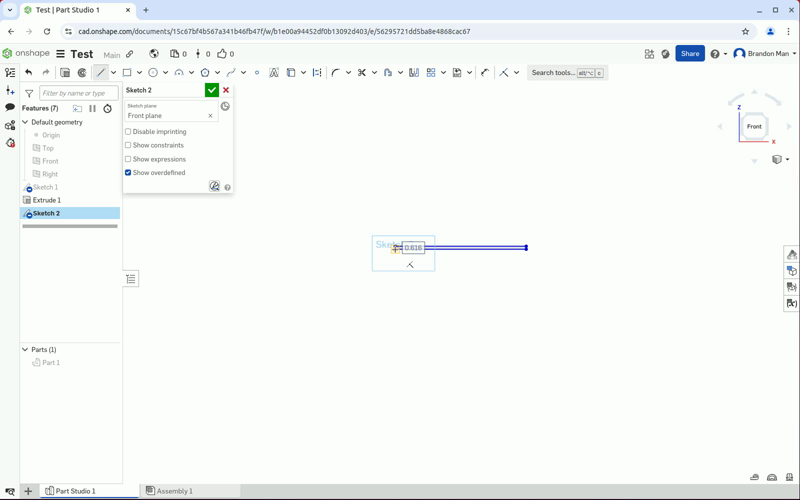
key(esc)
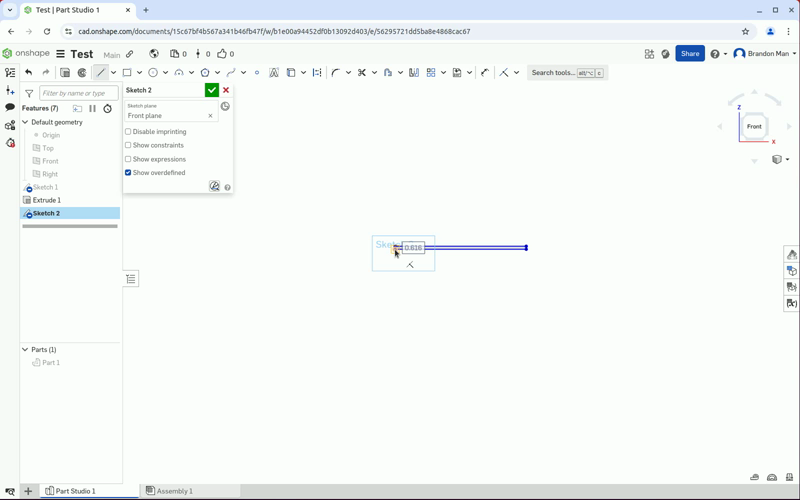
mouse_move(427, 246)
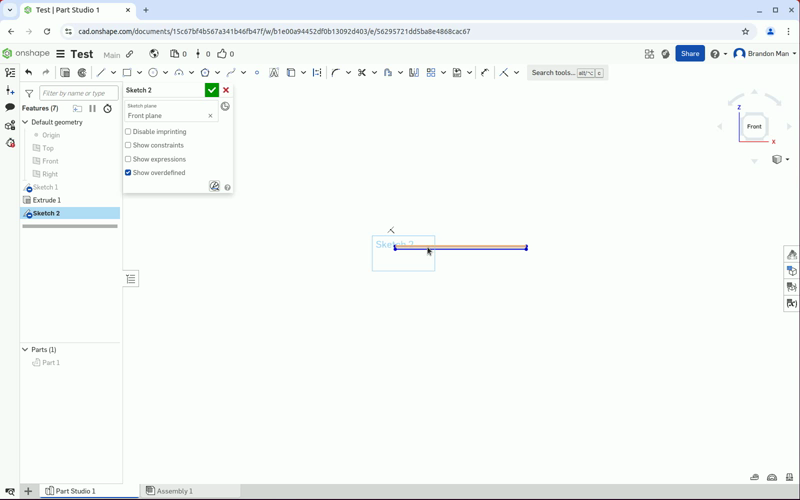
scroll(6)
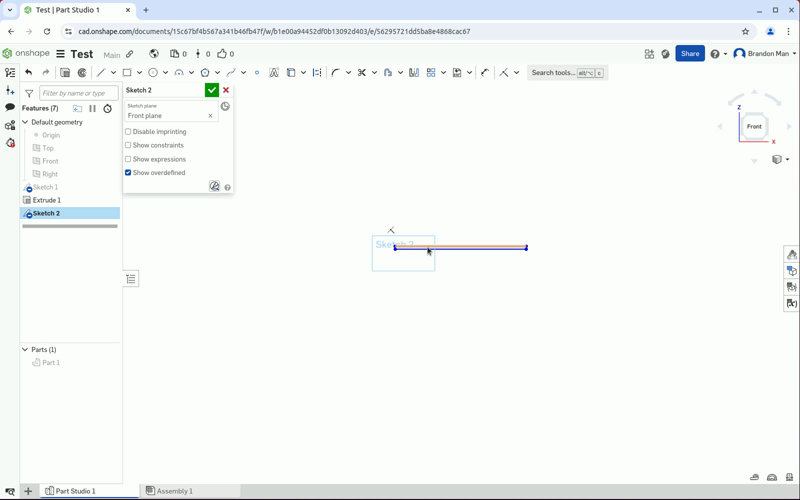
scroll(6)
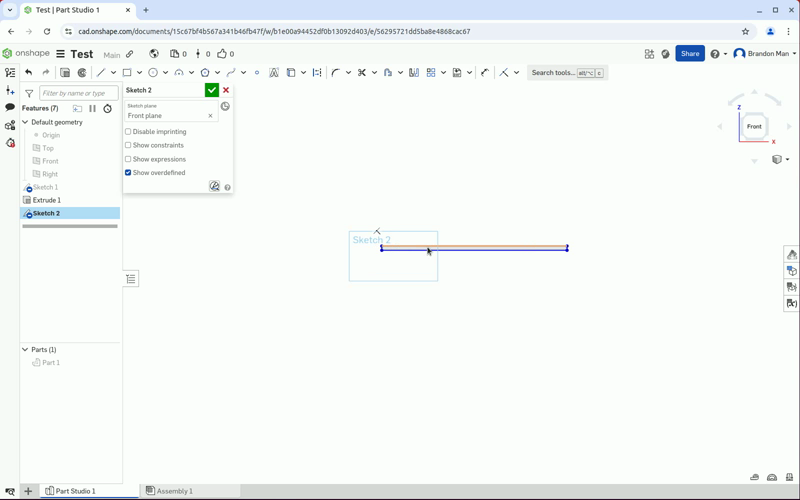
scroll(6)
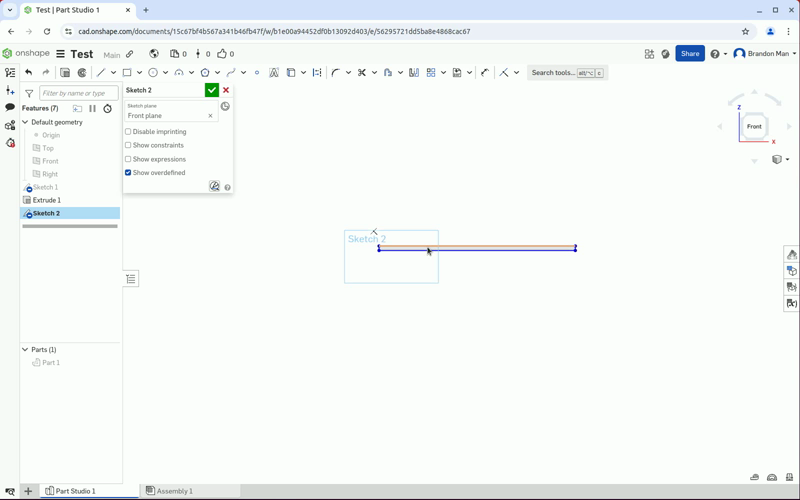
scroll(6)
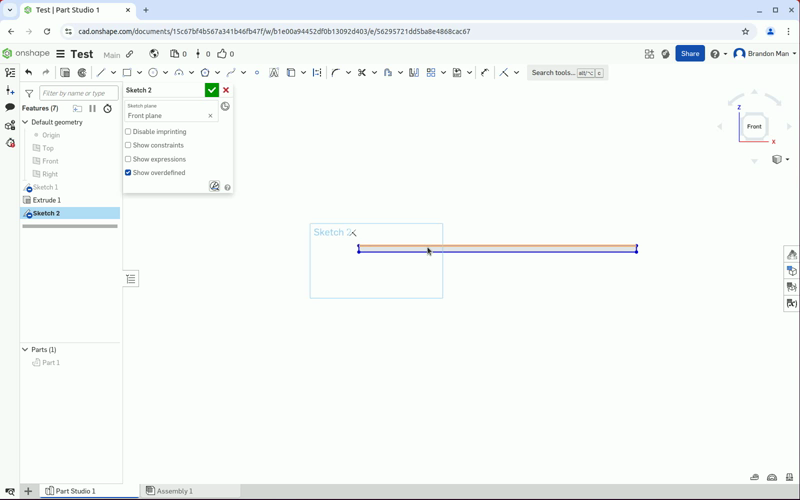
scroll(6)
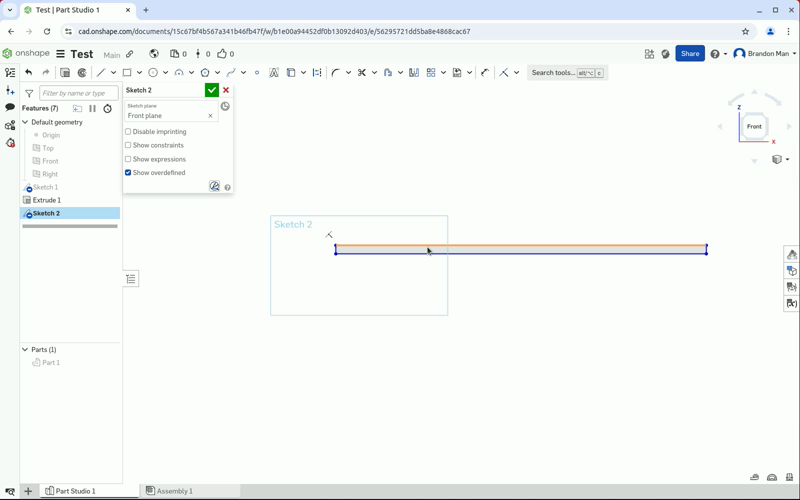
scroll(6)
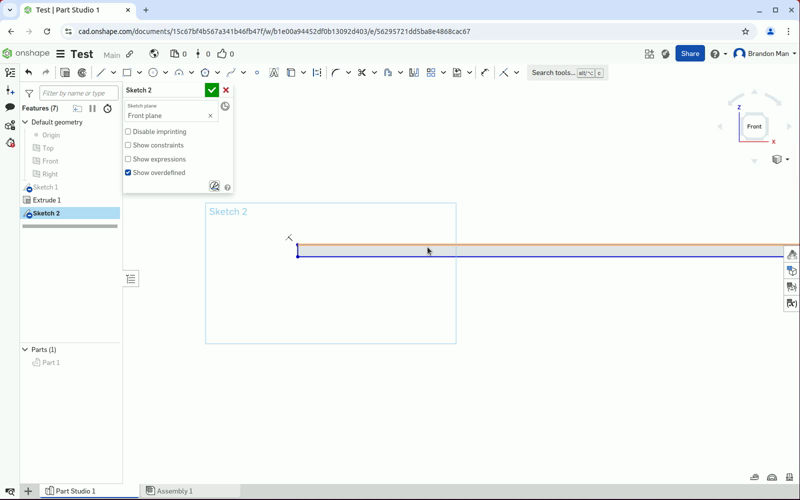
scroll(6)
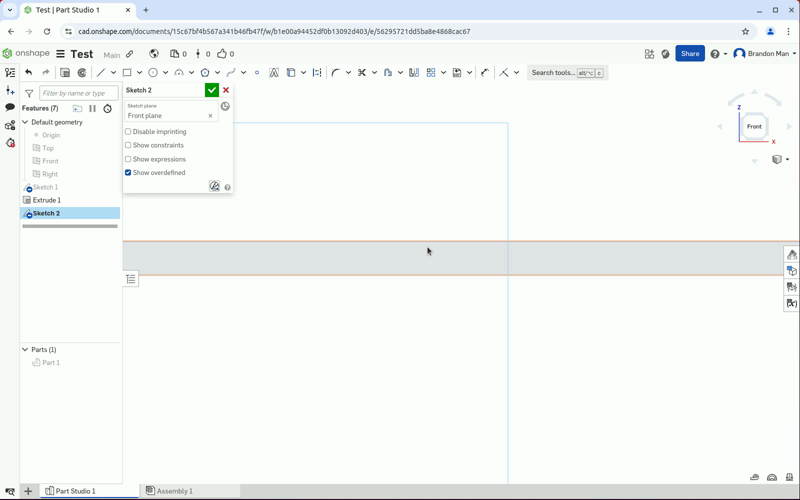
click(427, 246)
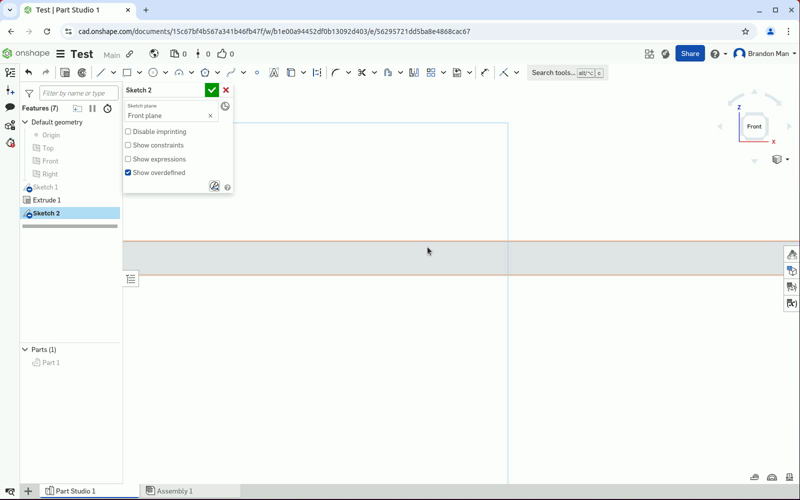
scroll(-6)
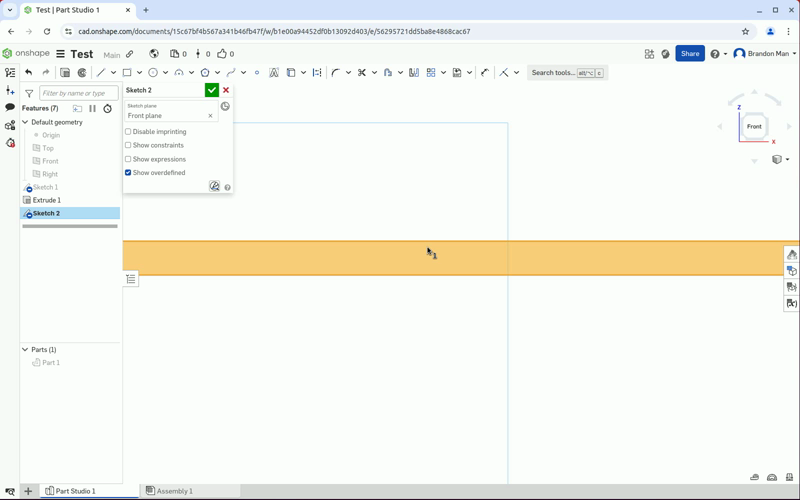
scroll(-6)
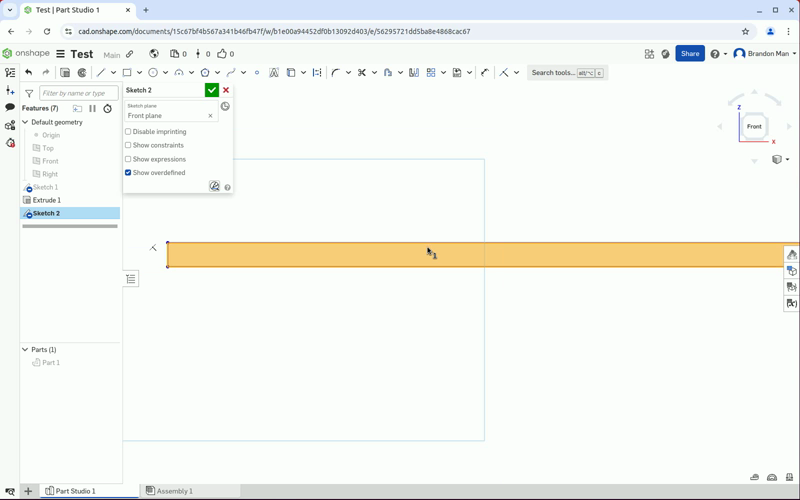
scroll(-6)
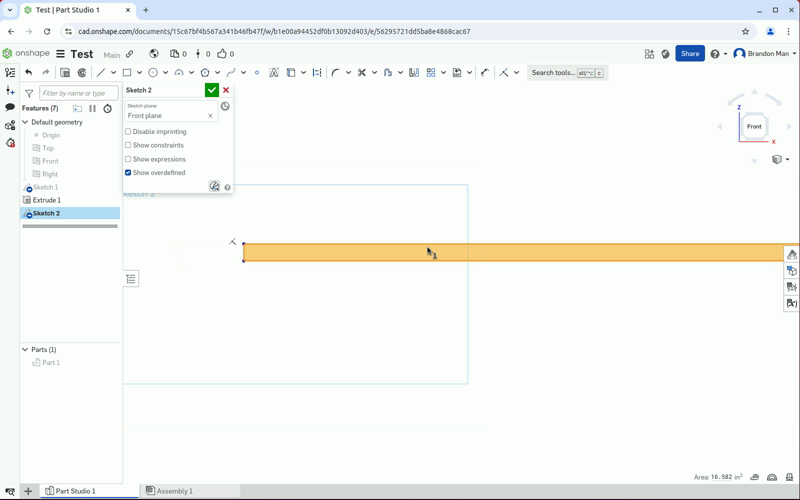
scroll(-6)
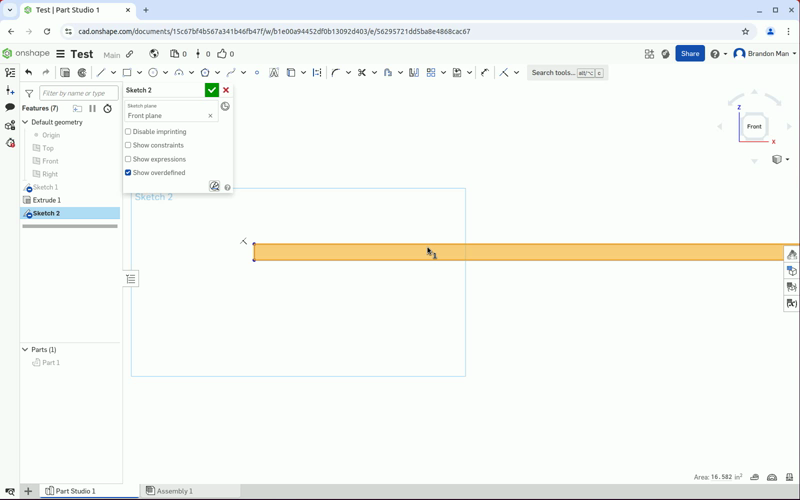
scroll(-6)
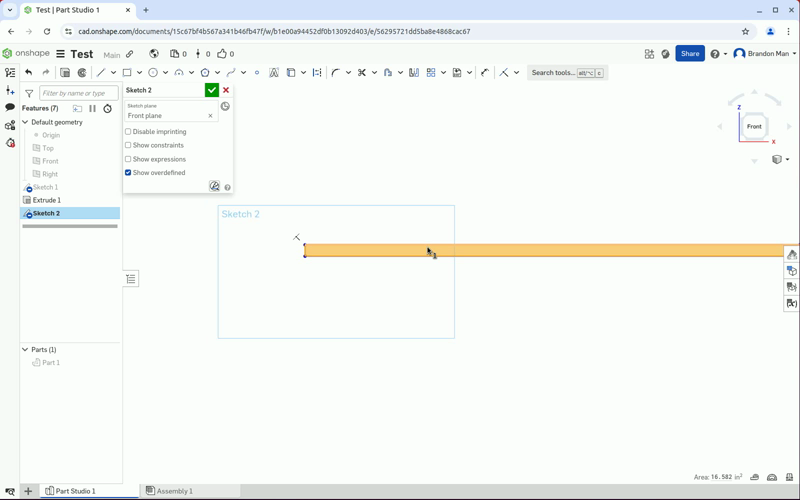
scroll(-6)
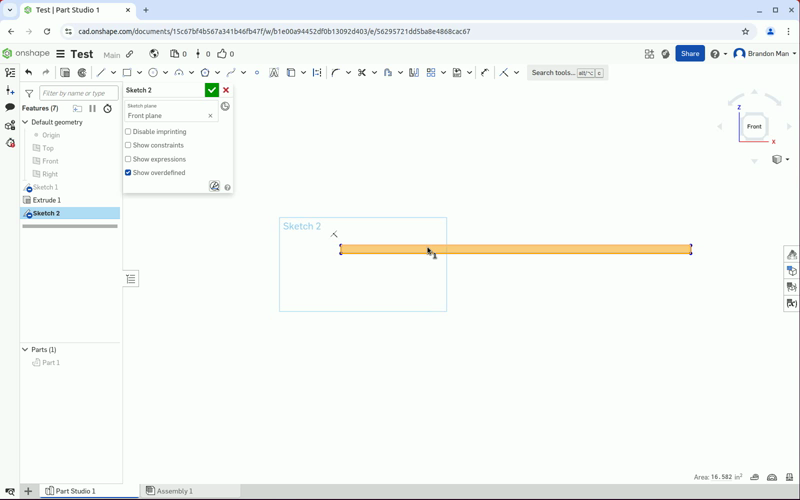
scroll(-6)
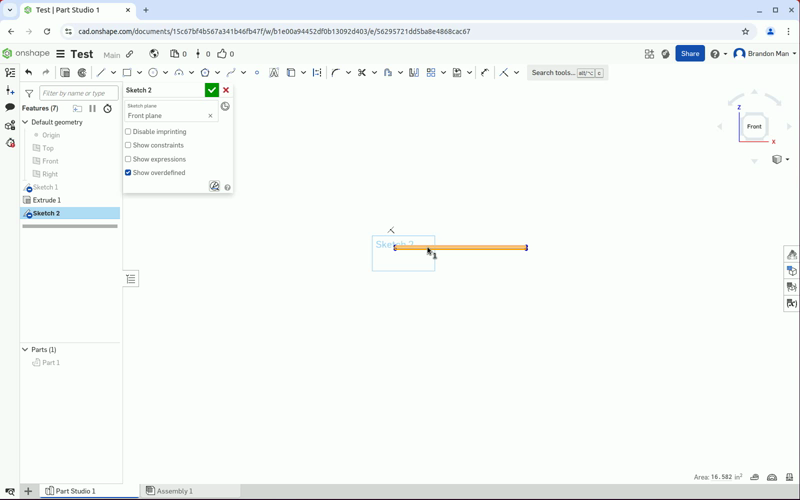
mouse_move(73, 352)
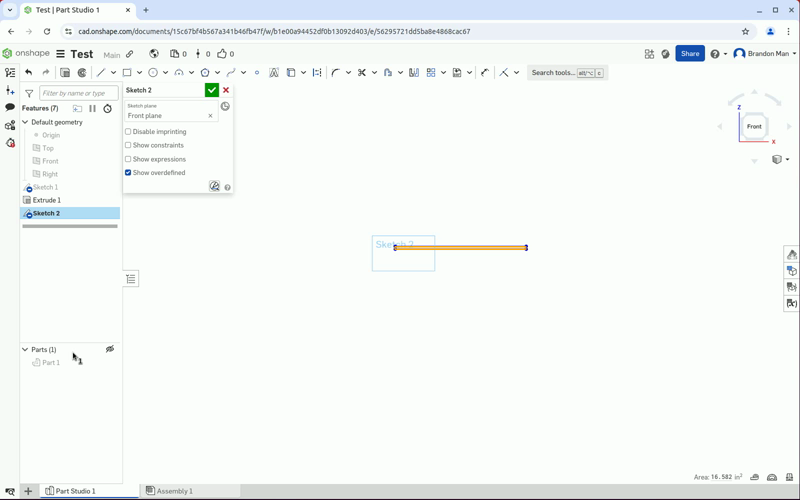
key(shift+y)
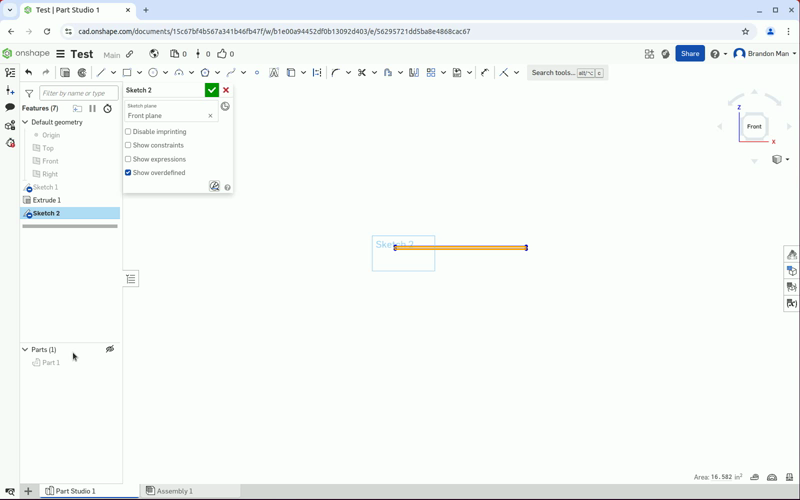
key(shift+e)
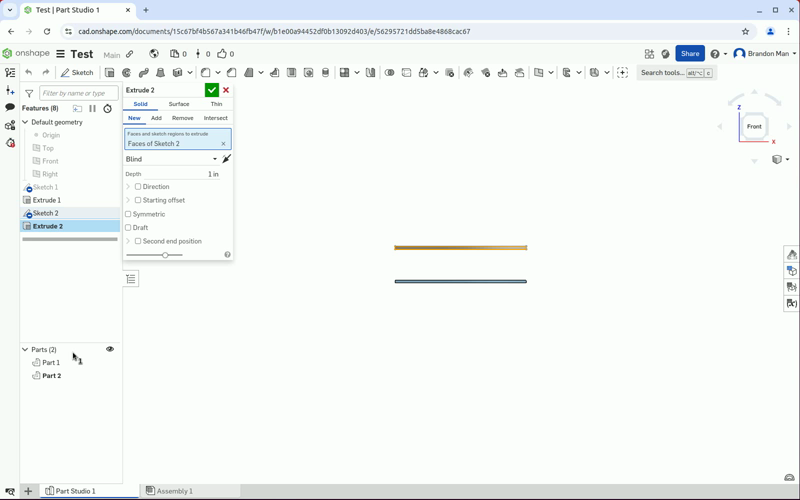
mouse_move(143, 106)
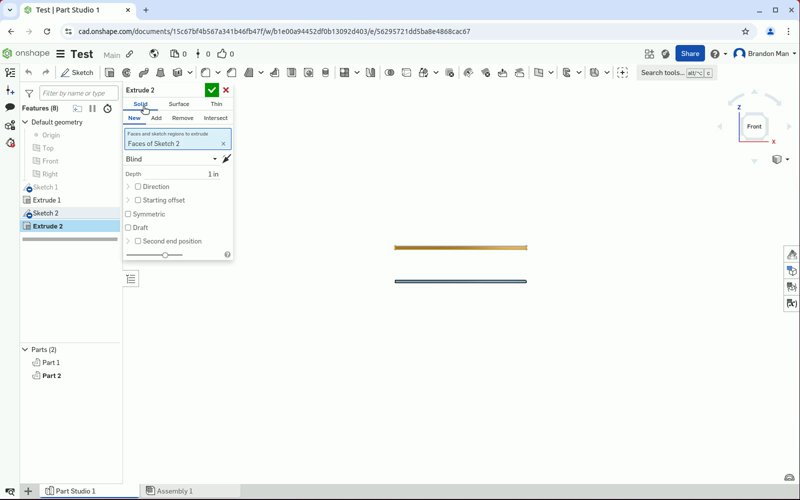
click(143, 106)
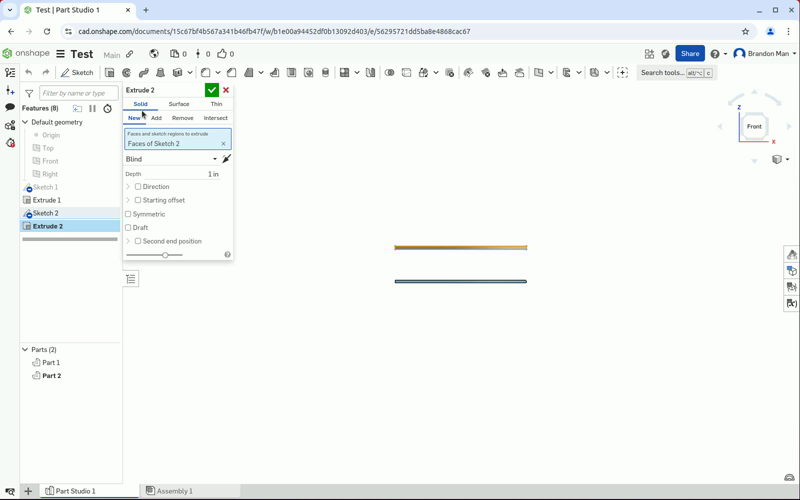
mouse_move(137, 120)
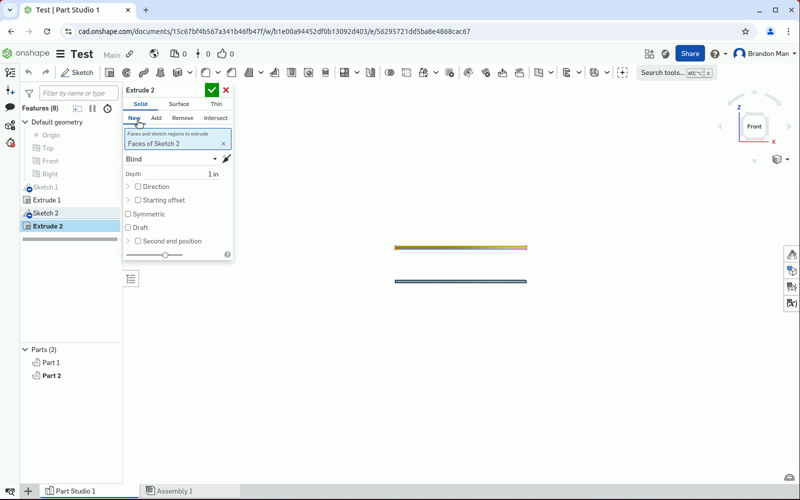
click(137, 120)
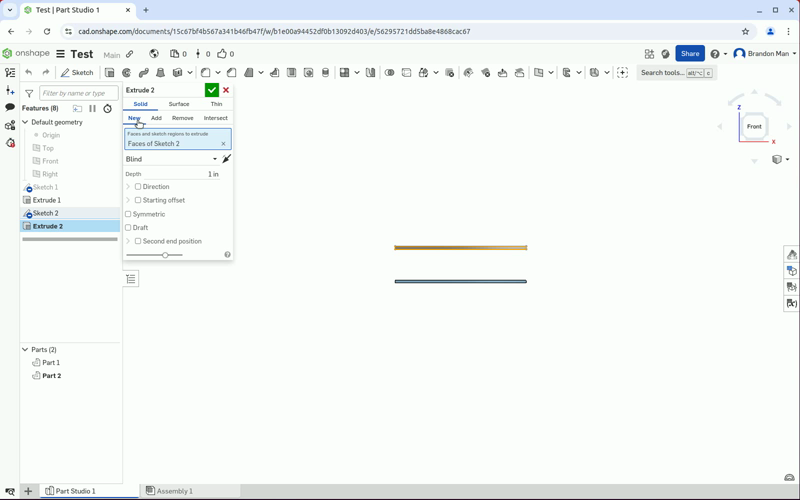
key(tab, 4)
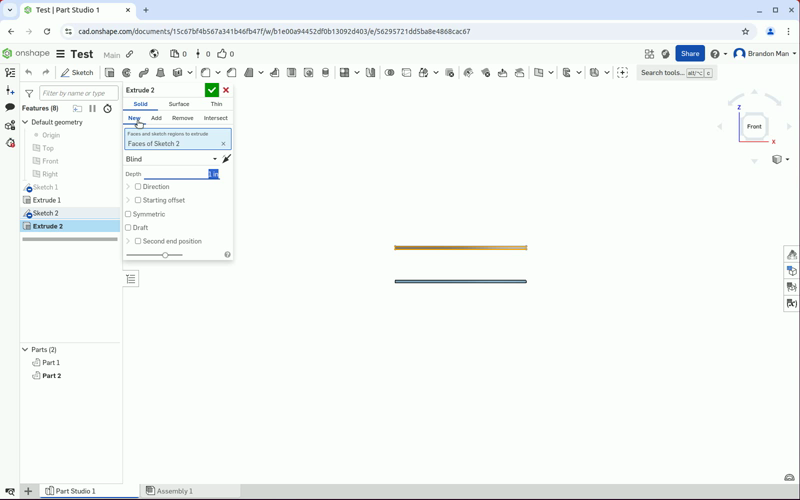
text(5.777)
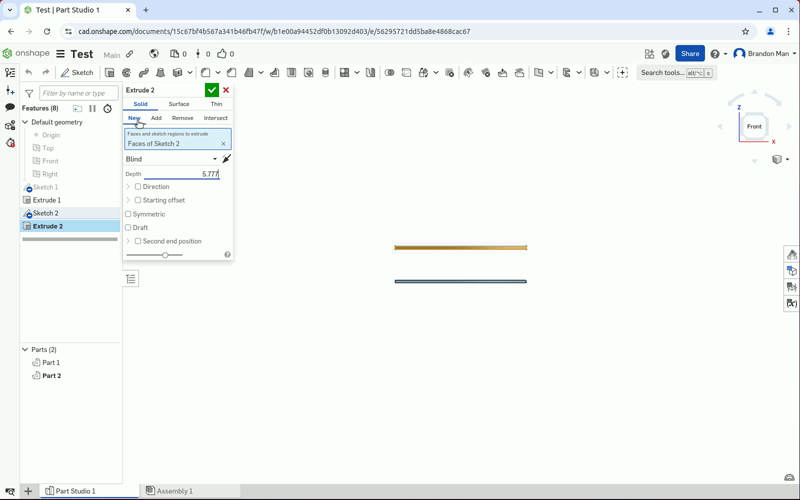
key(enter)
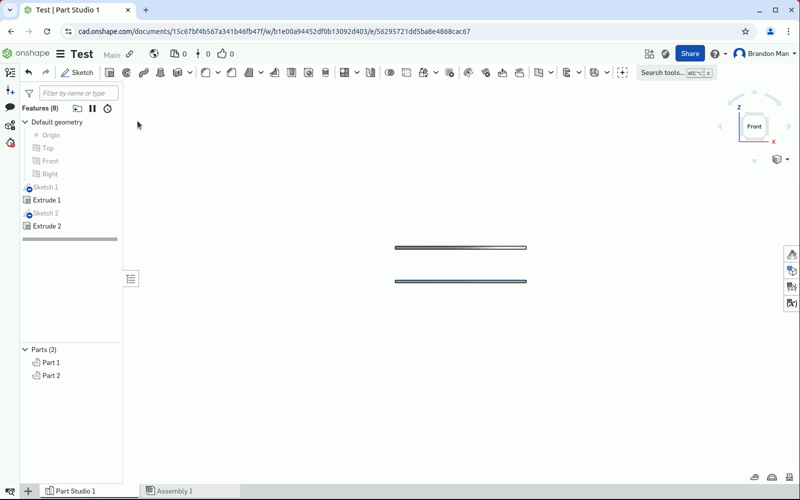
key(shift+h)
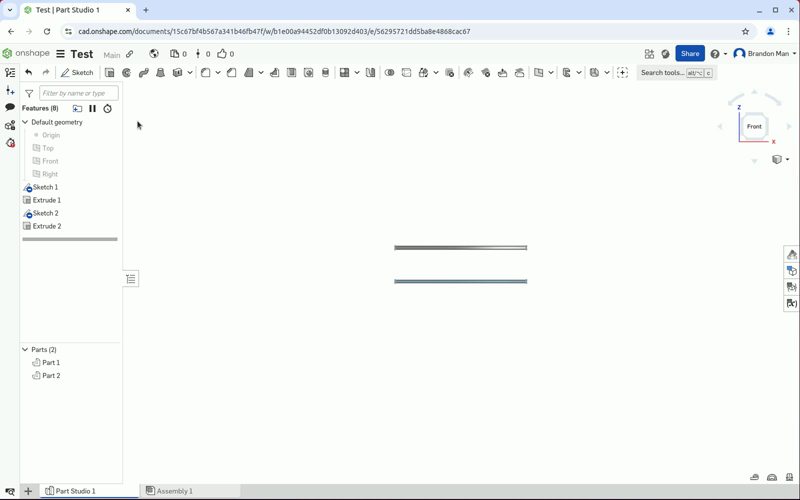
key(shift+h)
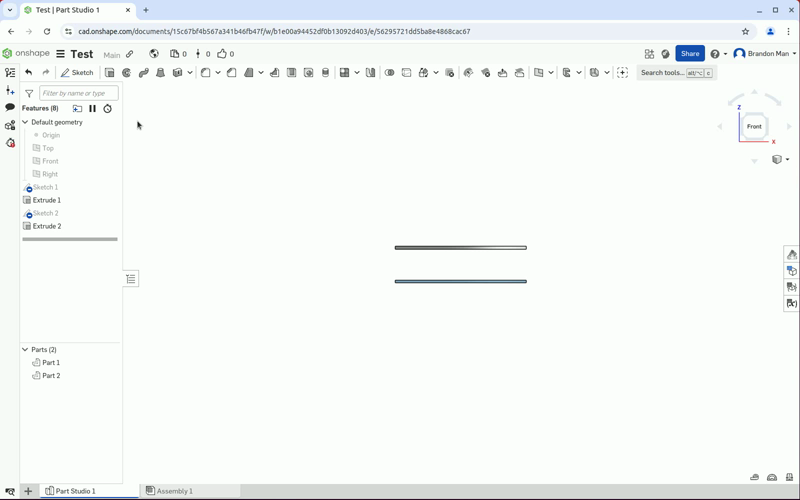
mouse_move(73, 189)
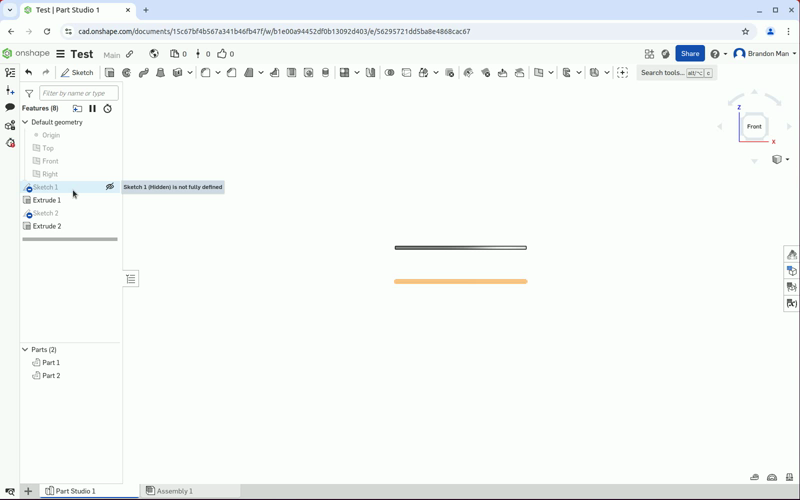
click(73, 189)
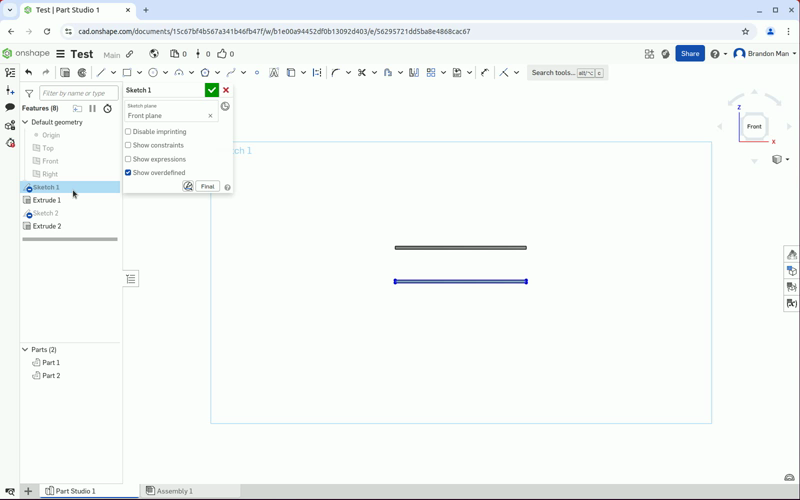
mouse_move(229, 92)
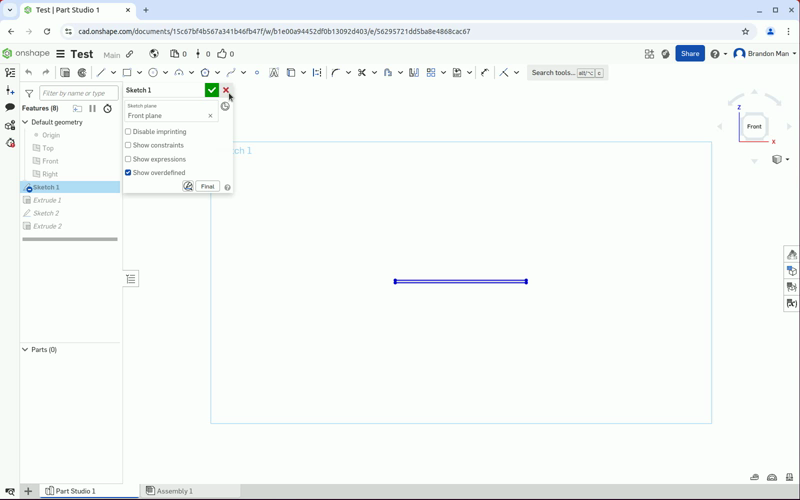
click(229, 92)
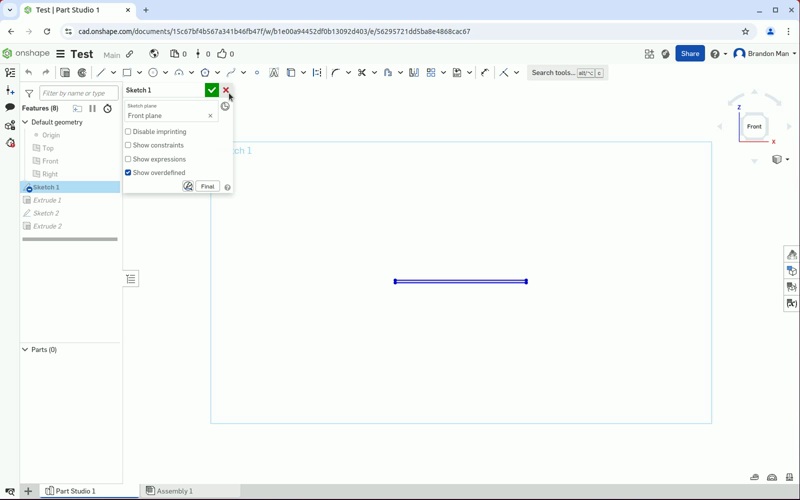
key(shift+s)
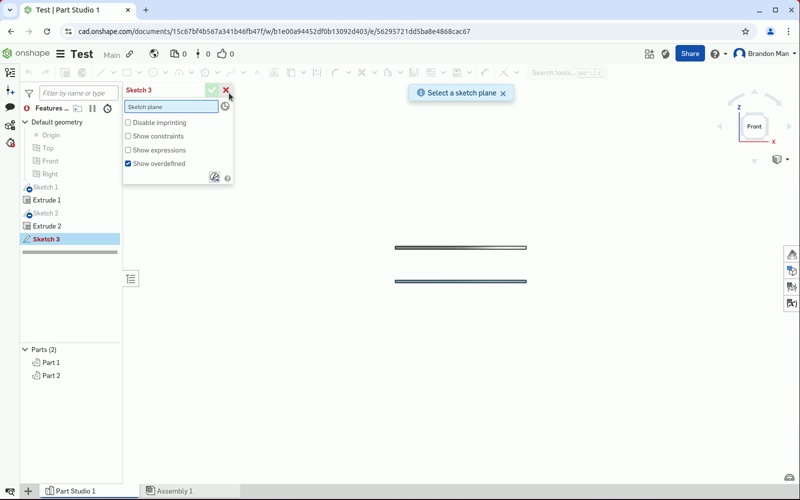
mouse_move(73, 163)
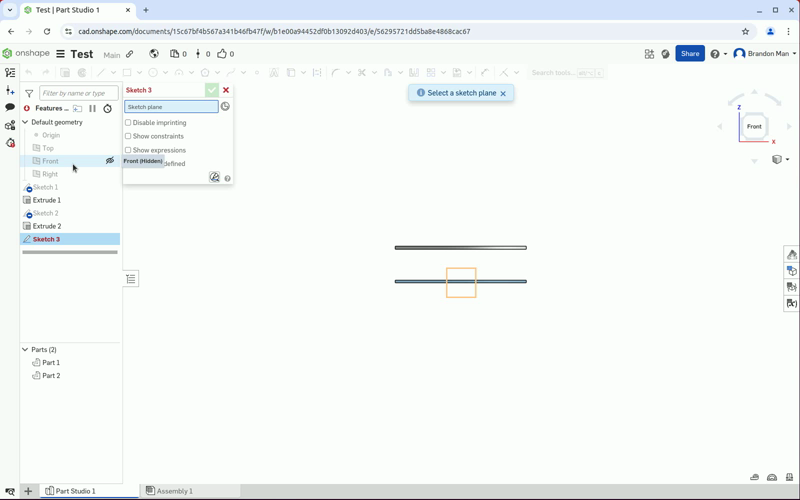
click(73, 163)
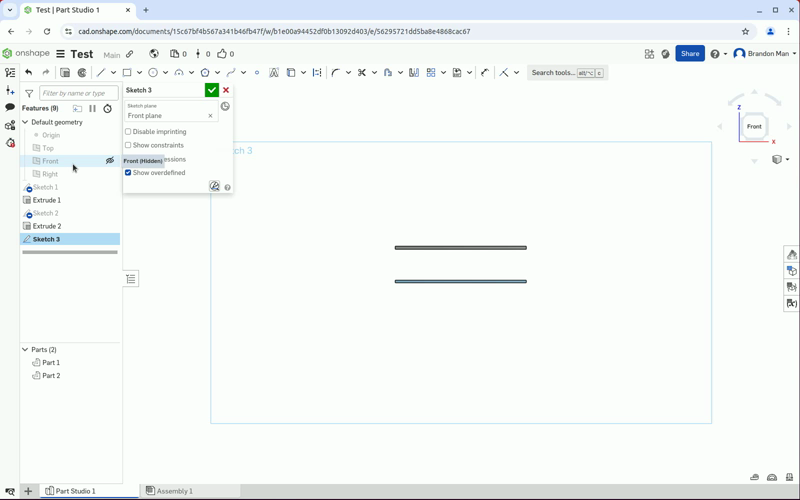
mouse_move(73, 352)
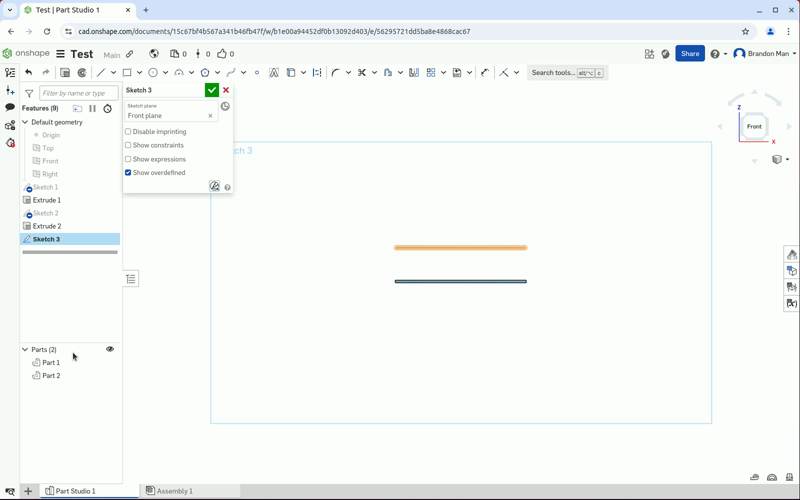
key(y)
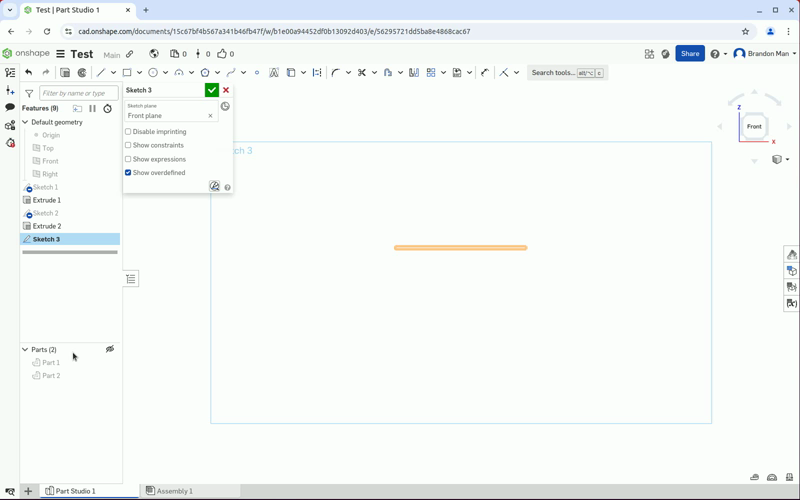
key(l)
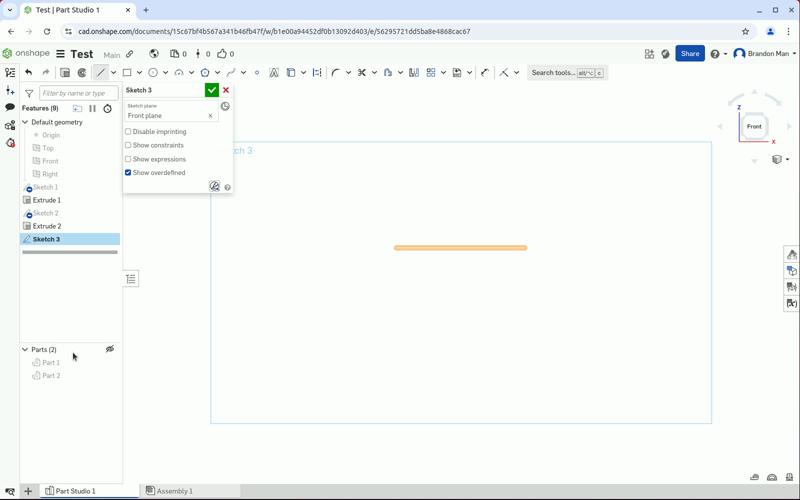
key_down(shift)
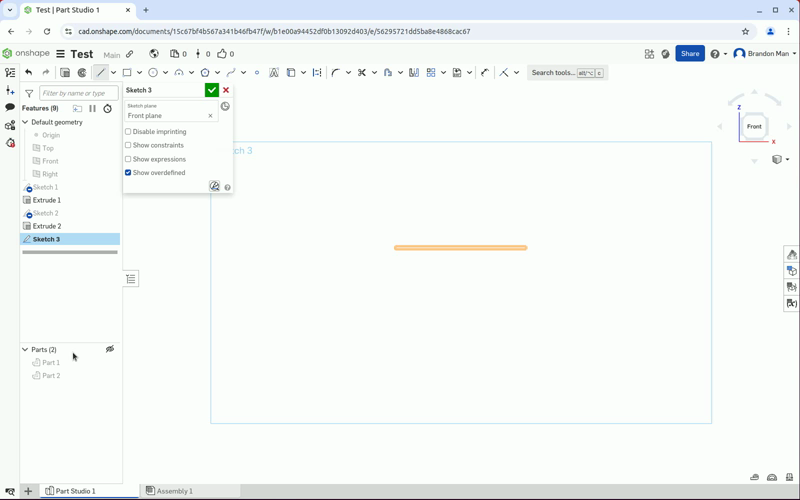
mouse_move(395, 215)
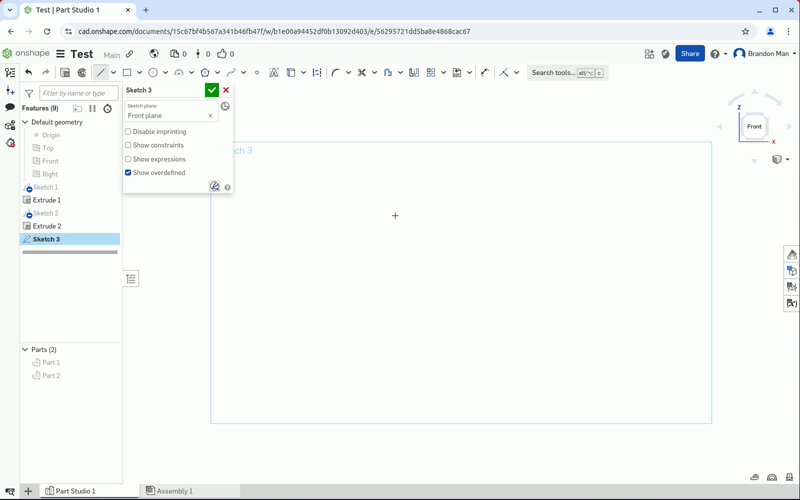
click(395, 215)
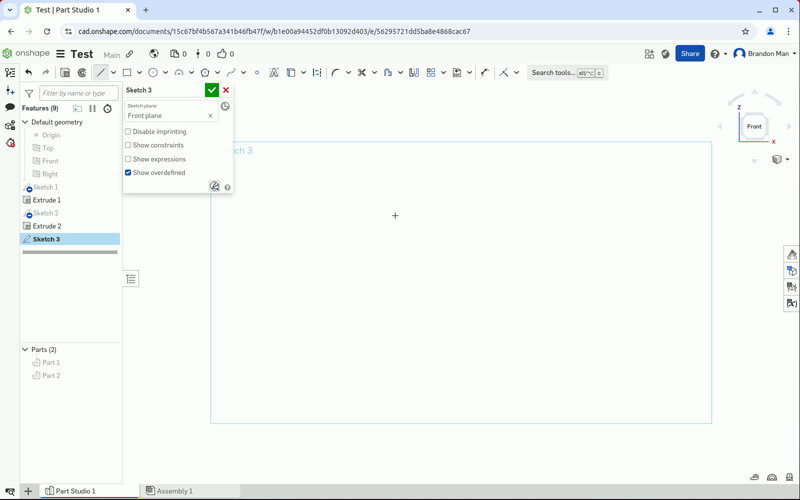
key_up(shift)
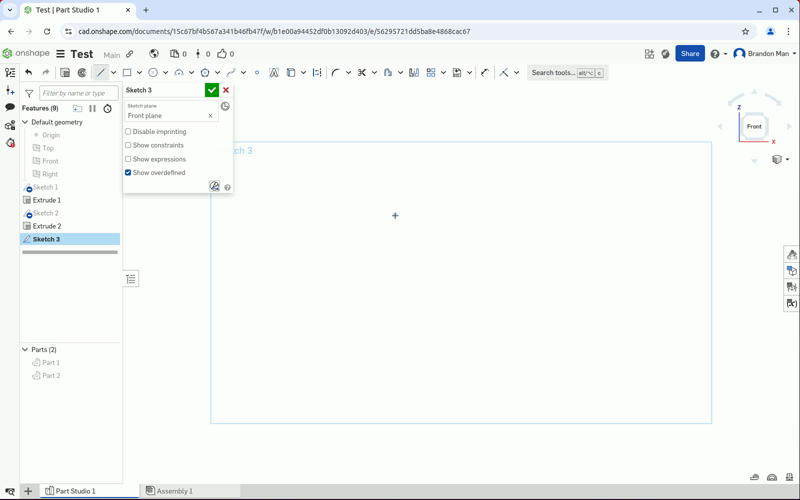
key_down(shift)
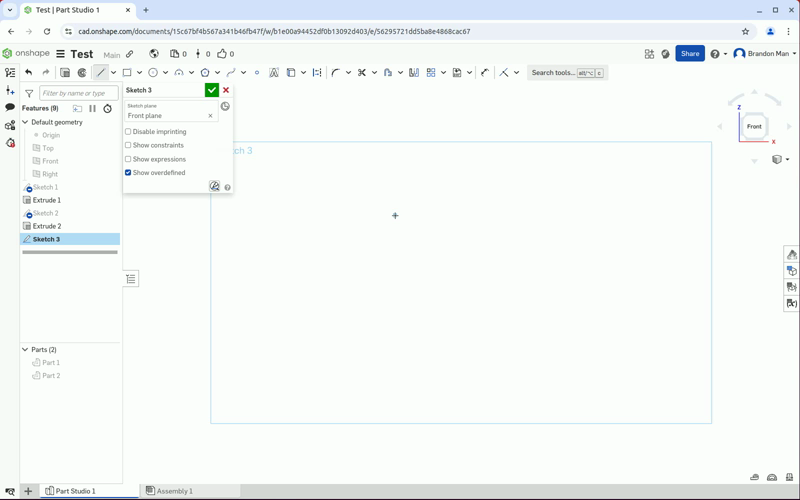
mouse_move(507, 215)
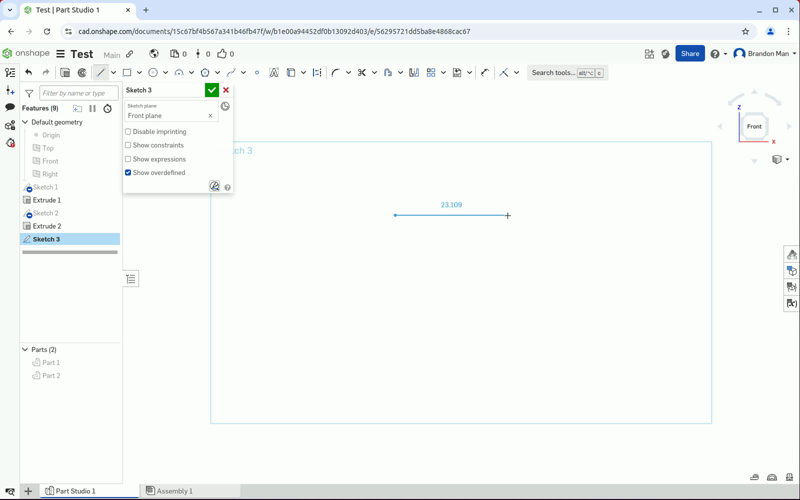
click(507, 215)
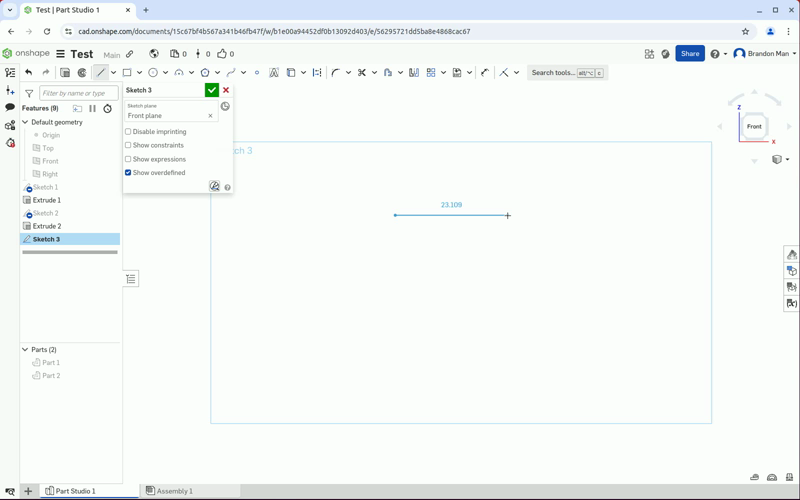
key_up(shift)
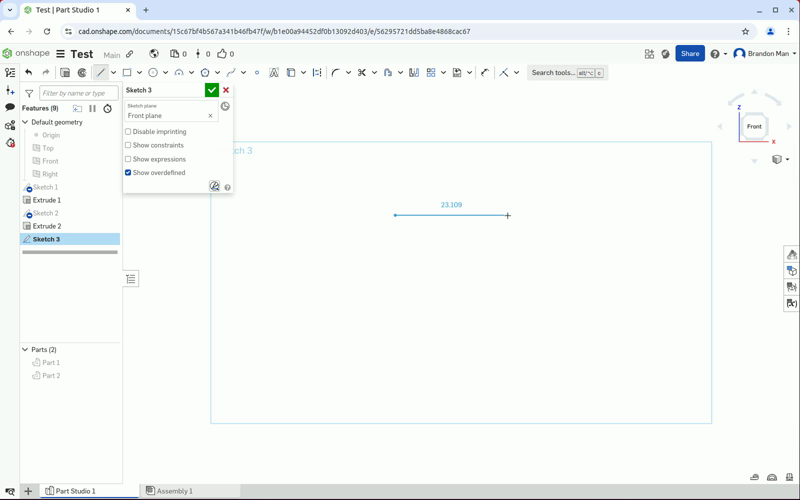
key_down(shift)
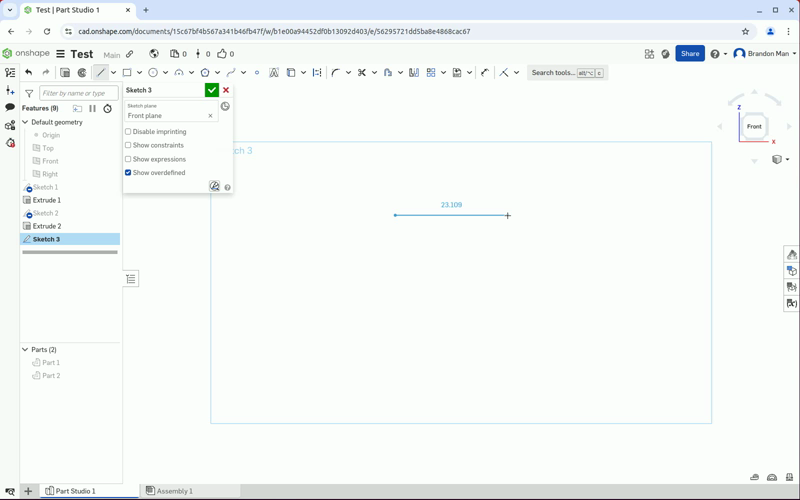
mouse_move(537, 215)
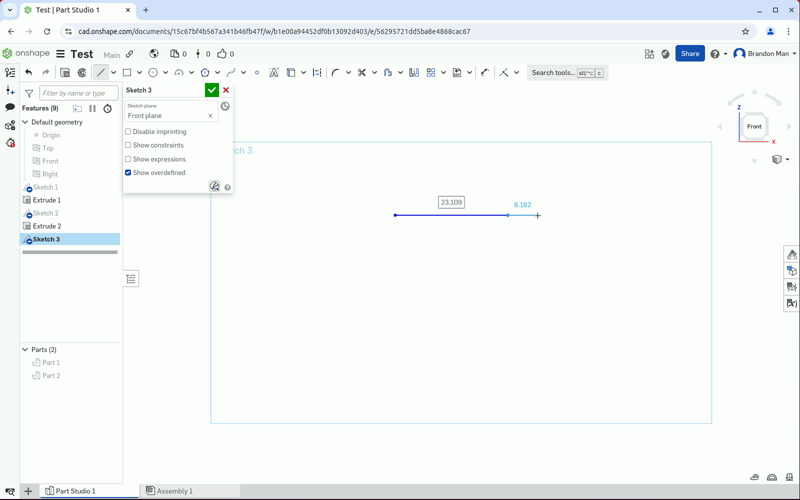
mouse_move(507, 212)
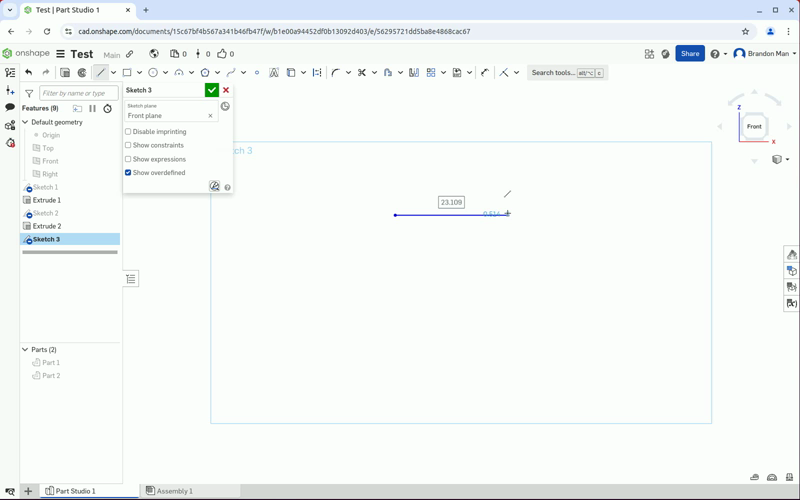
scroll(6)
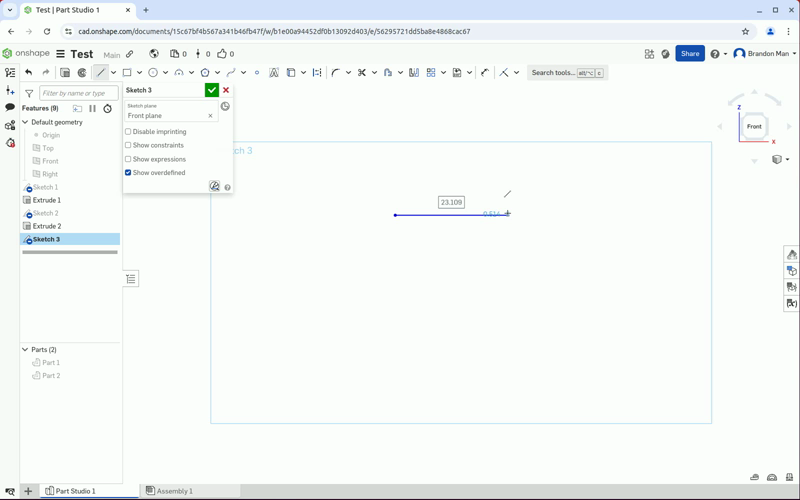
scroll(6)
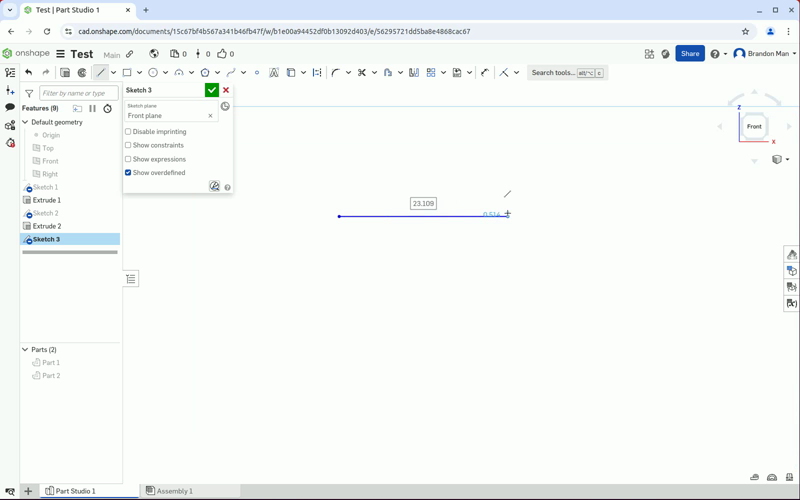
scroll(6)
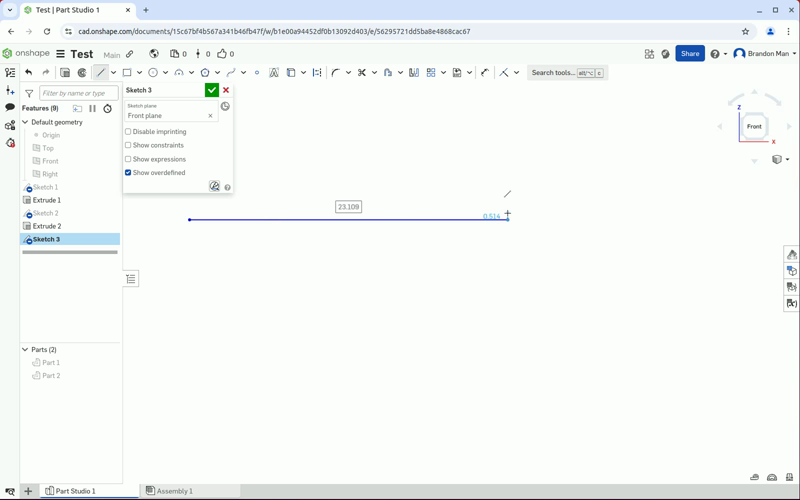
scroll(6)
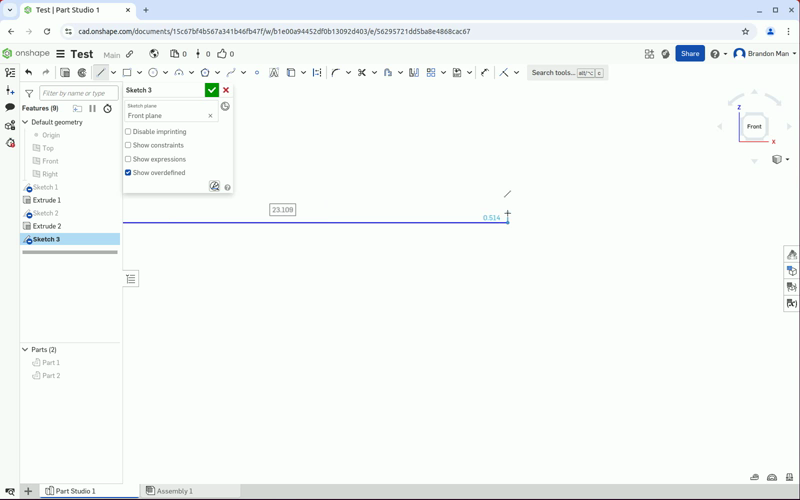
scroll(6)
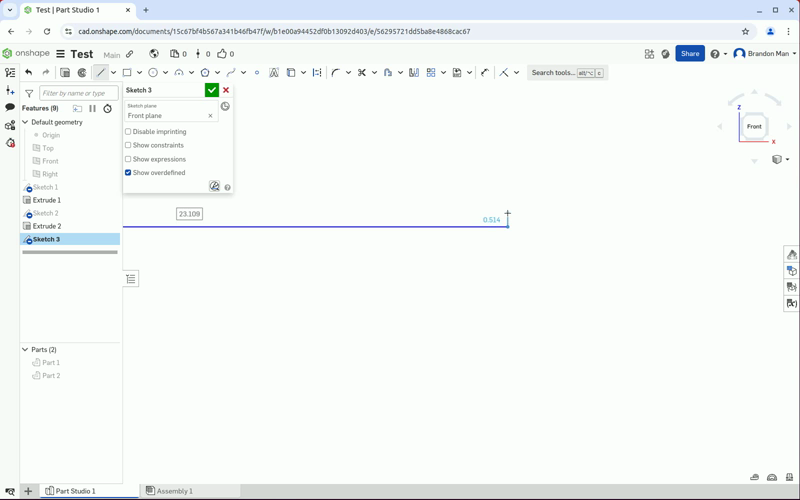
scroll(6)
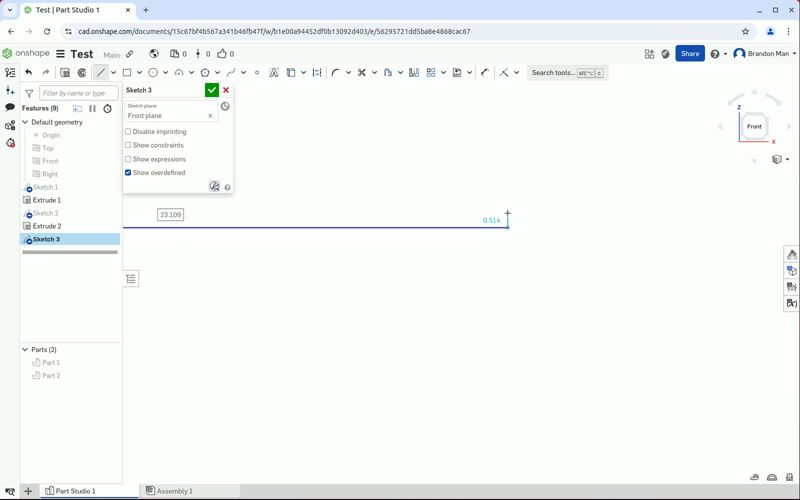
scroll(6)
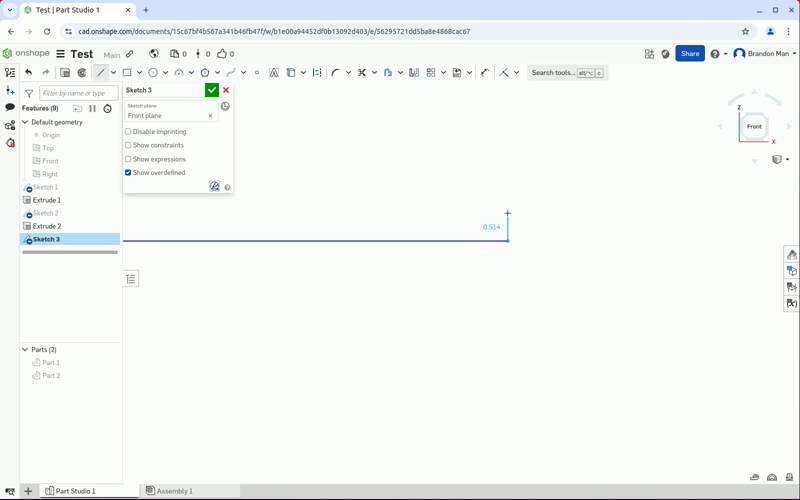
click(507, 212)
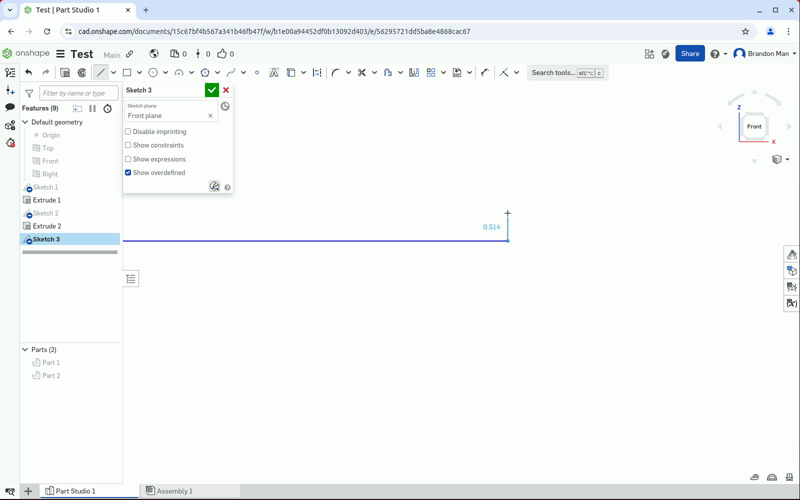
scroll(-6)
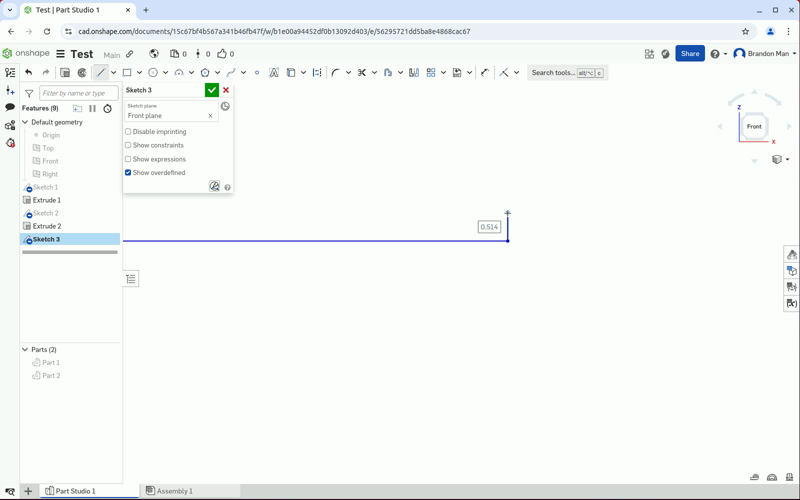
scroll(-6)
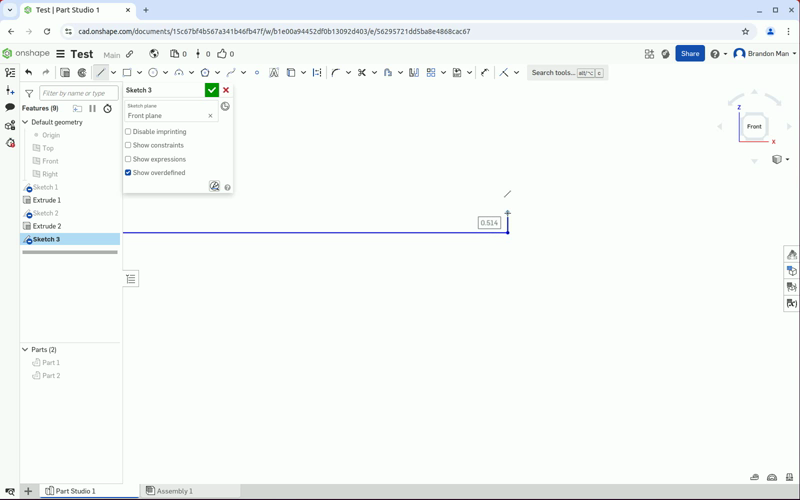
scroll(-6)
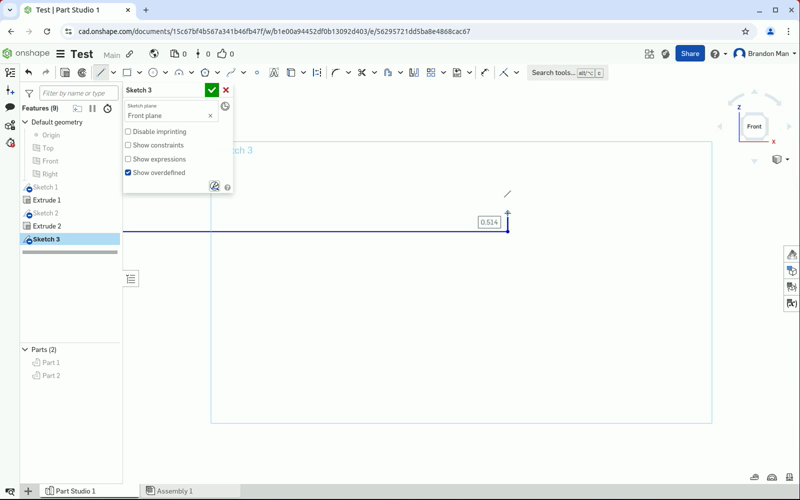
scroll(-6)
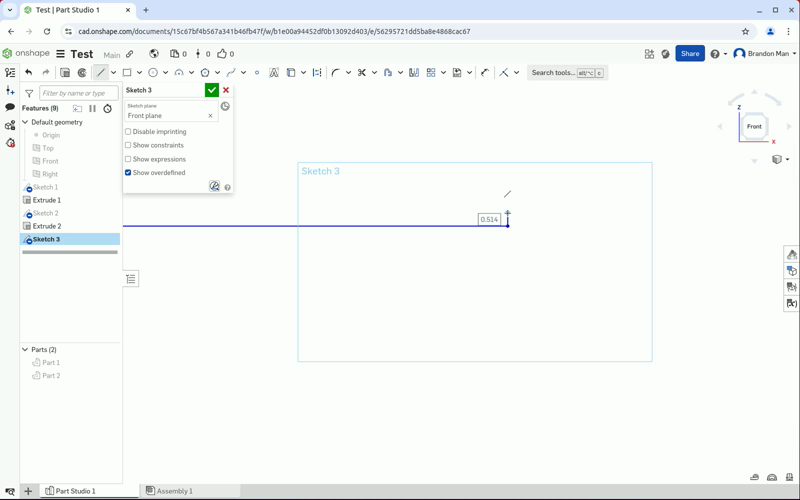
scroll(-6)
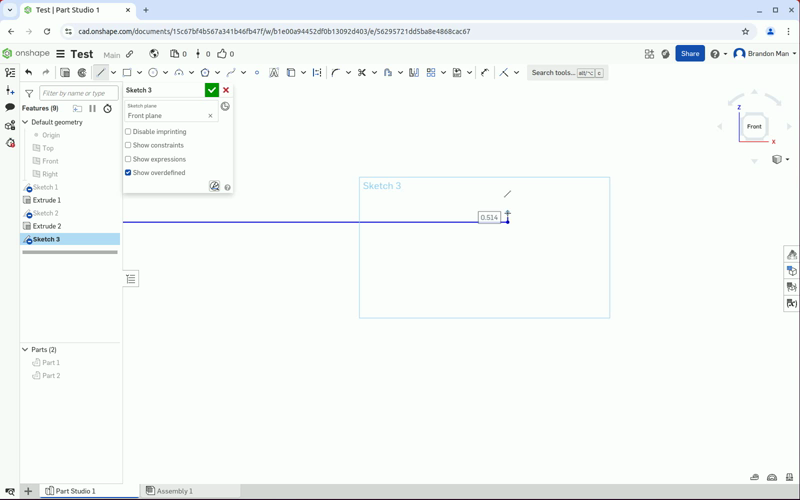
scroll(-6)
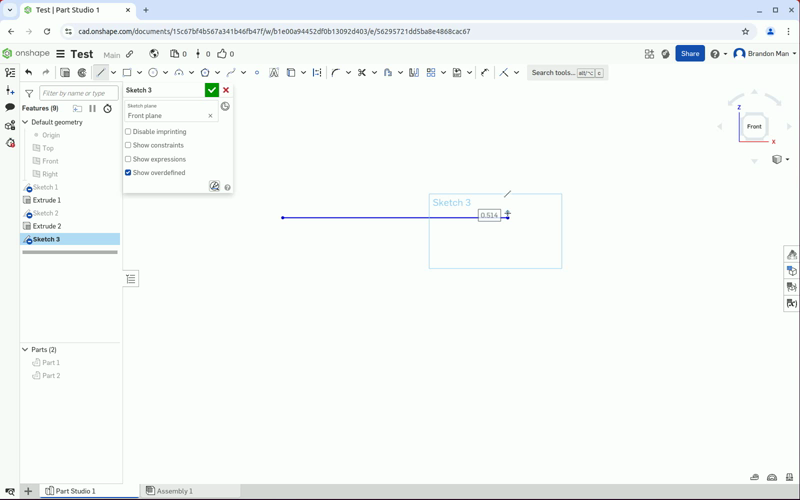
scroll(-6)
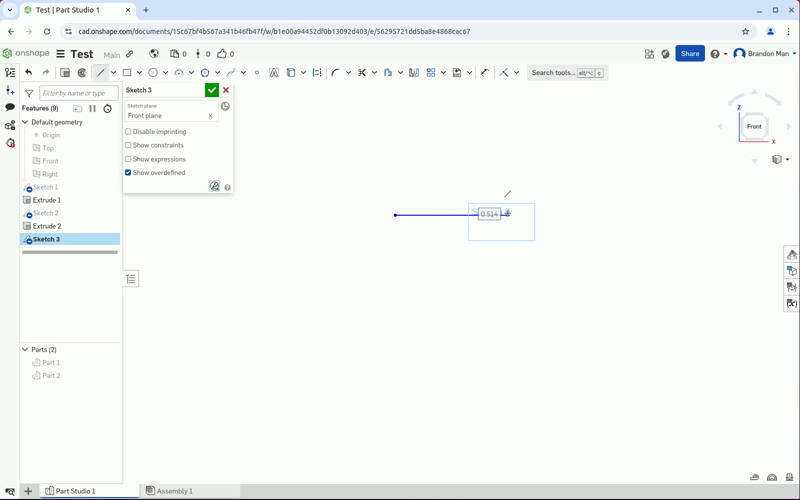
key_up(shift)
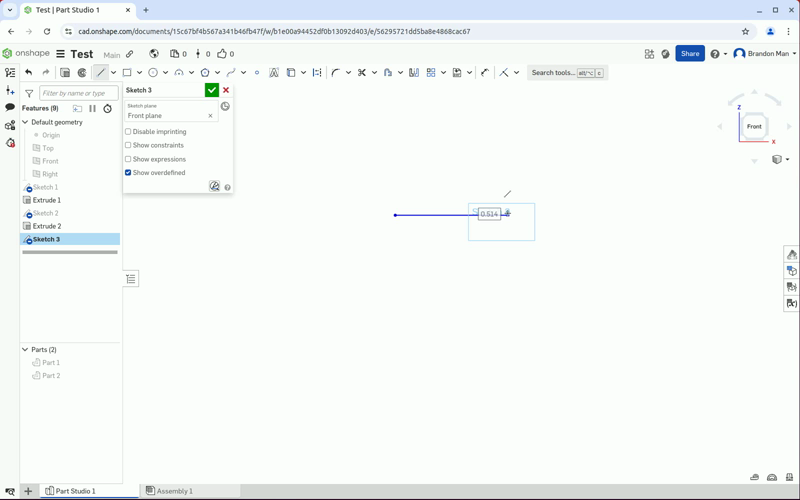
key_down(shift)
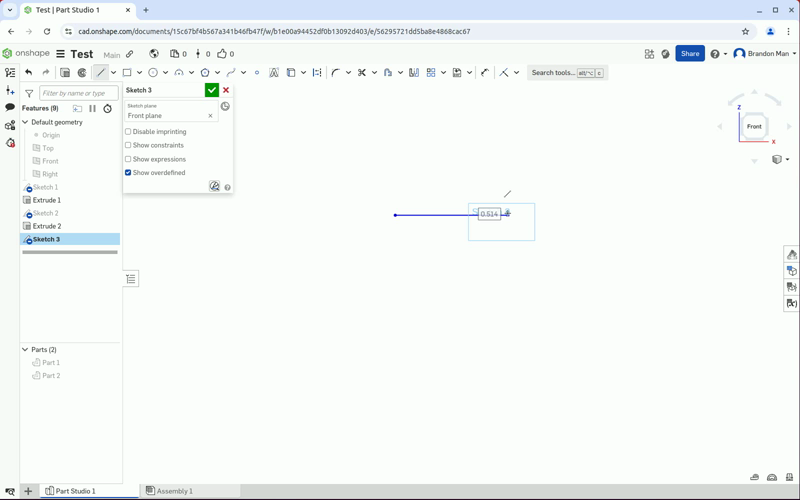
mouse_move(395, 212)
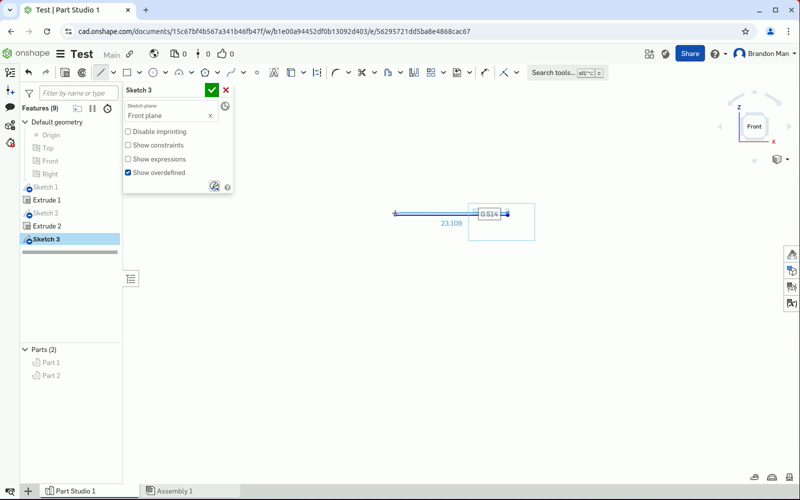
scroll(6)
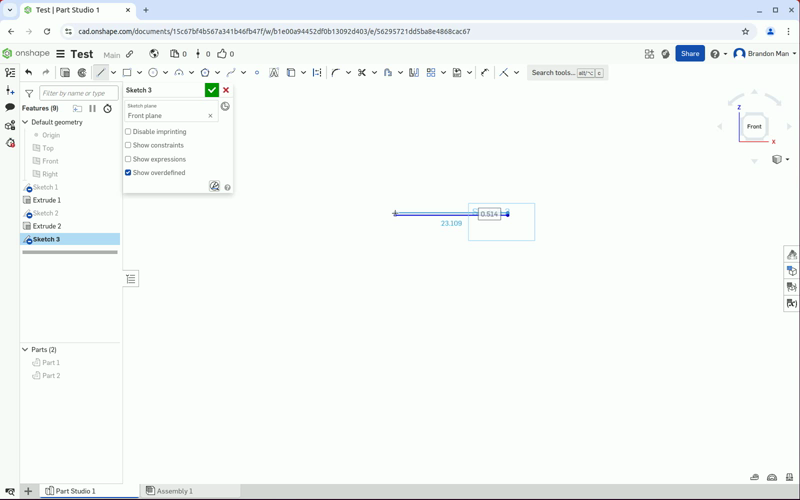
scroll(6)
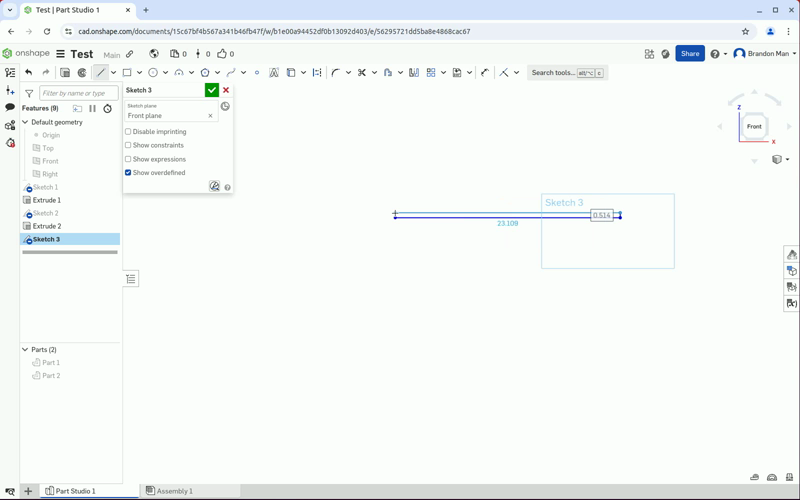
scroll(6)
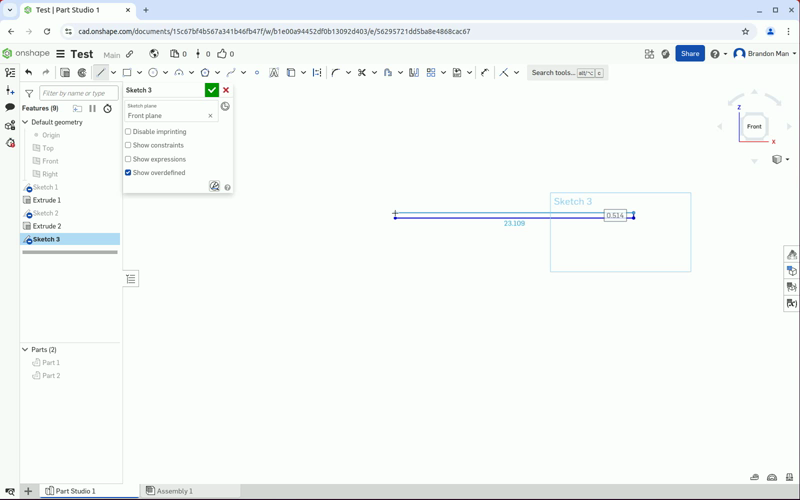
scroll(6)
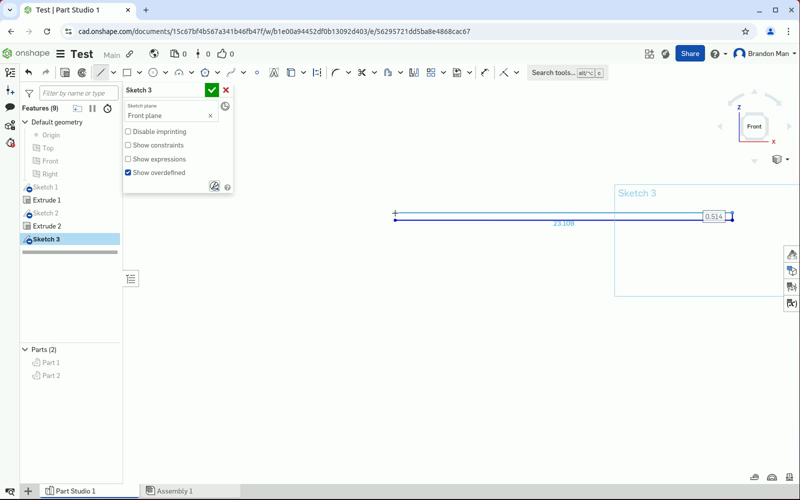
scroll(6)
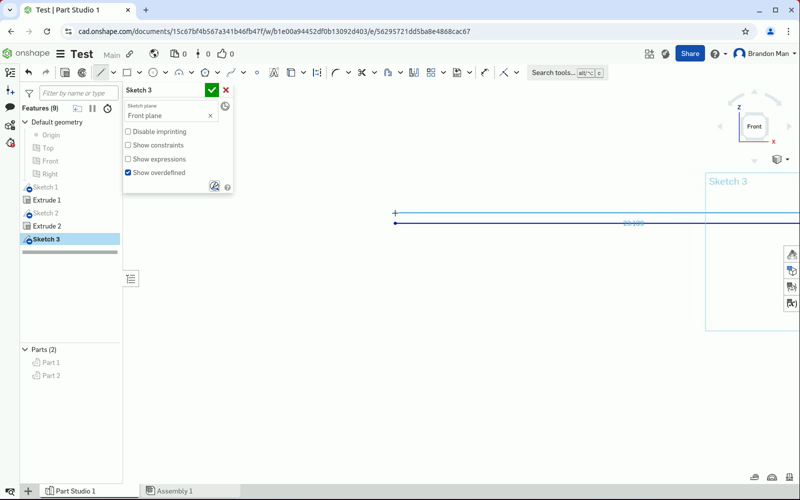
scroll(6)
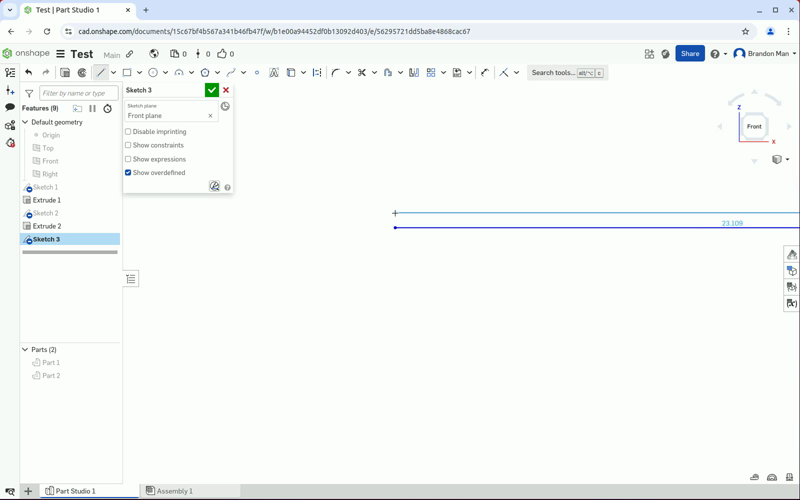
scroll(6)
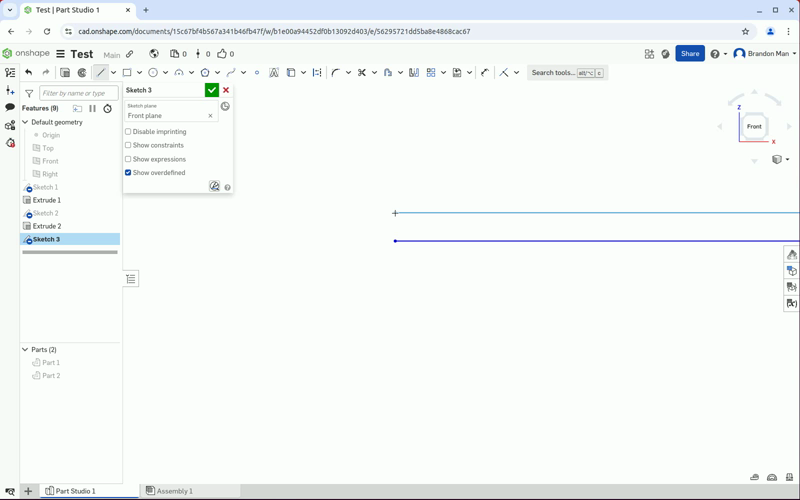
click(395, 212)
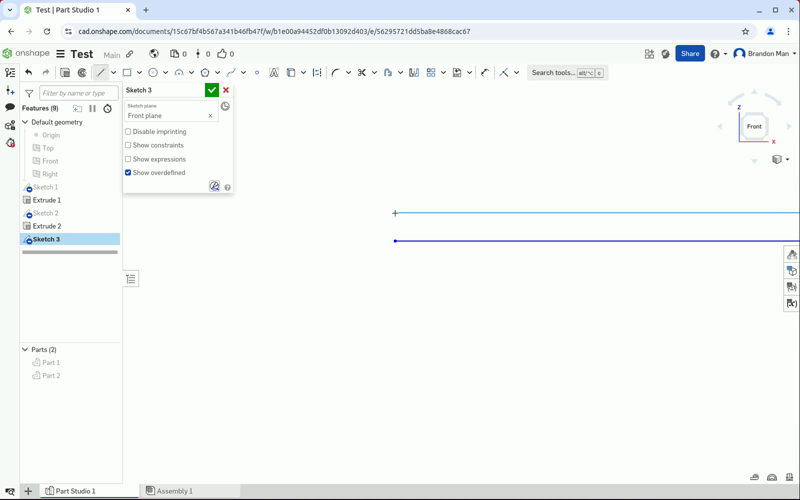
scroll(-6)
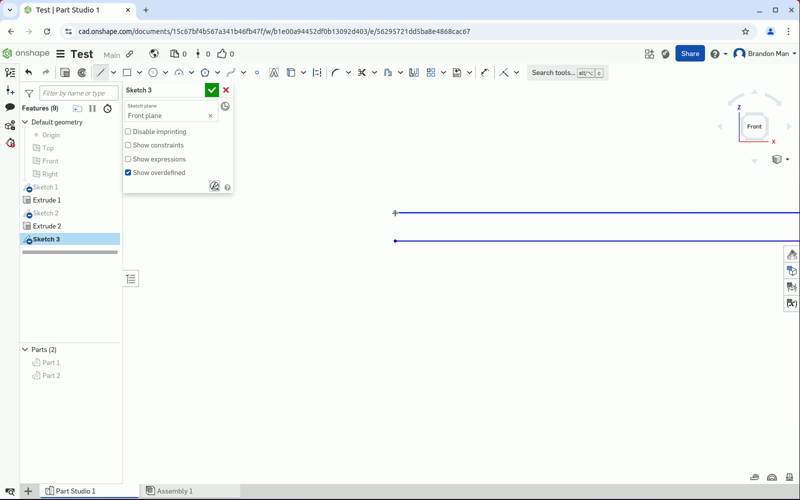
scroll(-6)
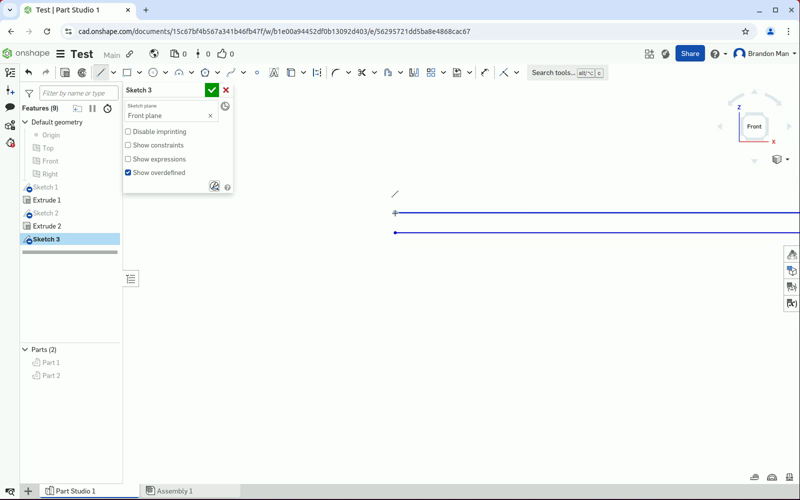
scroll(-6)
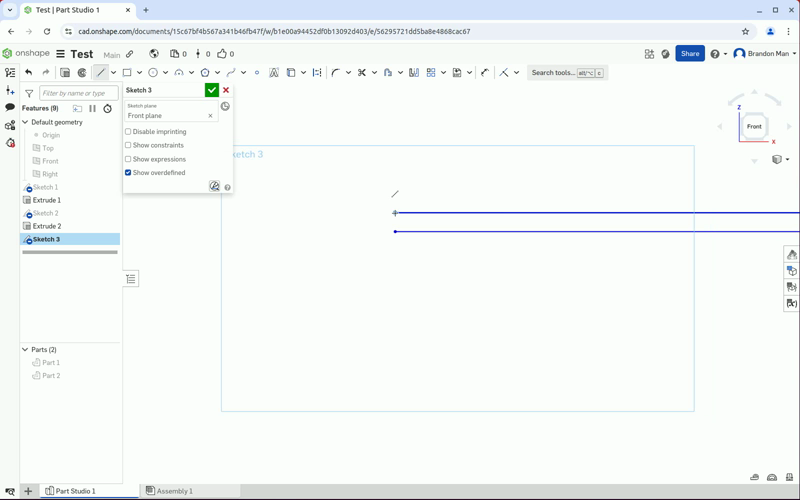
scroll(-6)
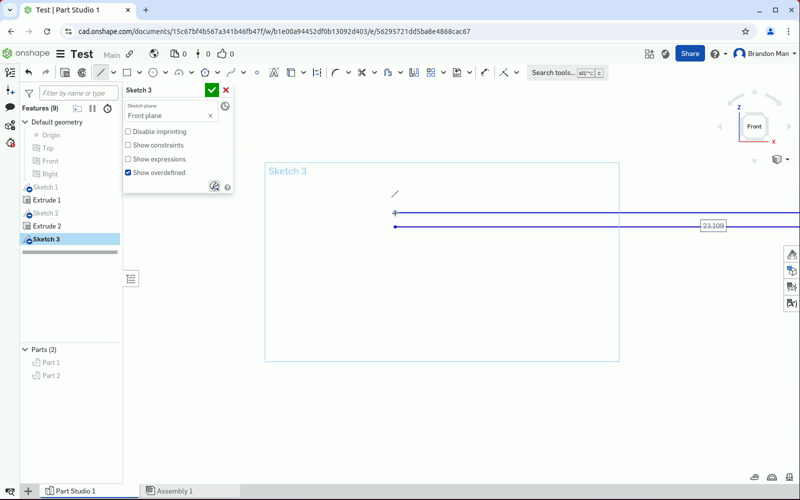
scroll(-6)
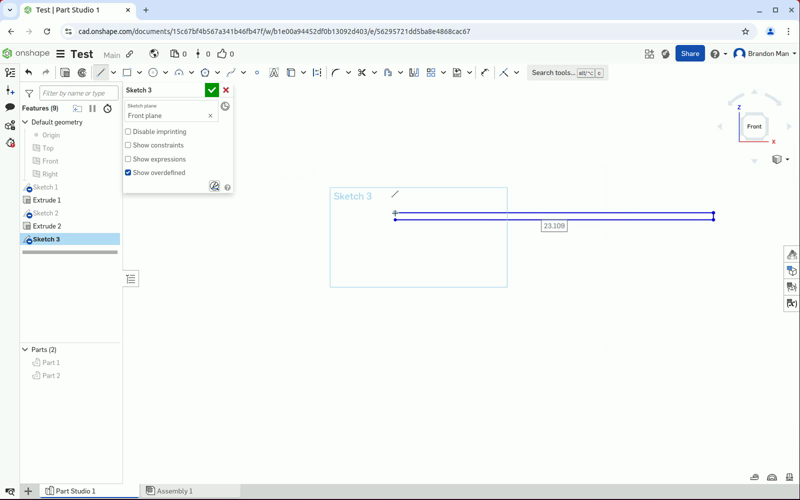
scroll(-6)
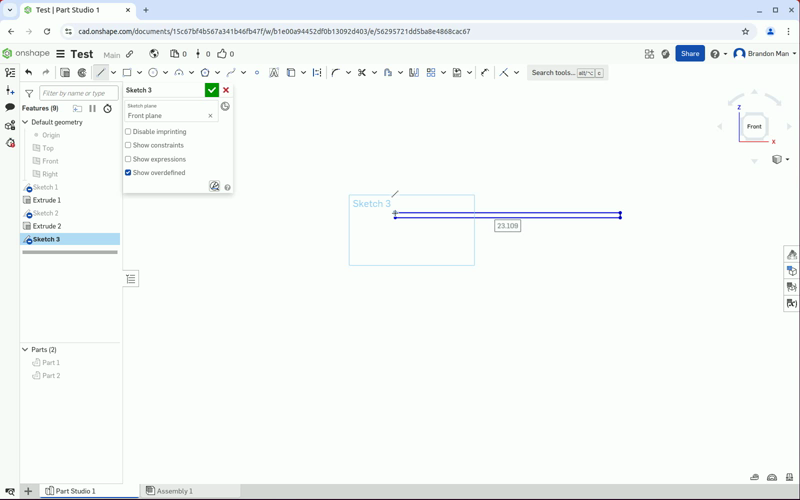
scroll(-6)
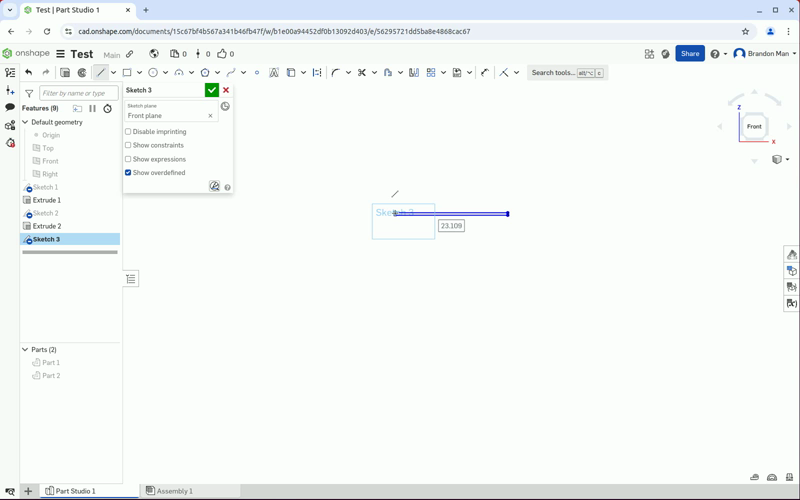
key_up(shift)
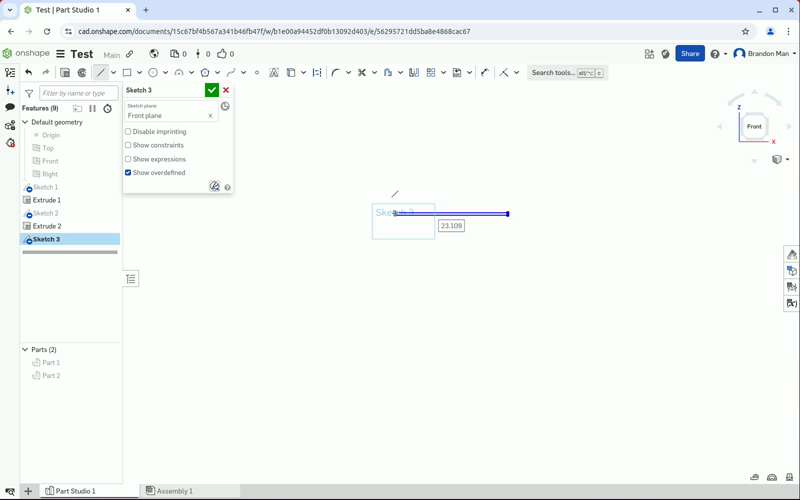
mouse_move(425, 212)
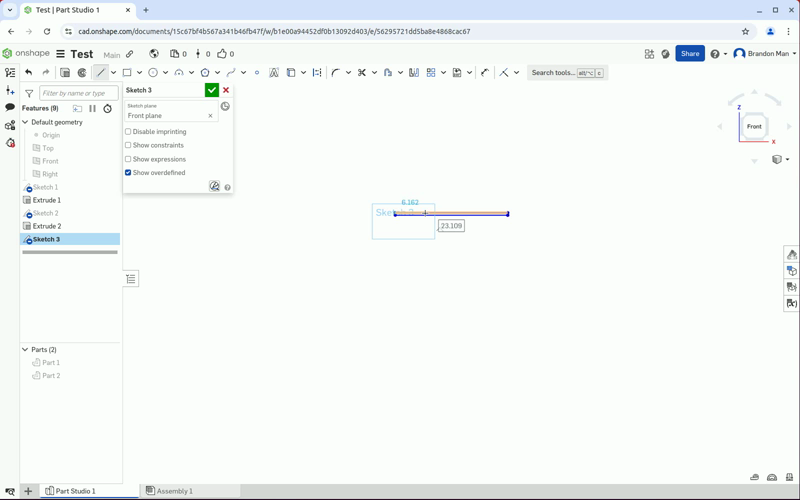
key_down(shift)
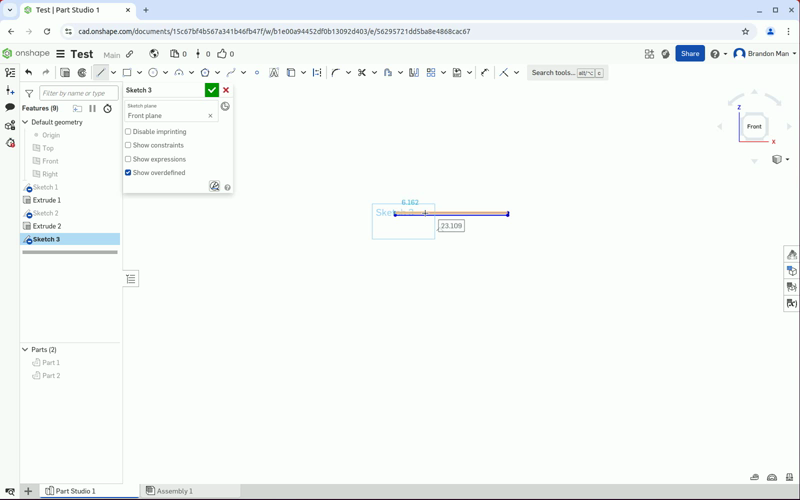
mouse_move(395, 215)
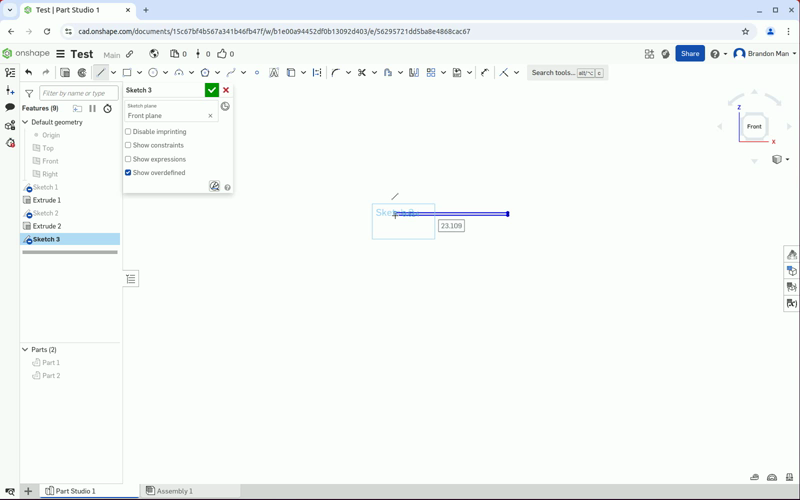
scroll(6)
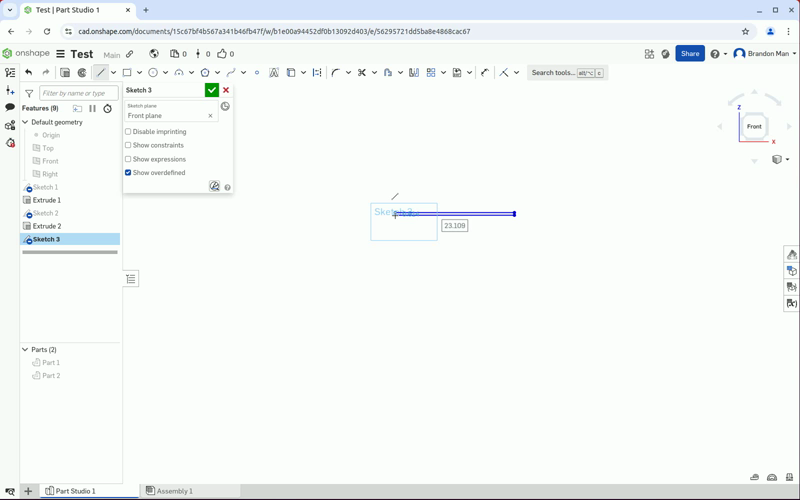
scroll(6)
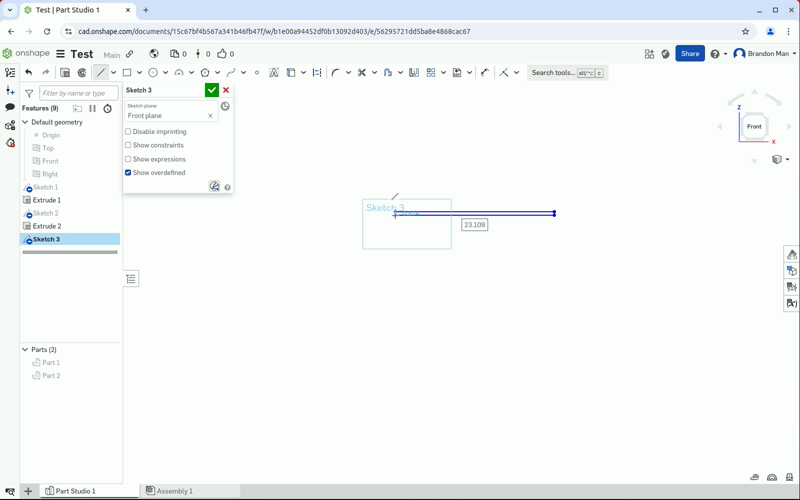
scroll(6)
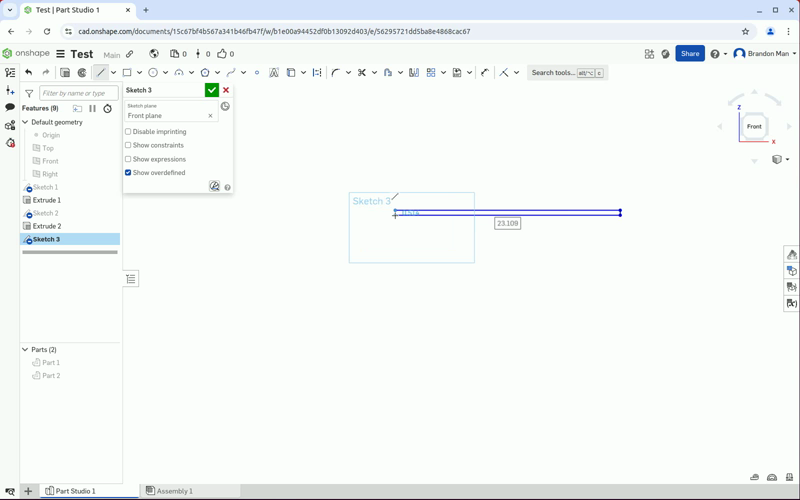
scroll(6)
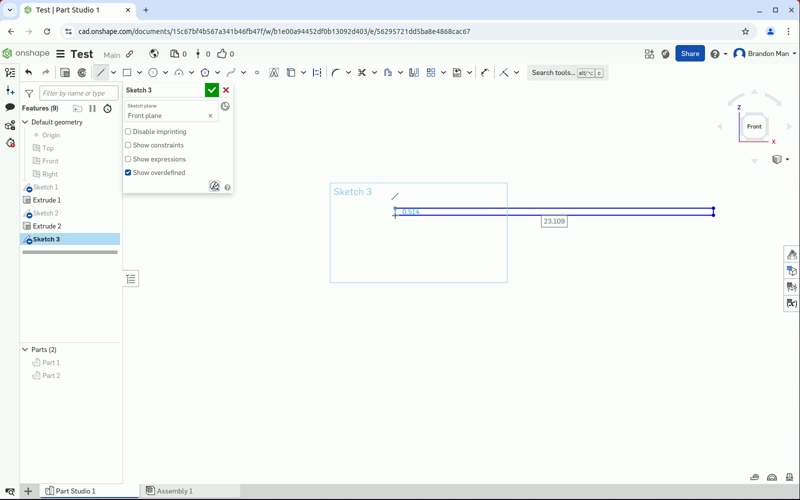
scroll(6)
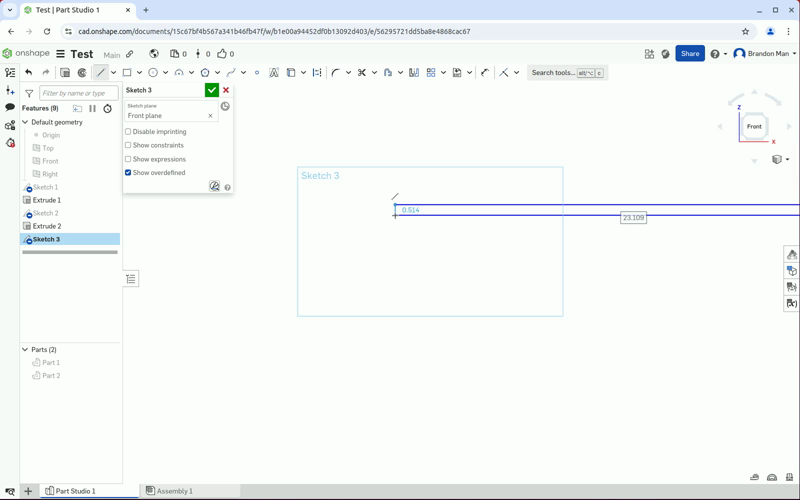
scroll(6)
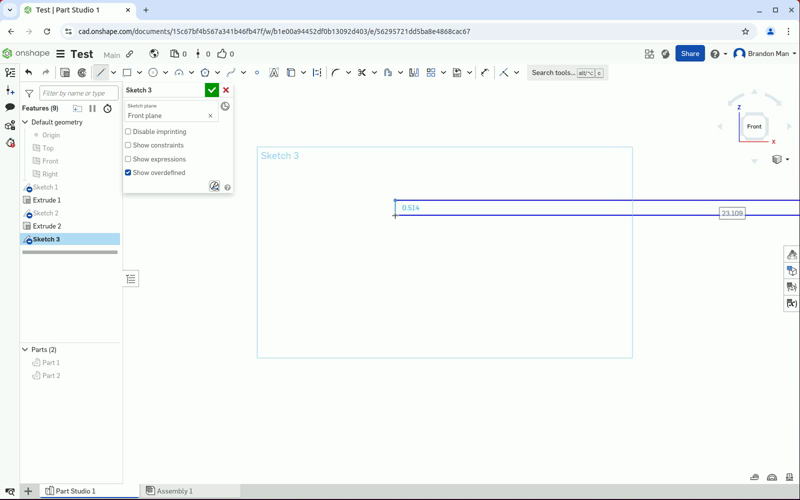
scroll(6)
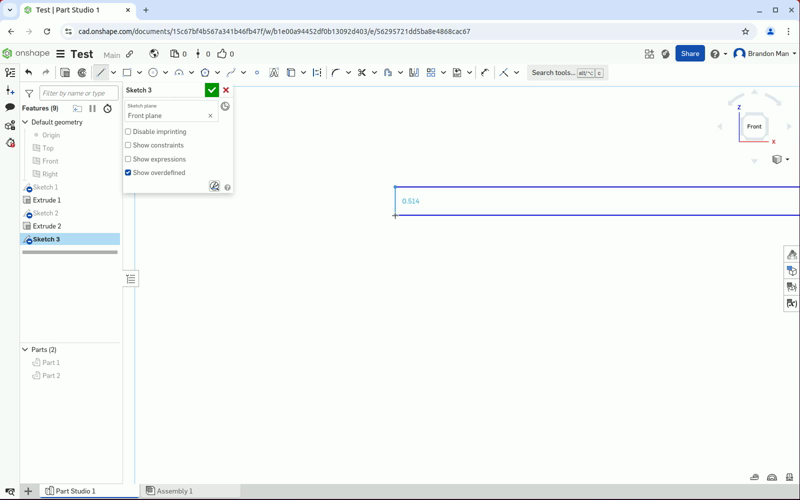
key_up(shift)
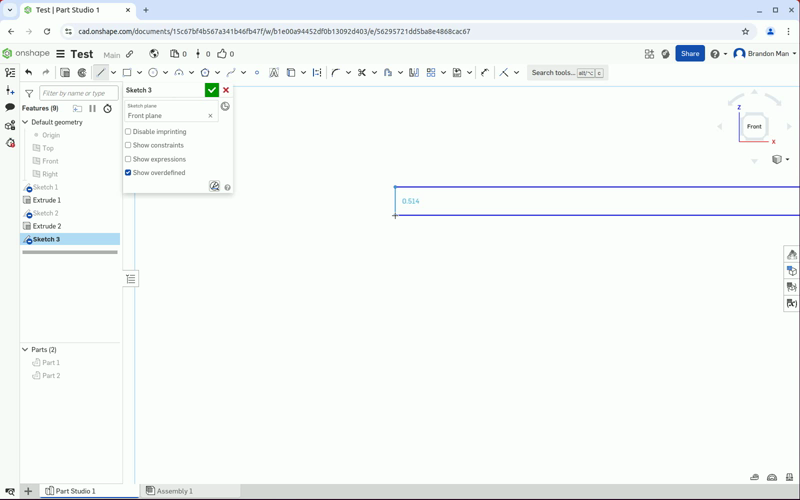
click(395, 215)
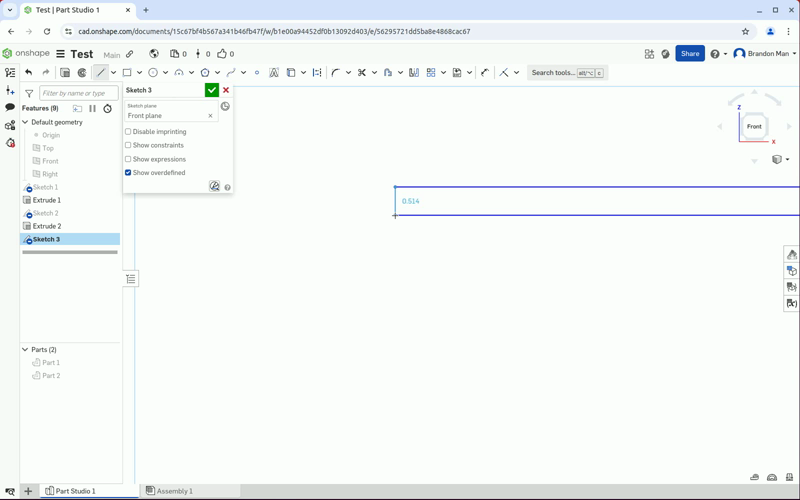
scroll(-6)
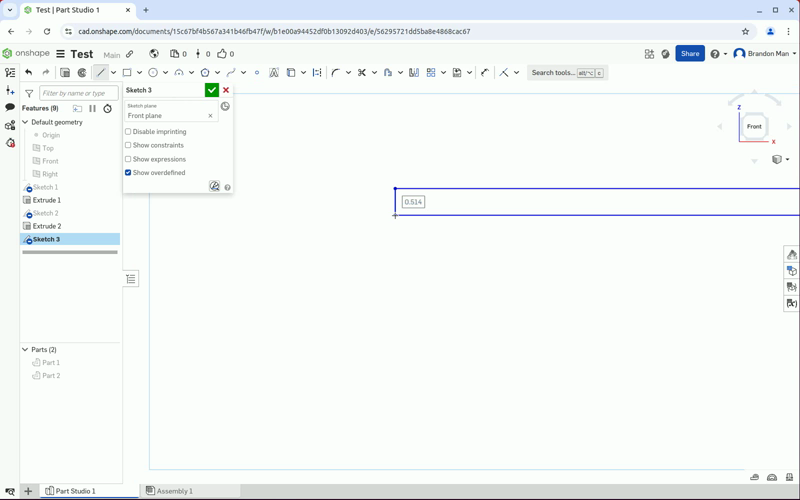
scroll(-6)
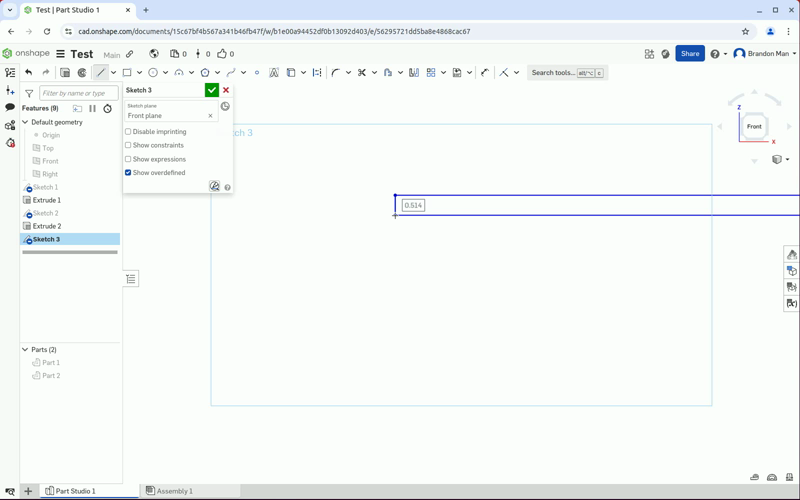
scroll(-6)
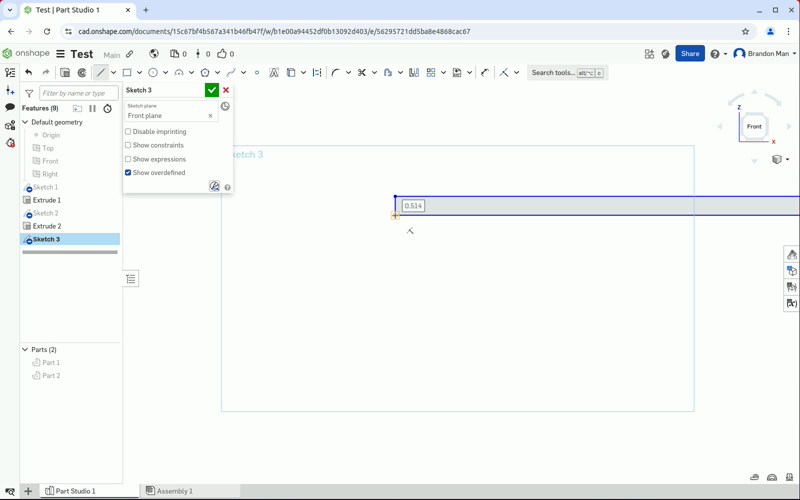
scroll(-6)
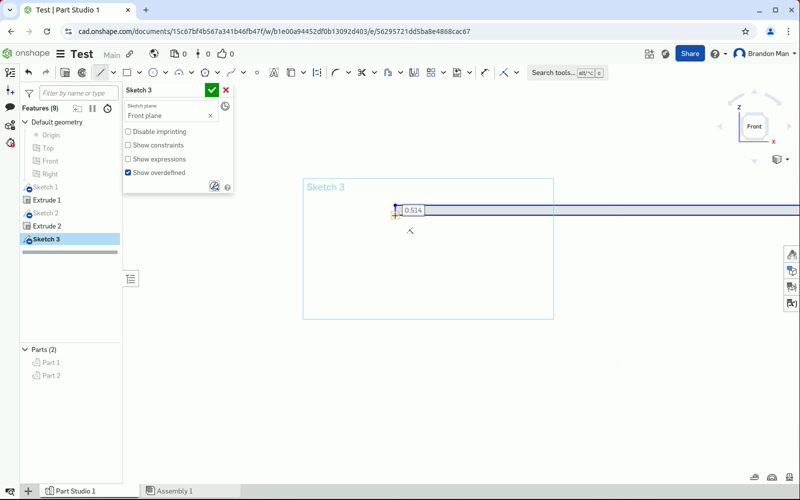
scroll(-6)
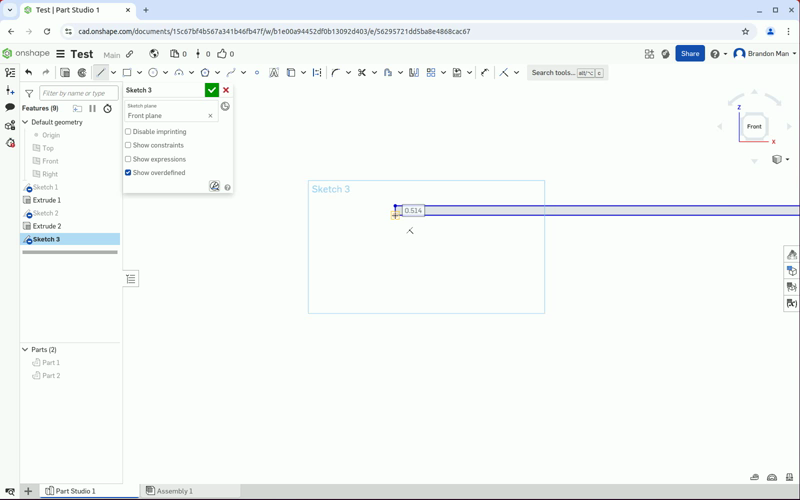
scroll(-6)
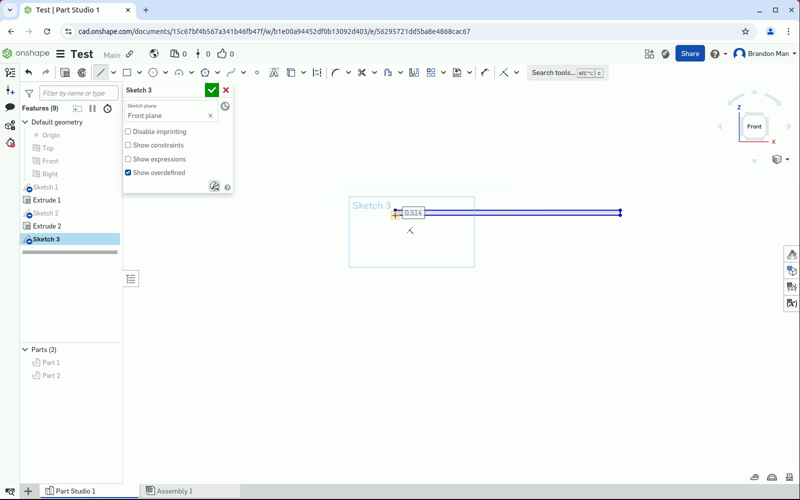
scroll(-6)
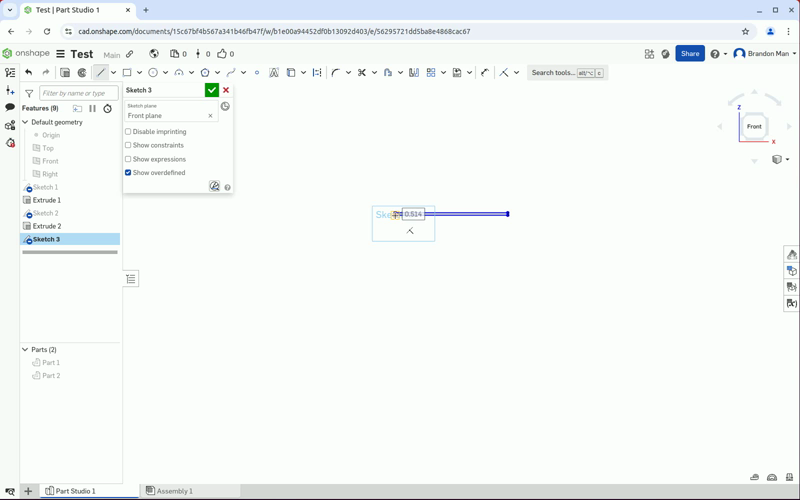
key(esc)
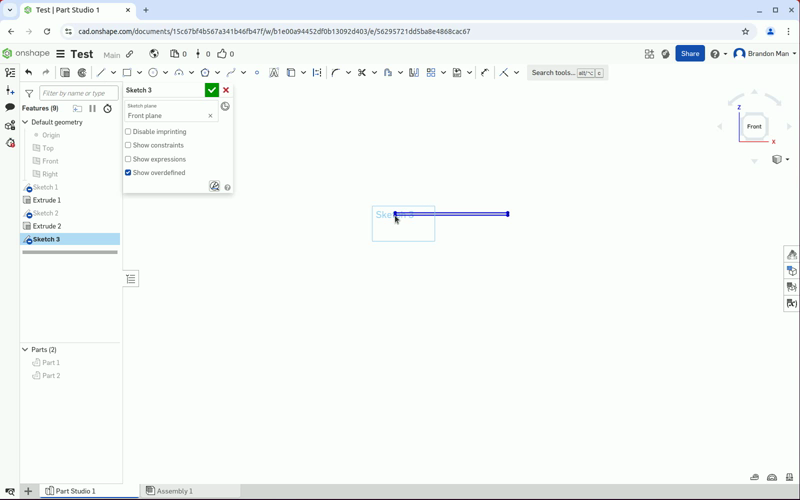
mouse_move(431, 212)
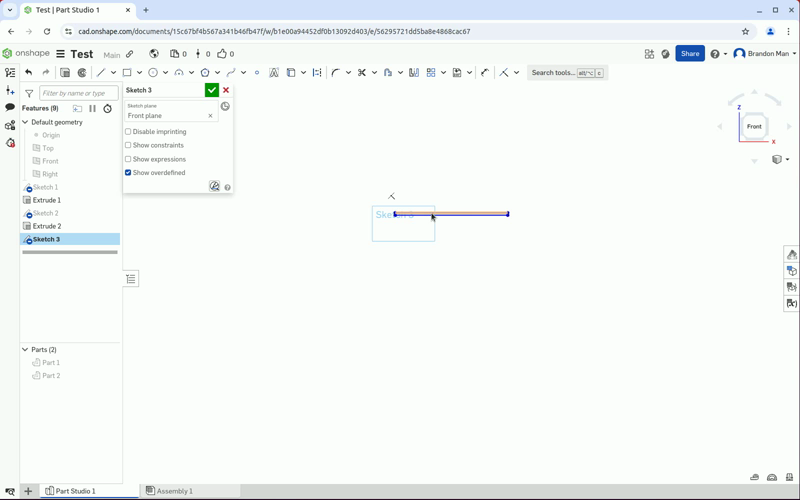
scroll(6)
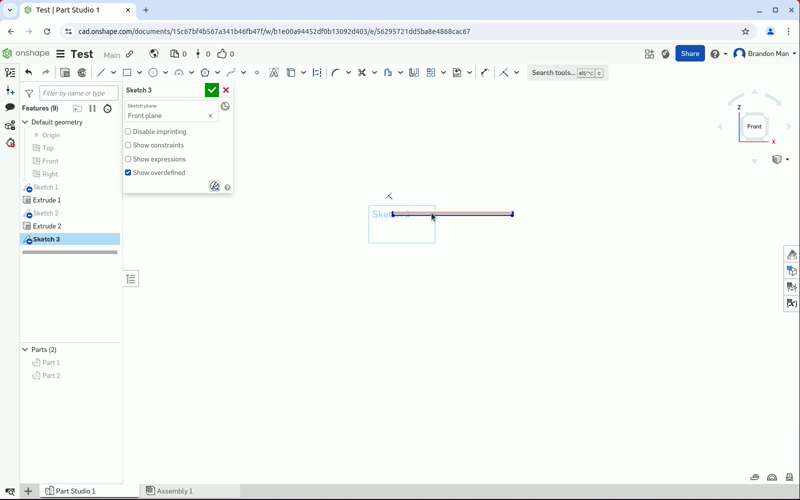
scroll(6)
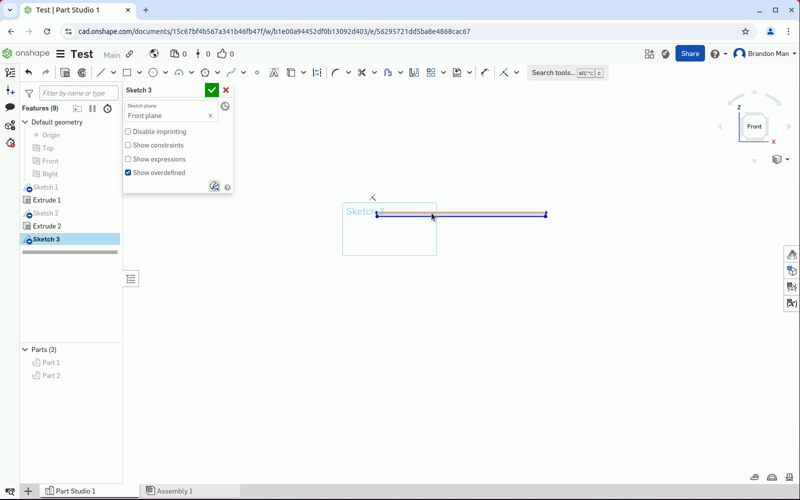
scroll(6)
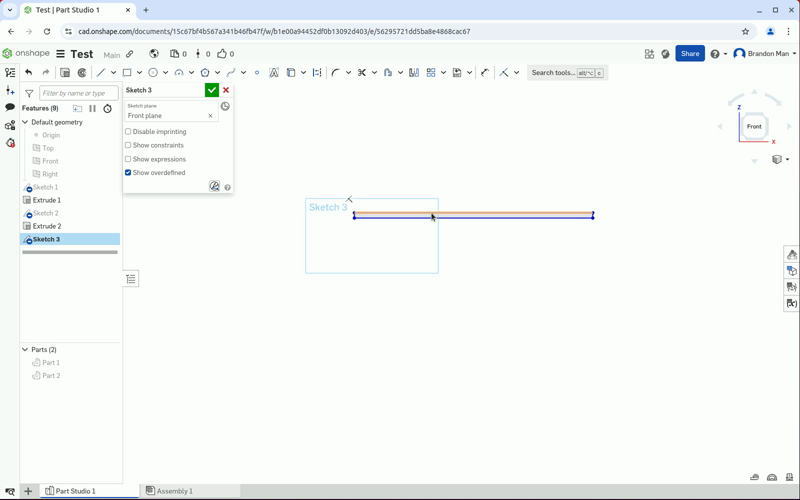
scroll(6)
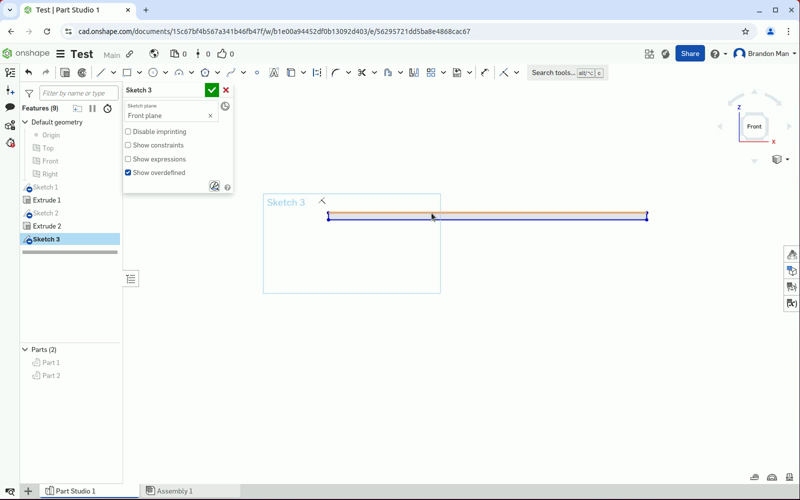
scroll(6)
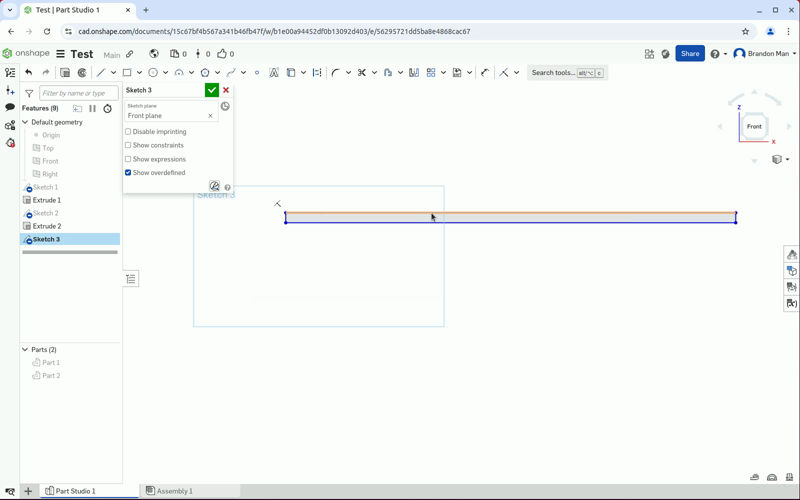
scroll(6)
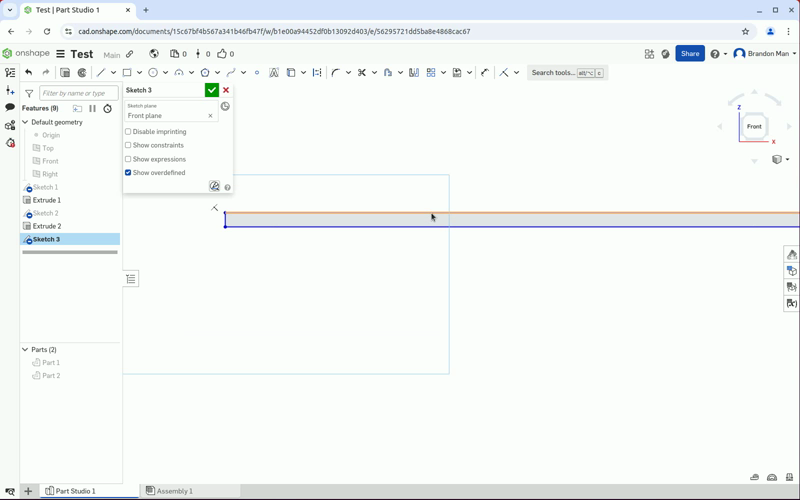
scroll(6)
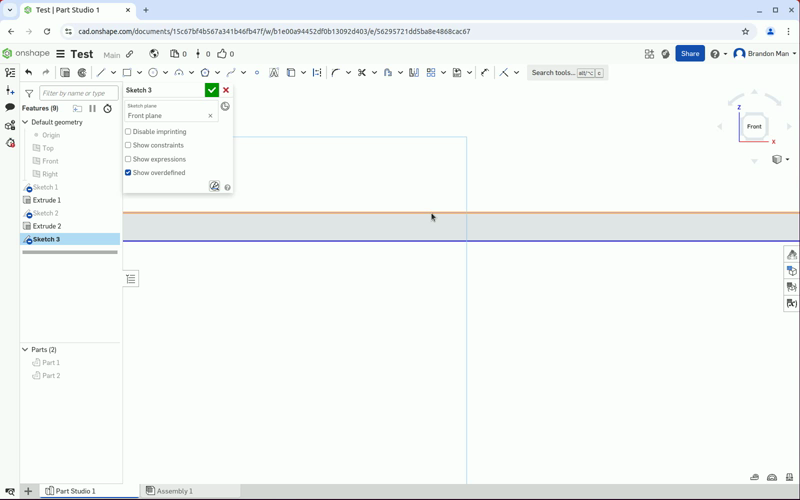
click(431, 212)
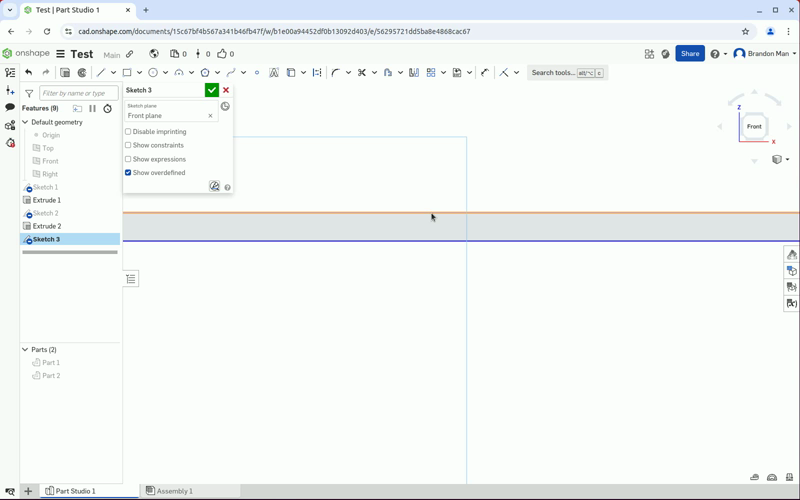
scroll(-6)
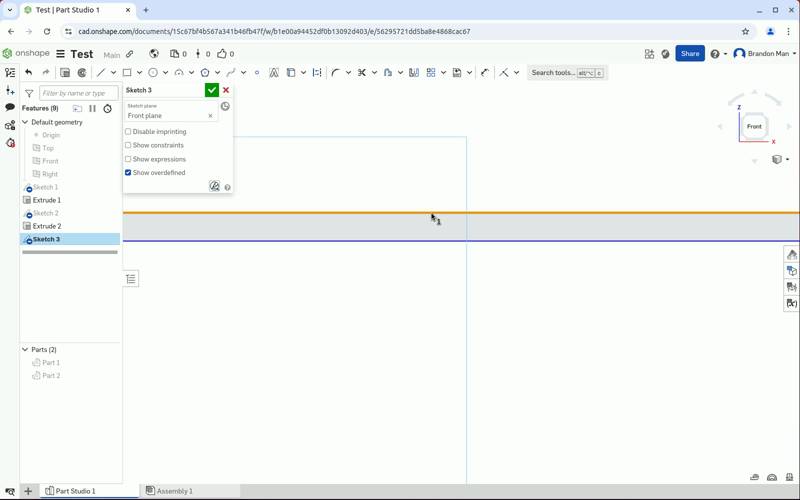
scroll(-6)
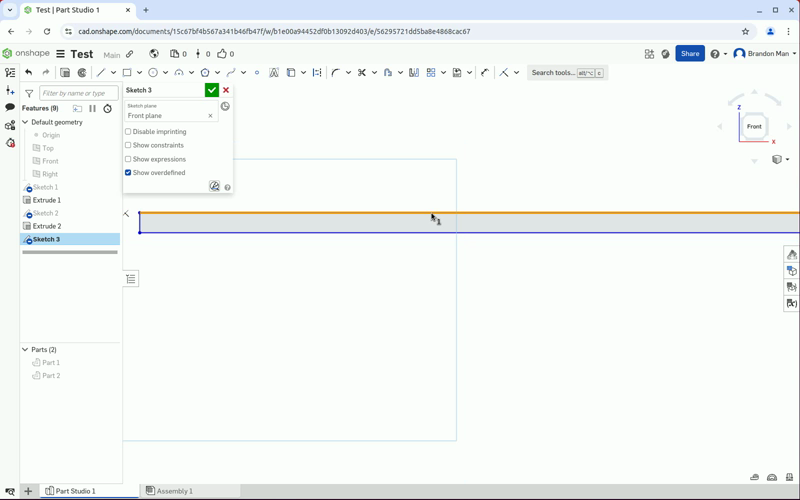
scroll(-6)
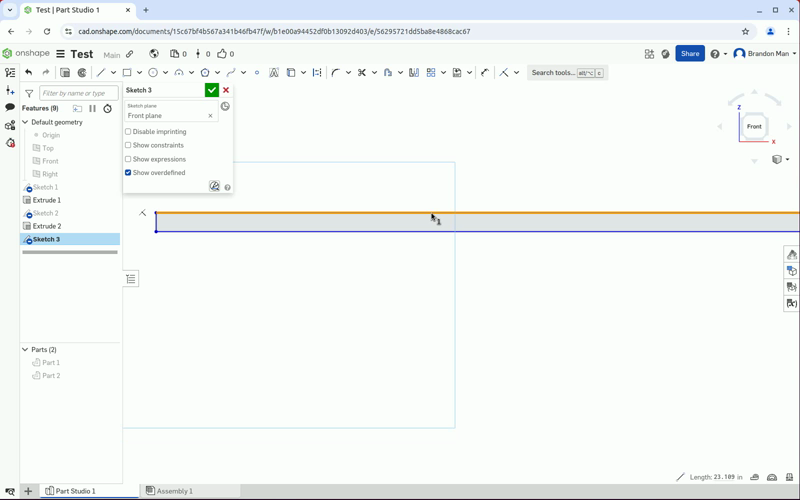
scroll(-6)
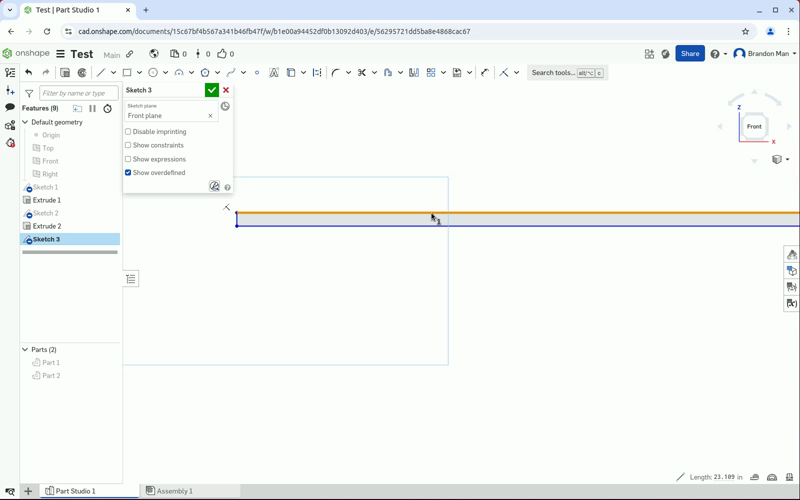
scroll(-6)
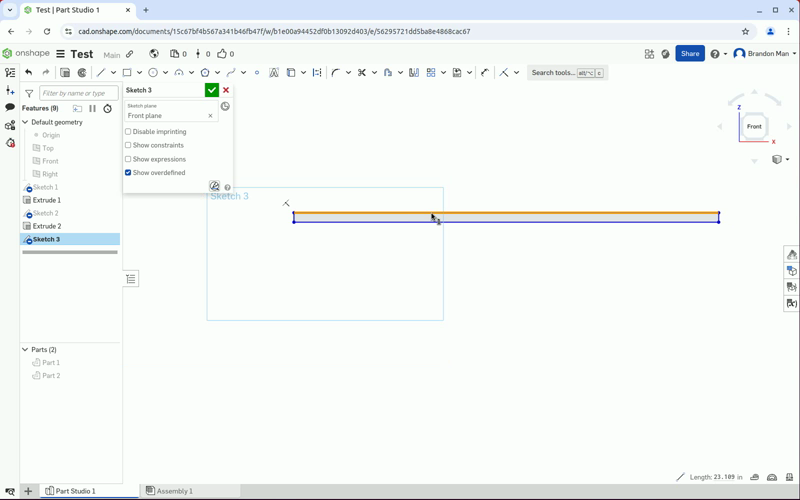
scroll(-6)
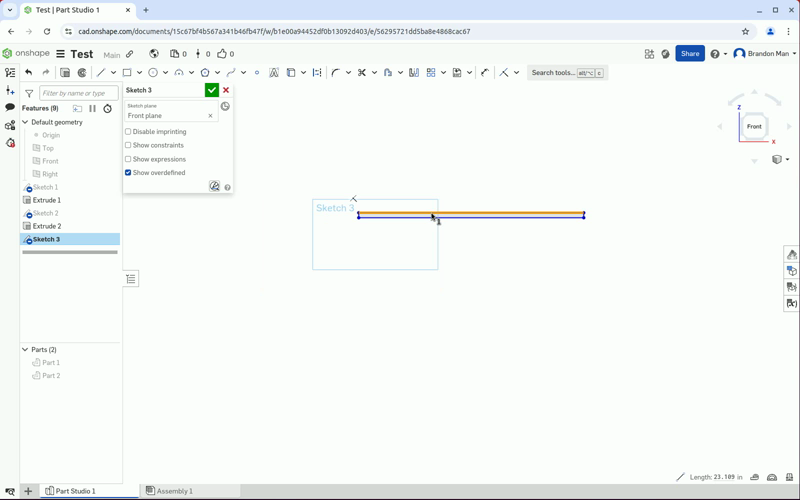
scroll(-6)
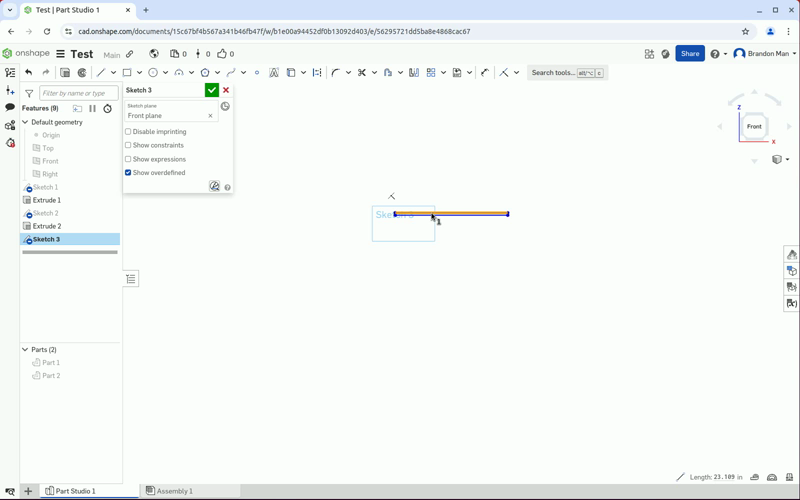
mouse_move(73, 352)
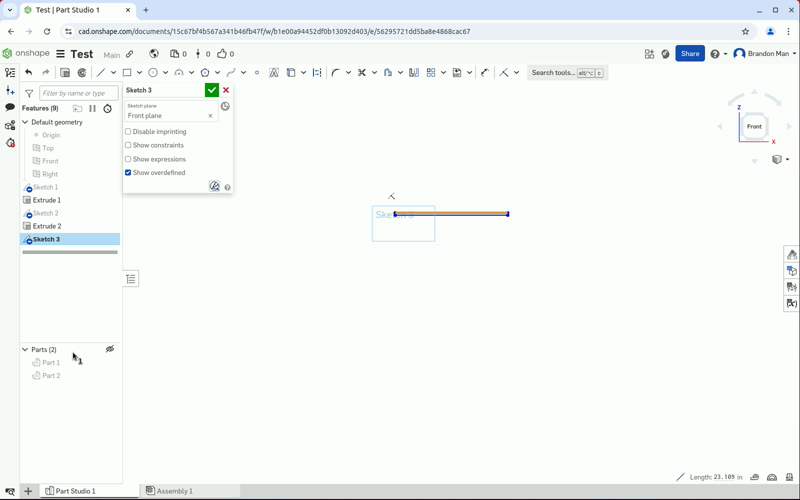
key(shift+y)
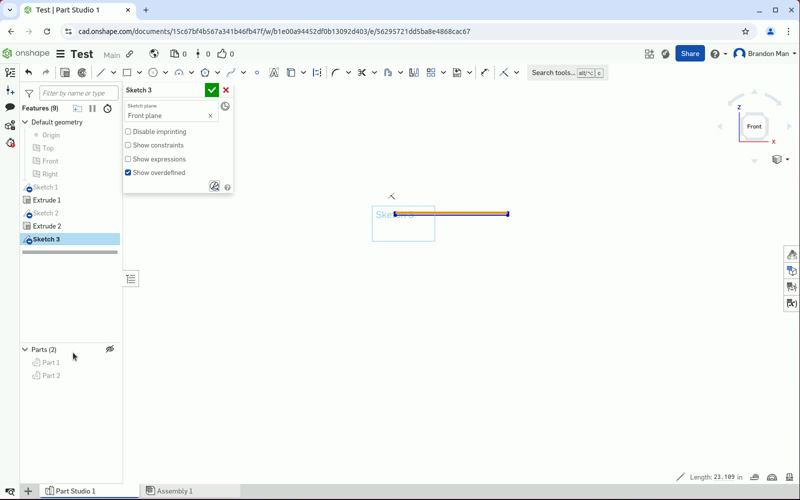
key(shift+e)
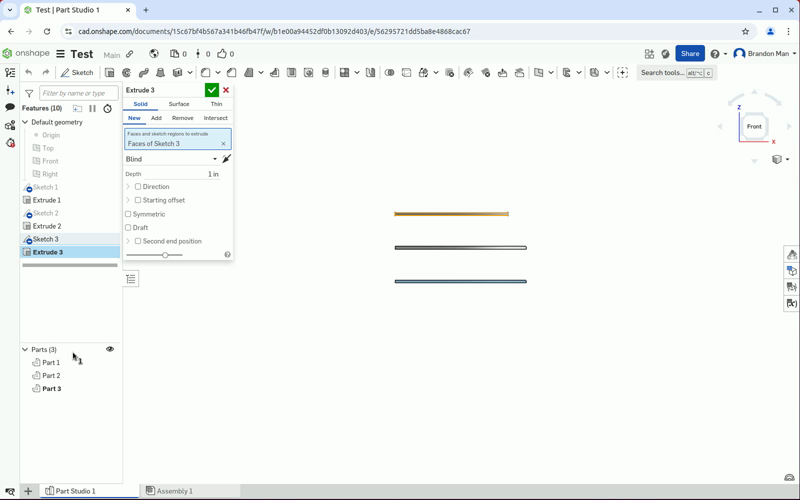
mouse_move(143, 106)
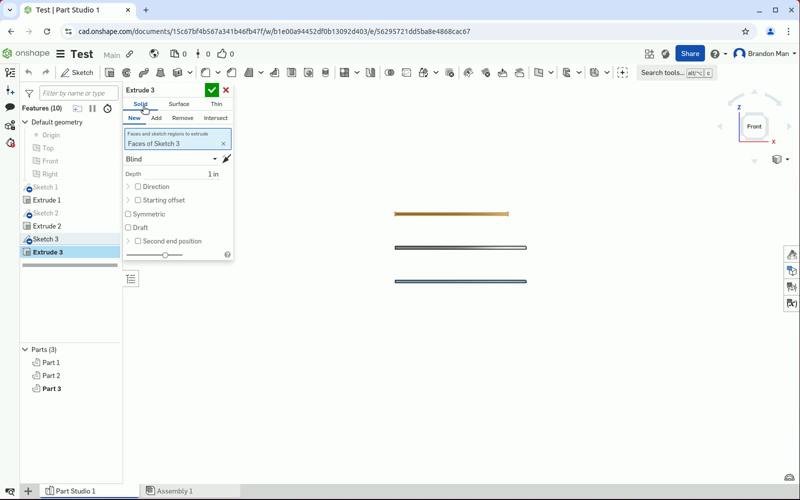
click(143, 106)
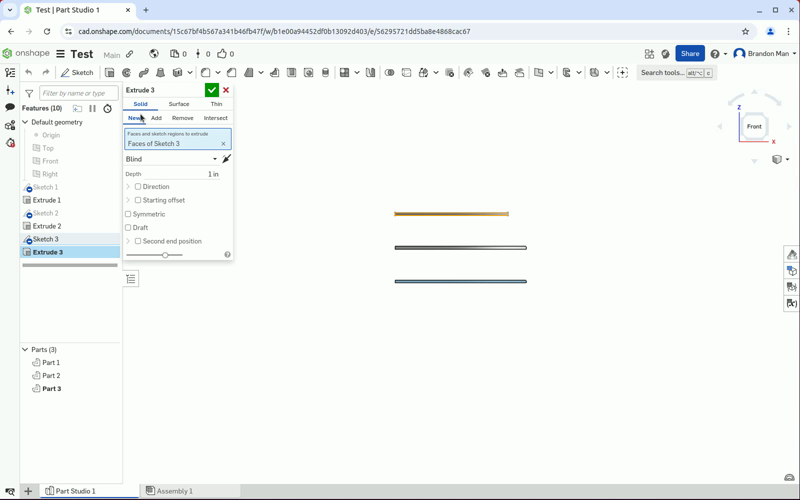
mouse_move(137, 120)
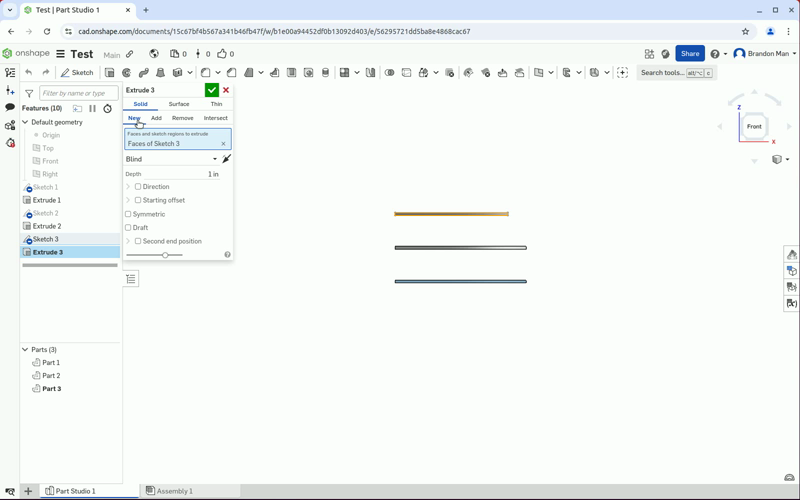
click(137, 120)
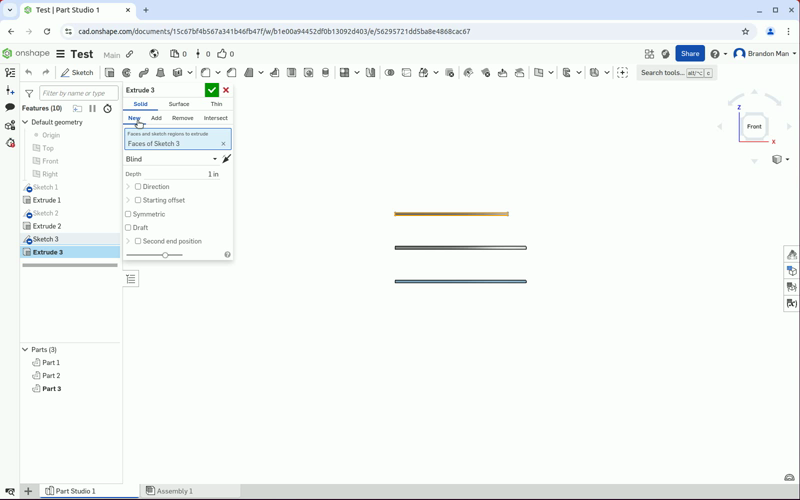
key(tab, 4)
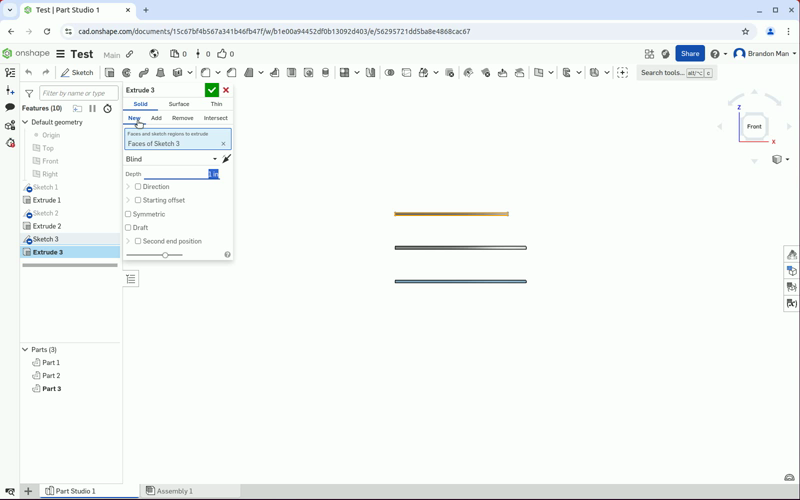
text(5.777)
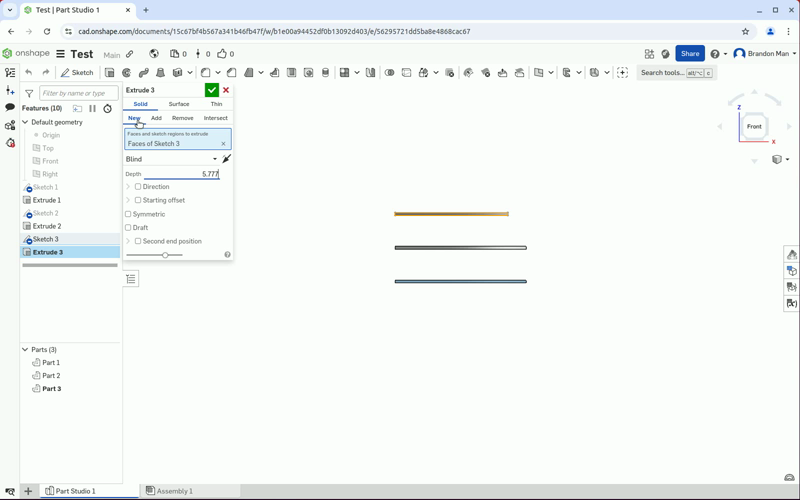
key(enter)
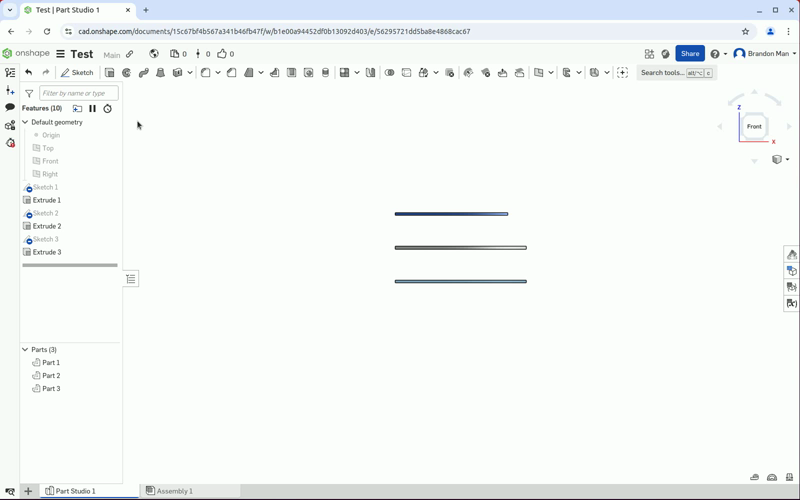
key(shift+h)
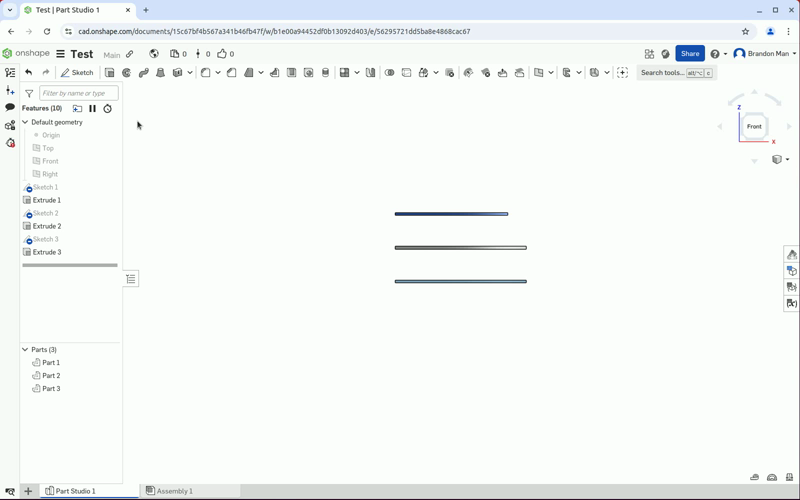
key(shift+h)
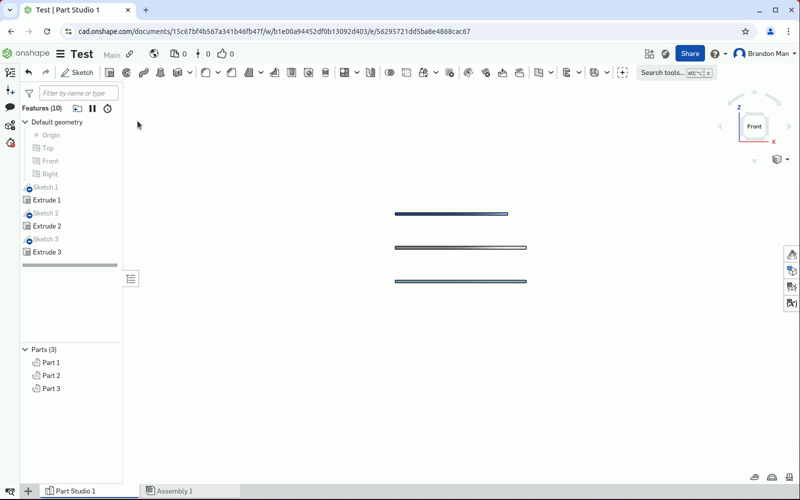
mouse_move(73, 189)
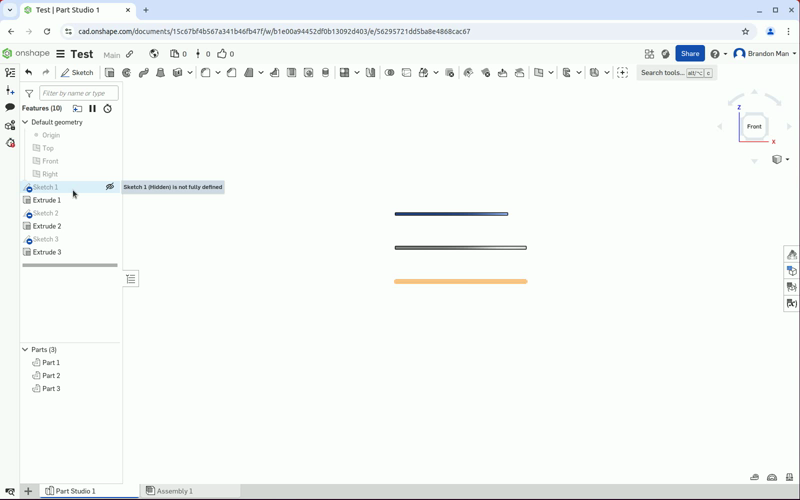
click(73, 189)
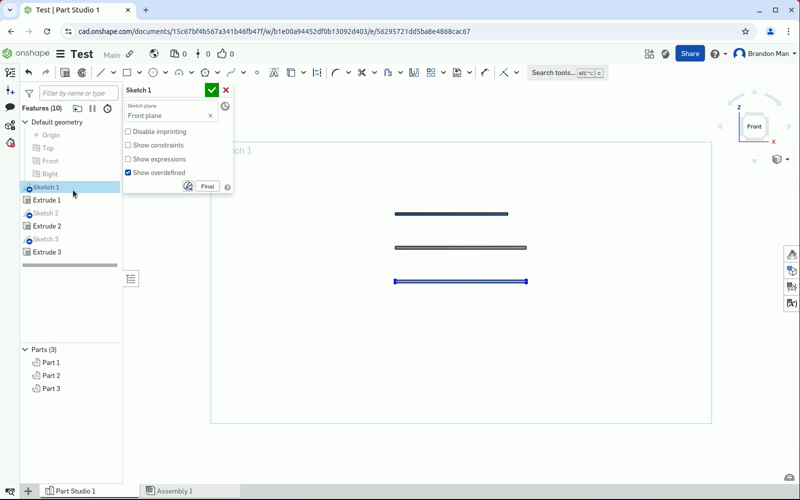
mouse_move(229, 92)
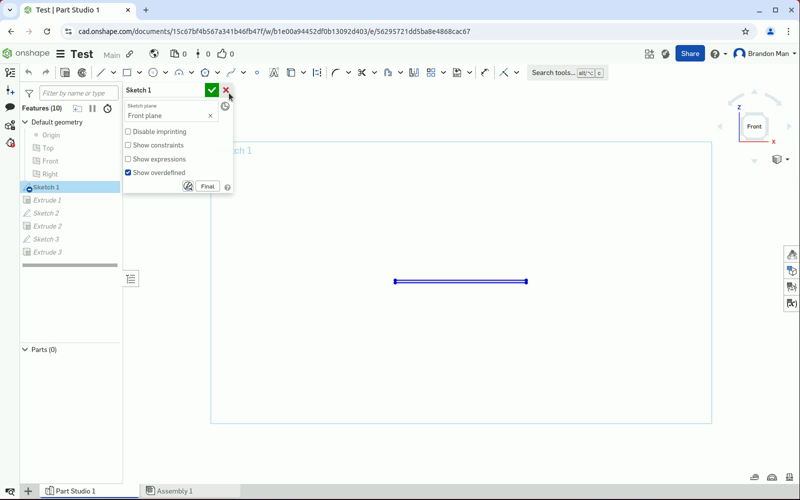
click(229, 92)
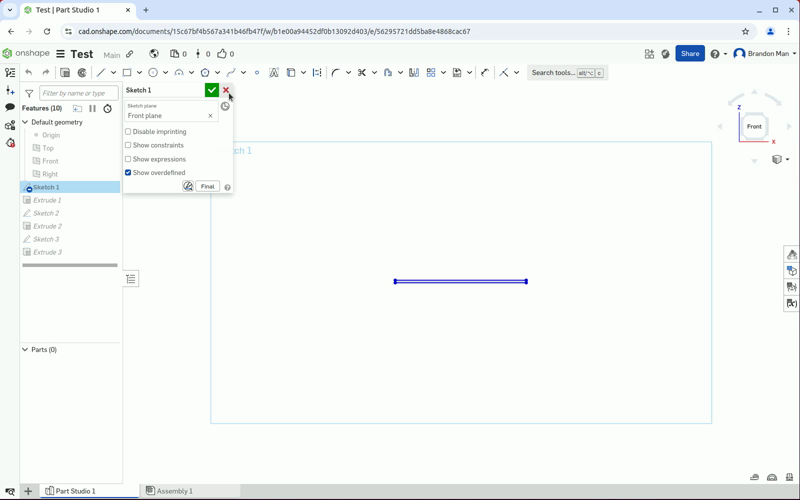
key(shift+s)
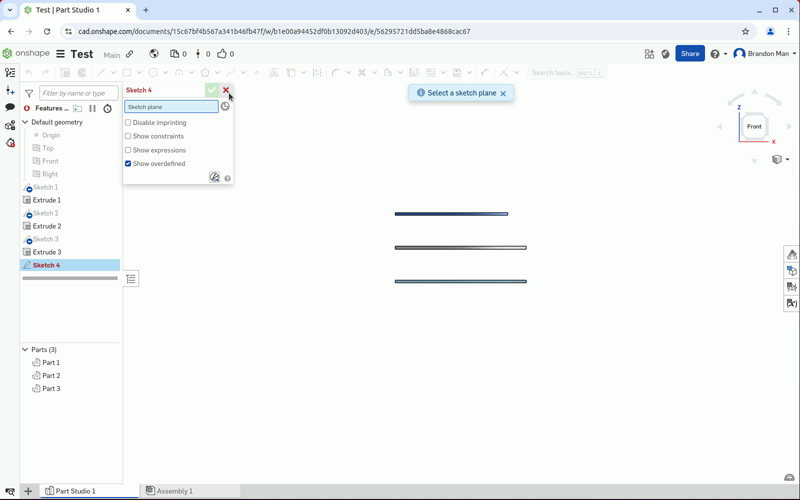
mouse_move(73, 163)
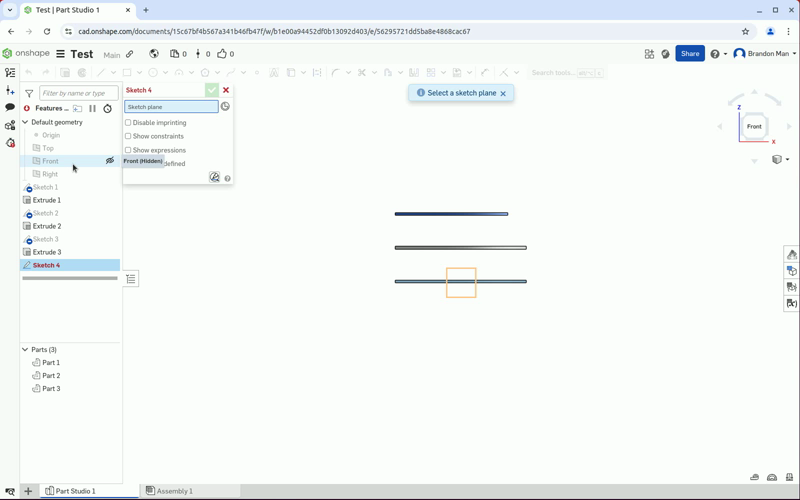
click(73, 163)
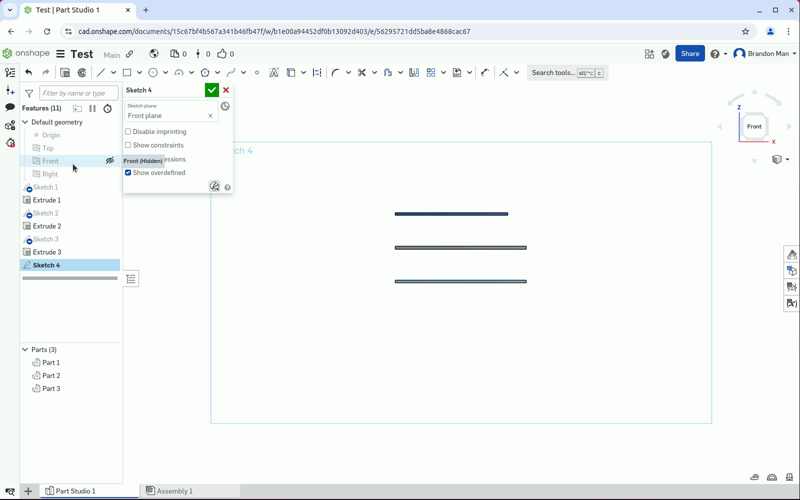
mouse_move(73, 352)
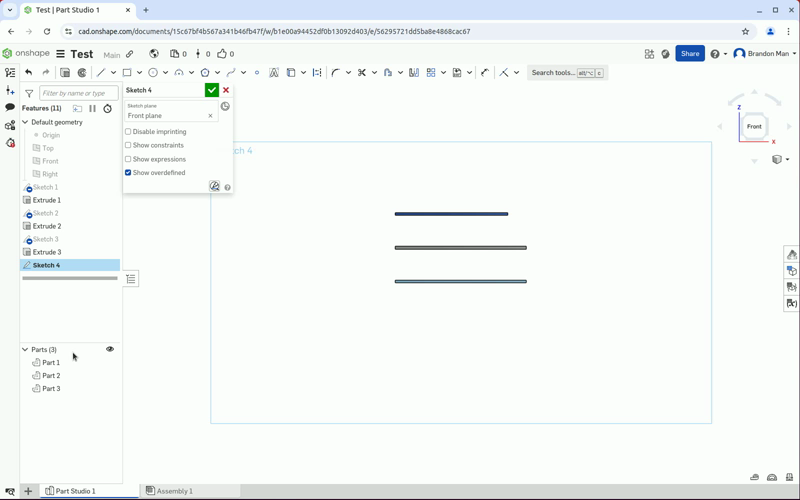
key(y)
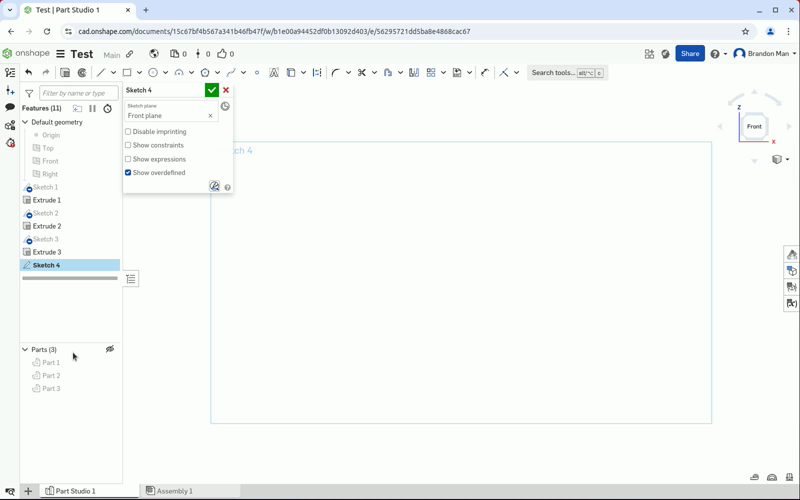
key(l)
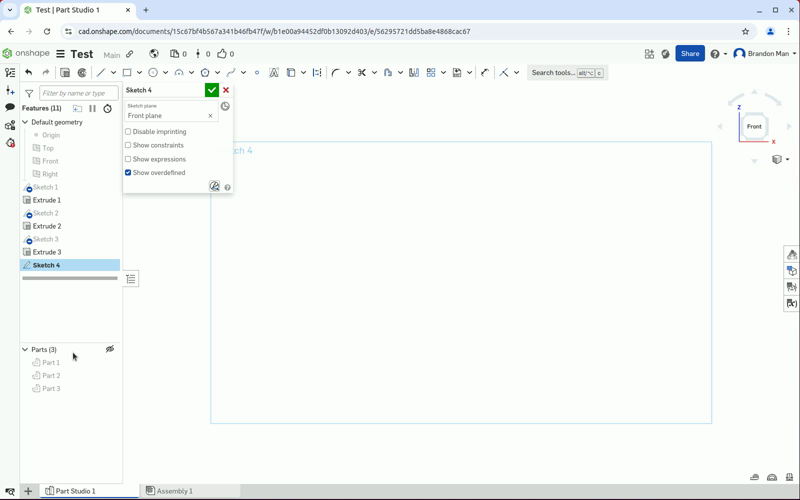
key_down(shift)
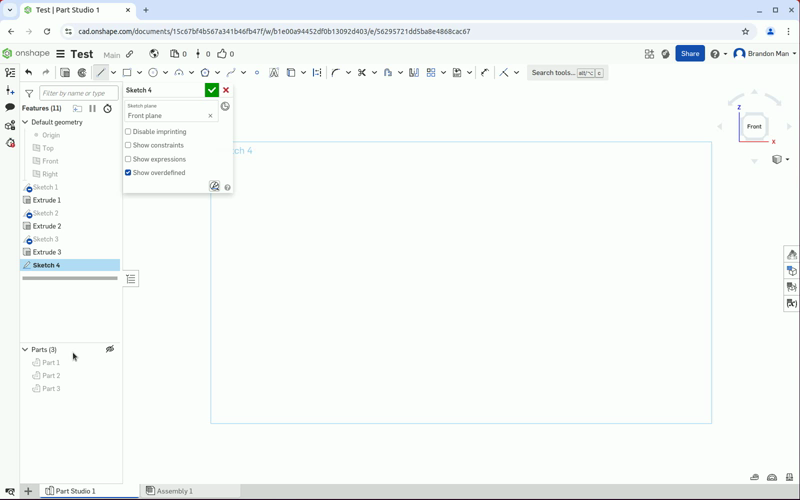
mouse_move(395, 182)
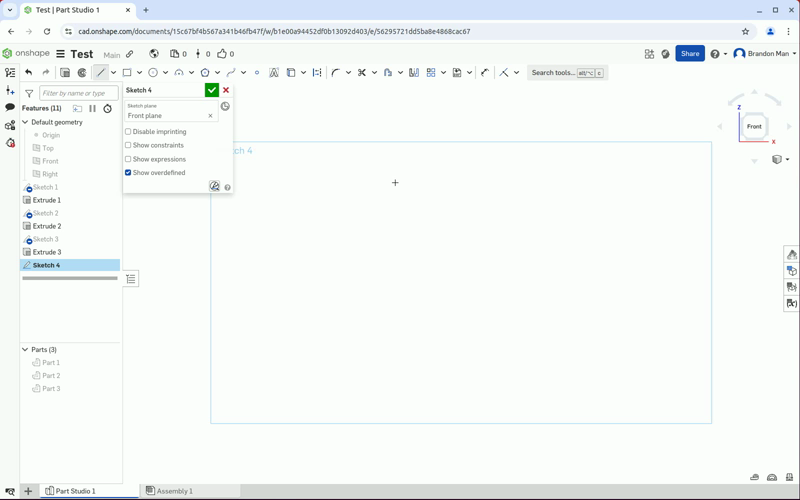
click(395, 182)
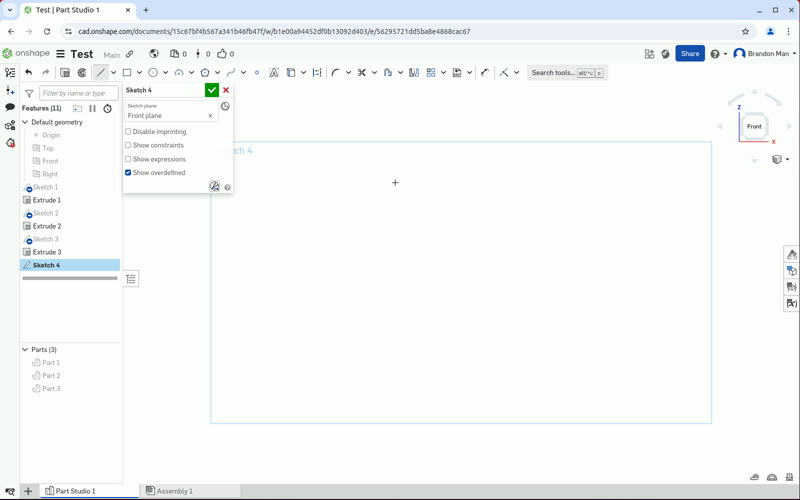
key_up(shift)
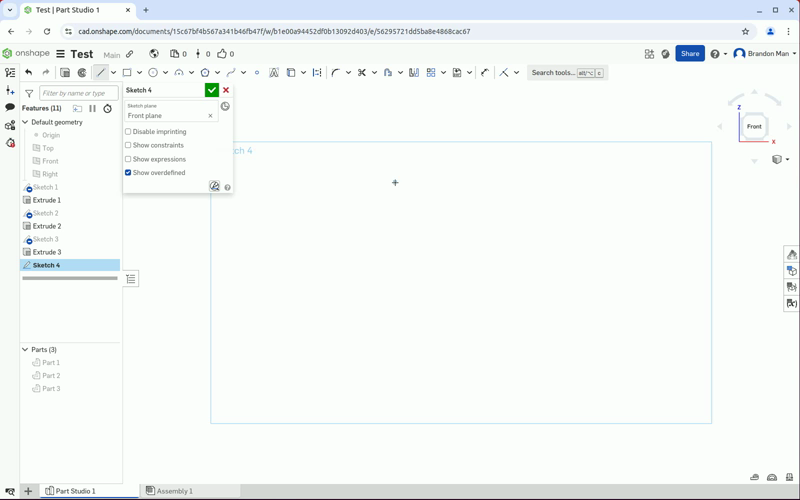
key_down(shift)
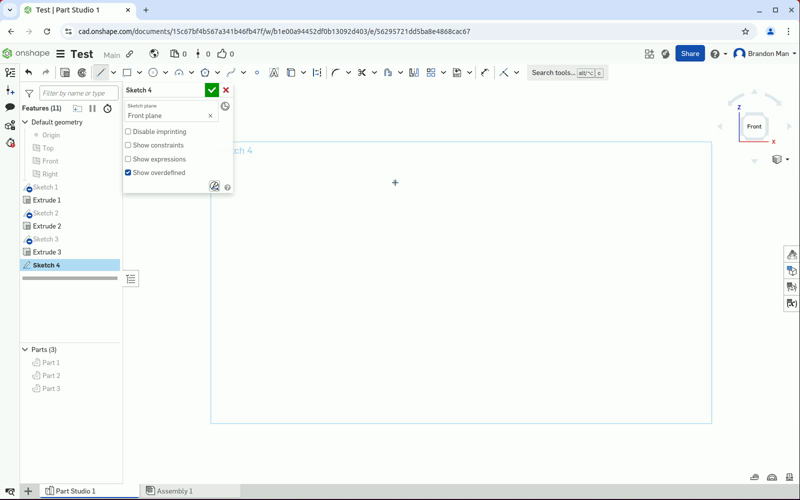
mouse_move(507, 182)
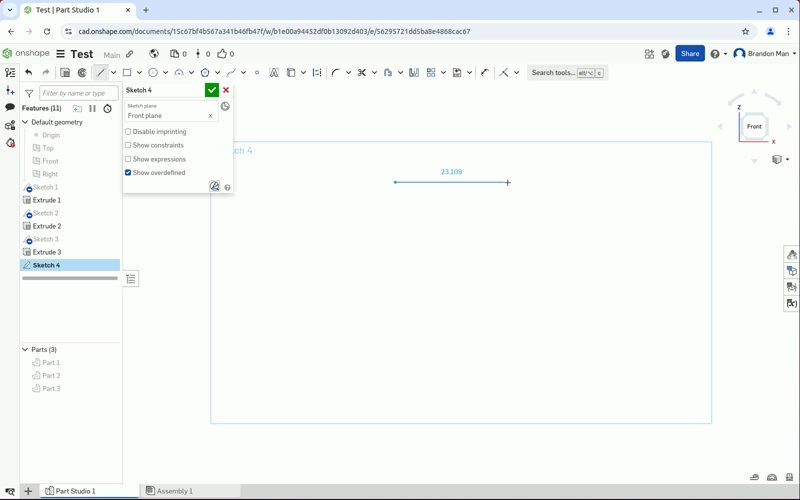
click(507, 182)
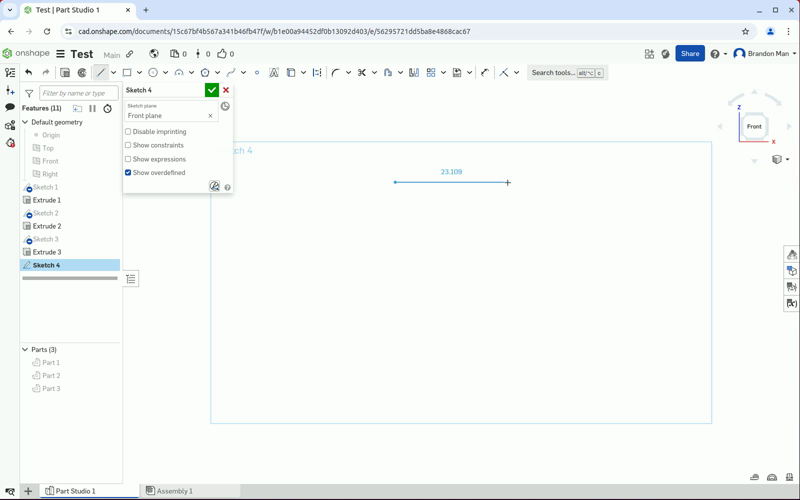
key_up(shift)
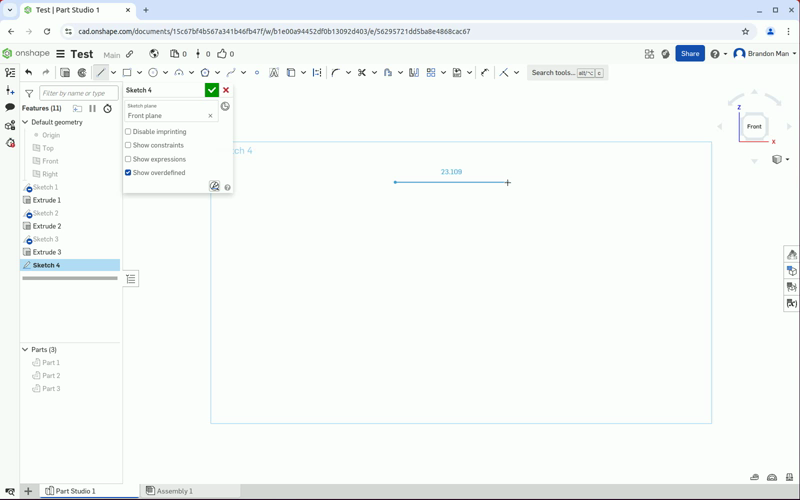
key_down(shift)
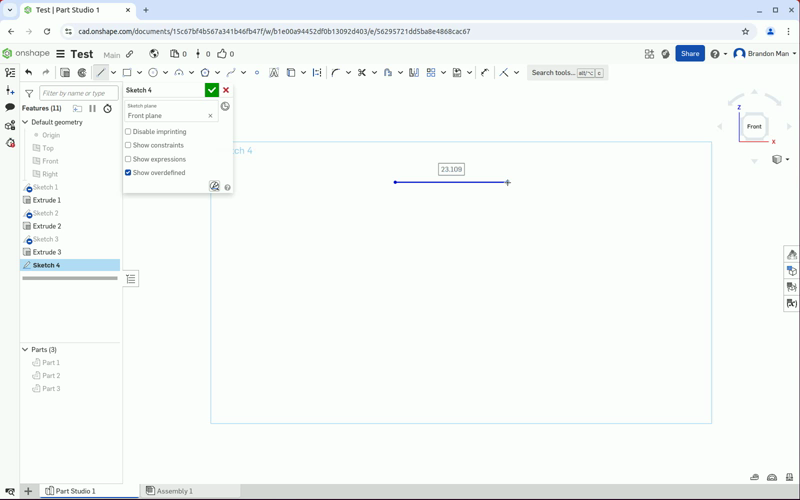
mouse_move(537, 182)
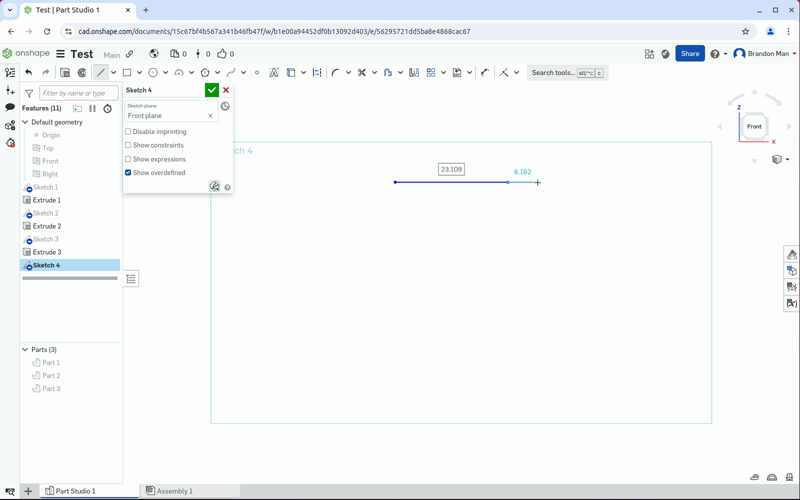
mouse_move(507, 179)
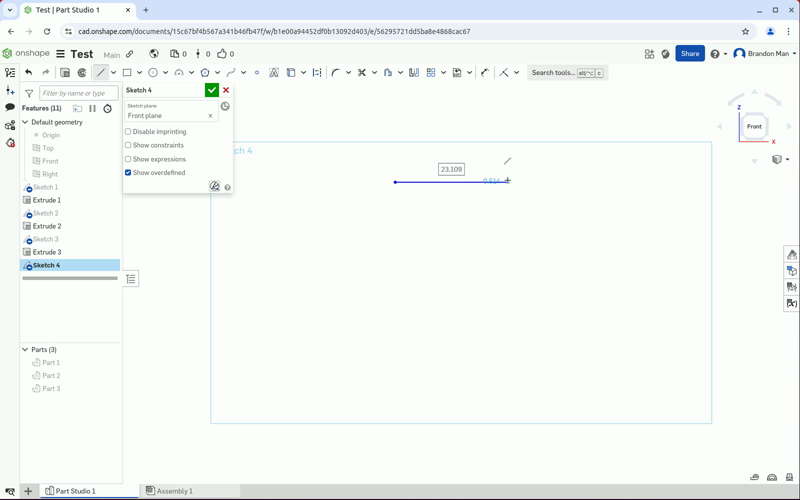
scroll(6)
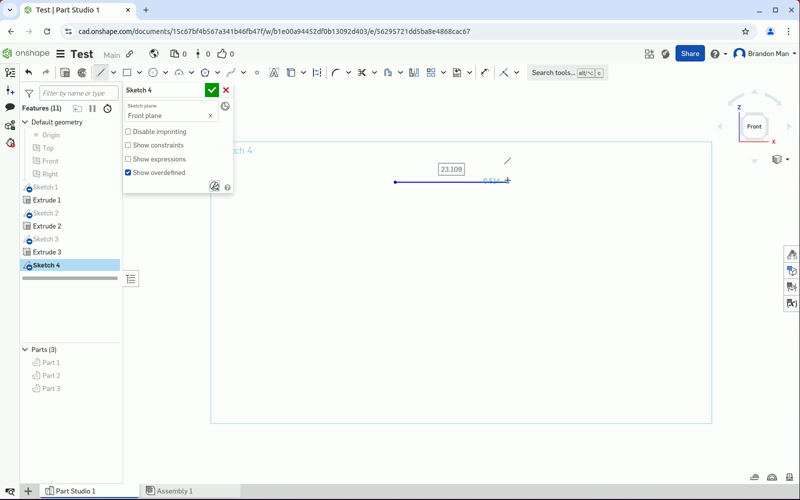
scroll(6)
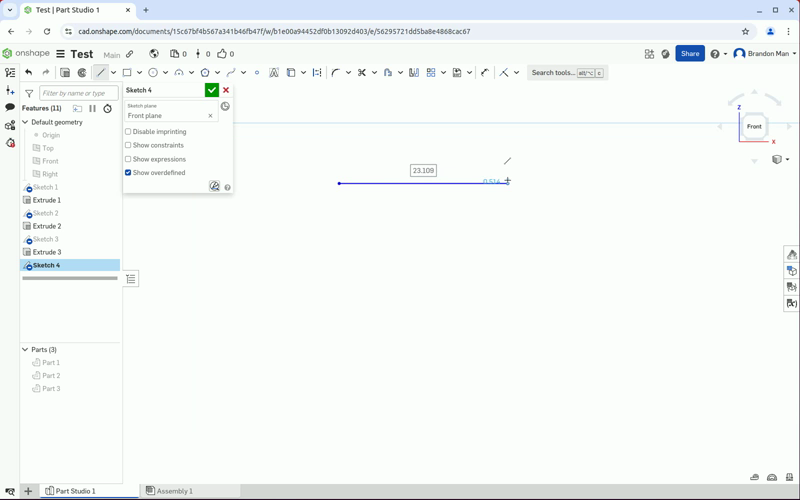
scroll(6)
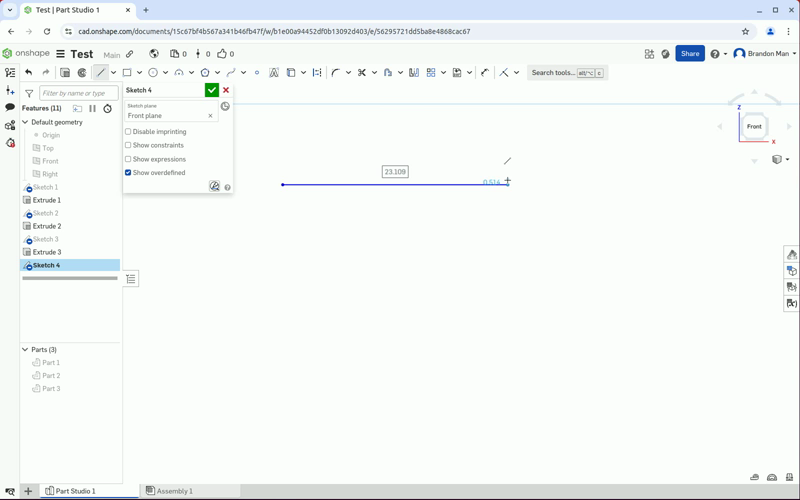
scroll(6)
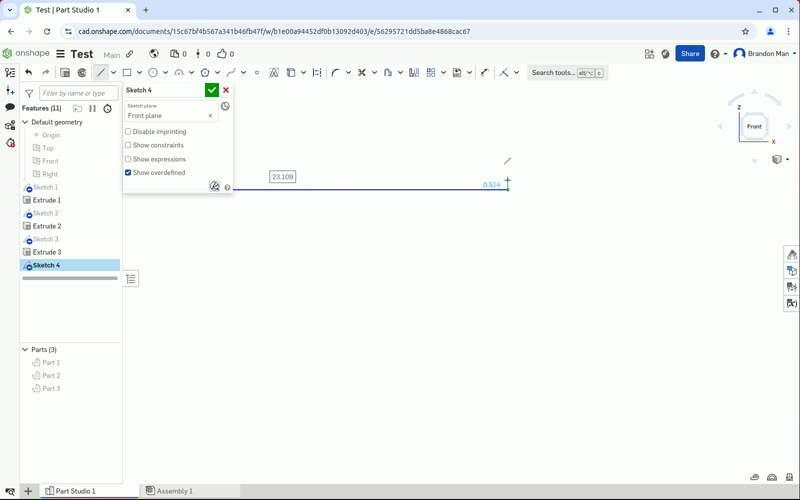
scroll(6)
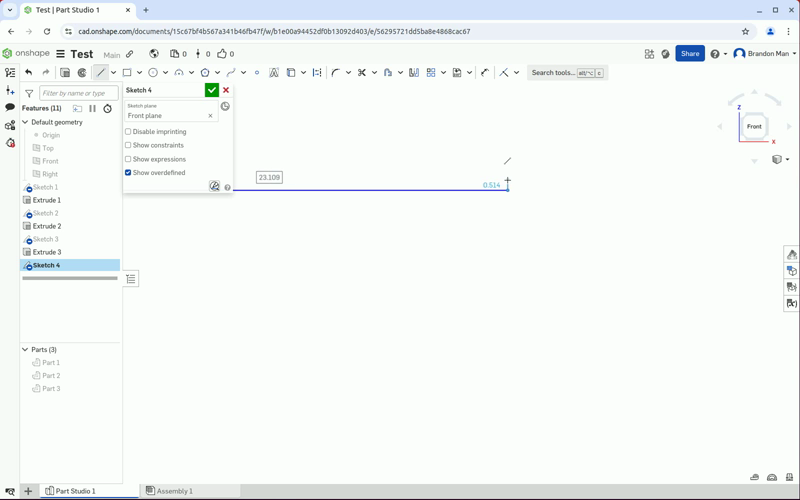
scroll(6)
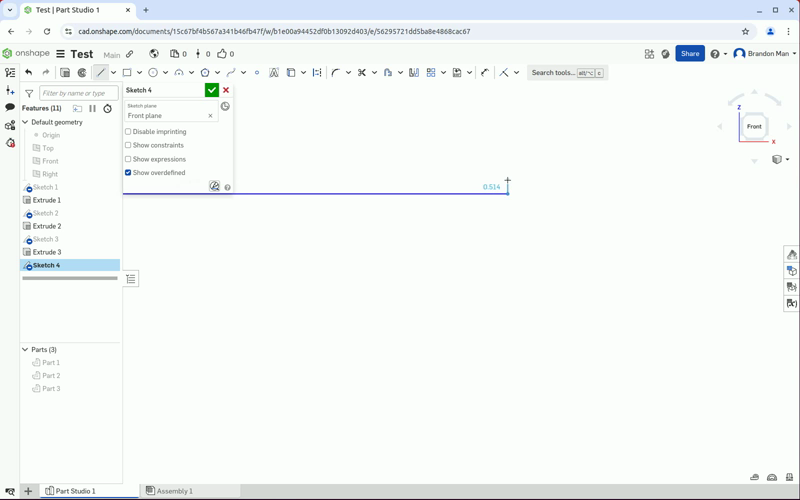
scroll(6)
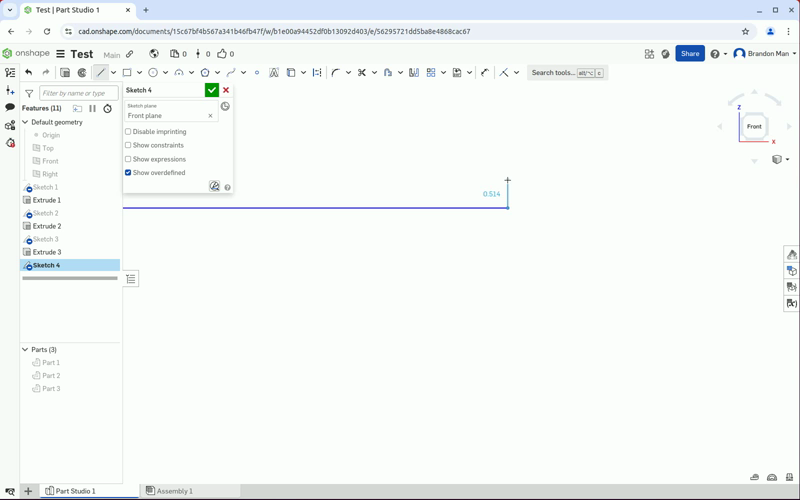
click(507, 179)
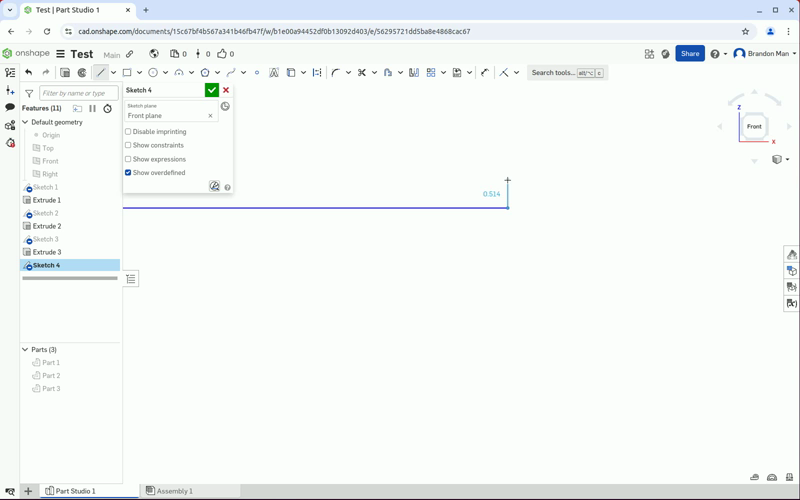
scroll(-6)
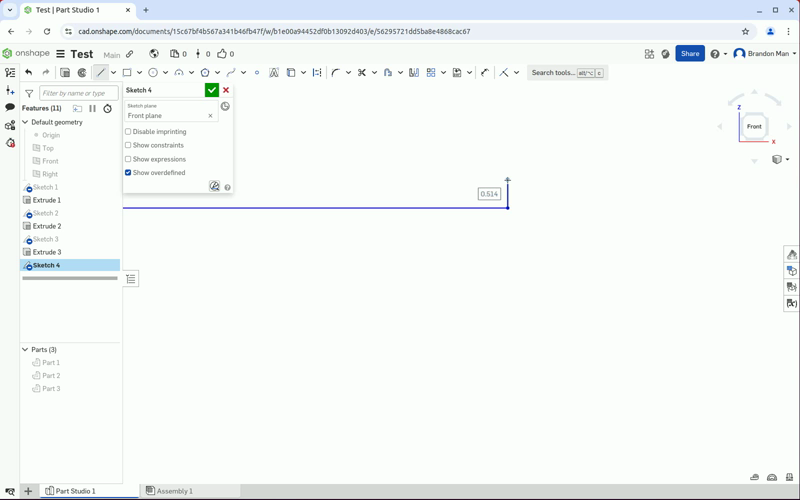
scroll(-6)
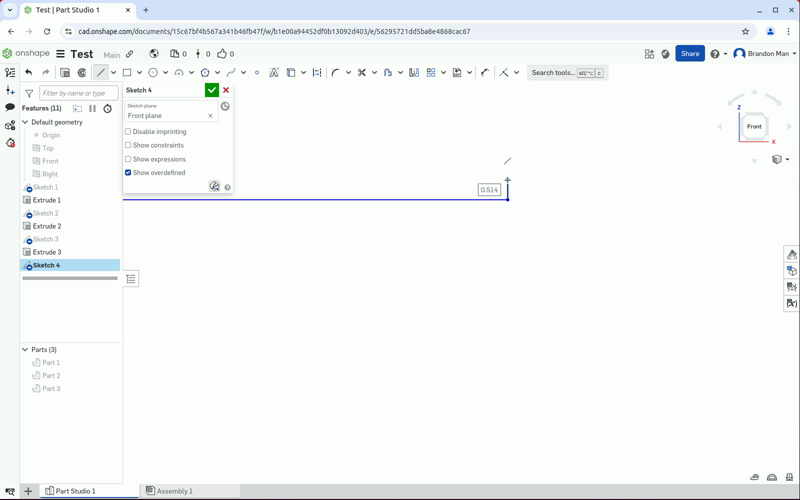
scroll(-6)
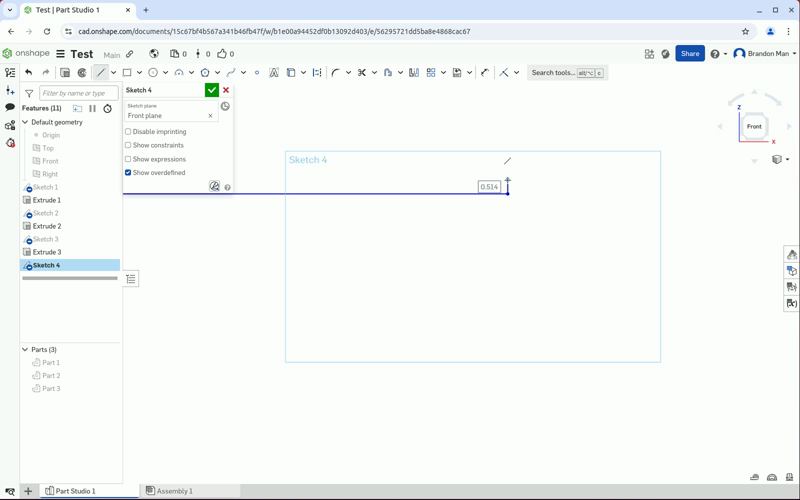
scroll(-6)
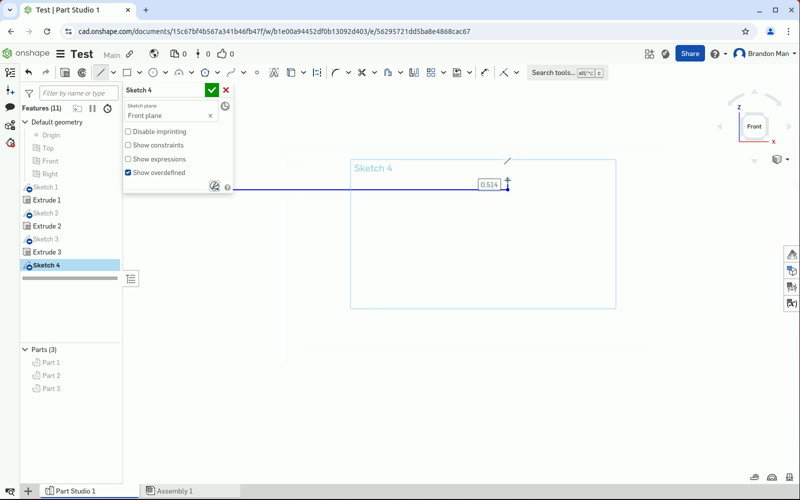
scroll(-6)
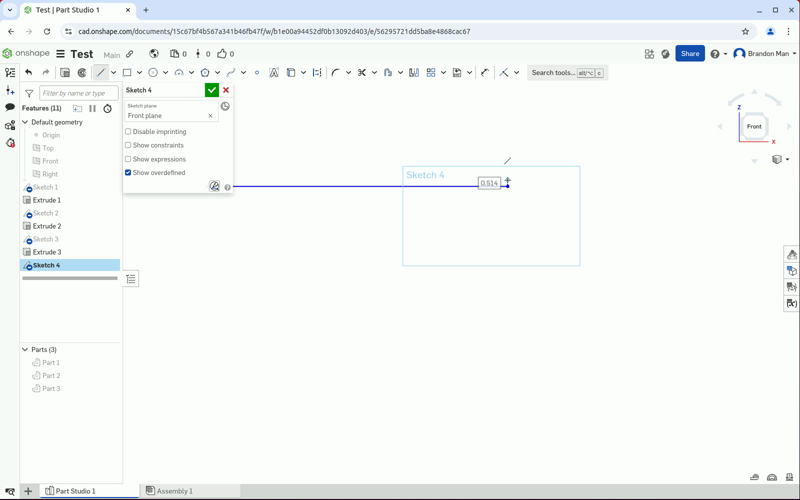
scroll(-6)
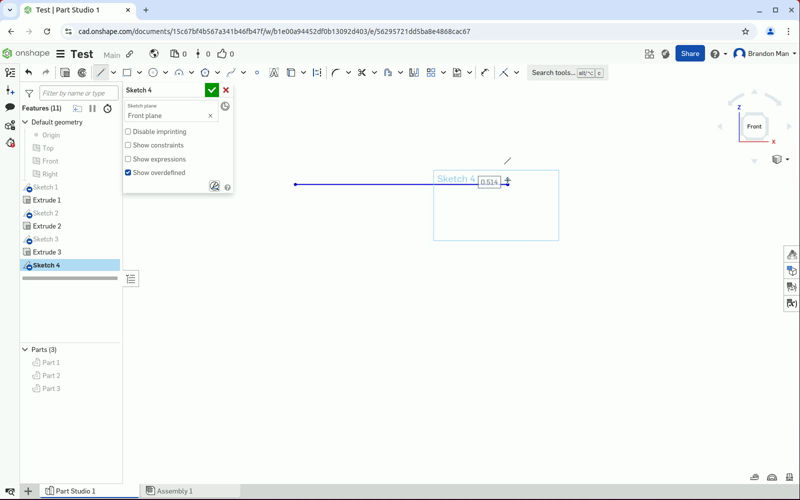
scroll(-6)
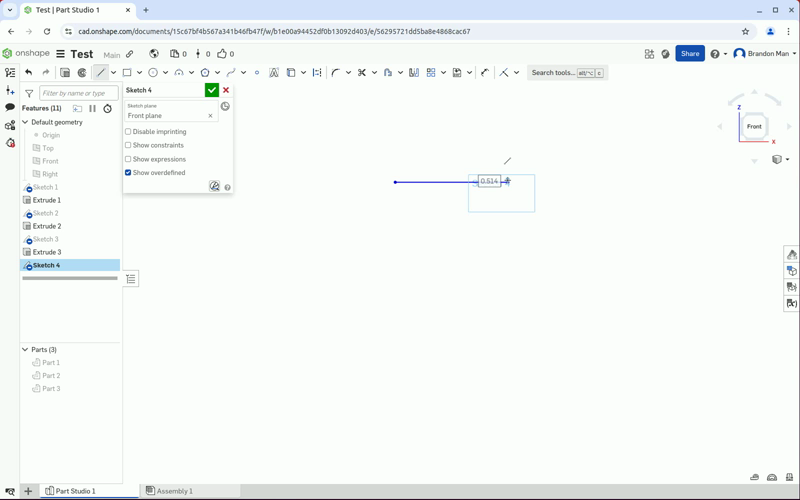
key_up(shift)
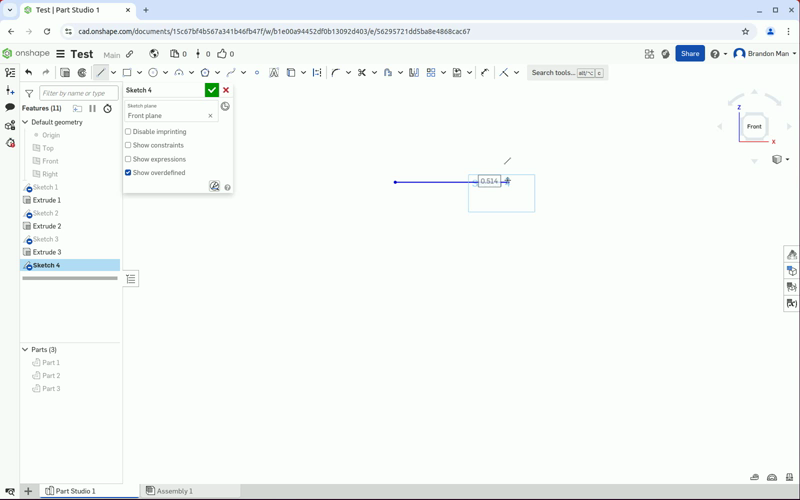
key_down(shift)
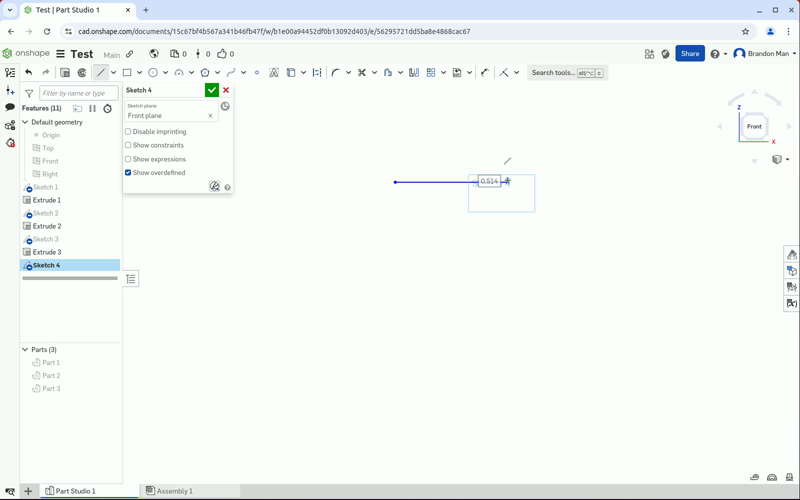
mouse_move(395, 179)
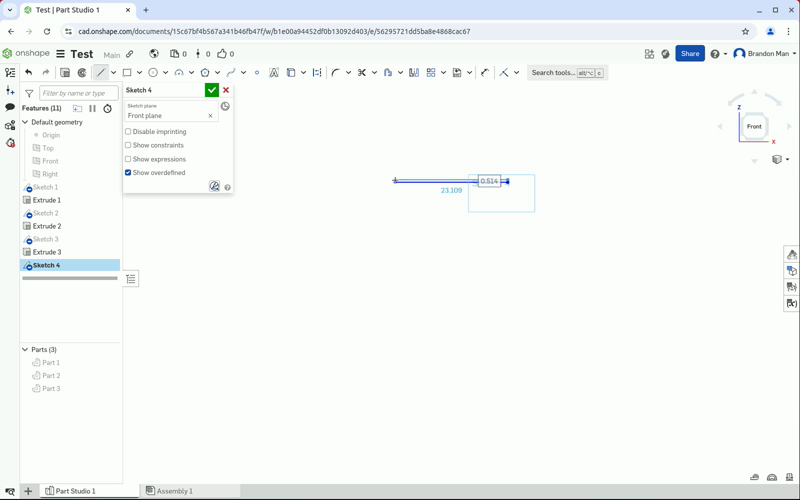
scroll(6)
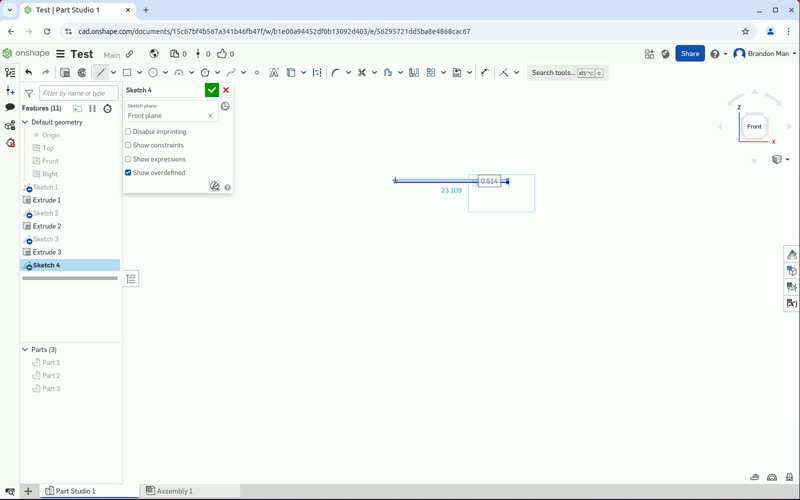
scroll(6)
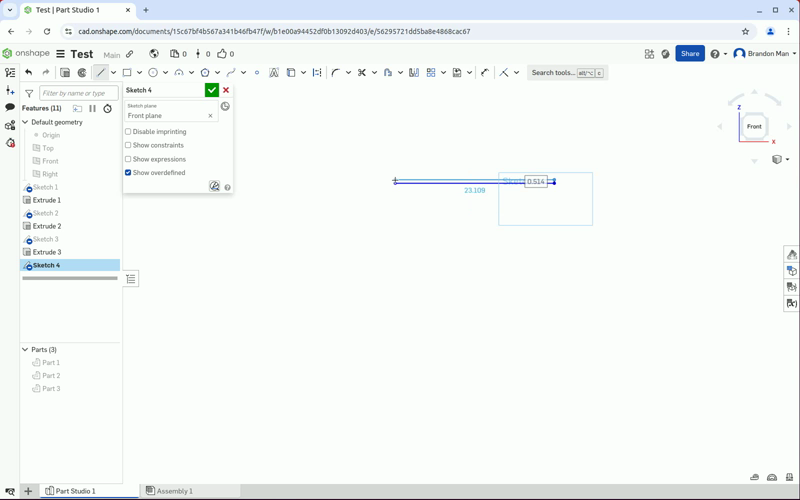
scroll(6)
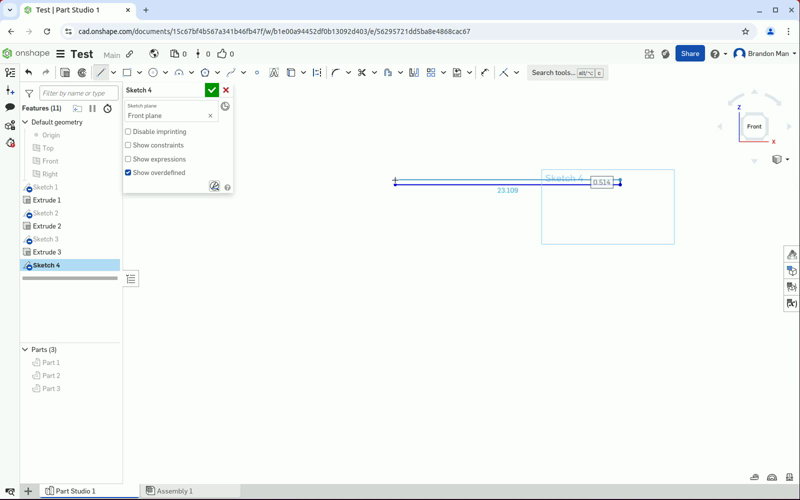
scroll(6)
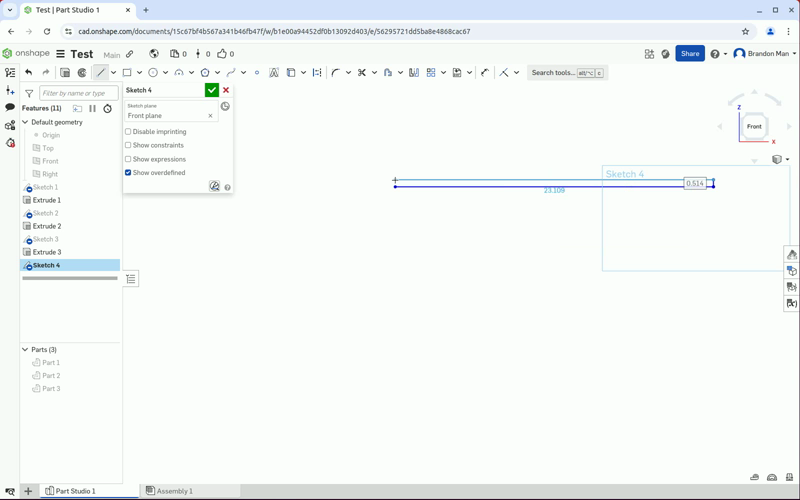
scroll(6)
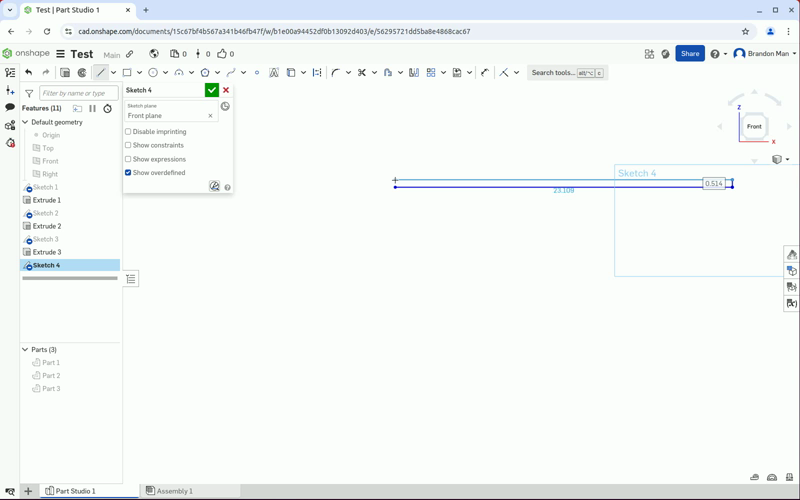
scroll(6)
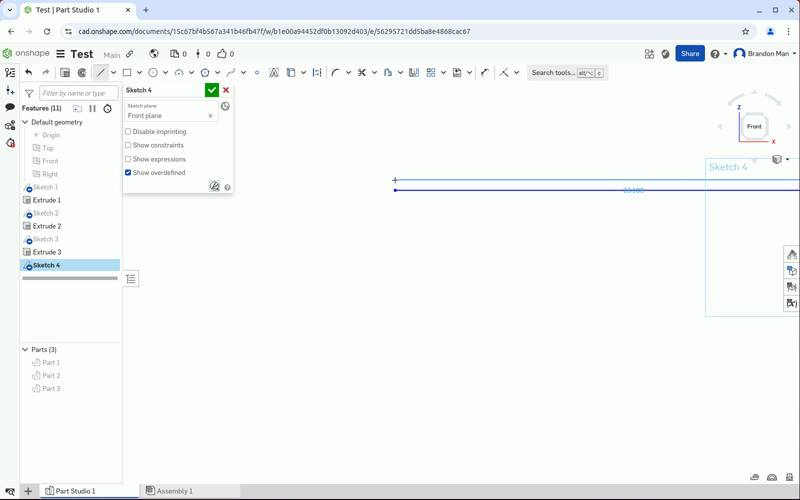
scroll(6)
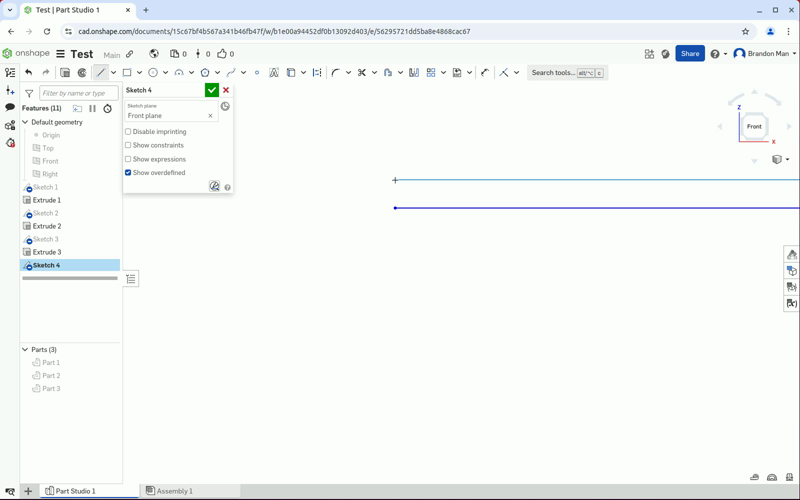
click(395, 179)
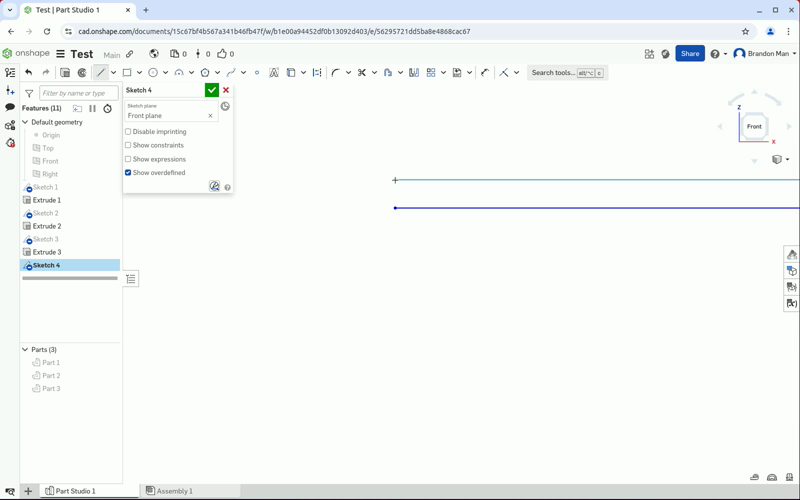
scroll(-6)
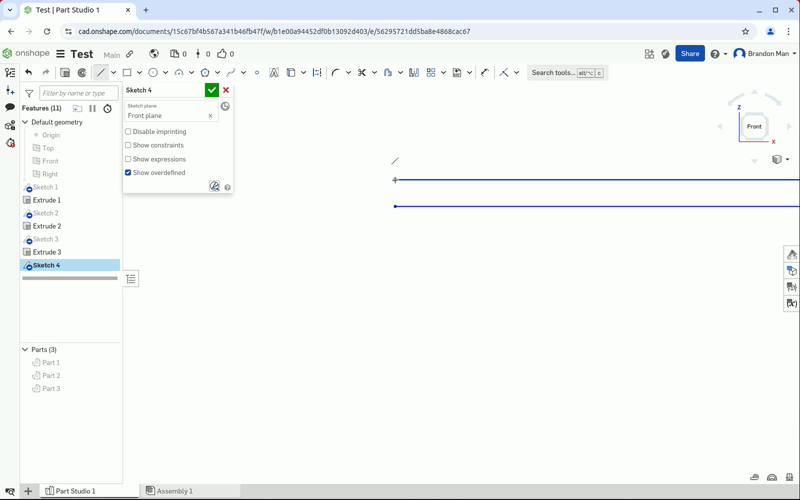
scroll(-6)
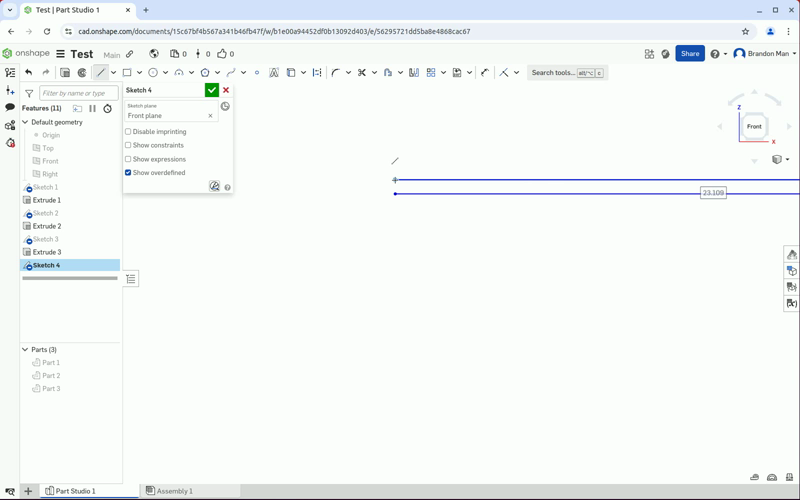
scroll(-6)
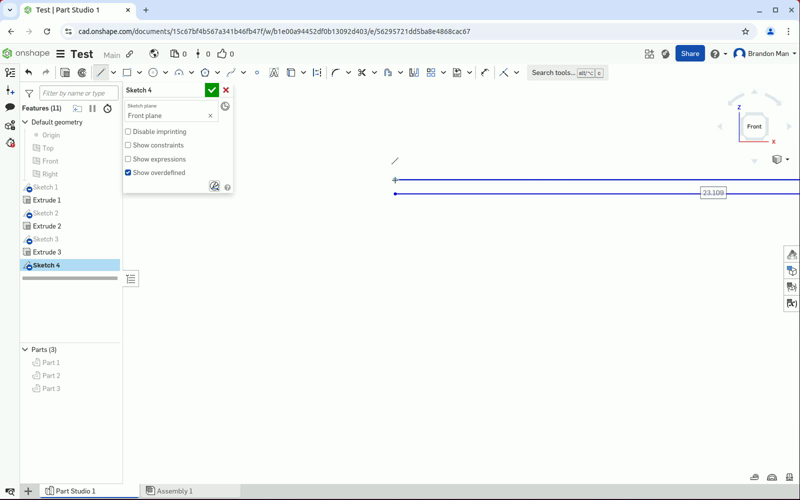
scroll(-6)
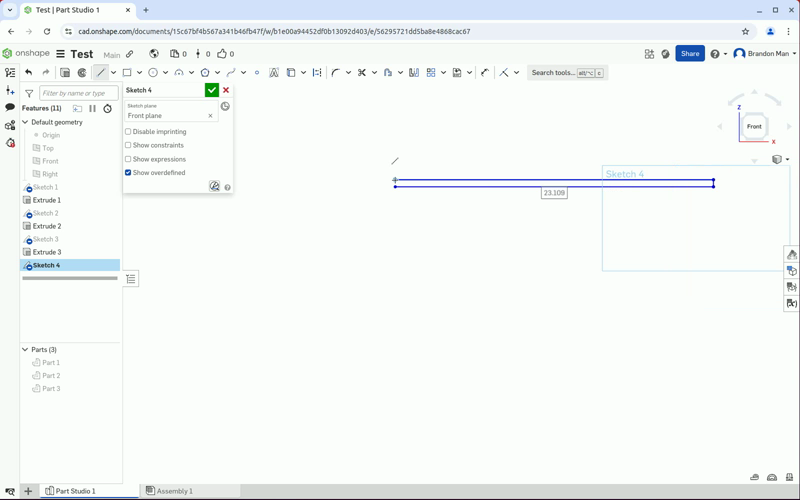
scroll(-6)
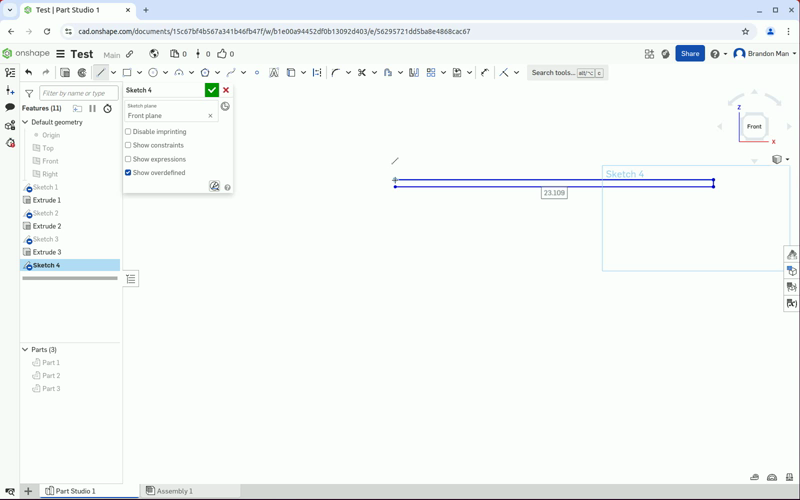
scroll(-6)
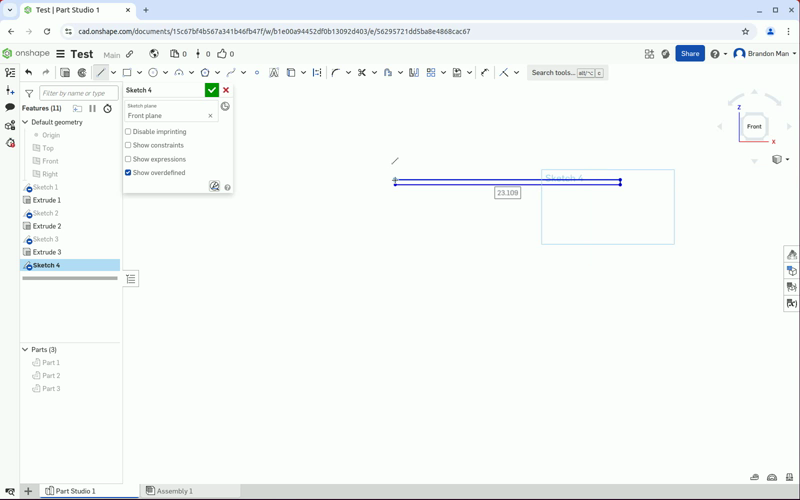
scroll(-6)
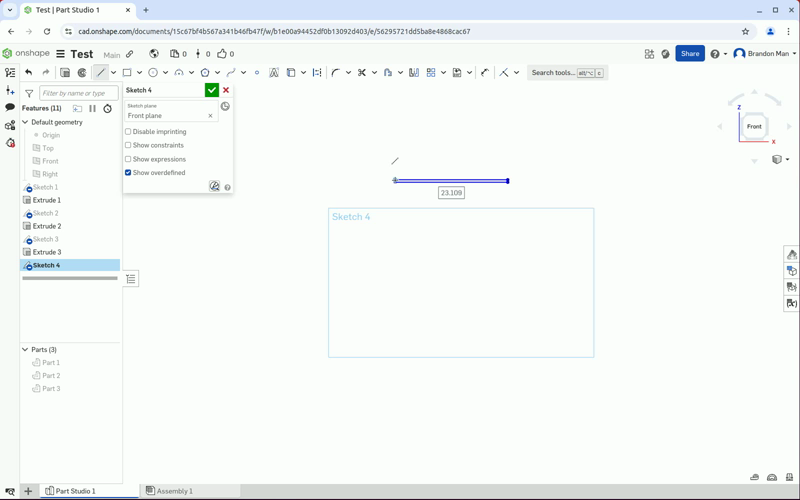
key_up(shift)
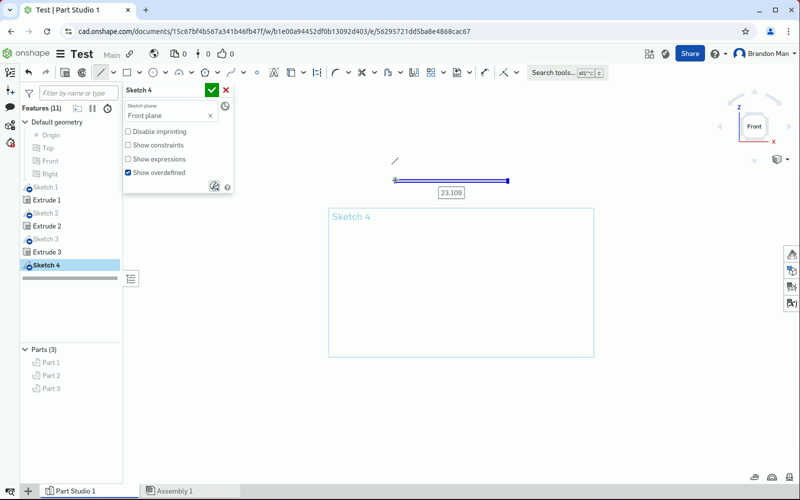
mouse_move(425, 179)
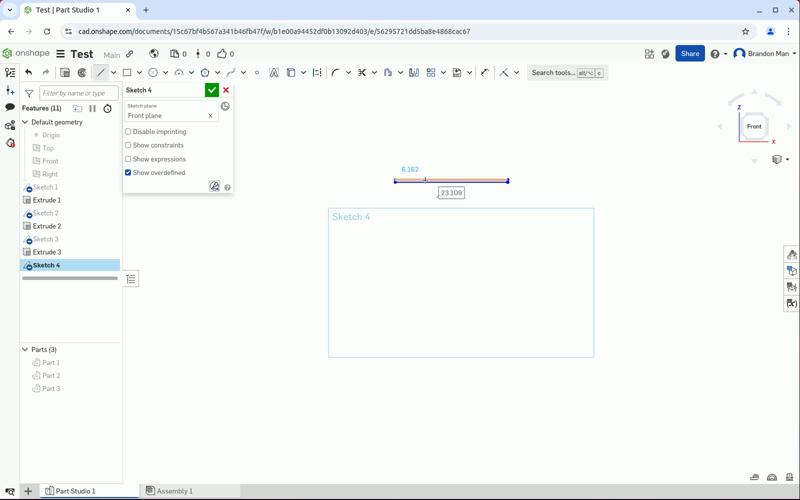
key_down(shift)
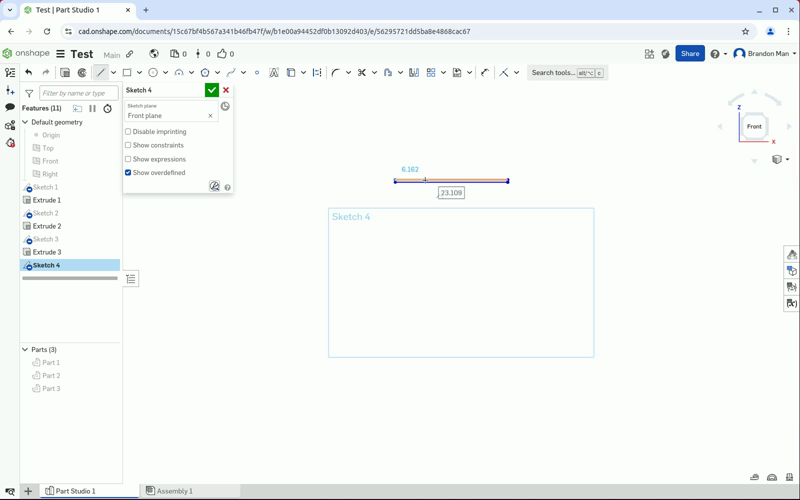
mouse_move(395, 182)
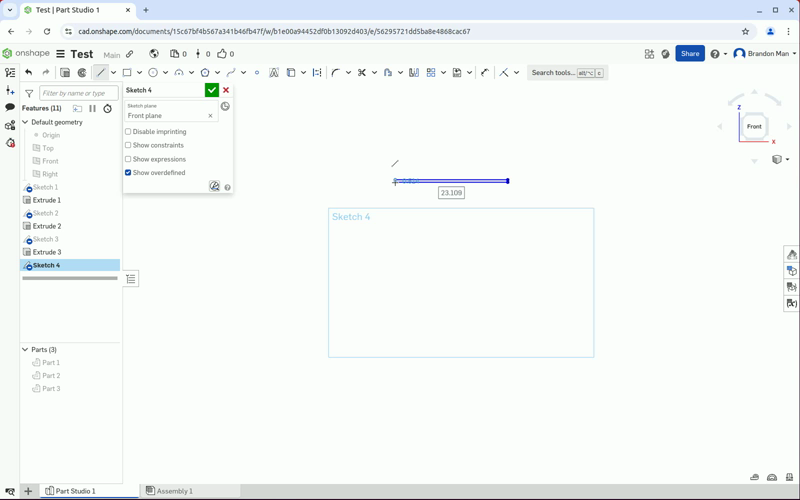
scroll(6)
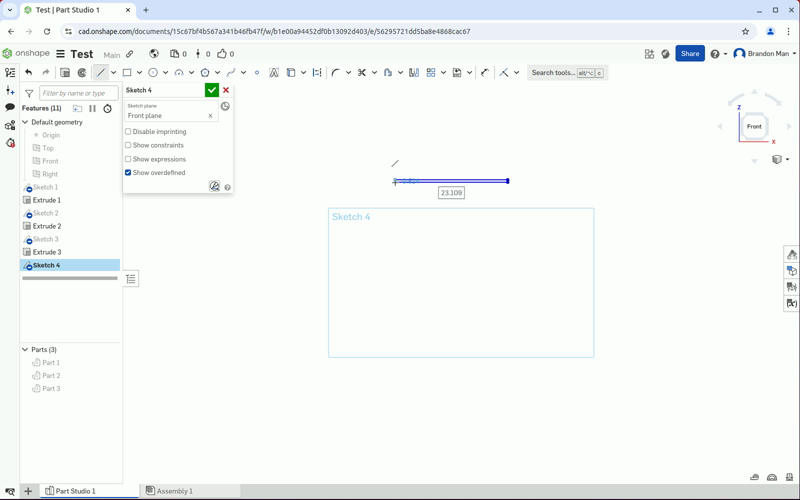
scroll(6)
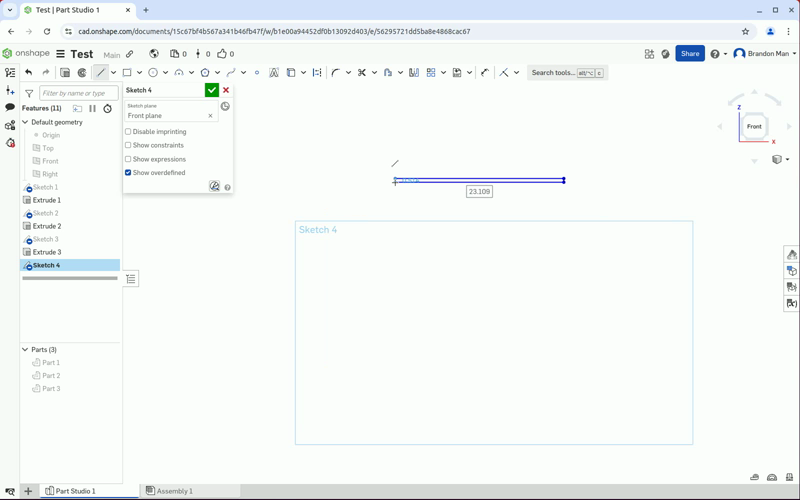
scroll(6)
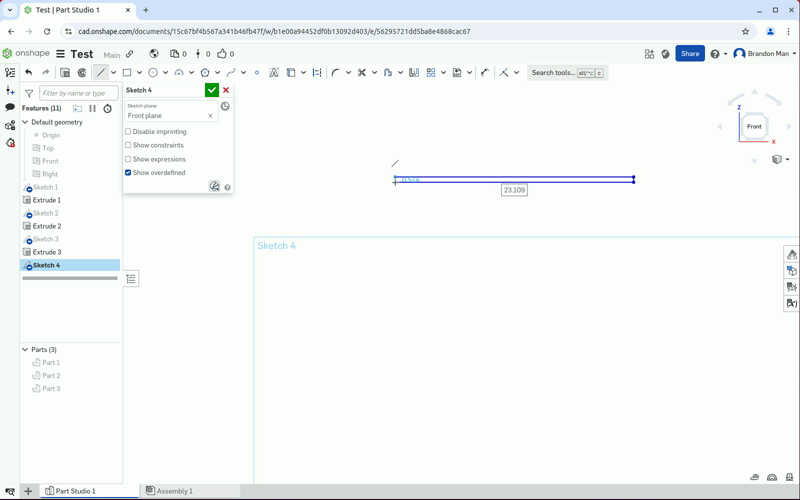
scroll(6)
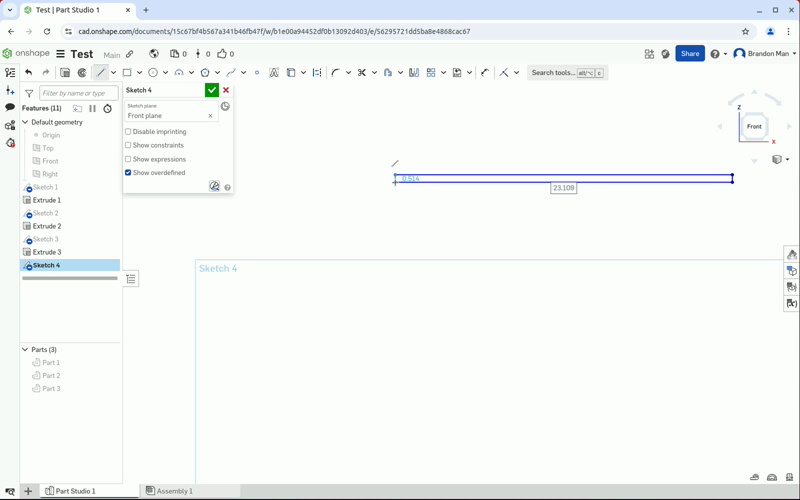
scroll(6)
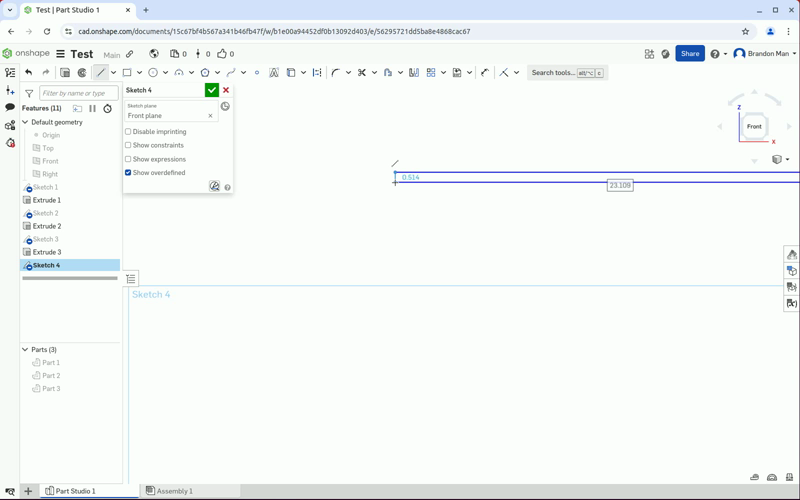
scroll(6)
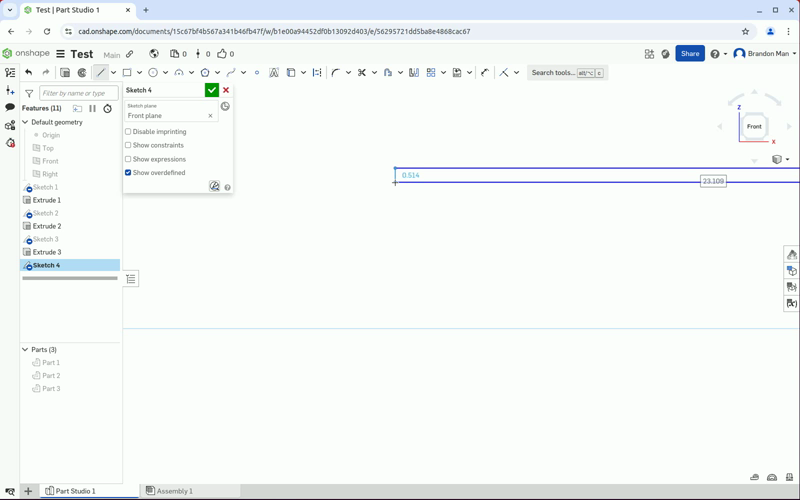
scroll(6)
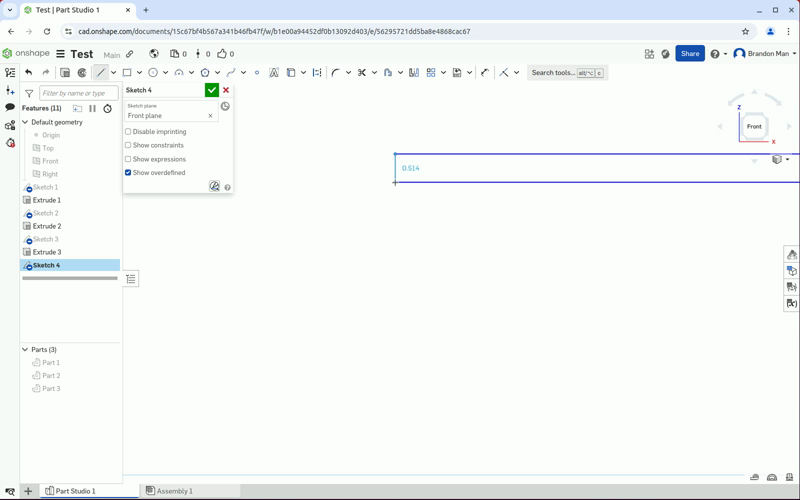
key_up(shift)
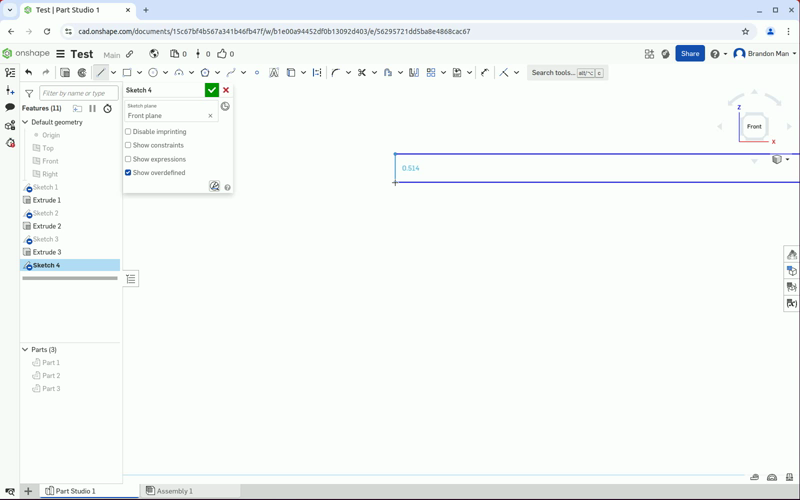
click(395, 182)
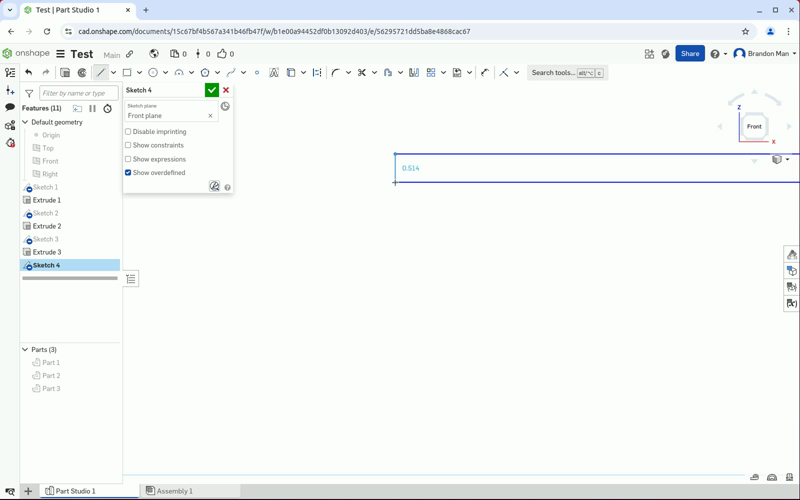
scroll(-6)
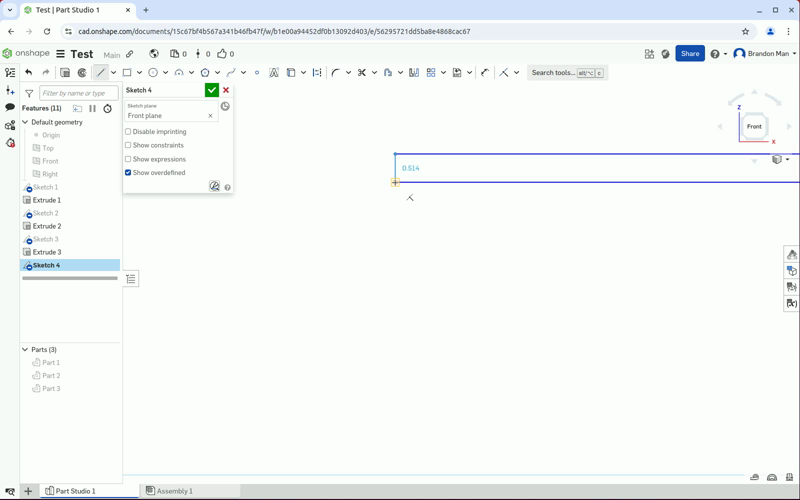
scroll(-6)
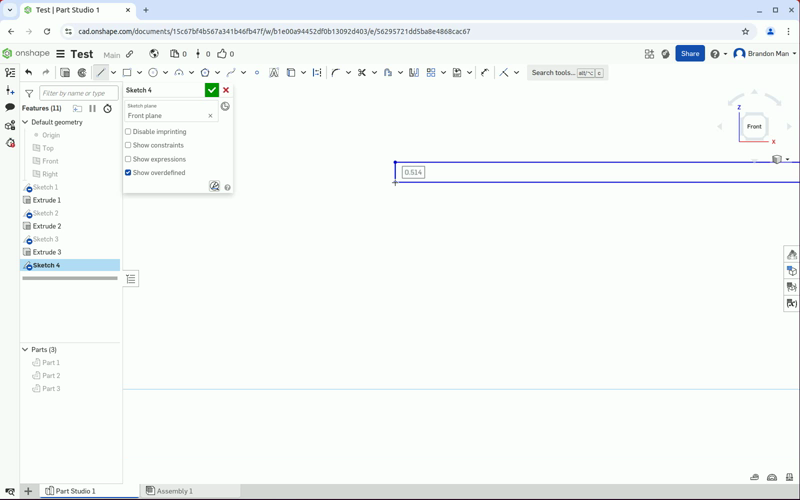
scroll(-6)
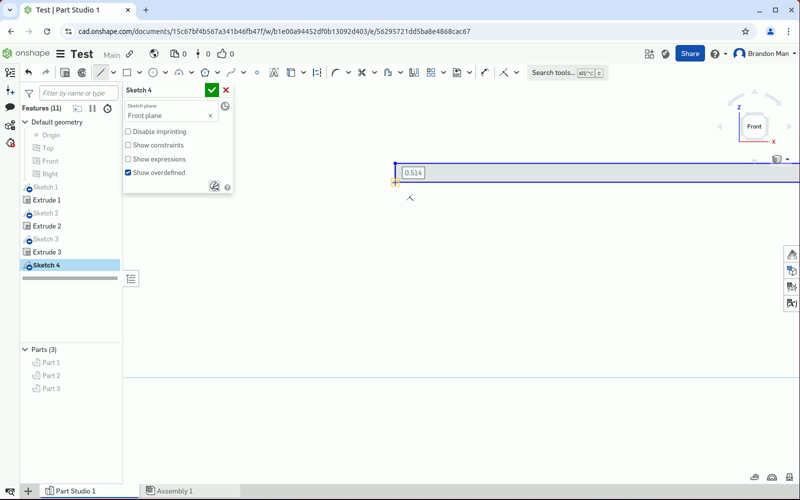
scroll(-6)
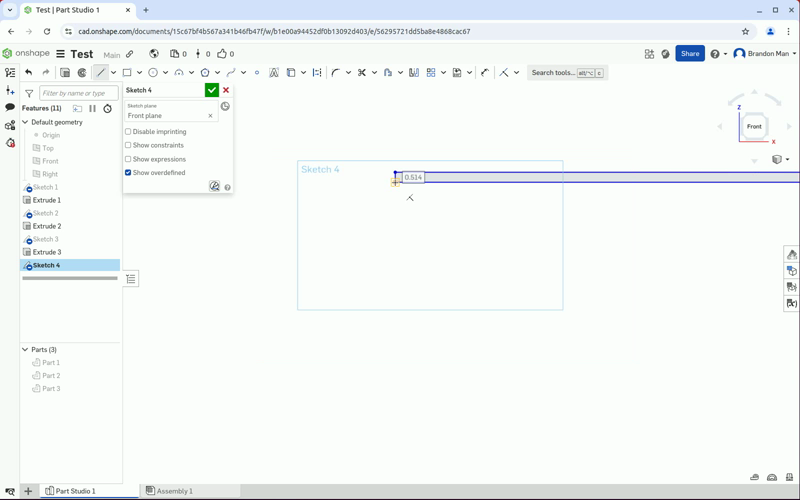
scroll(-6)
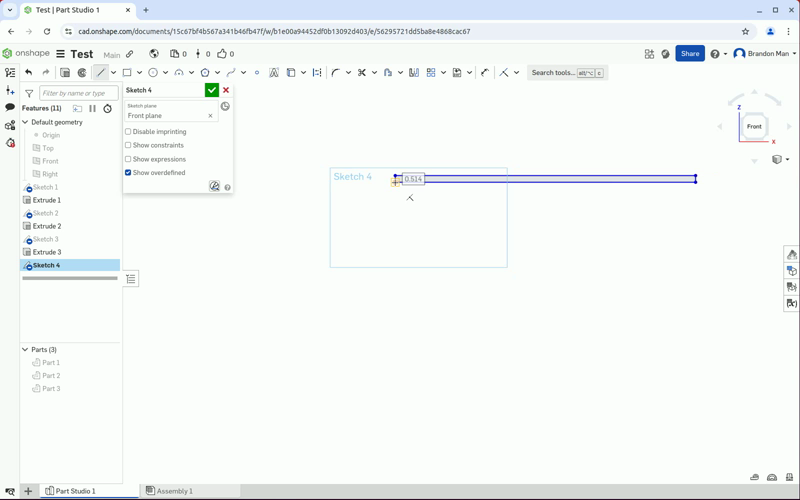
scroll(-6)
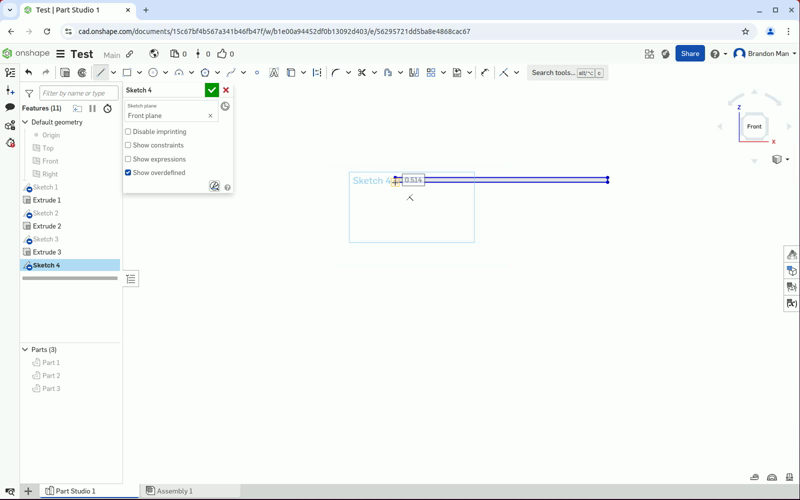
scroll(-6)
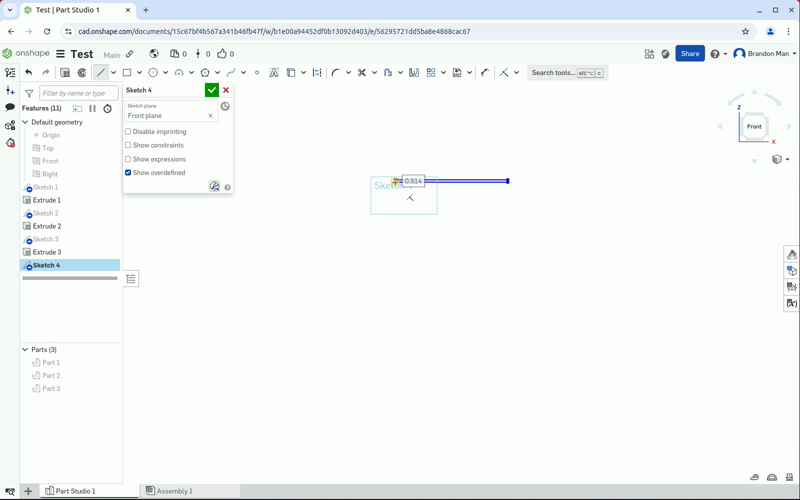
key(esc)
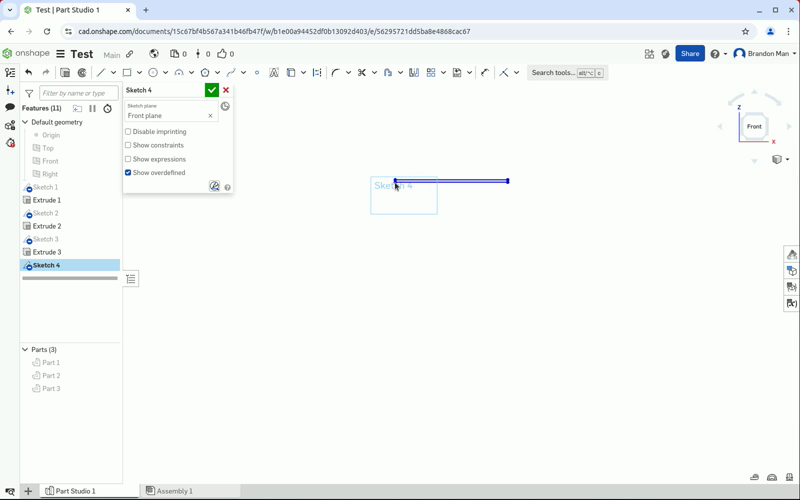
mouse_move(499, 180)
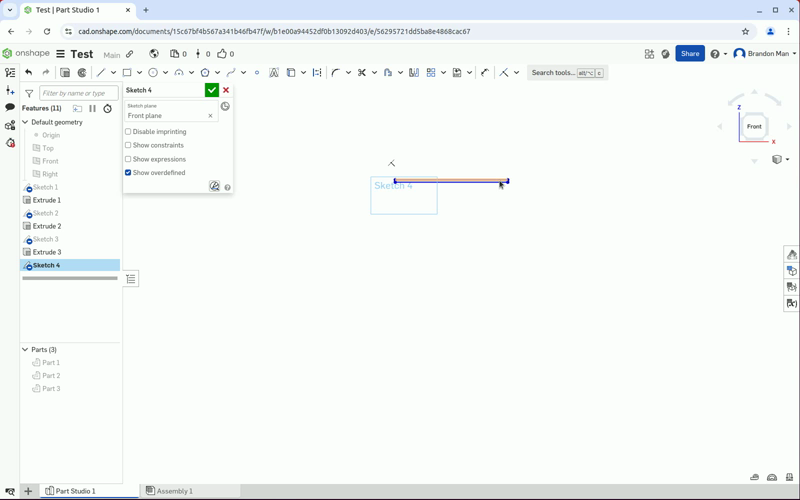
scroll(6)
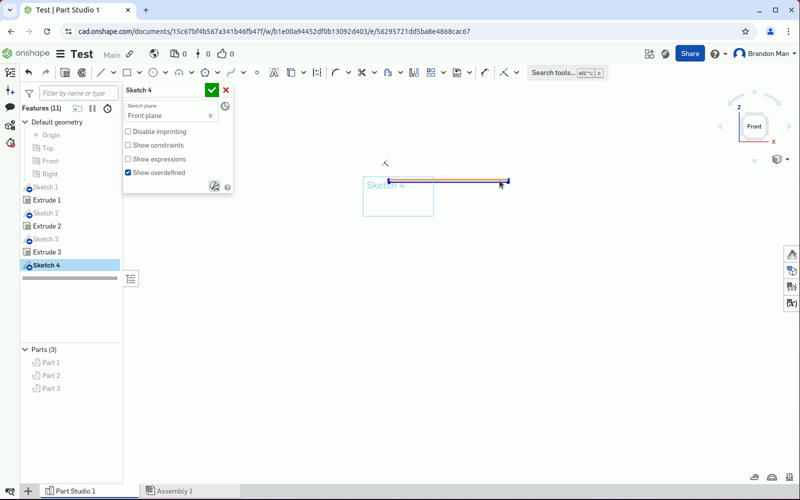
scroll(6)
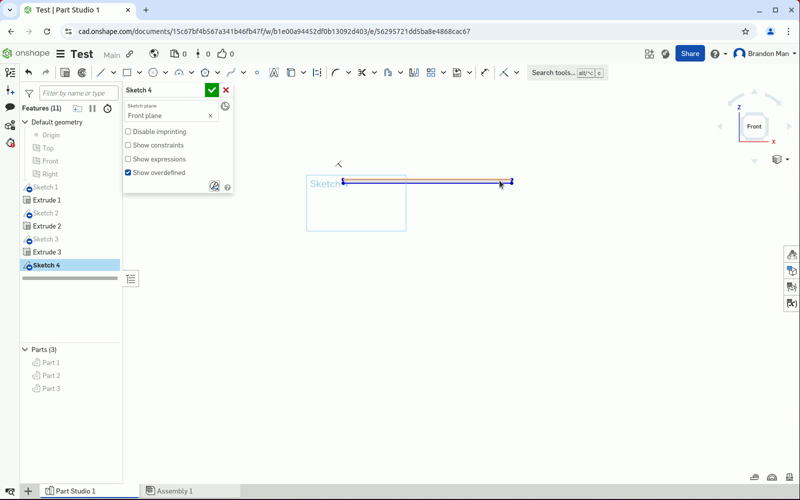
scroll(6)
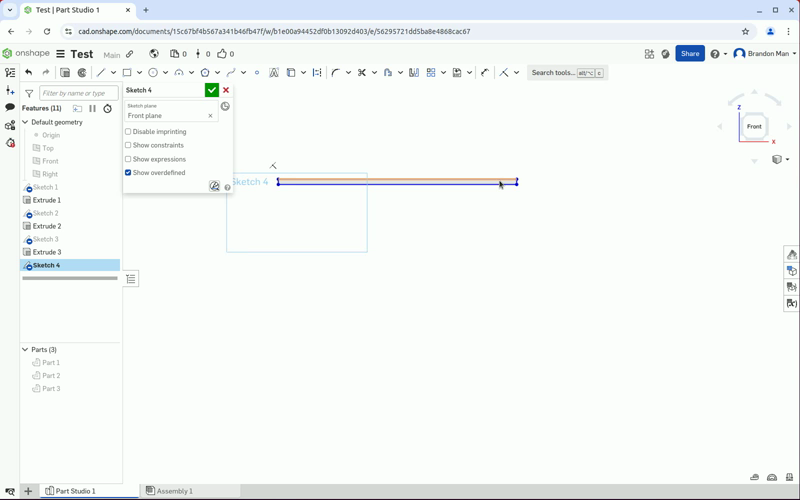
scroll(6)
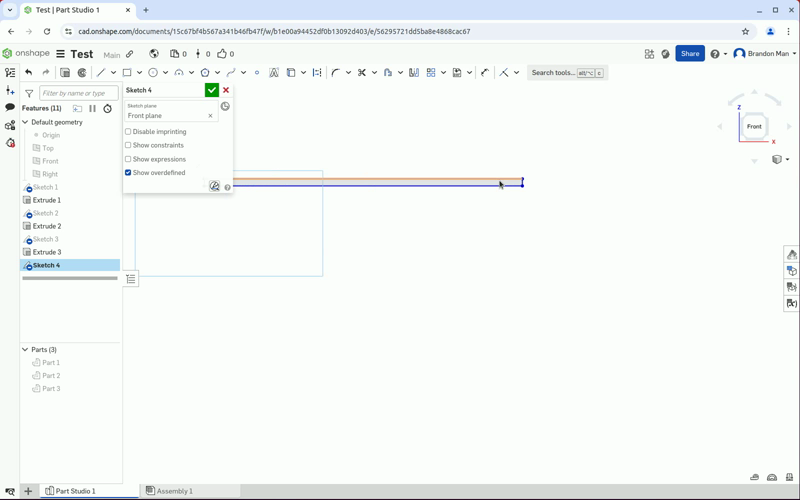
scroll(6)
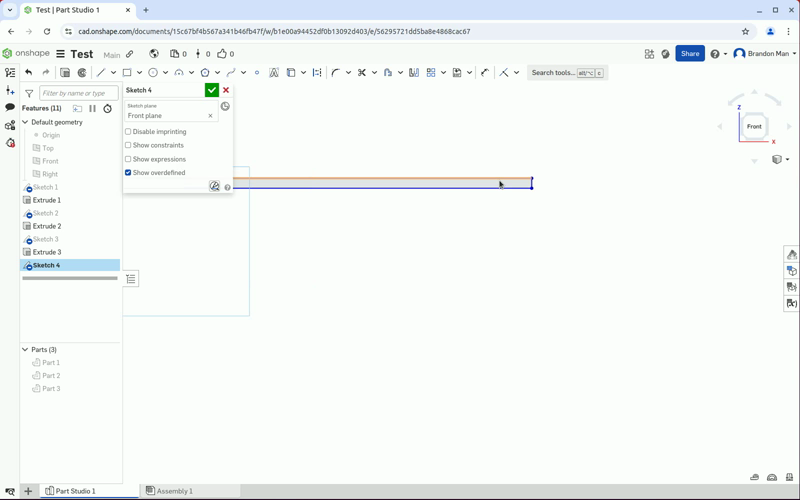
scroll(6)
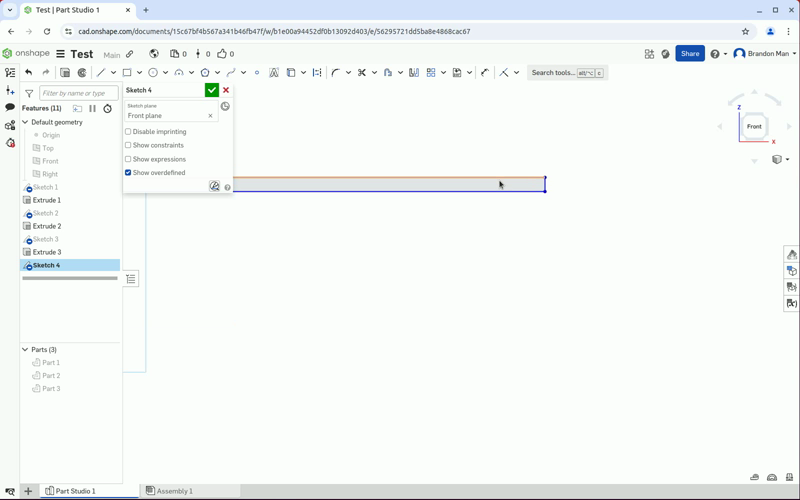
scroll(6)
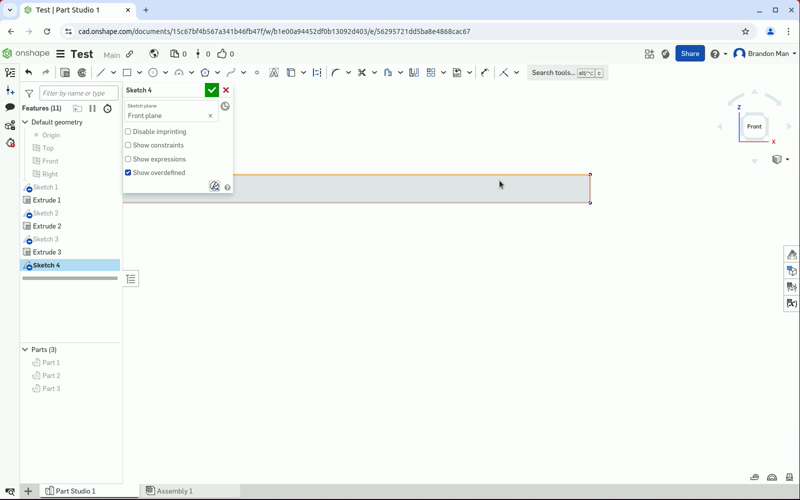
click(499, 180)
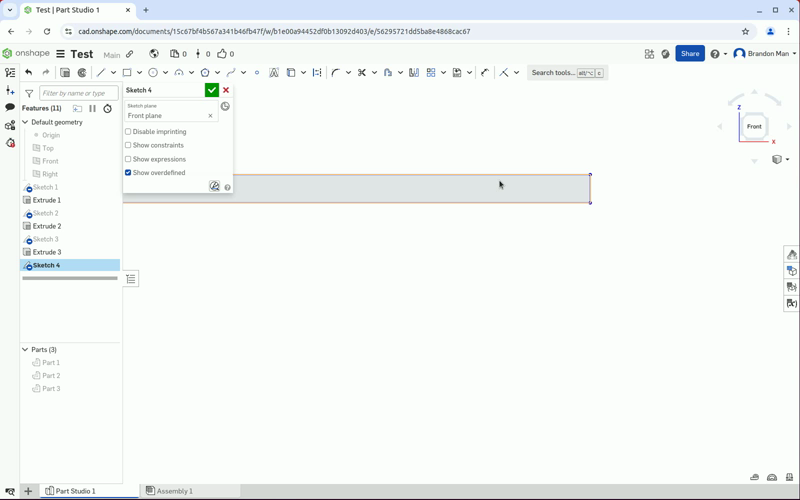
scroll(-6)
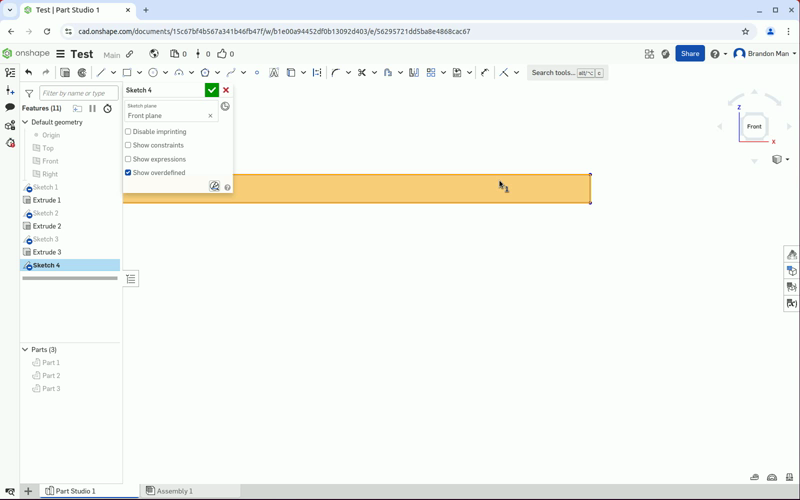
scroll(-6)
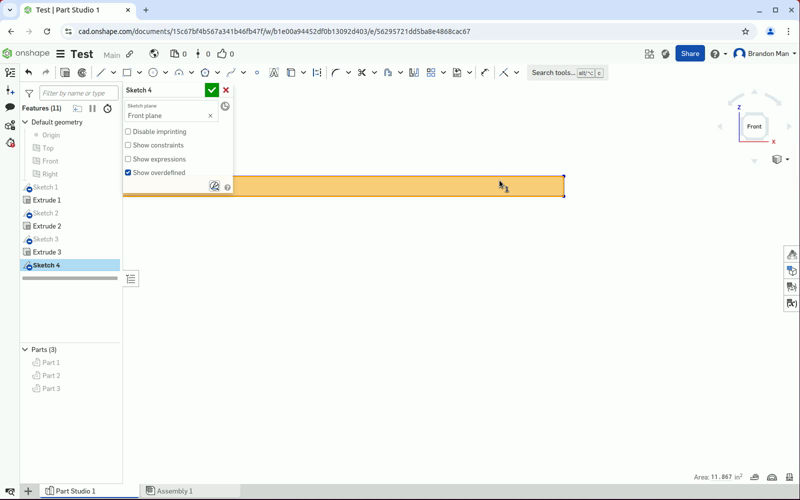
scroll(-6)
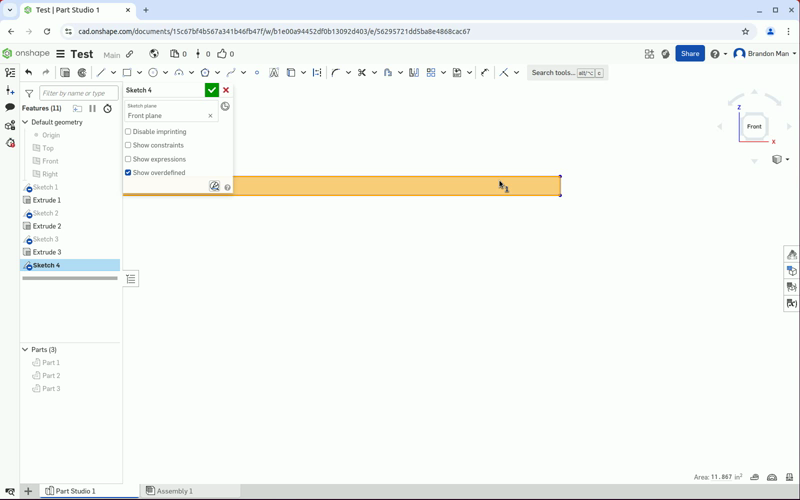
scroll(-6)
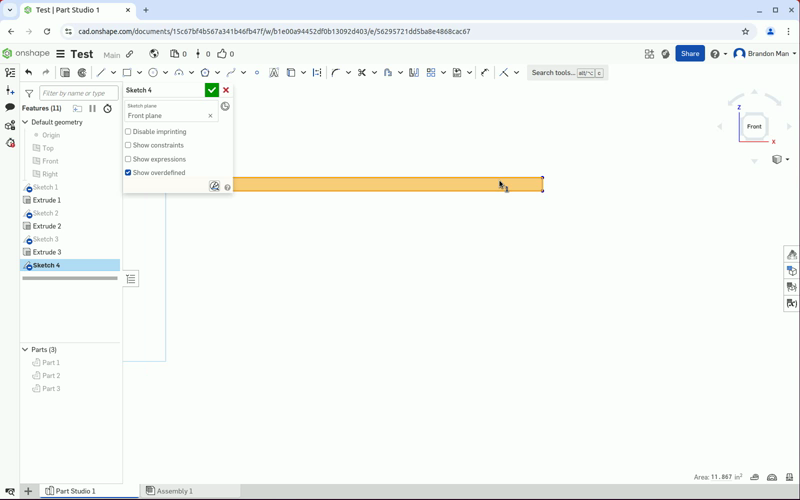
scroll(-6)
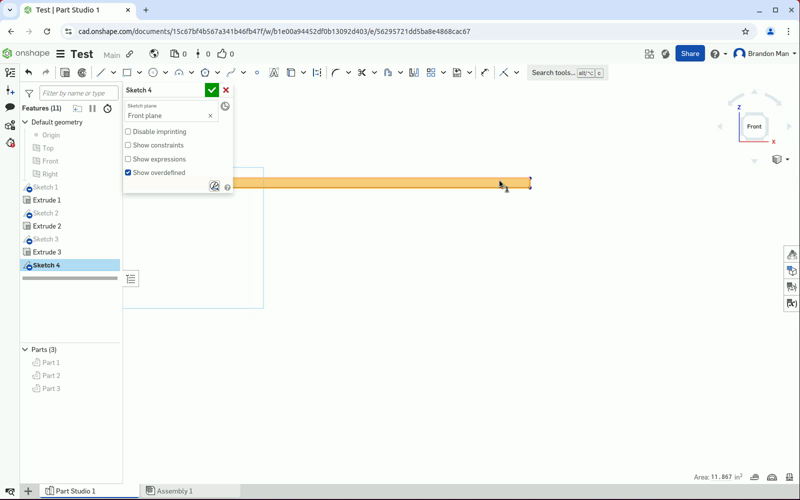
scroll(-6)
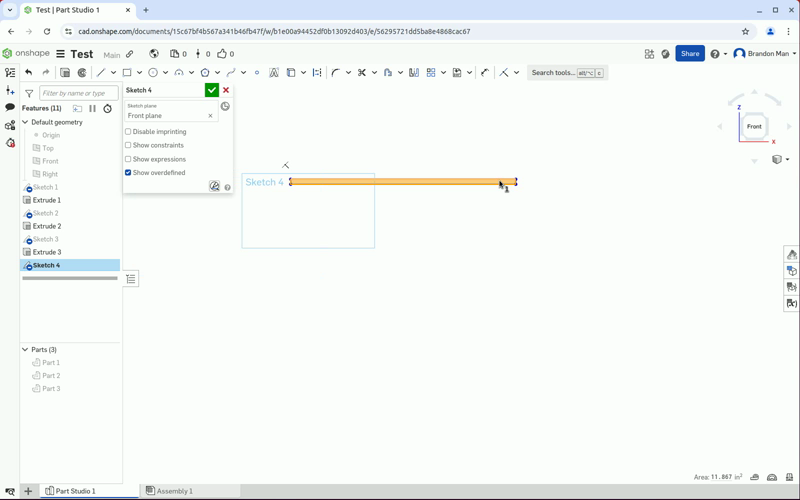
scroll(-6)
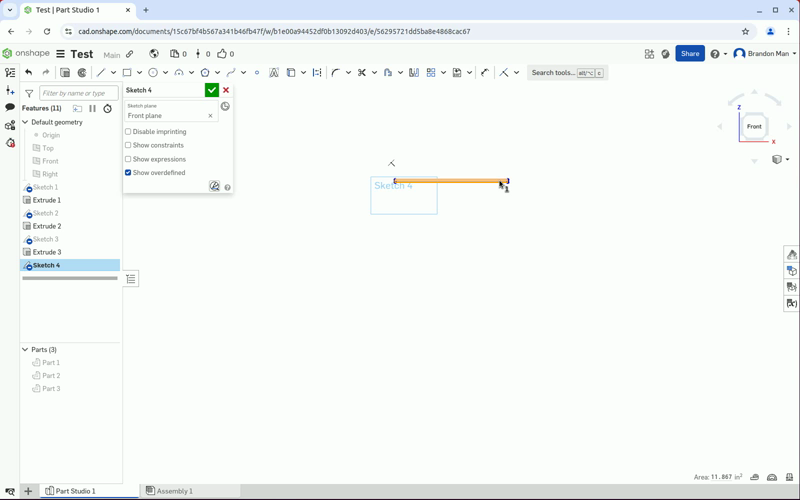
mouse_move(73, 352)
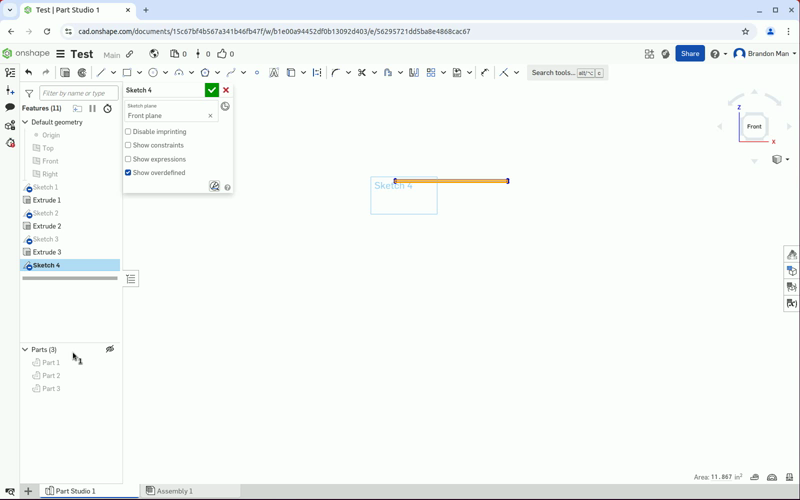
key(shift+y)
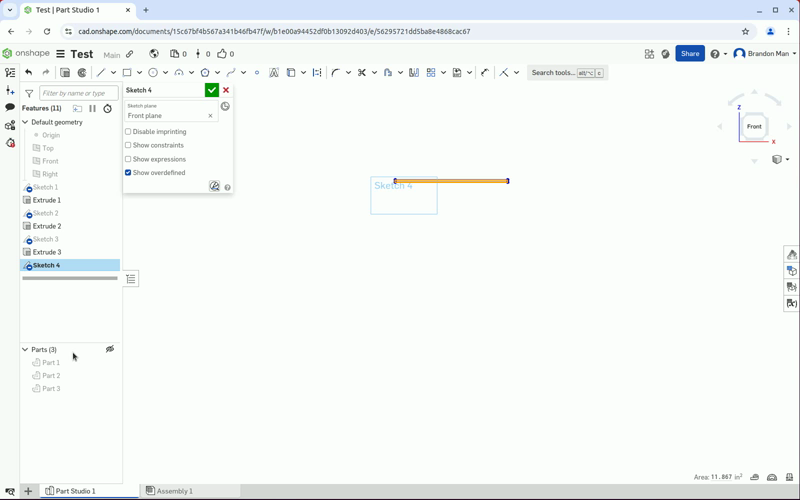
key(shift+e)
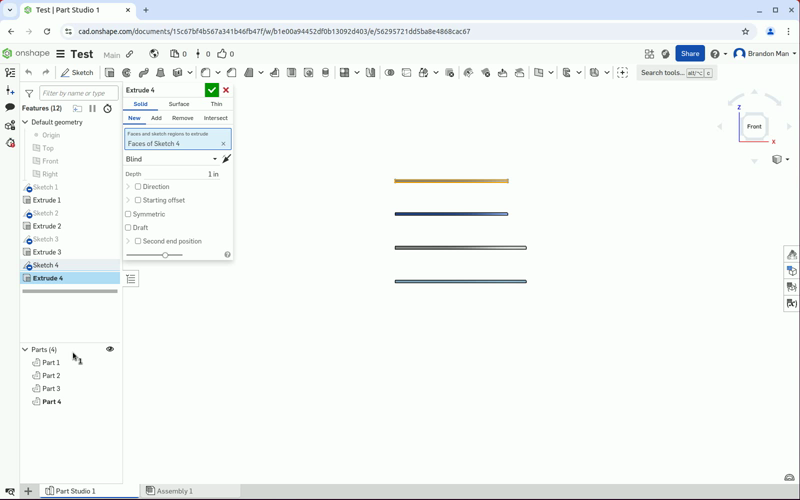
mouse_move(143, 106)
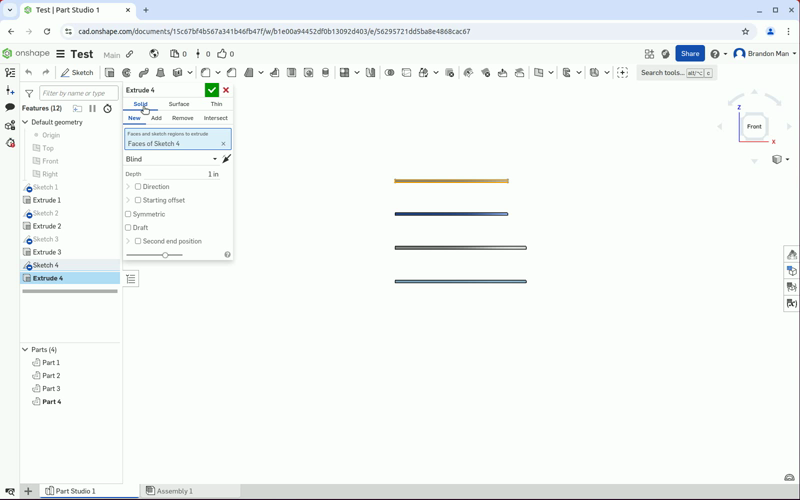
click(143, 106)
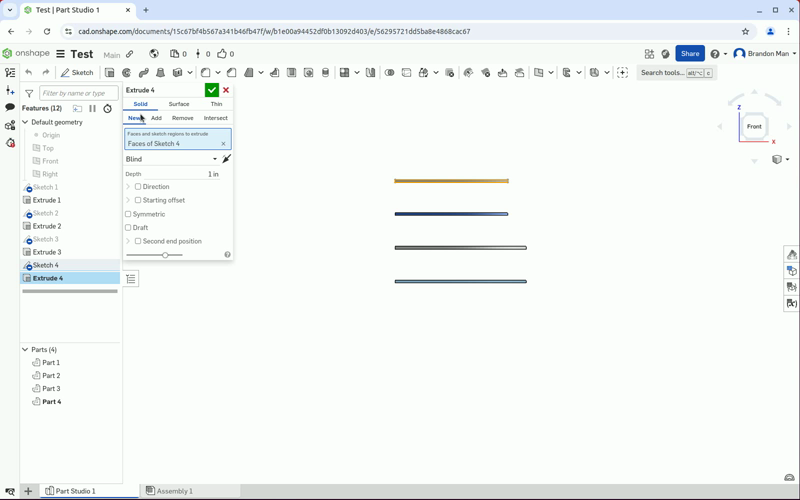
mouse_move(137, 120)
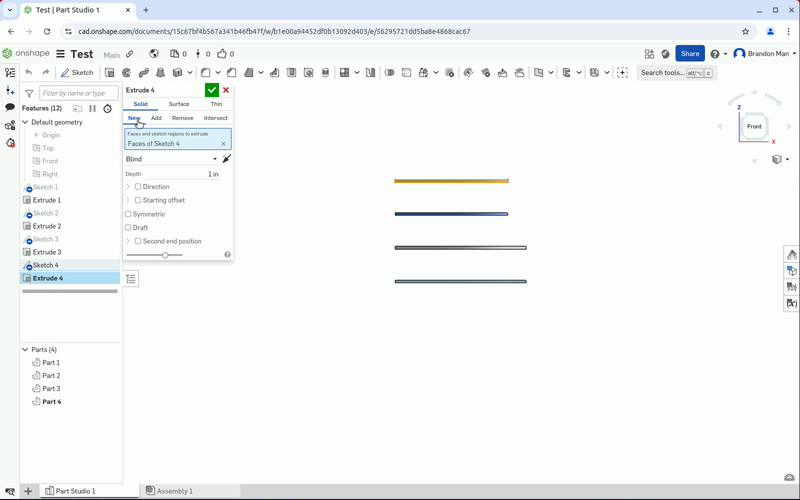
click(137, 120)
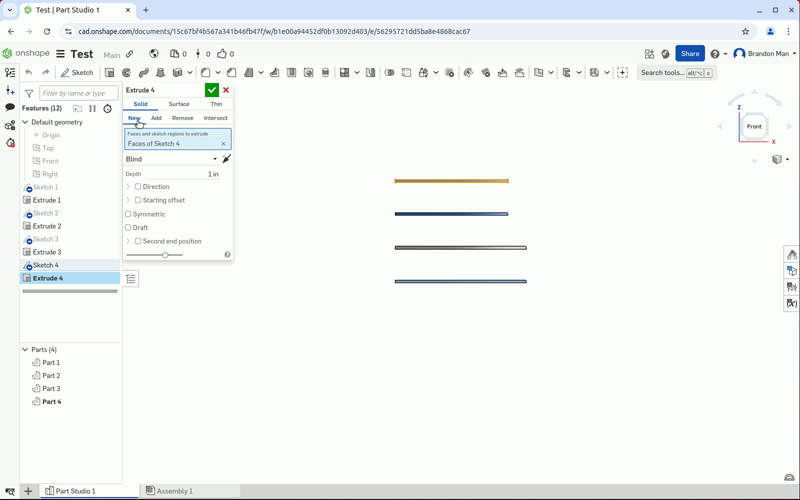
key(tab, 4)
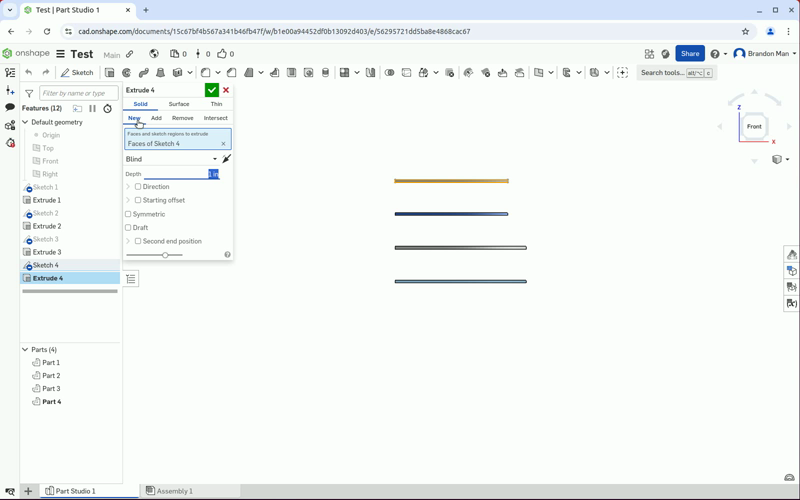
text(5.777)
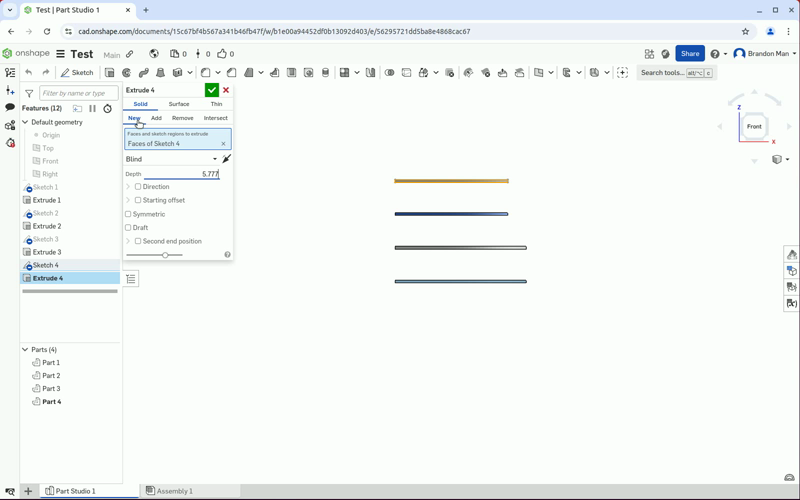
key(enter)
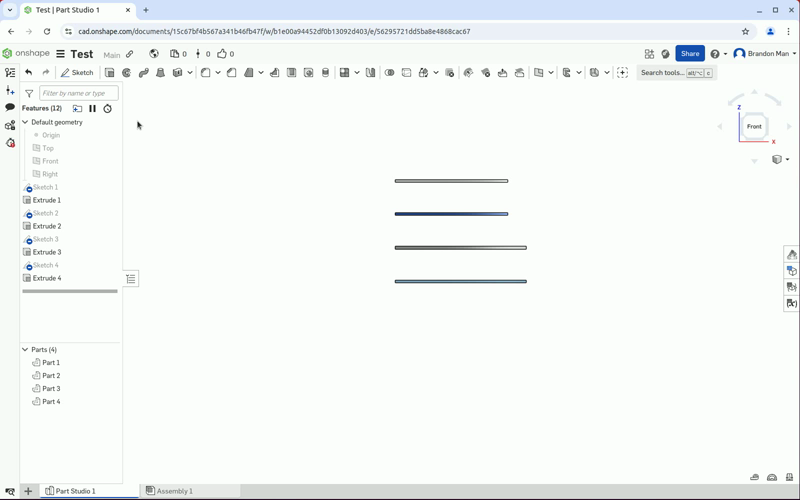
key(shift+h)
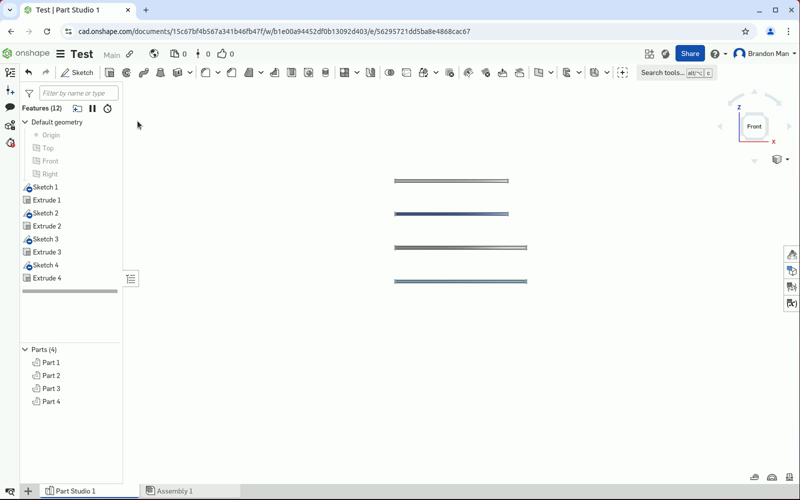
key(shift+h)
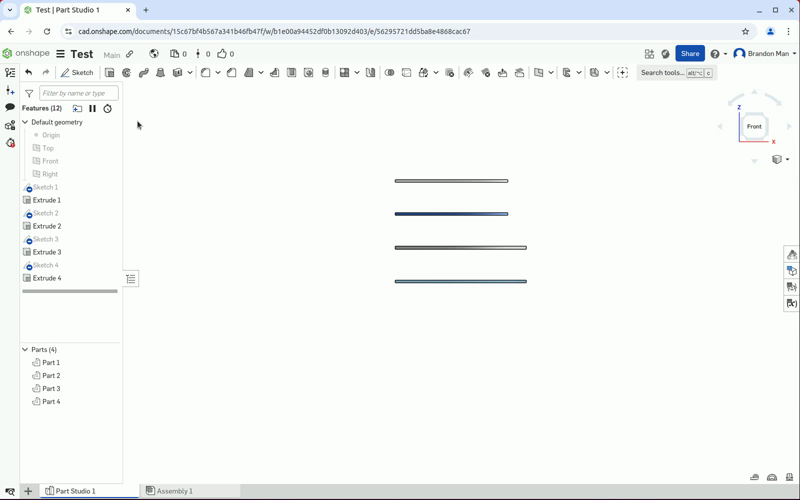
mouse_move(73, 189)
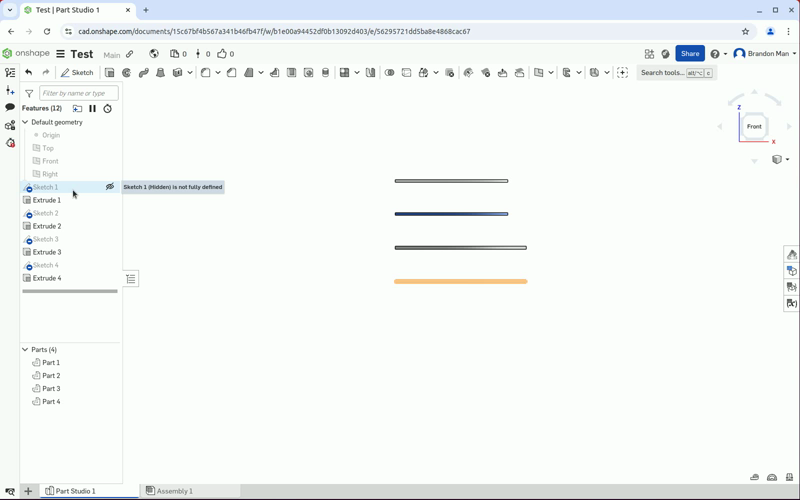
click(73, 189)
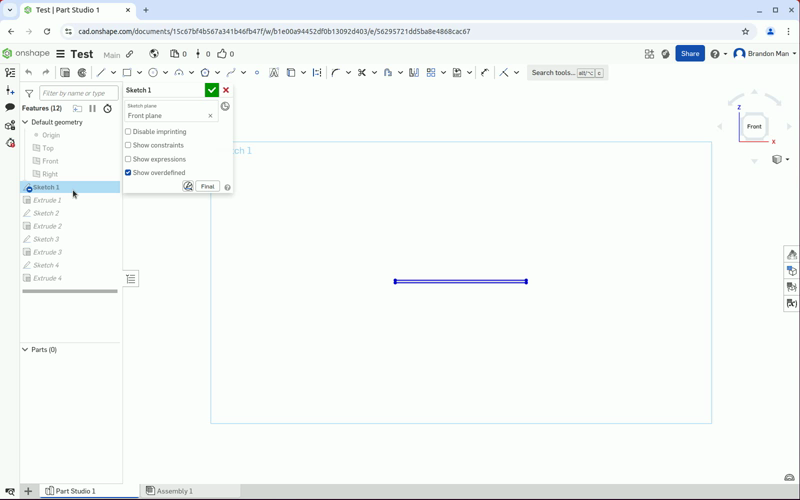
mouse_move(229, 92)
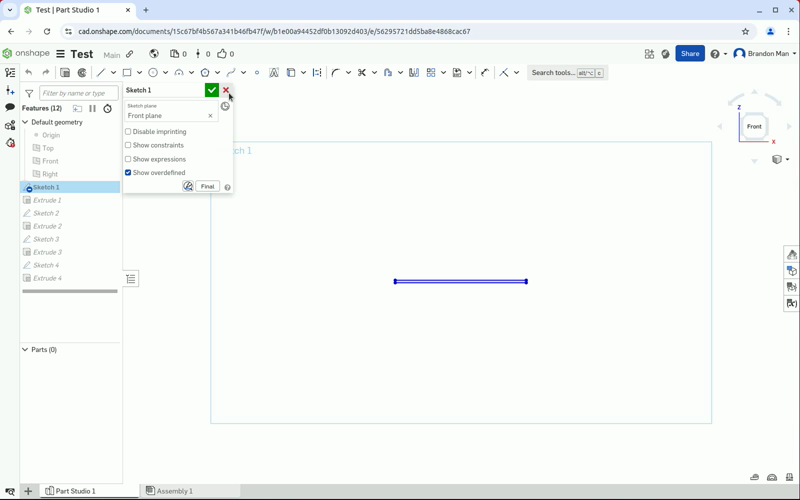
click(229, 92)
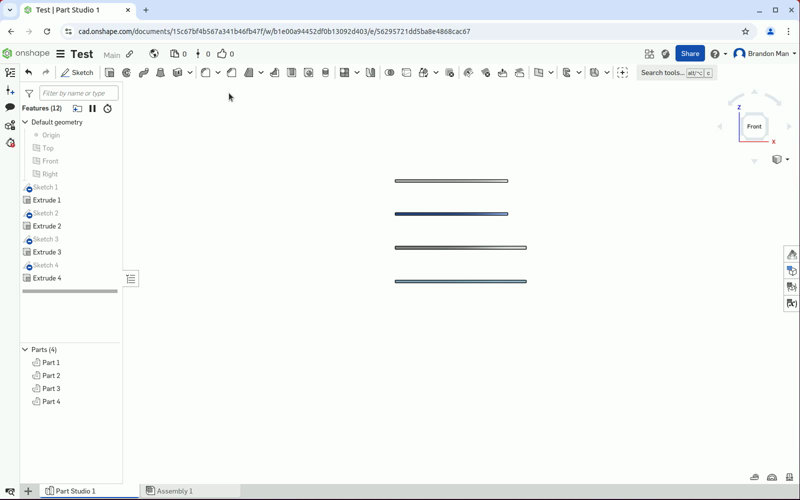
mouse_move(73, 352)
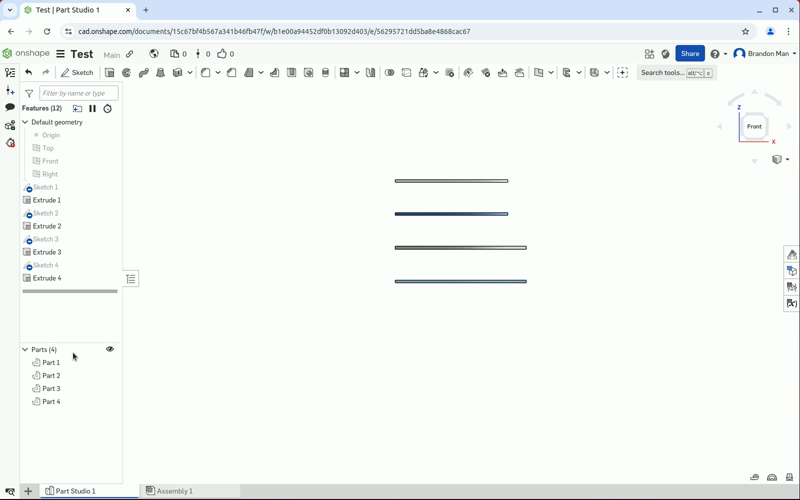
key(y)
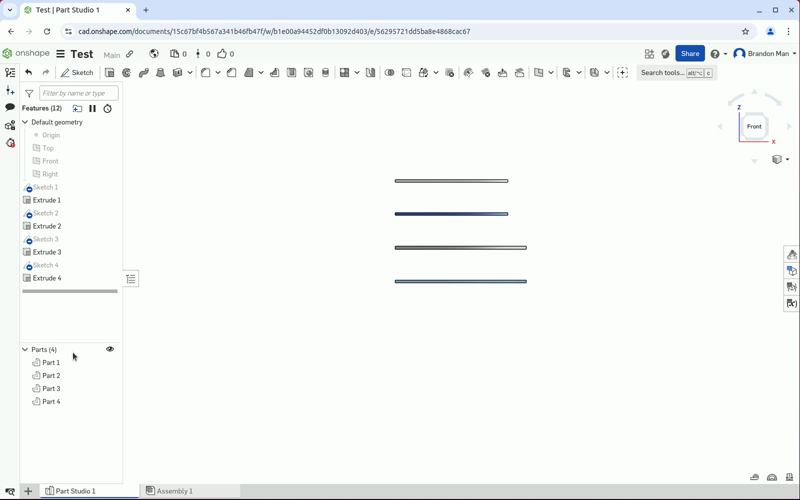
key(shift+p)
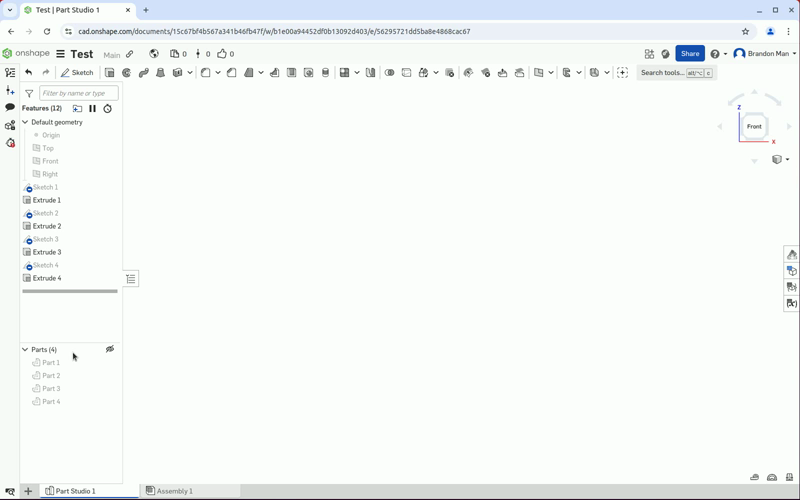
key(space)
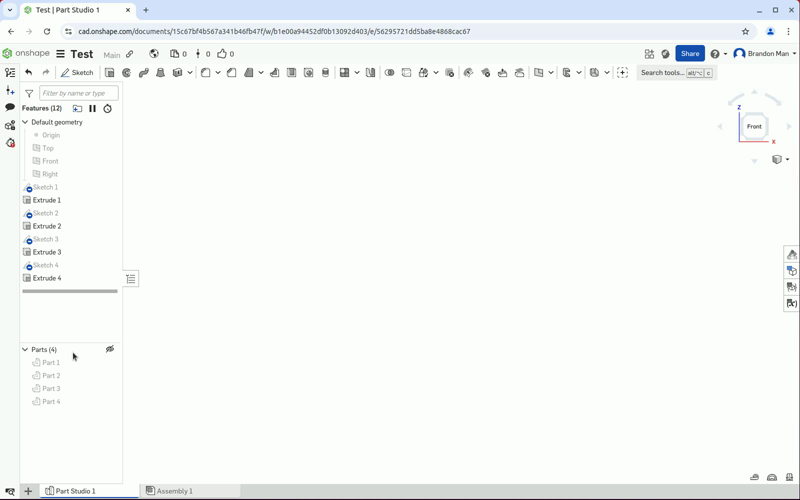
key_down(shift)
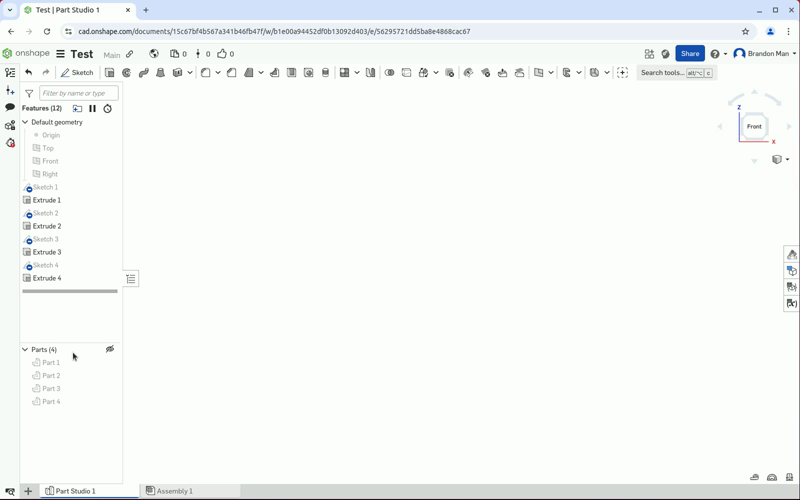
key(down)
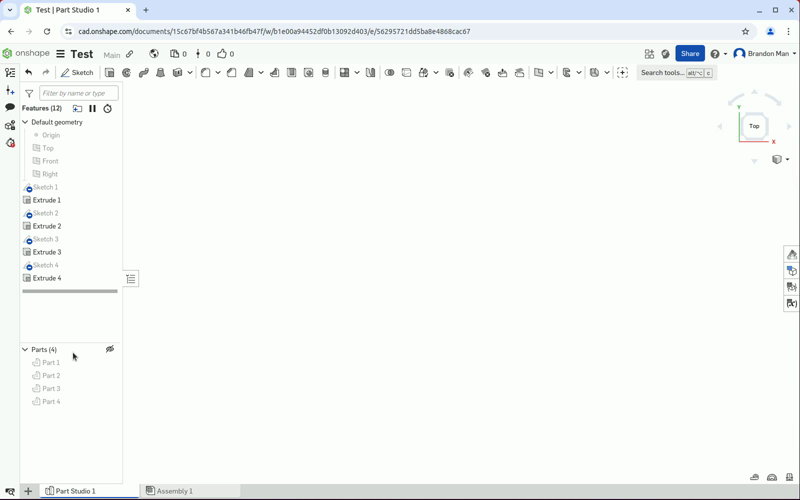
key_up(shift)
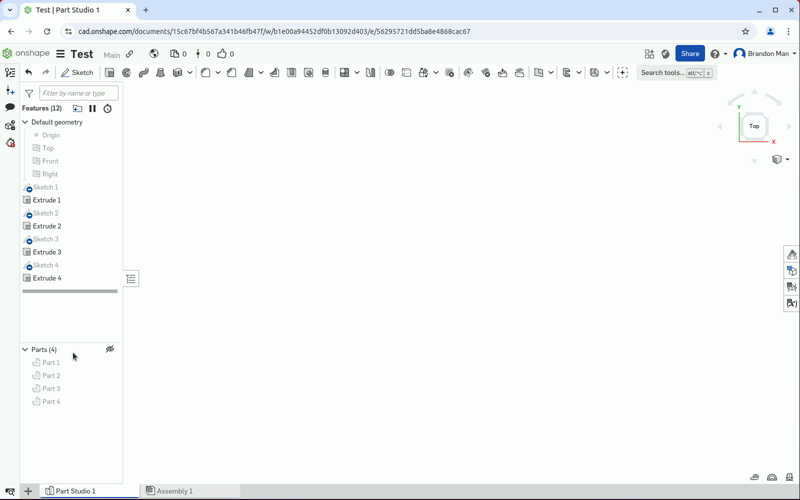
mouse_move(73, 352)
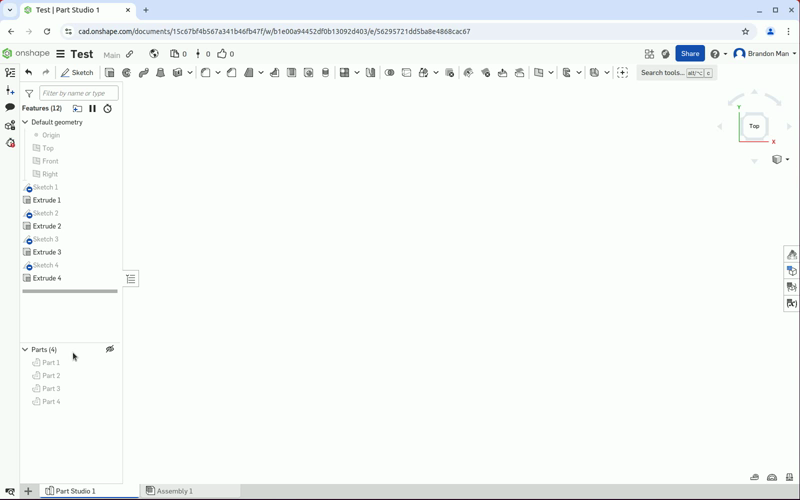
key(shift+y)
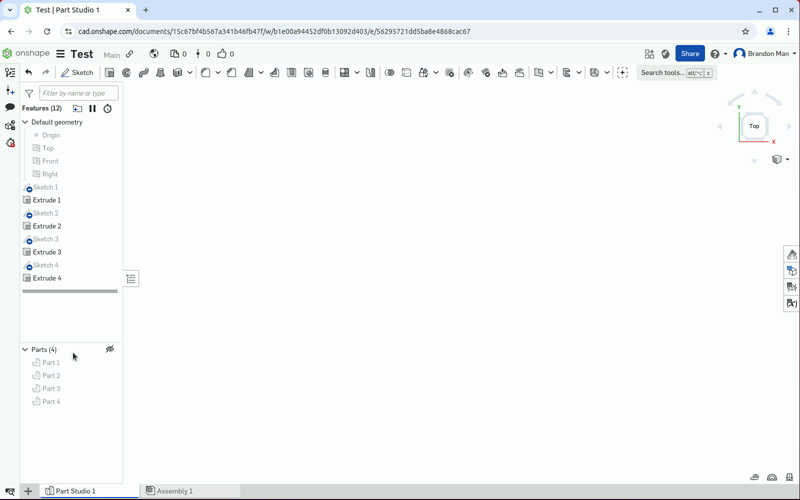
key(shift+s)
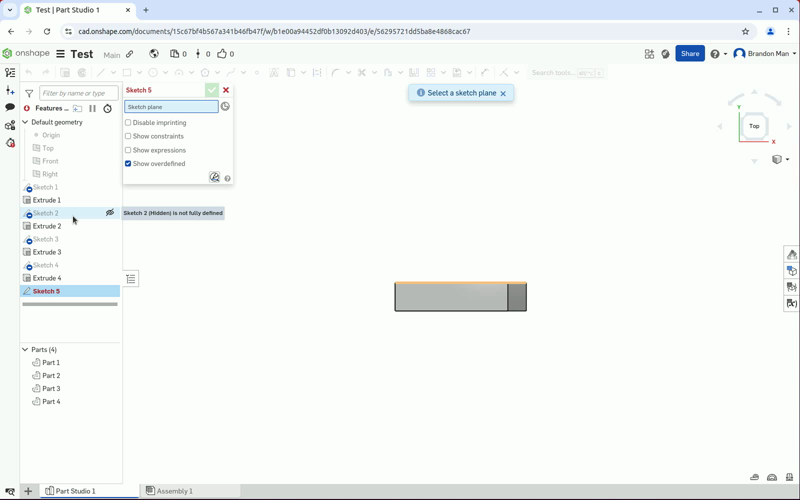
scroll(3)
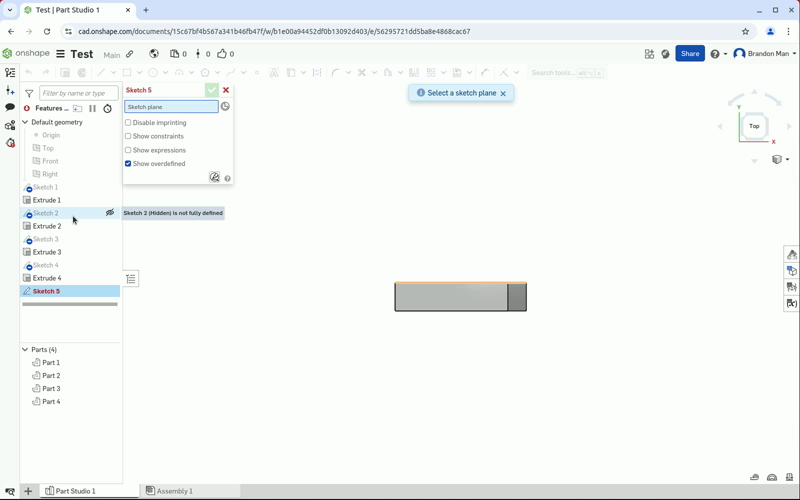
mouse_move(73, 150)
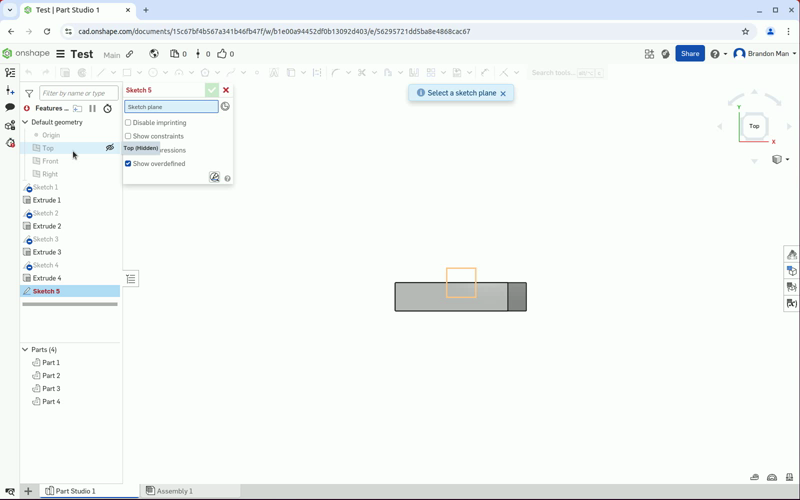
click(73, 150)
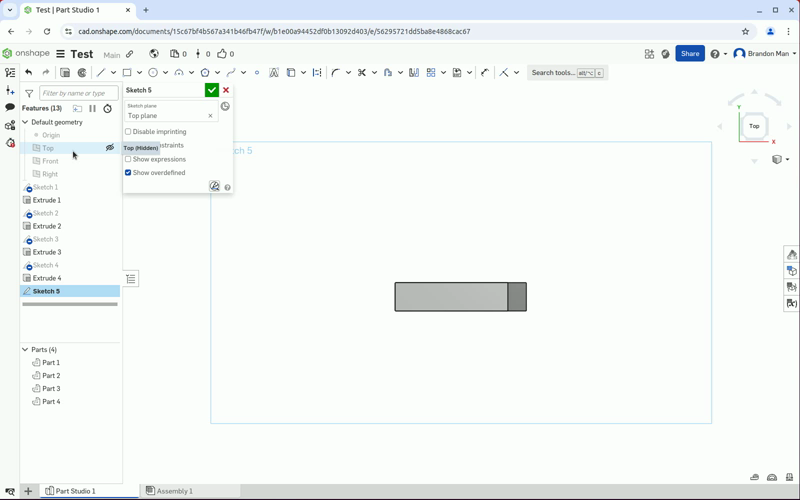
mouse_move(73, 352)
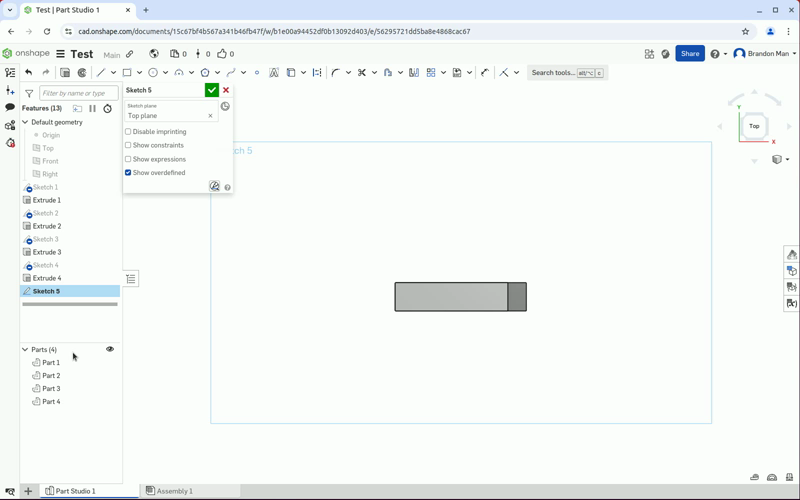
key(y)
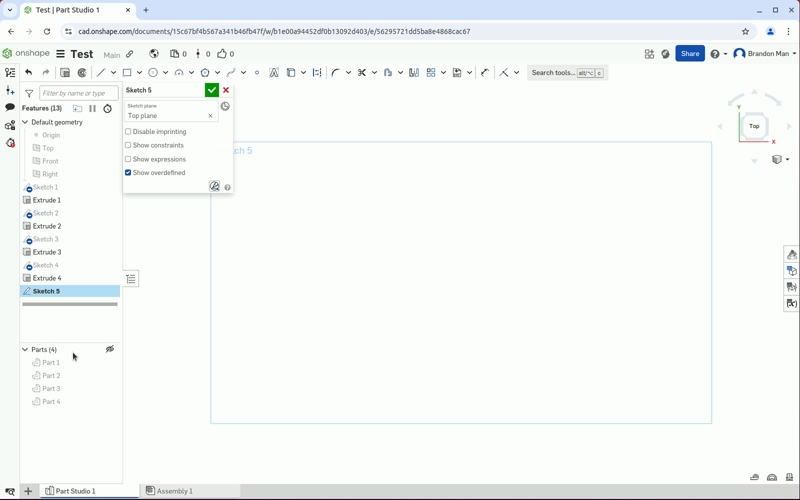
key(l)
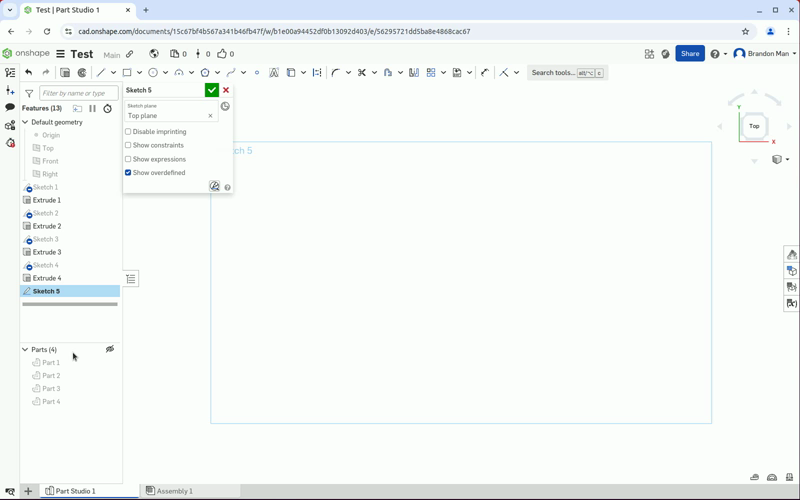
key_down(shift)
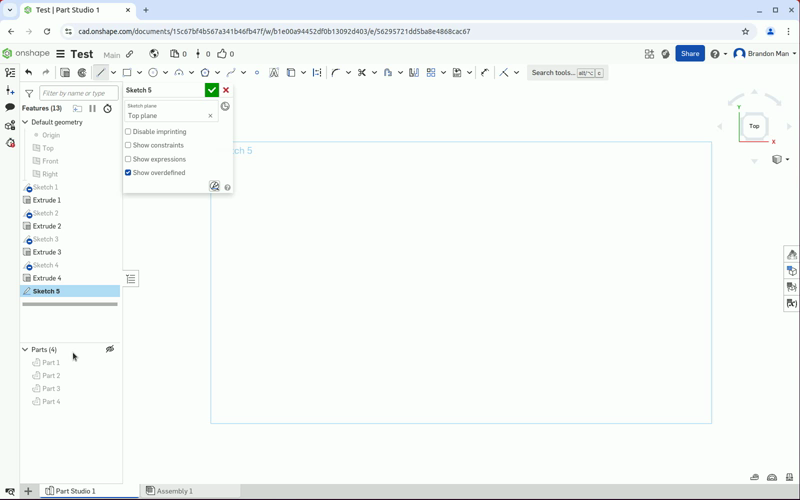
mouse_move(403, 312)
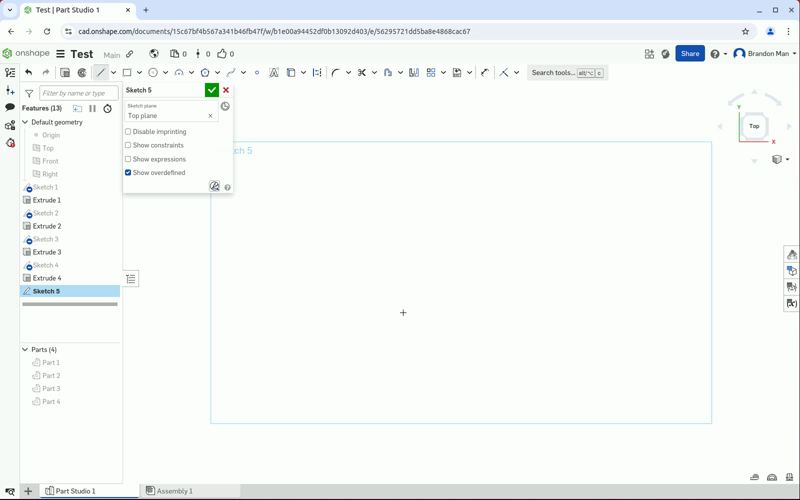
click(403, 312)
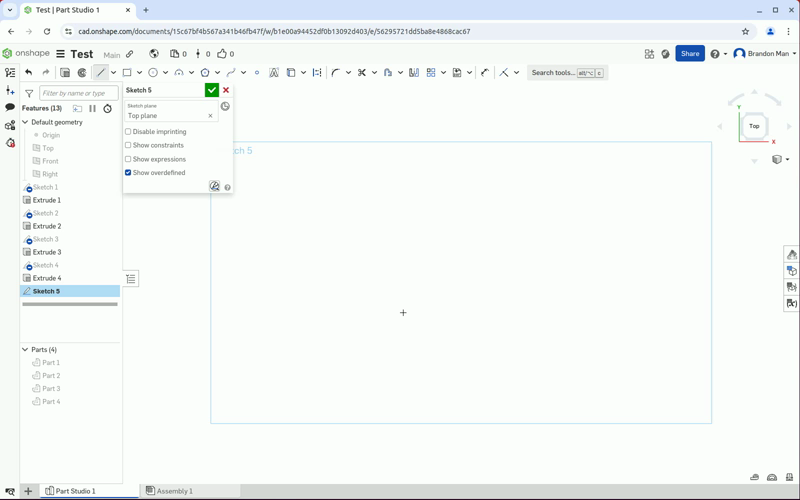
key_up(shift)
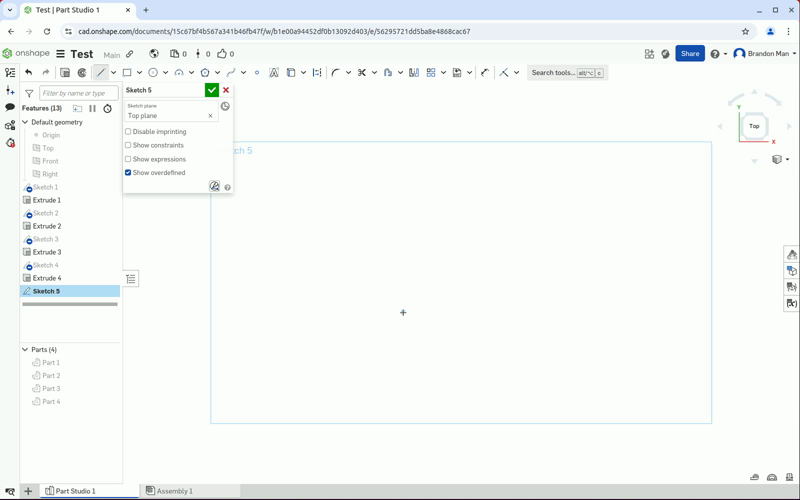
key_down(shift)
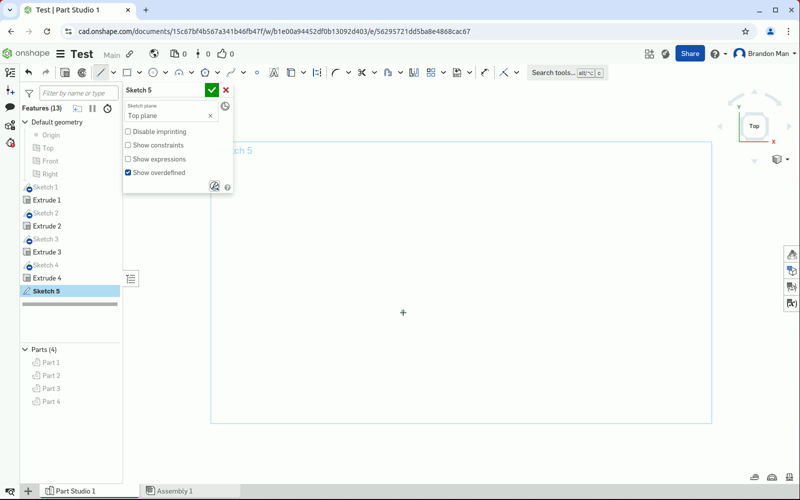
mouse_move(433, 312)
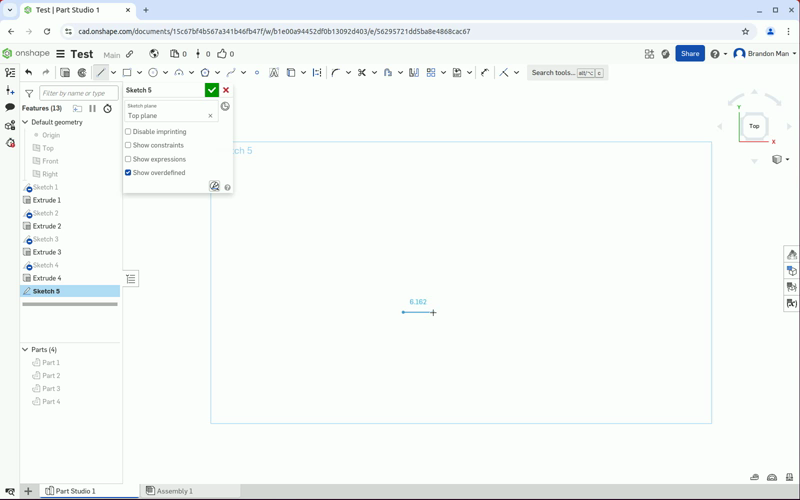
mouse_move(409, 312)
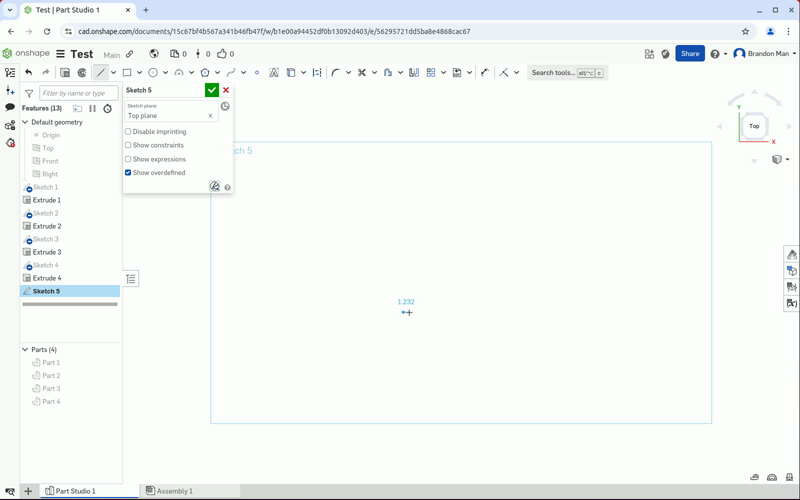
scroll(6)
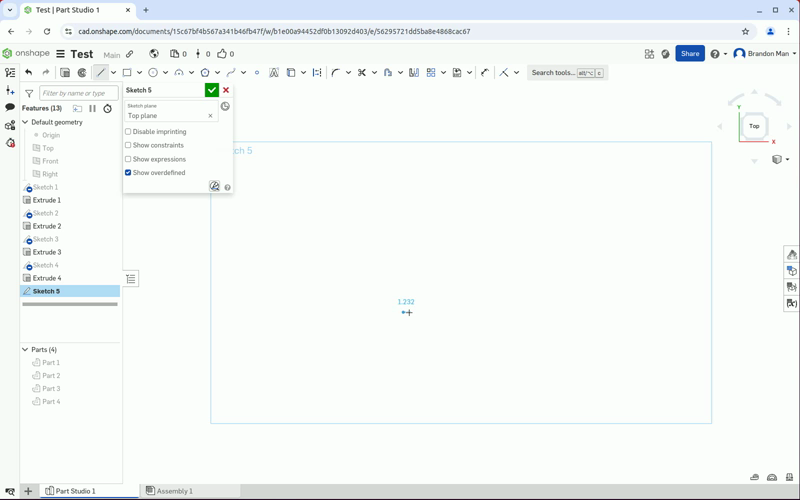
scroll(6)
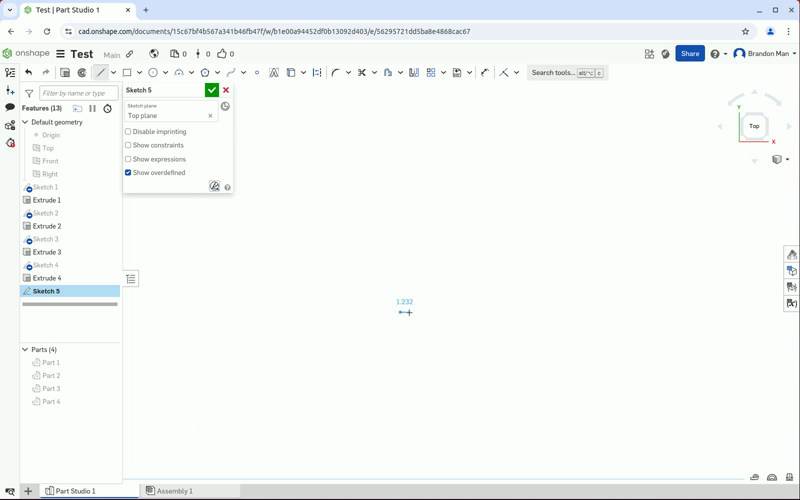
scroll(6)
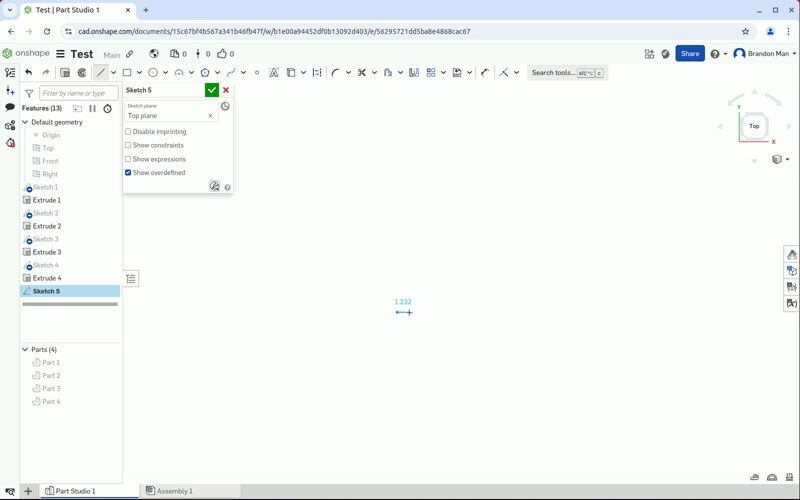
scroll(6)
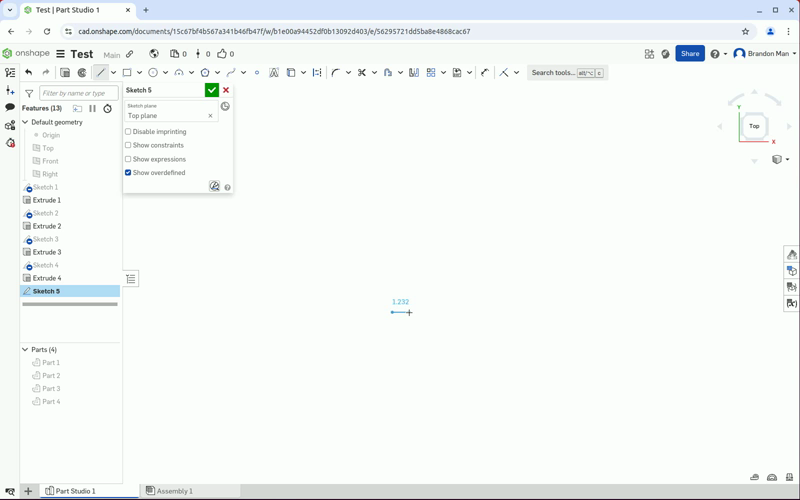
scroll(6)
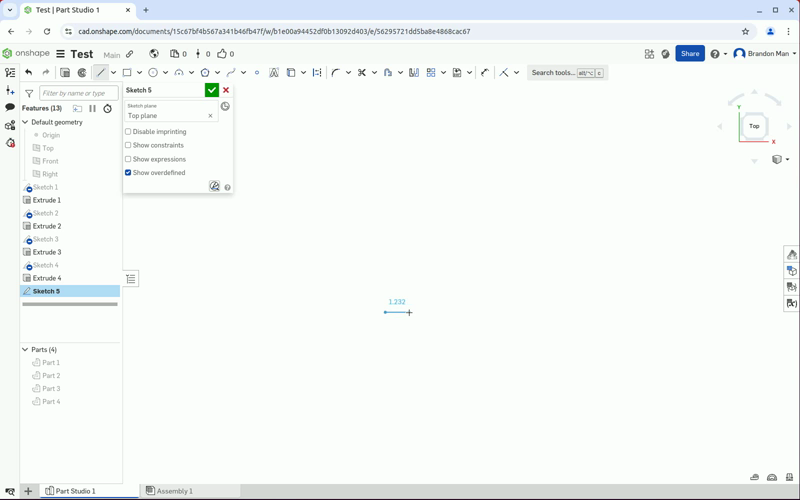
scroll(6)
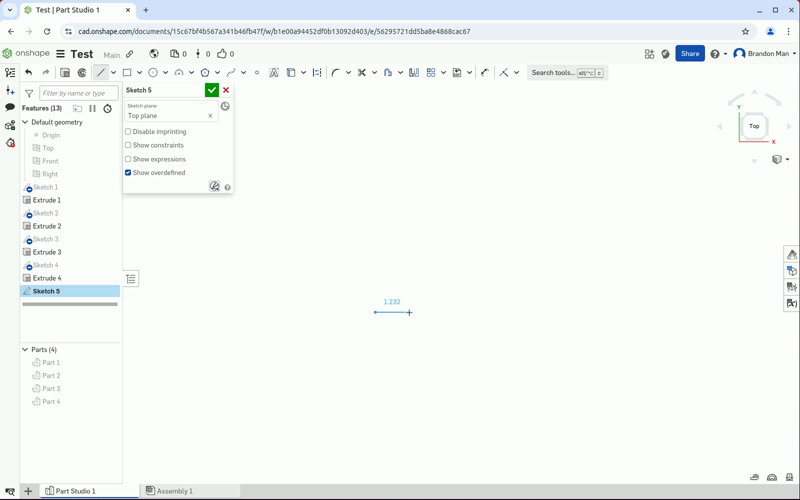
scroll(6)
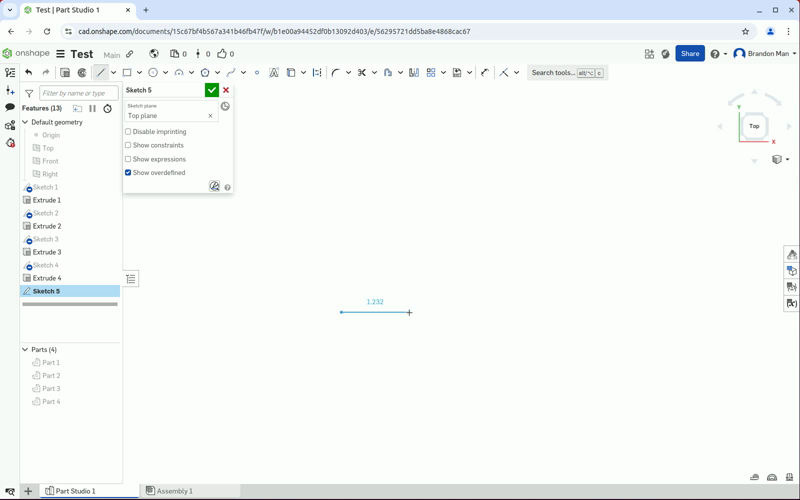
click(409, 312)
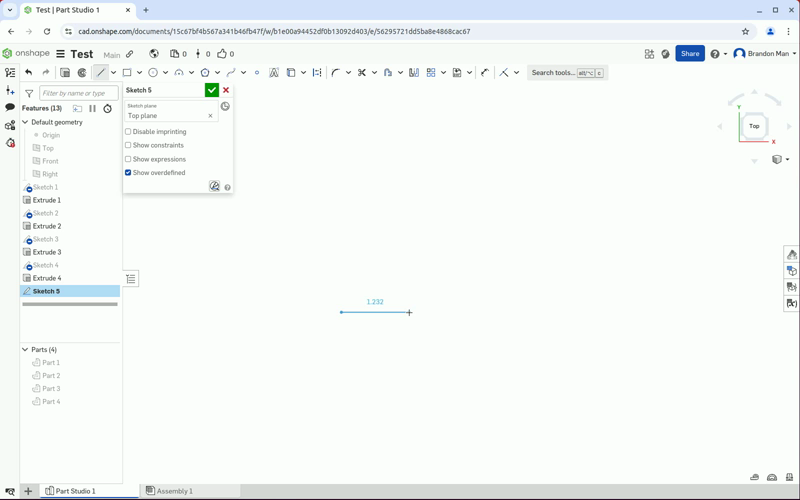
scroll(-6)
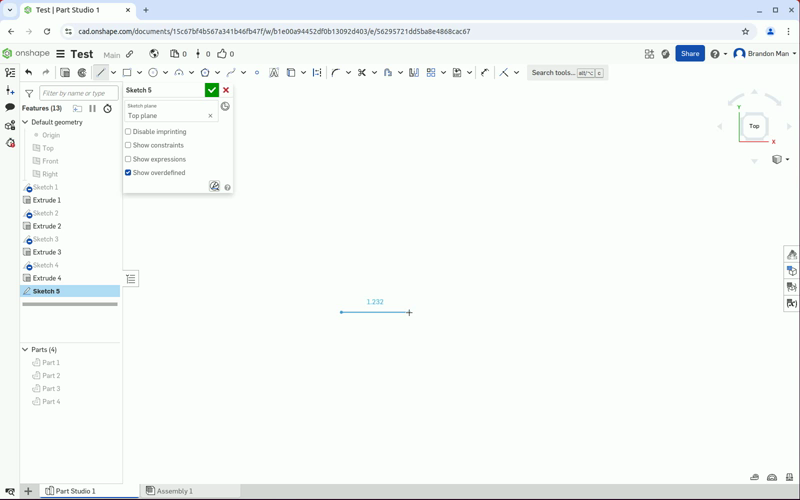
scroll(-6)
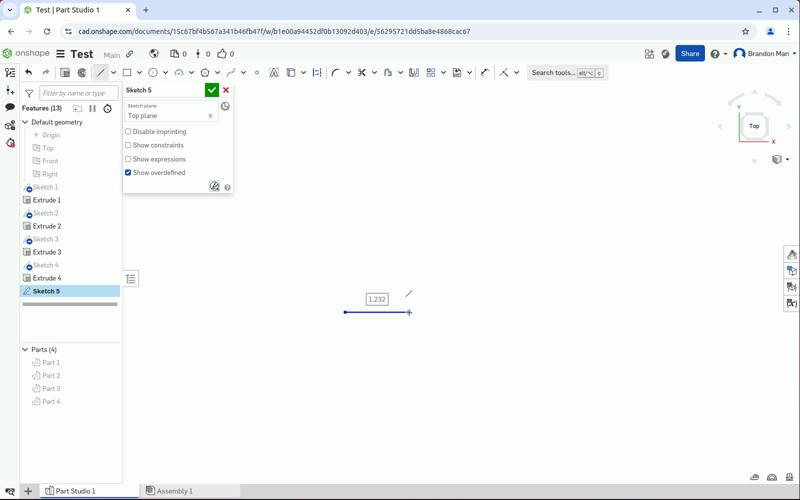
scroll(-6)
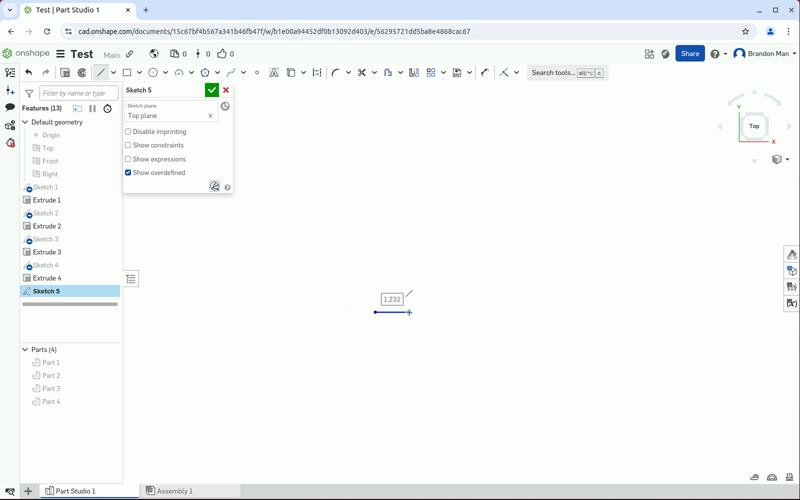
scroll(-6)
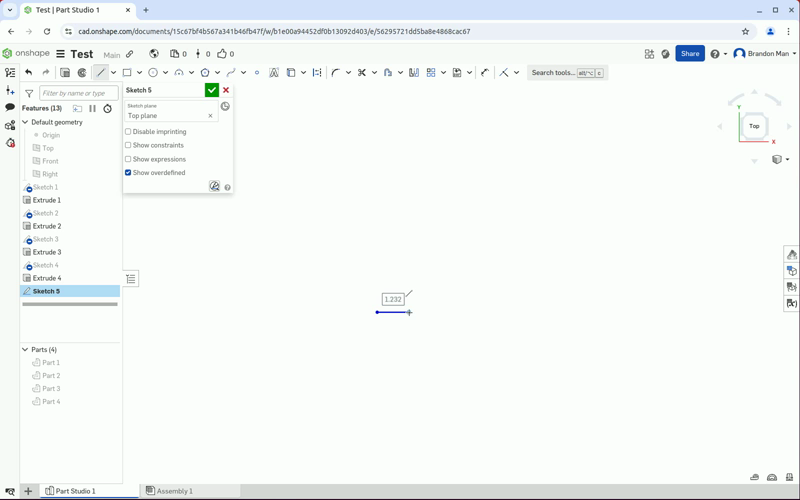
scroll(-6)
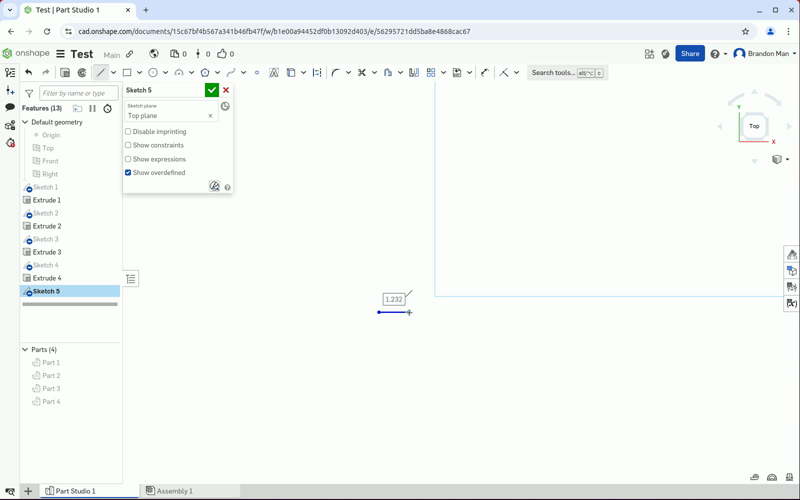
scroll(-6)
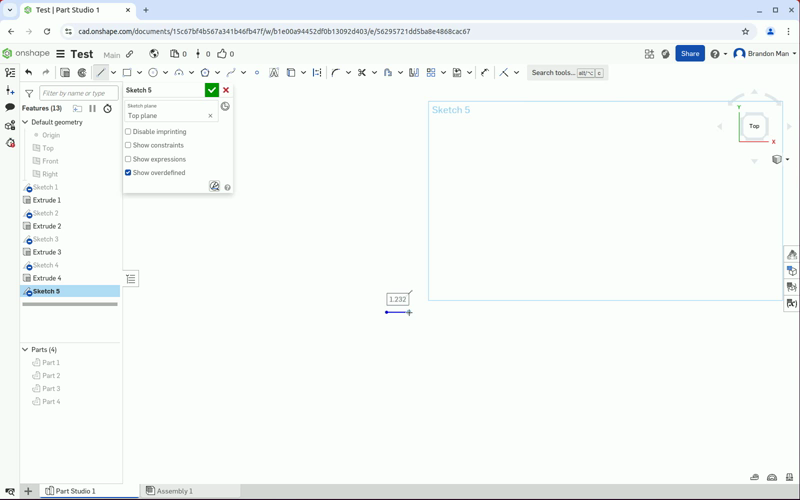
scroll(-6)
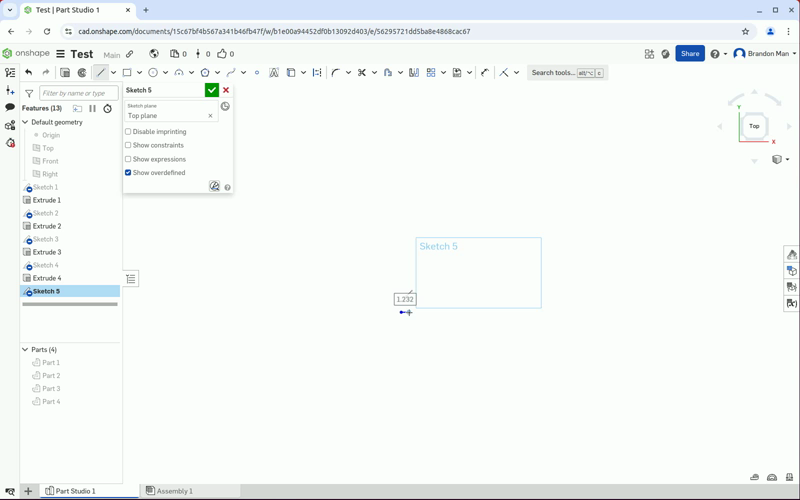
key_up(shift)
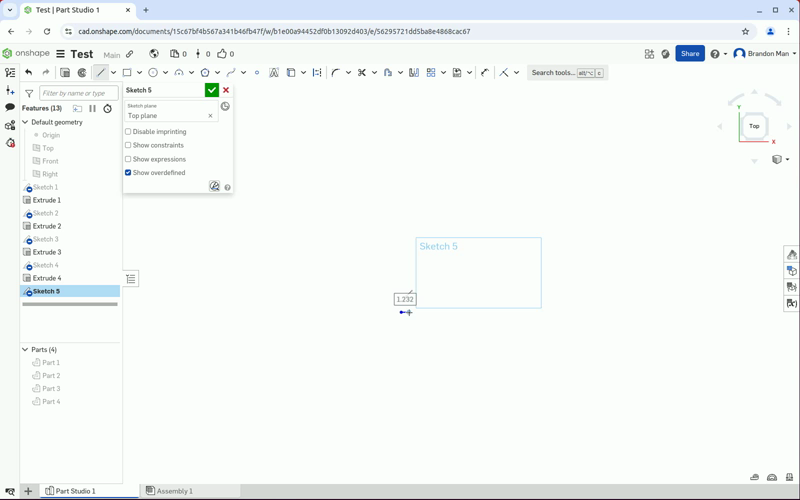
key_down(shift)
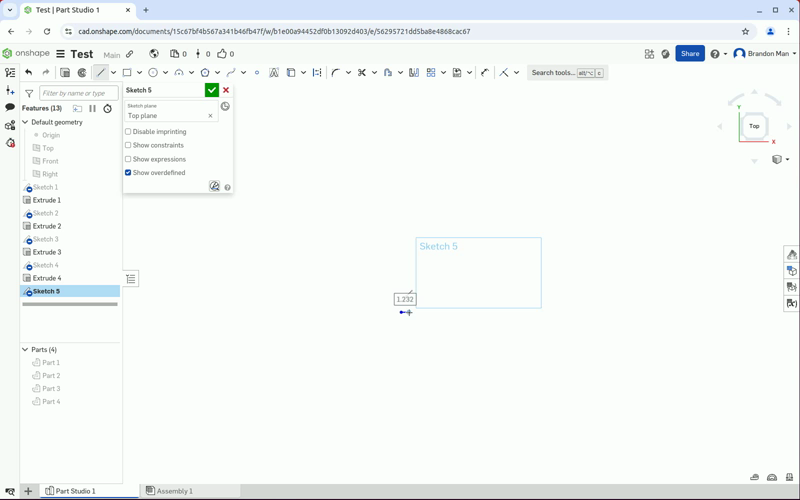
mouse_move(439, 312)
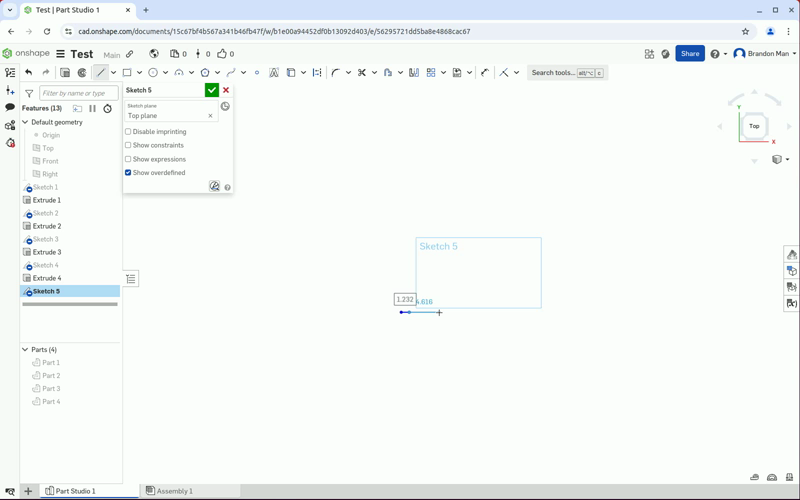
mouse_move(409, 306)
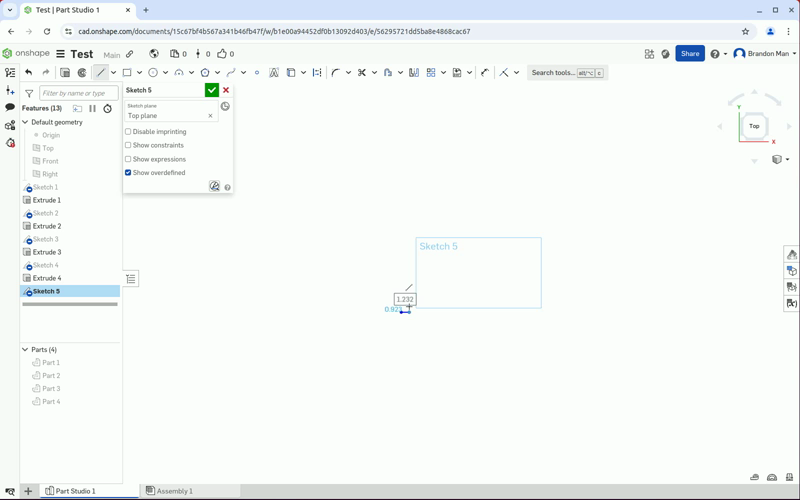
scroll(6)
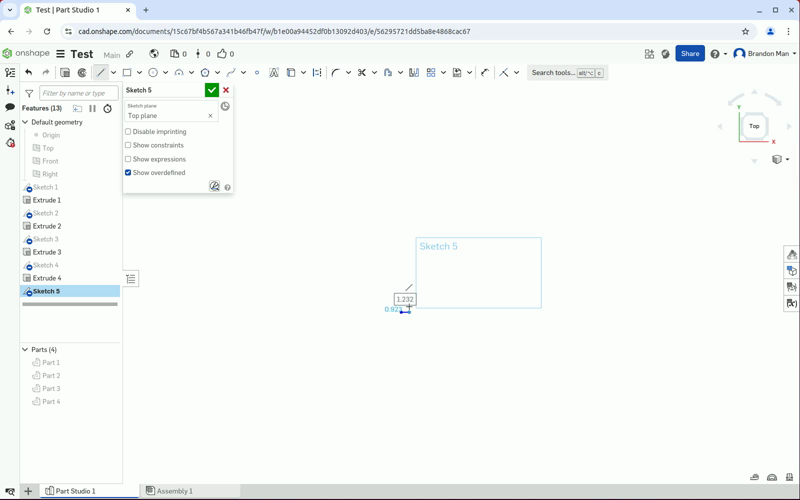
scroll(6)
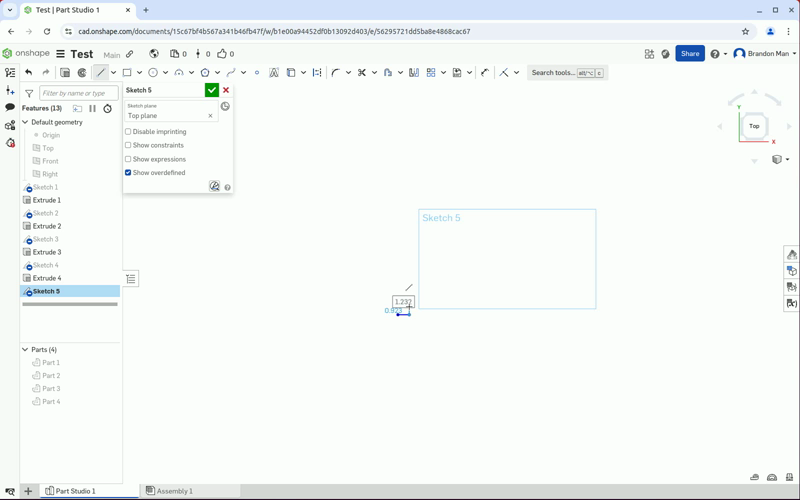
scroll(6)
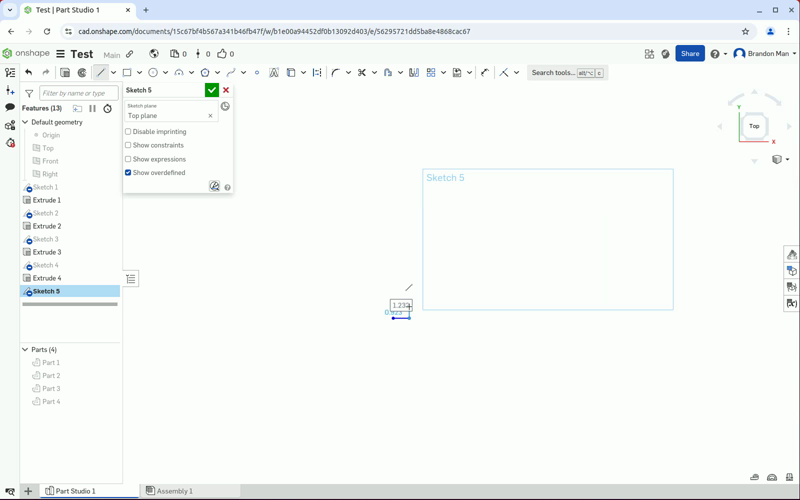
scroll(6)
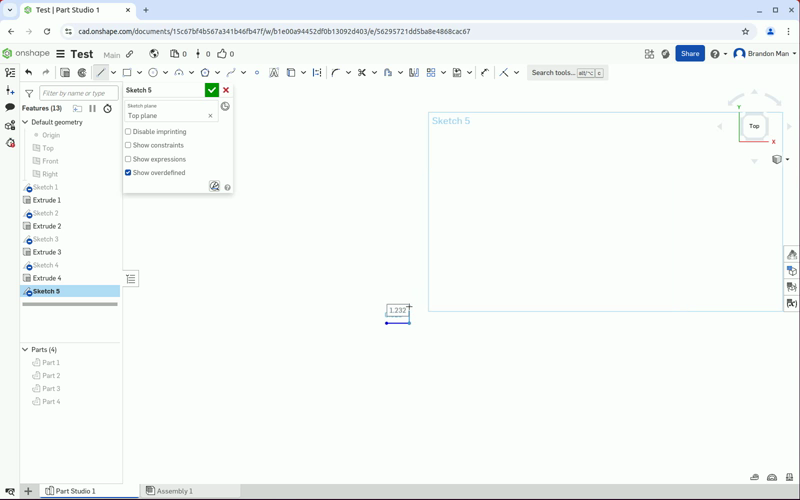
scroll(6)
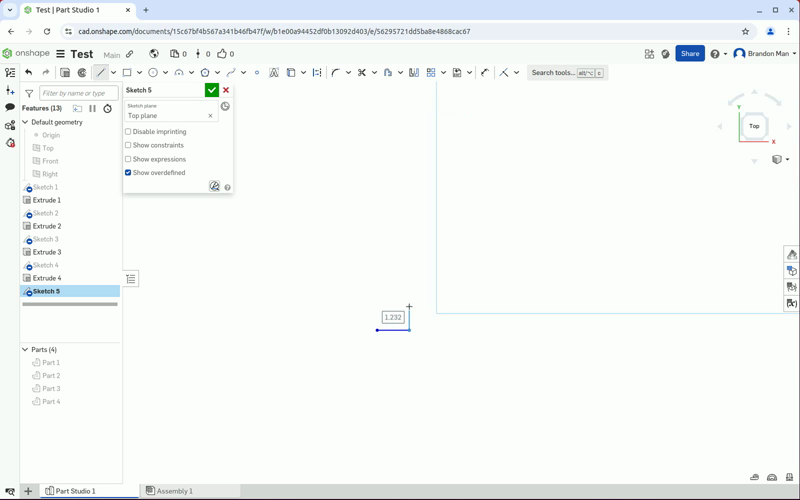
scroll(6)
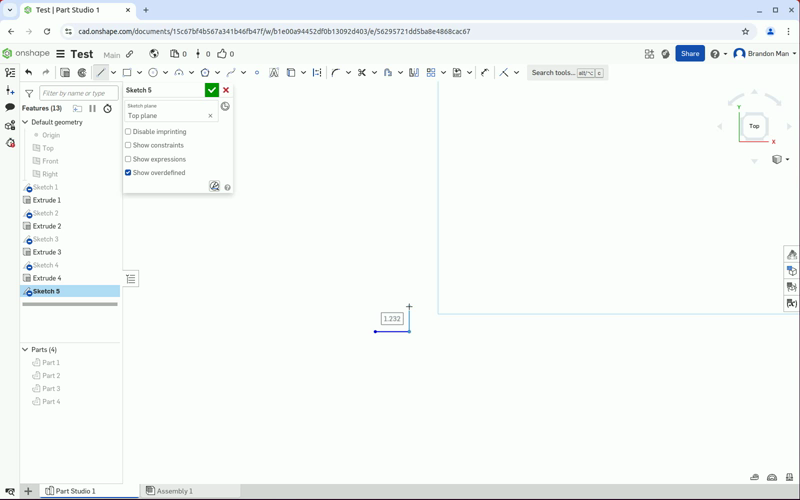
scroll(6)
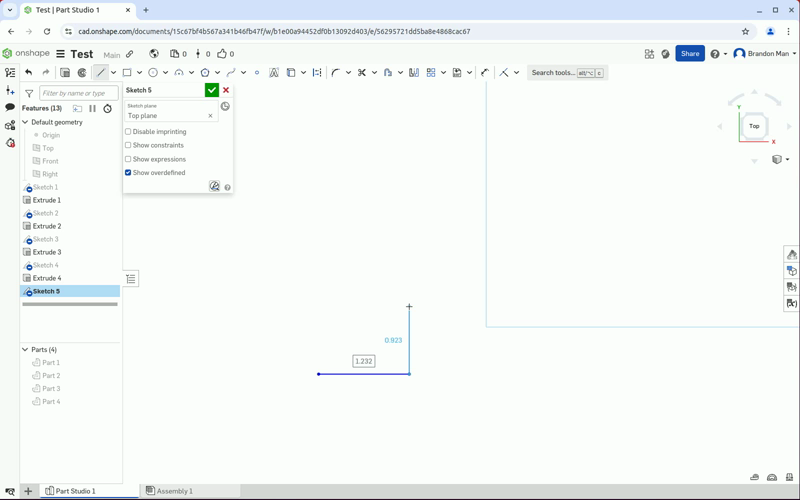
click(409, 306)
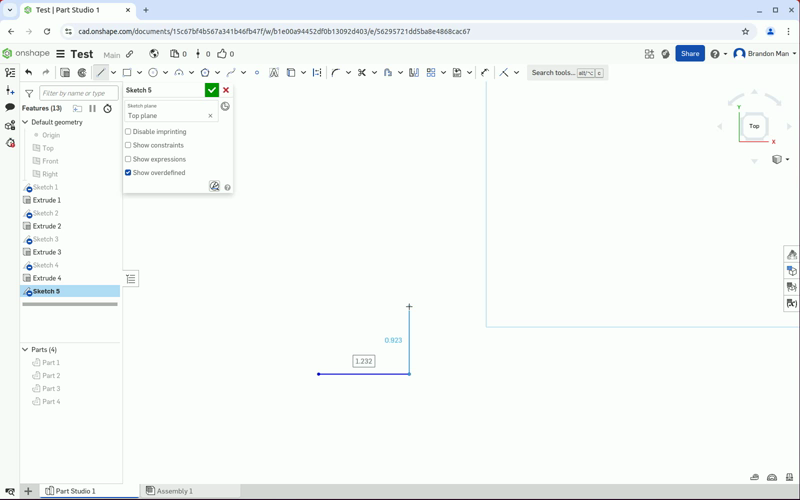
scroll(-6)
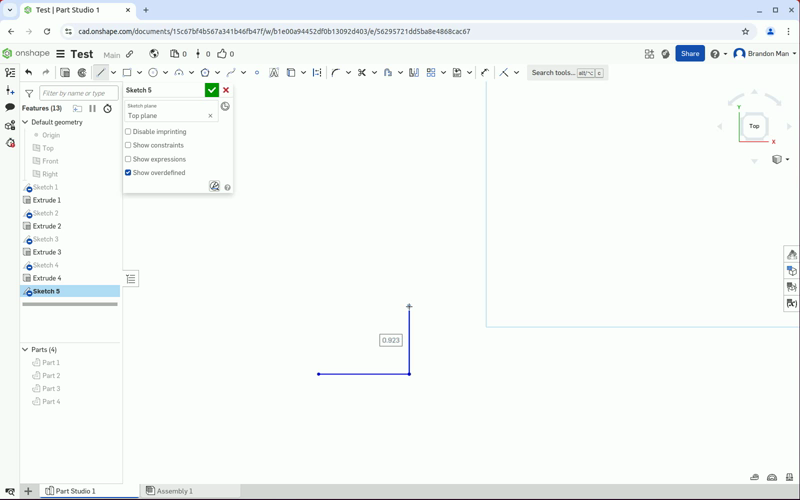
scroll(-6)
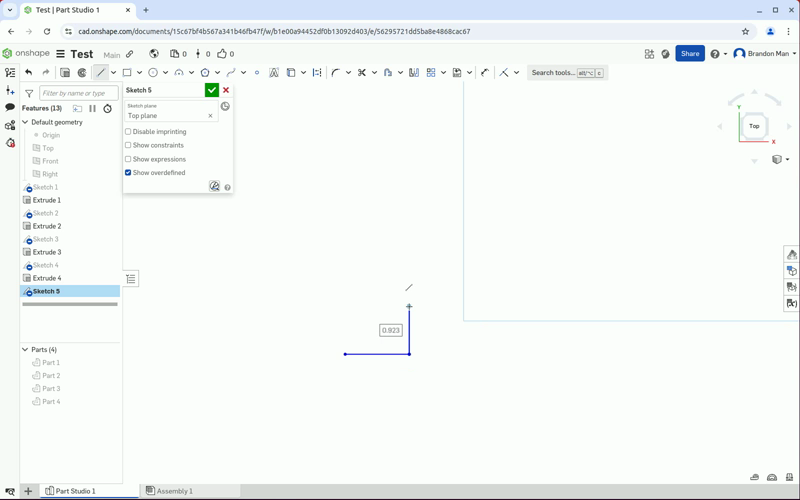
scroll(-6)
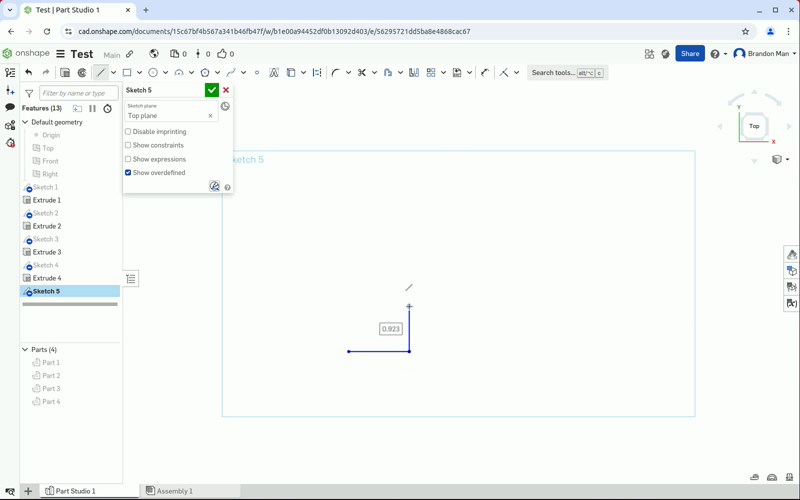
scroll(-6)
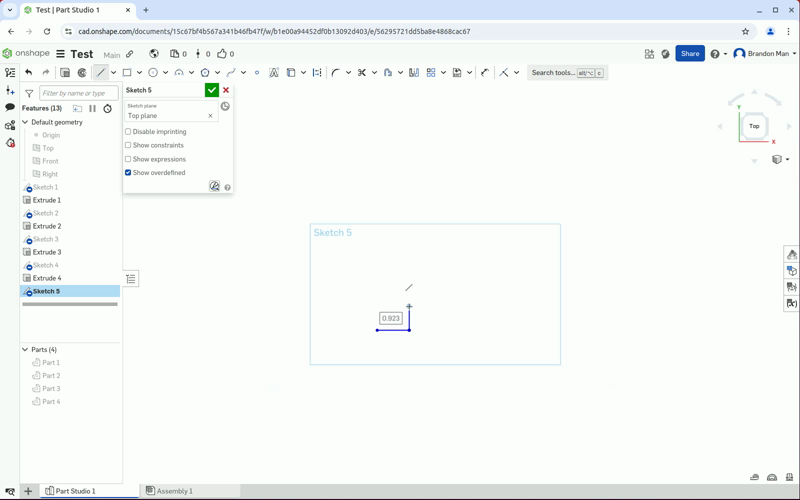
scroll(-6)
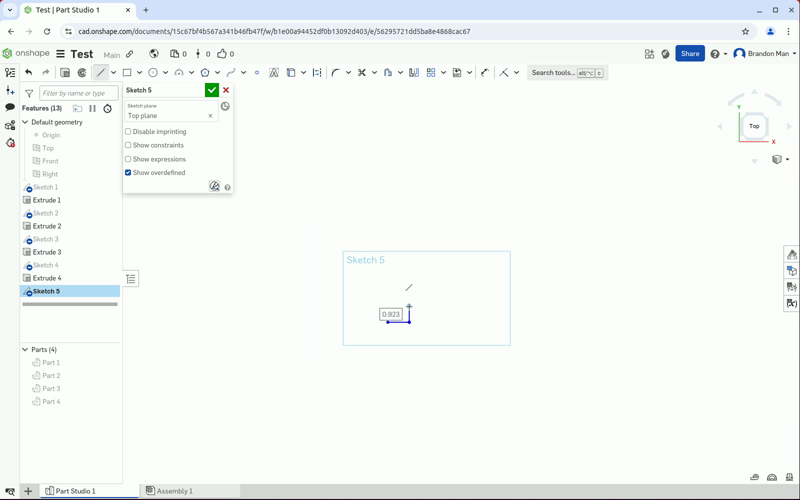
scroll(-6)
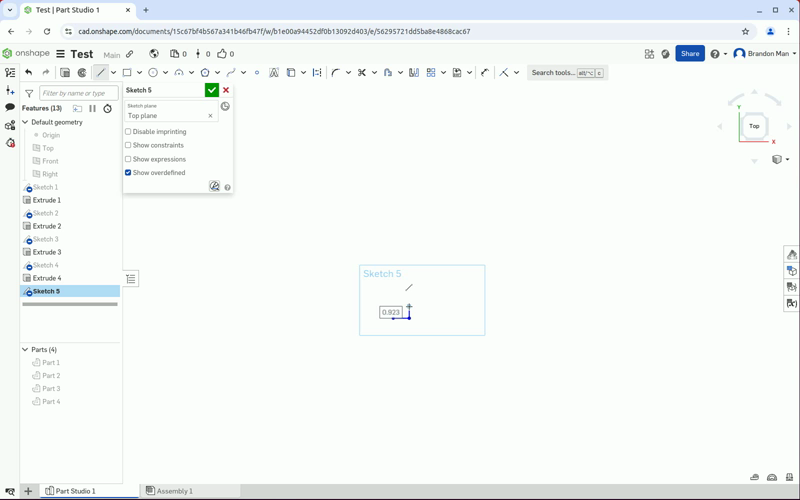
scroll(-6)
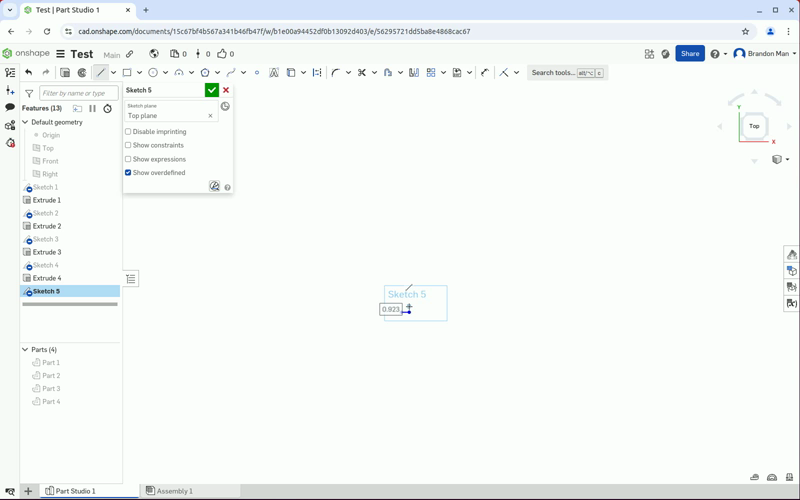
key_up(shift)
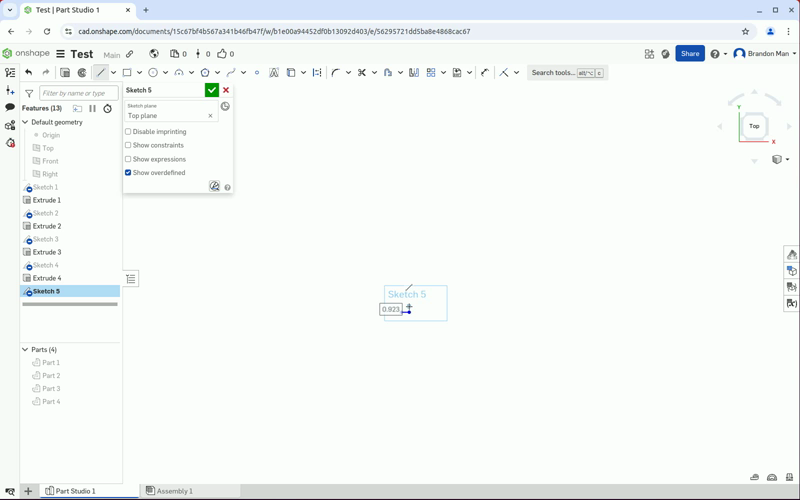
key_down(shift)
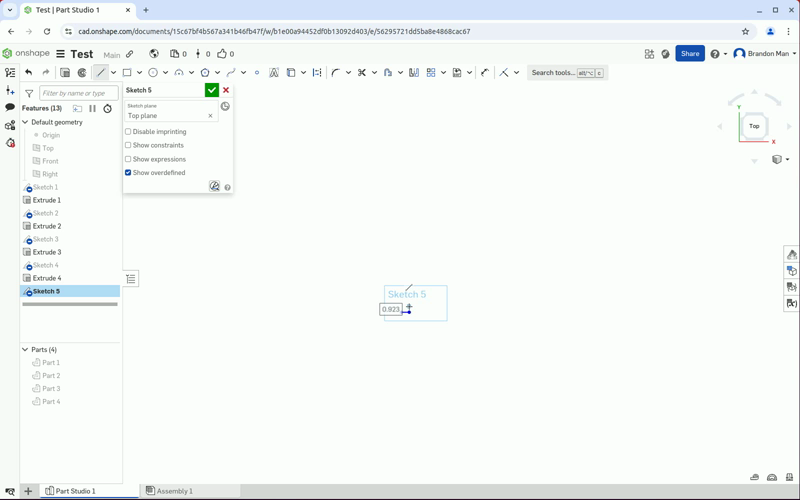
mouse_move(439, 306)
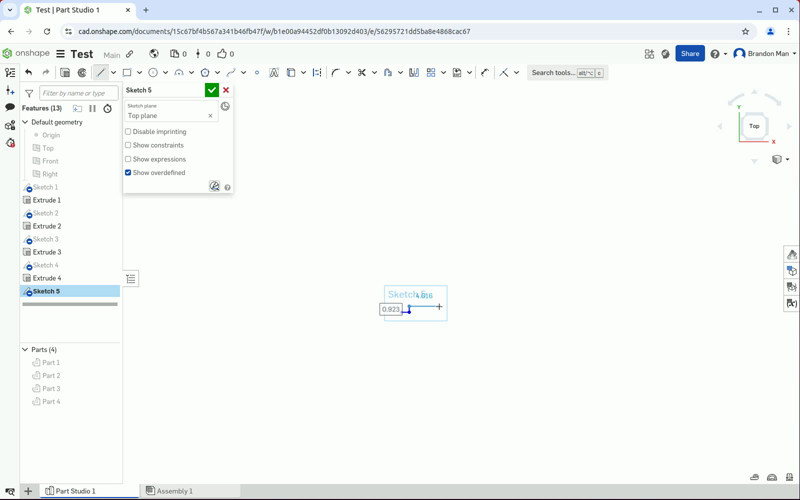
mouse_move(403, 306)
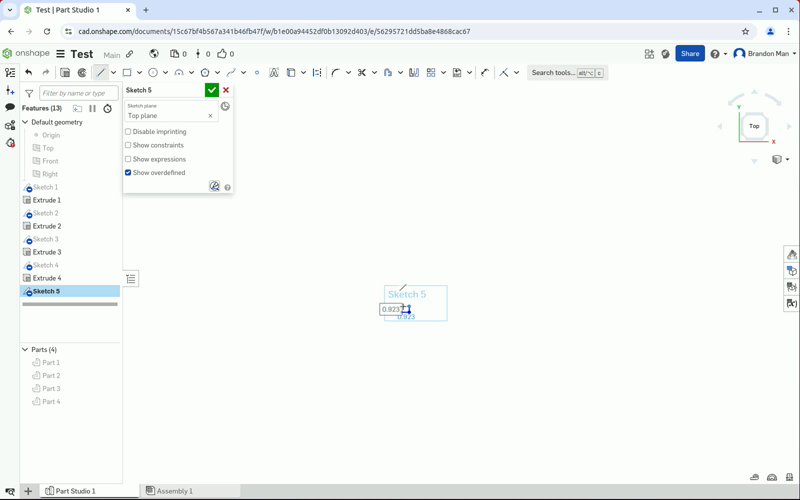
scroll(6)
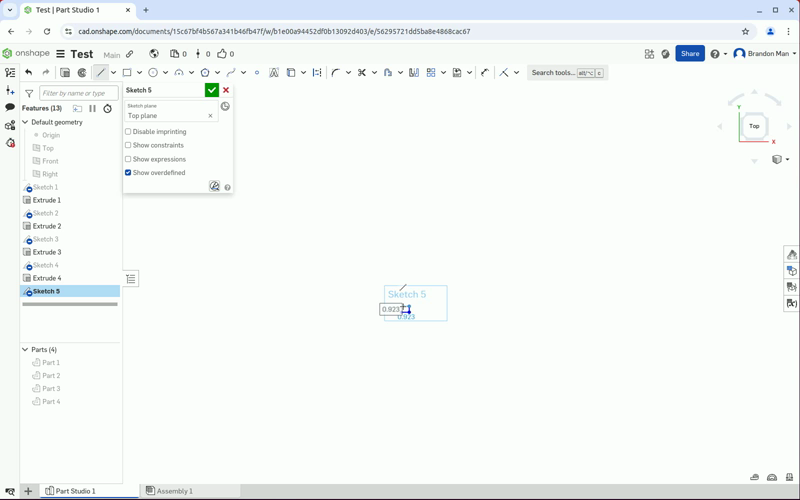
scroll(6)
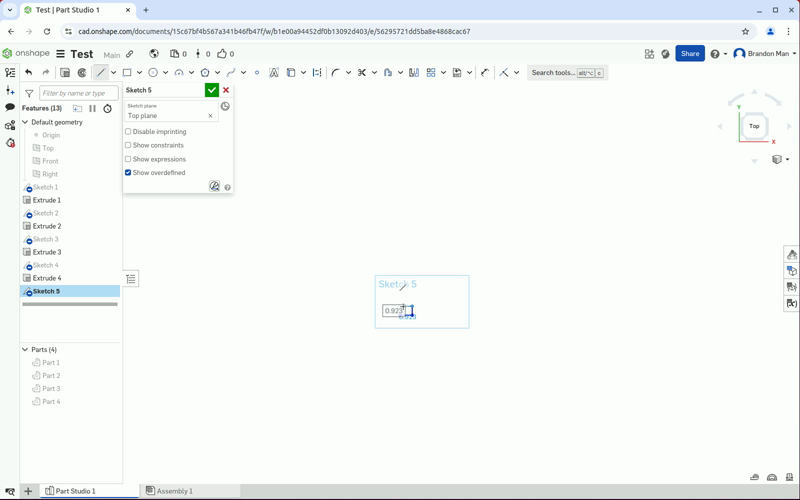
scroll(6)
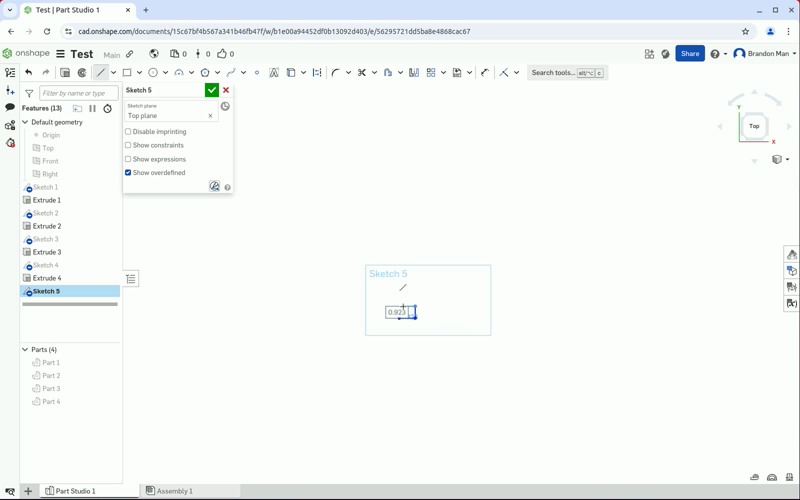
scroll(6)
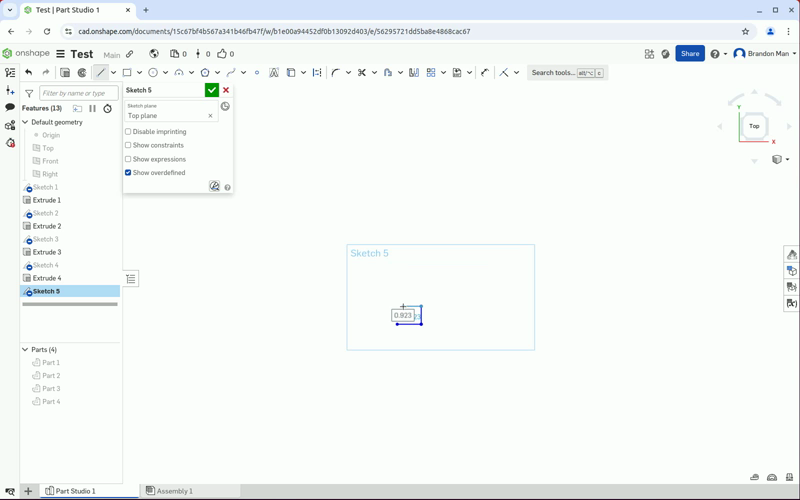
scroll(6)
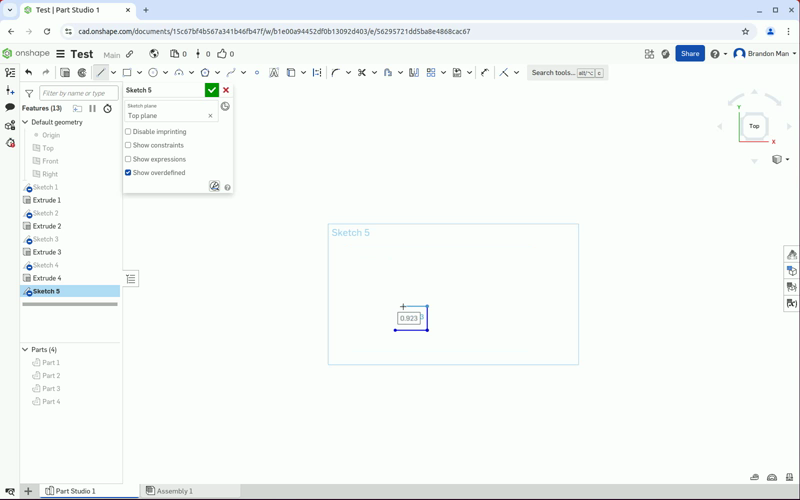
scroll(6)
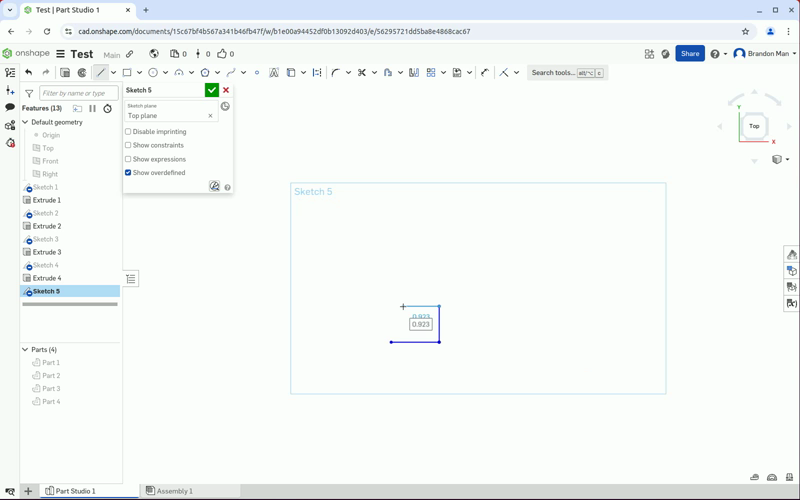
scroll(6)
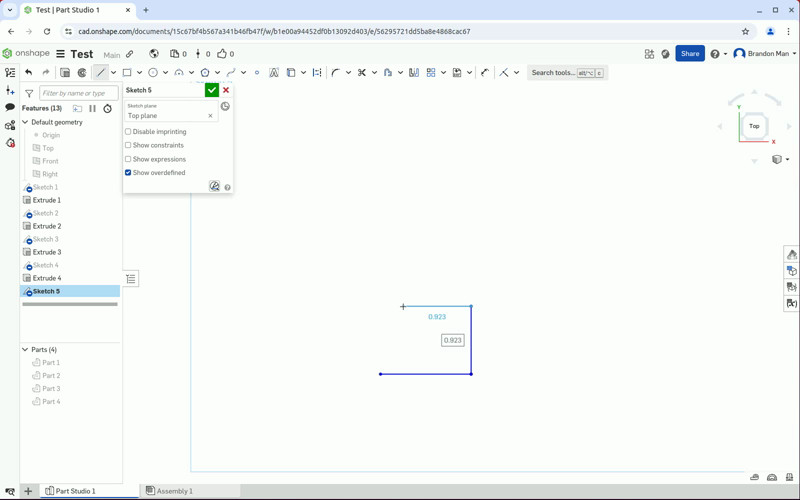
click(403, 306)
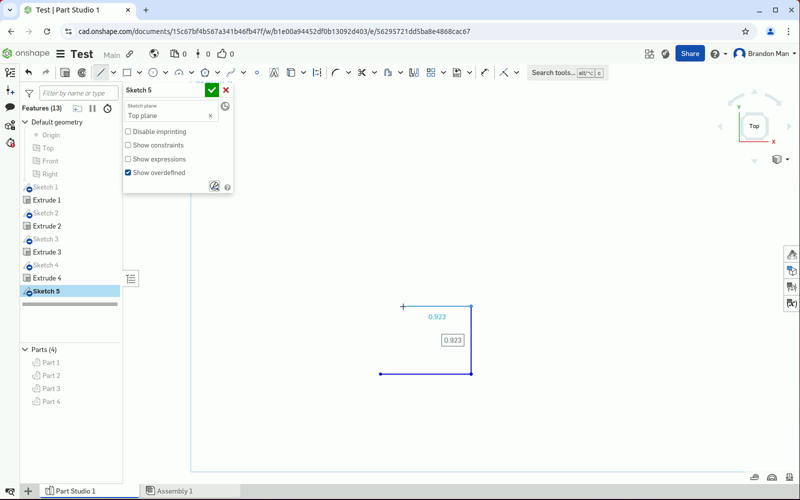
scroll(-6)
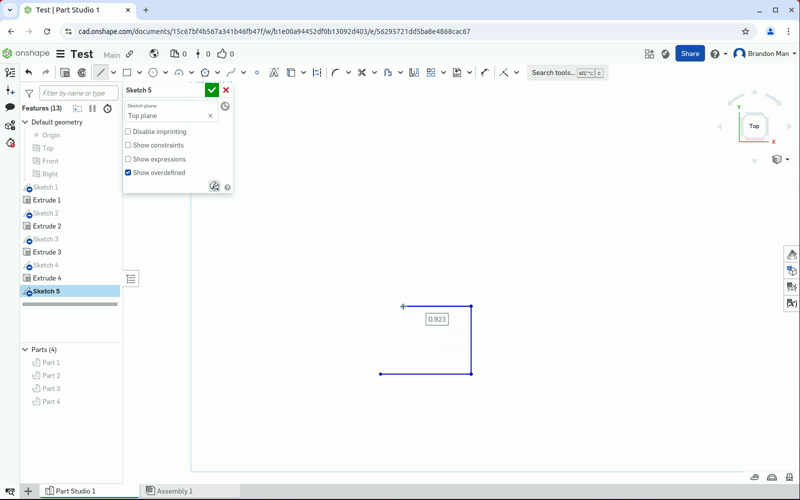
scroll(-6)
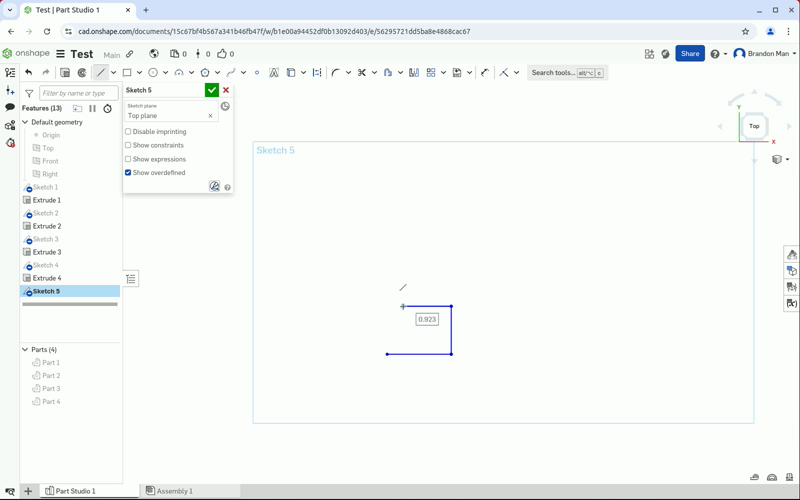
scroll(-6)
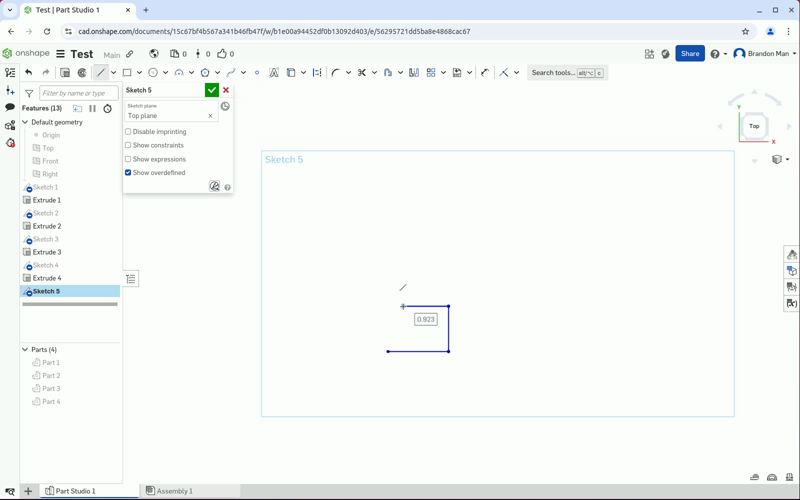
scroll(-6)
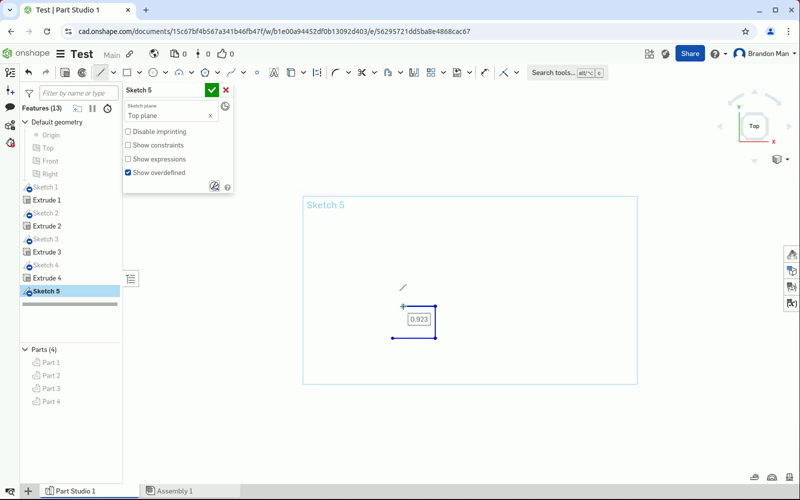
scroll(-6)
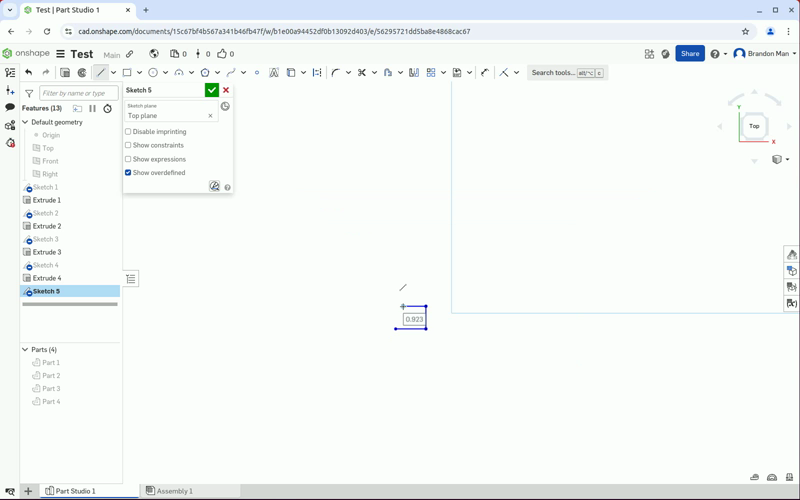
scroll(-6)
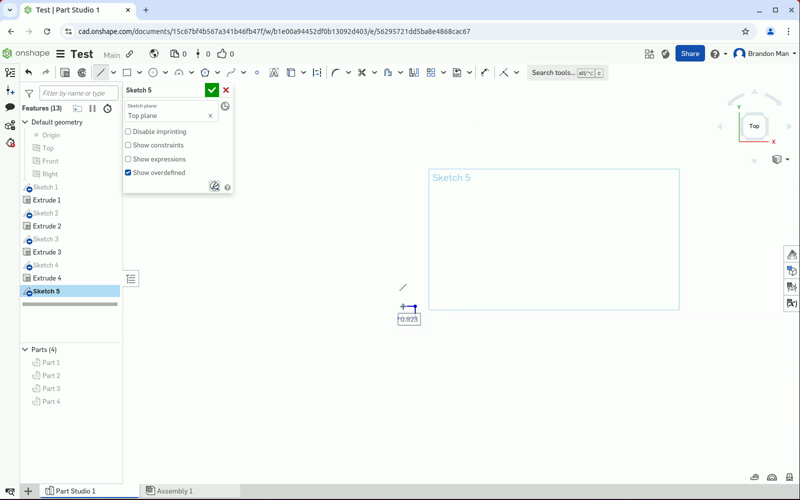
scroll(-6)
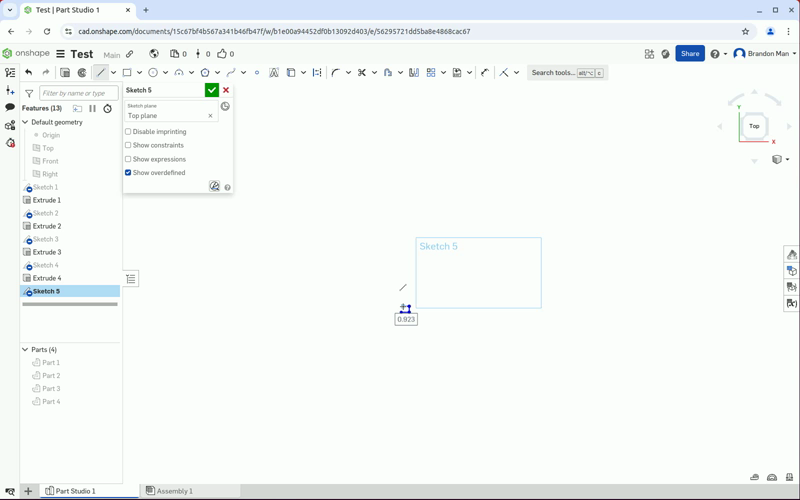
key_up(shift)
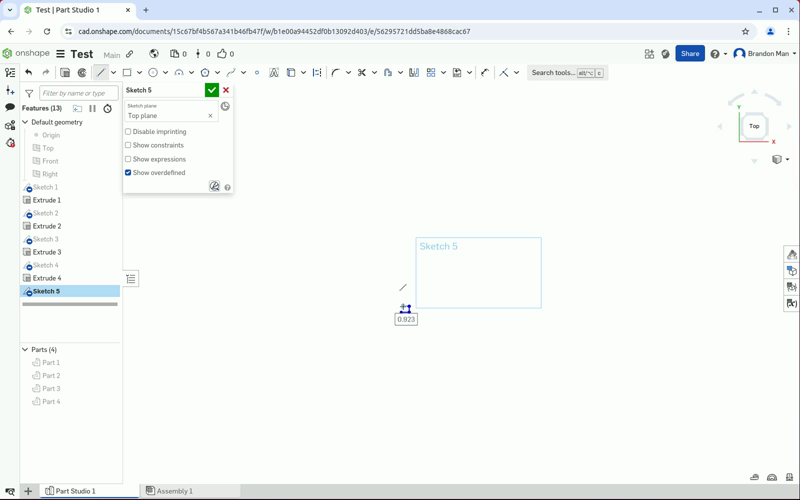
mouse_move(433, 306)
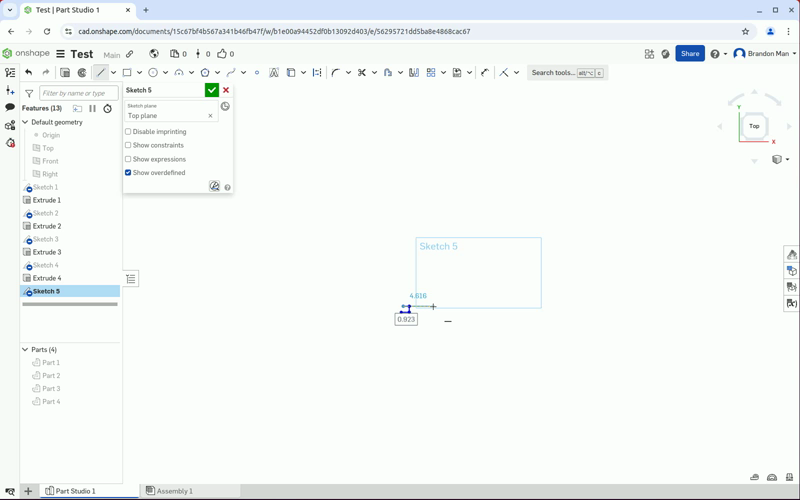
key_down(shift)
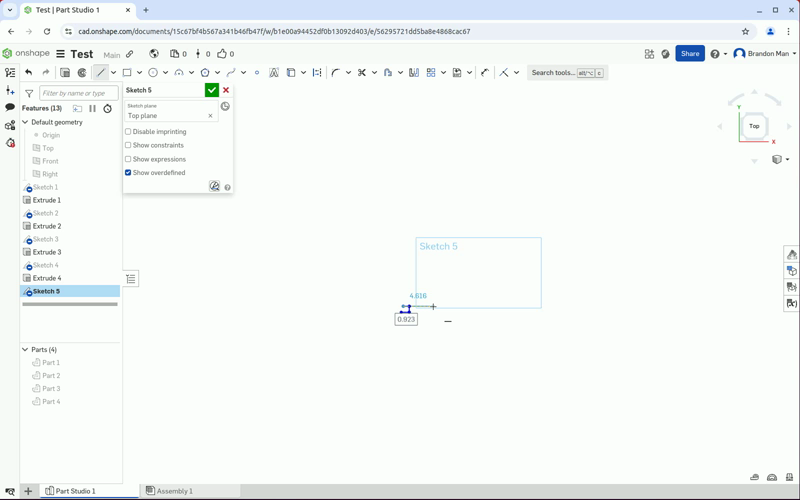
mouse_move(403, 312)
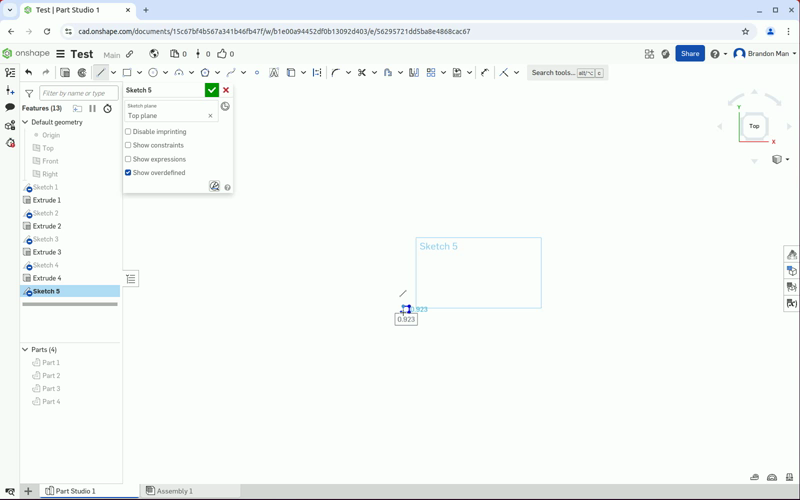
scroll(6)
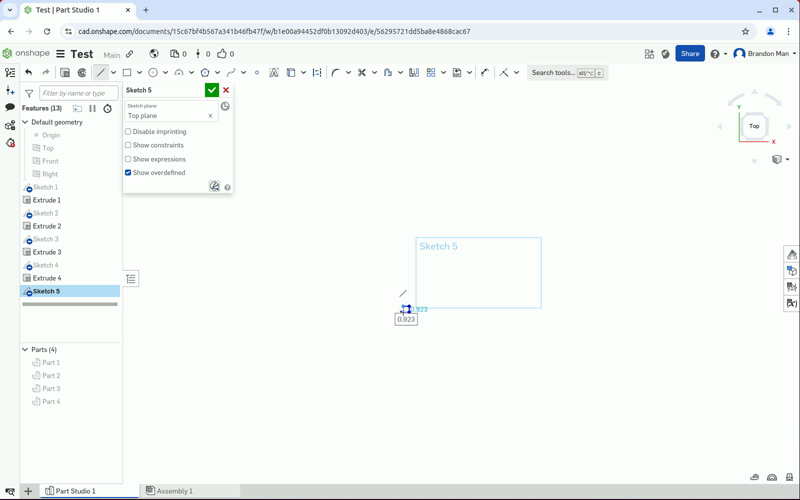
scroll(6)
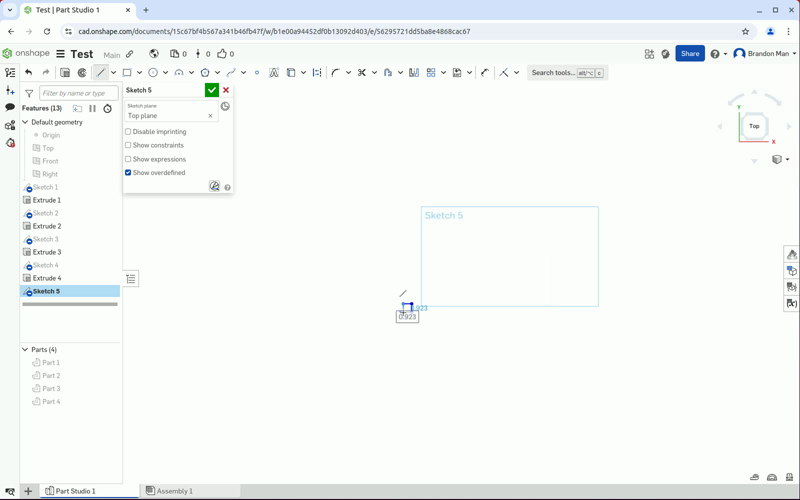
scroll(6)
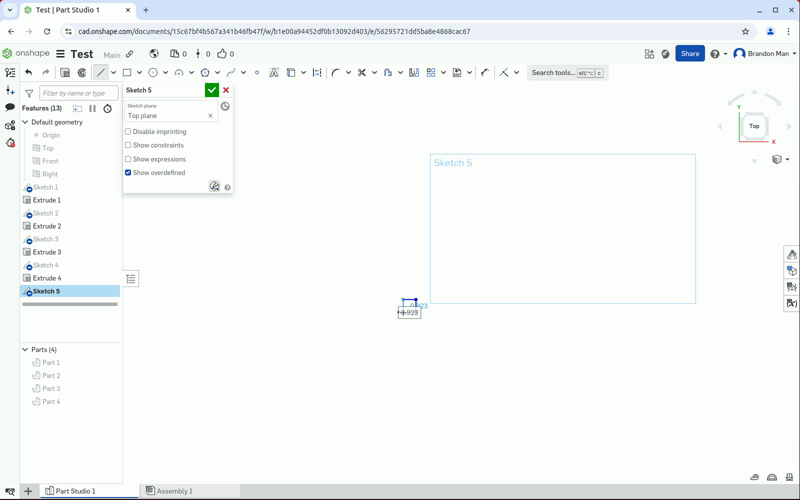
scroll(6)
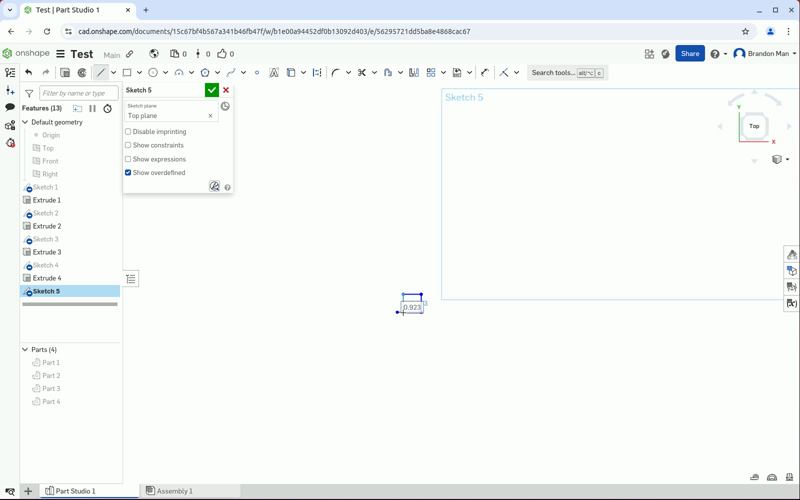
scroll(6)
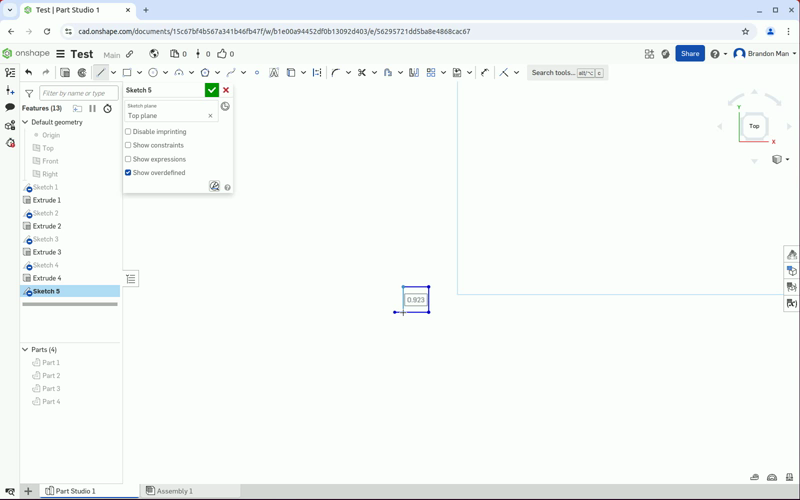
scroll(6)
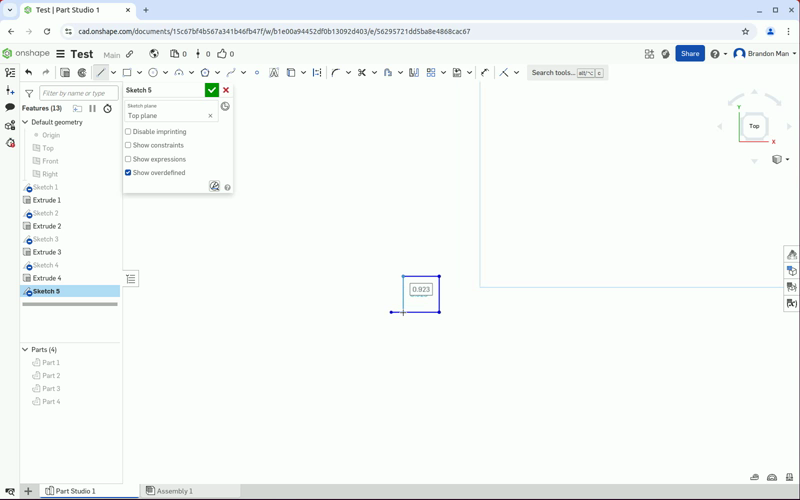
scroll(6)
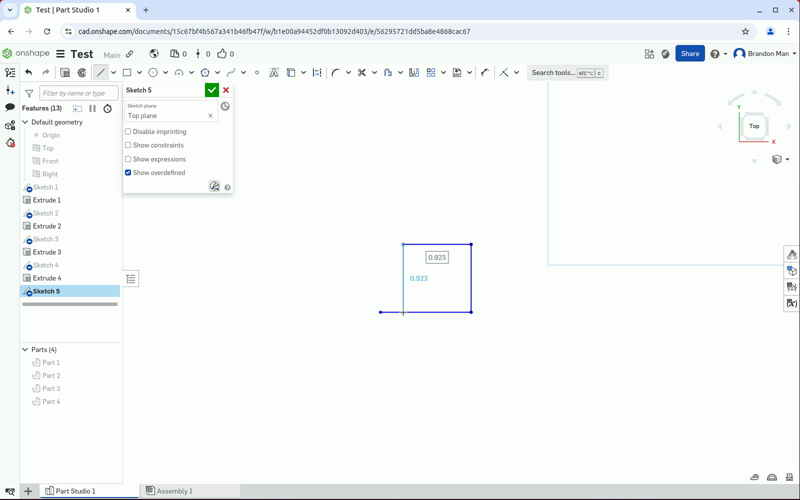
key_up(shift)
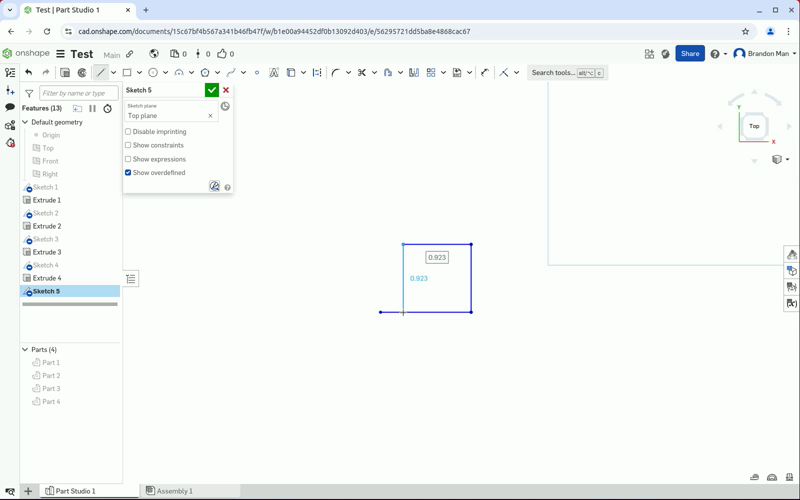
click(403, 312)
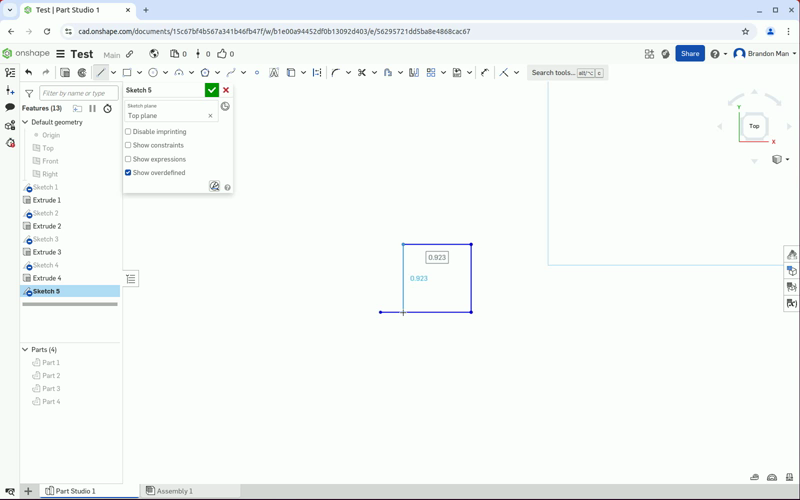
scroll(-6)
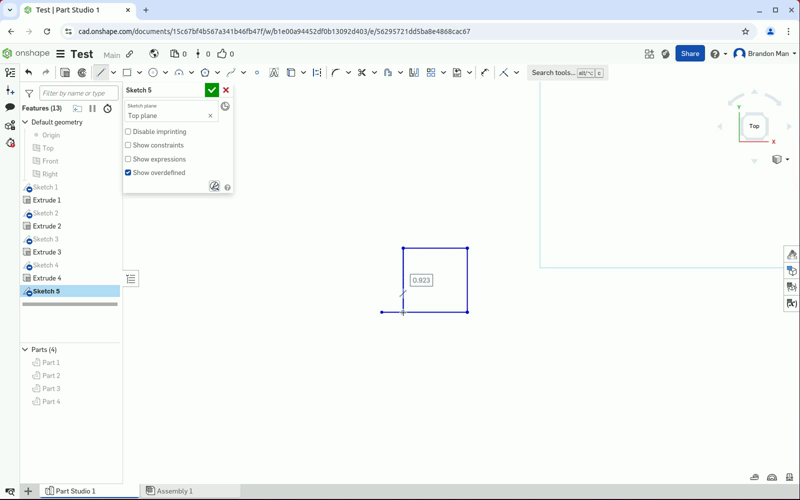
scroll(-6)
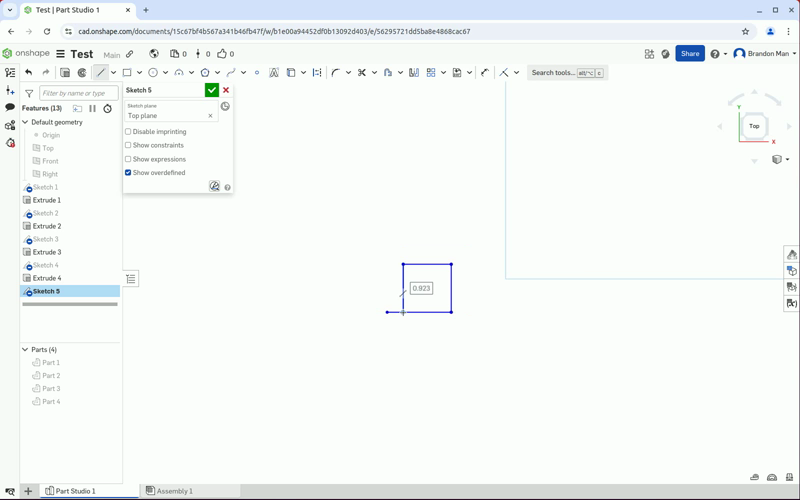
scroll(-6)
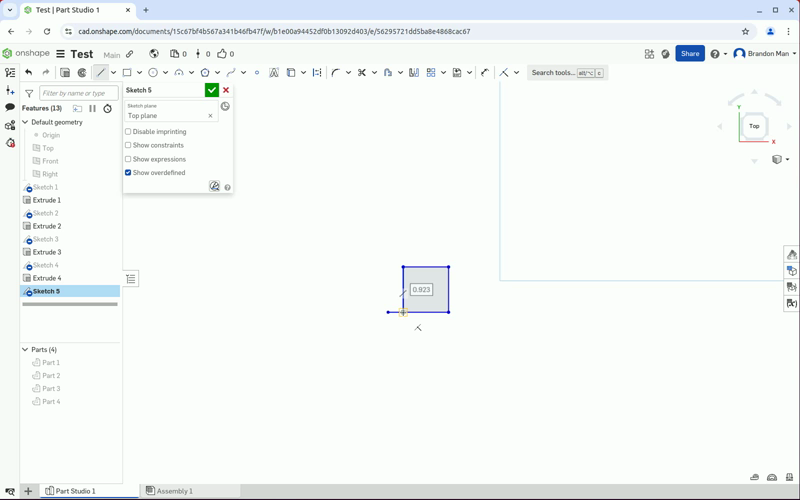
scroll(-6)
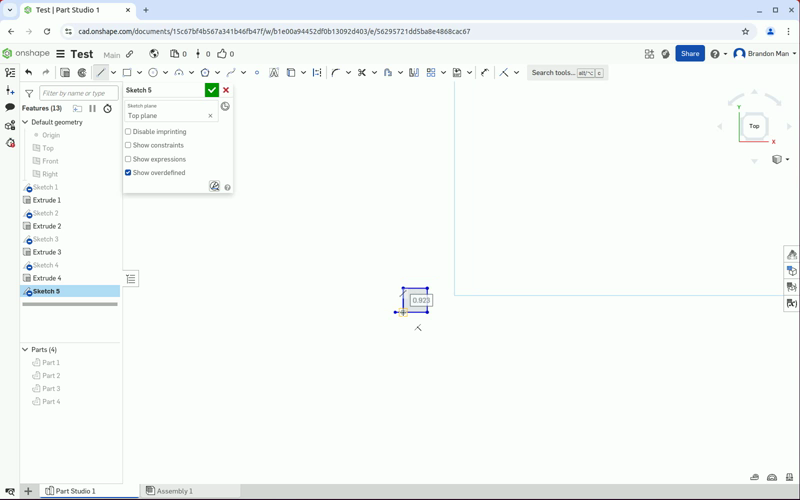
scroll(-6)
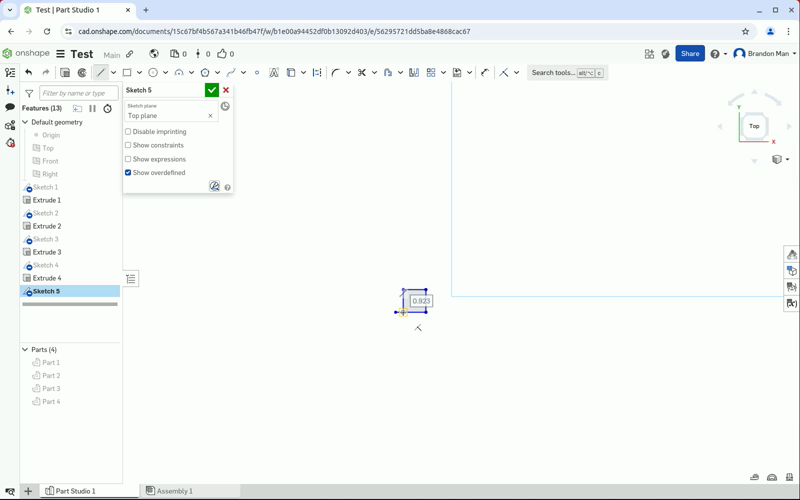
scroll(-6)
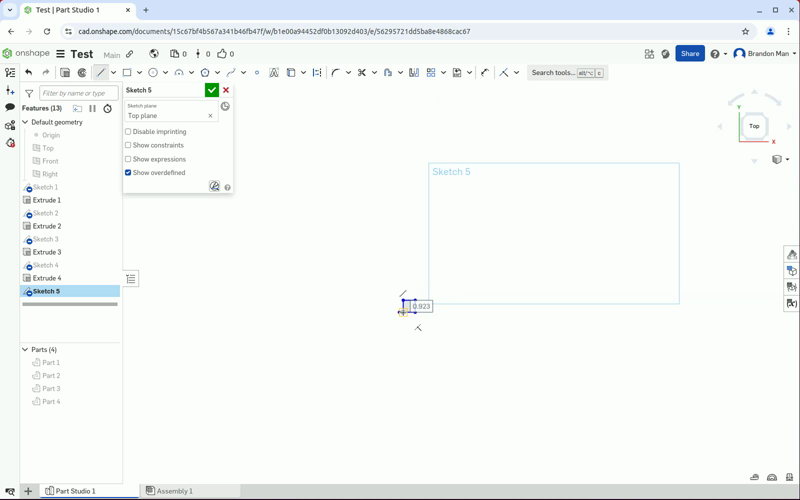
scroll(-6)
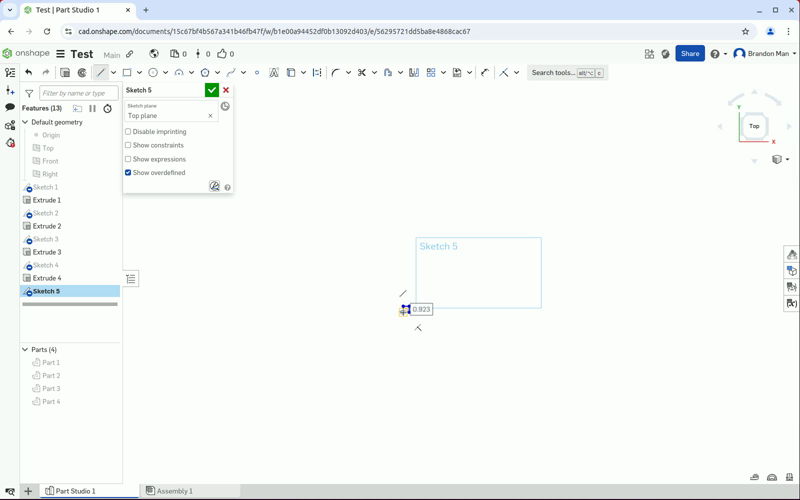
key(esc)
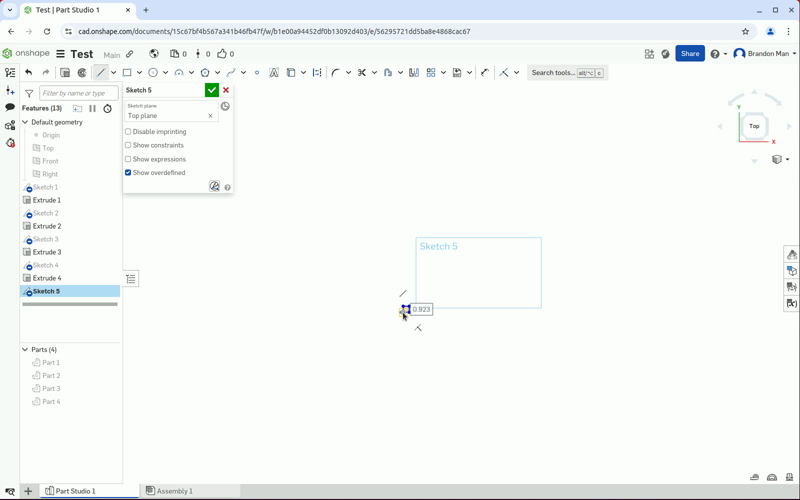
mouse_move(405, 311)
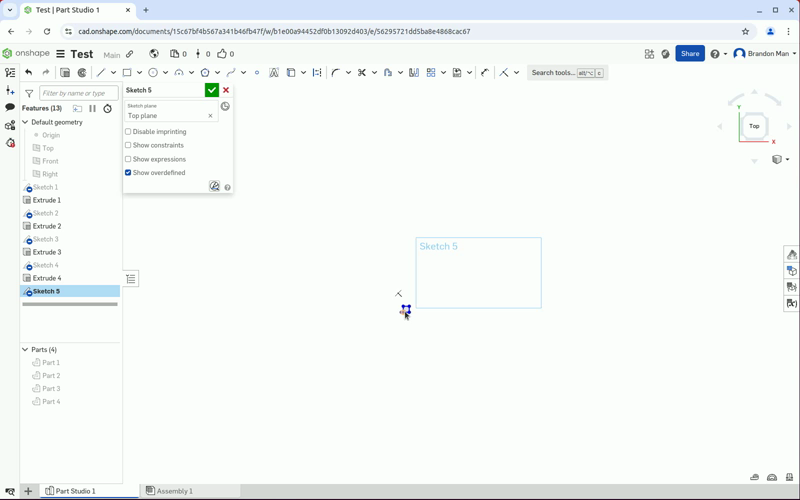
scroll(6)
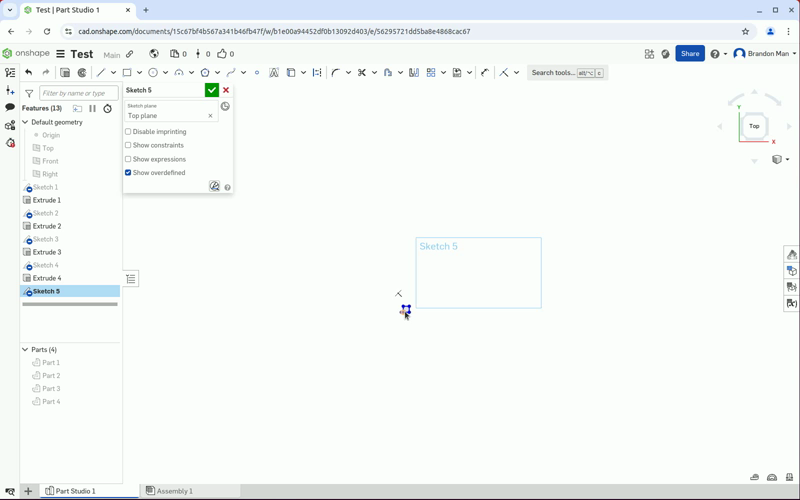
scroll(6)
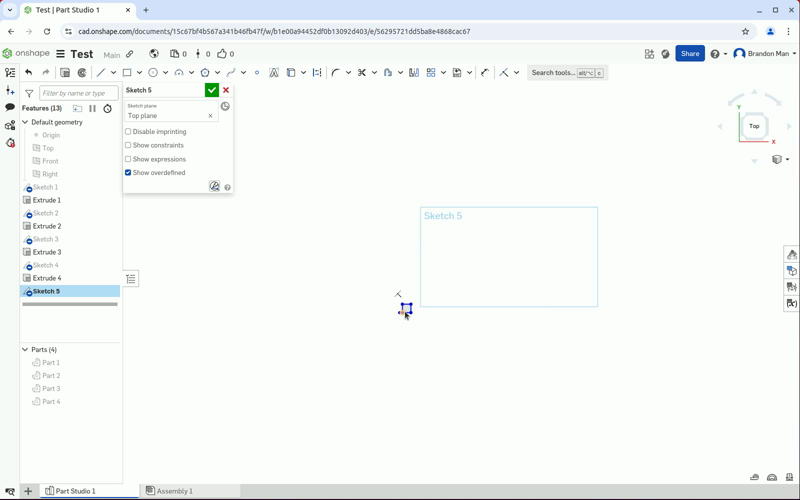
scroll(6)
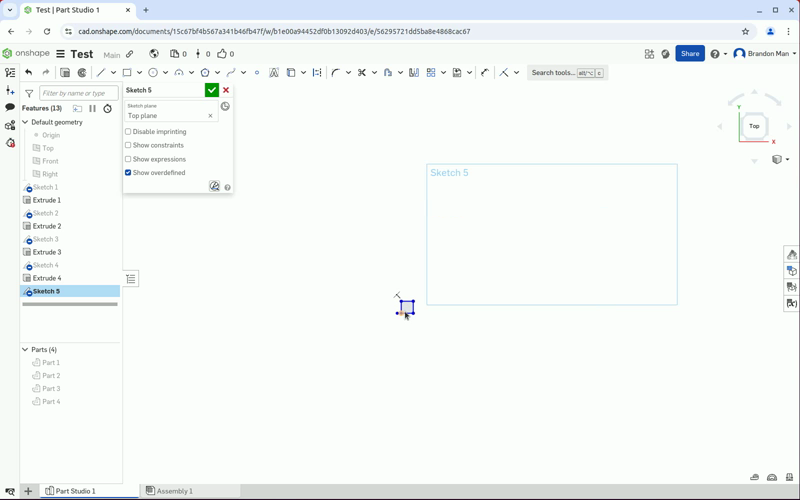
scroll(6)
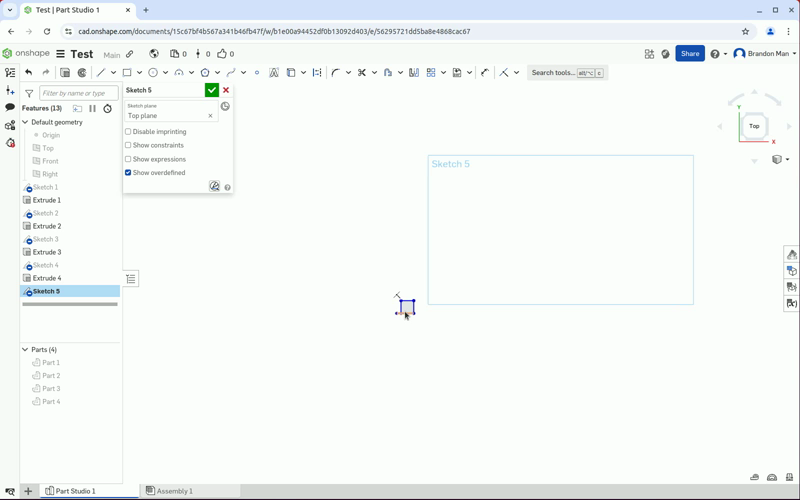
scroll(6)
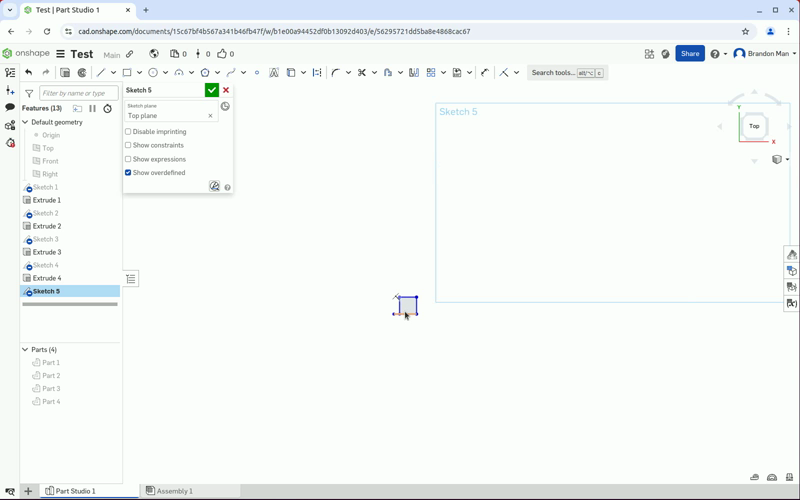
scroll(6)
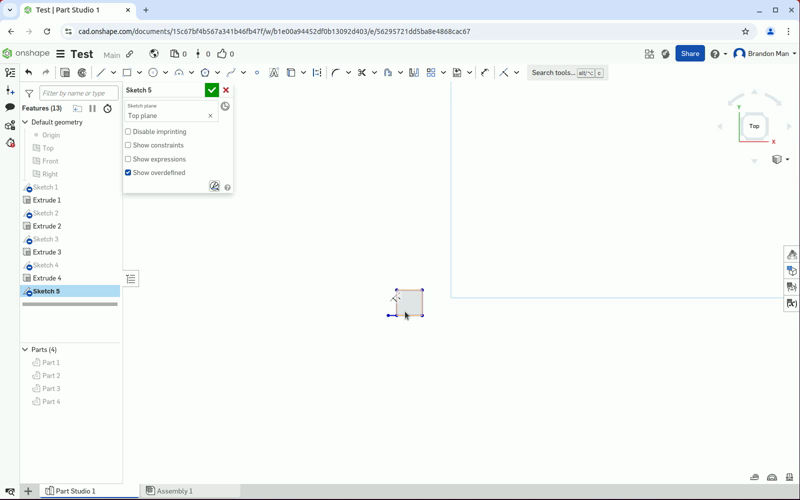
scroll(6)
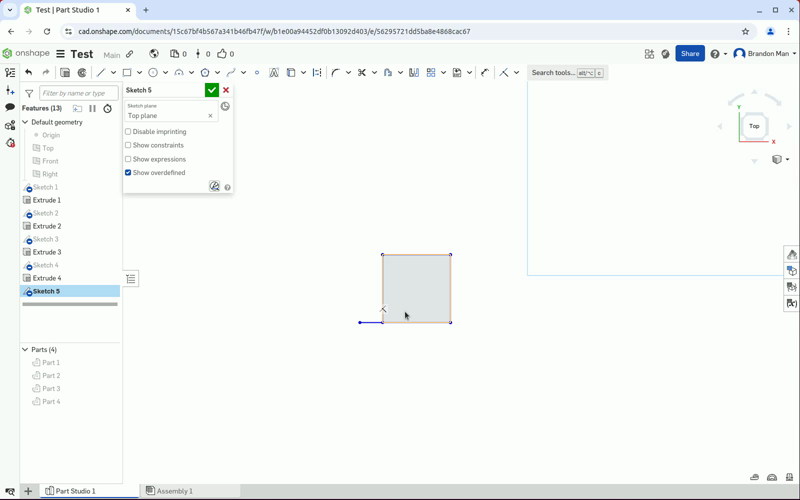
click(405, 311)
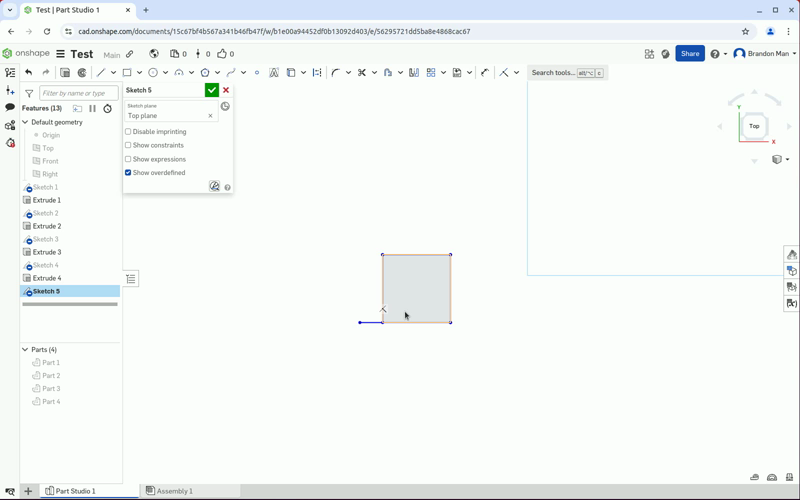
scroll(-6)
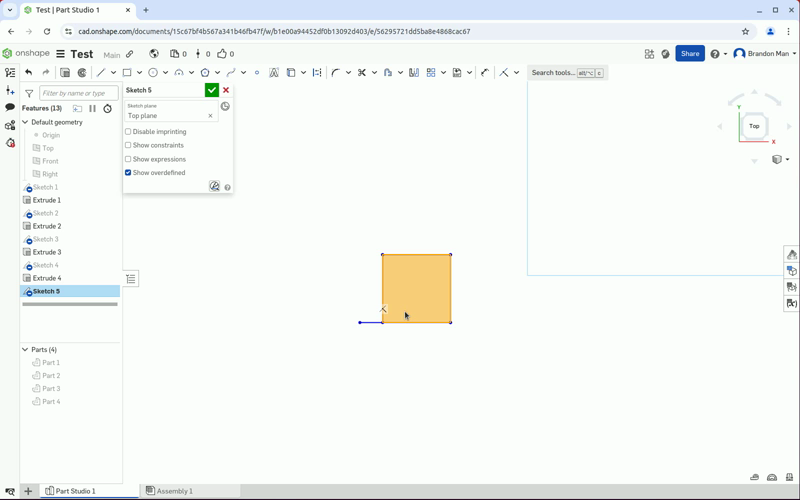
scroll(-6)
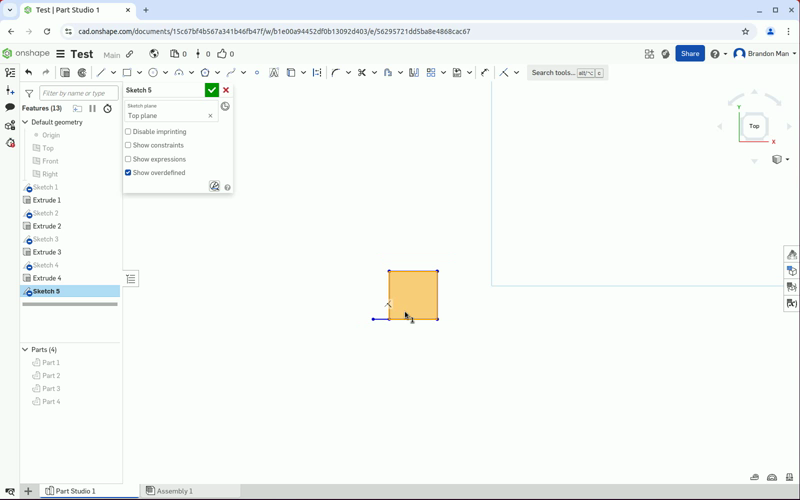
scroll(-6)
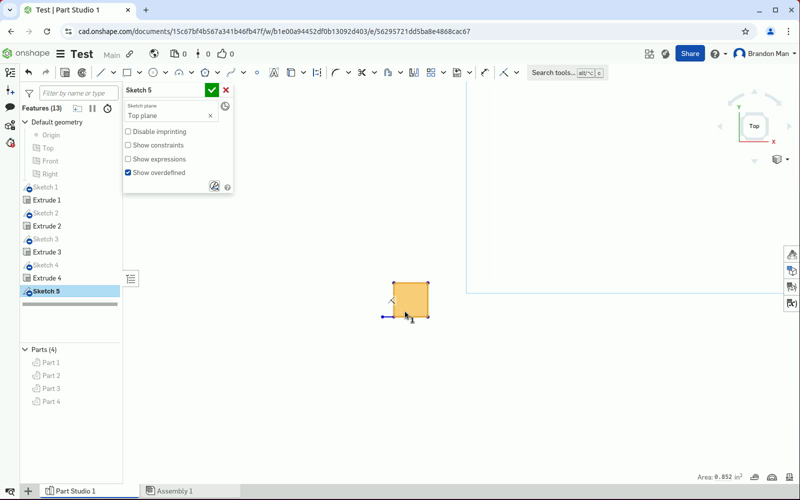
scroll(-6)
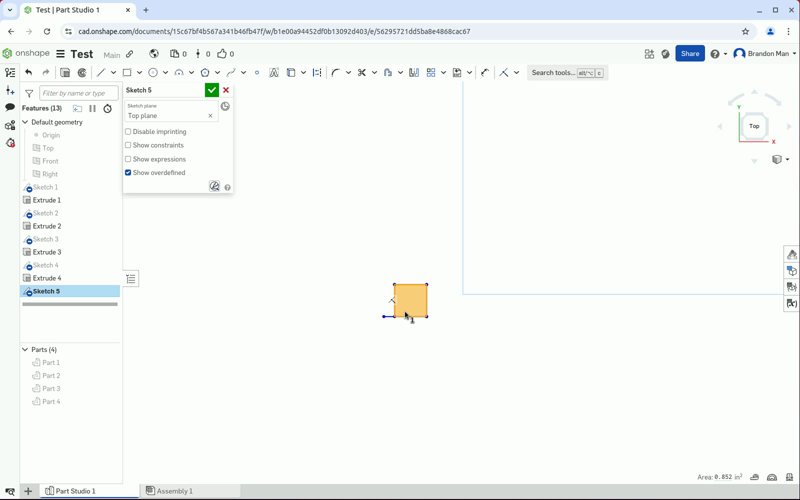
scroll(-6)
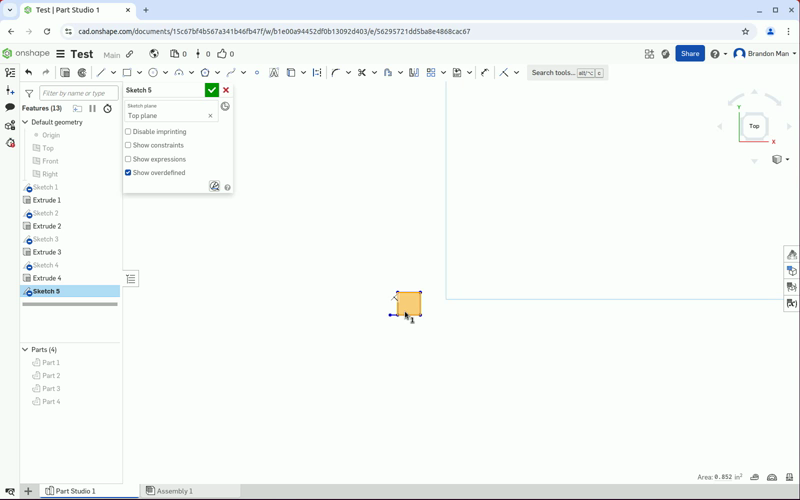
scroll(-6)
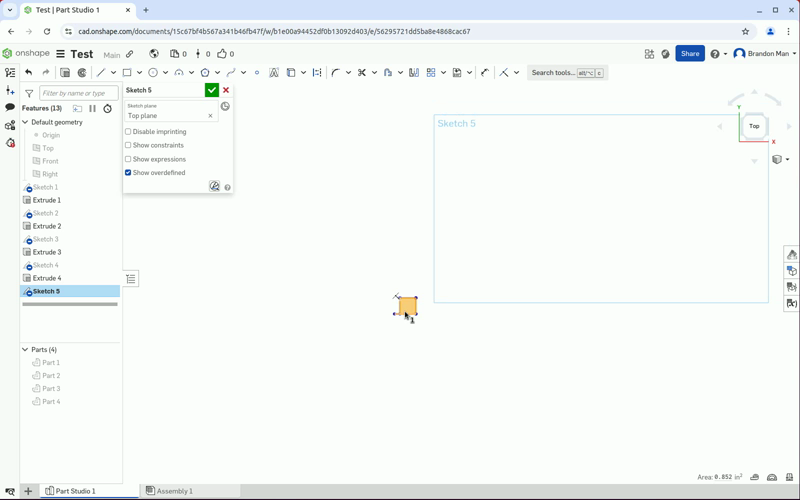
scroll(-6)
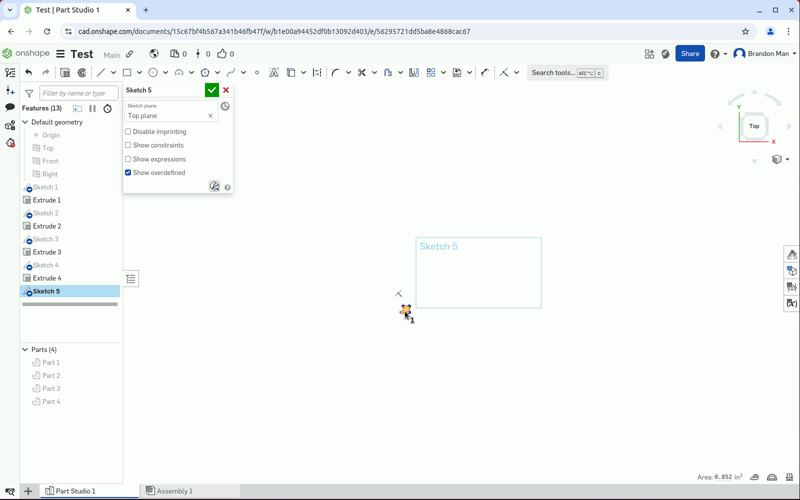
mouse_move(73, 352)
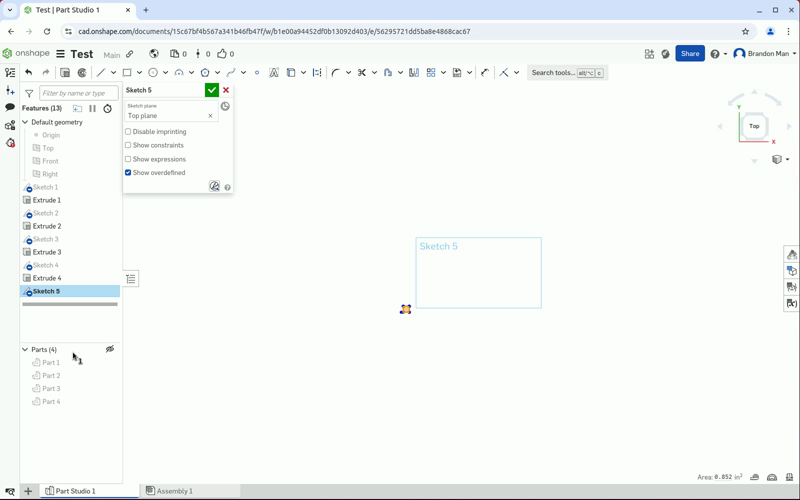
key(shift+y)
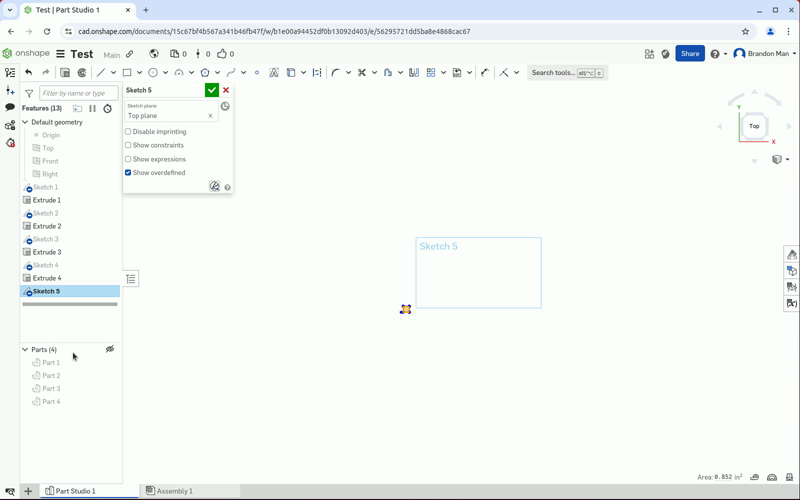
key(shift+e)
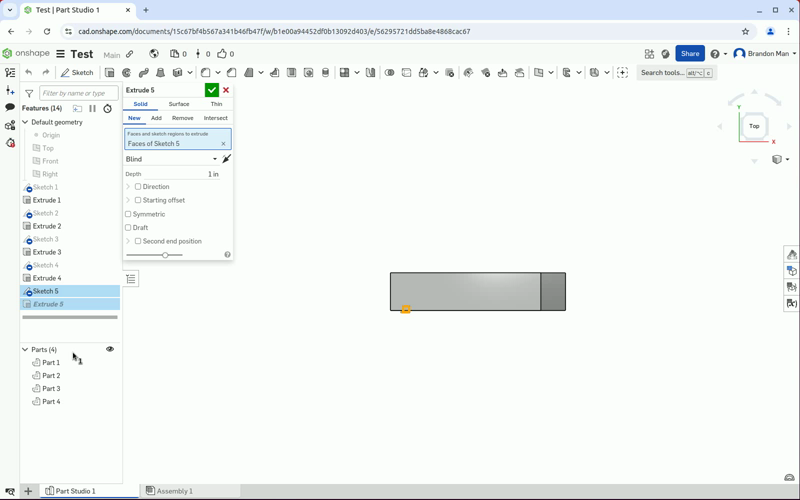
mouse_move(143, 106)
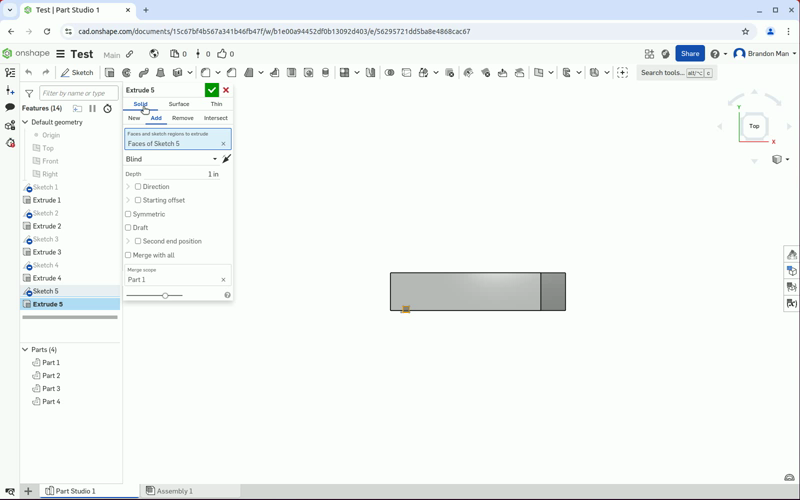
click(143, 106)
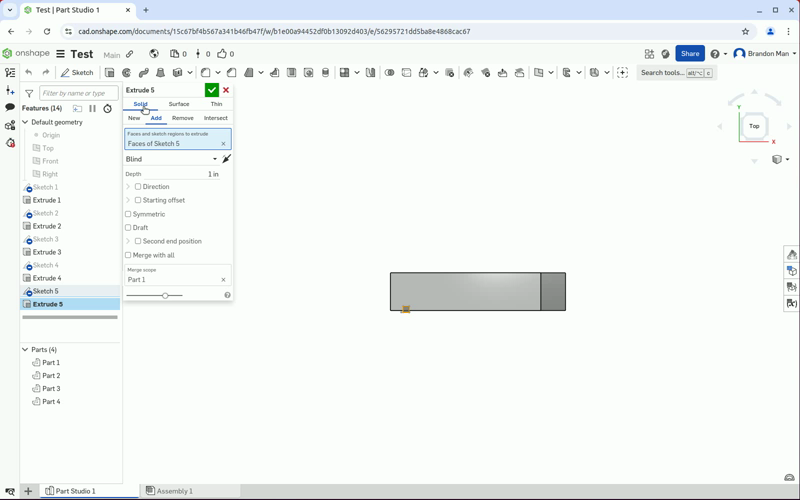
mouse_move(137, 120)
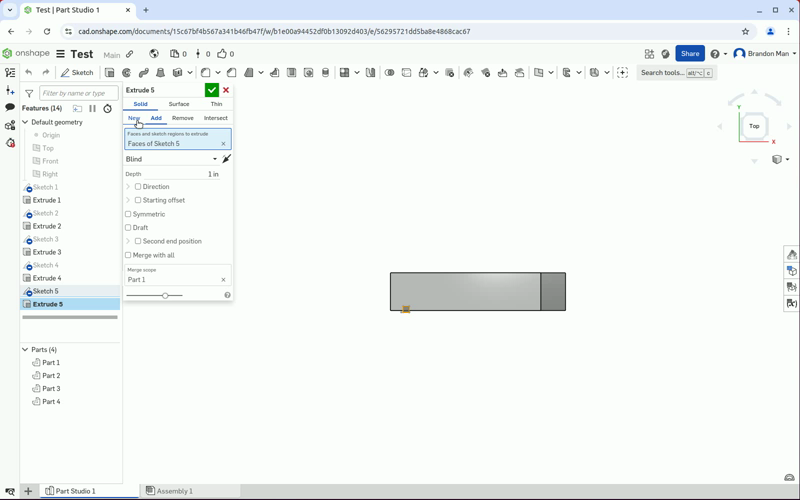
click(137, 120)
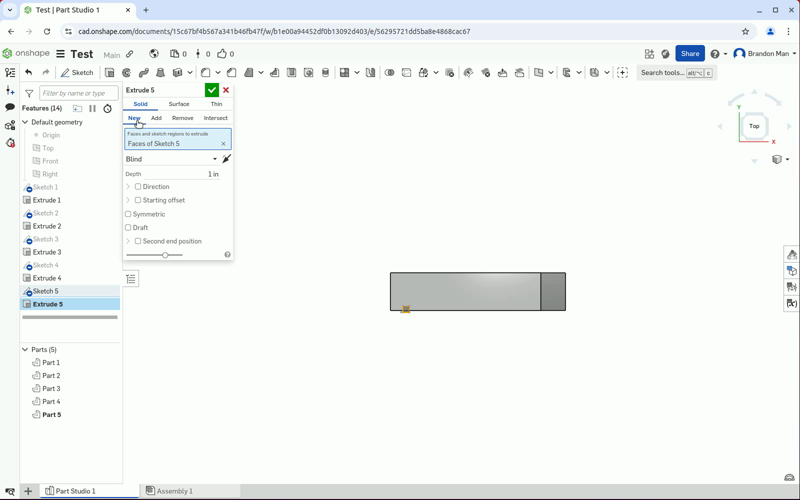
key(tab, 4)
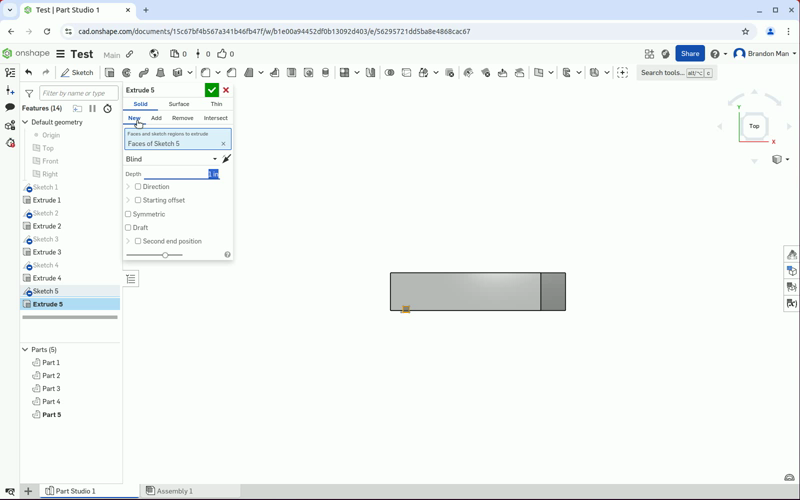
text(23.108)
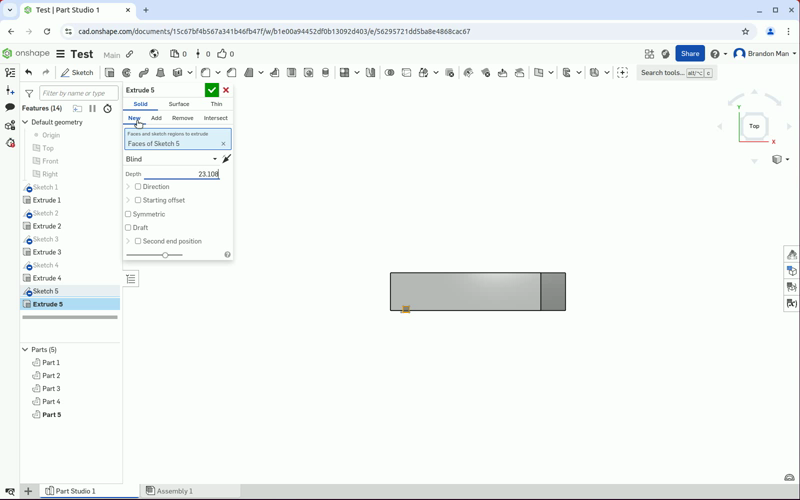
key(tab, 3)
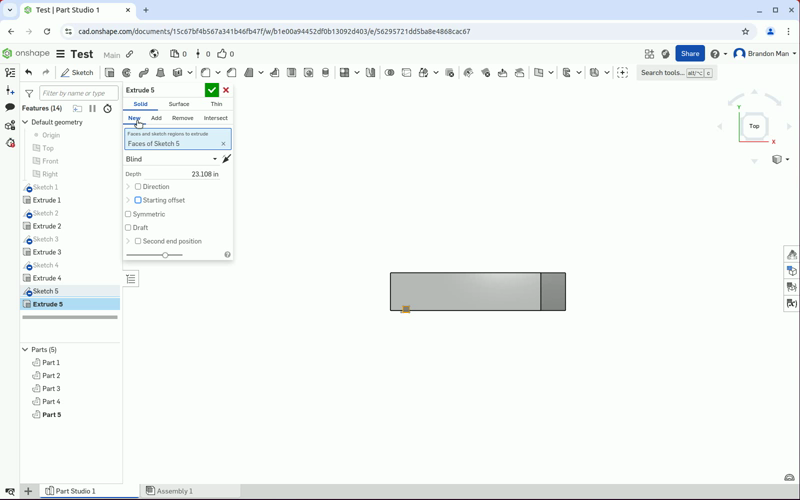
key(tab, 2)
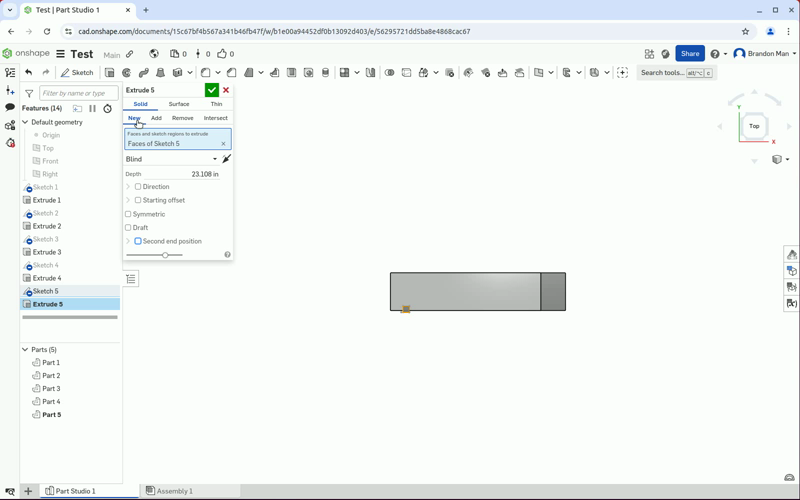
key(space)
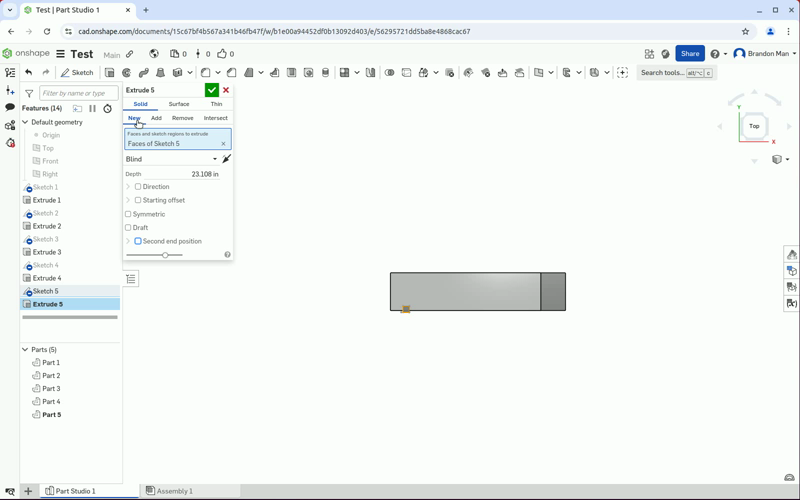
key(tab, 3)
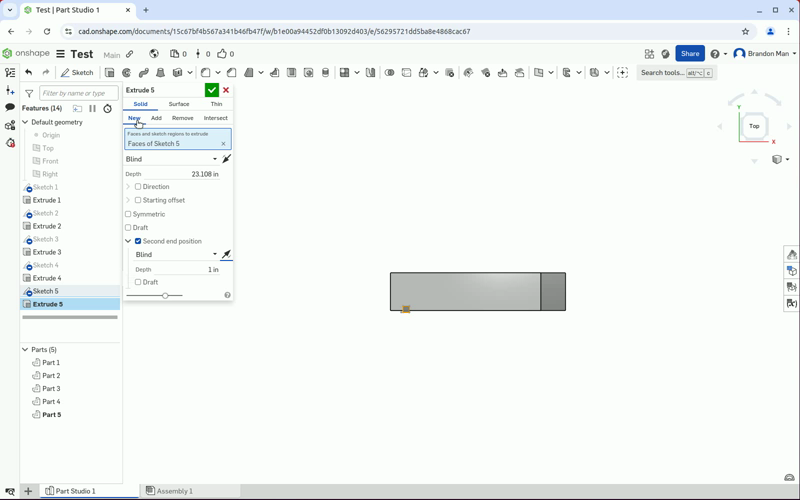
text(0.722)
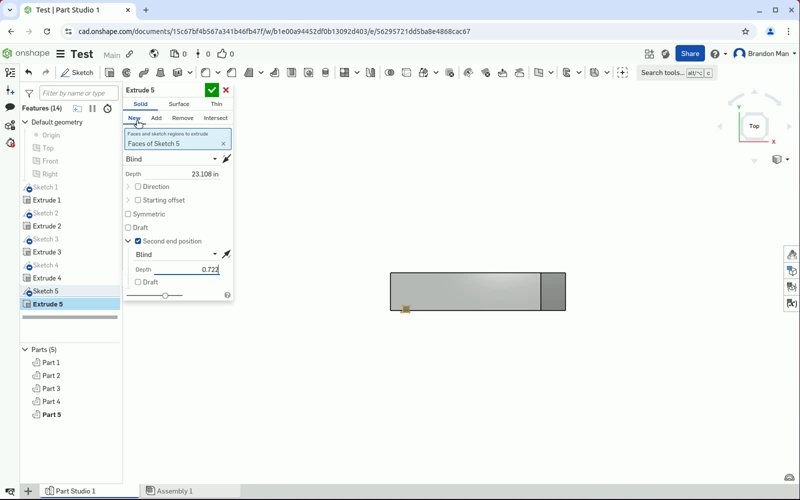
key(enter)
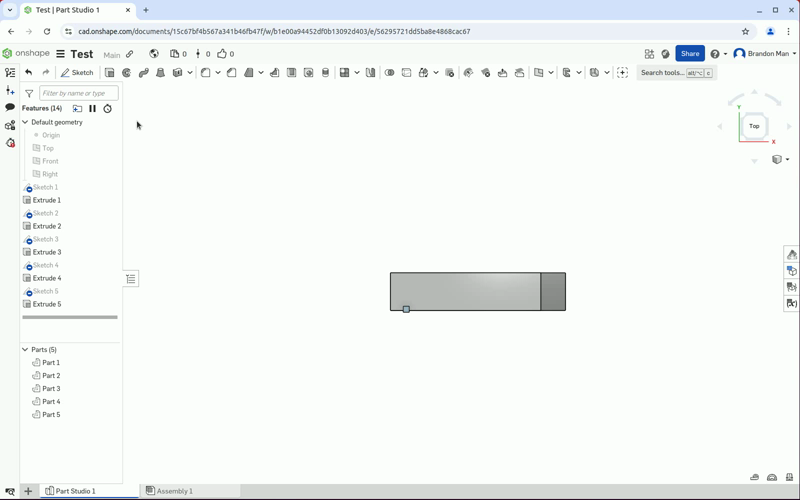
key(shift+h)
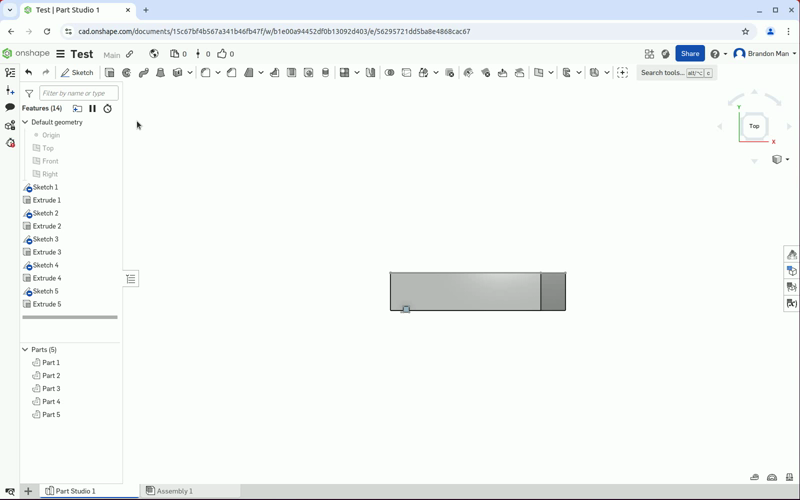
key(shift+h)
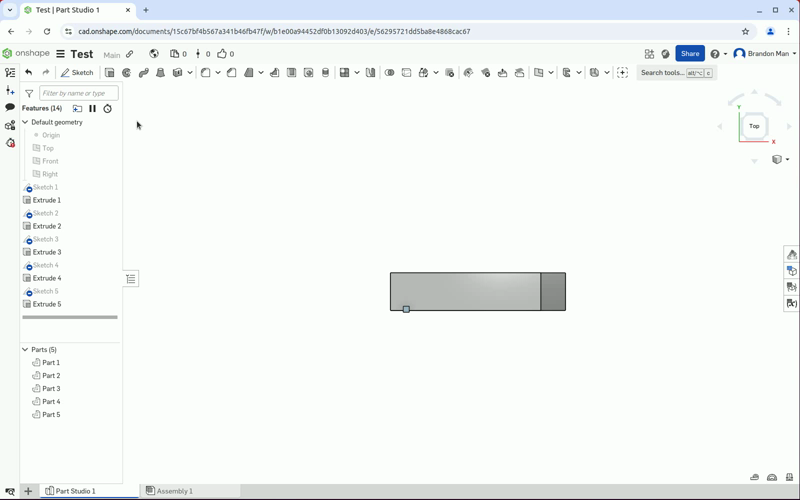
mouse_move(73, 189)
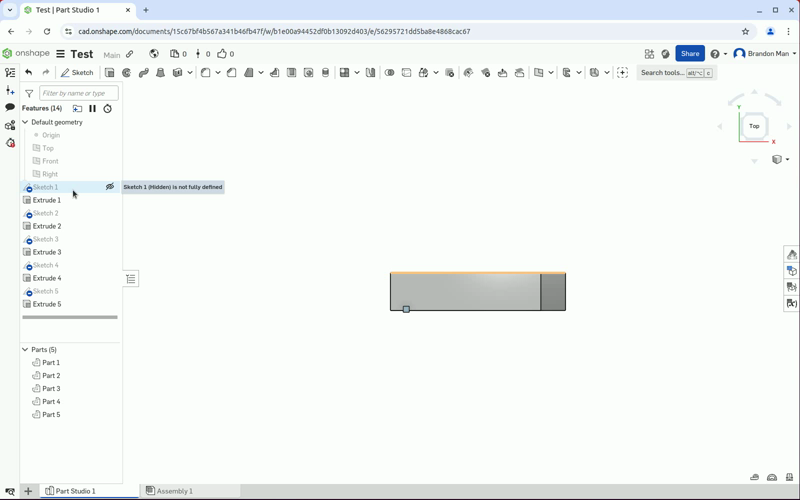
click(73, 189)
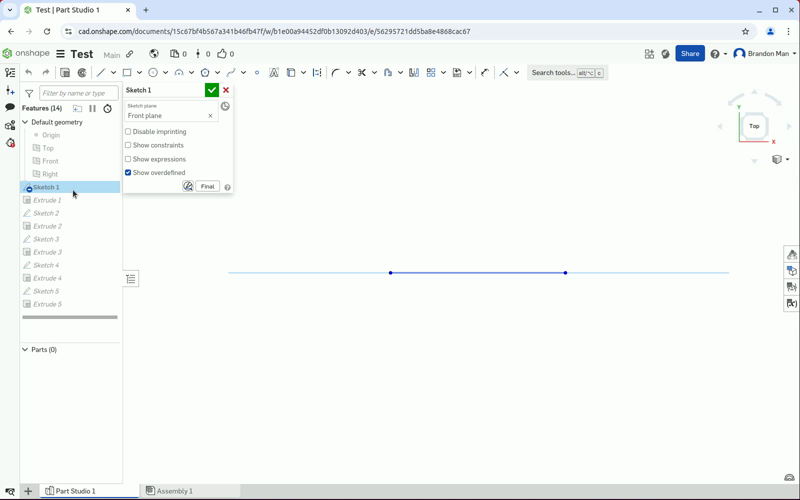
mouse_move(229, 92)
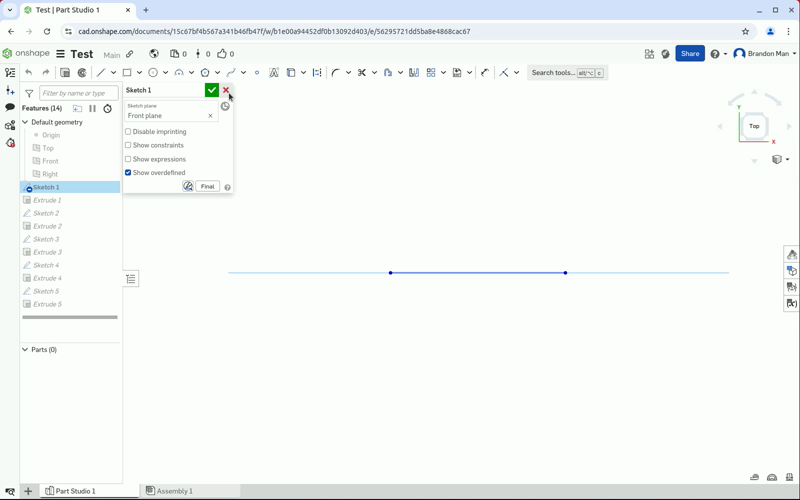
click(229, 92)
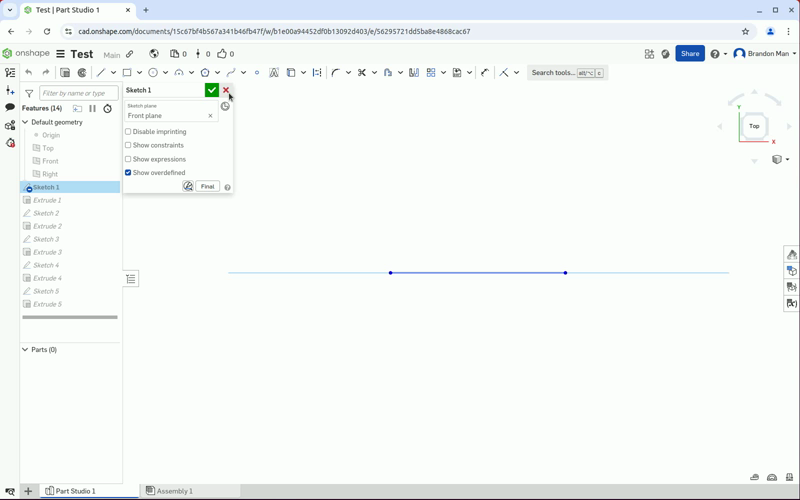
key(shift+s)
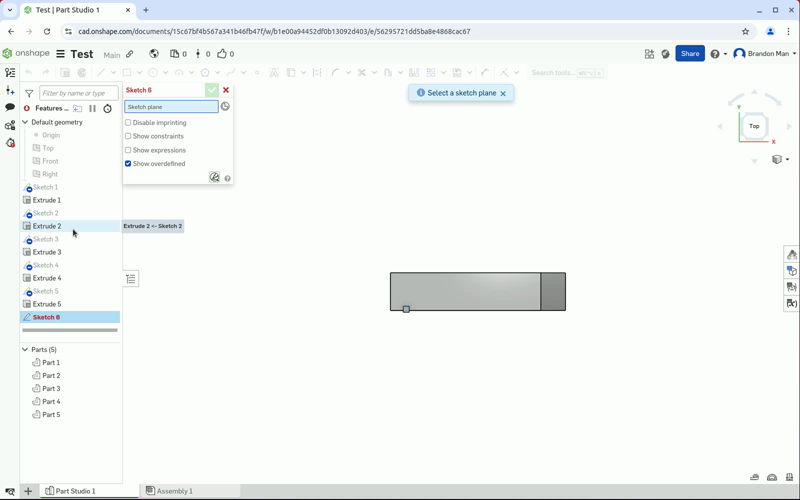
scroll(3)
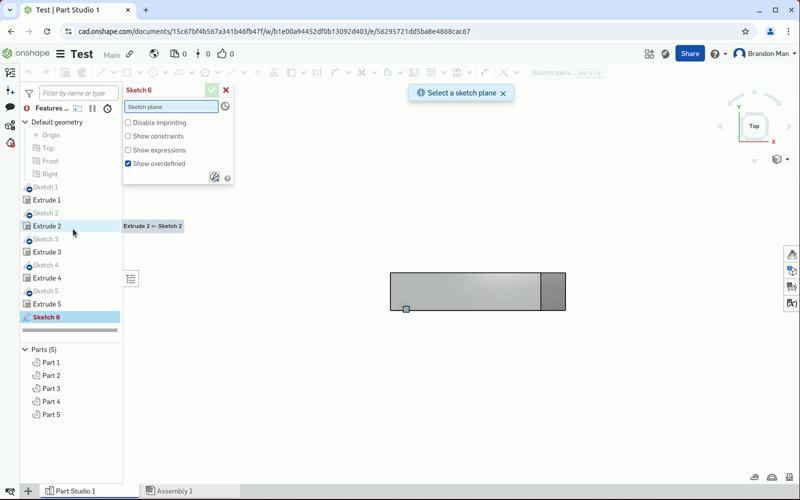
mouse_move(73, 150)
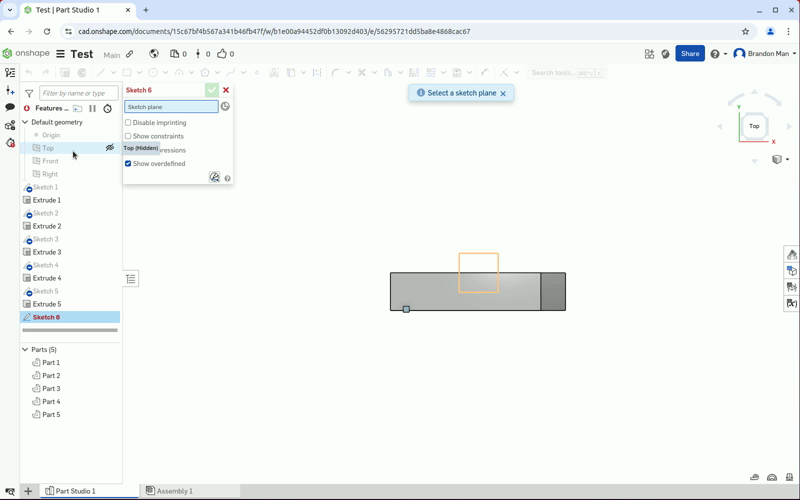
click(73, 150)
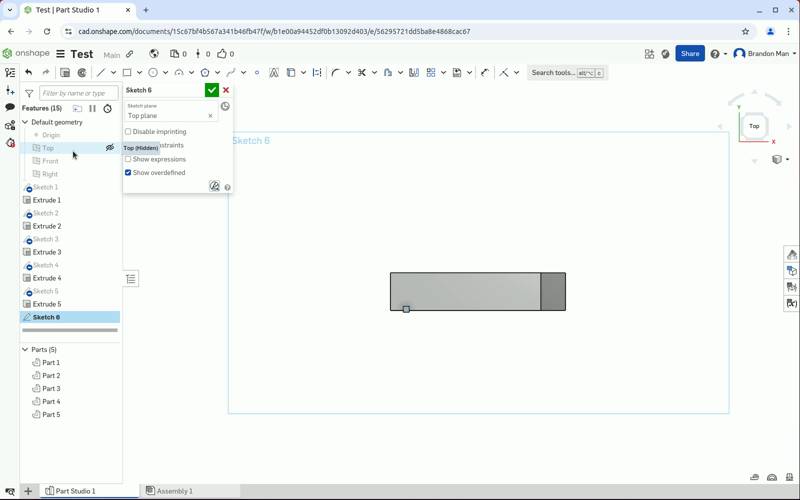
mouse_move(73, 352)
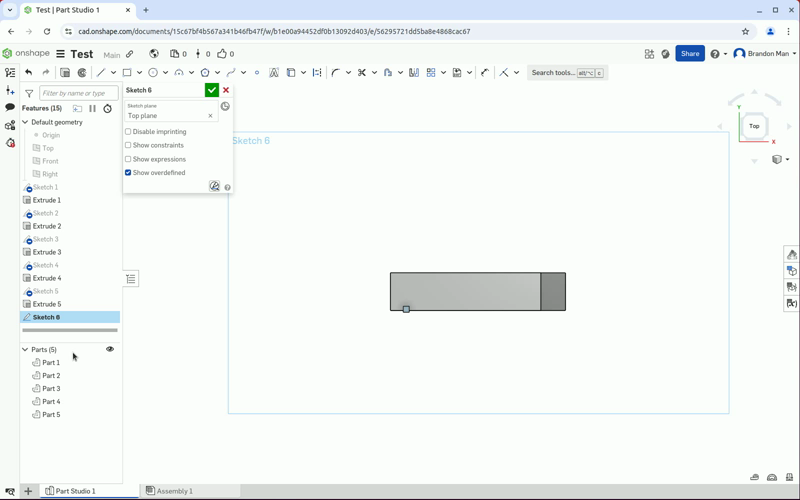
key(y)
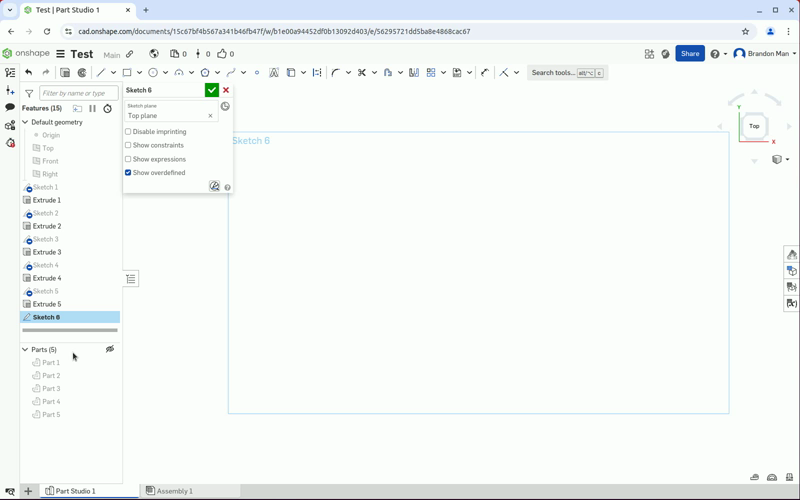
key(l)
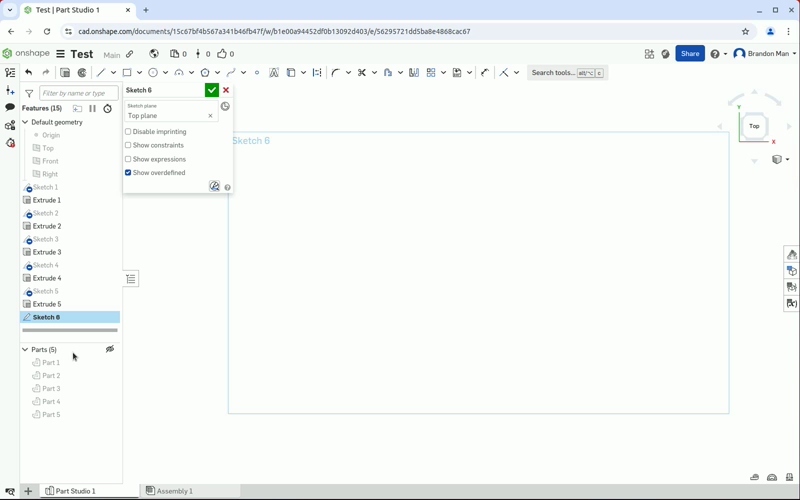
key_down(shift)
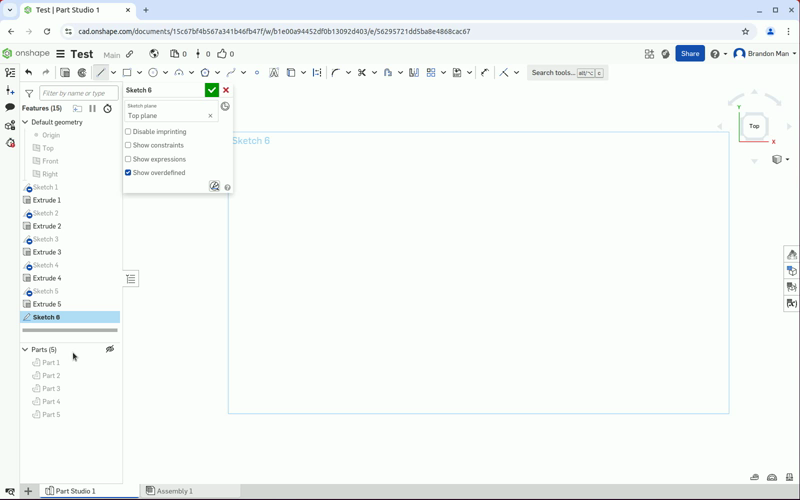
mouse_move(494, 312)
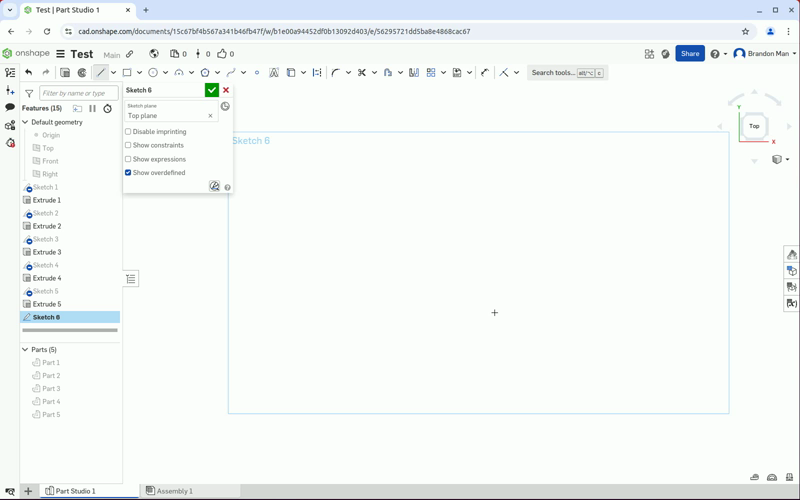
click(494, 312)
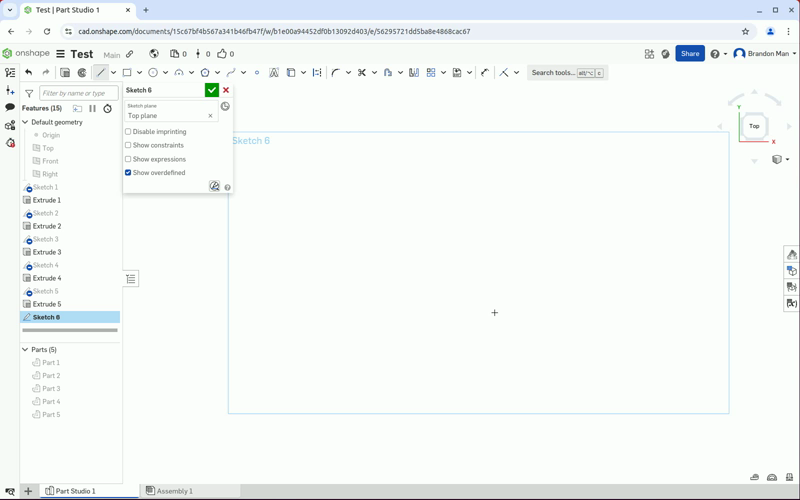
key_up(shift)
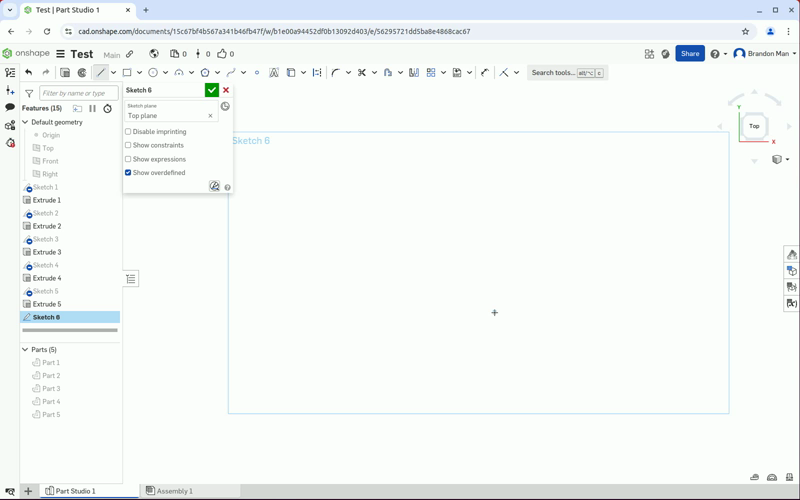
key_down(shift)
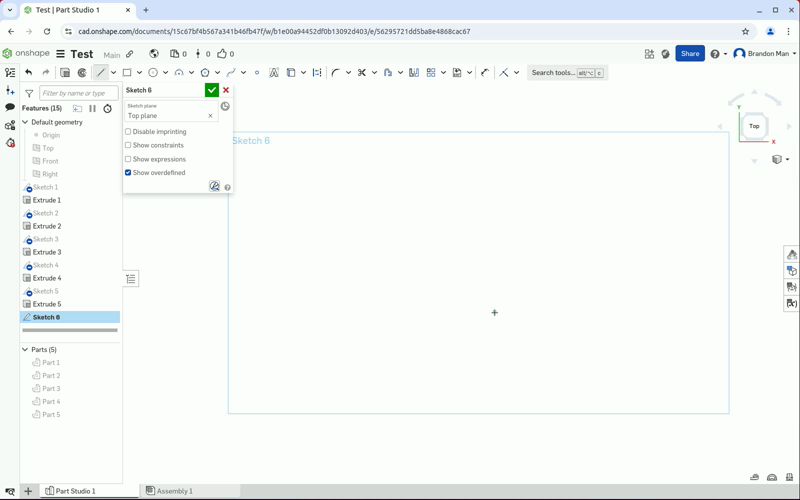
mouse_move(524, 312)
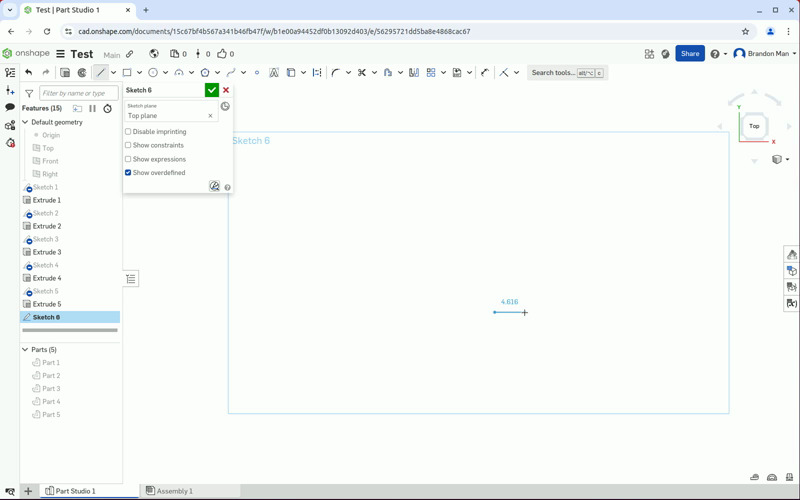
mouse_move(500, 312)
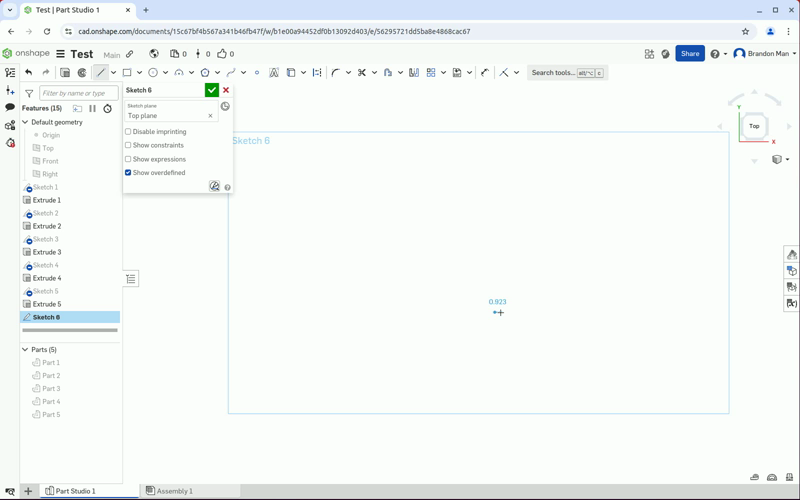
scroll(6)
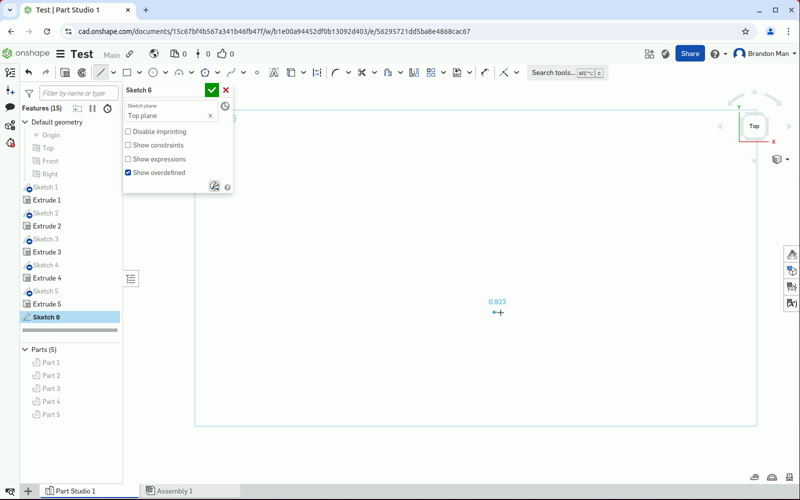
scroll(6)
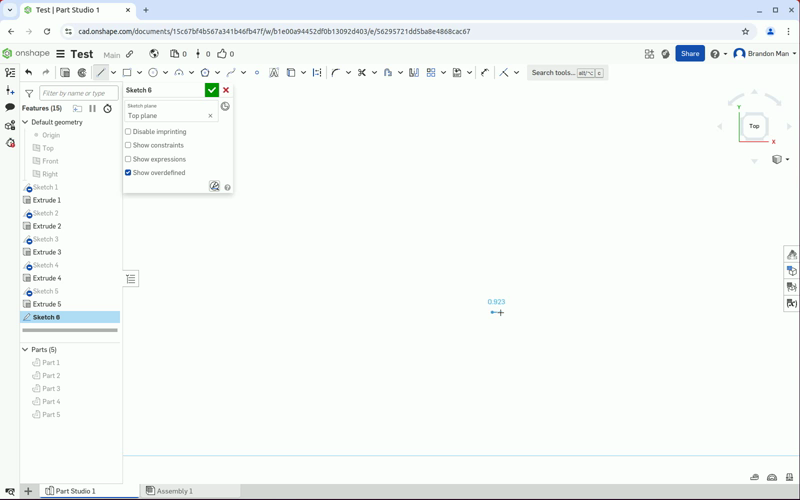
scroll(6)
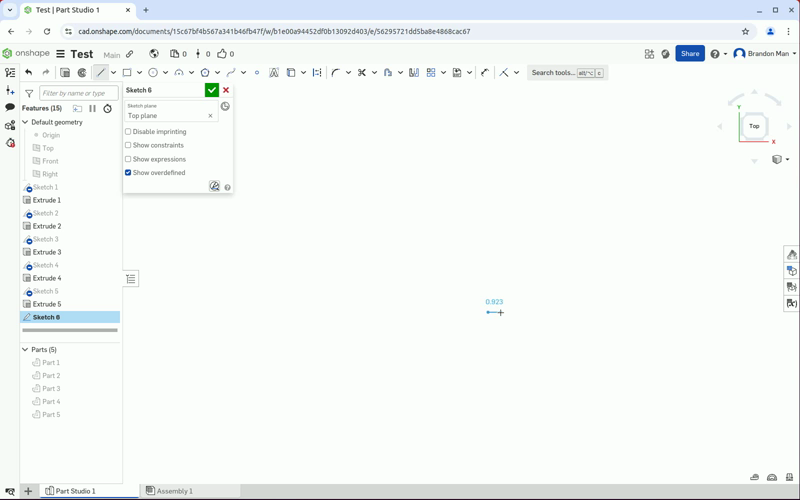
scroll(6)
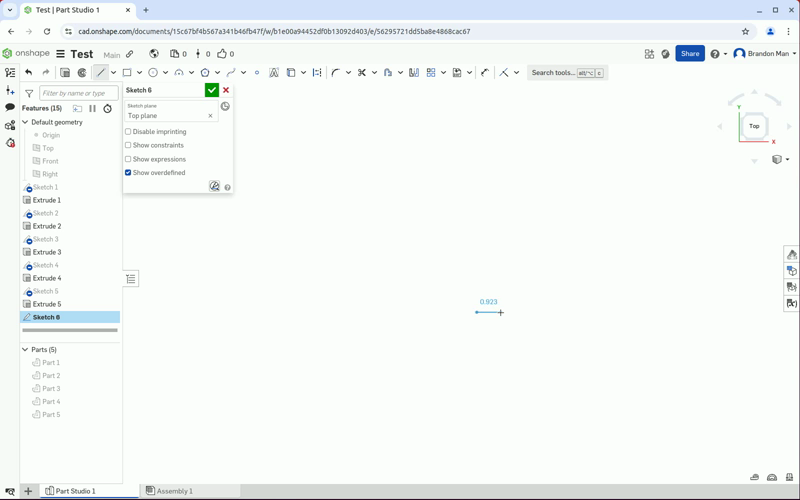
scroll(6)
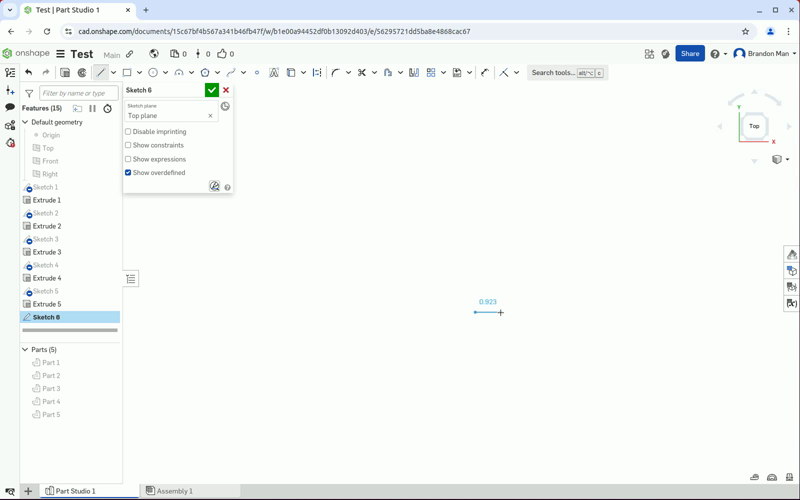
scroll(6)
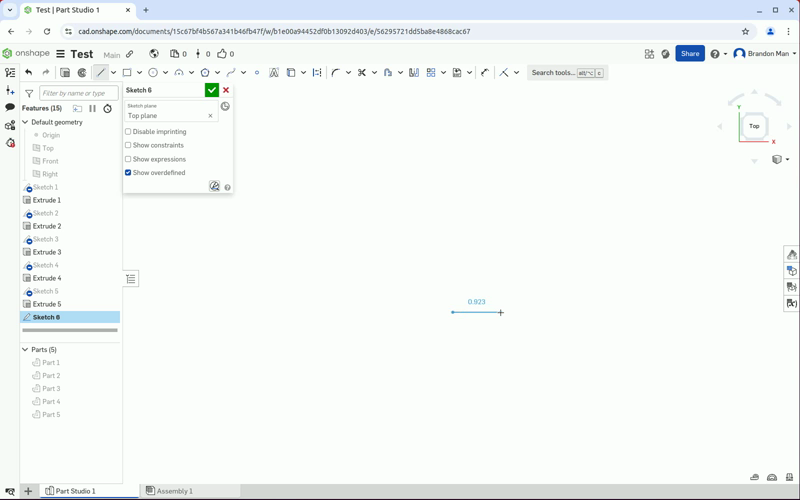
scroll(6)
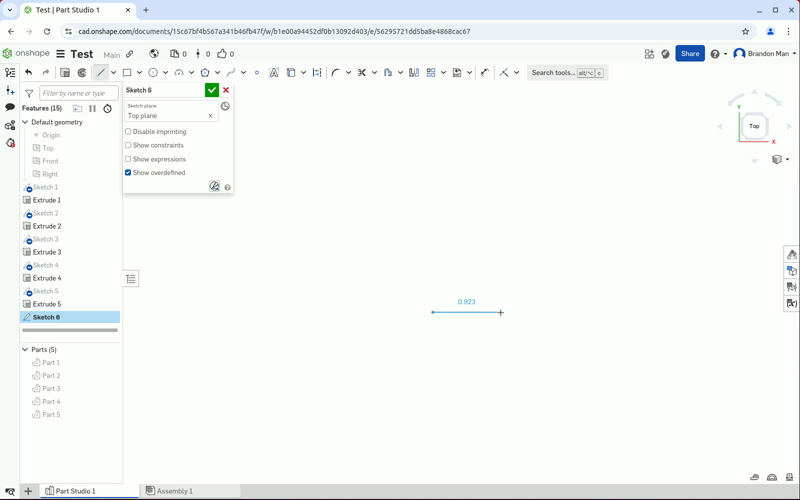
click(500, 312)
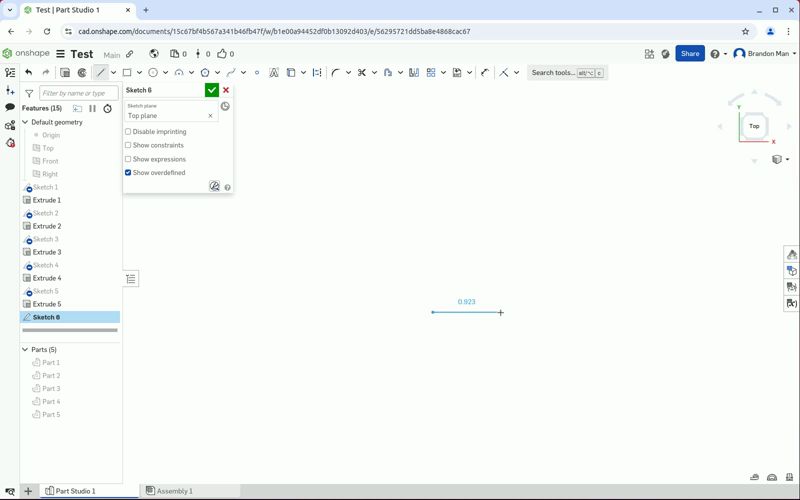
scroll(-6)
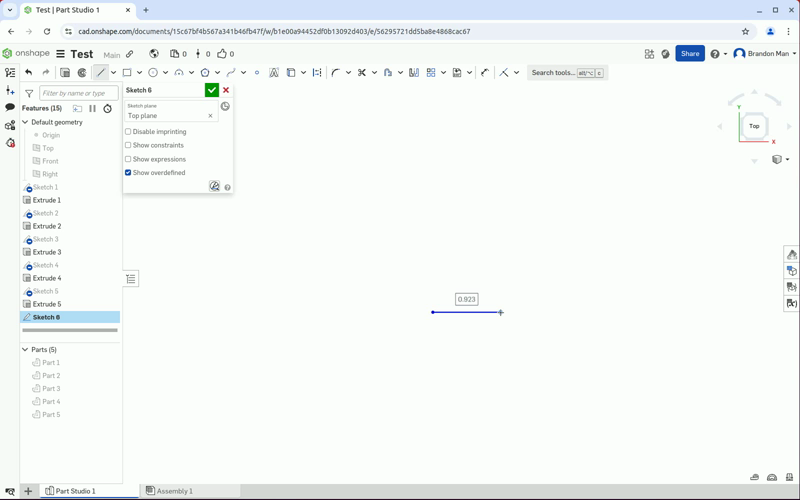
scroll(-6)
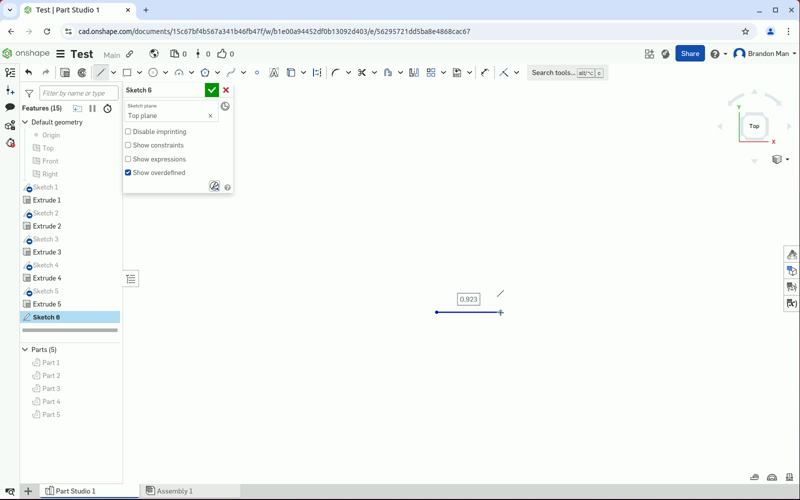
scroll(-6)
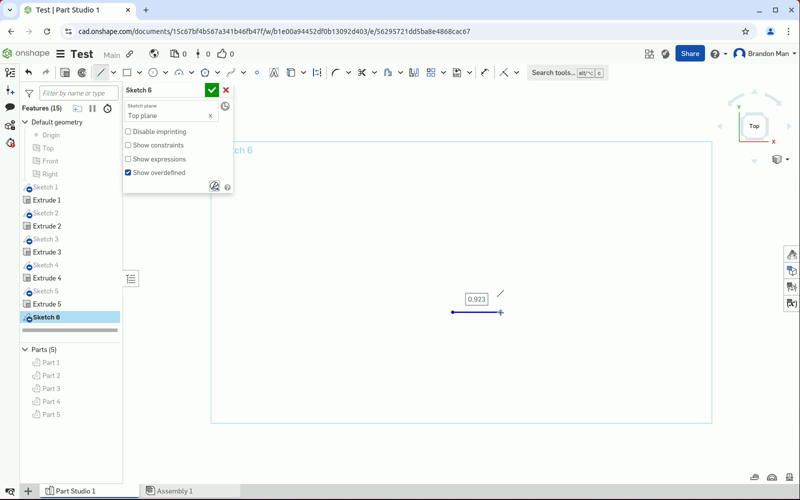
scroll(-6)
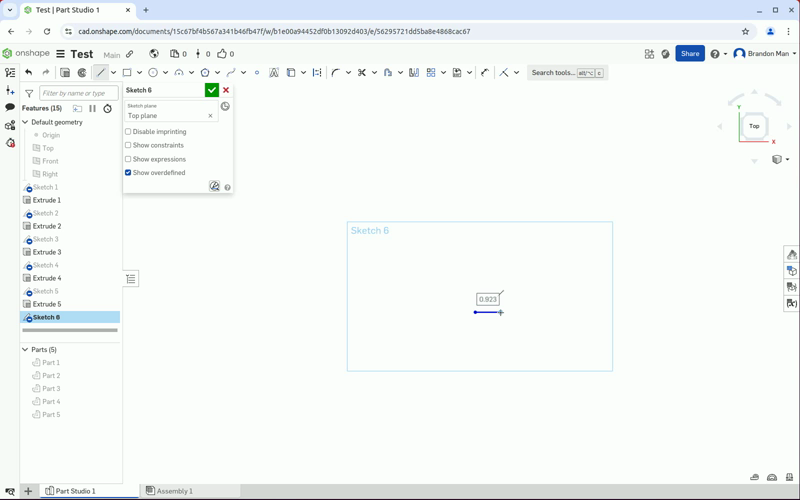
scroll(-6)
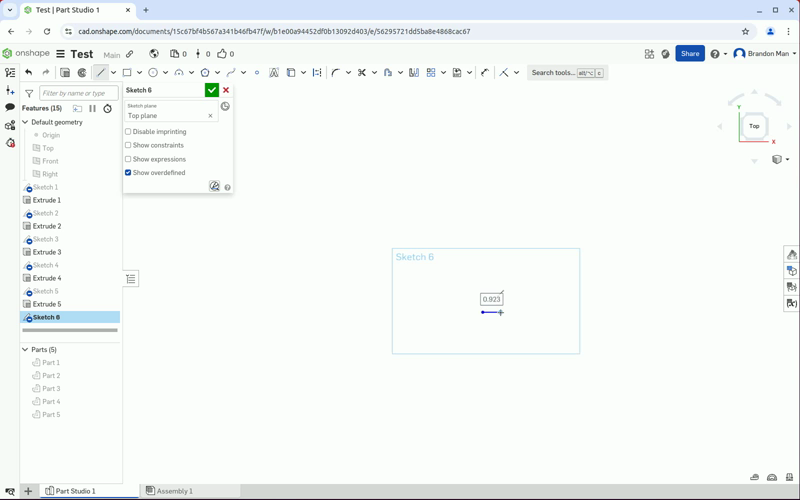
scroll(-6)
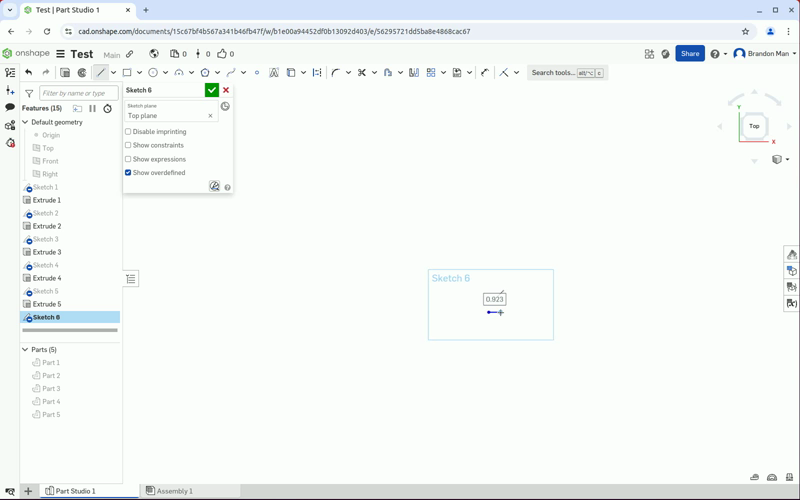
scroll(-6)
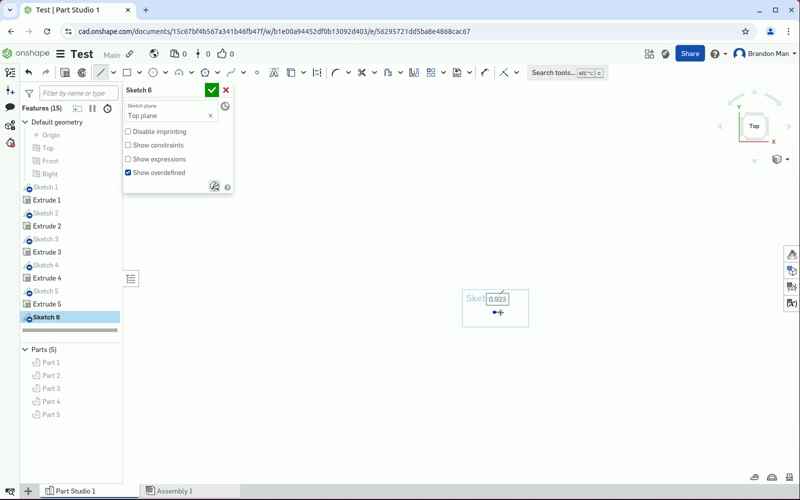
key_up(shift)
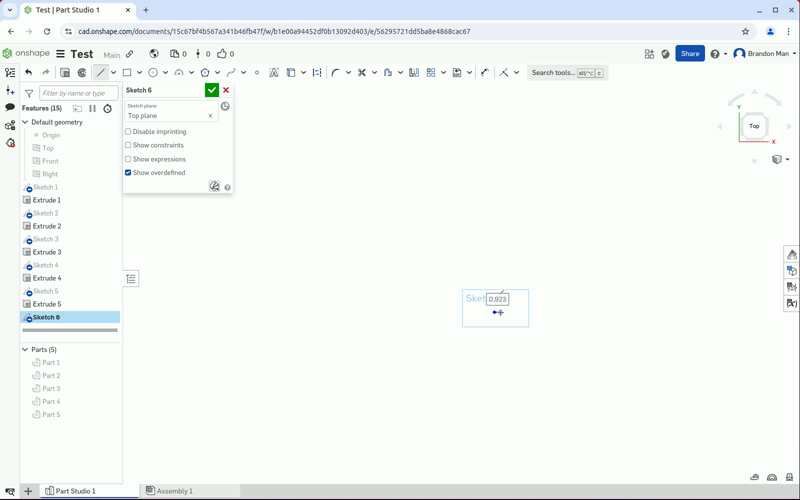
key_down(shift)
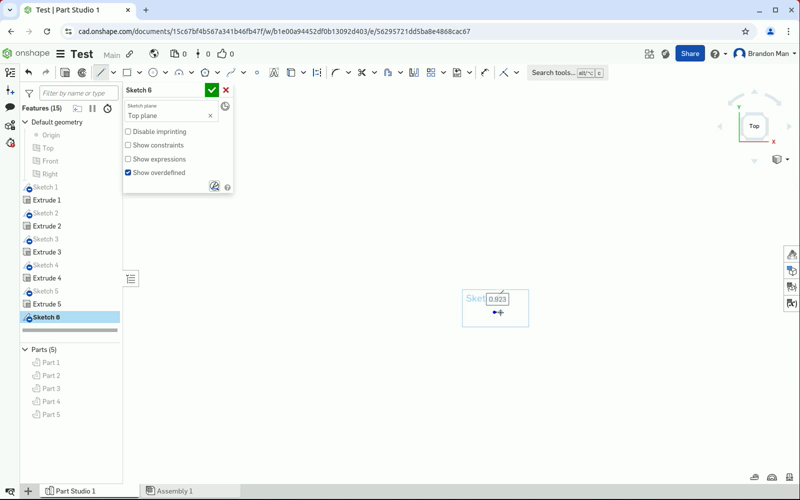
mouse_move(530, 312)
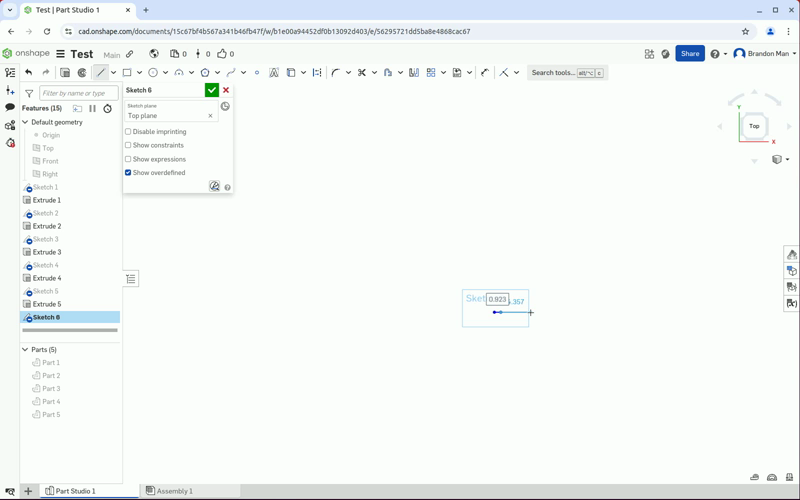
mouse_move(500, 306)
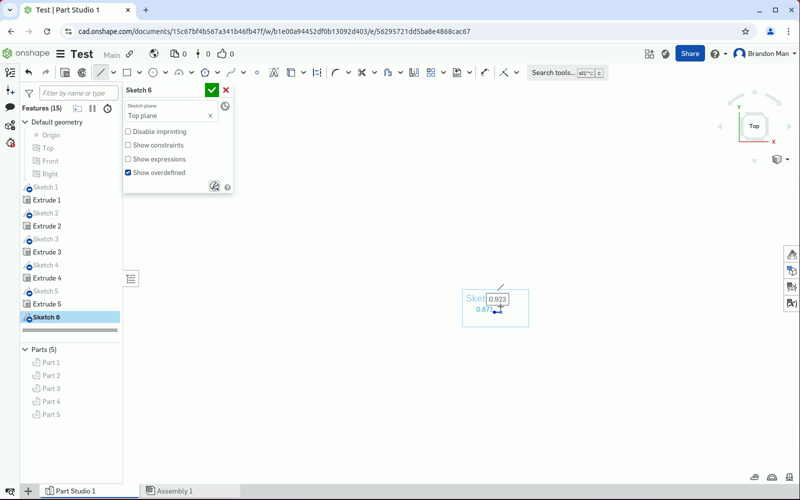
scroll(6)
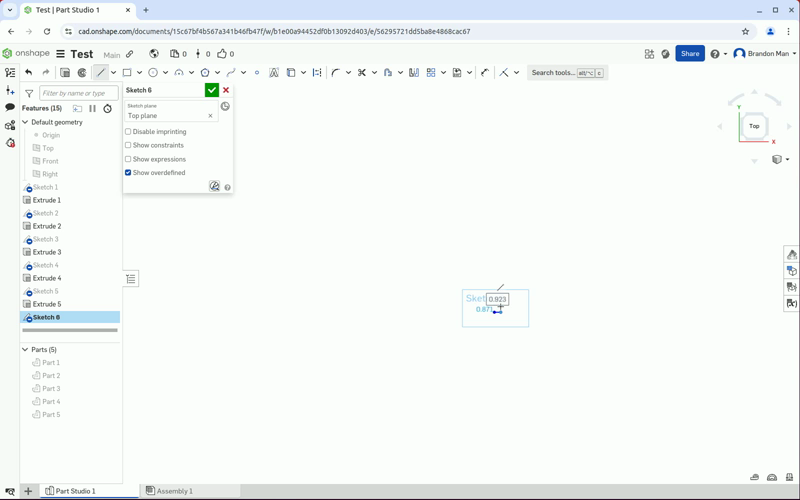
scroll(6)
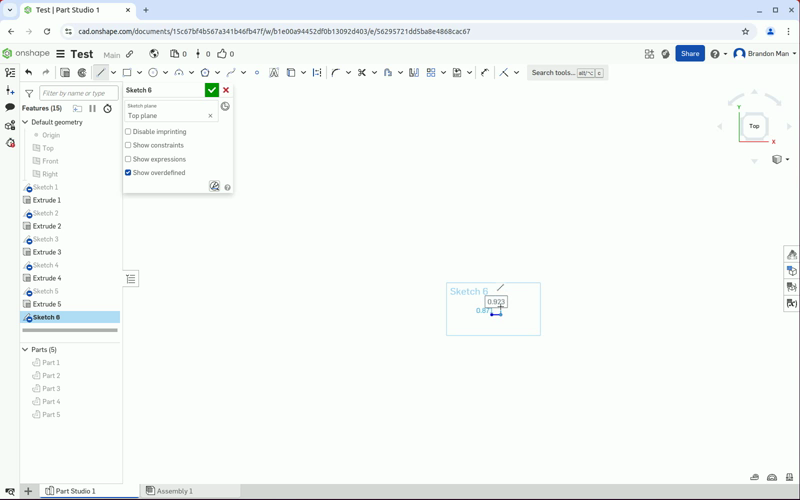
scroll(6)
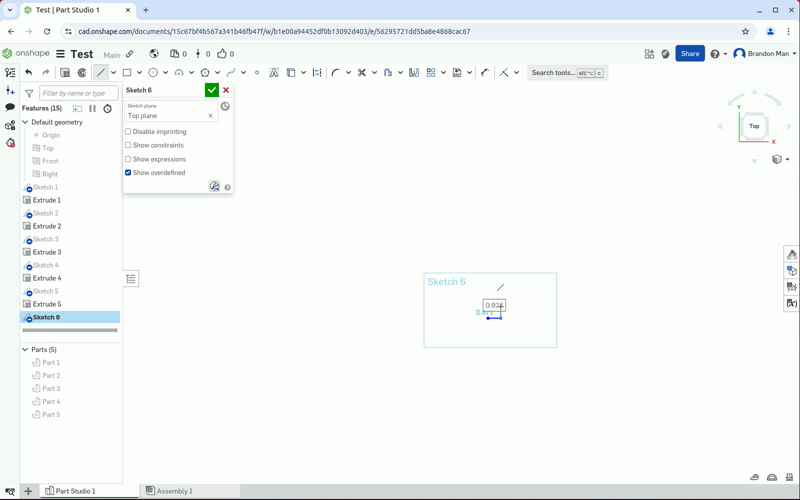
scroll(6)
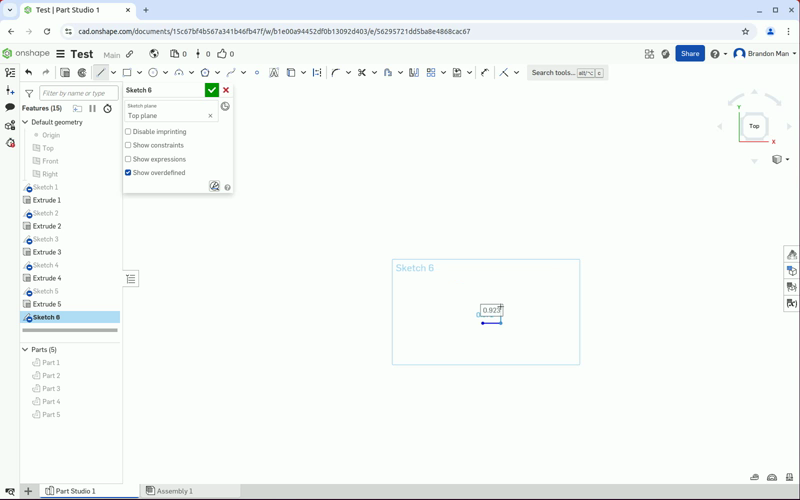
scroll(6)
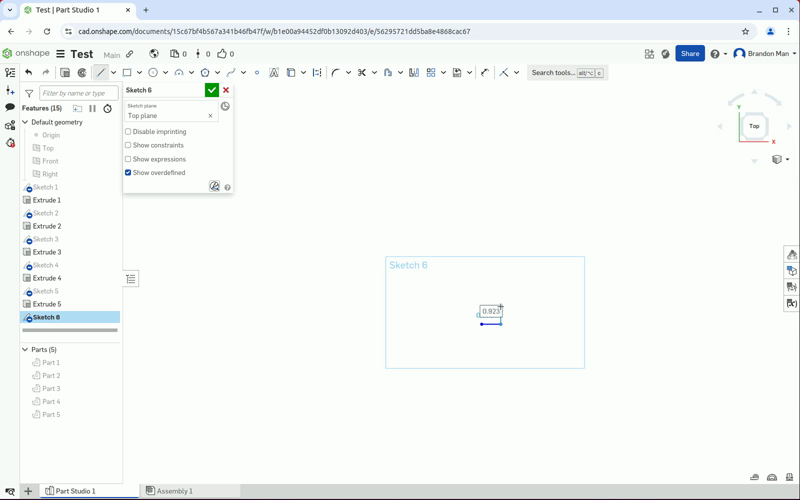
scroll(6)
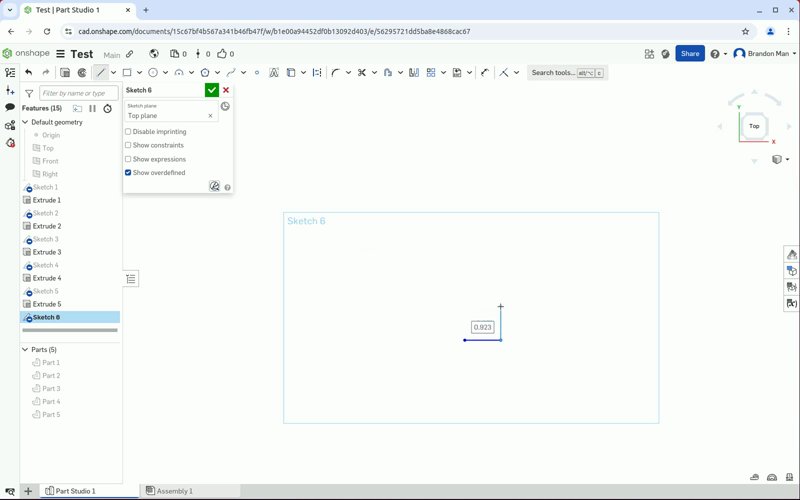
scroll(6)
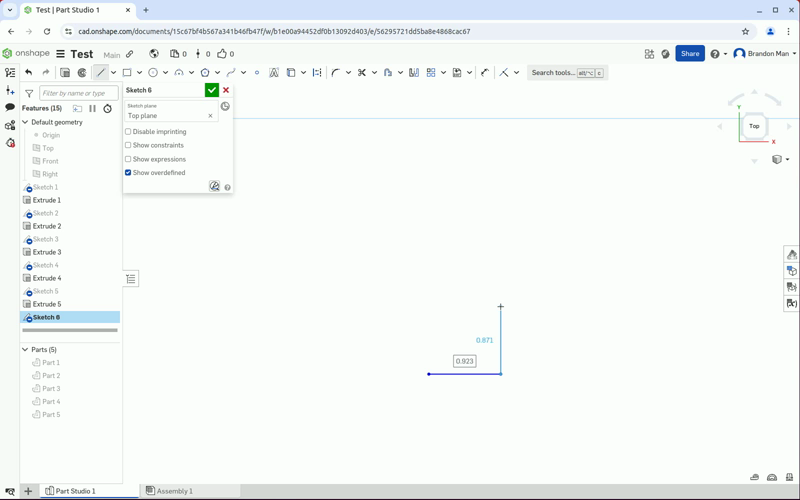
click(500, 306)
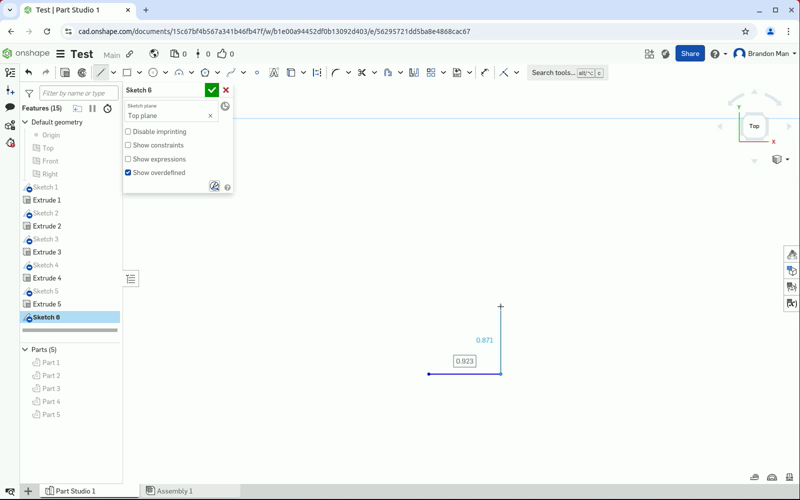
scroll(-6)
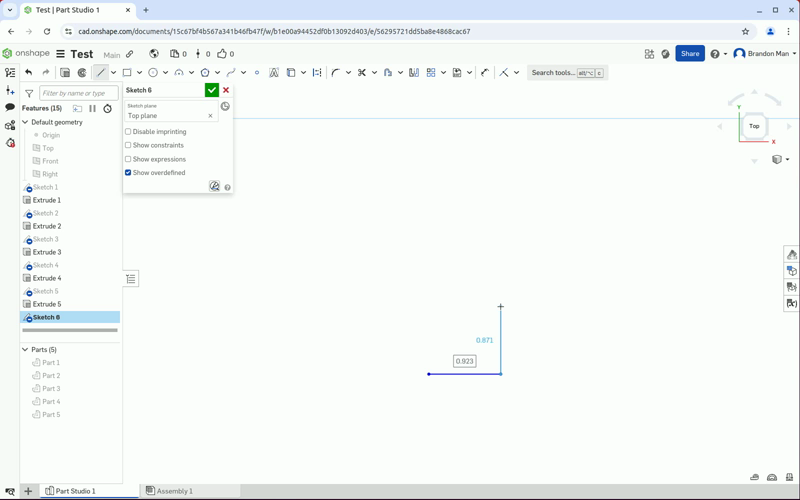
scroll(-6)
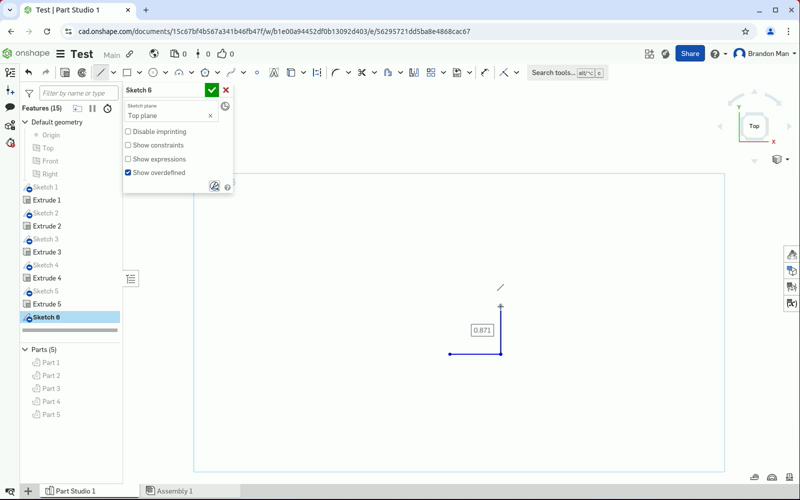
scroll(-6)
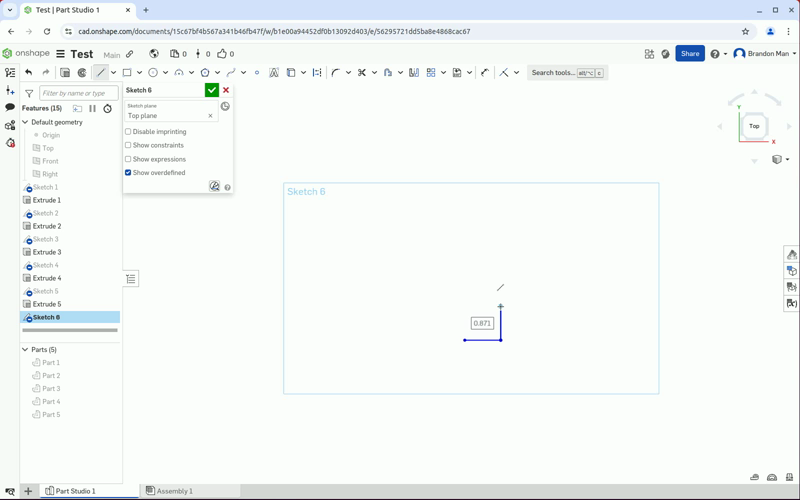
scroll(-6)
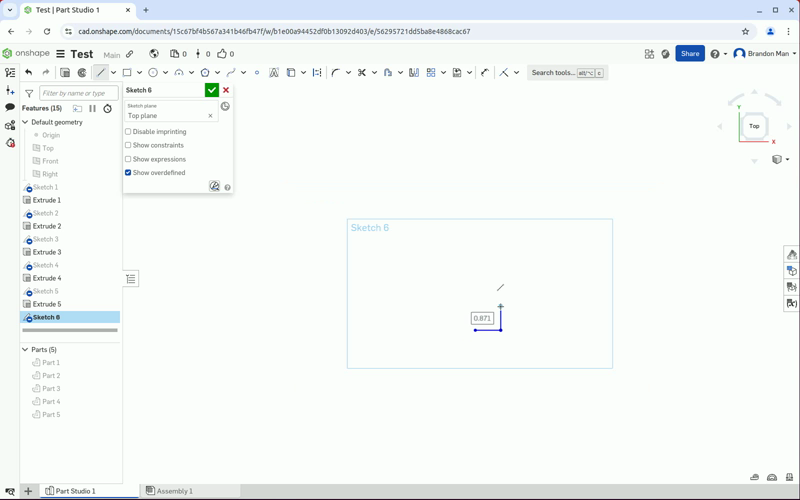
scroll(-6)
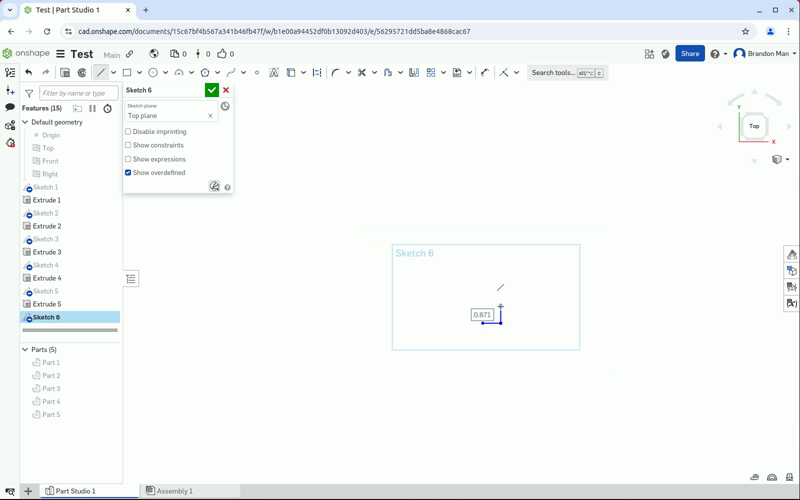
scroll(-6)
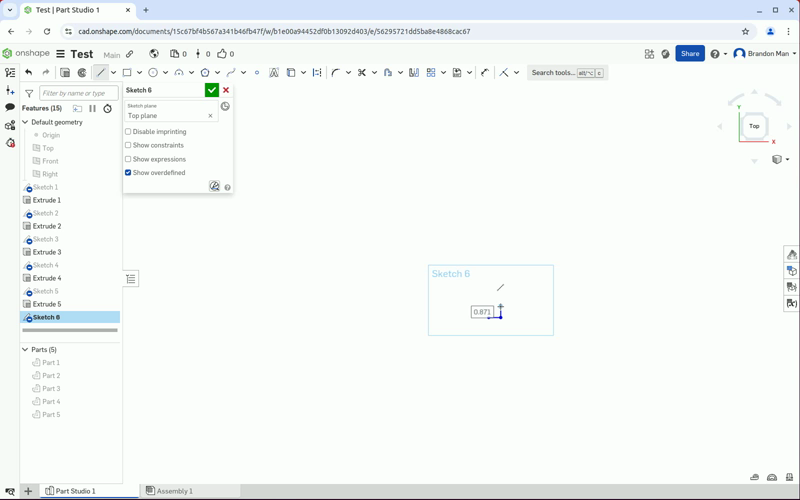
scroll(-6)
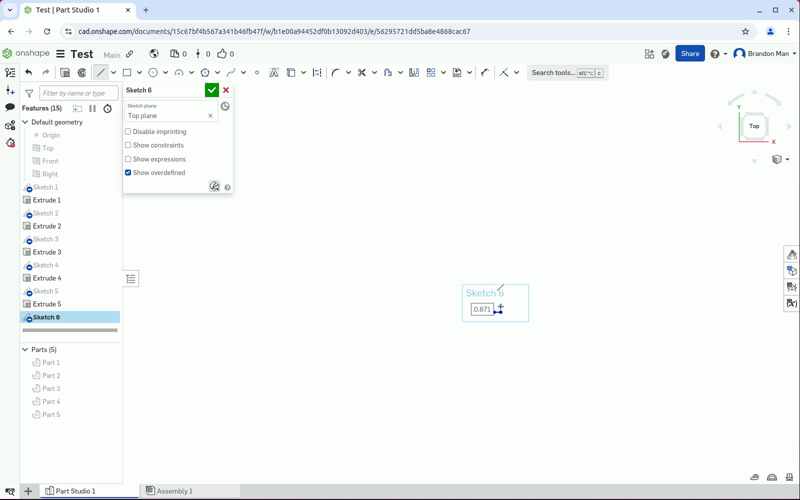
key_up(shift)
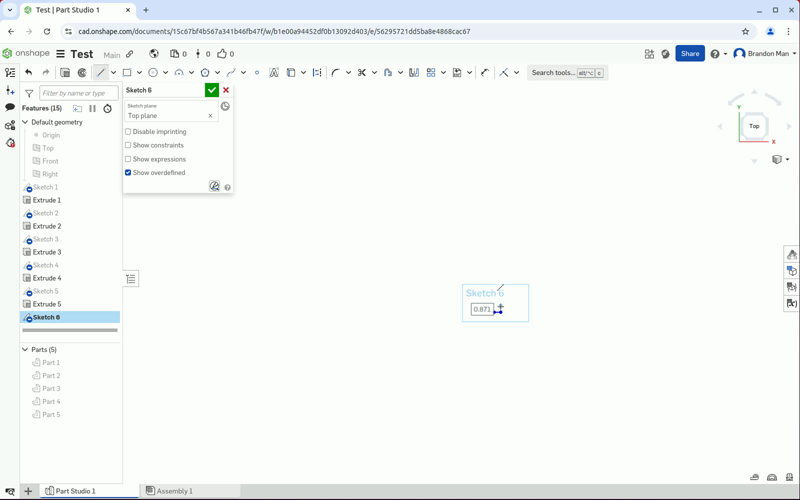
key_down(shift)
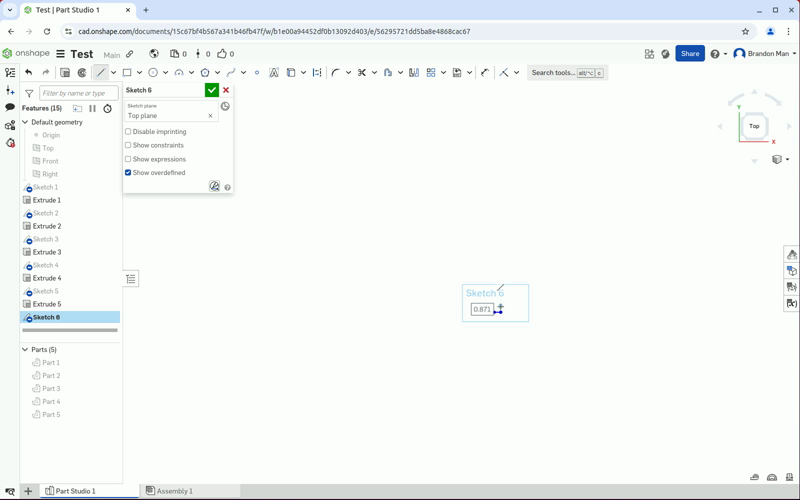
mouse_move(530, 306)
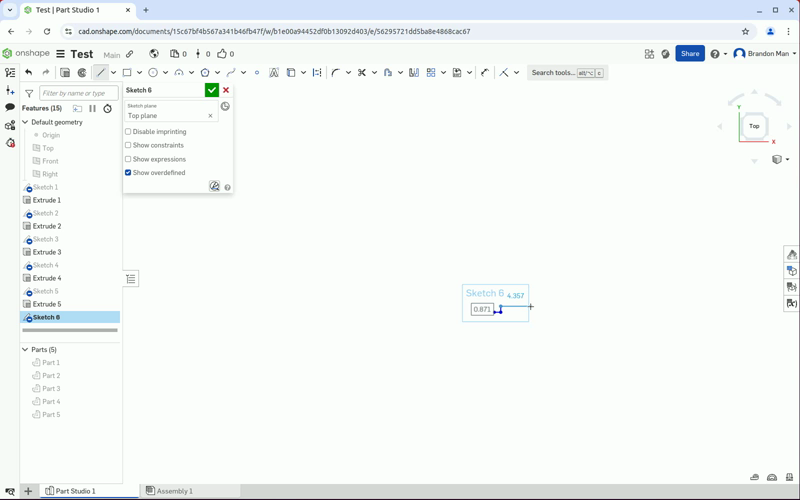
mouse_move(494, 306)
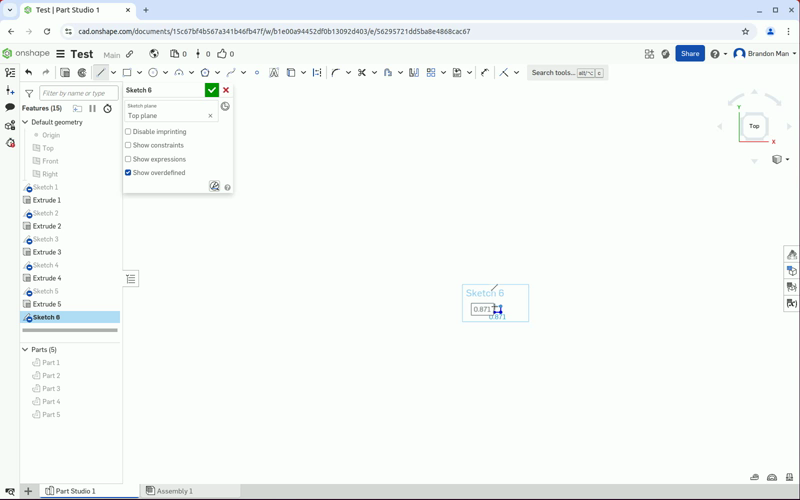
scroll(6)
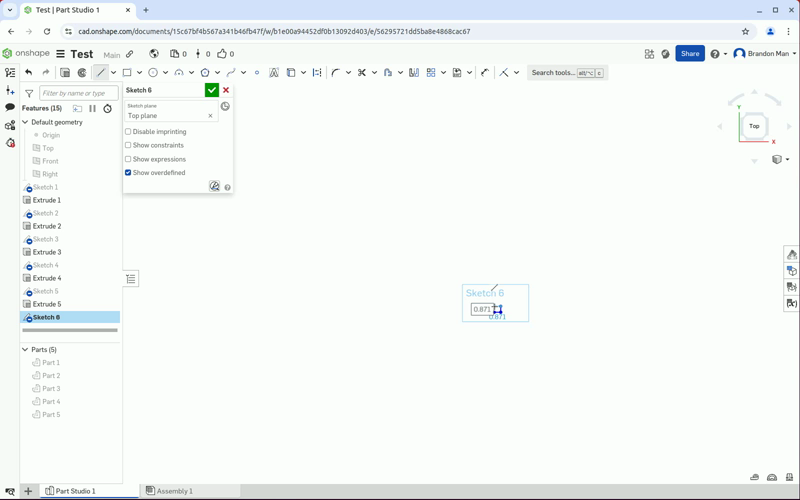
scroll(6)
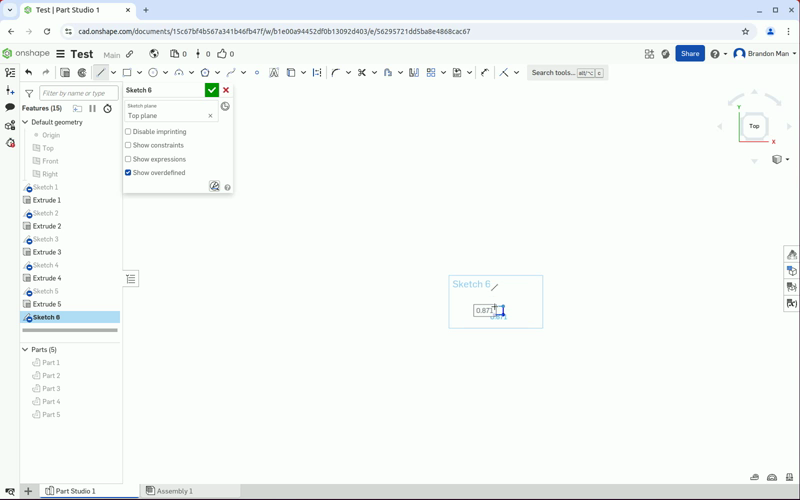
scroll(6)
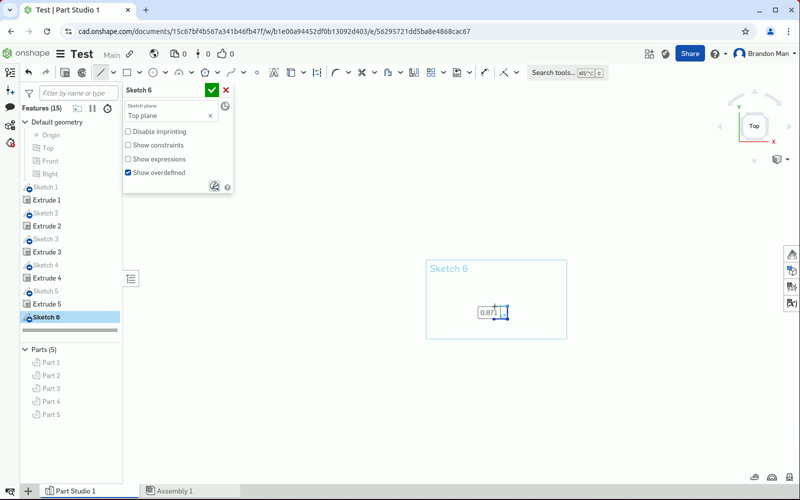
scroll(6)
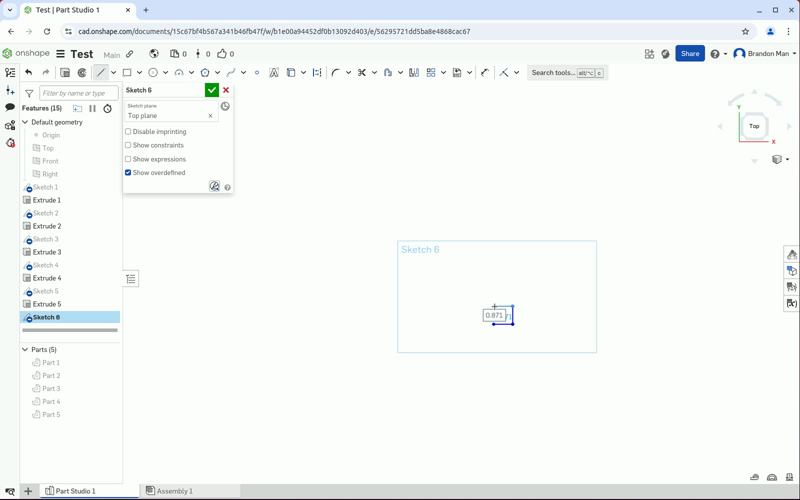
scroll(6)
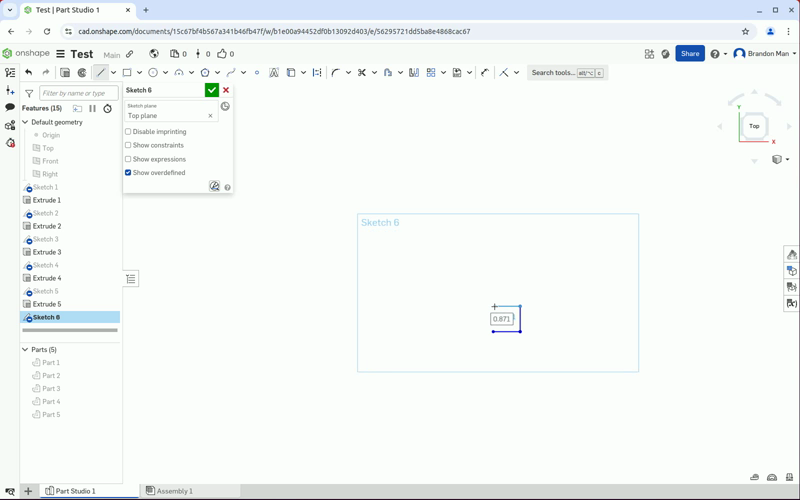
scroll(6)
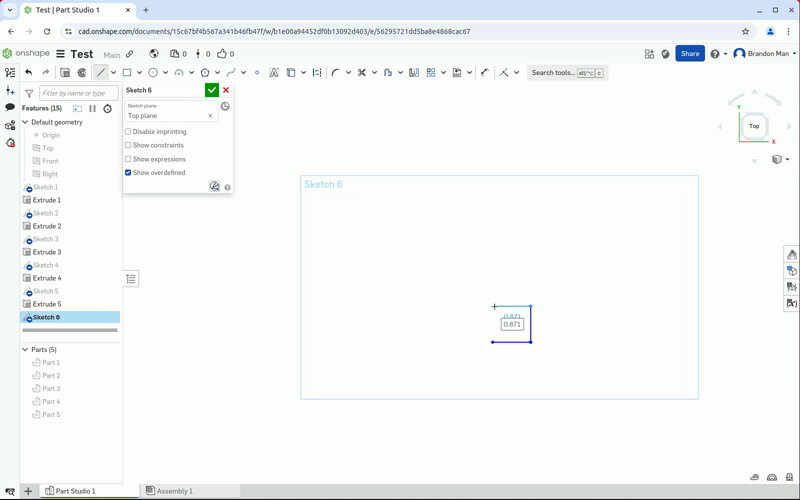
scroll(6)
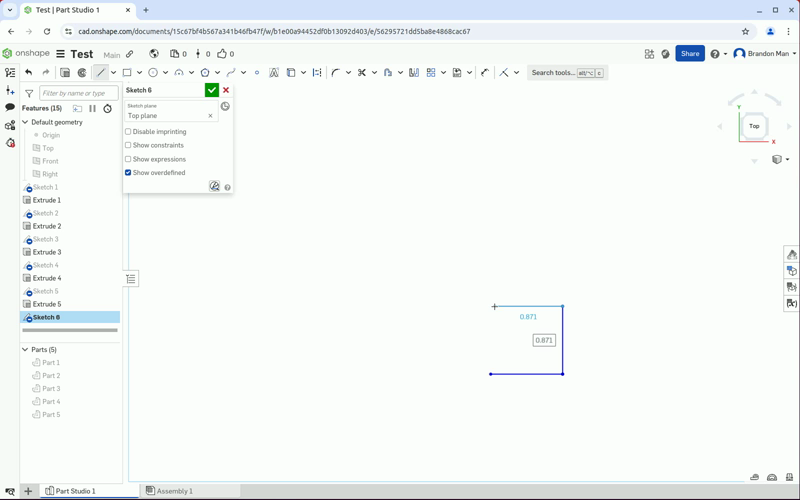
click(494, 306)
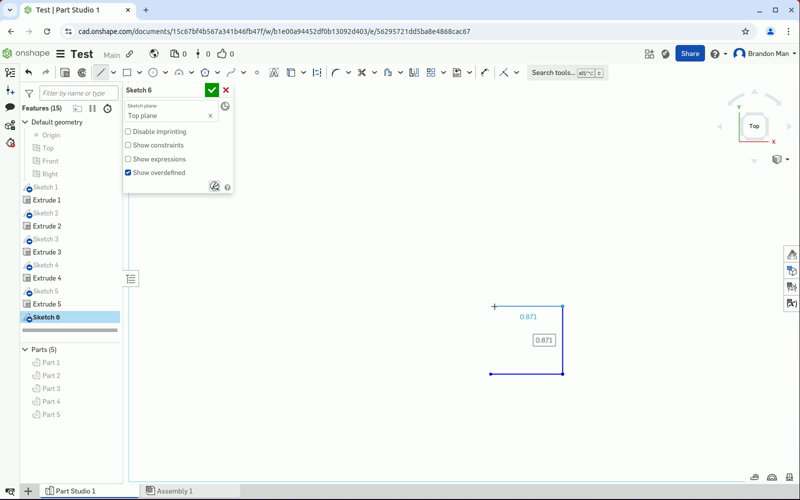
scroll(-6)
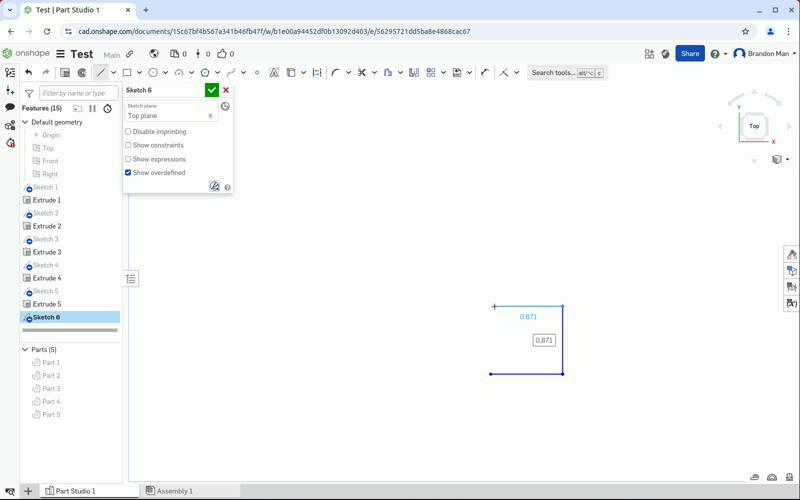
scroll(-6)
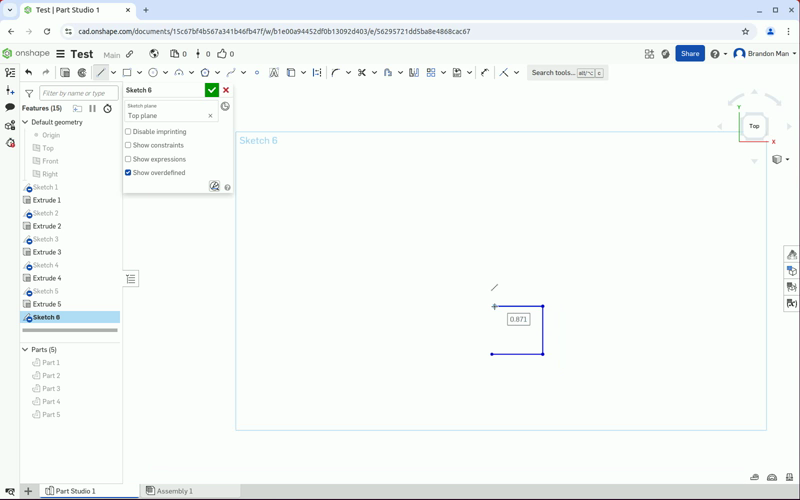
scroll(-6)
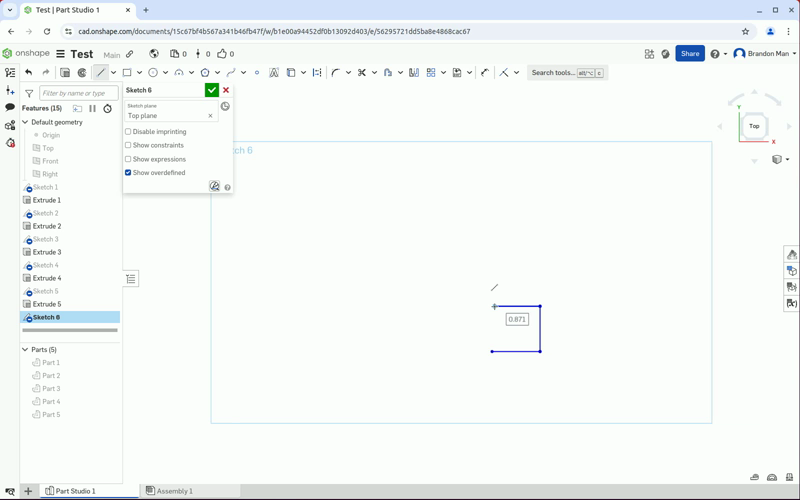
scroll(-6)
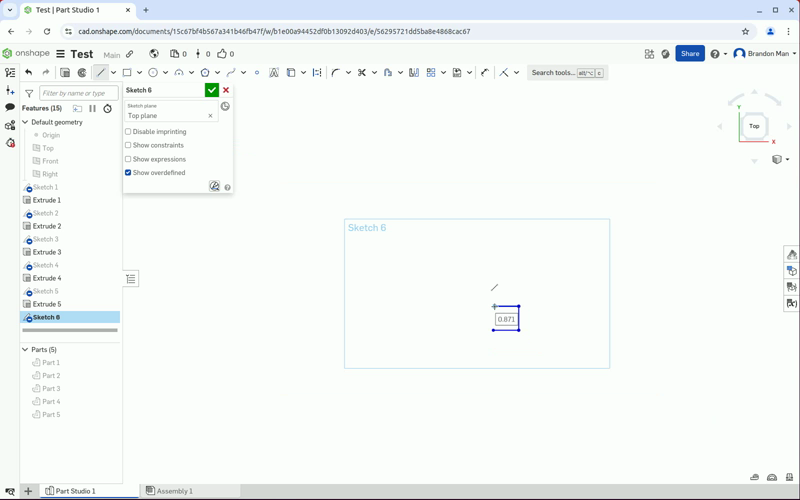
scroll(-6)
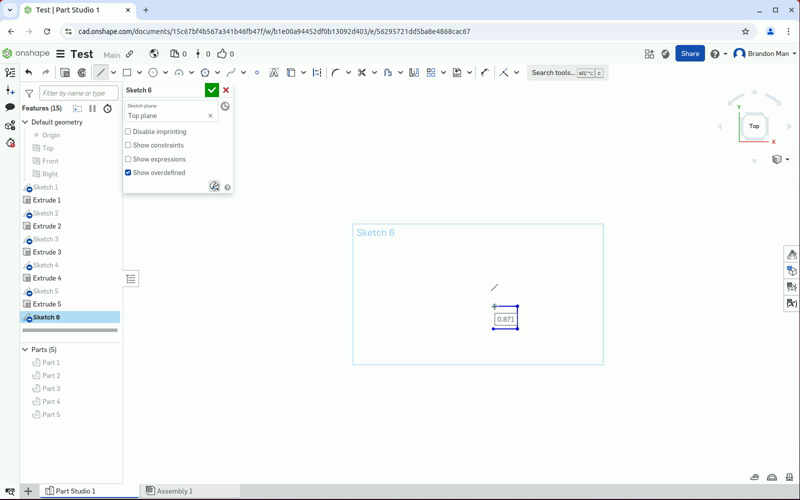
scroll(-6)
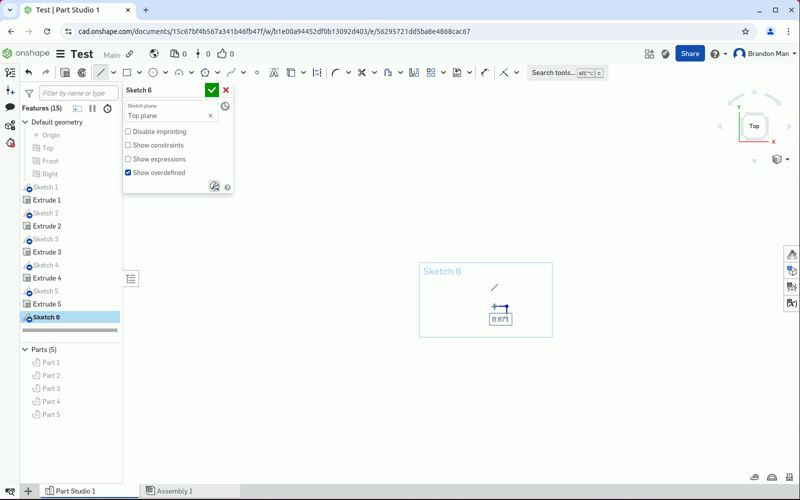
scroll(-6)
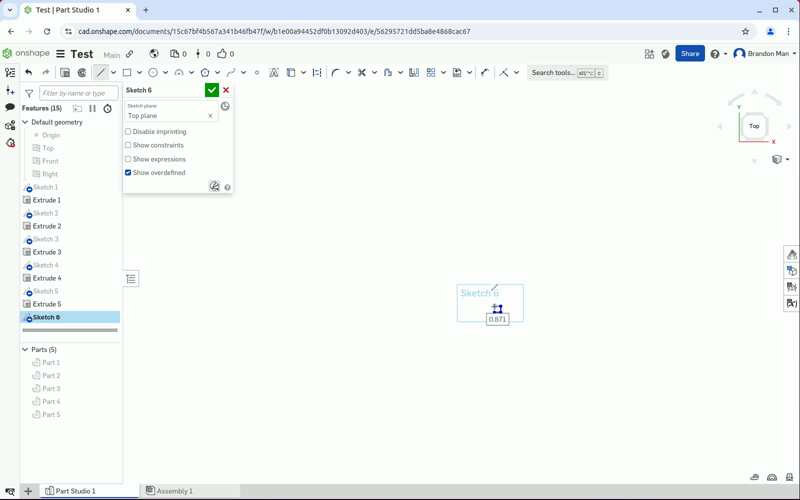
key_up(shift)
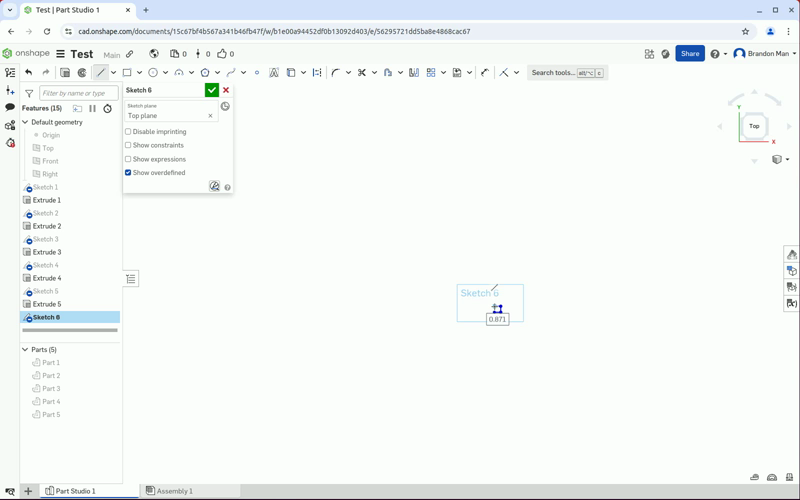
mouse_move(524, 306)
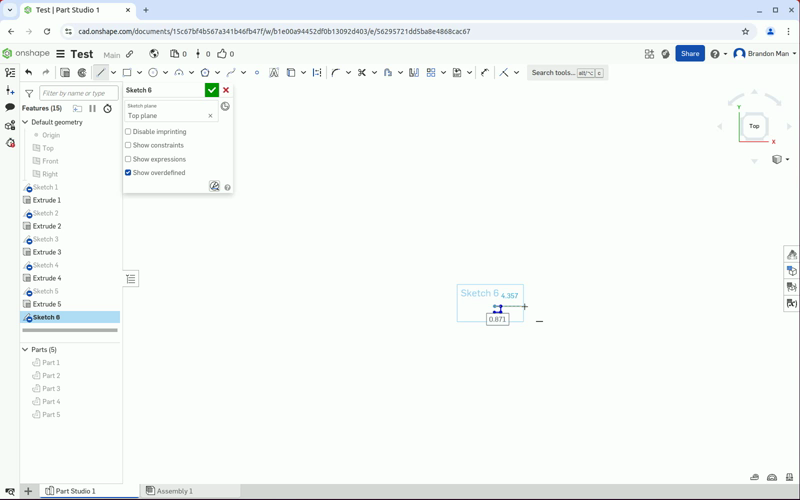
key_down(shift)
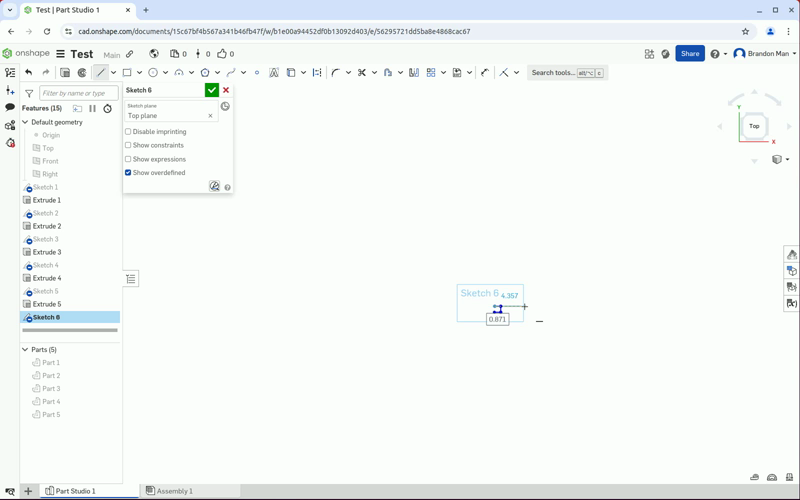
mouse_move(494, 312)
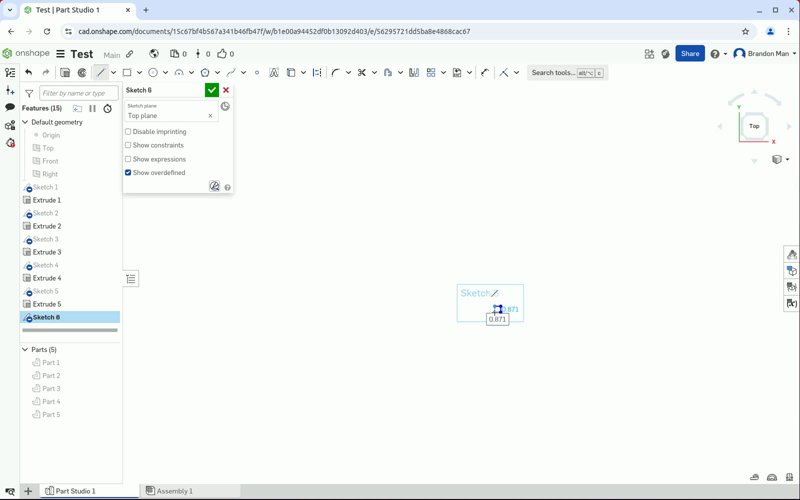
scroll(6)
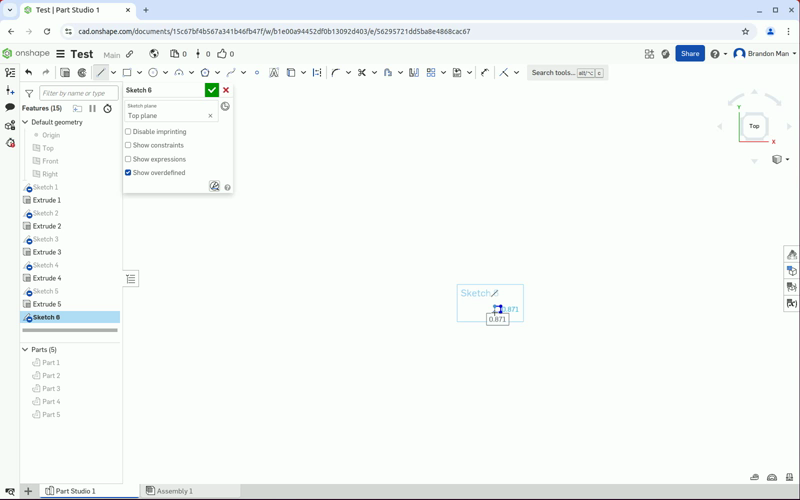
scroll(6)
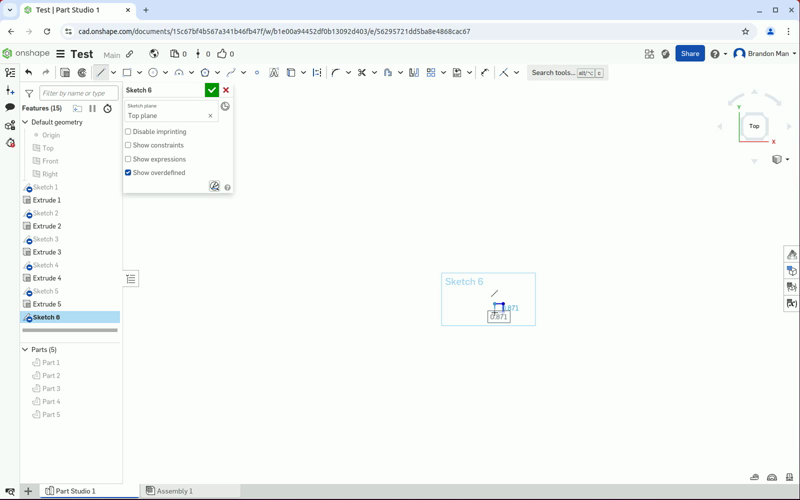
scroll(6)
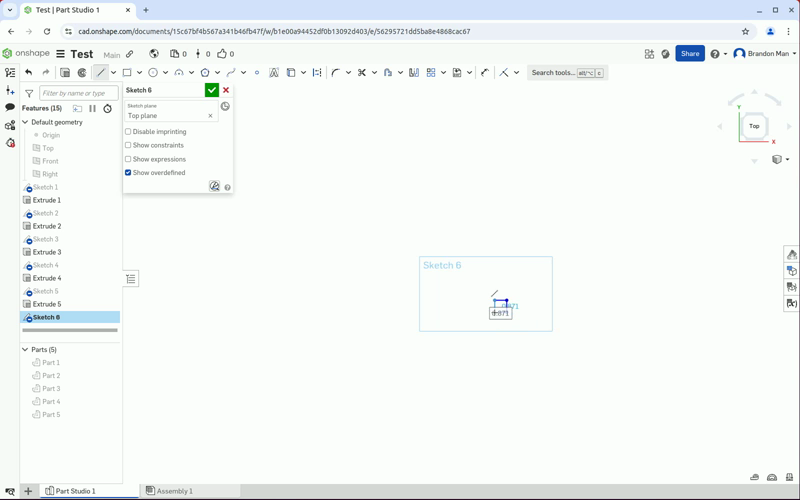
scroll(6)
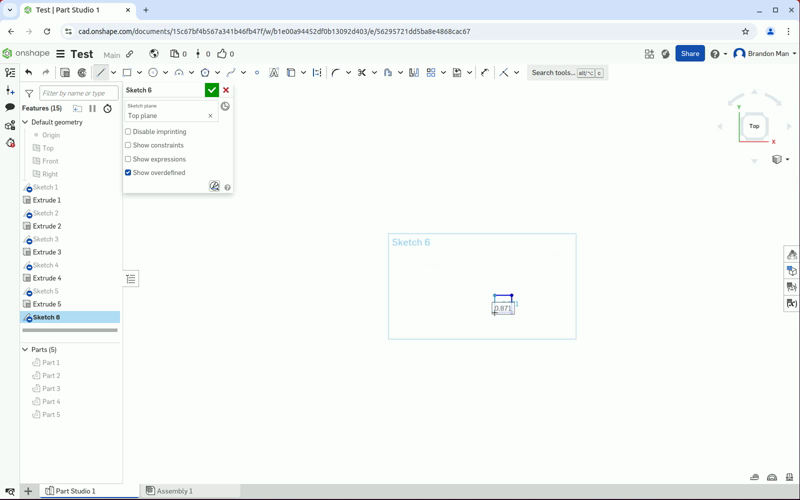
scroll(6)
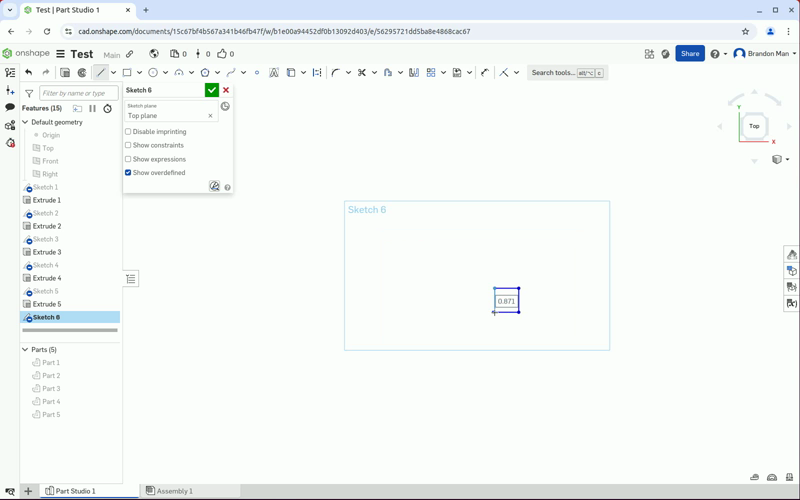
scroll(6)
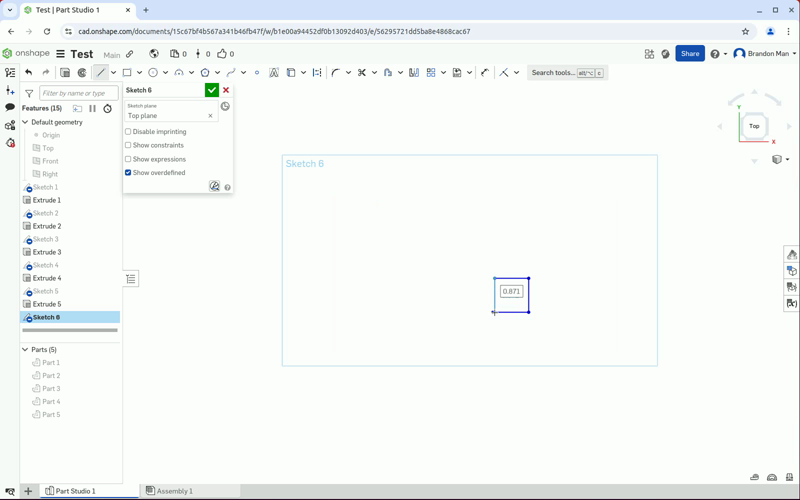
scroll(6)
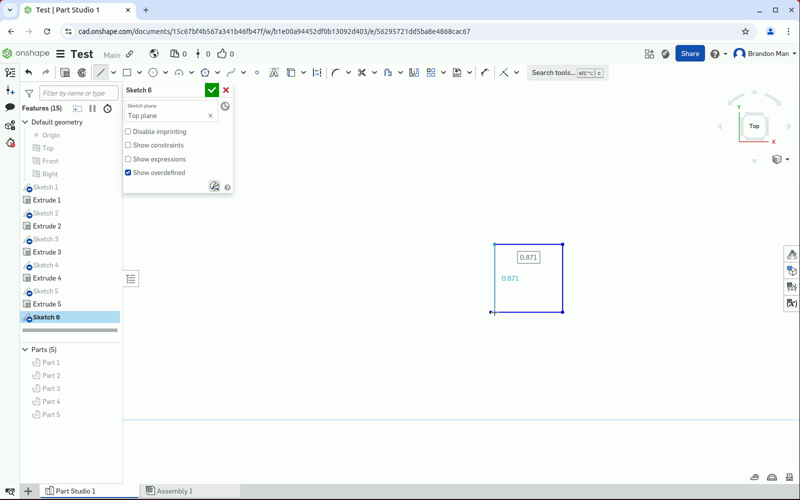
key_up(shift)
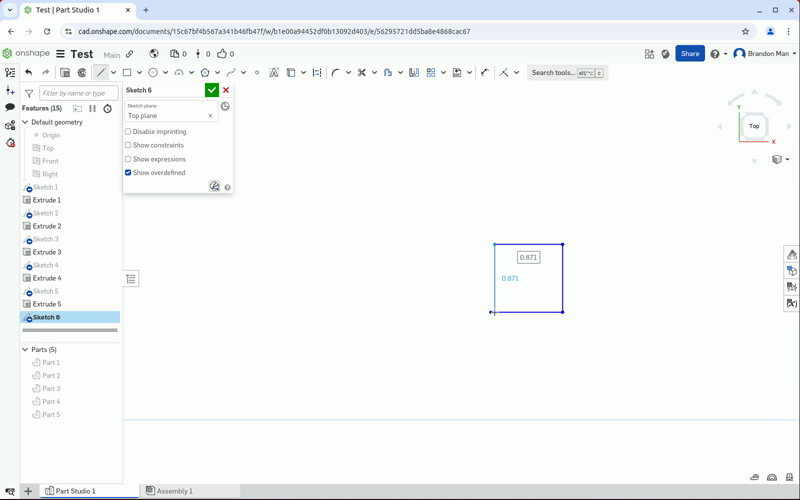
click(494, 312)
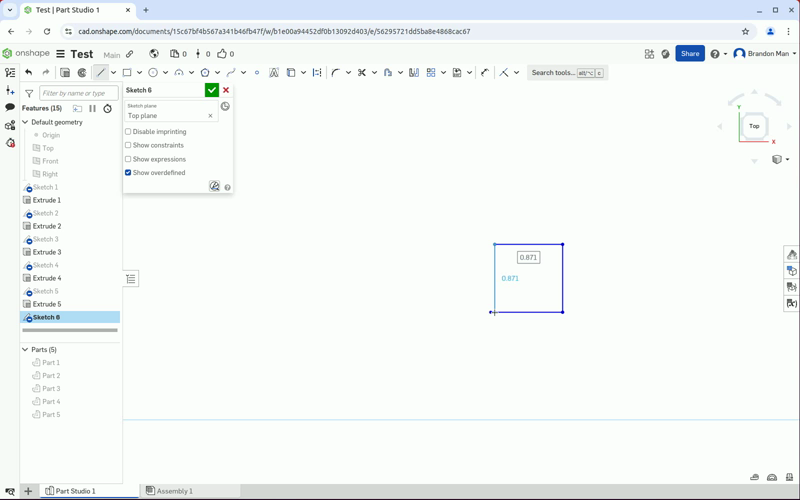
scroll(-6)
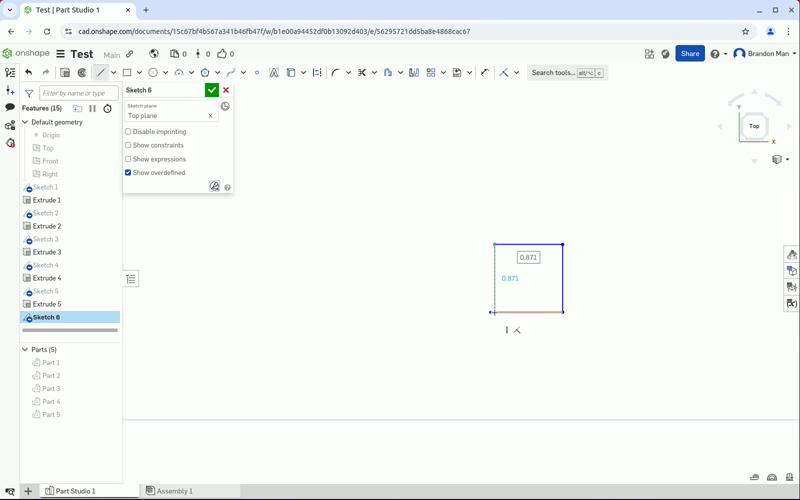
scroll(-6)
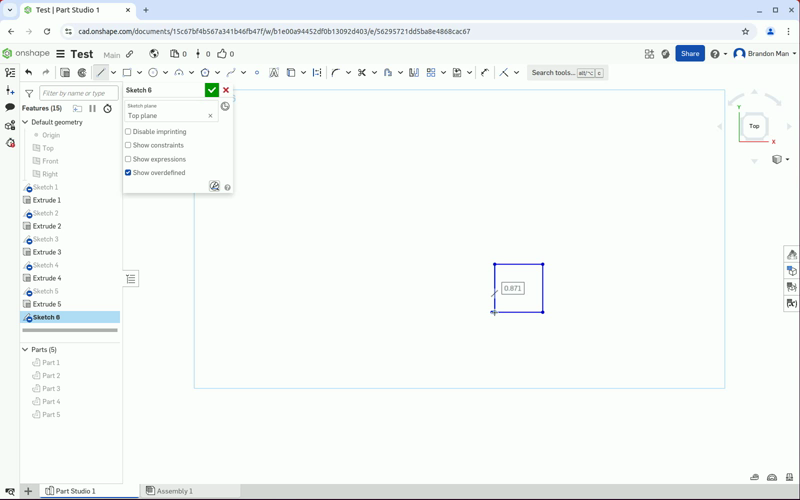
scroll(-6)
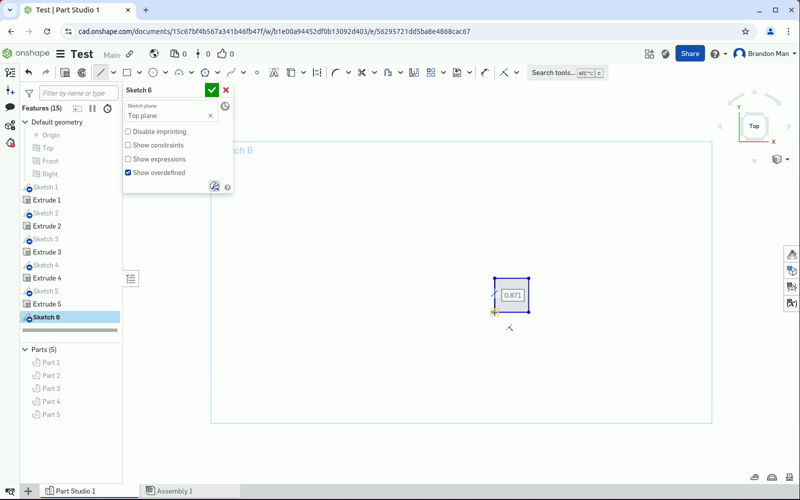
scroll(-6)
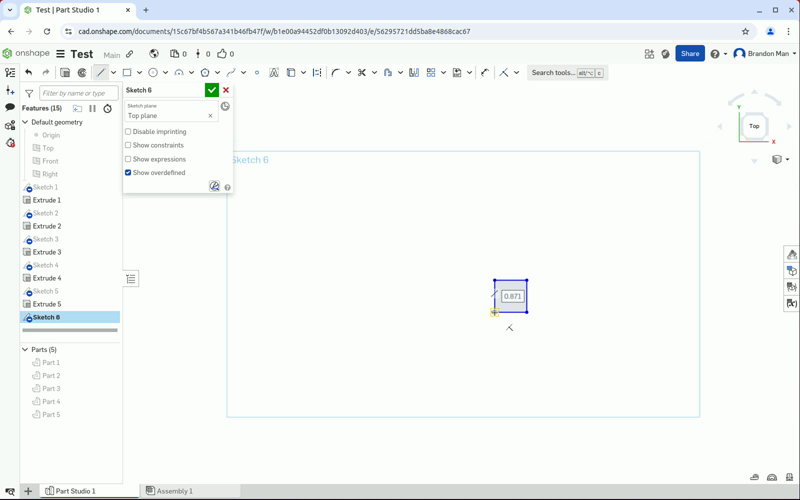
scroll(-6)
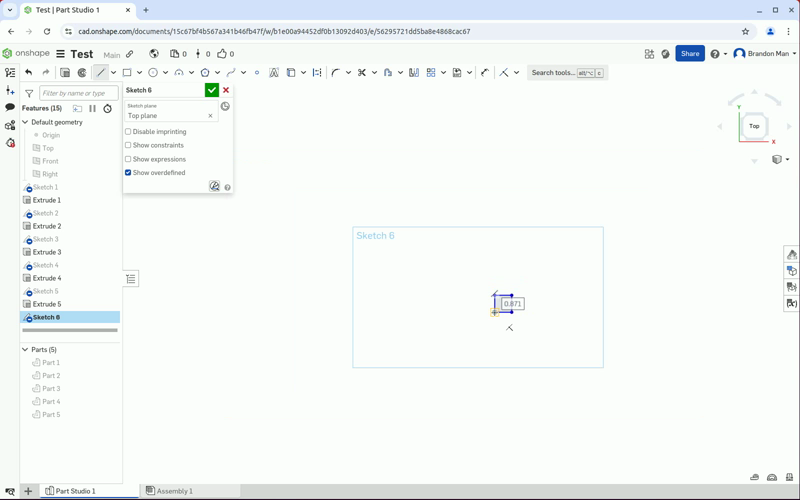
scroll(-6)
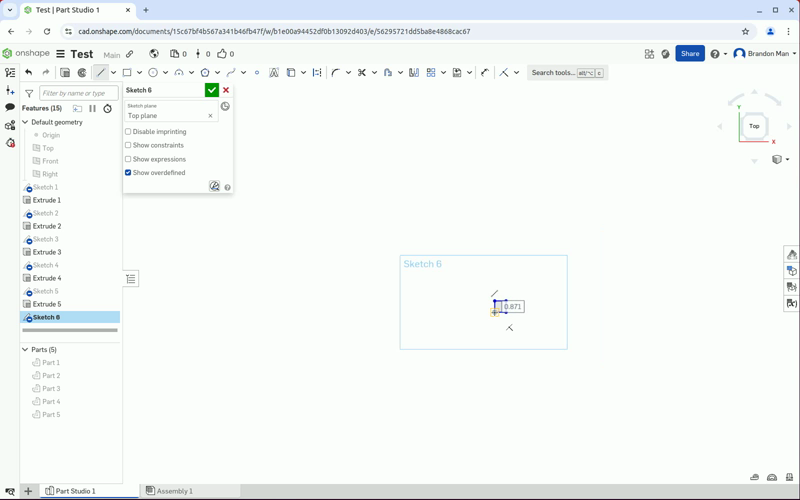
scroll(-6)
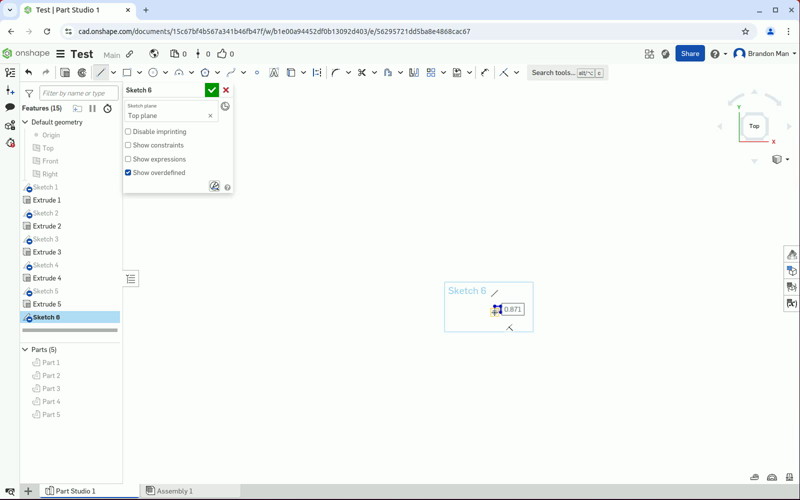
key(esc)
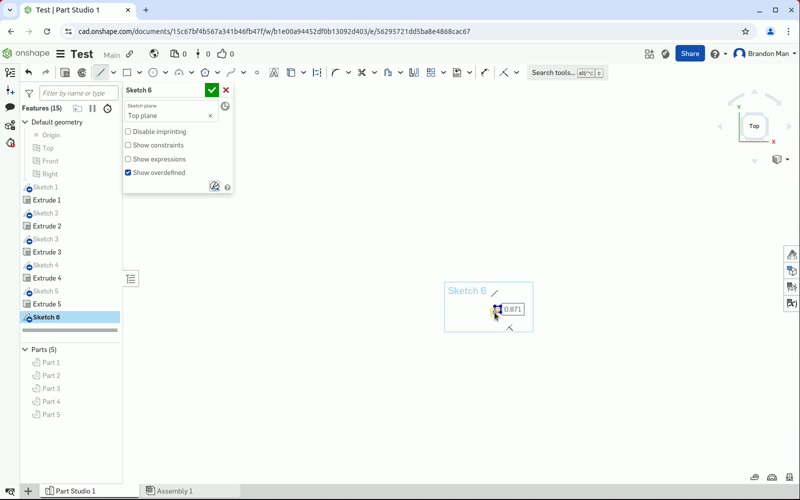
mouse_move(496, 311)
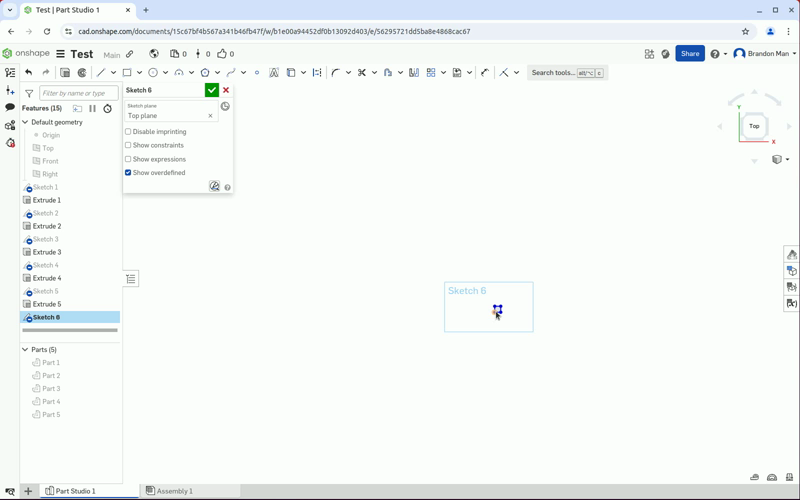
scroll(6)
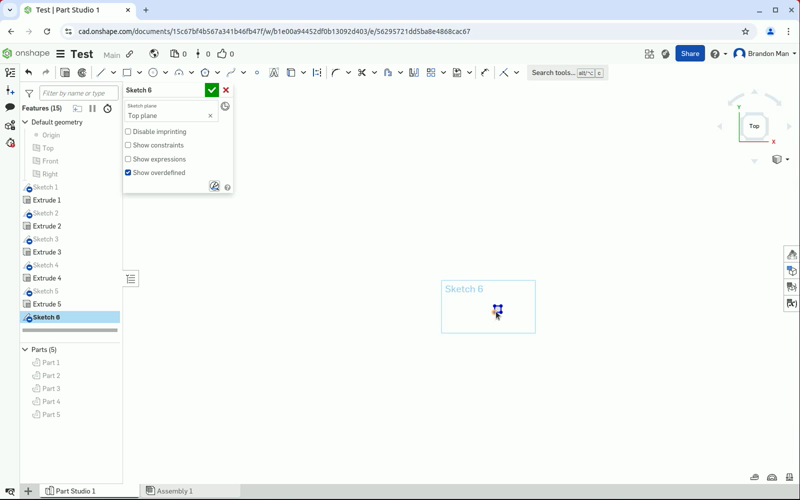
scroll(6)
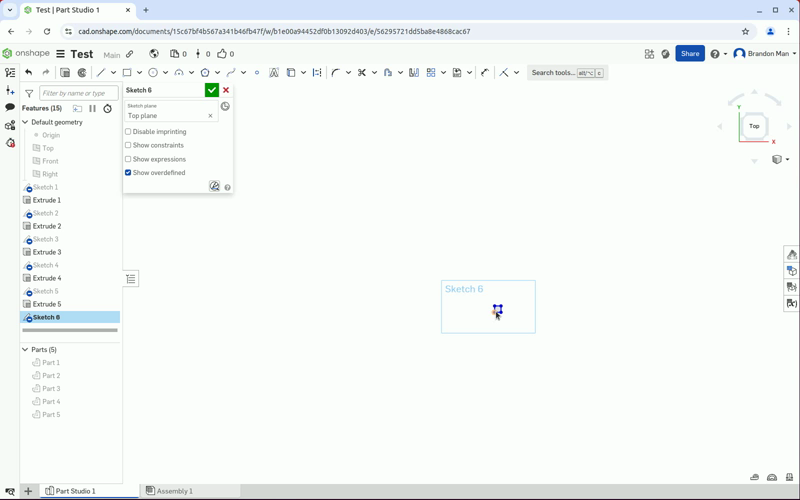
scroll(6)
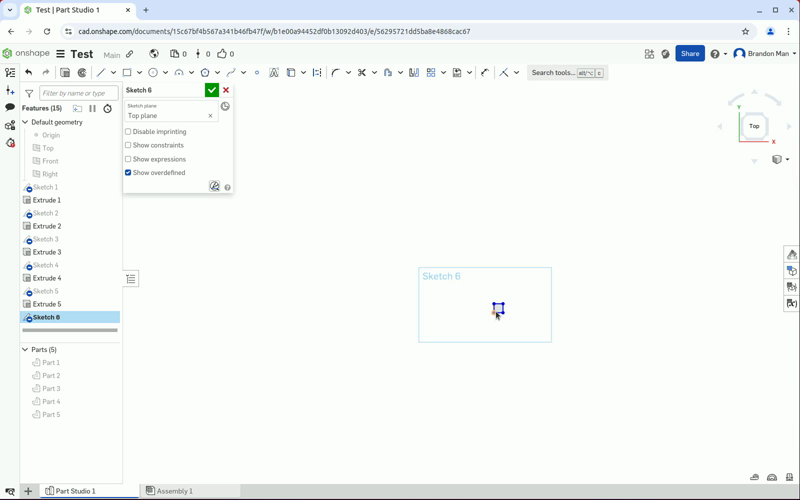
scroll(6)
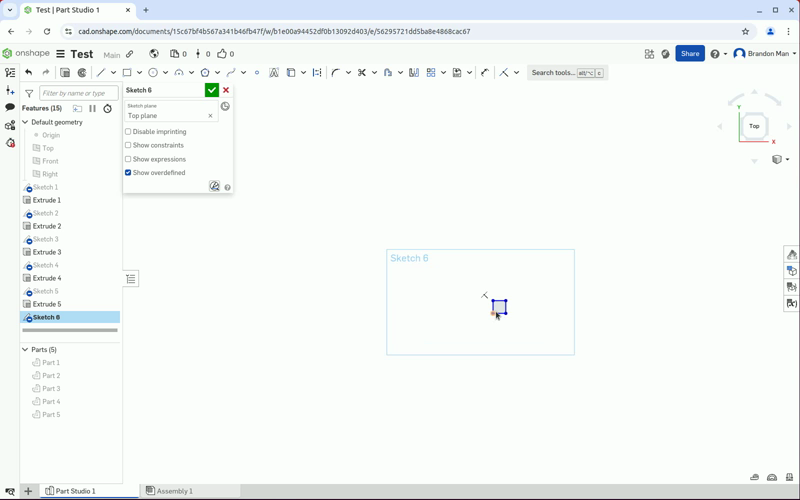
scroll(6)
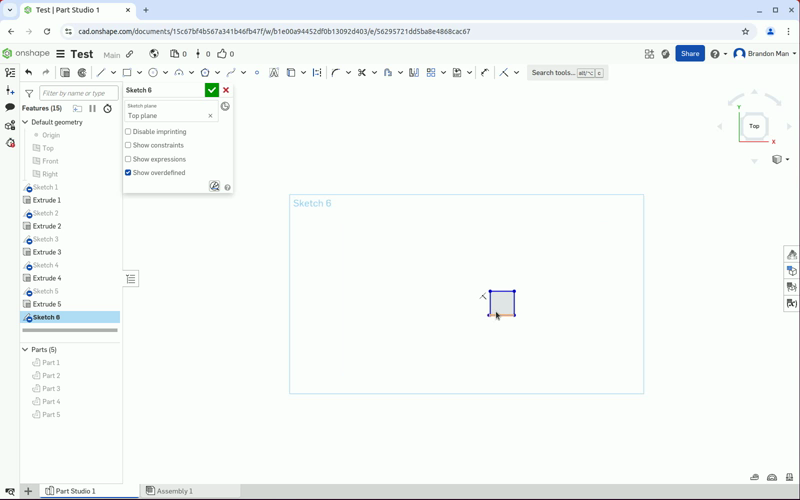
scroll(6)
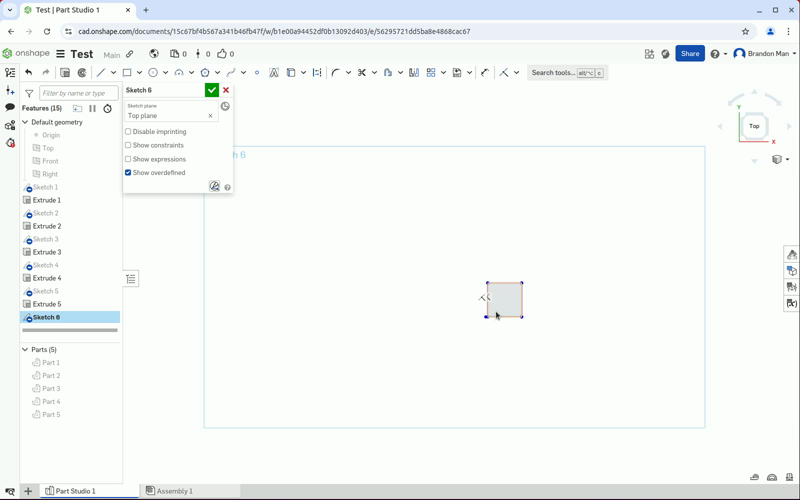
scroll(6)
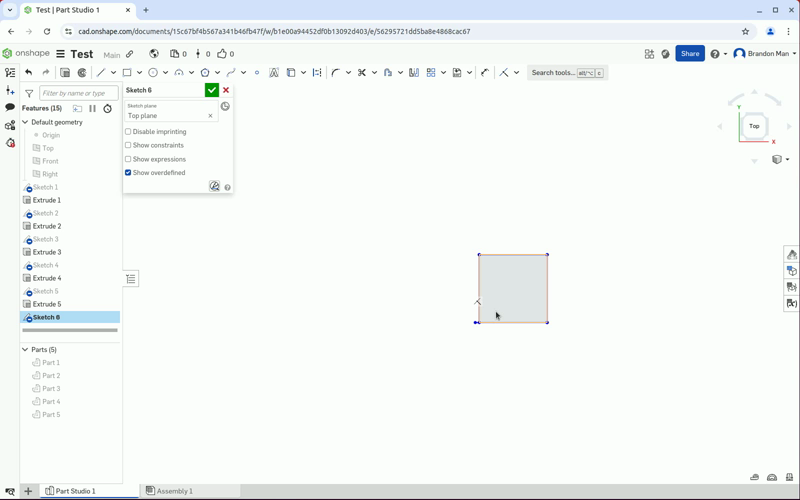
click(496, 311)
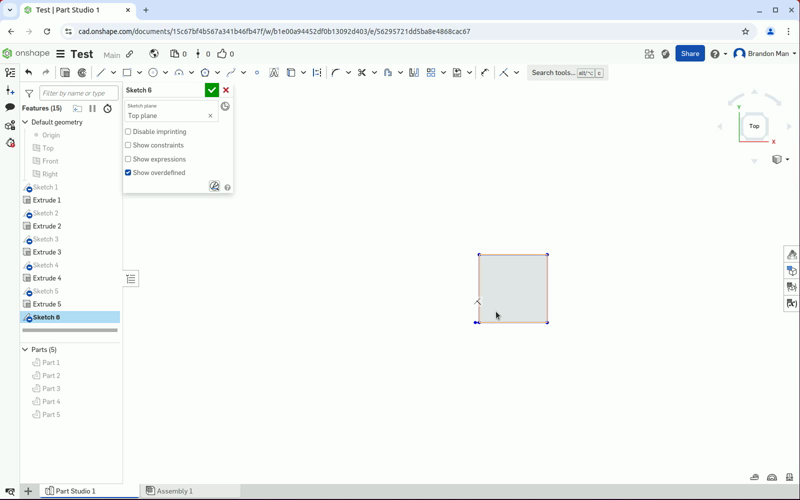
scroll(-6)
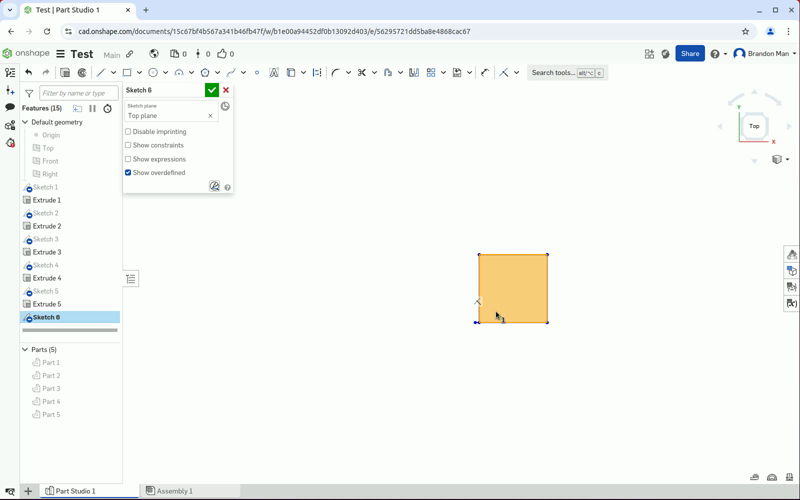
scroll(-6)
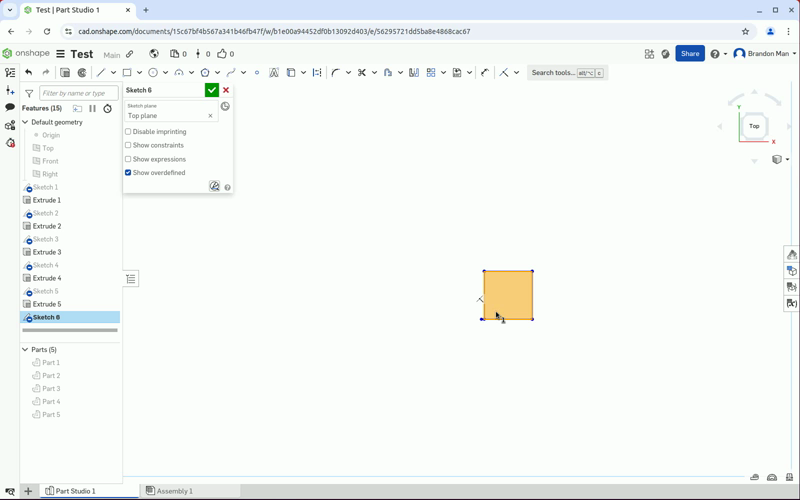
scroll(-6)
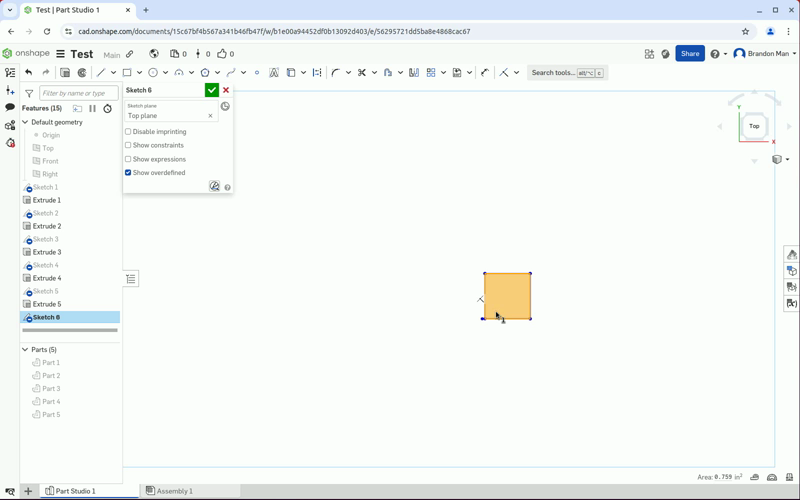
scroll(-6)
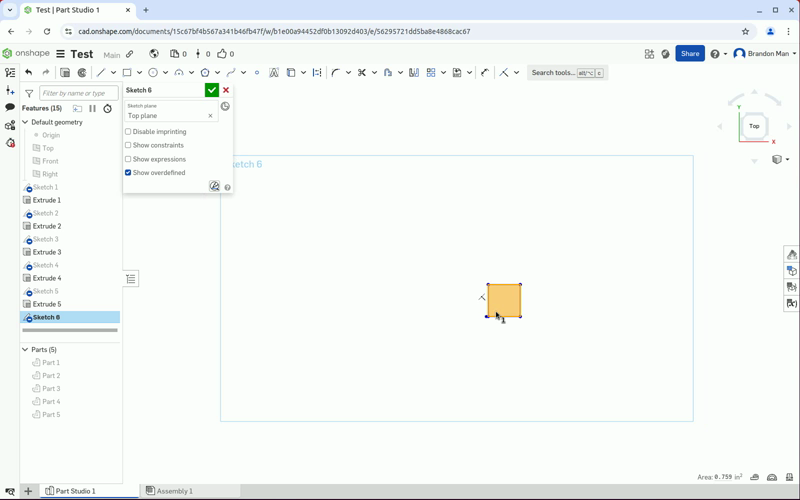
scroll(-6)
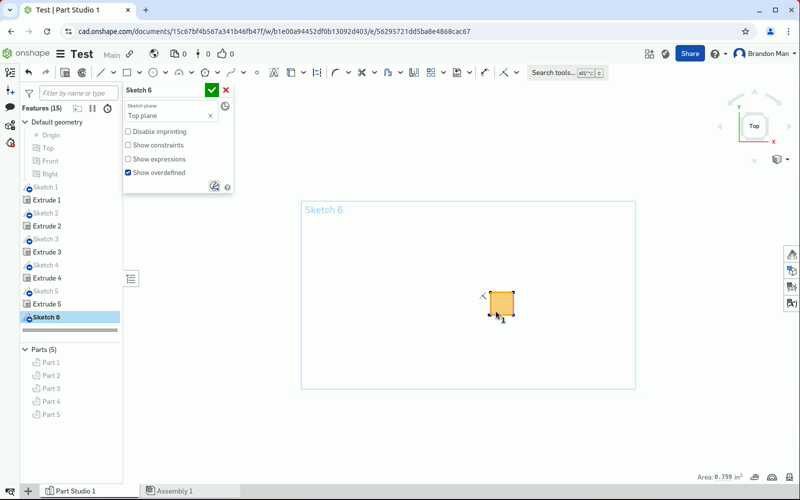
scroll(-6)
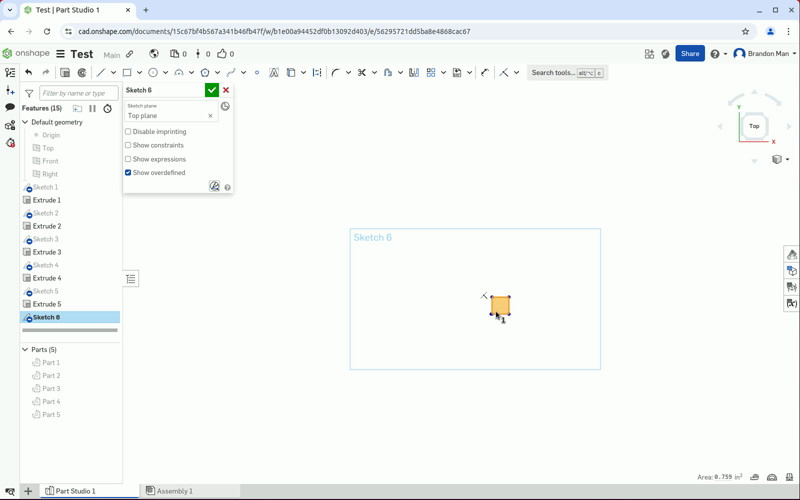
scroll(-6)
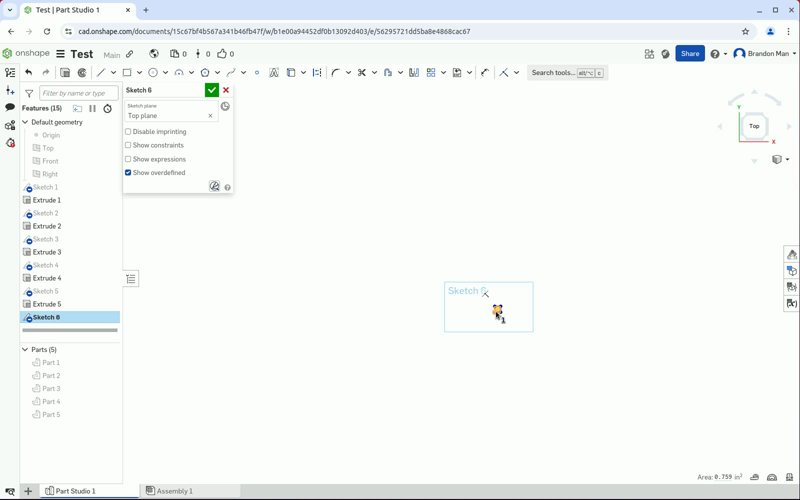
mouse_move(73, 352)
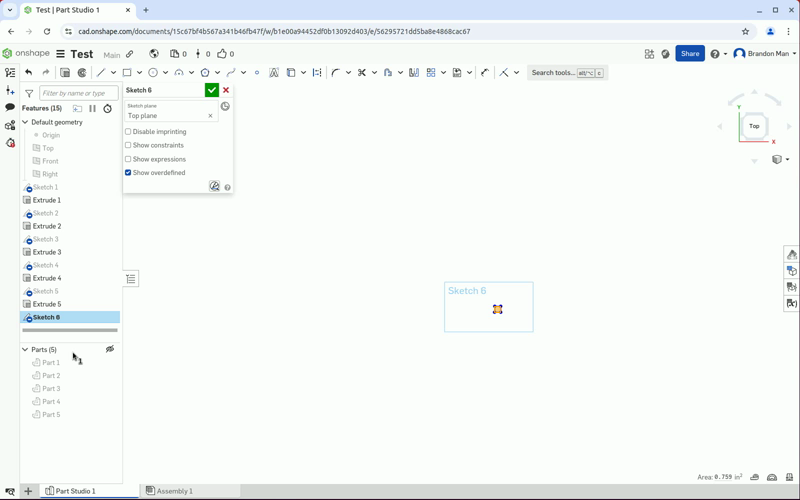
key(shift+y)
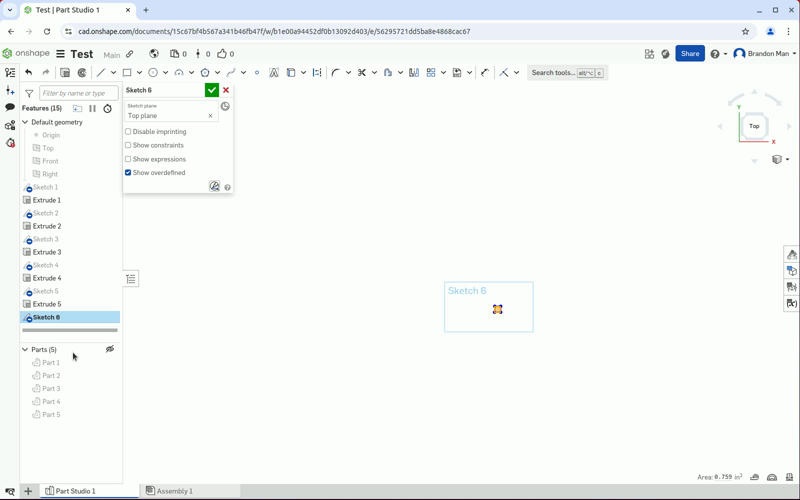
key(shift+e)
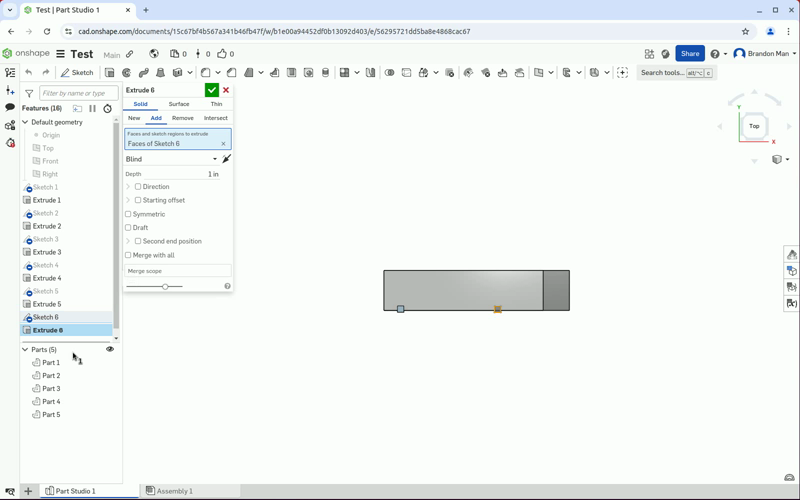
mouse_move(143, 106)
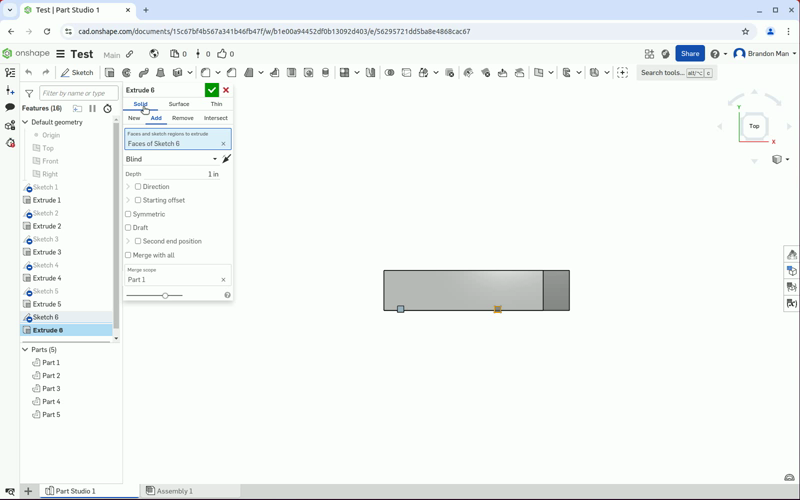
click(143, 106)
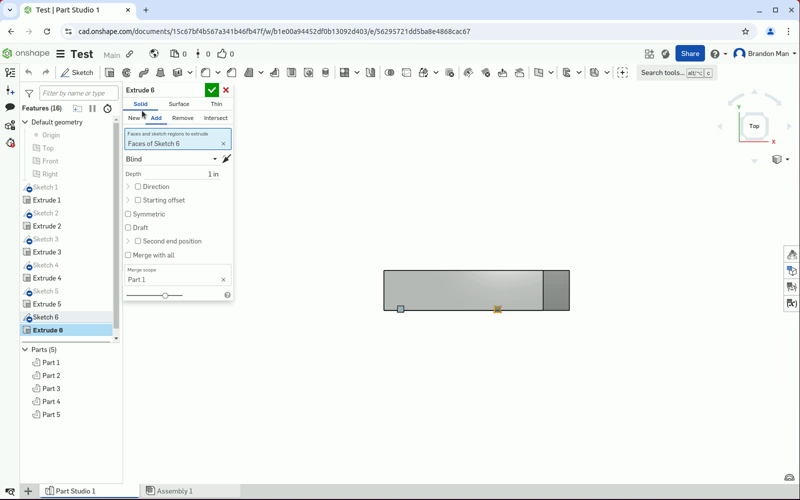
mouse_move(137, 120)
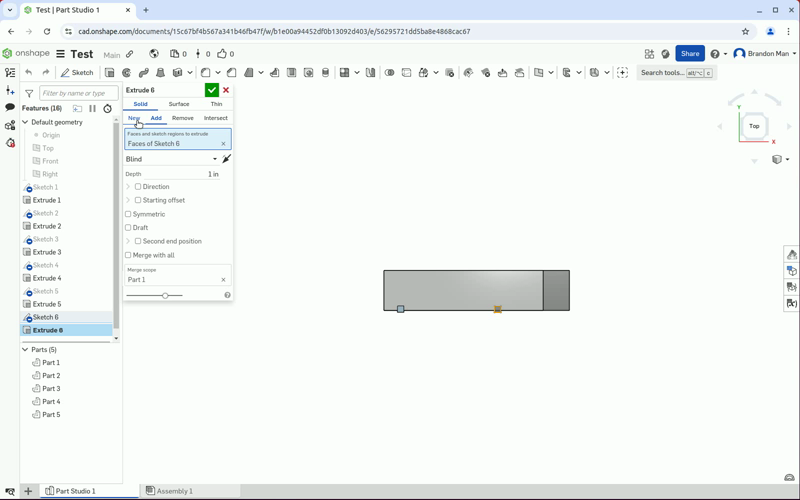
click(137, 120)
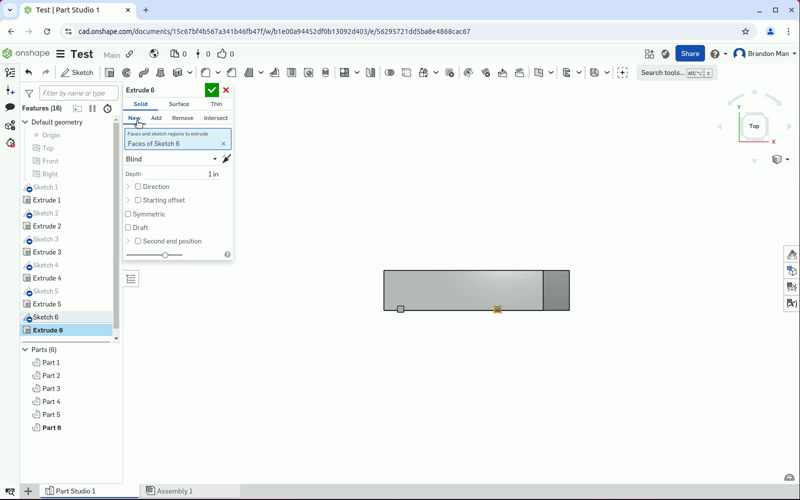
key(tab, 4)
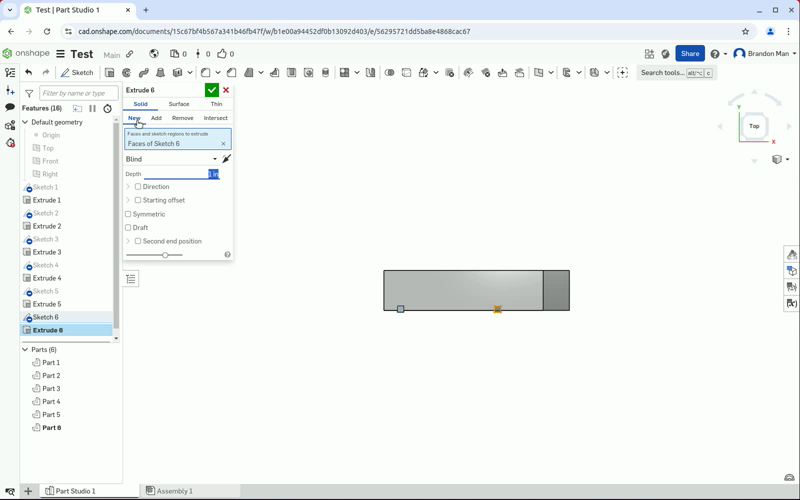
text(23.108)
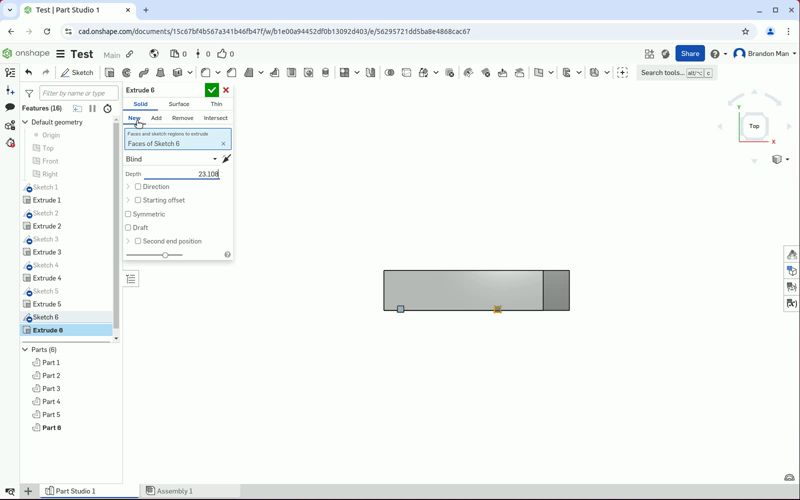
key(tab, 3)
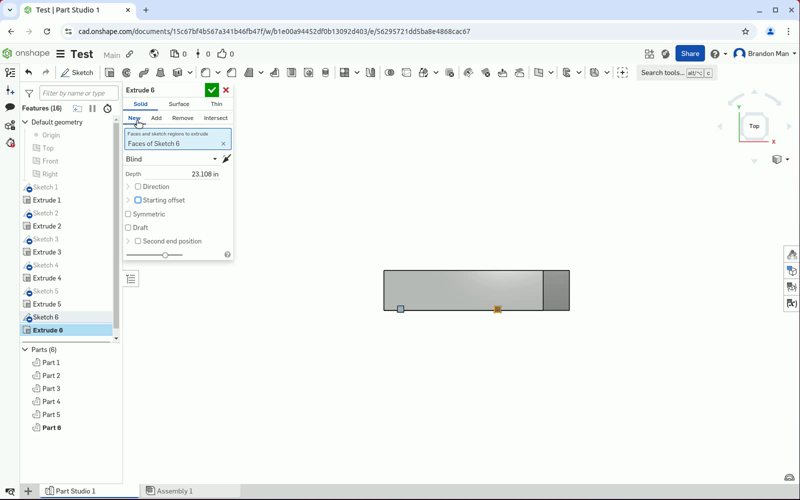
key(tab, 2)
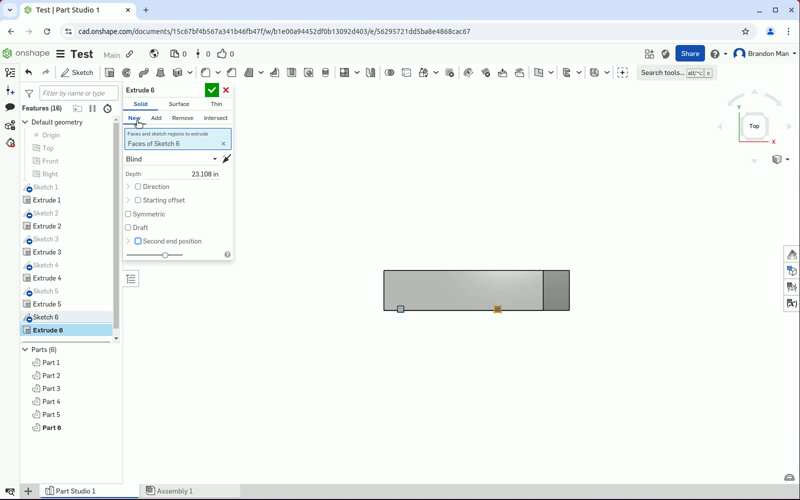
key(space)
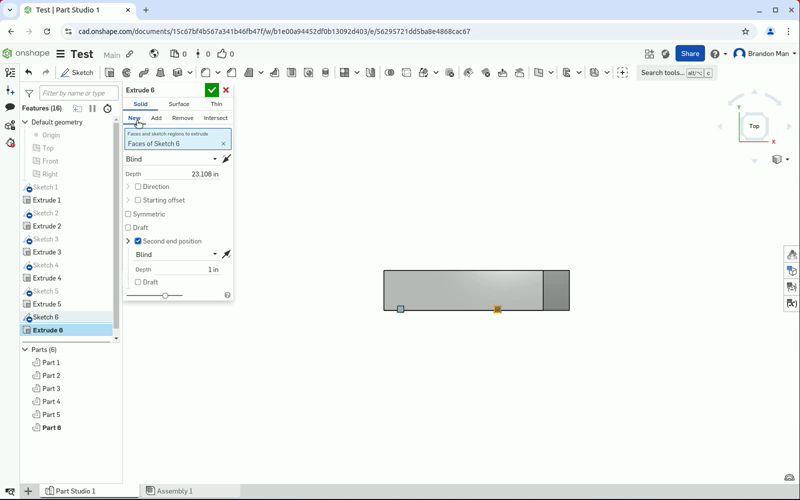
key(tab, 3)
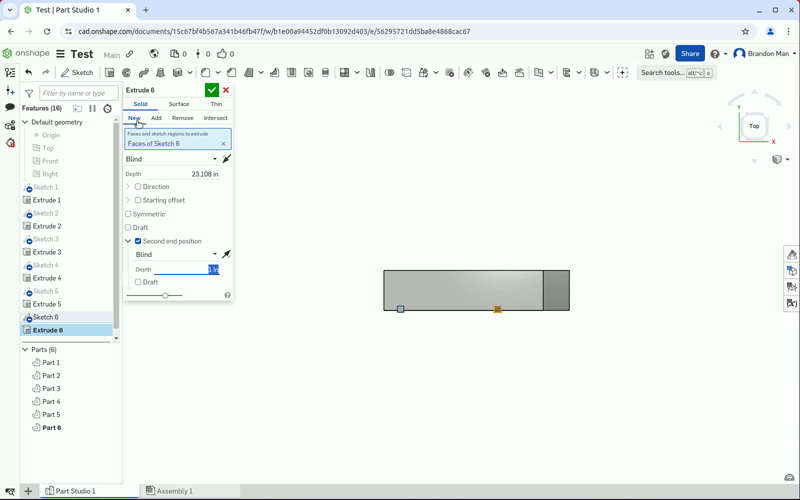
text(0.722)
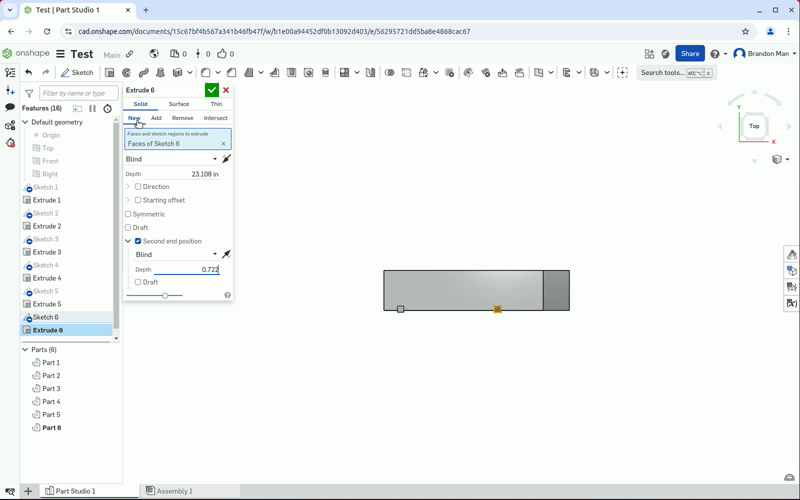
key(enter)
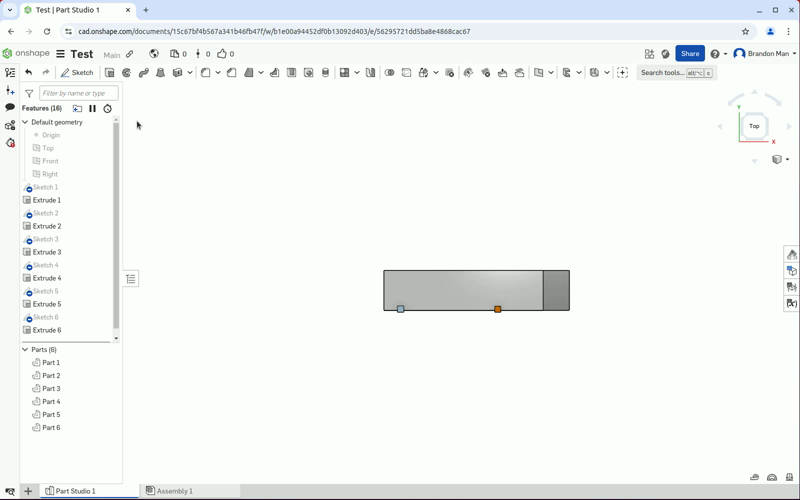
key(shift+h)
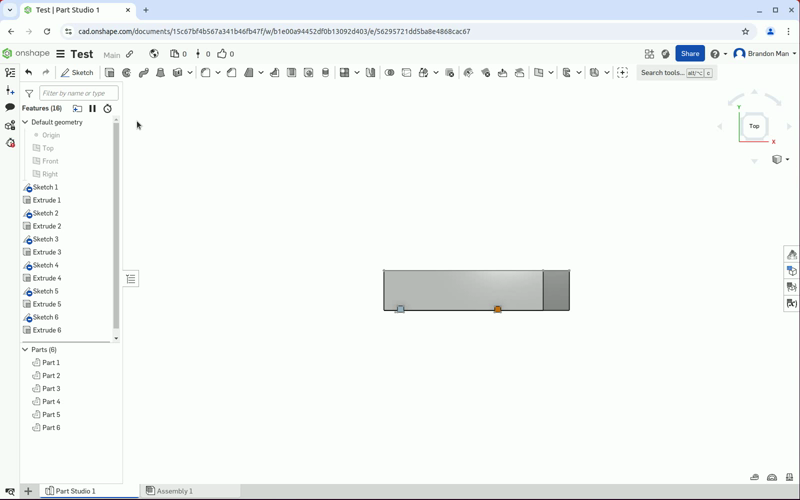
key(shift+h)
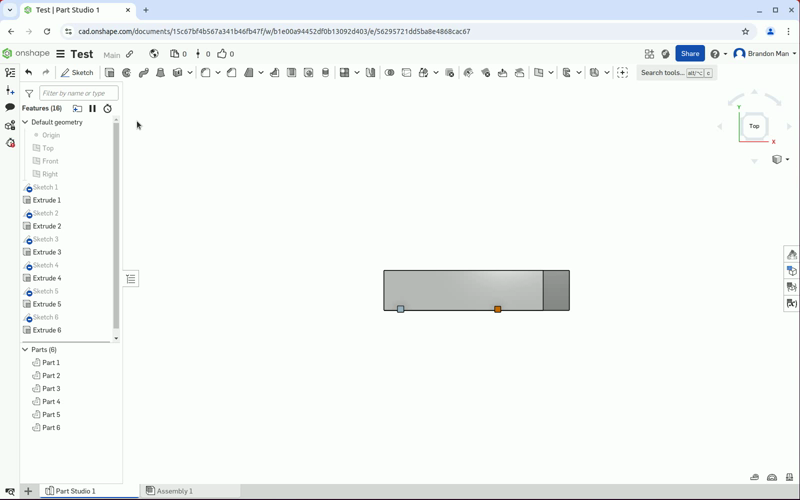
mouse_move(69, 189)
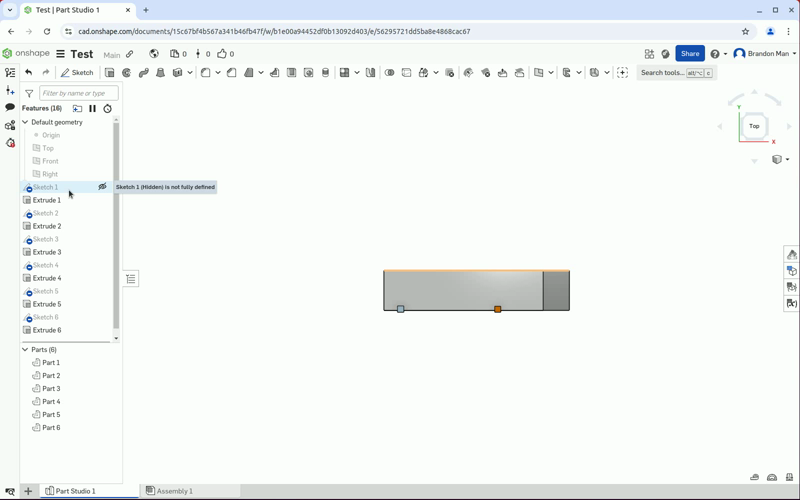
click(69, 189)
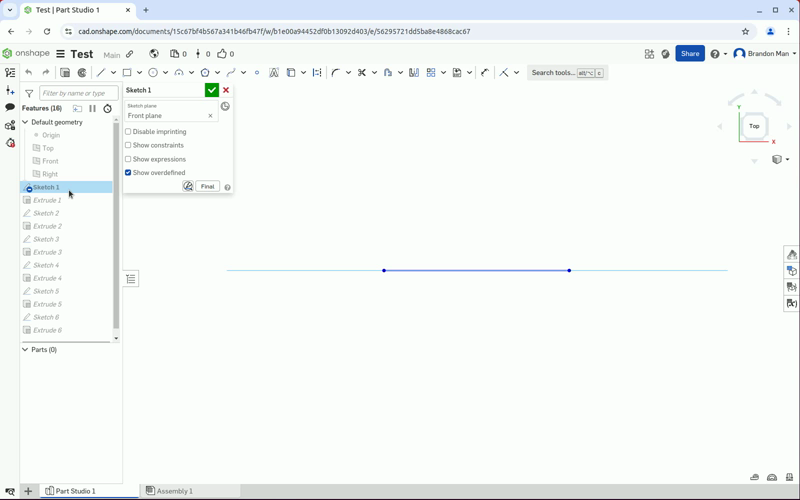
mouse_move(229, 92)
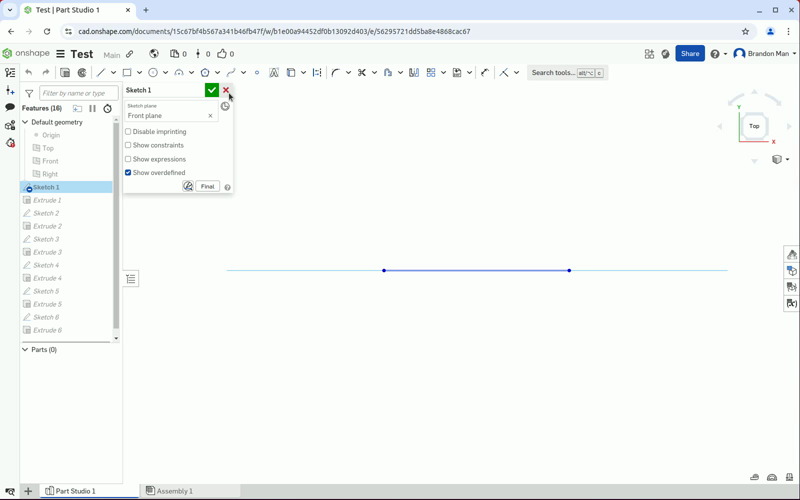
click(229, 92)
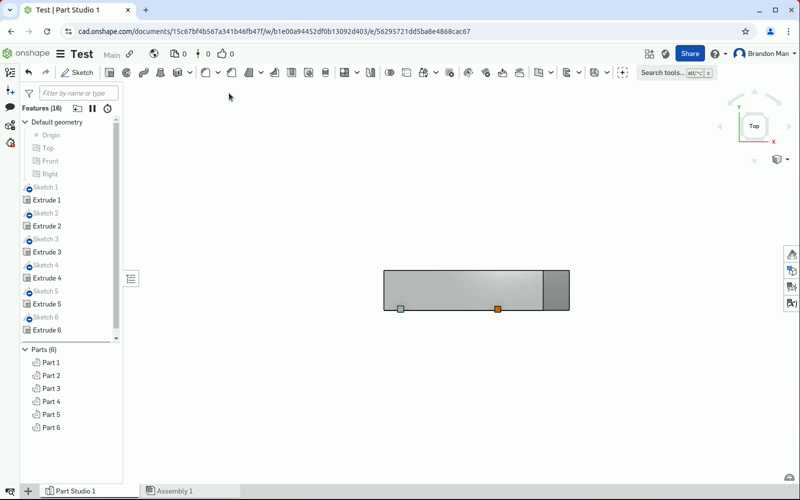
mouse_move(73, 352)
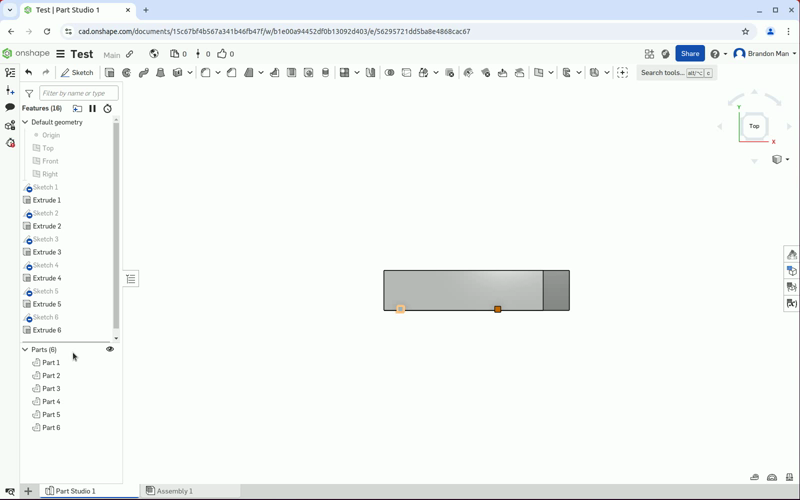
key(y)
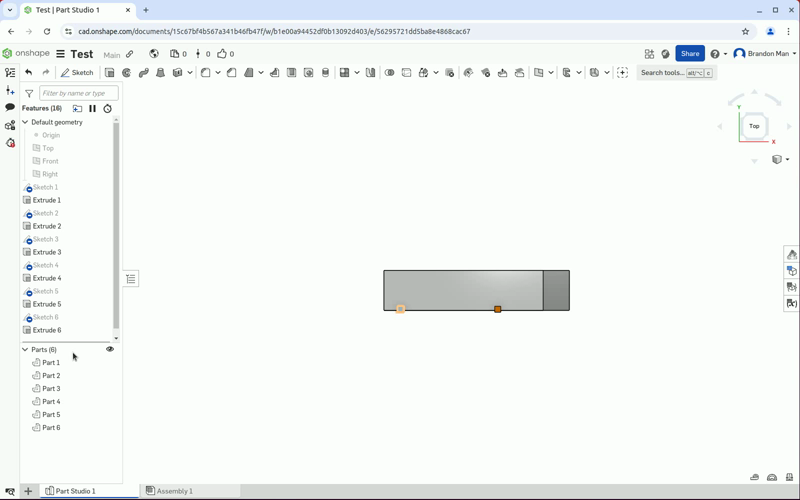
key(shift+p)
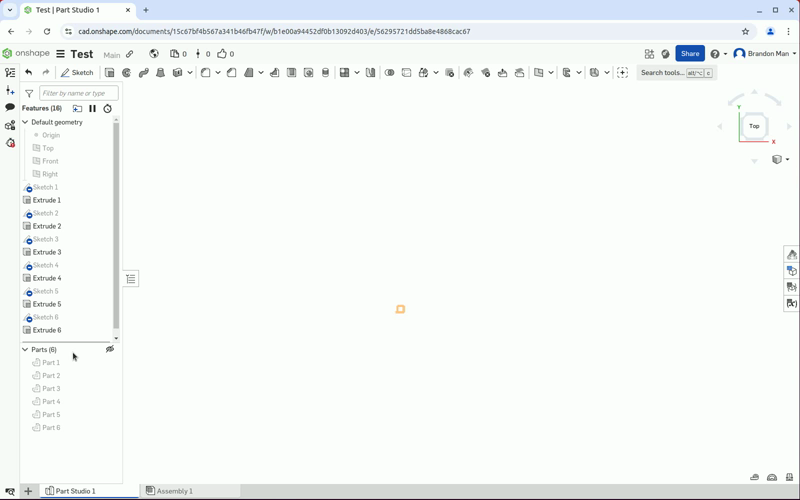
key(space)
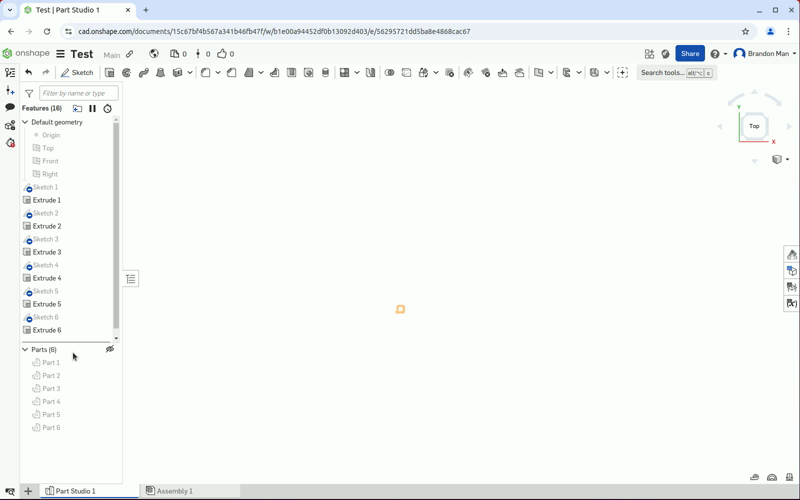
key_down(shift)
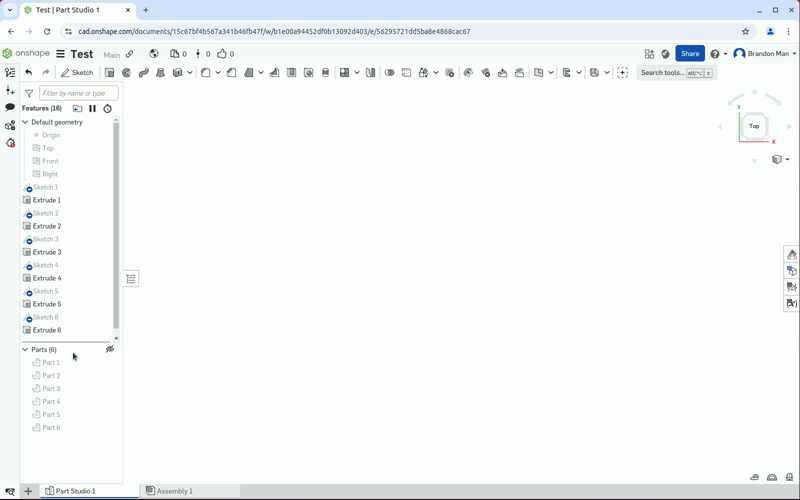
key(up)
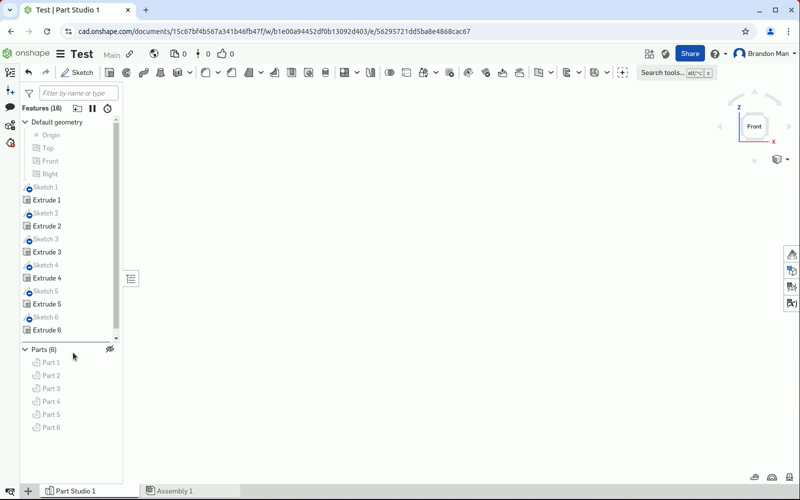
key_up(shift)
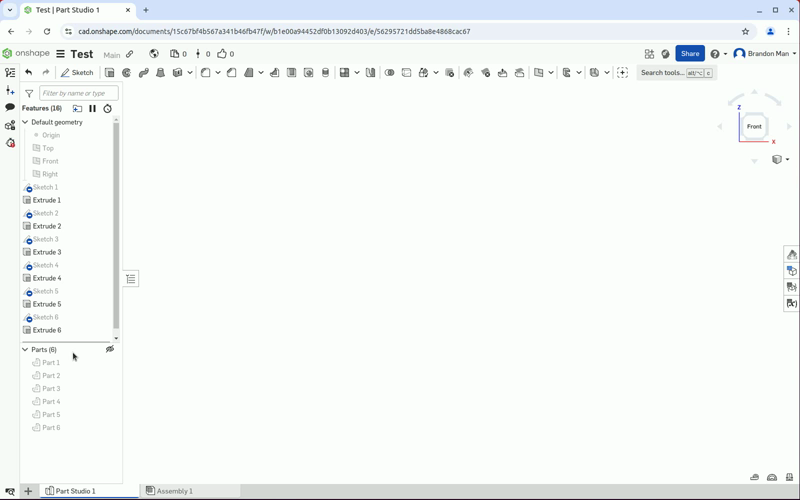
mouse_move(73, 352)
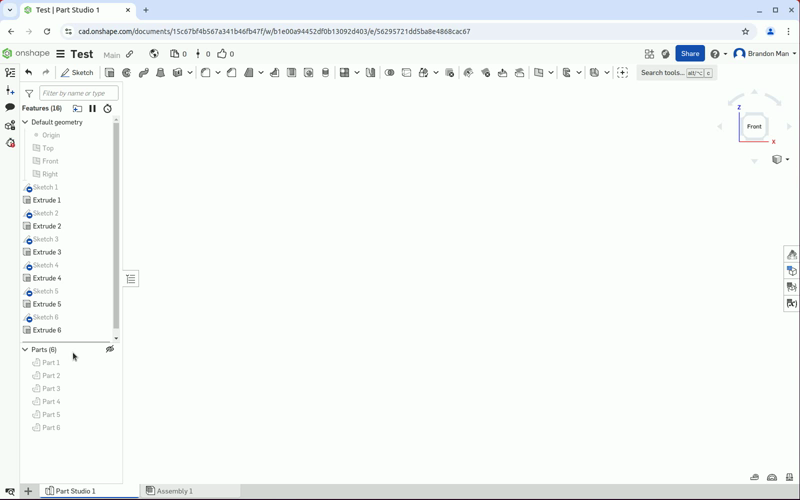
key(shift+y)
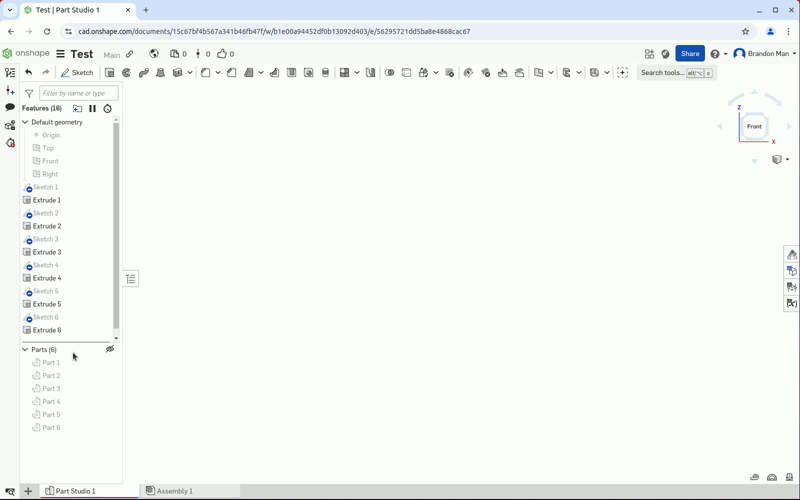
key(shift+s)
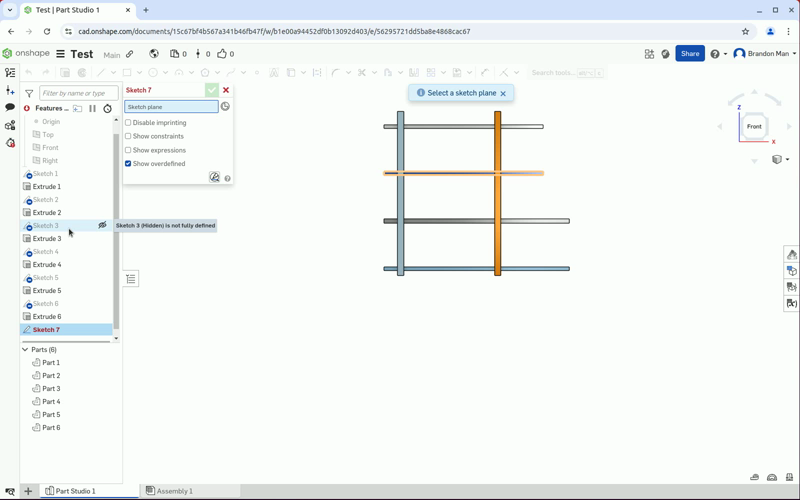
scroll(3)
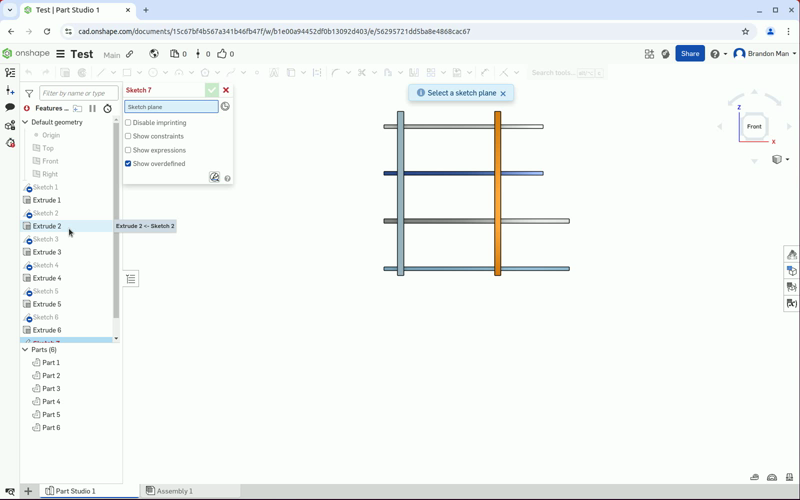
mouse_move(69, 163)
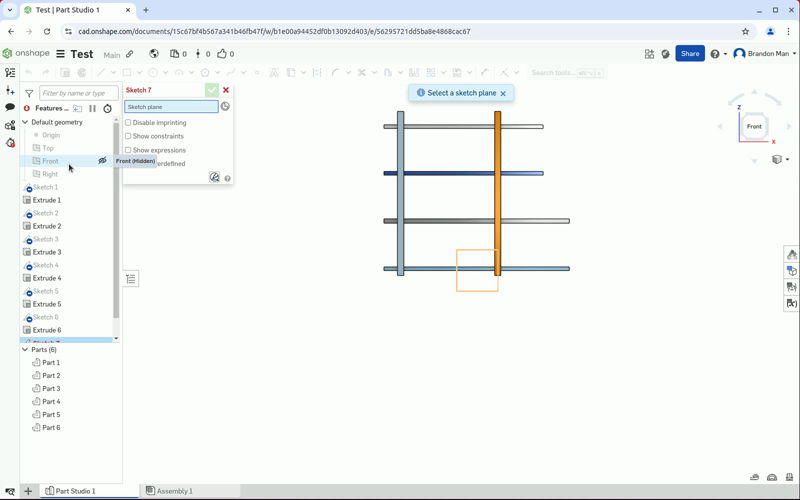
click(69, 163)
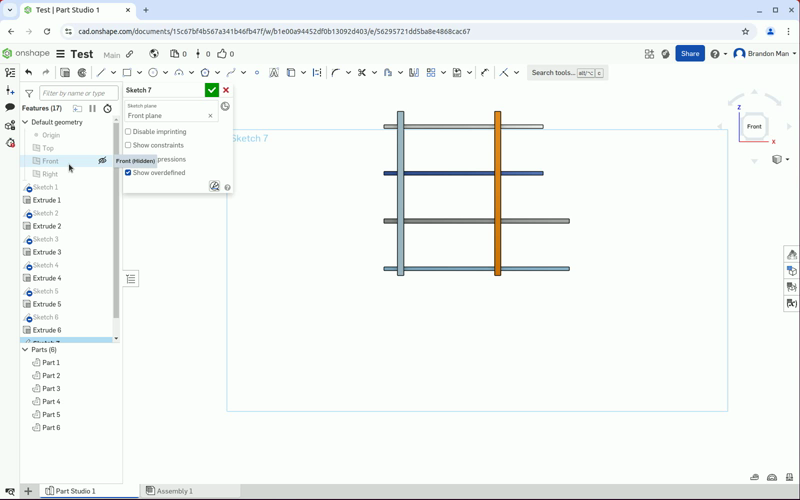
mouse_move(73, 352)
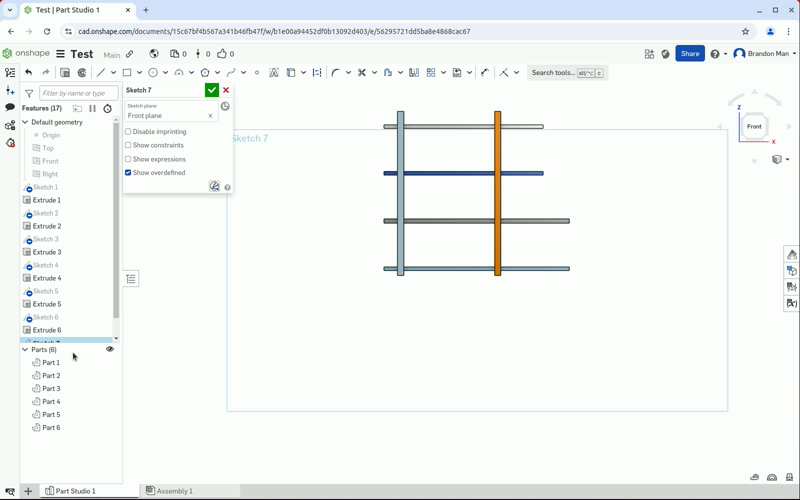
key(y)
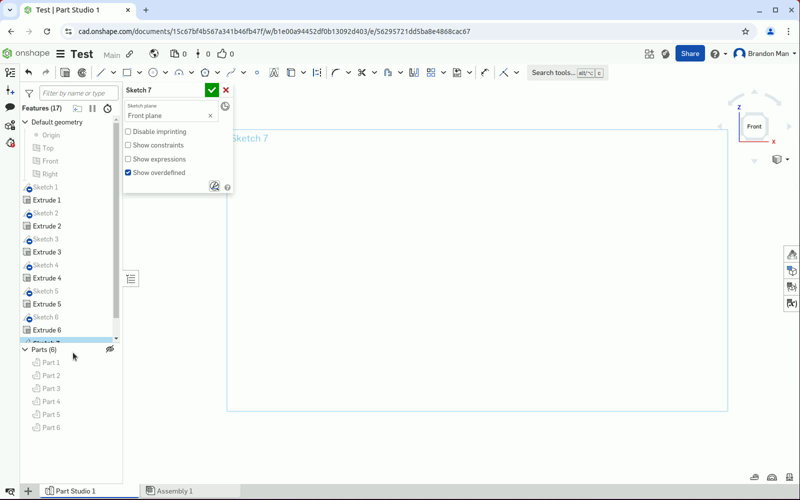
key(l)
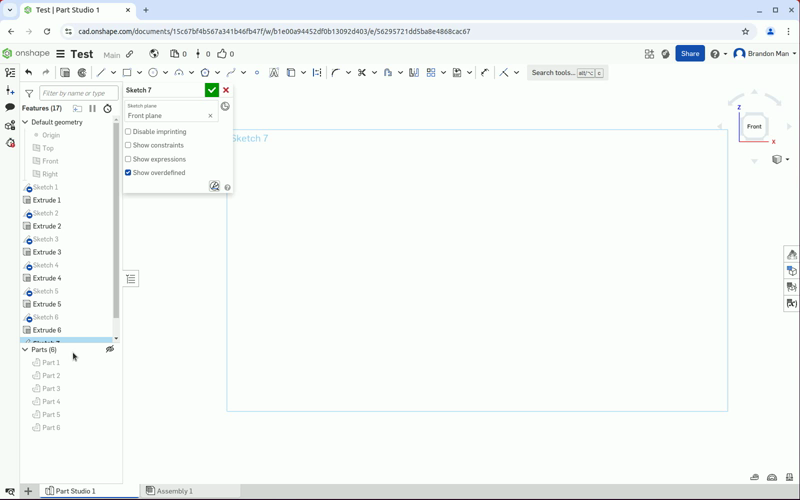
key_down(shift)
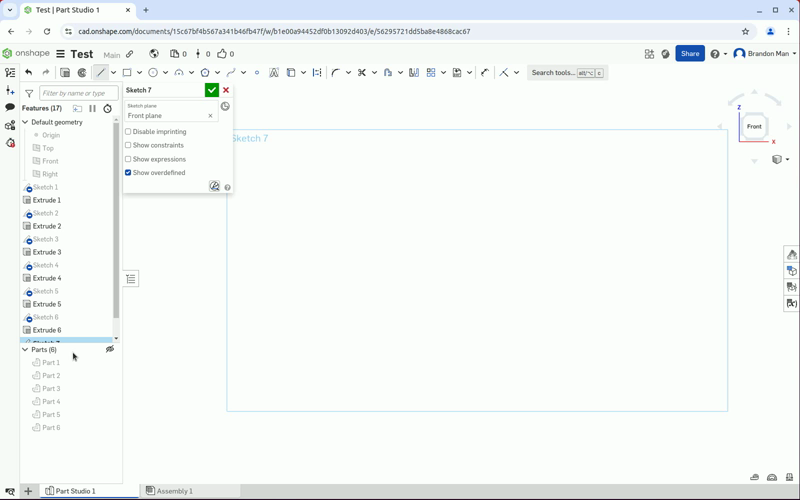
mouse_move(494, 286)
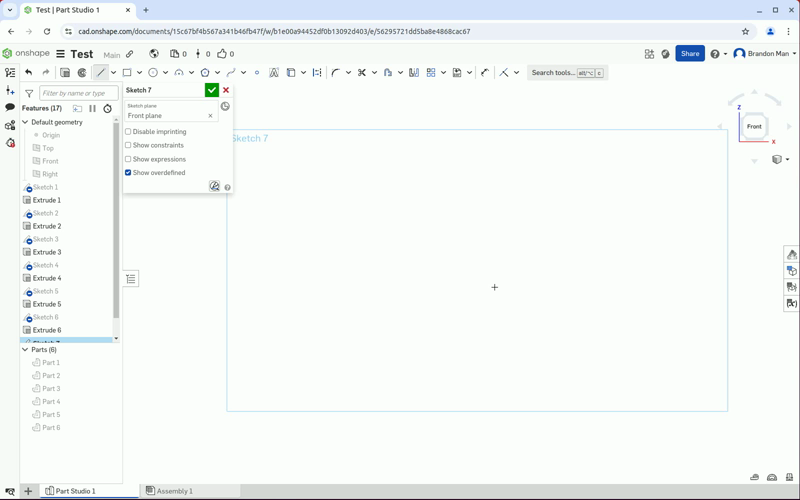
click(494, 286)
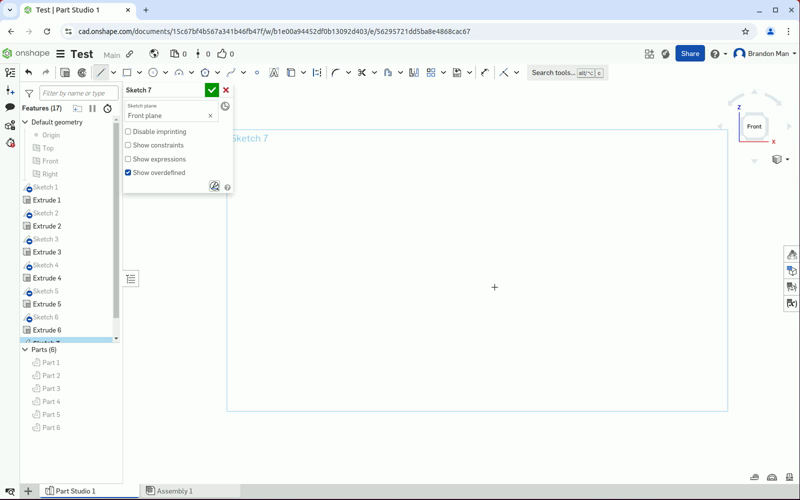
key_up(shift)
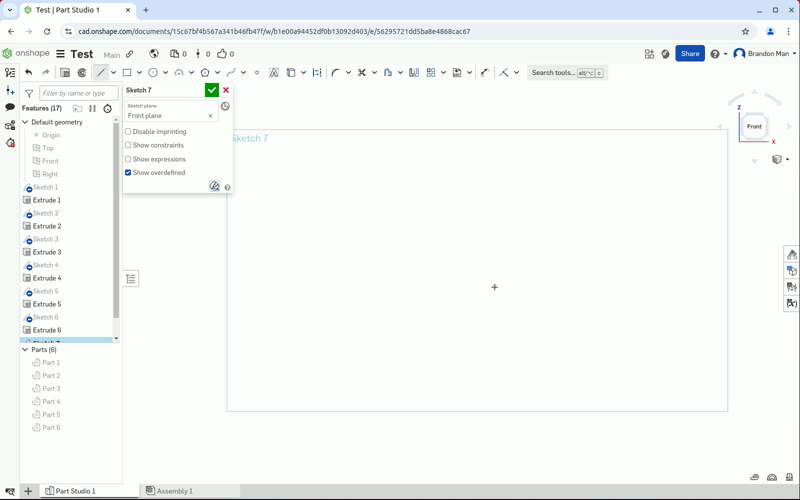
key_down(shift)
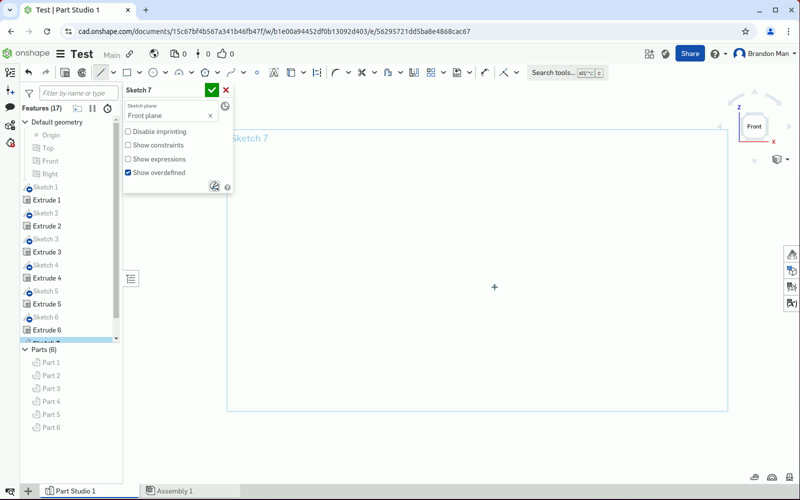
mouse_move(524, 286)
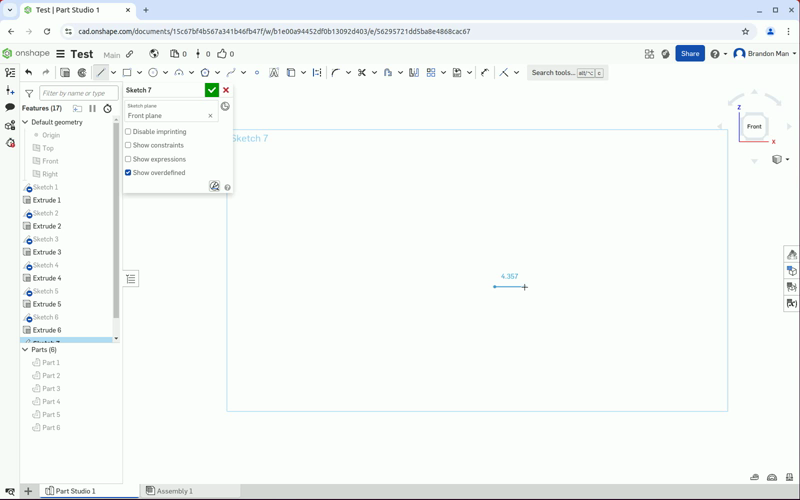
mouse_move(498, 286)
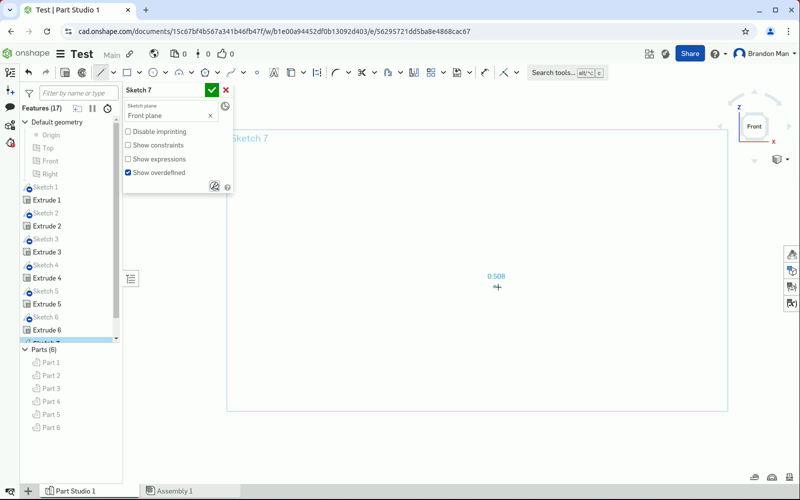
scroll(6)
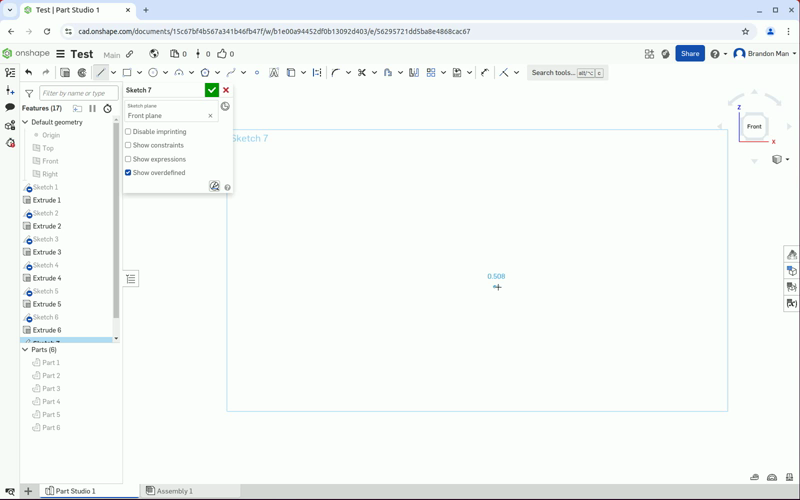
scroll(6)
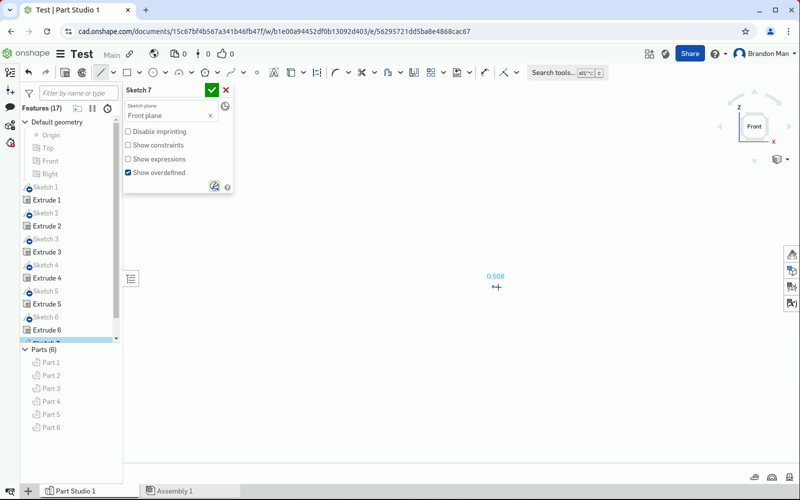
scroll(6)
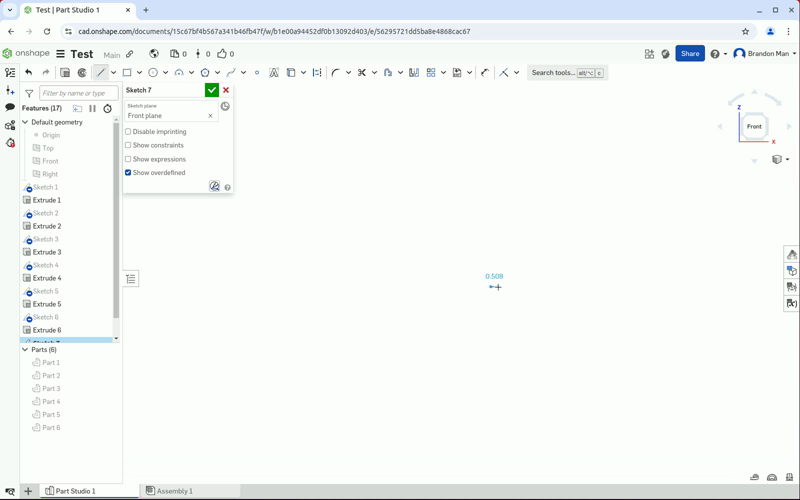
scroll(6)
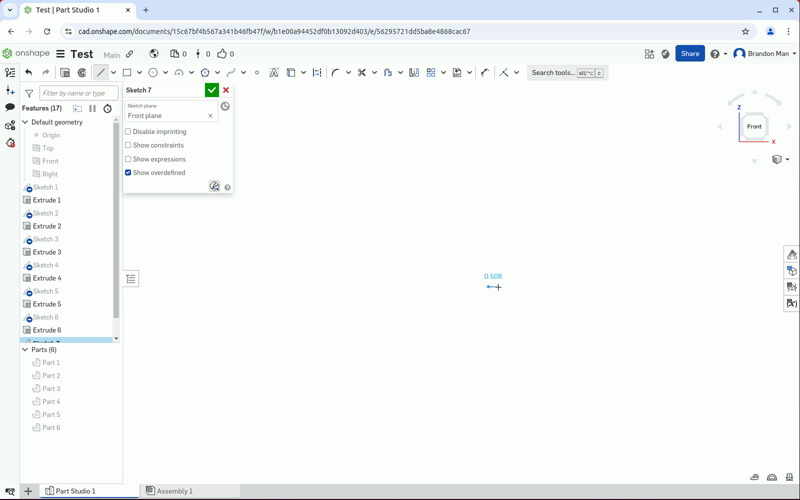
scroll(6)
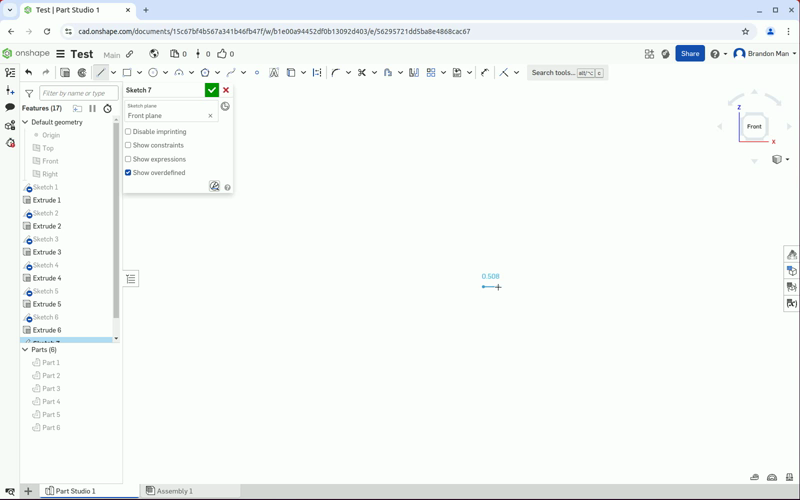
scroll(6)
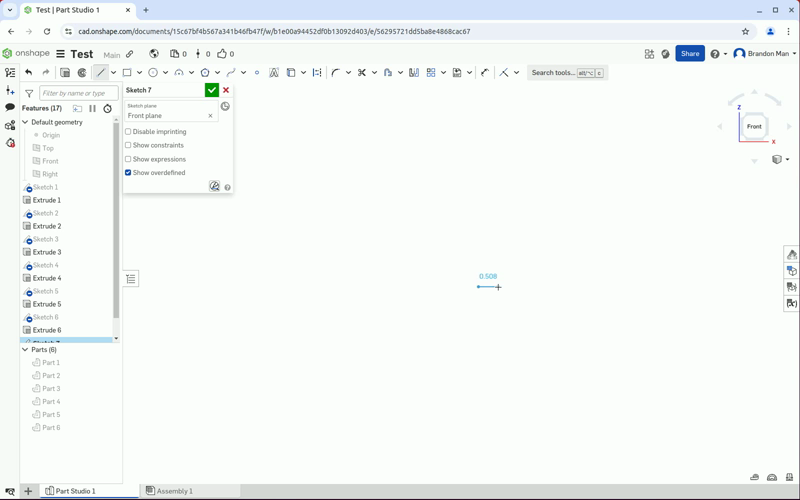
scroll(6)
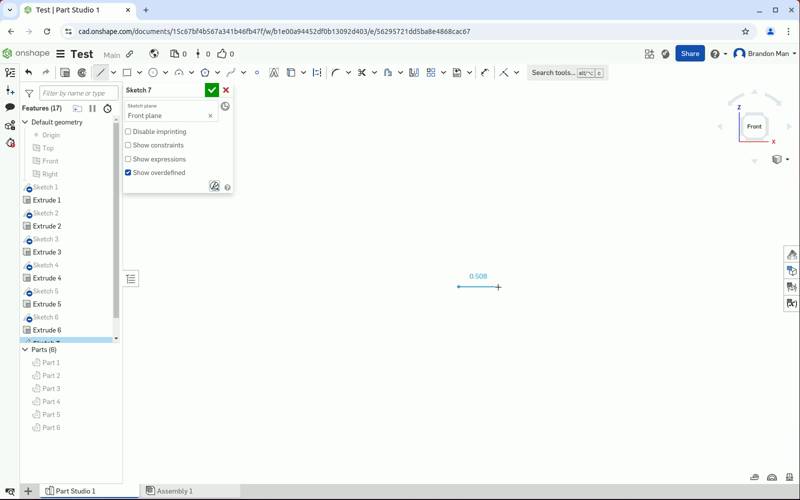
click(498, 286)
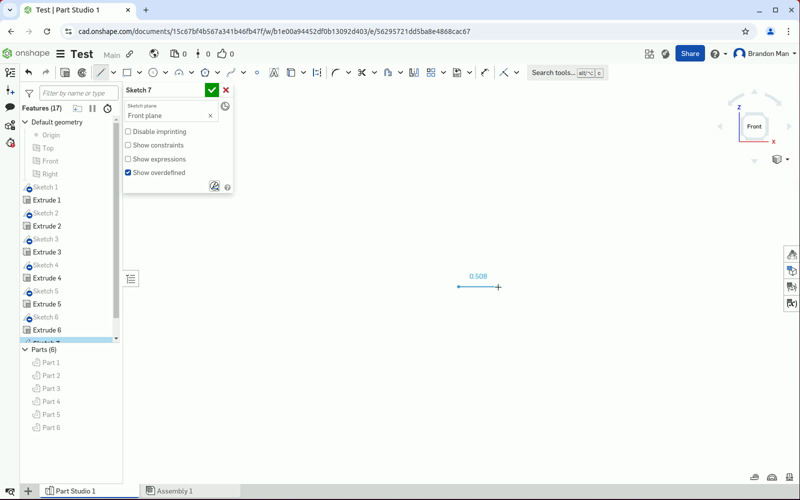
scroll(-6)
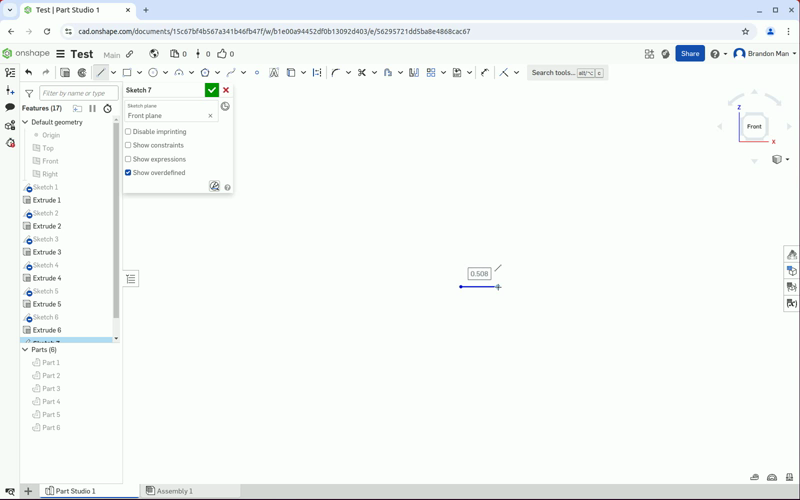
scroll(-6)
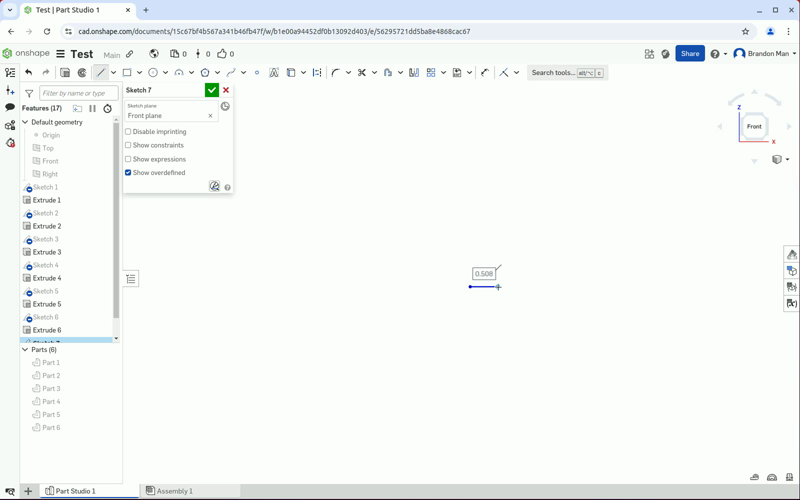
scroll(-6)
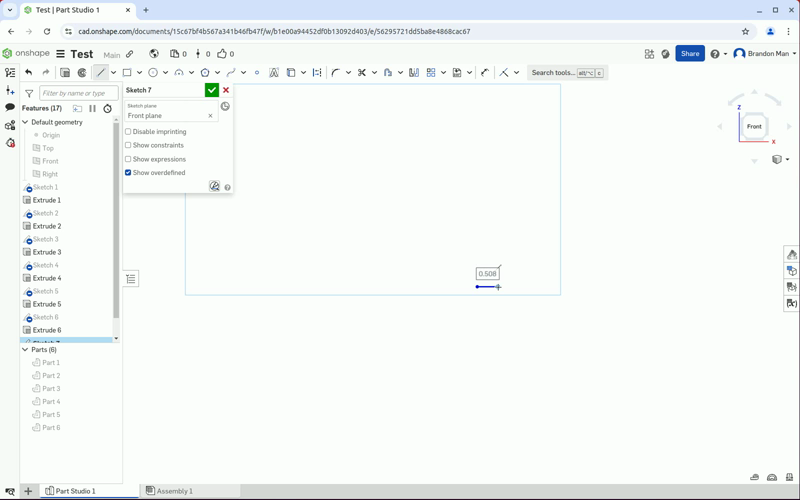
scroll(-6)
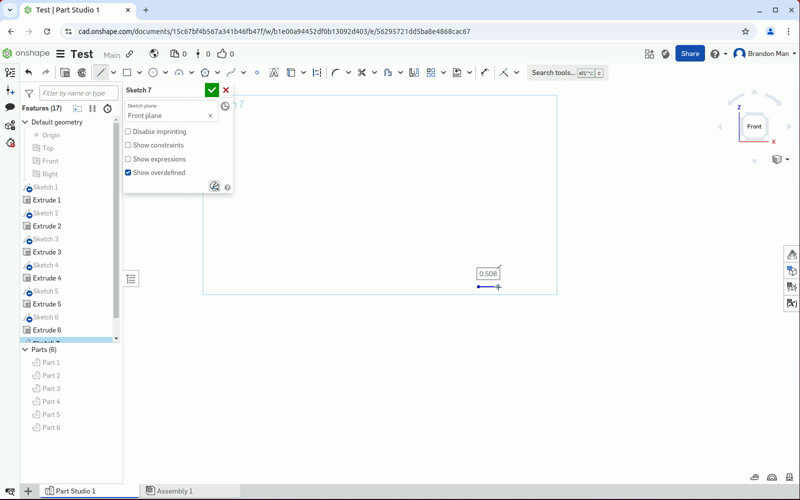
scroll(-6)
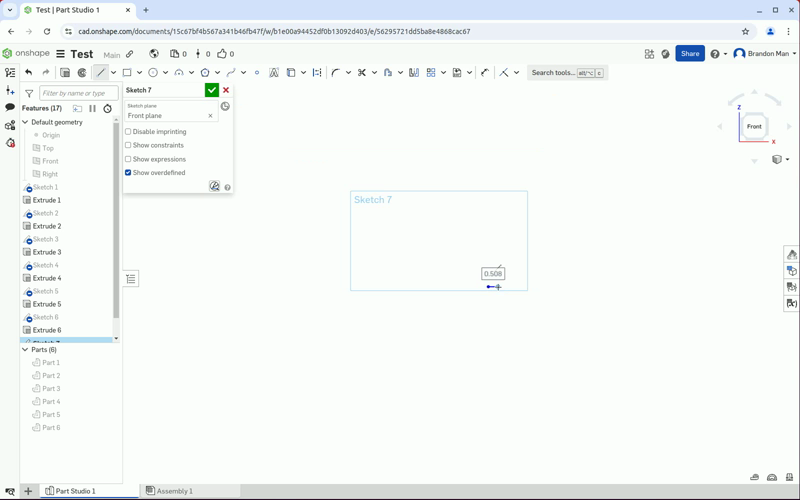
scroll(-6)
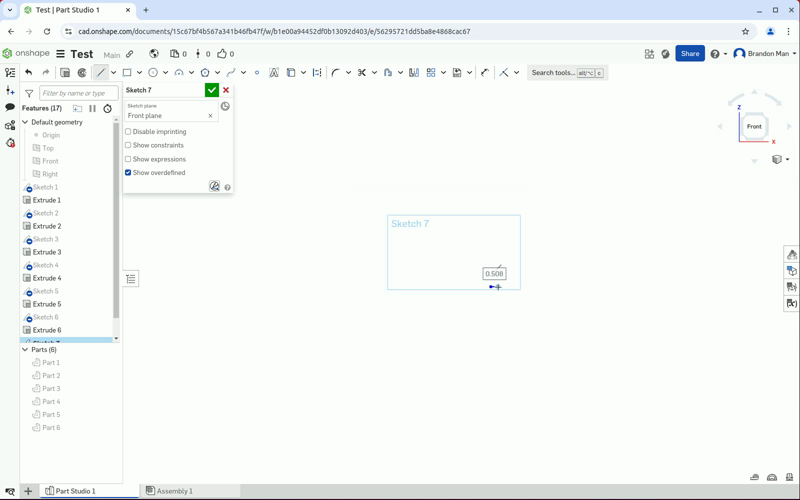
scroll(-6)
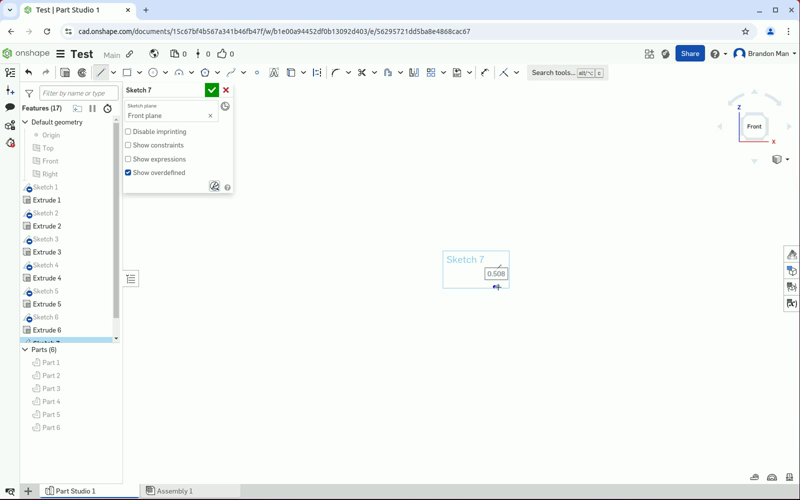
key_up(shift)
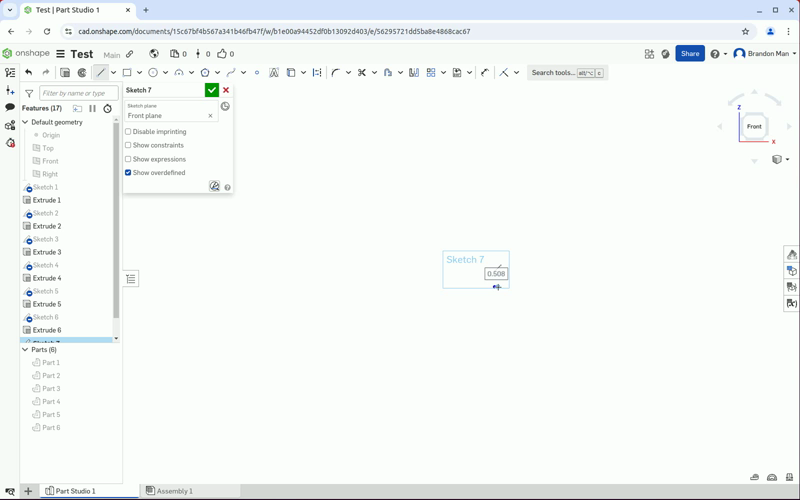
key_down(shift)
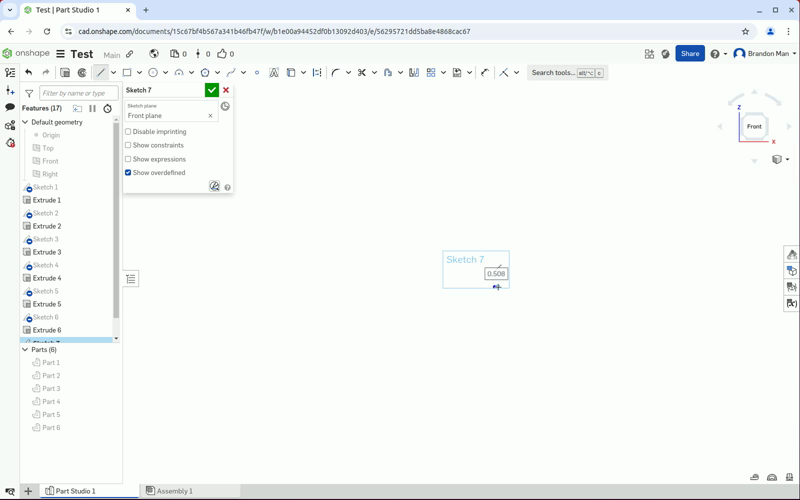
mouse_move(498, 174)
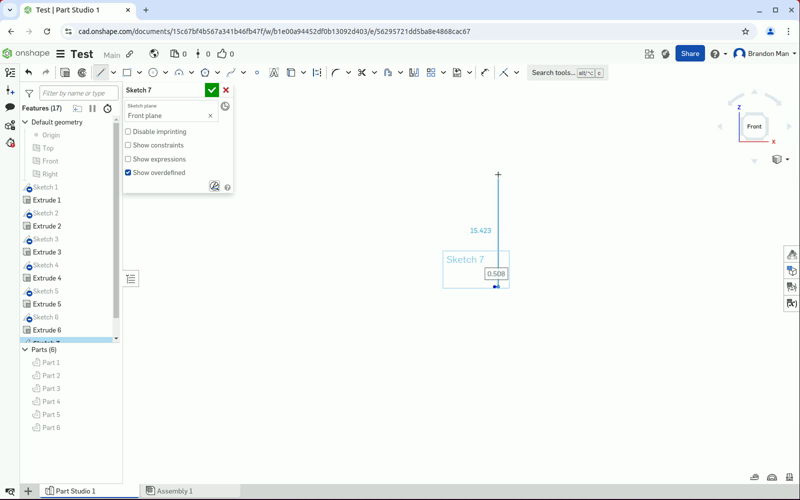
click(498, 174)
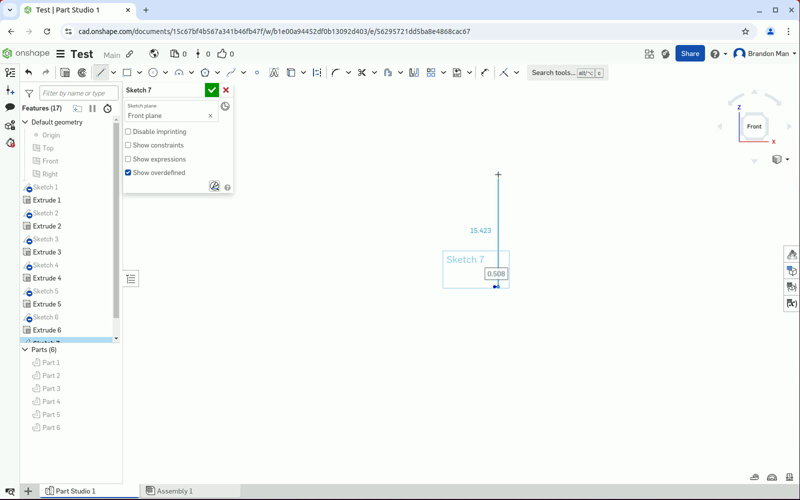
key_up(shift)
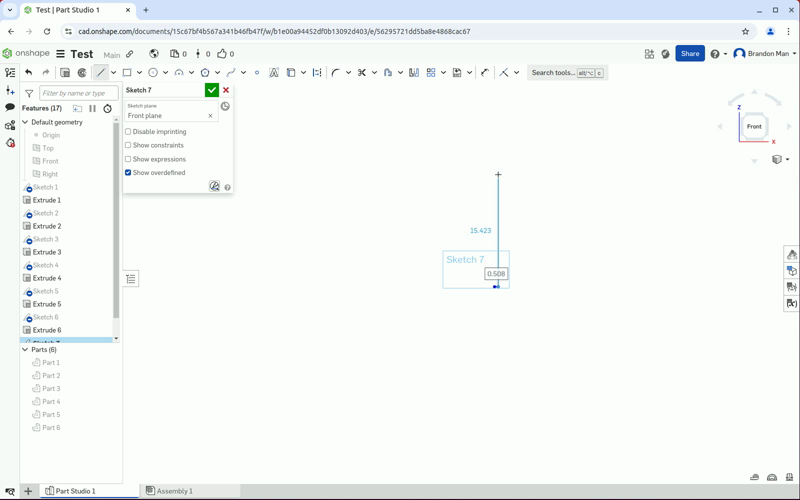
key_down(shift)
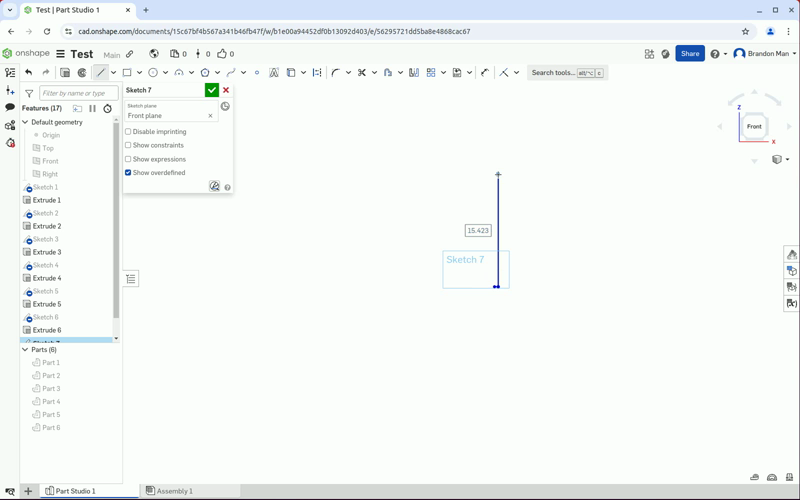
mouse_move(528, 174)
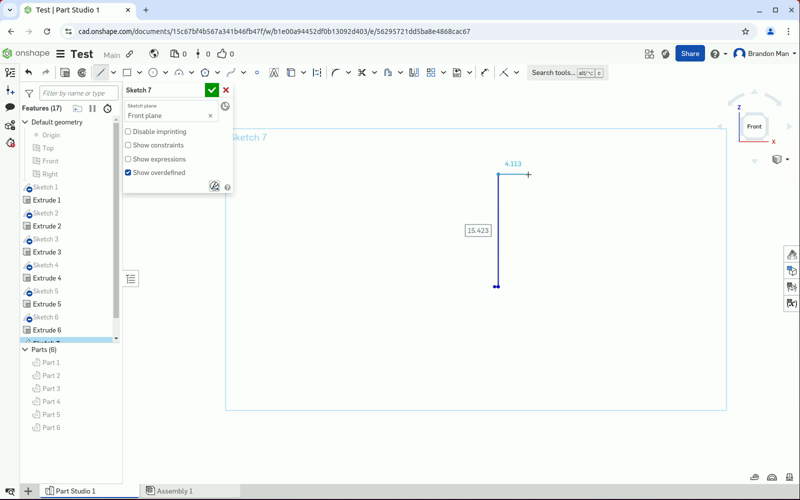
mouse_move(494, 174)
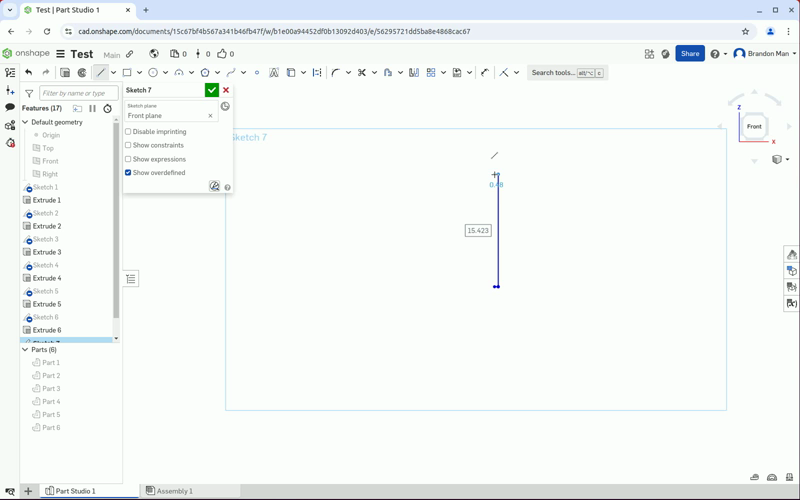
scroll(6)
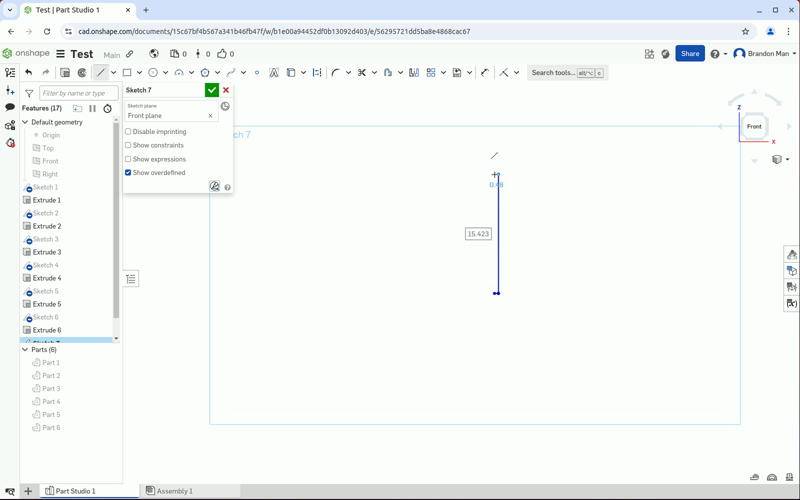
scroll(6)
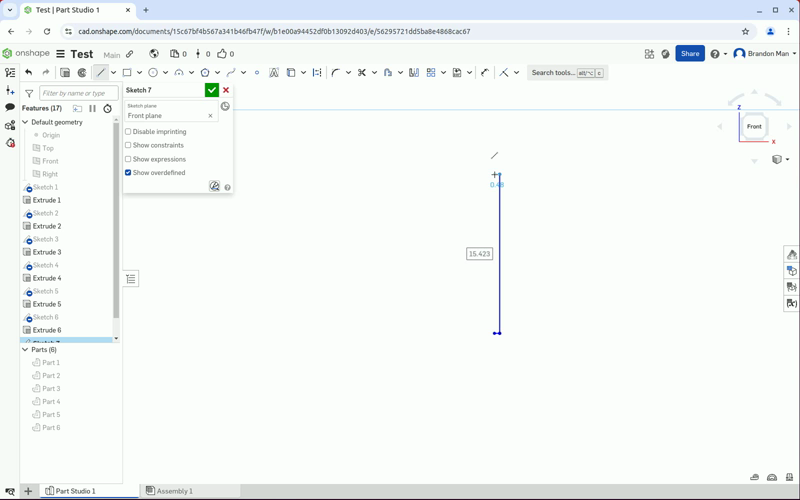
scroll(6)
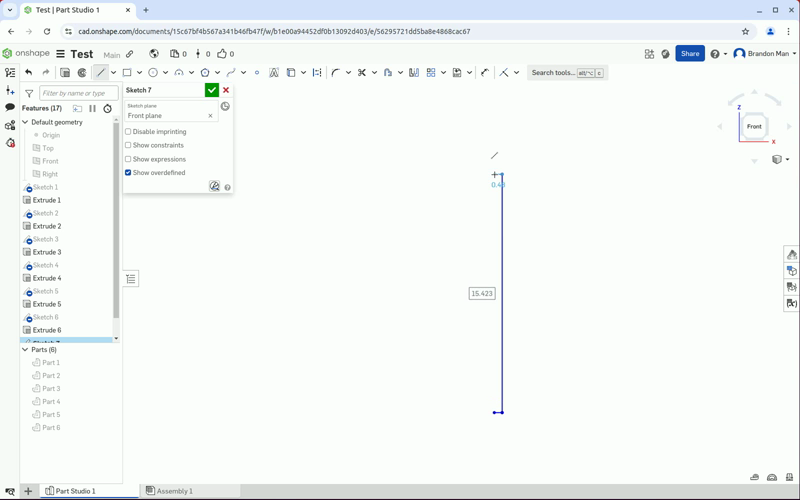
scroll(6)
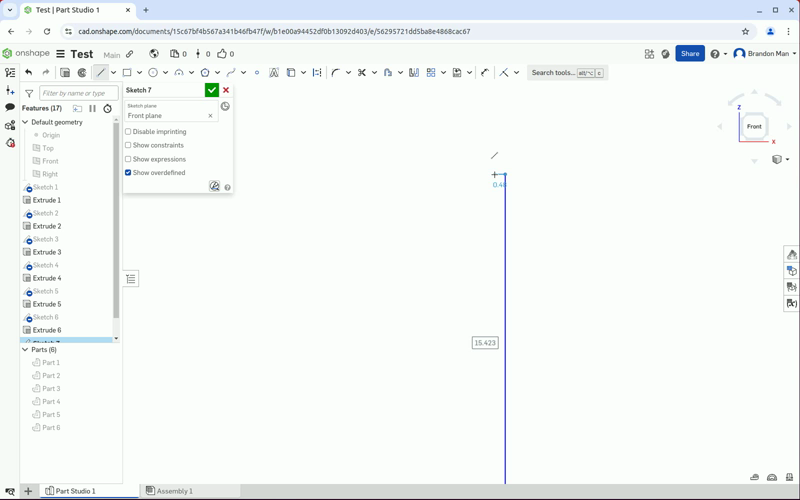
scroll(6)
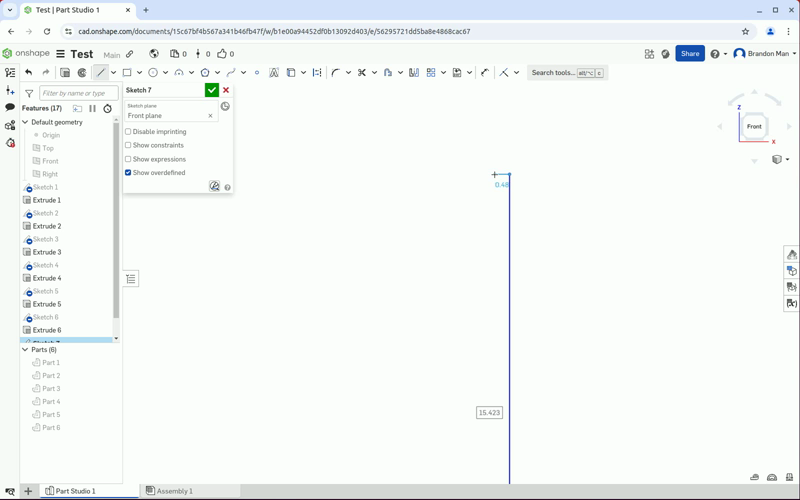
scroll(6)
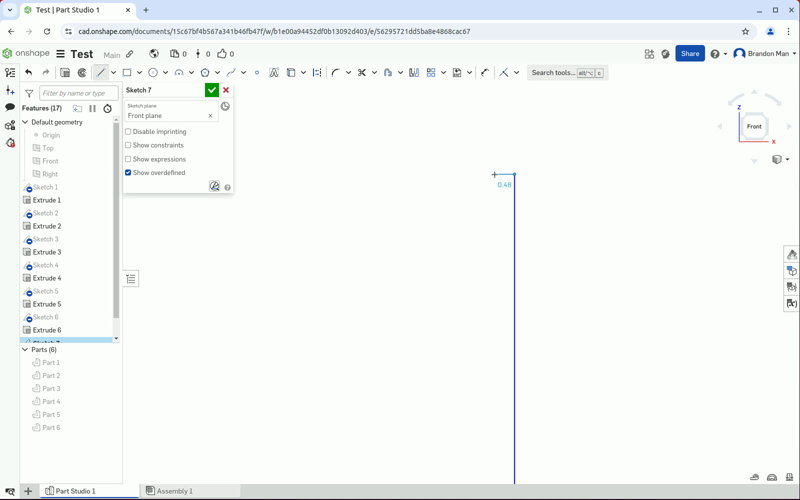
scroll(6)
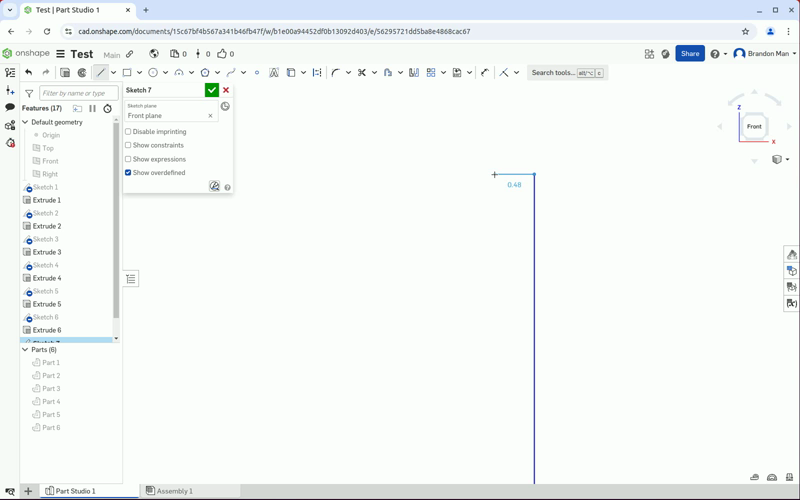
click(494, 174)
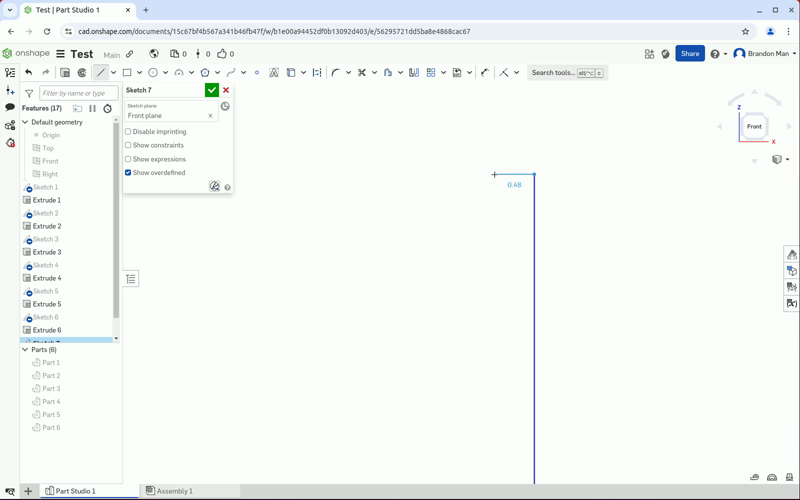
scroll(-6)
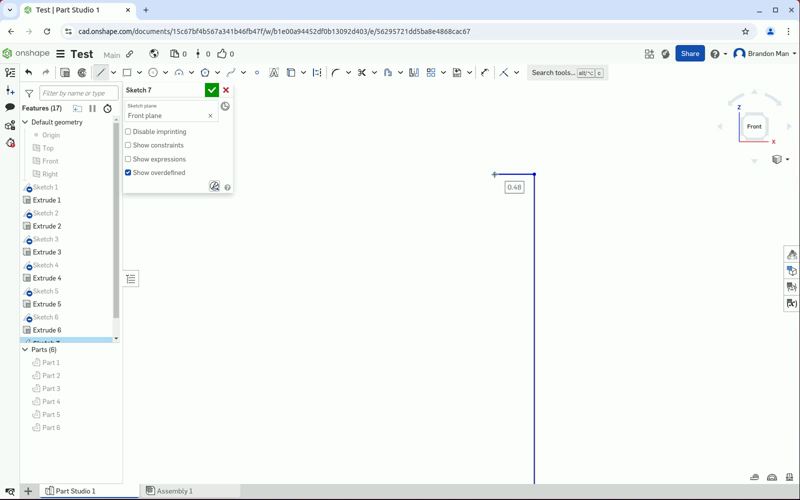
scroll(-6)
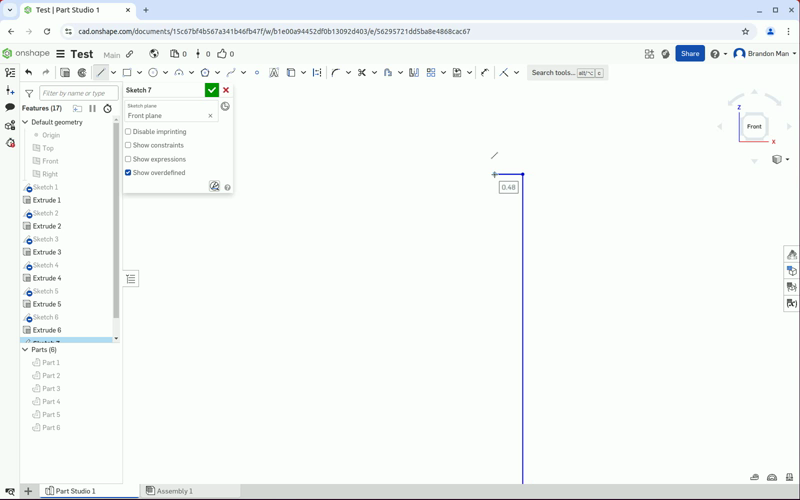
scroll(-6)
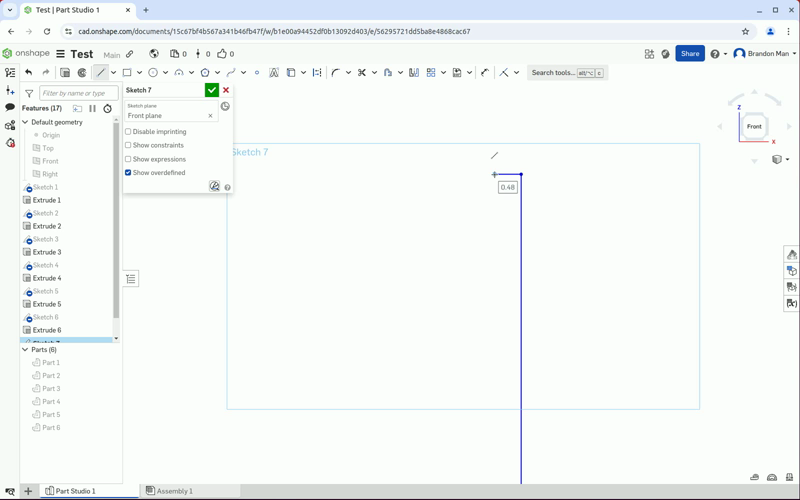
scroll(-6)
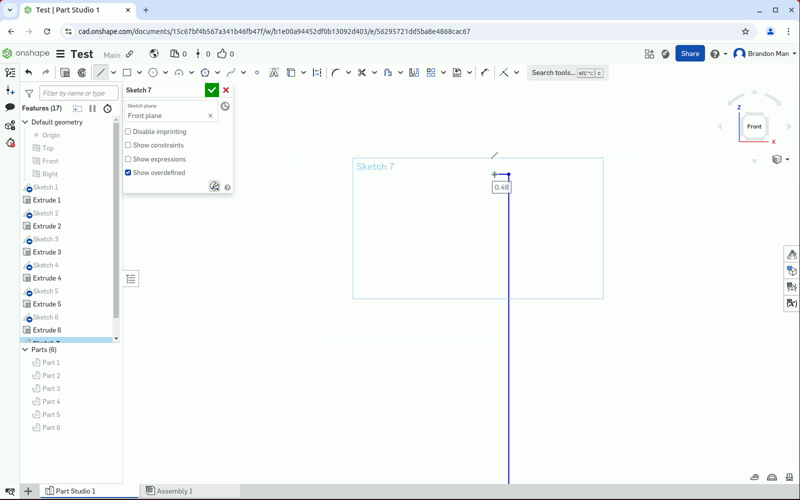
scroll(-6)
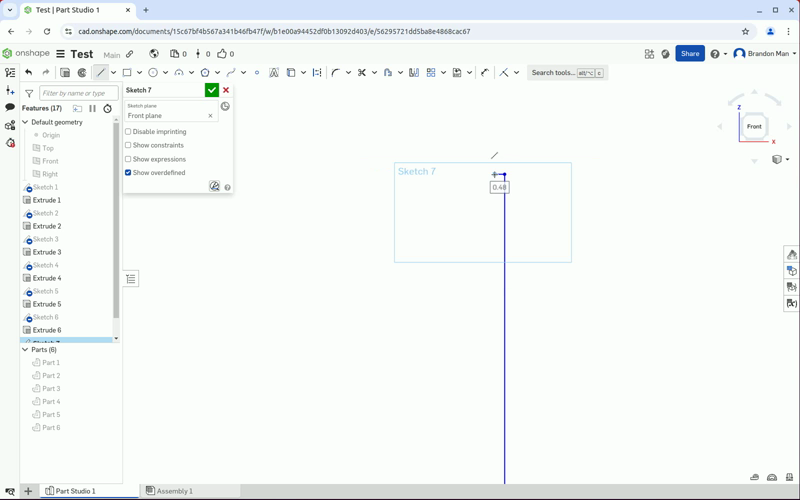
scroll(-6)
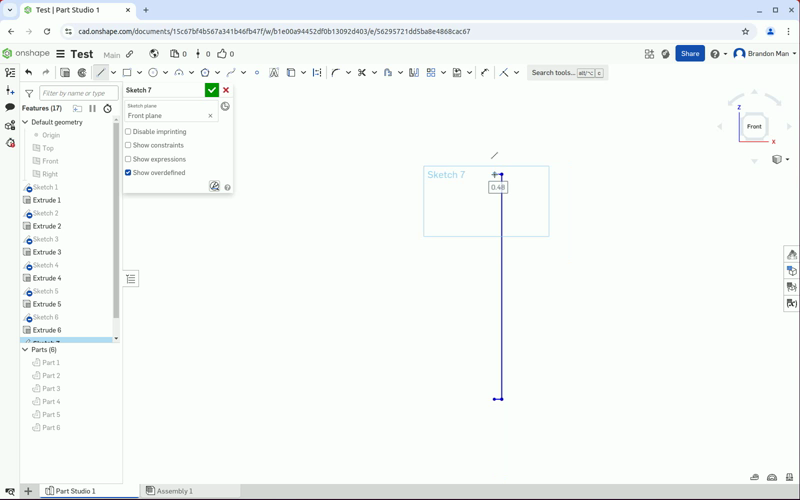
scroll(-6)
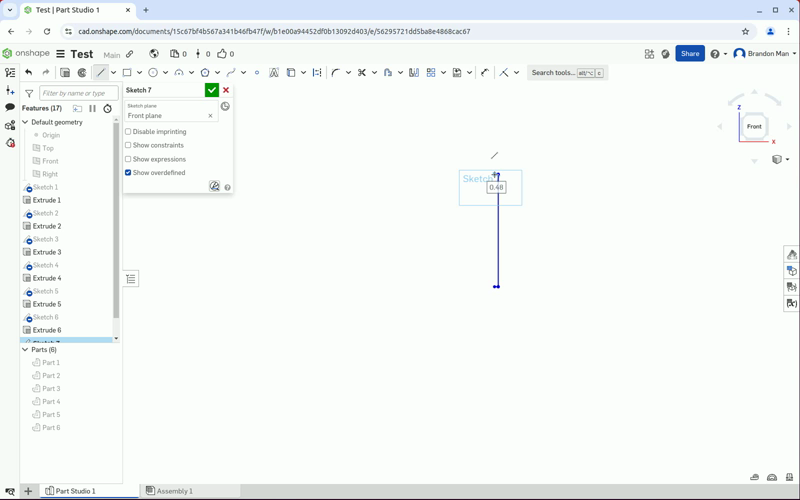
key_up(shift)
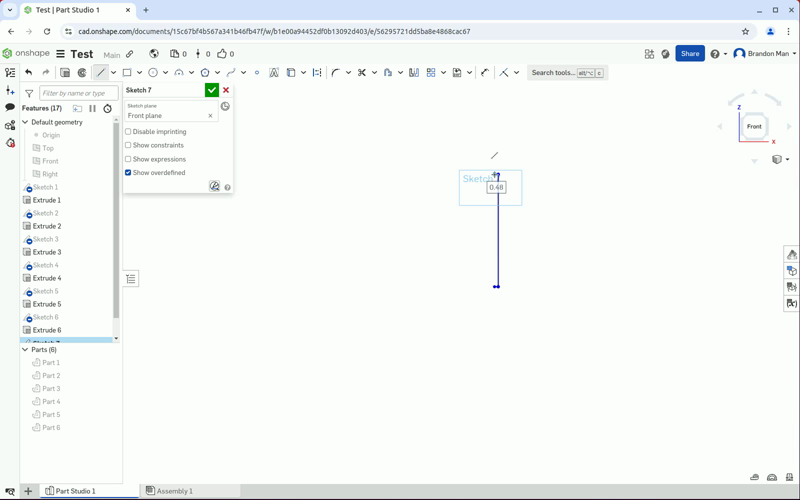
key_down(shift)
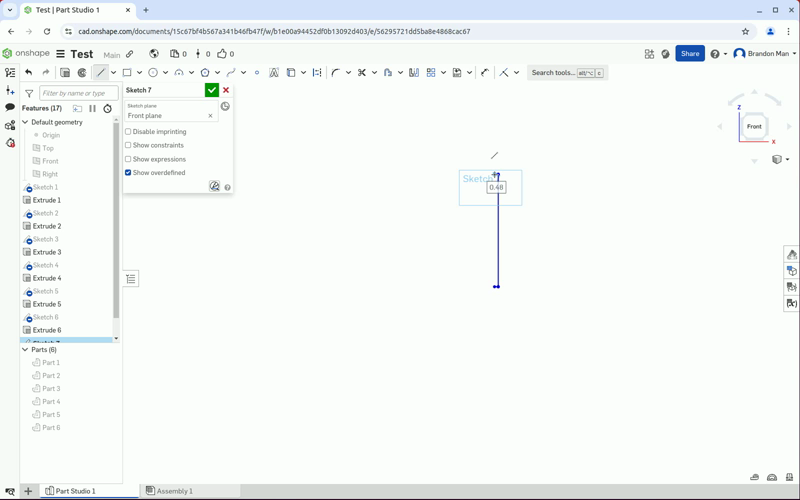
mouse_move(494, 286)
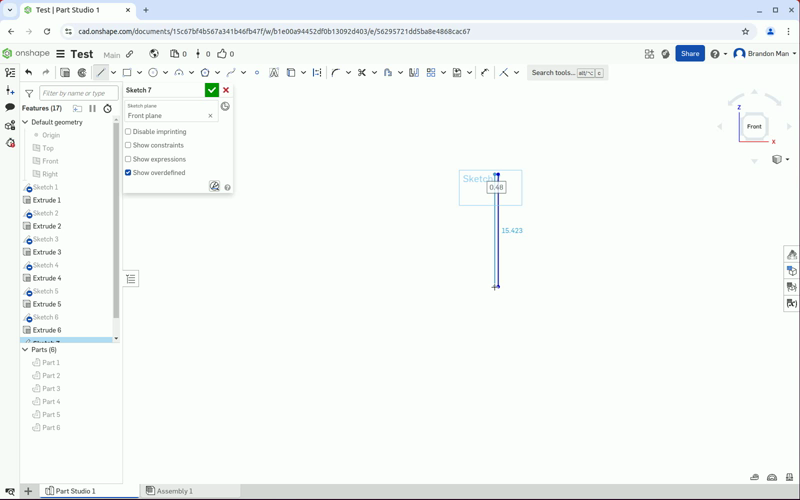
scroll(6)
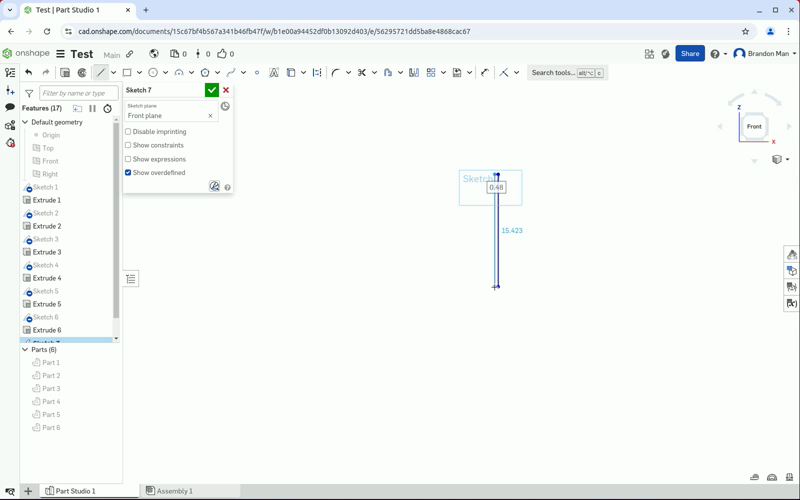
scroll(6)
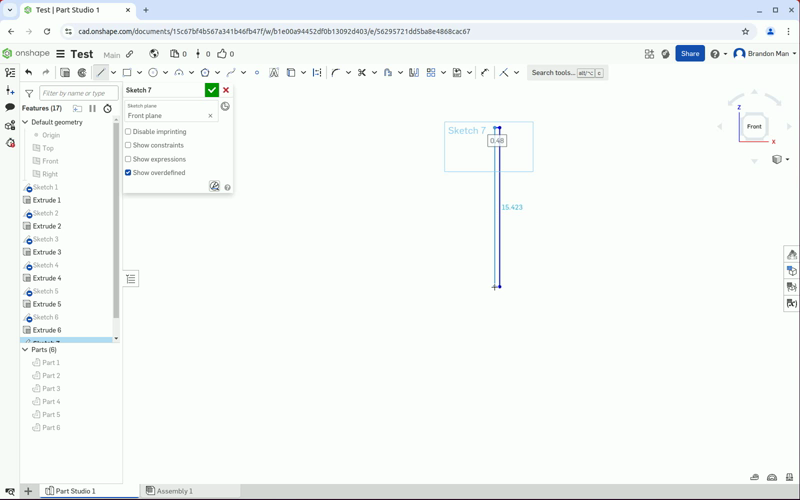
scroll(6)
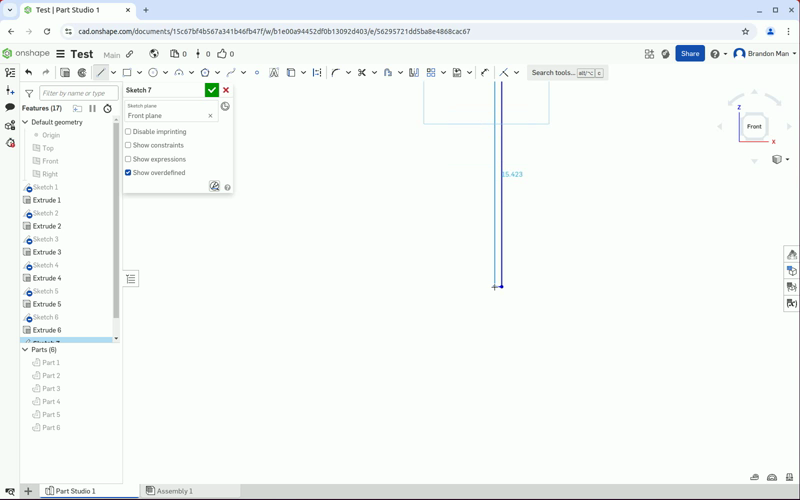
scroll(6)
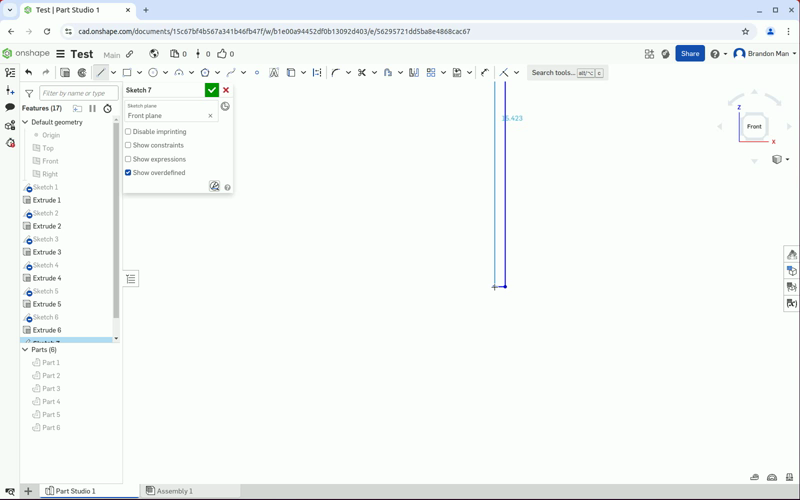
scroll(6)
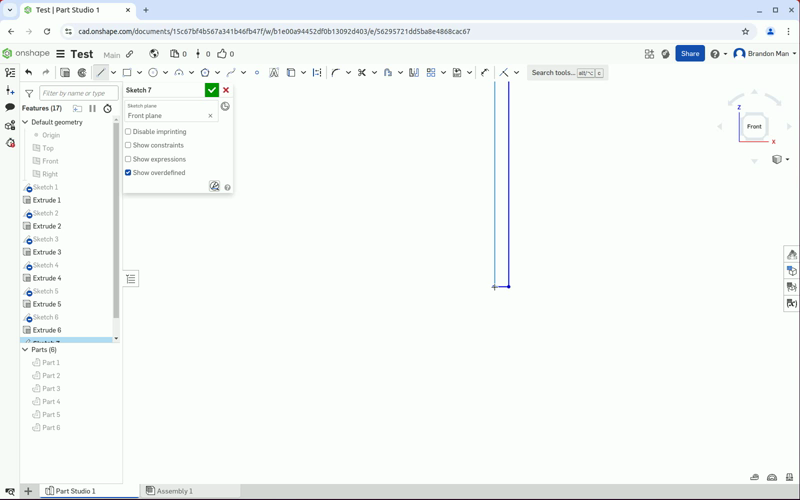
scroll(6)
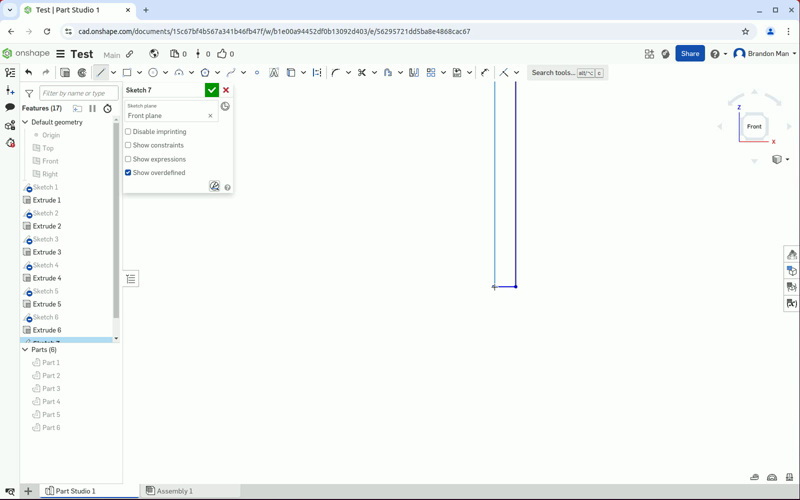
scroll(6)
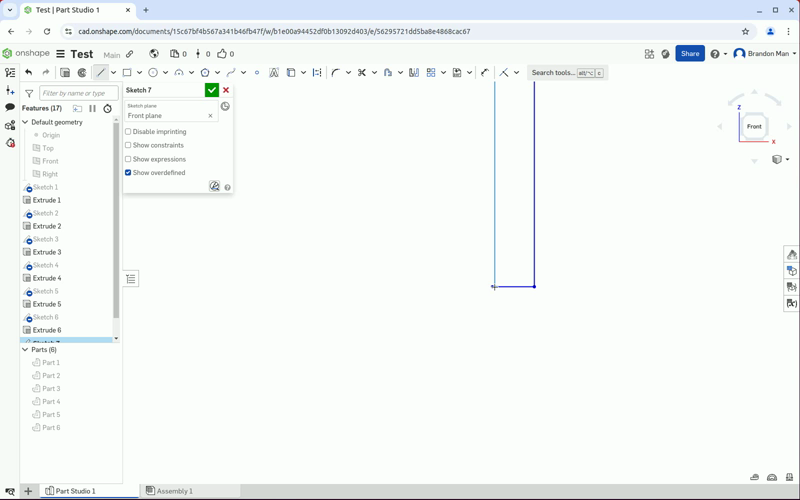
key_up(shift)
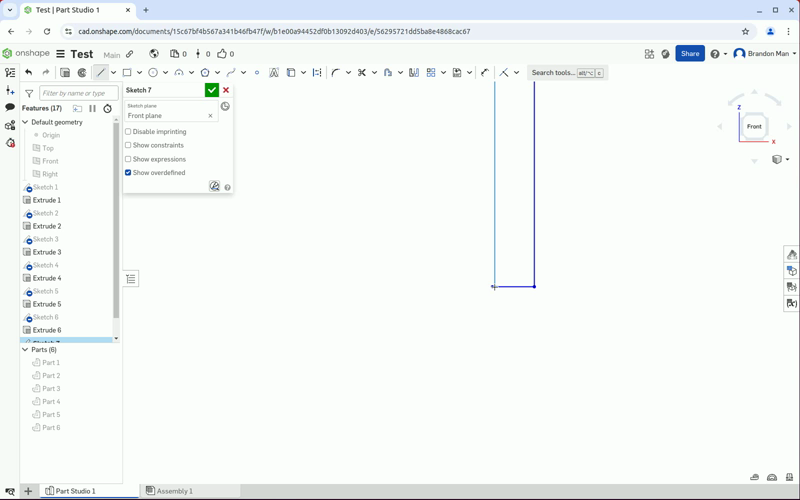
click(494, 286)
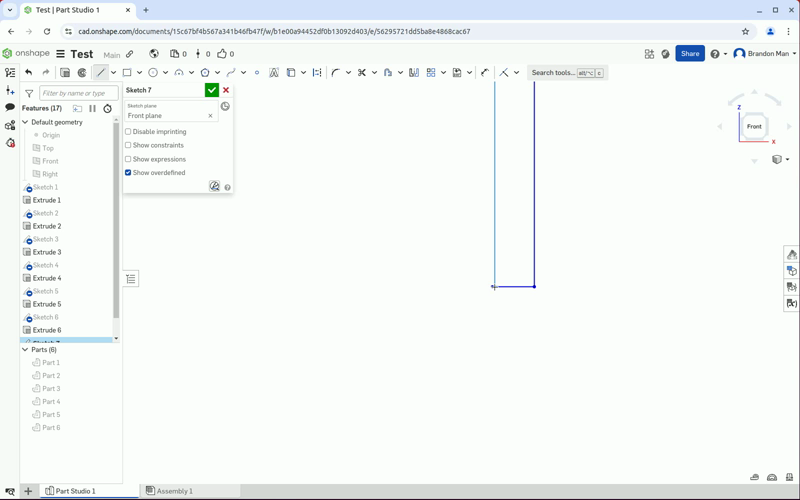
scroll(-6)
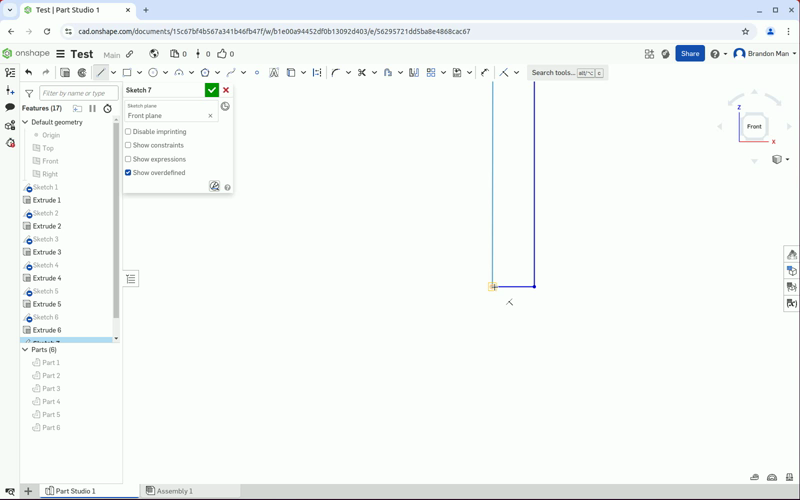
scroll(-6)
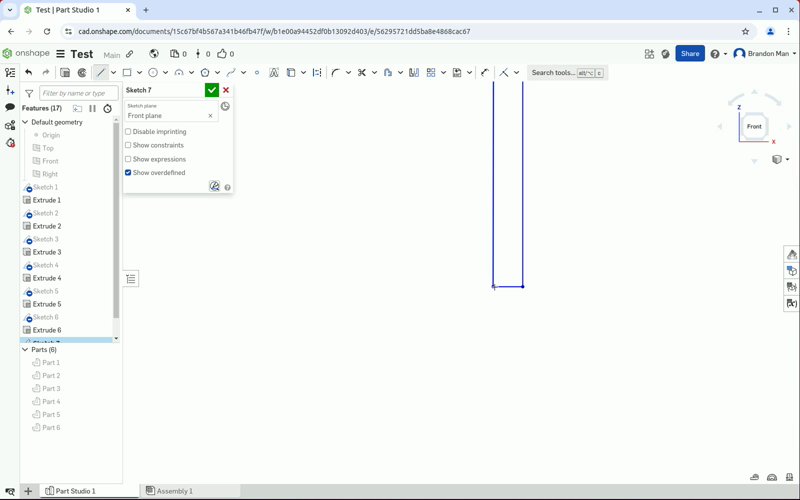
scroll(-6)
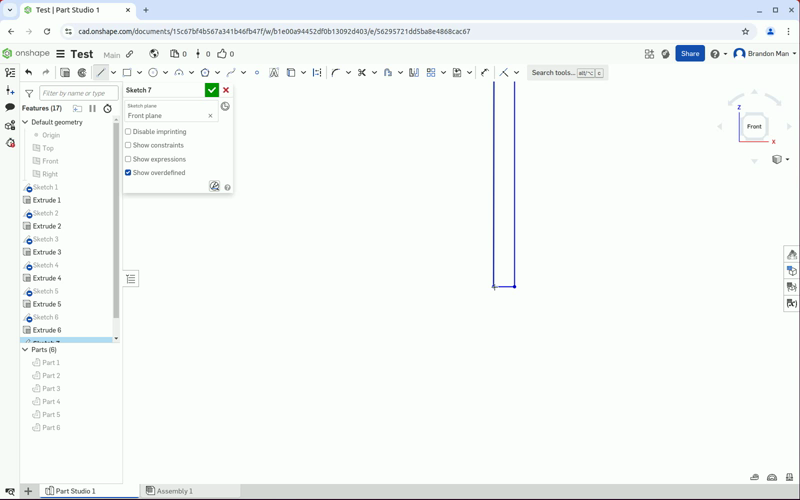
scroll(-6)
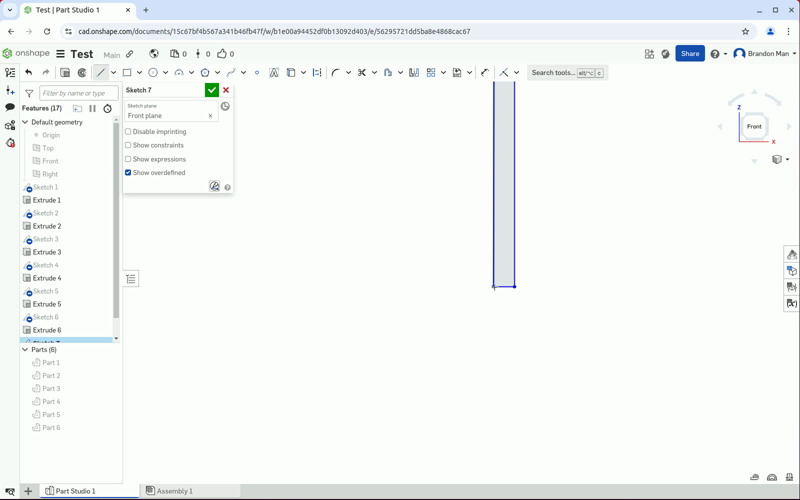
scroll(-6)
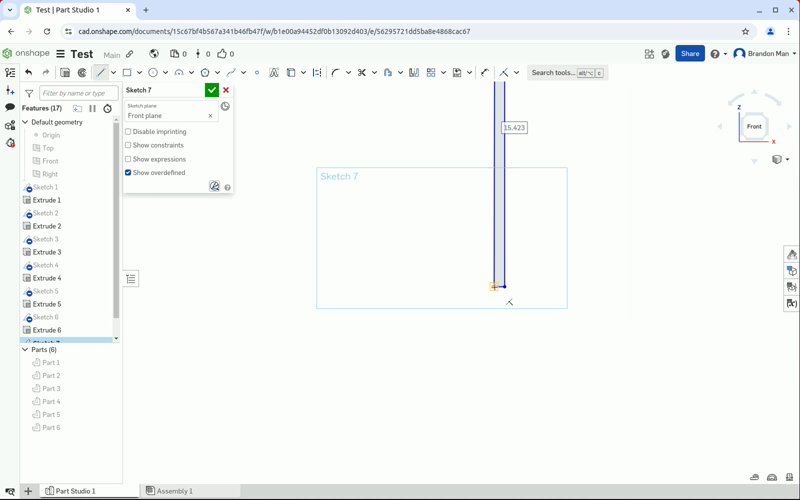
scroll(-6)
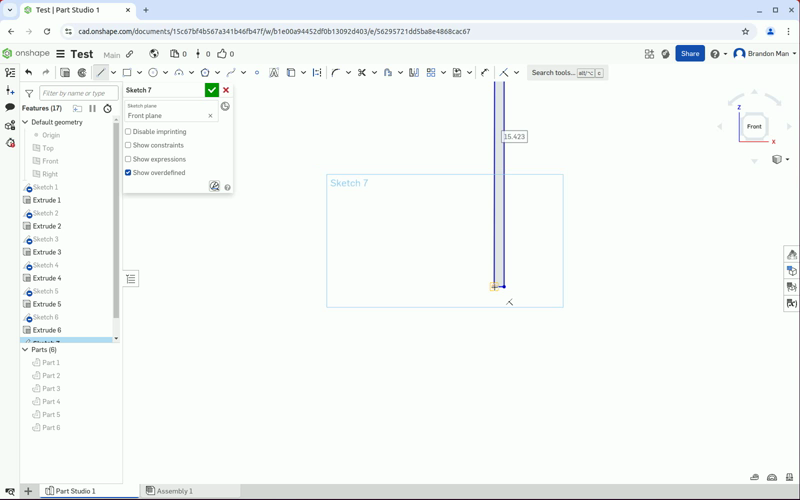
scroll(-6)
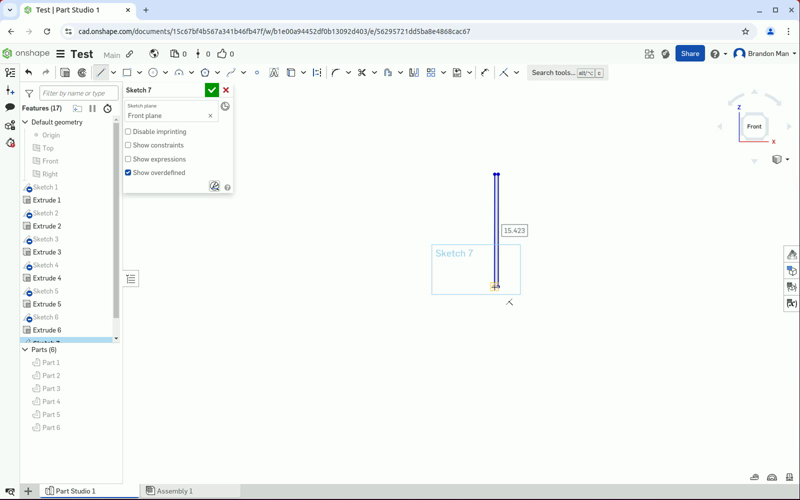
key(esc)
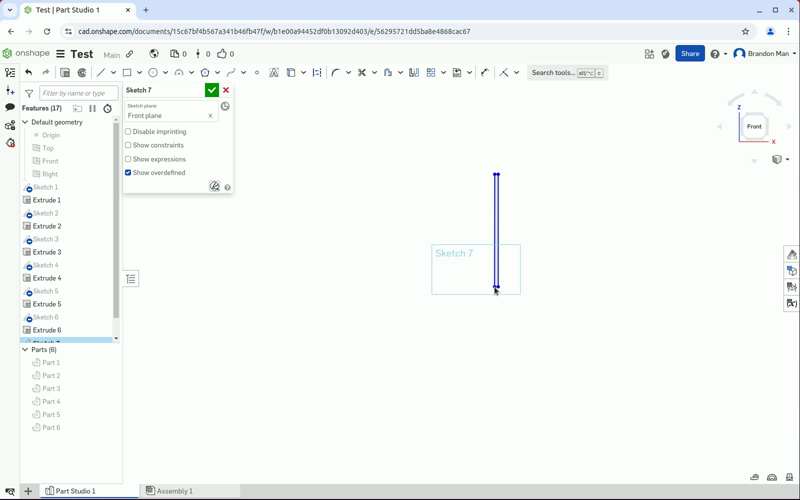
mouse_move(497, 268)
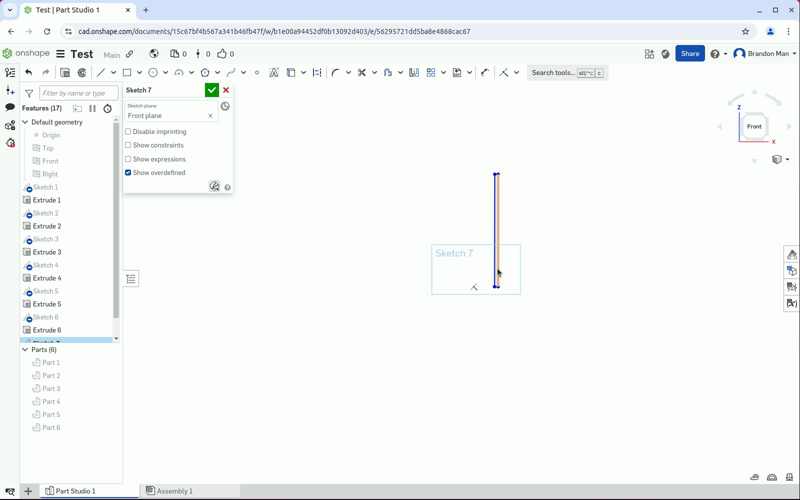
scroll(6)
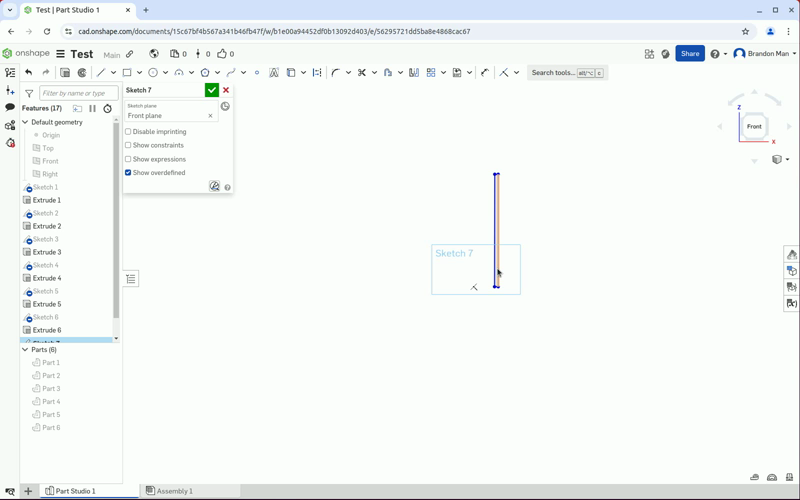
scroll(6)
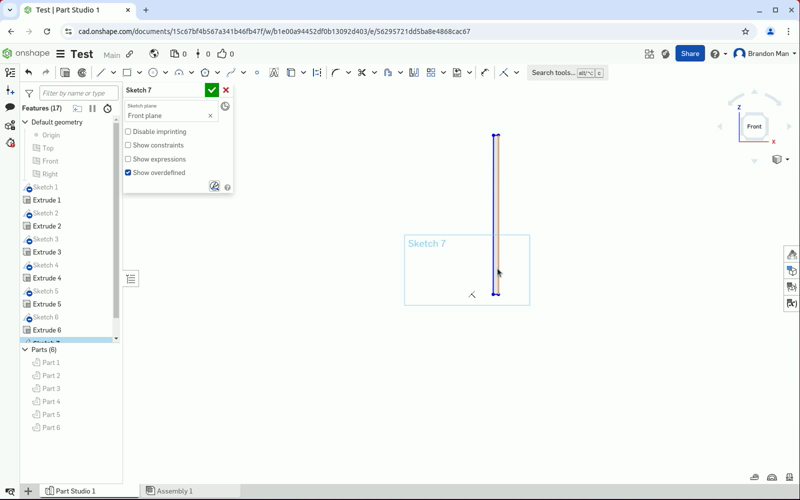
scroll(6)
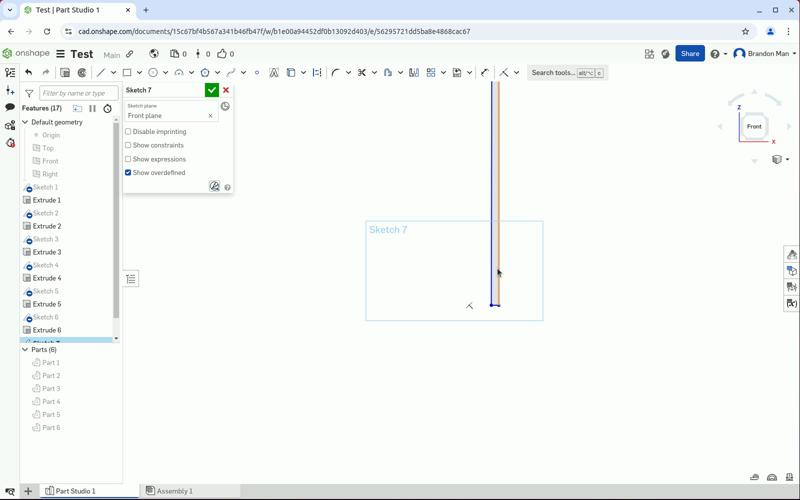
scroll(6)
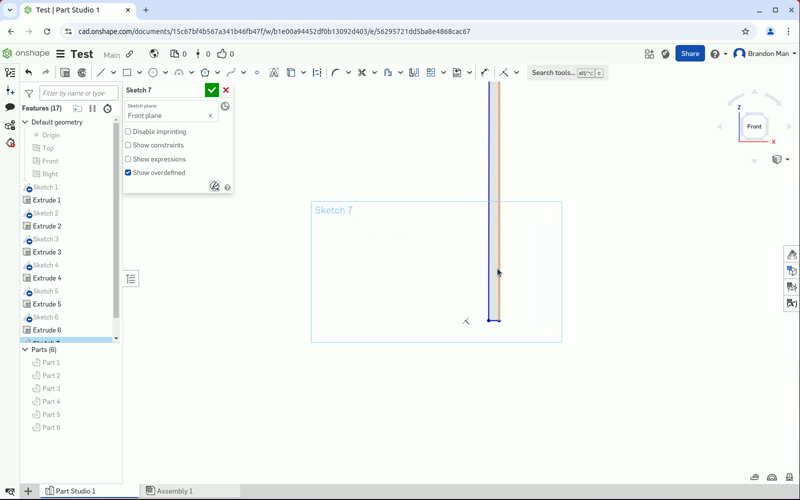
scroll(6)
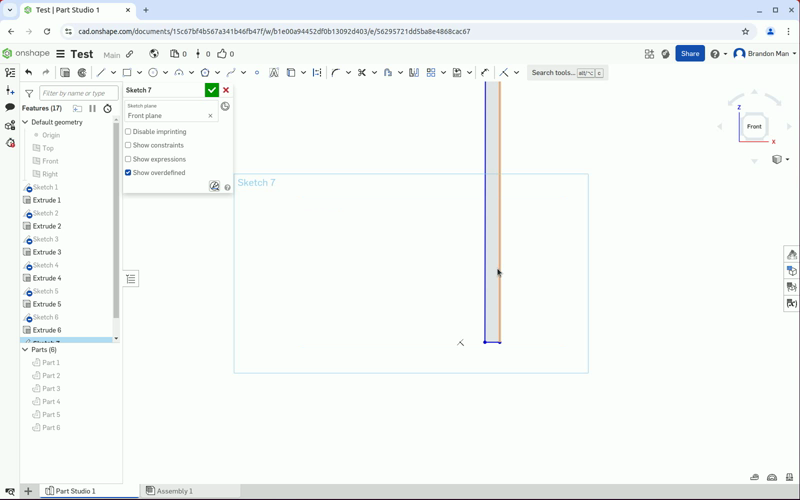
scroll(6)
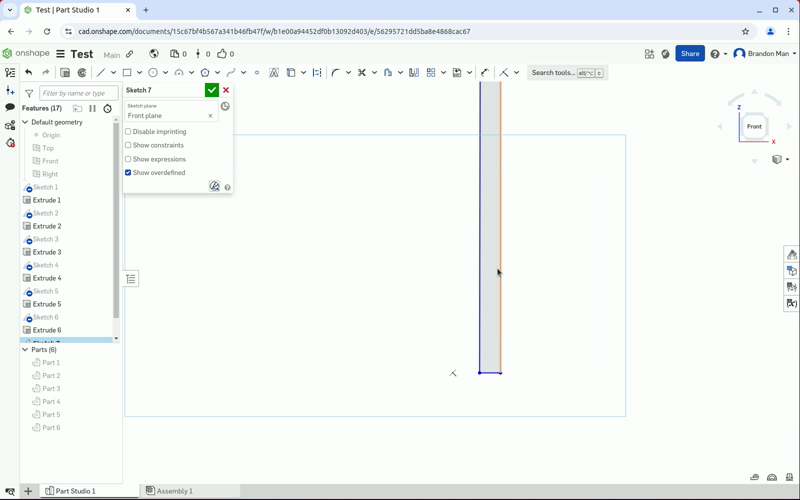
scroll(6)
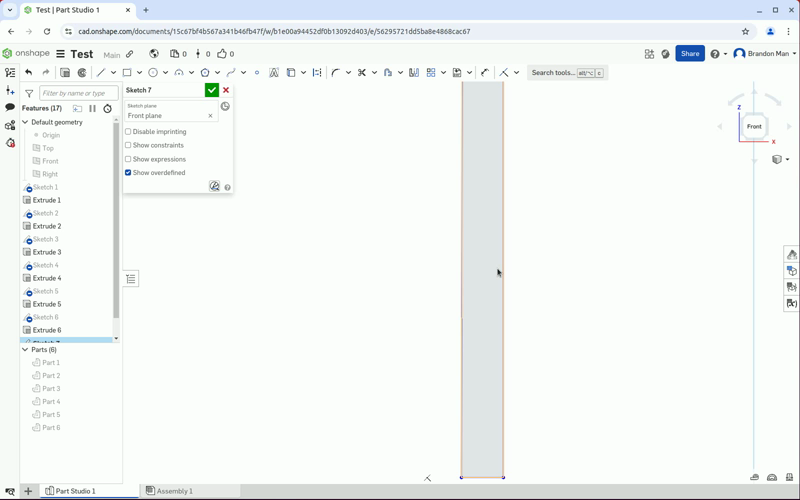
click(497, 268)
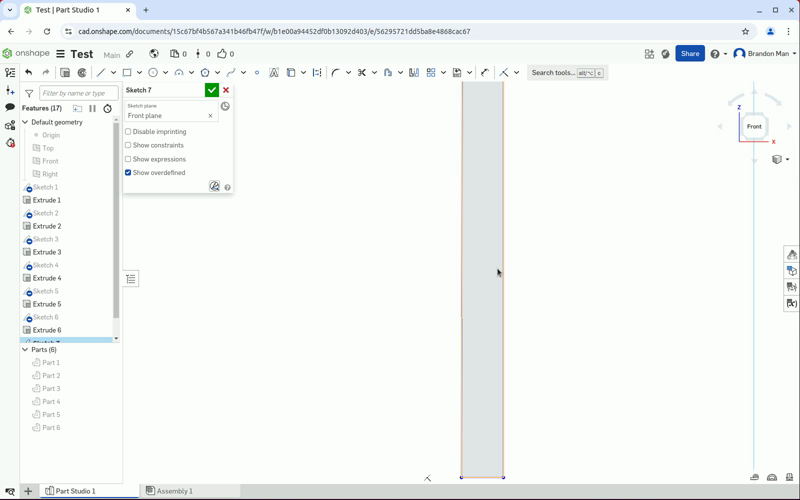
scroll(-6)
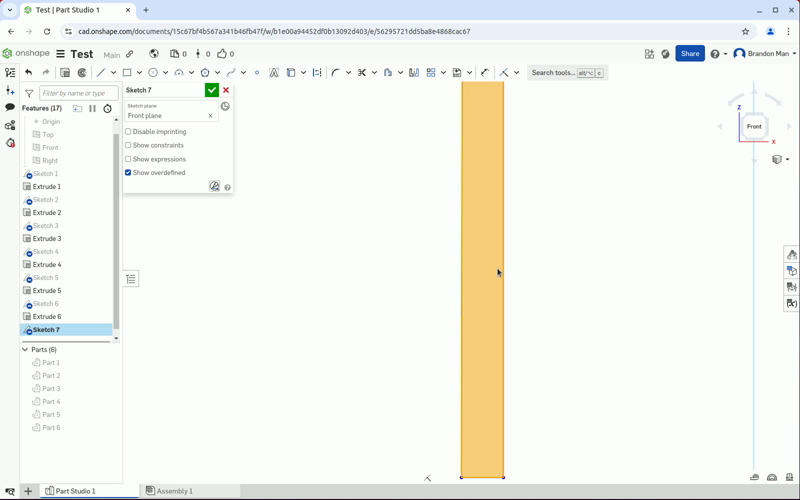
scroll(-6)
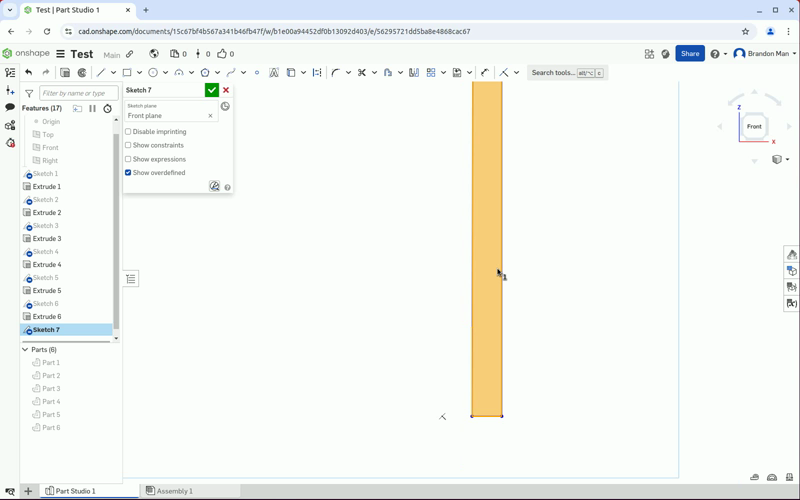
scroll(-6)
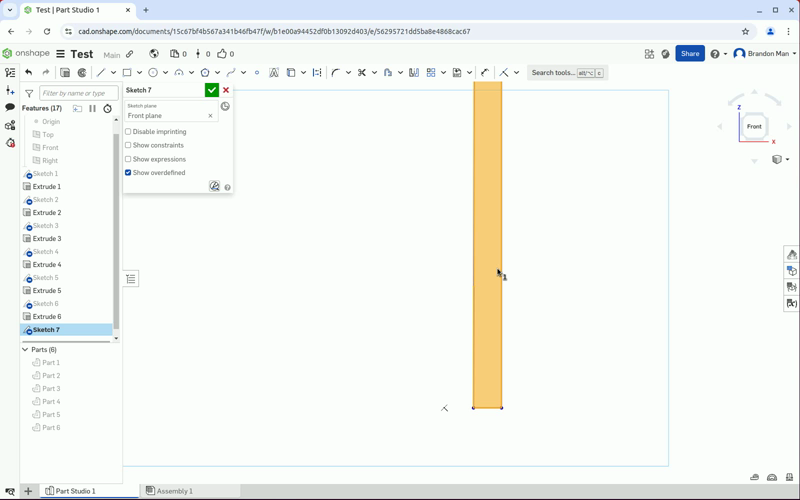
scroll(-6)
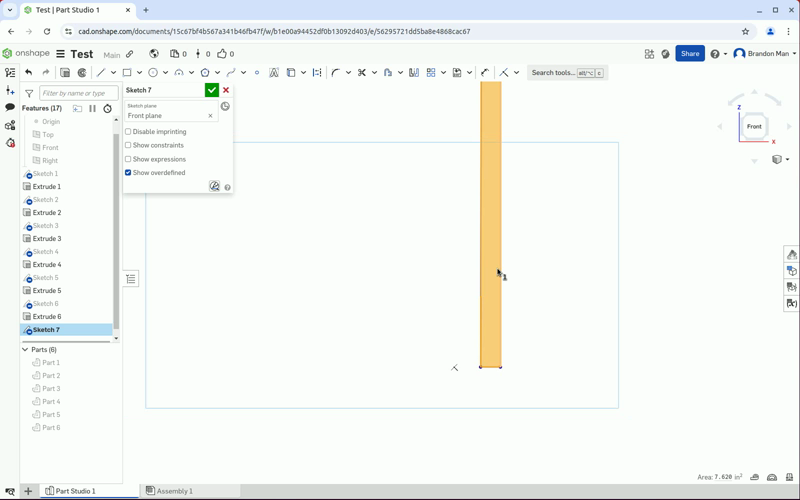
scroll(-6)
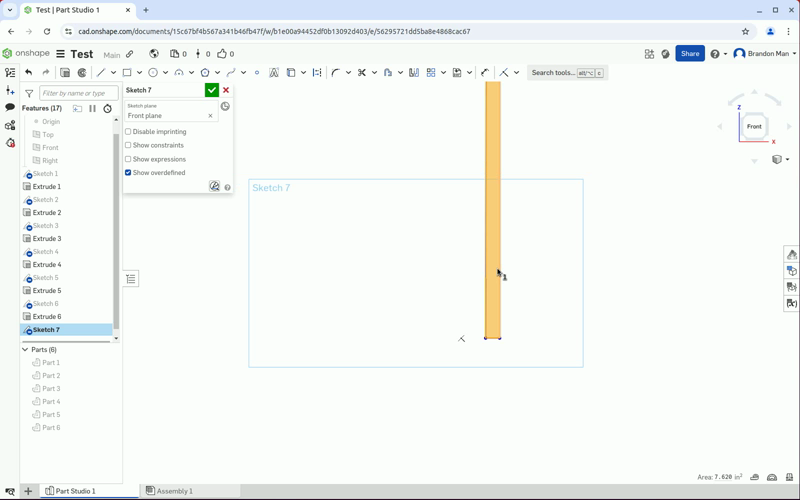
scroll(-6)
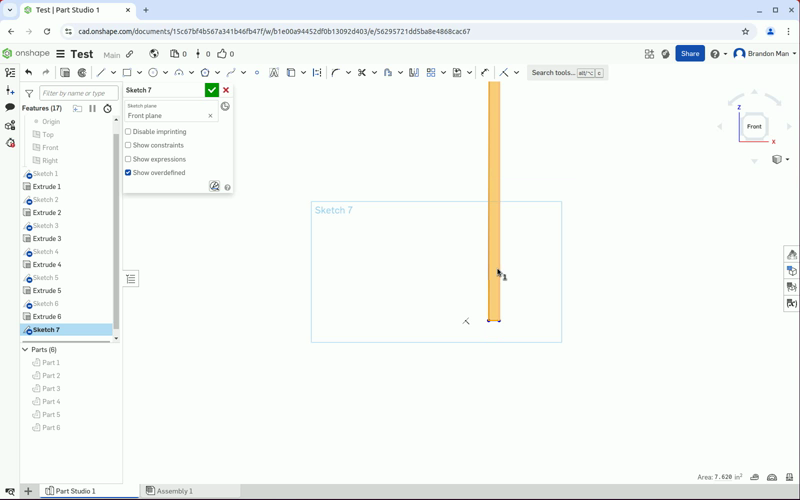
scroll(-6)
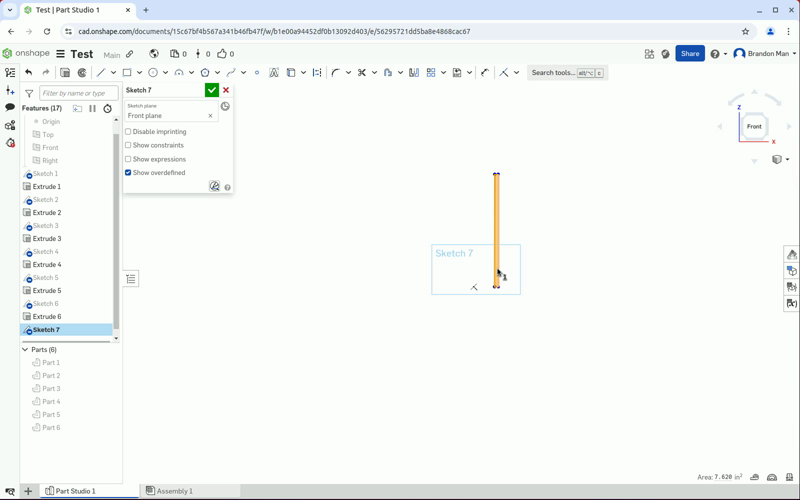
mouse_move(73, 352)
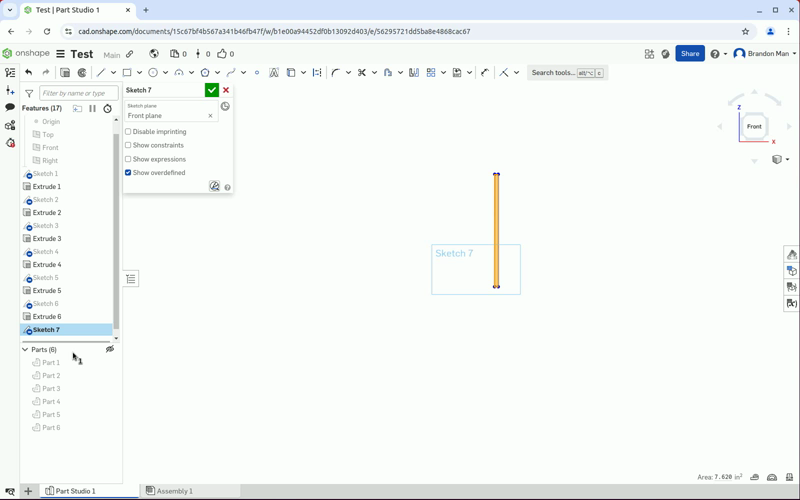
key(shift+y)
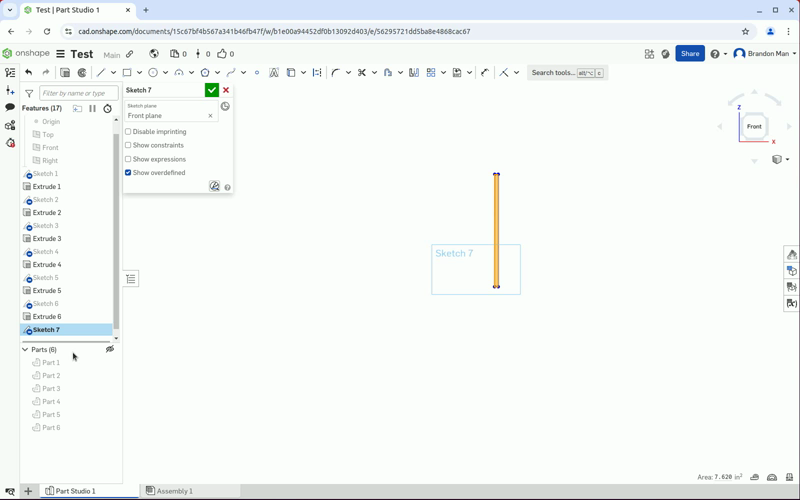
key(shift+e)
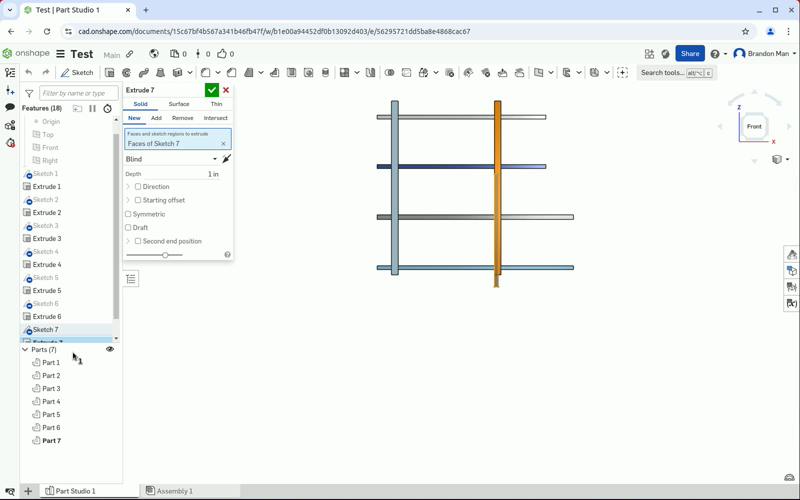
mouse_move(143, 106)
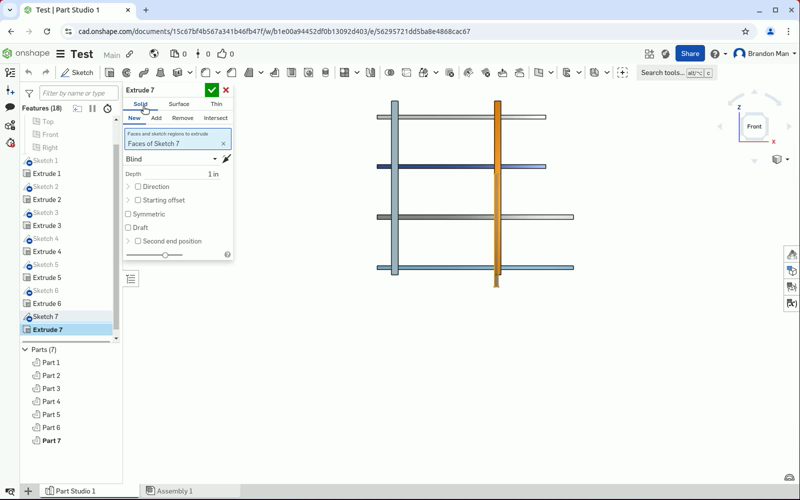
click(143, 106)
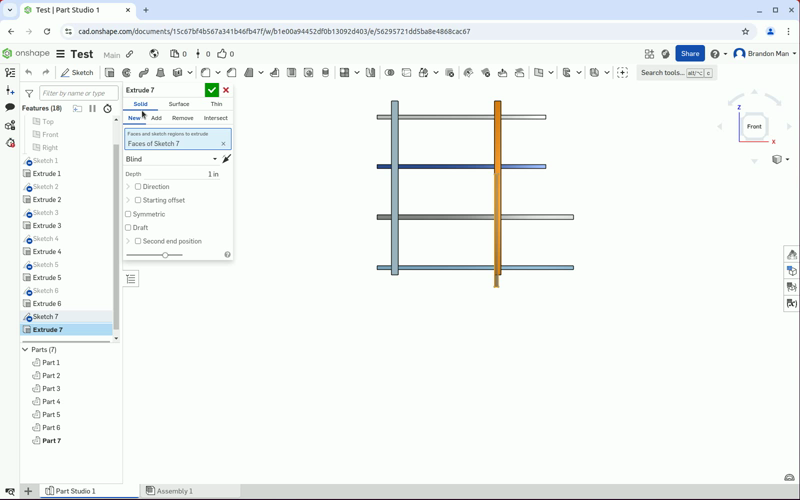
mouse_move(137, 120)
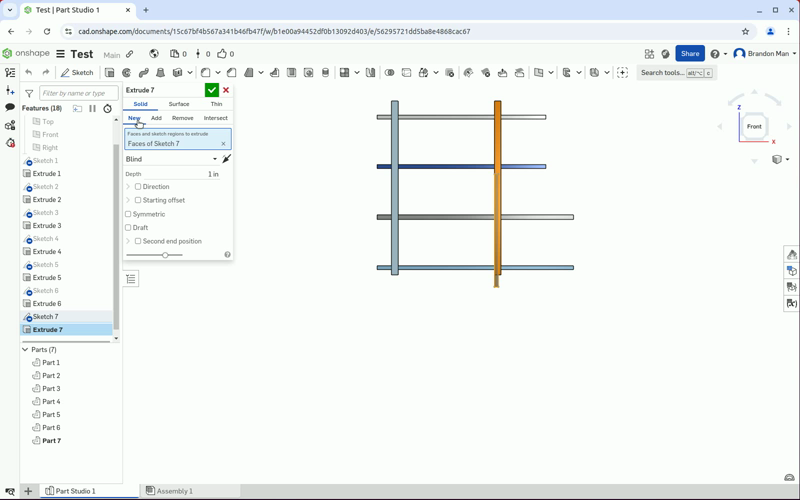
click(137, 120)
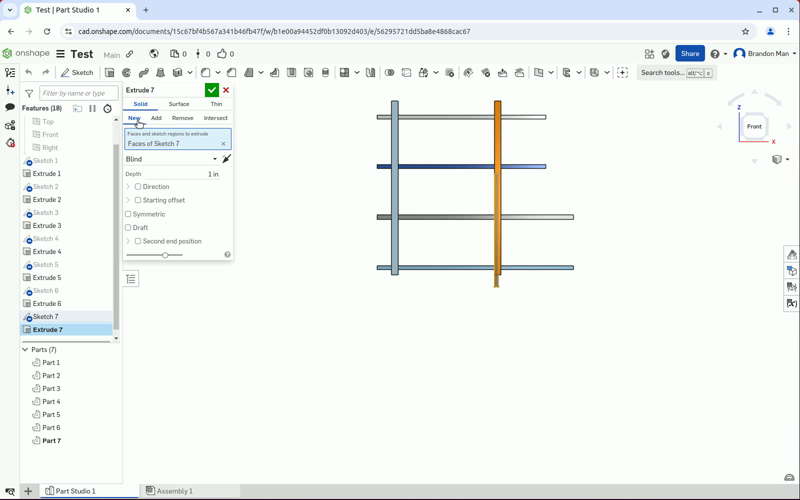
key(tab, 4)
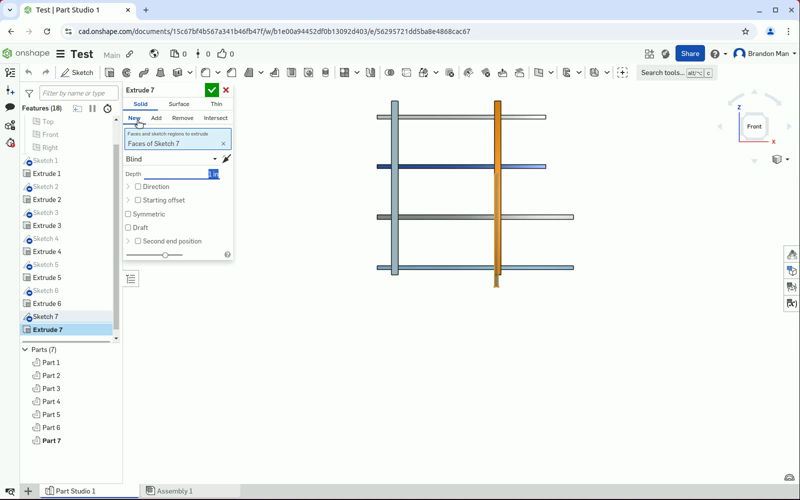
text(0.481)
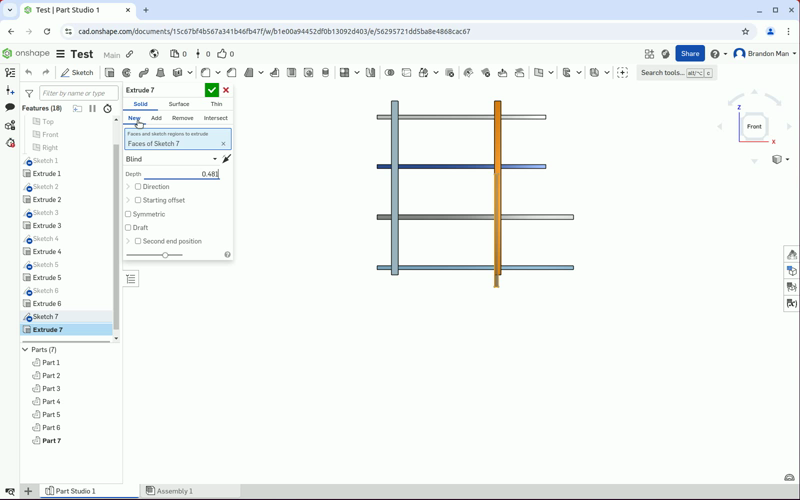
key(tab, 3)
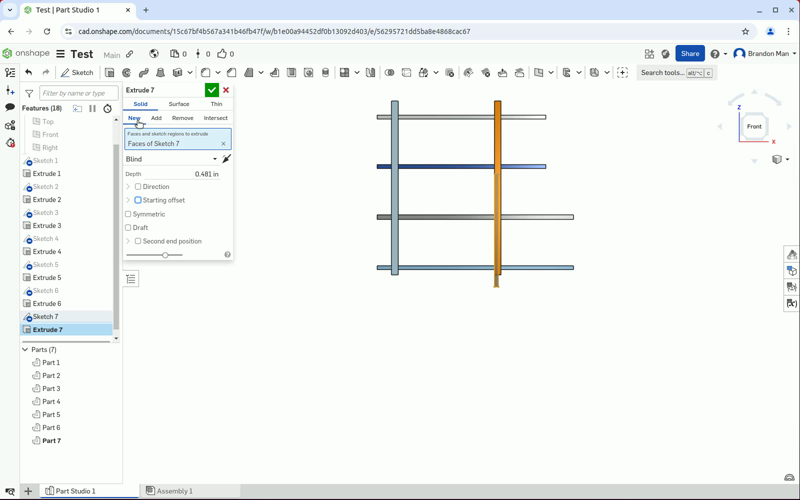
key(tab, 2)
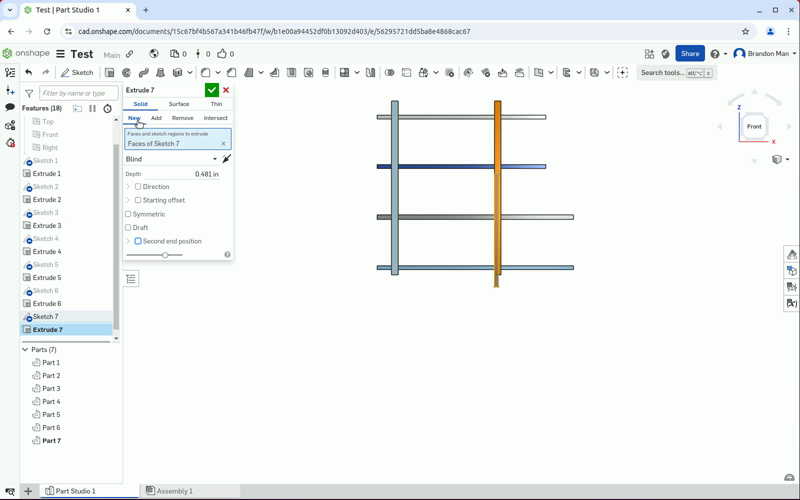
key(space)
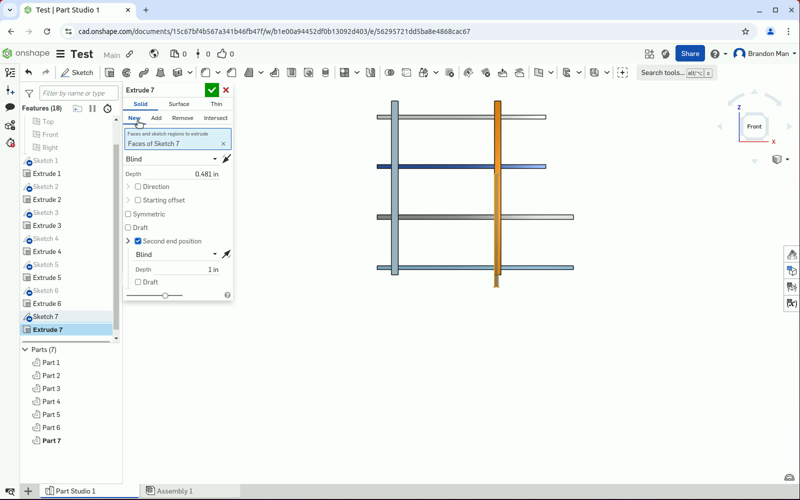
key(tab, 3)
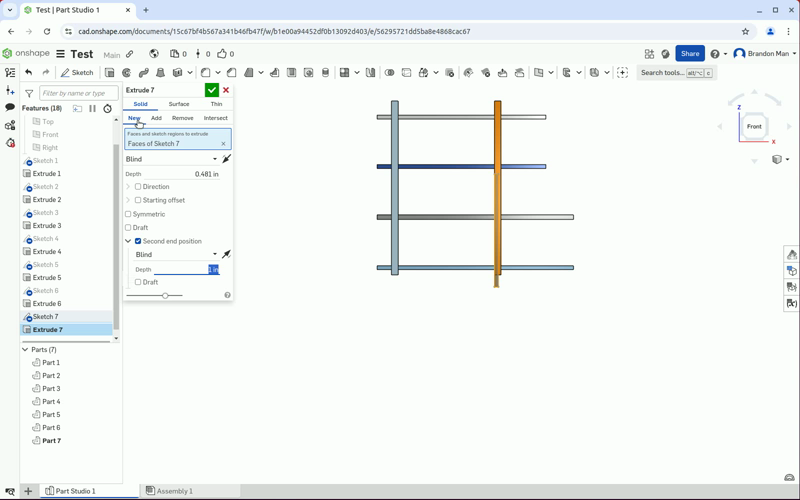
text(0.241)
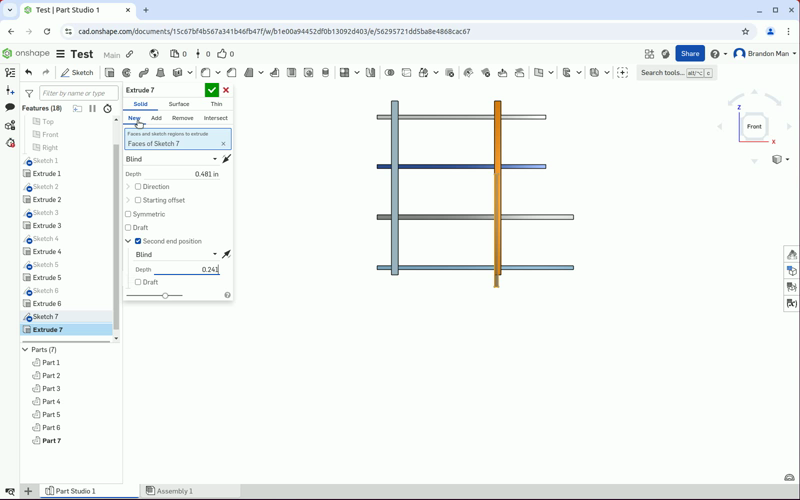
key(enter)
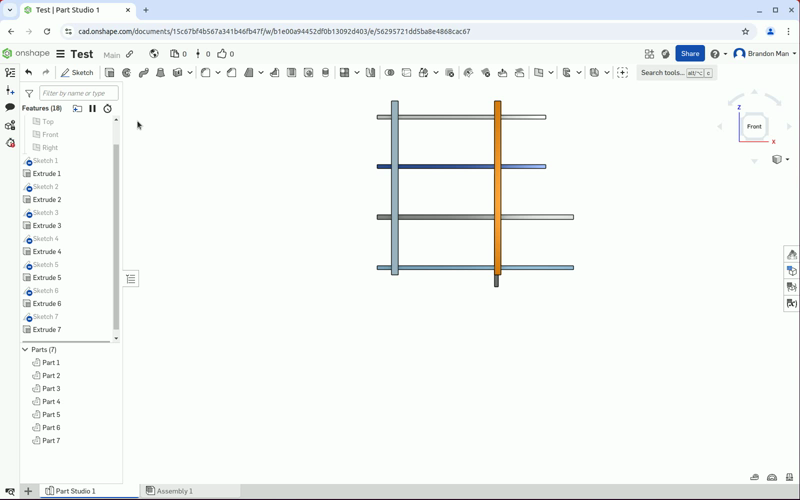
key(shift+h)
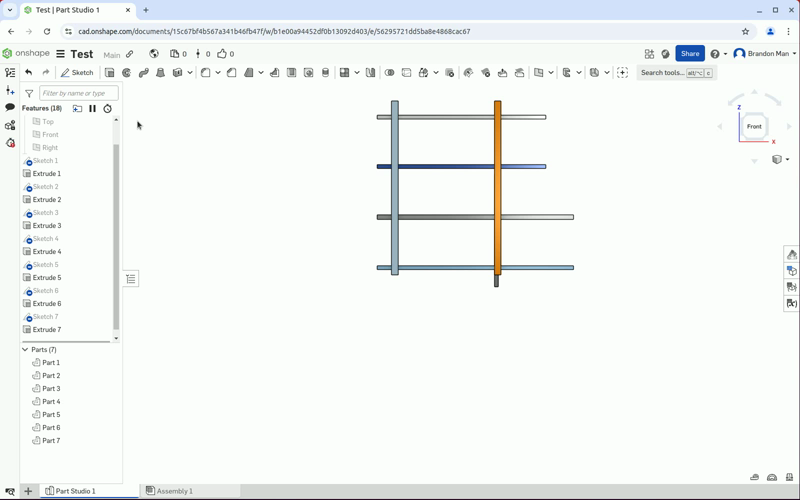
key(shift+h)
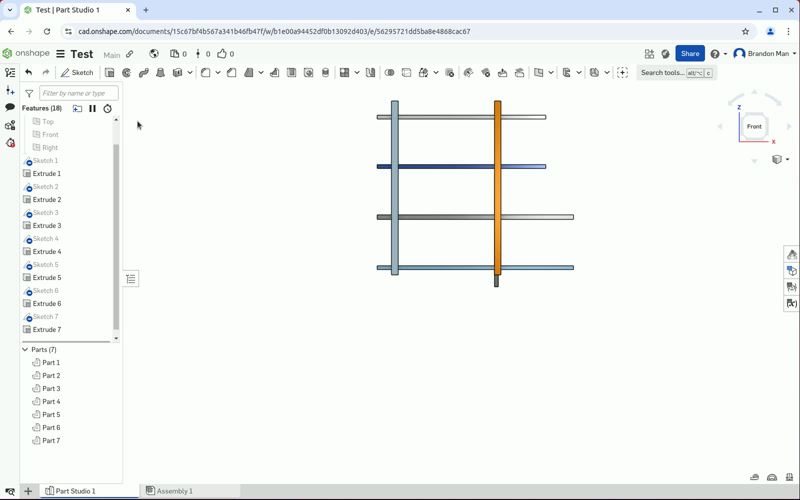
mouse_move(69, 163)
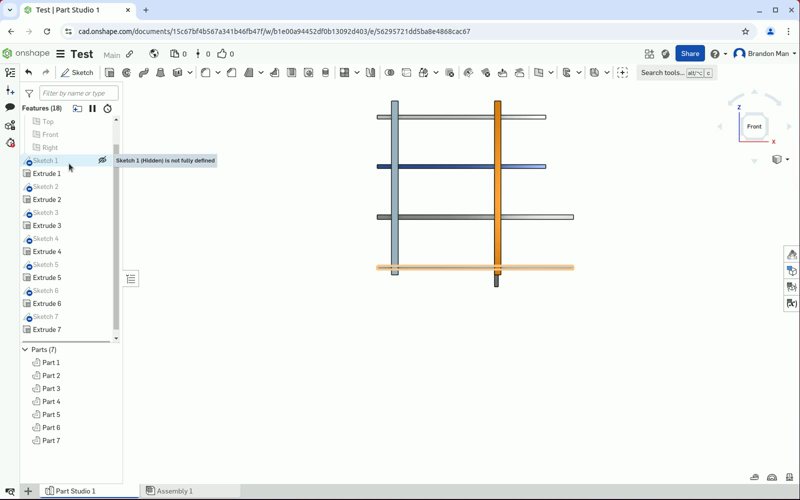
click(69, 163)
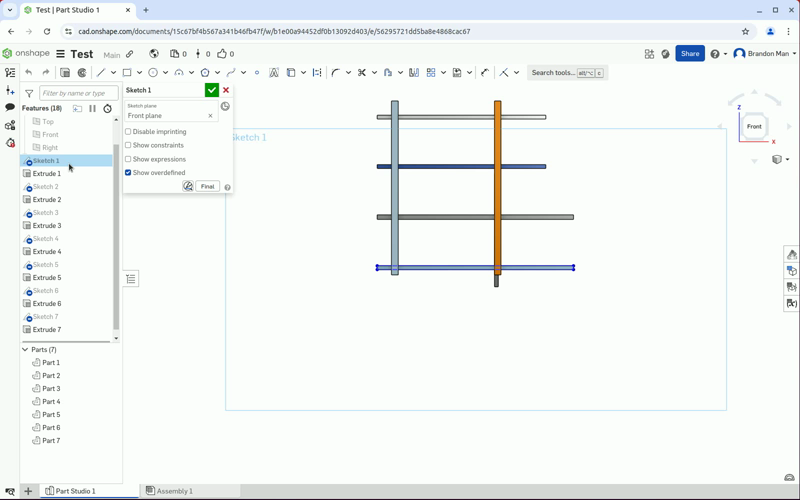
mouse_move(229, 92)
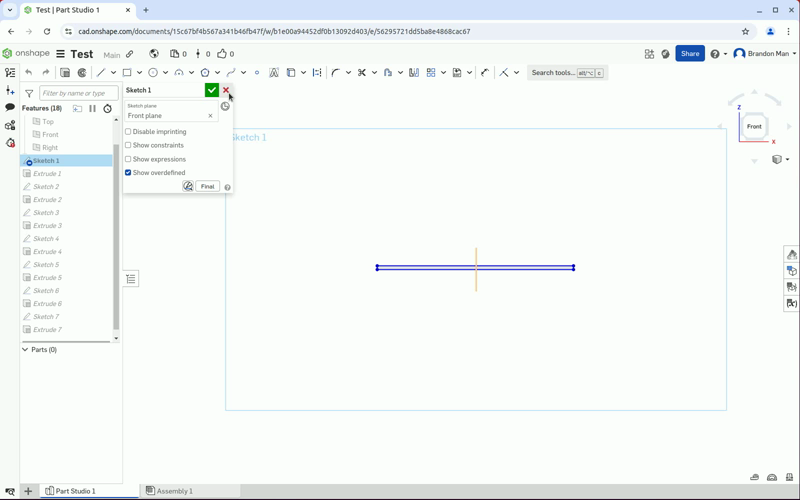
click(229, 92)
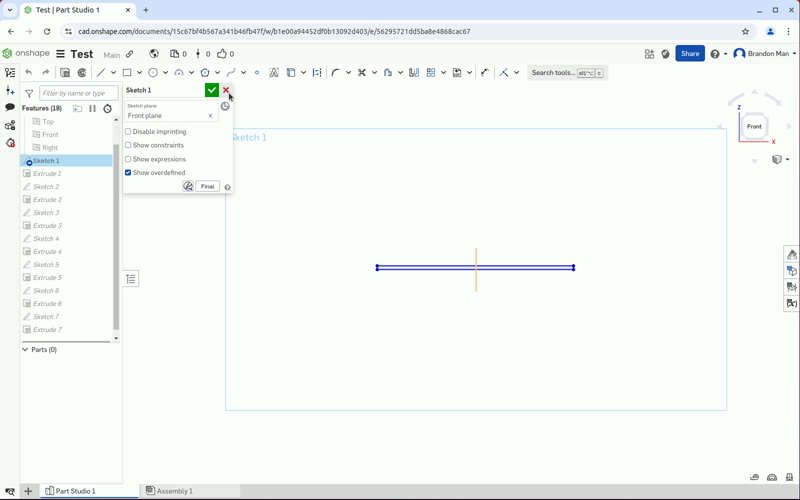
key(shift+s)
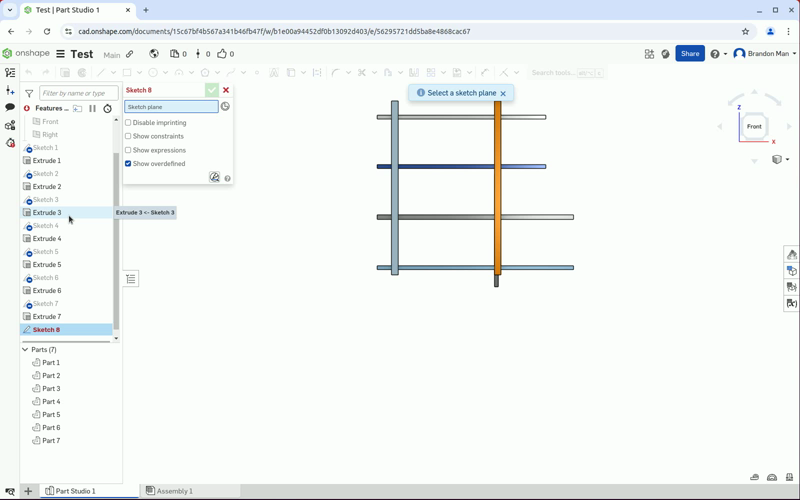
scroll(3)
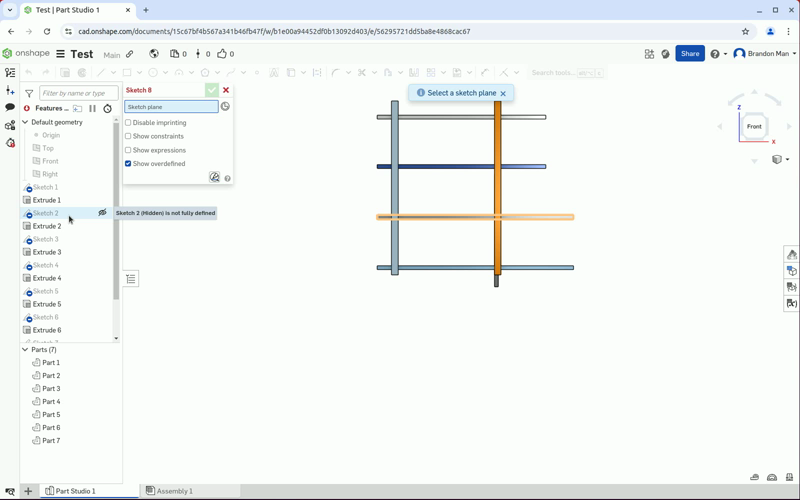
mouse_move(69, 163)
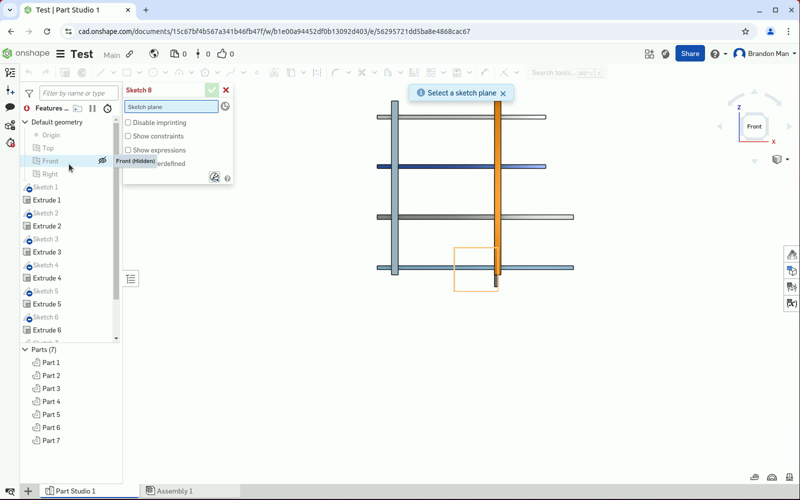
click(69, 163)
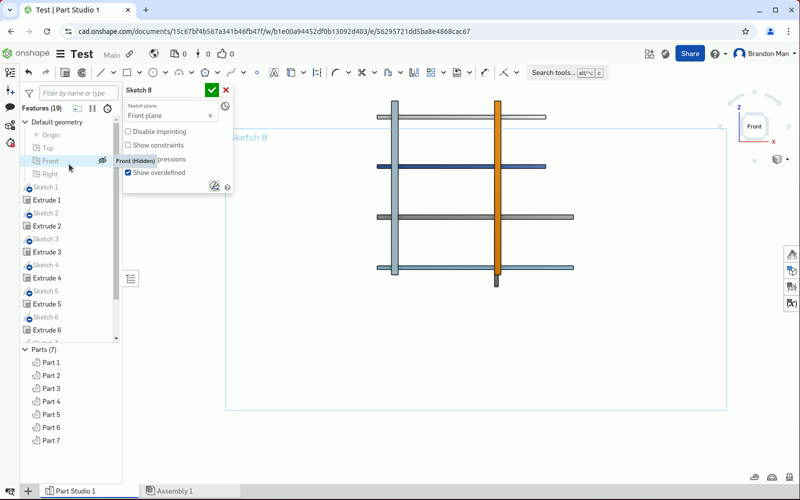
mouse_move(73, 352)
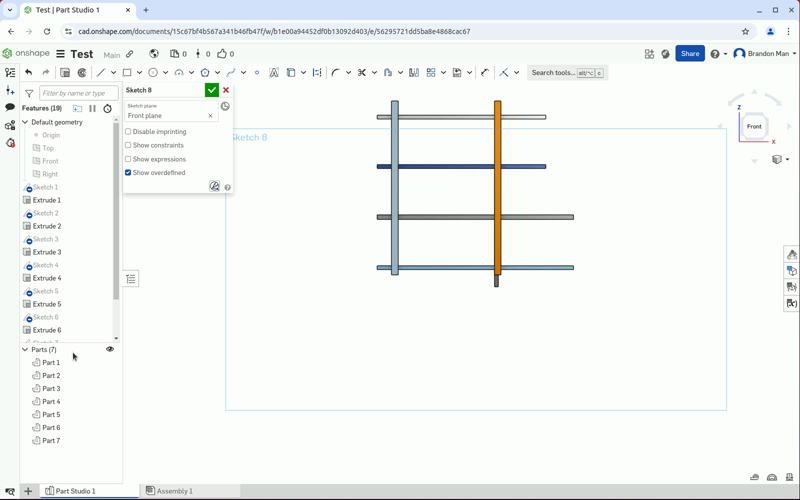
key(y)
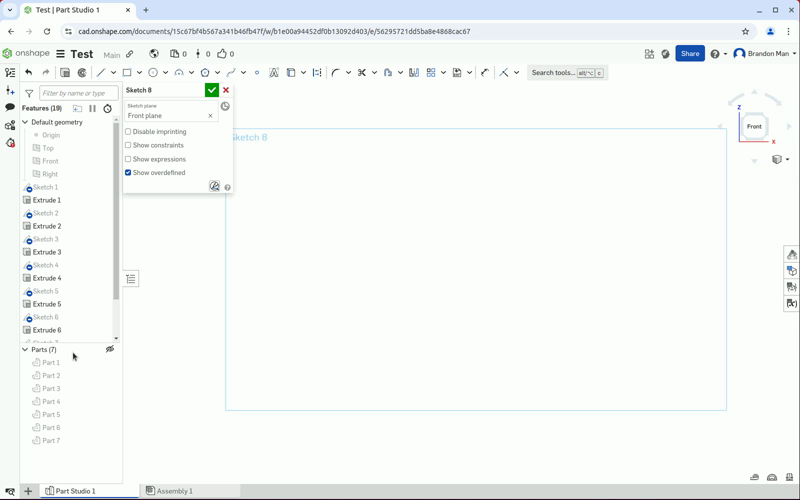
key(l)
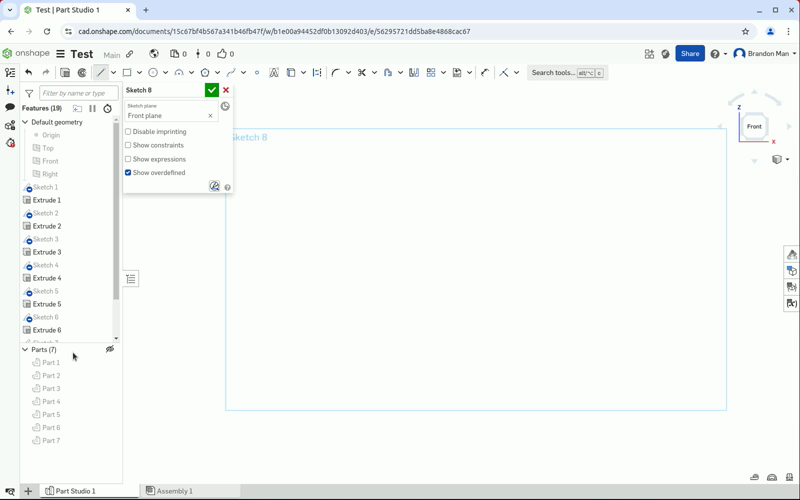
key_down(shift)
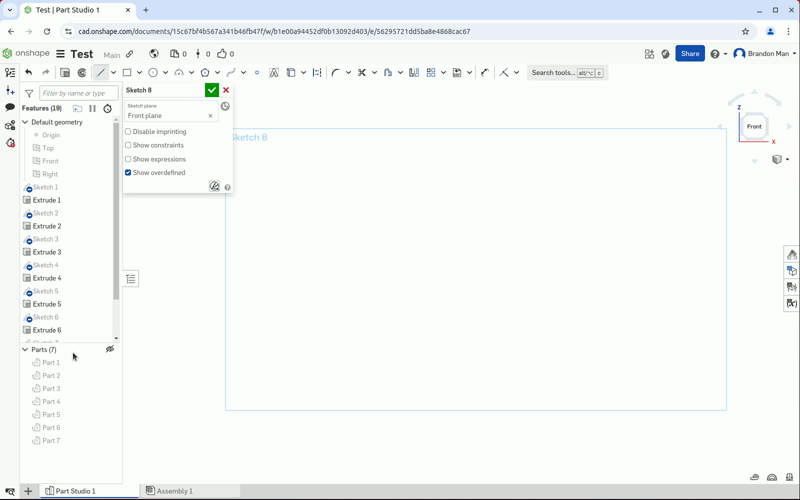
mouse_move(403, 286)
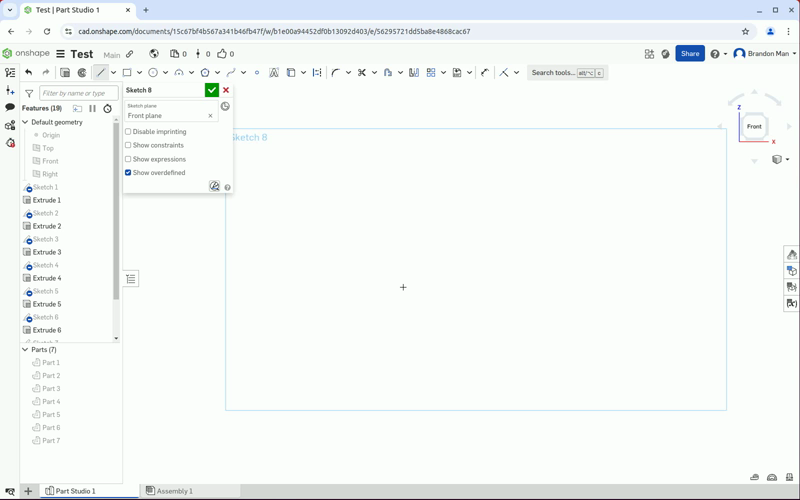
click(403, 286)
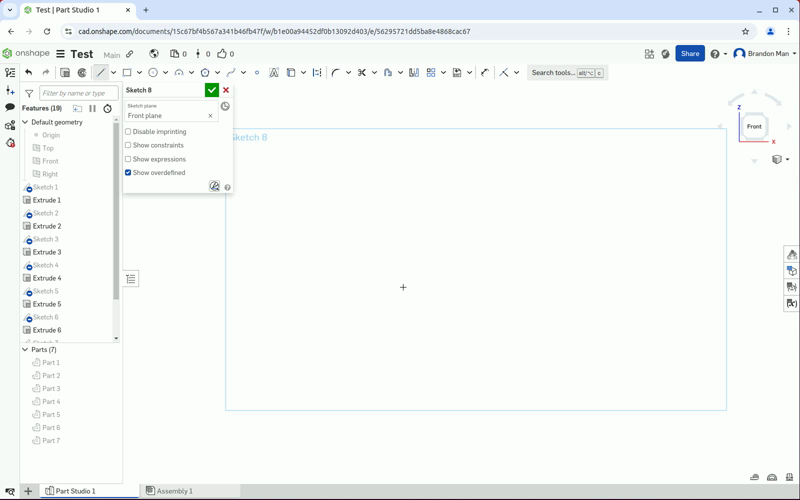
key_up(shift)
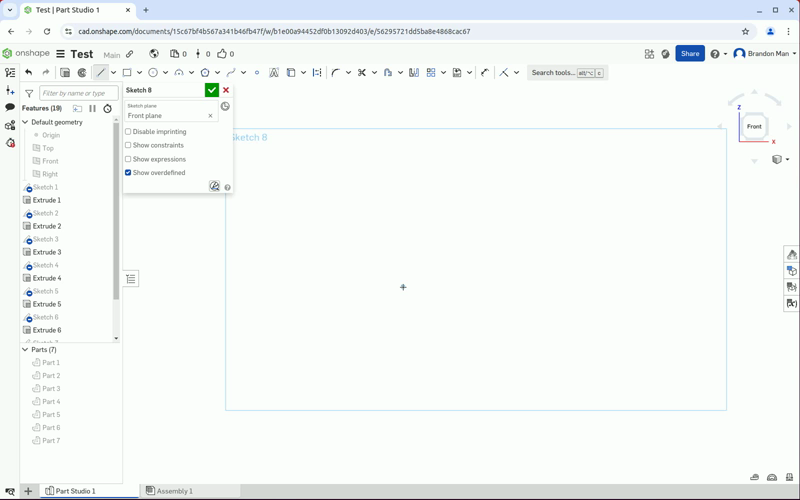
key_down(shift)
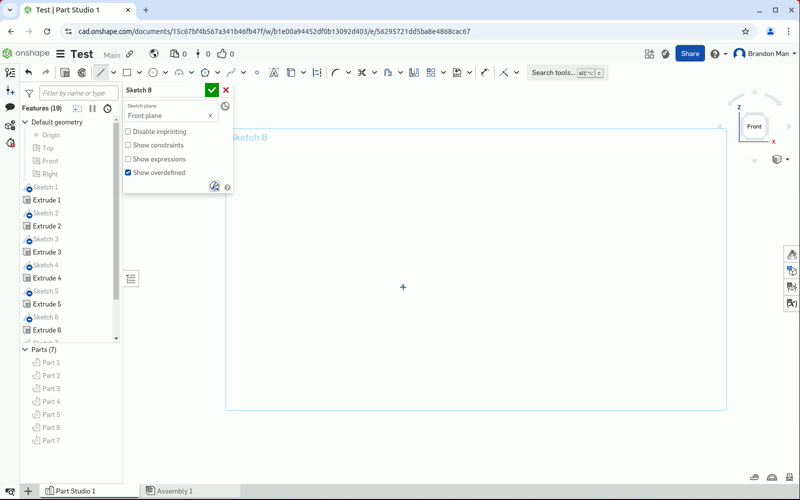
mouse_move(433, 286)
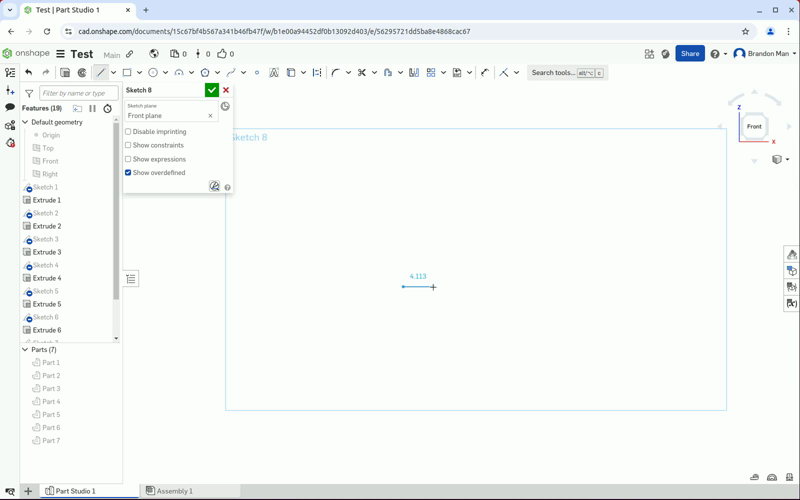
mouse_move(406, 286)
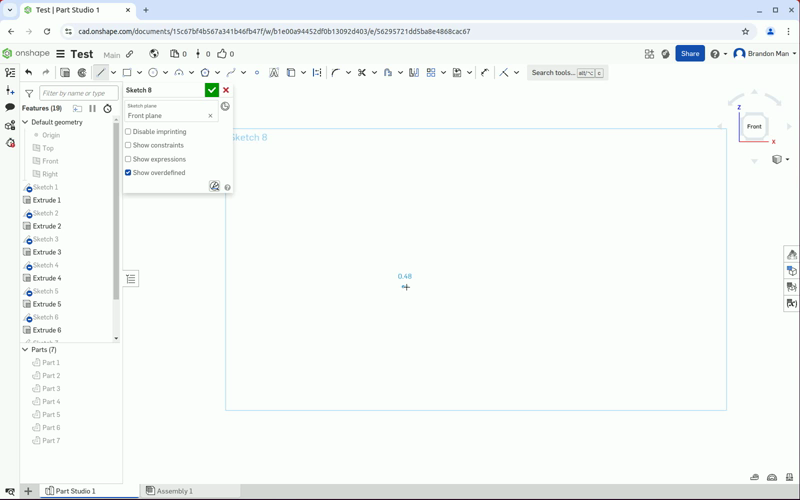
scroll(6)
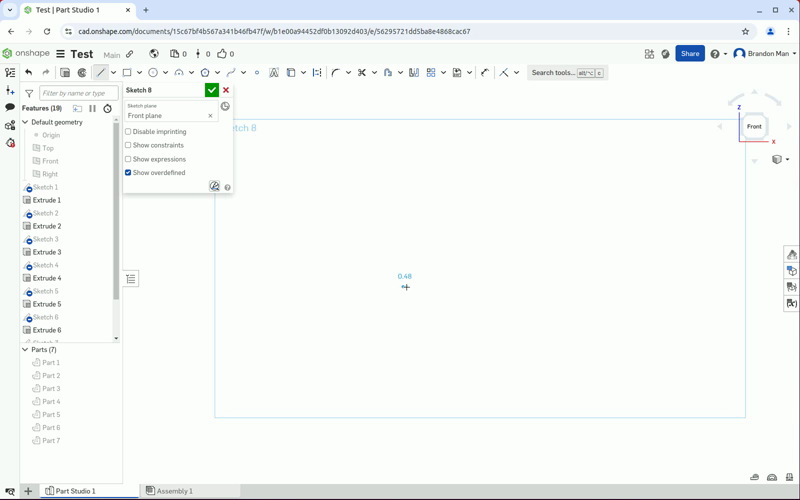
scroll(6)
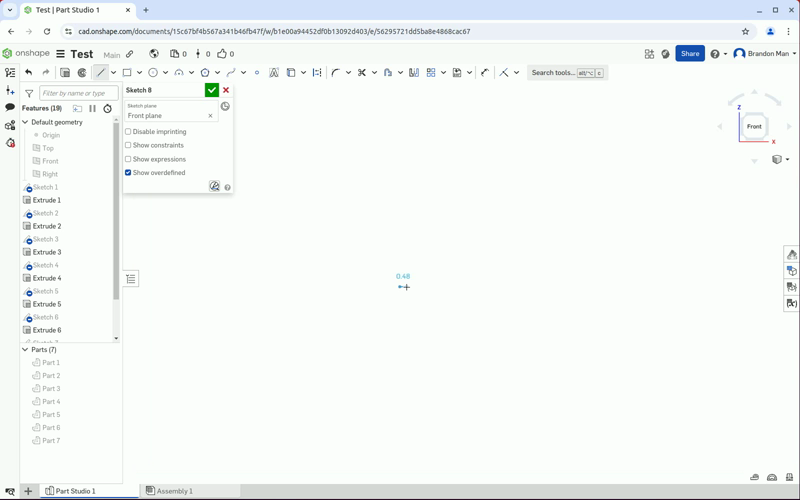
scroll(6)
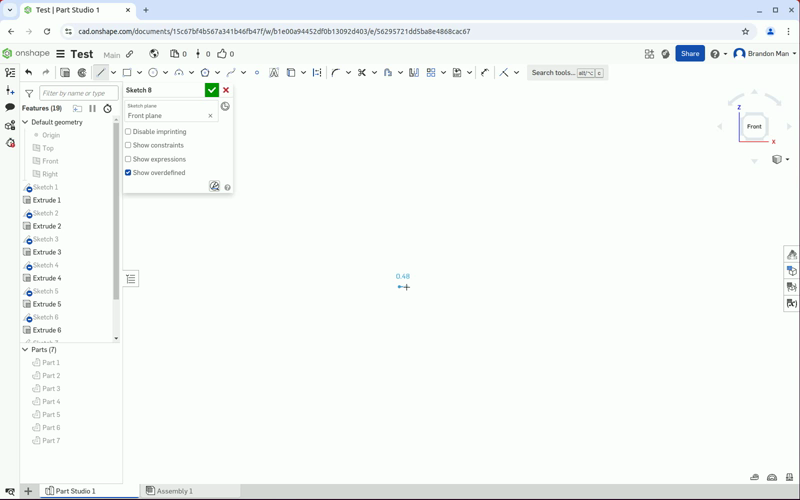
scroll(6)
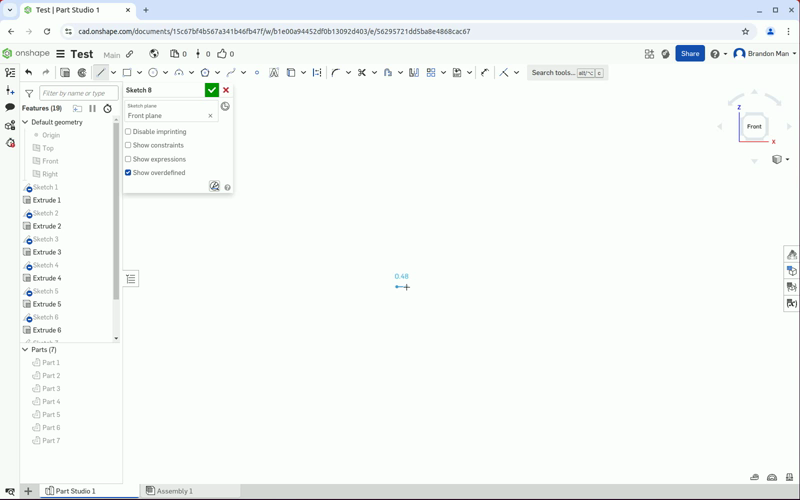
scroll(6)
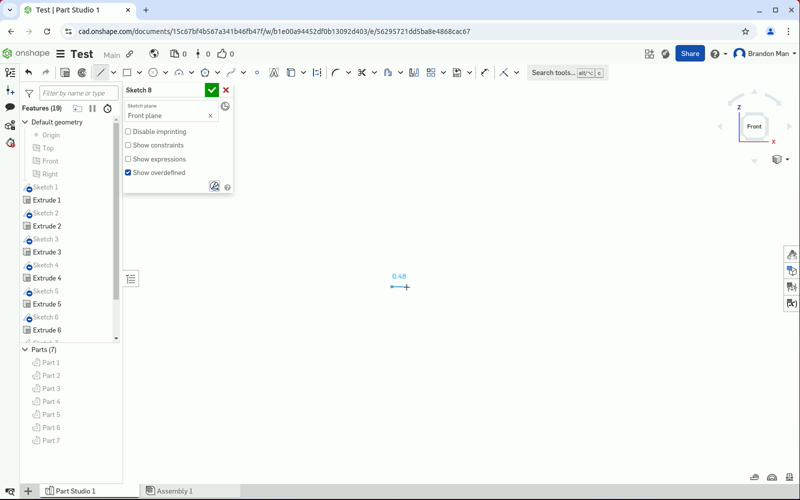
scroll(6)
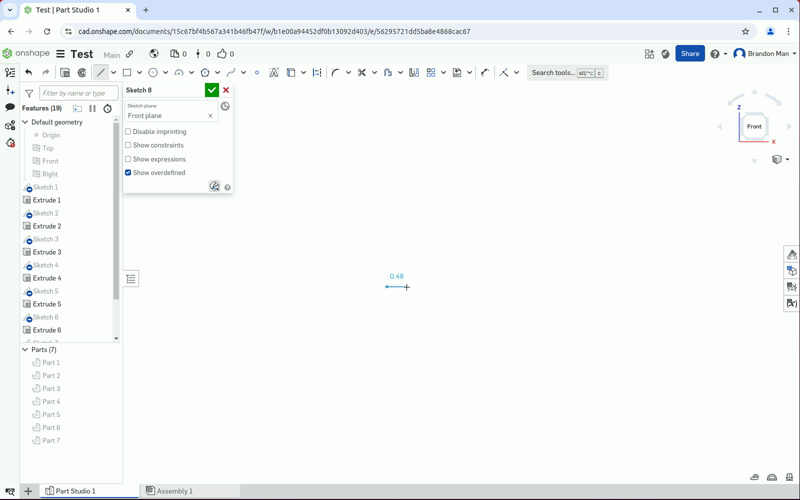
scroll(6)
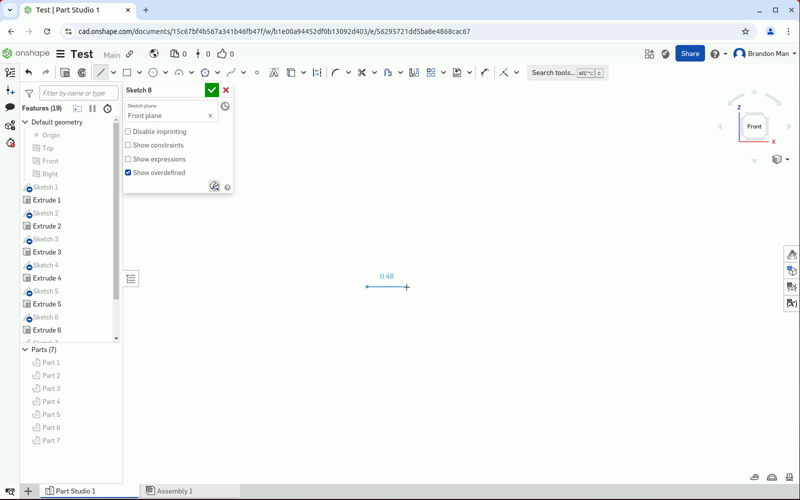
click(406, 286)
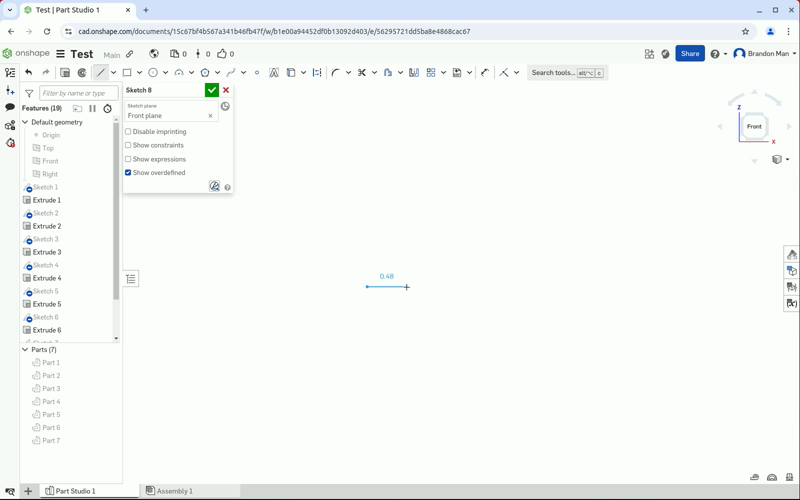
scroll(-6)
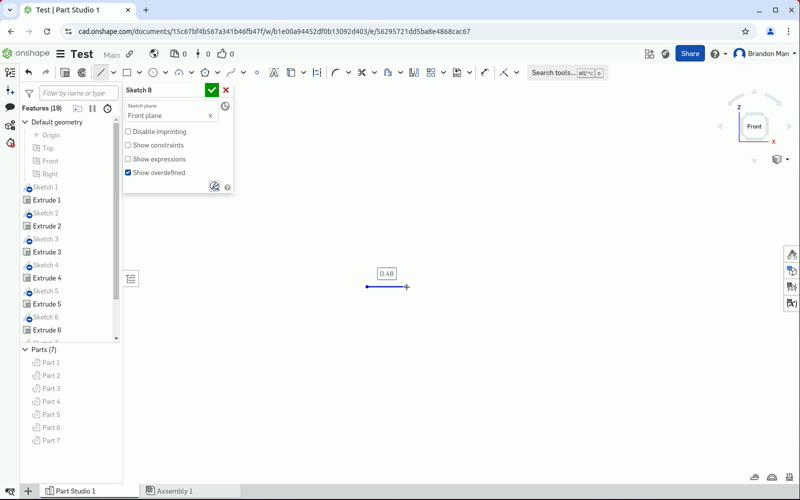
scroll(-6)
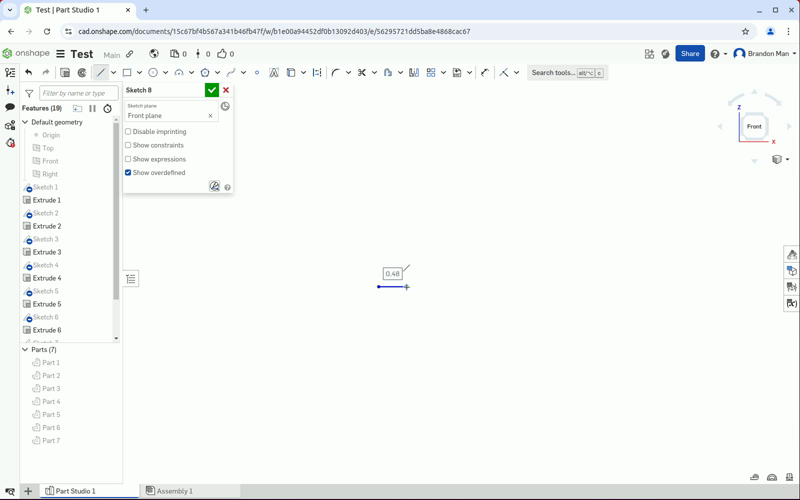
scroll(-6)
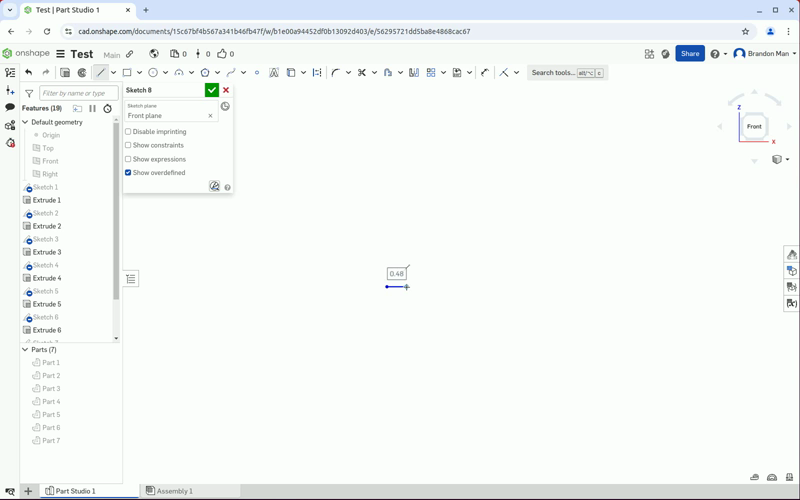
scroll(-6)
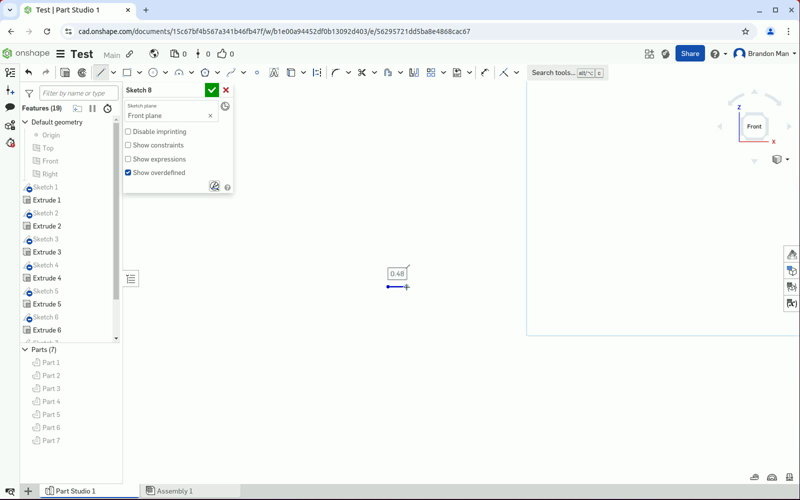
scroll(-6)
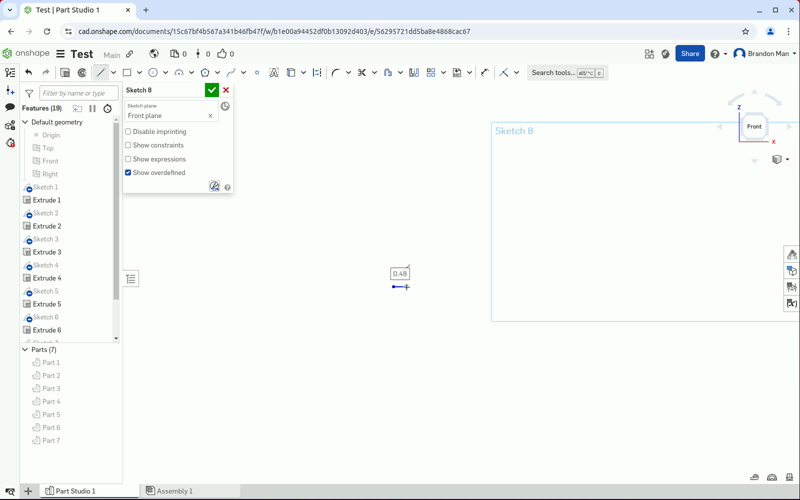
scroll(-6)
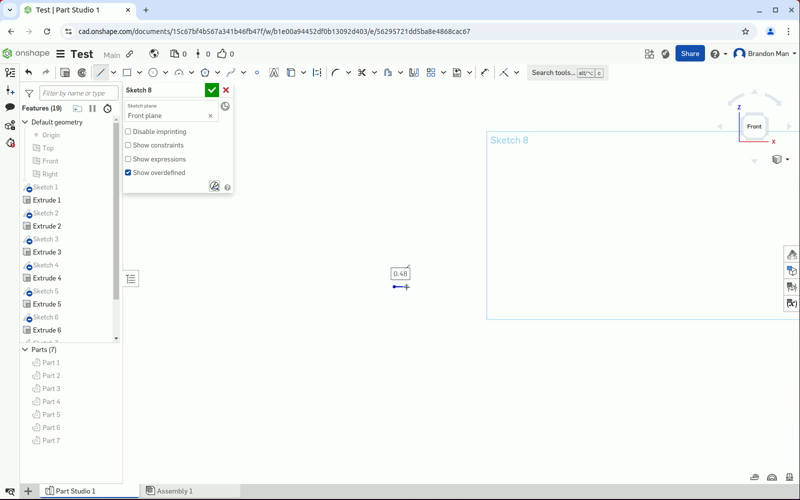
scroll(-6)
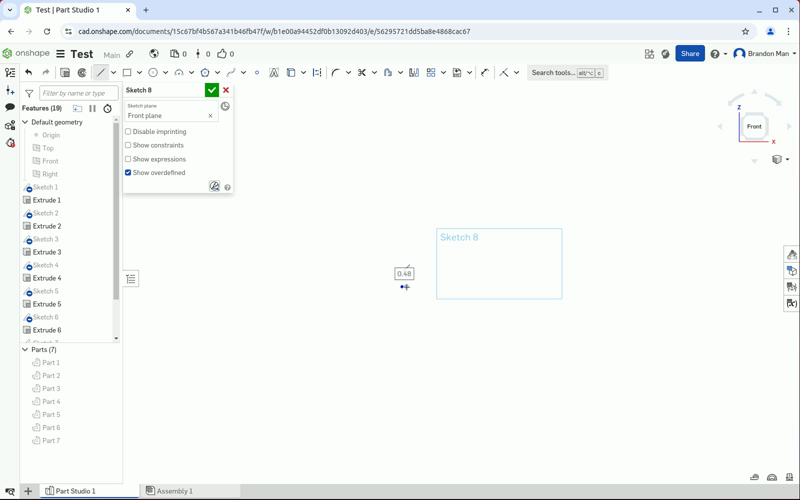
key_up(shift)
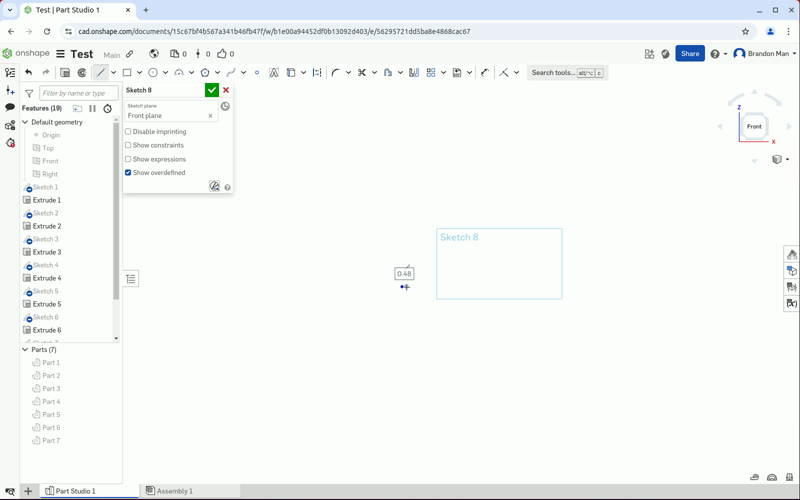
key_down(shift)
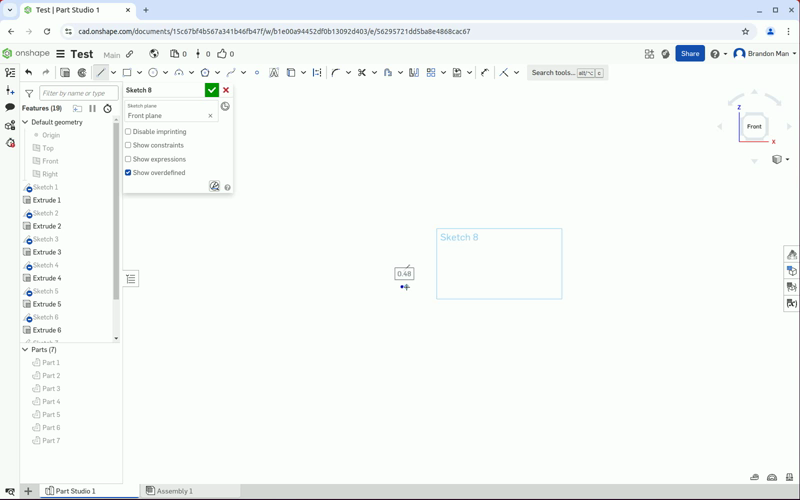
mouse_move(406, 174)
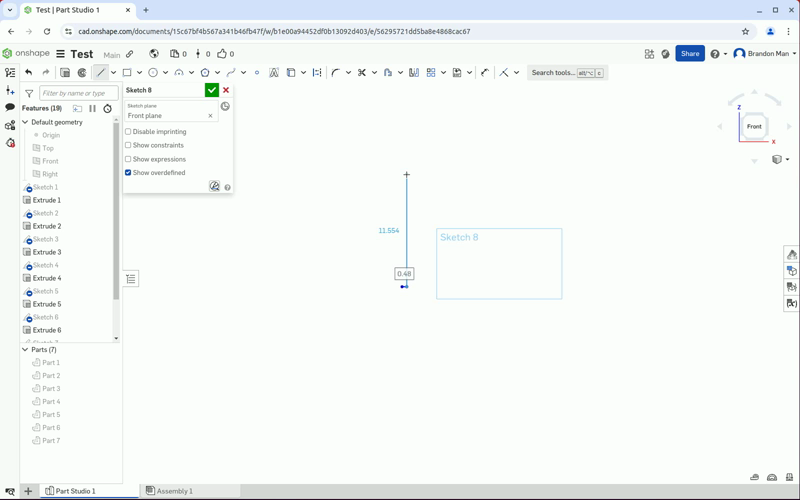
click(406, 174)
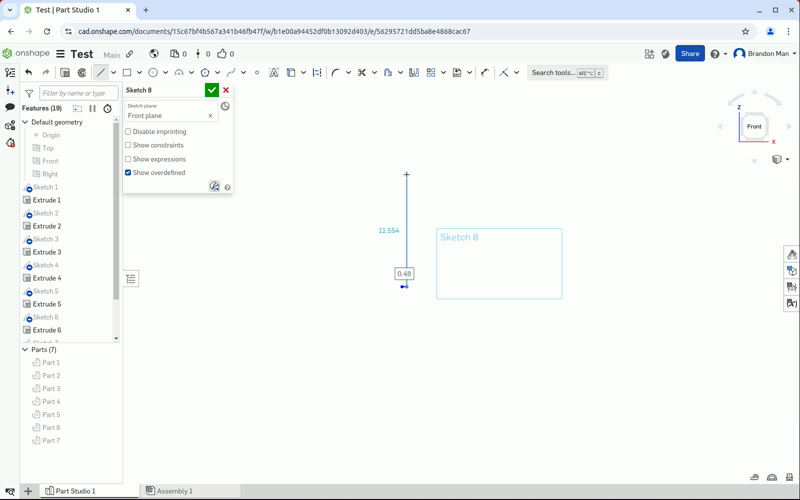
key_up(shift)
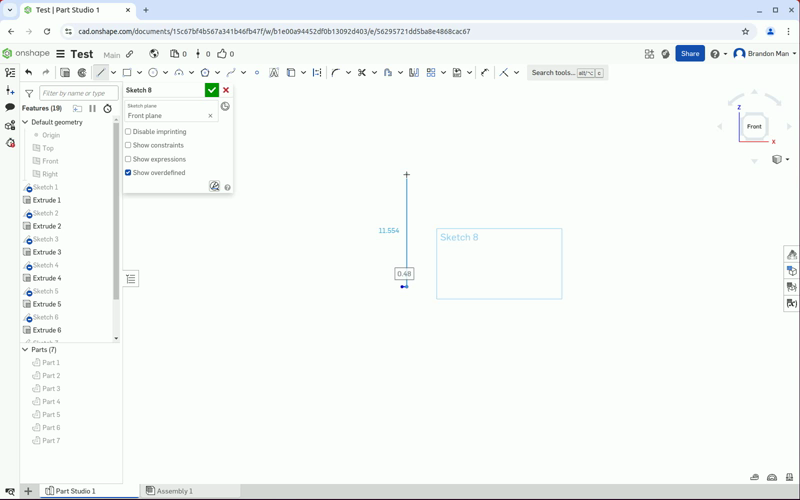
key_down(shift)
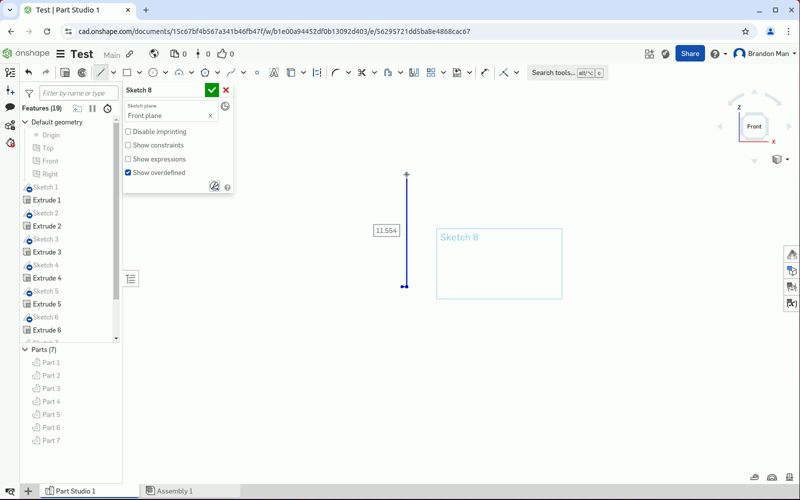
mouse_move(436, 174)
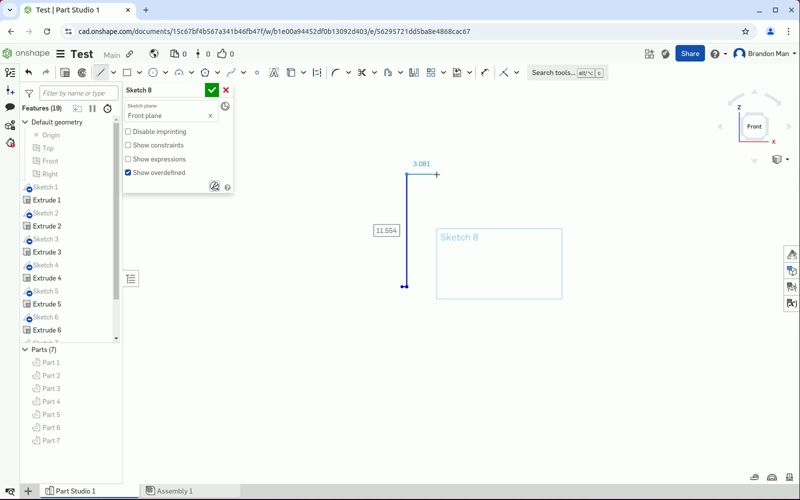
mouse_move(403, 174)
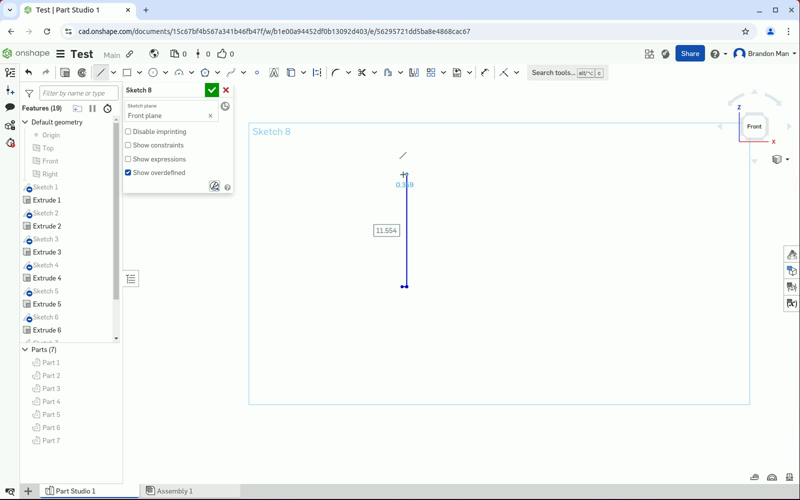
scroll(6)
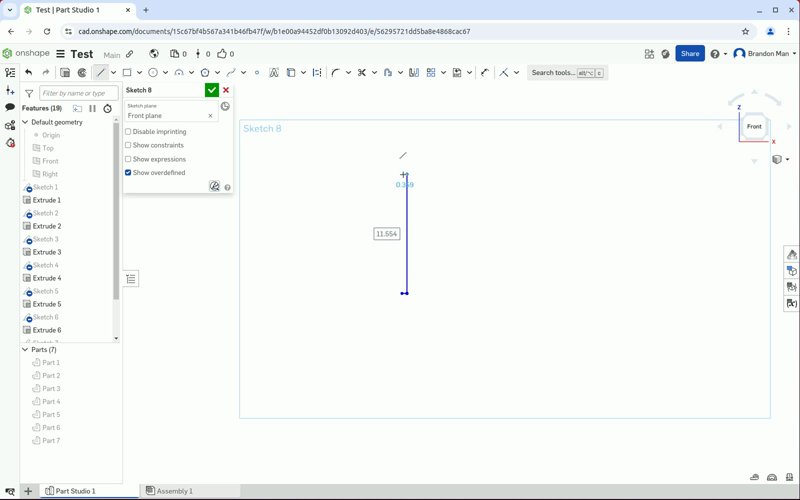
scroll(6)
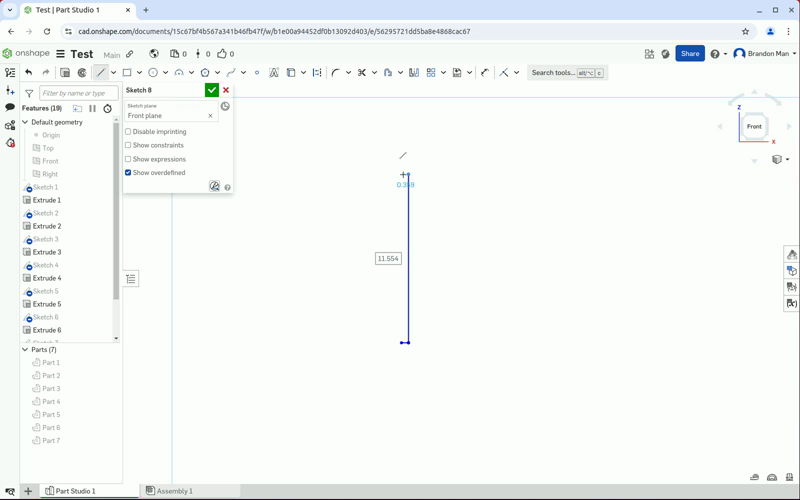
scroll(6)
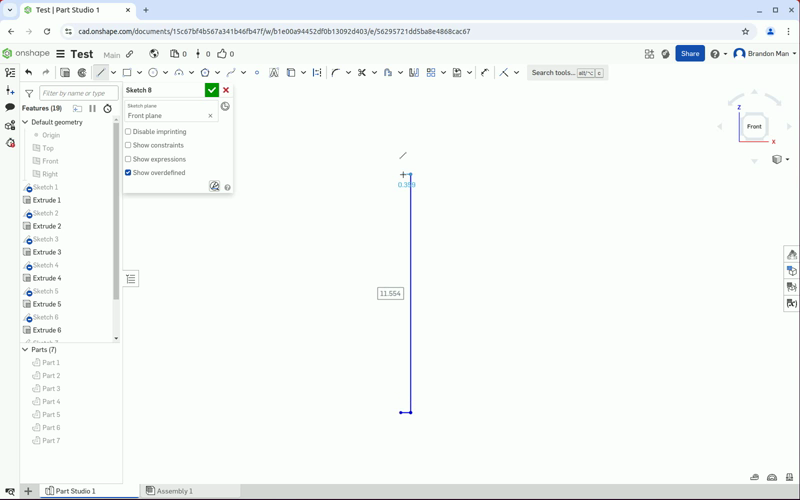
scroll(6)
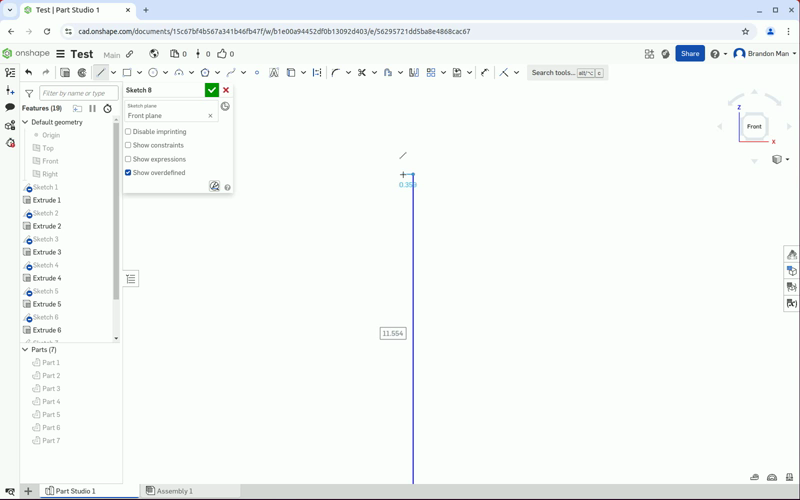
scroll(6)
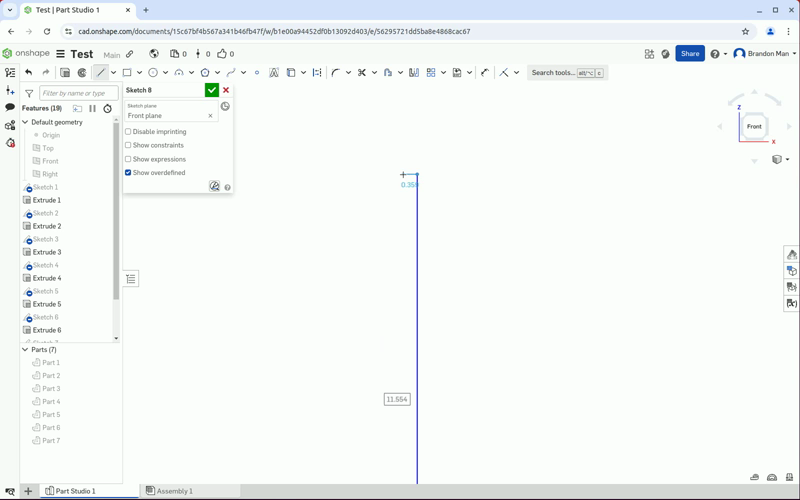
scroll(6)
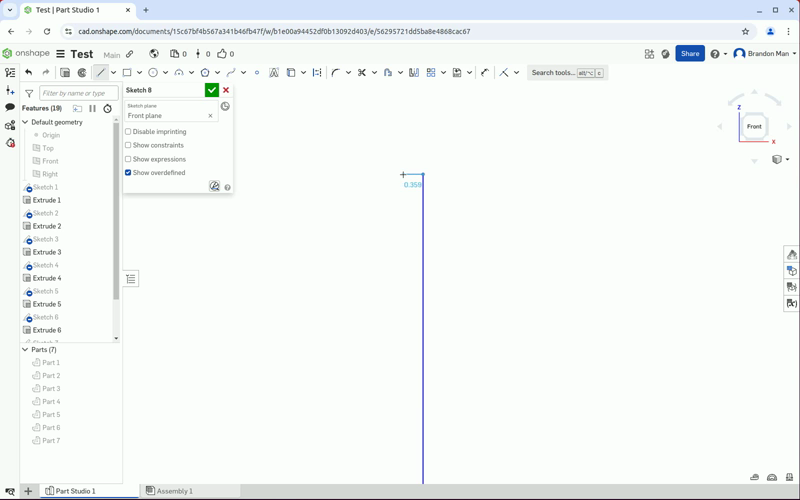
scroll(6)
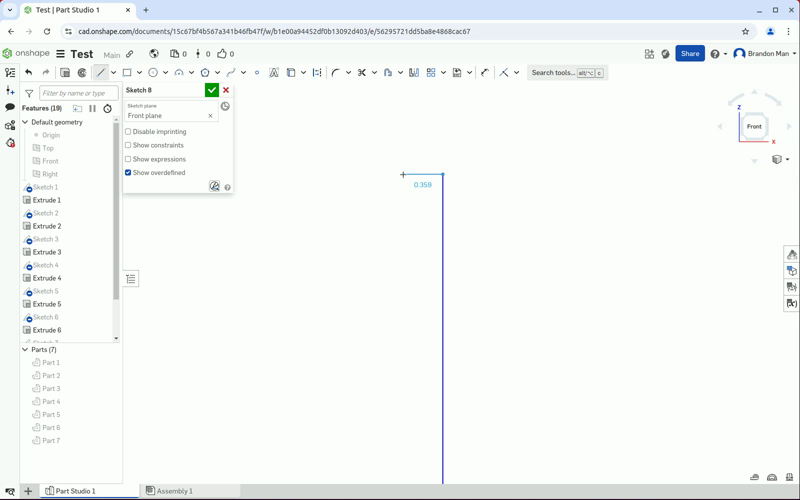
click(403, 174)
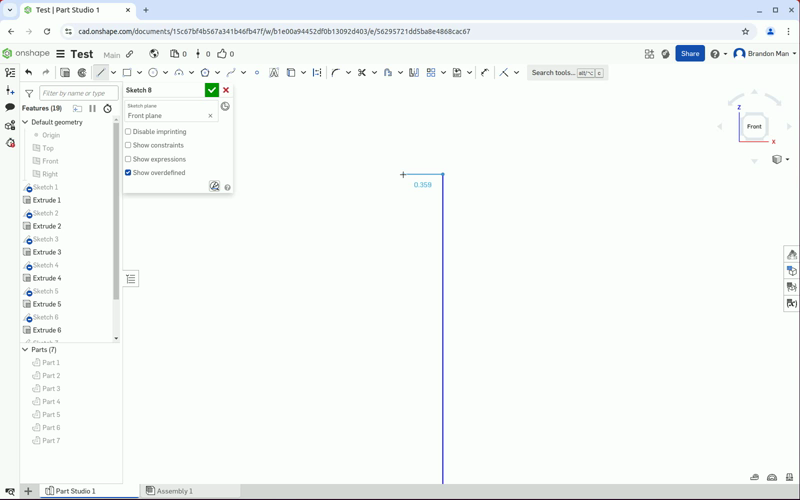
scroll(-6)
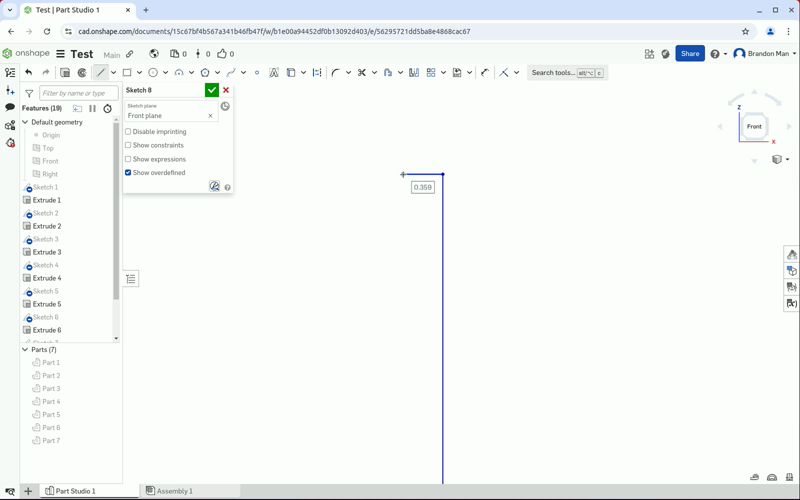
scroll(-6)
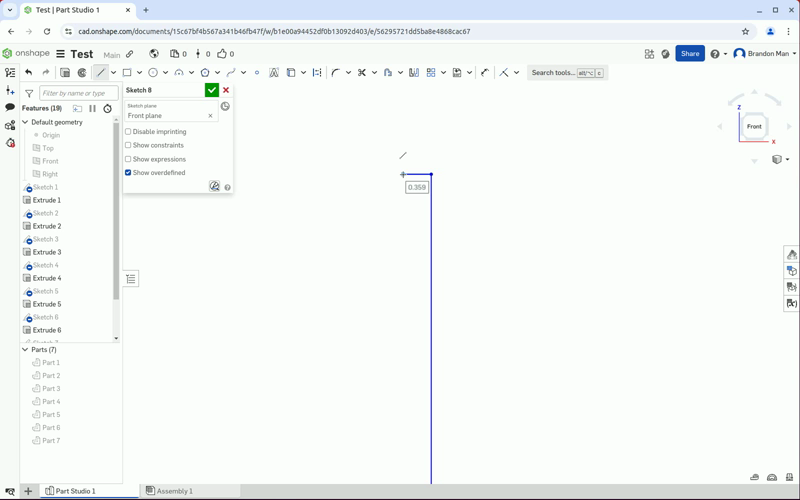
scroll(-6)
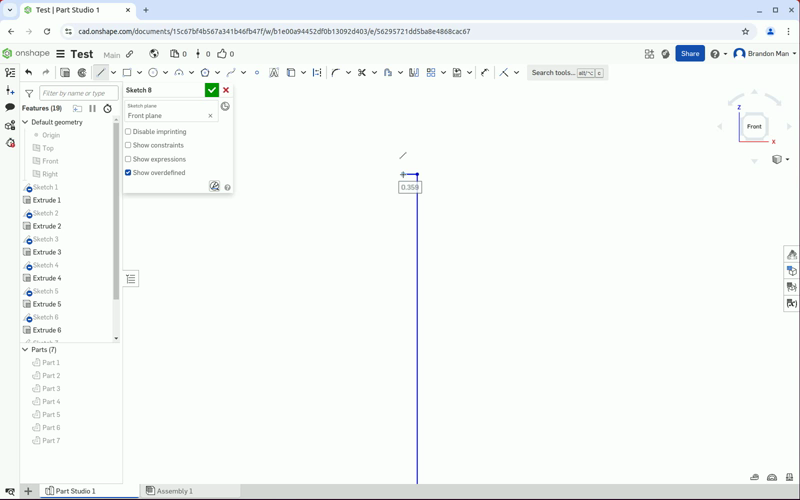
scroll(-6)
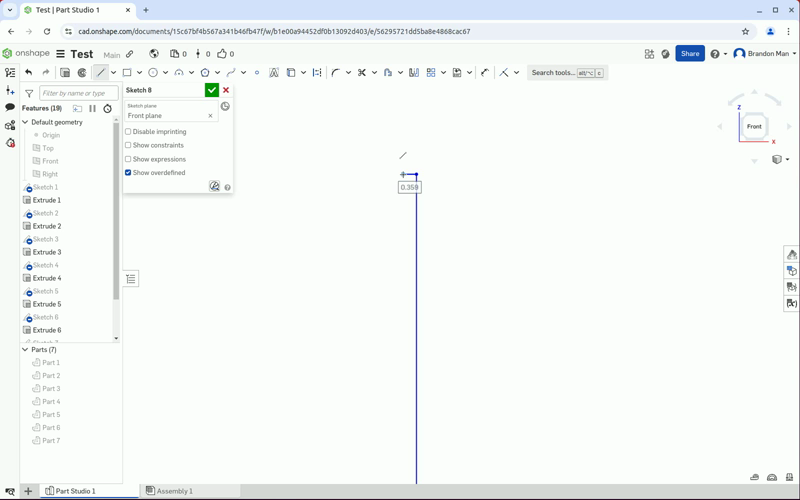
scroll(-6)
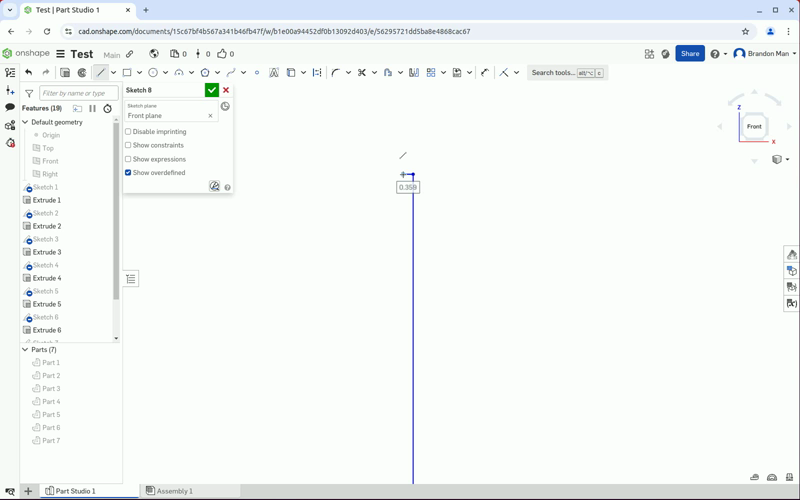
scroll(-6)
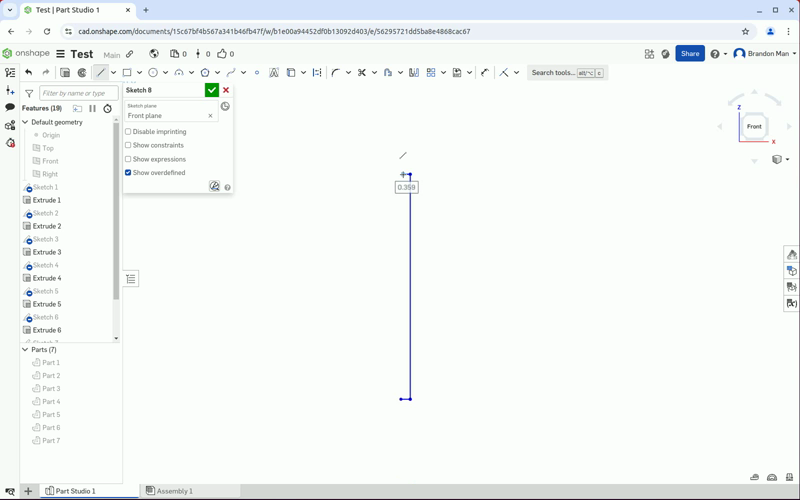
scroll(-6)
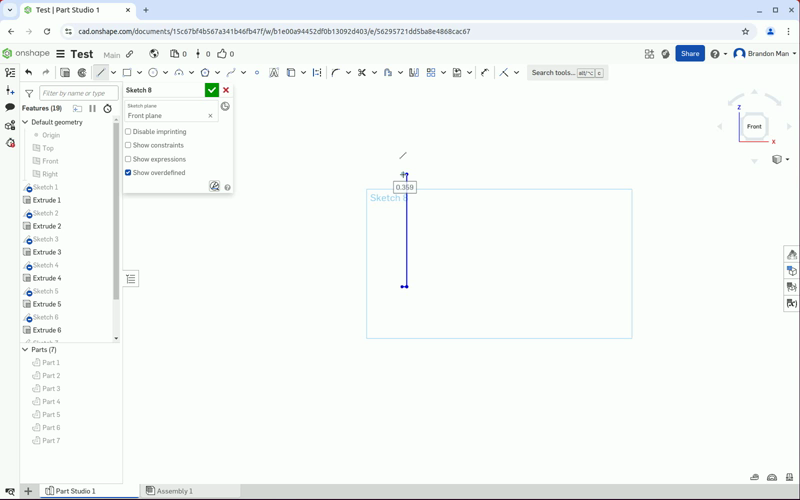
key_up(shift)
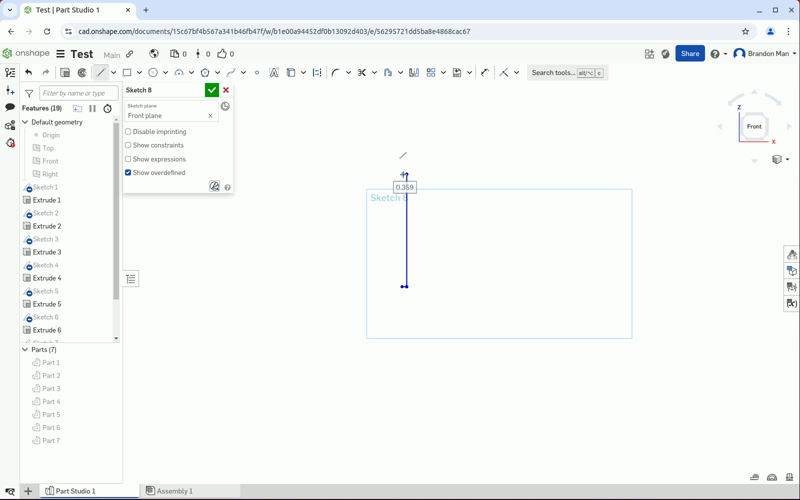
key_down(shift)
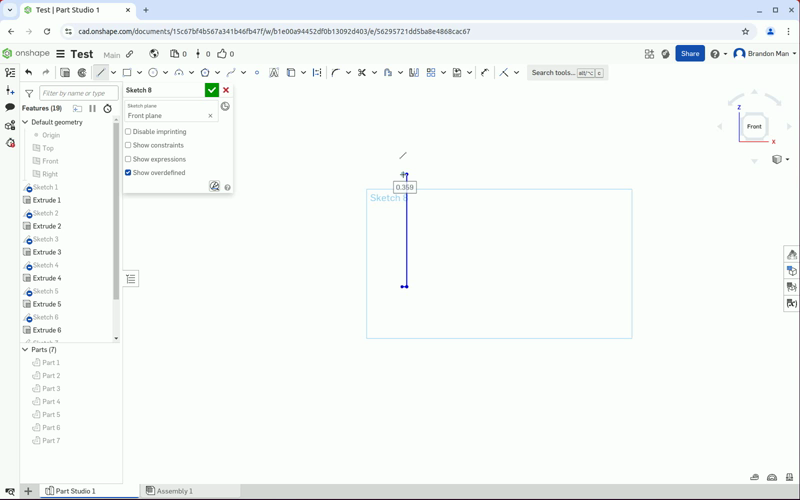
mouse_move(403, 286)
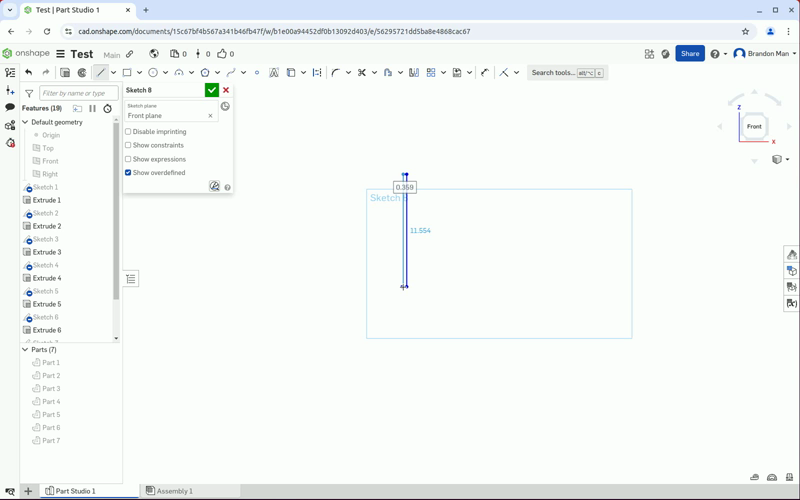
scroll(6)
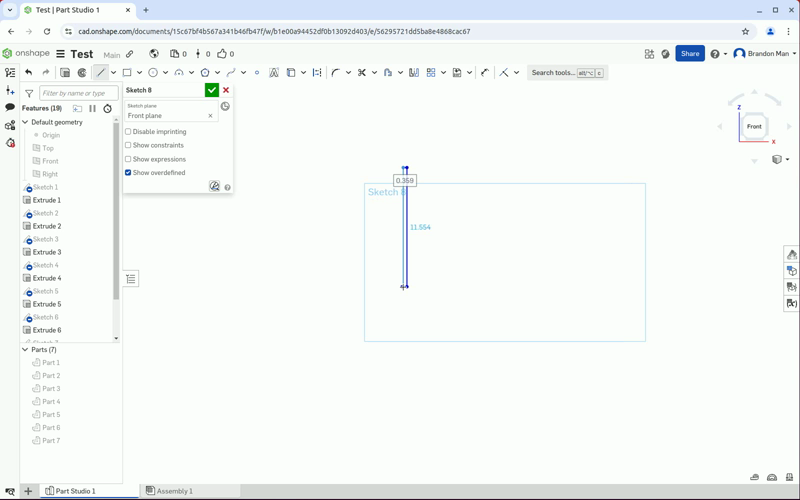
scroll(6)
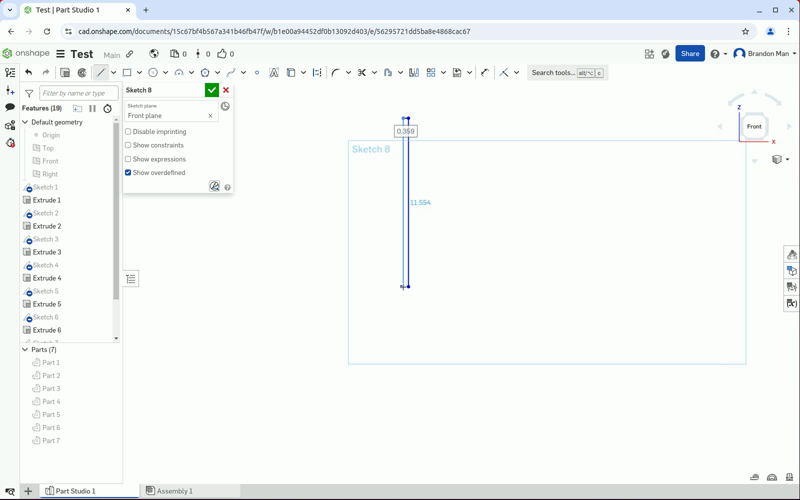
scroll(6)
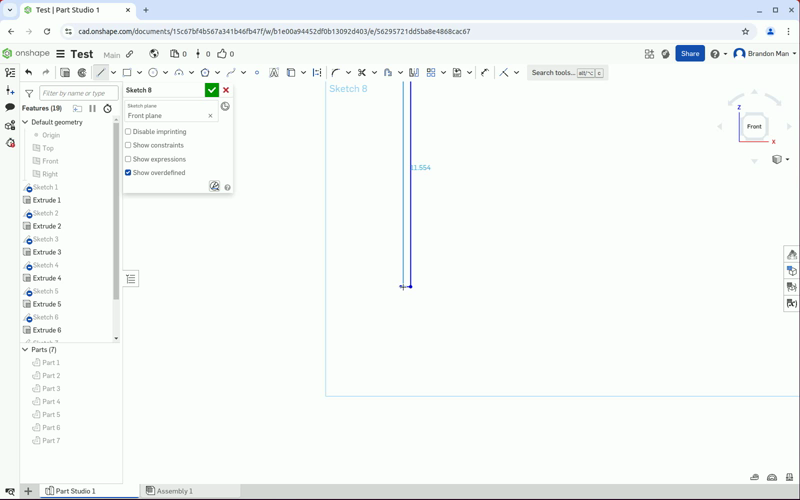
scroll(6)
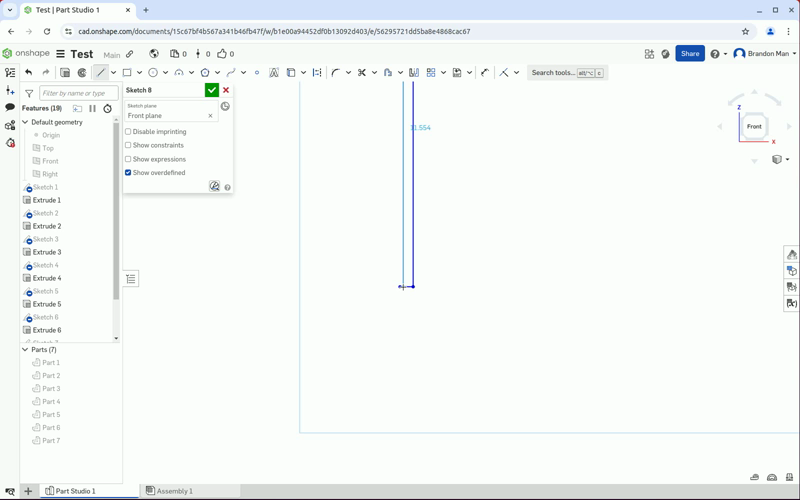
scroll(6)
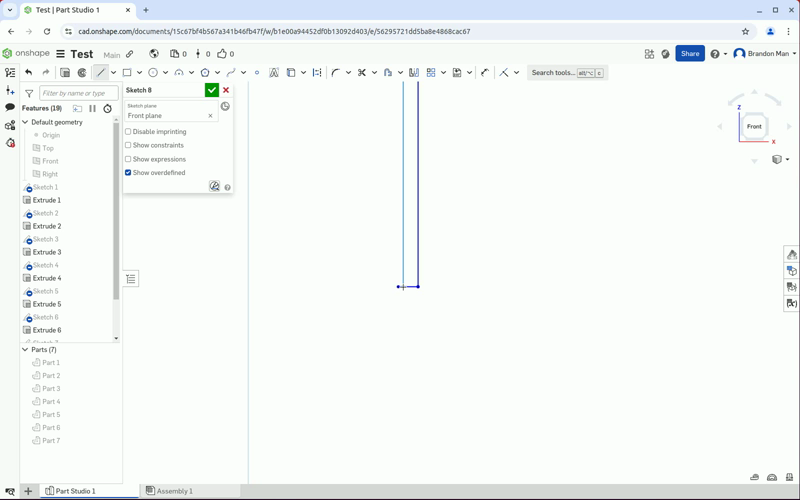
scroll(6)
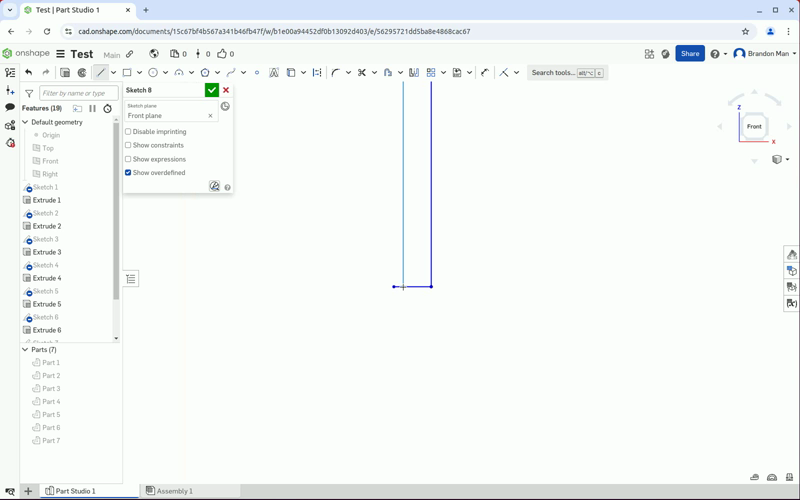
scroll(6)
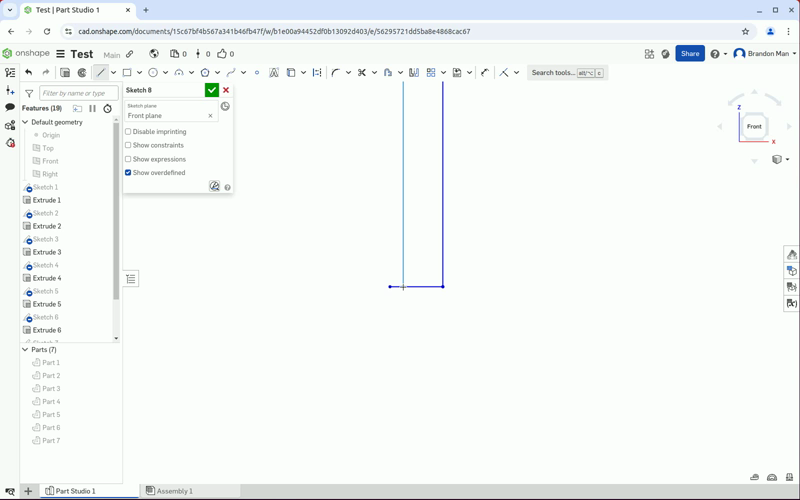
key_up(shift)
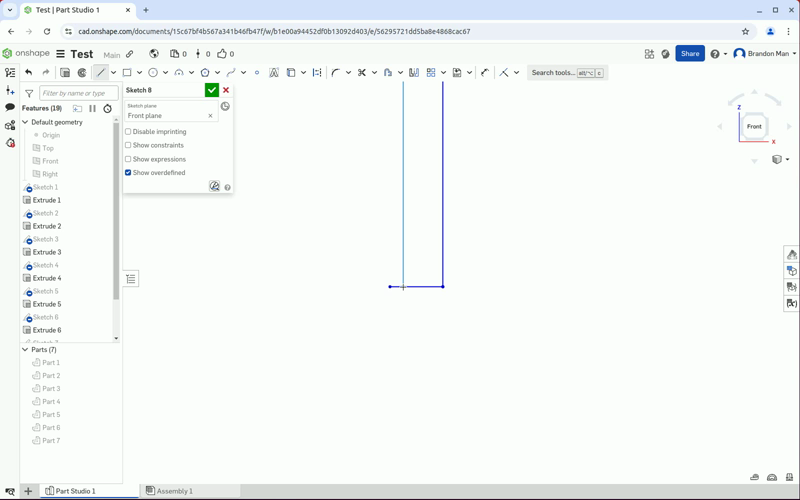
click(403, 286)
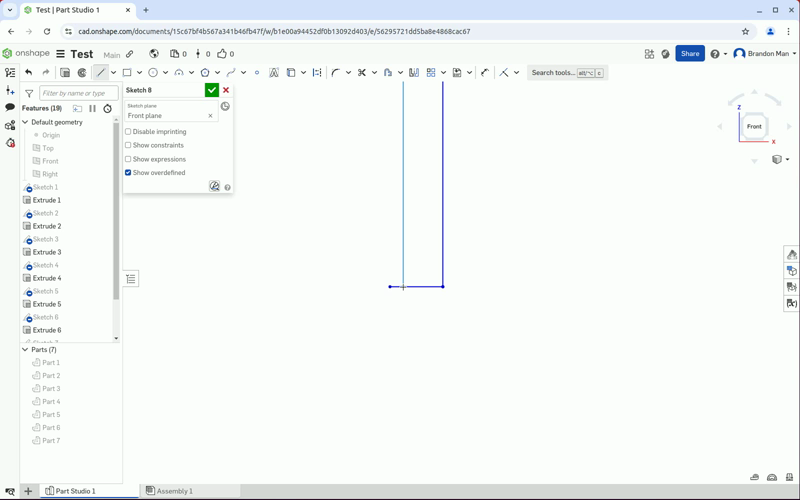
scroll(-6)
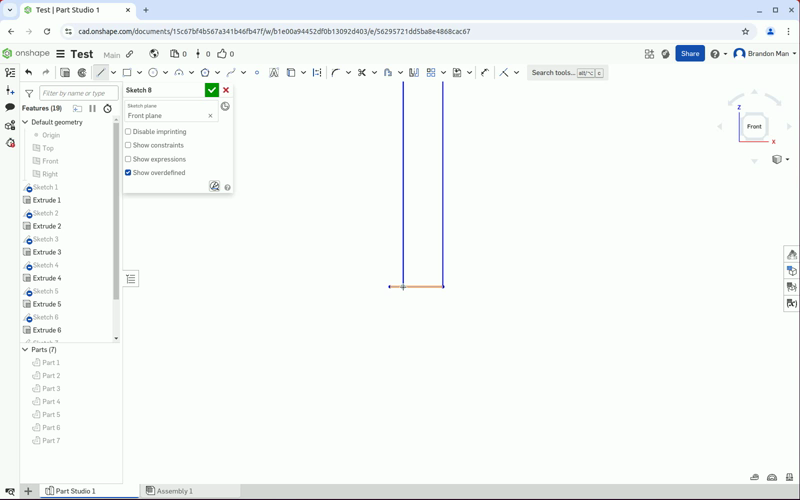
scroll(-6)
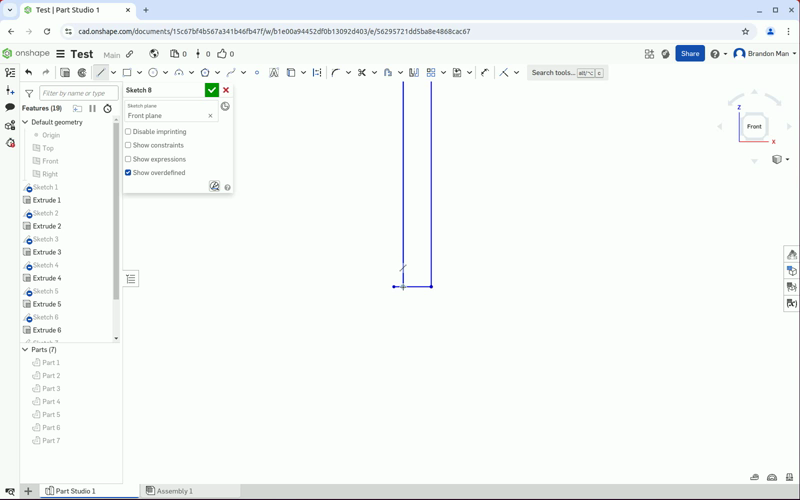
scroll(-6)
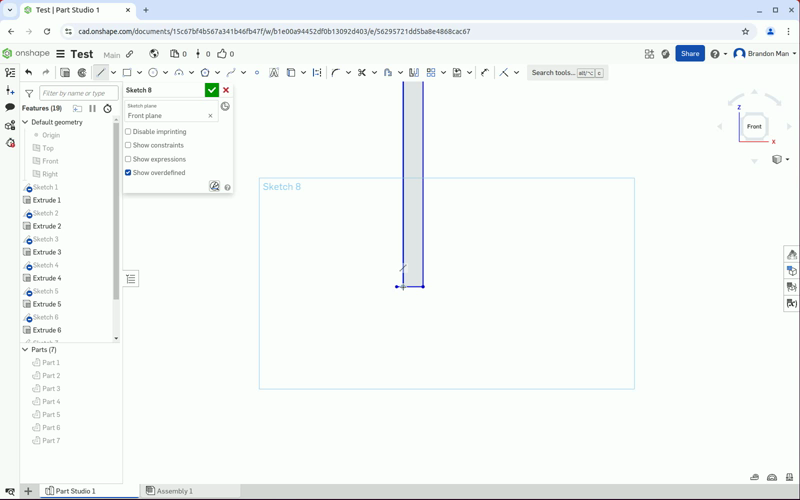
scroll(-6)
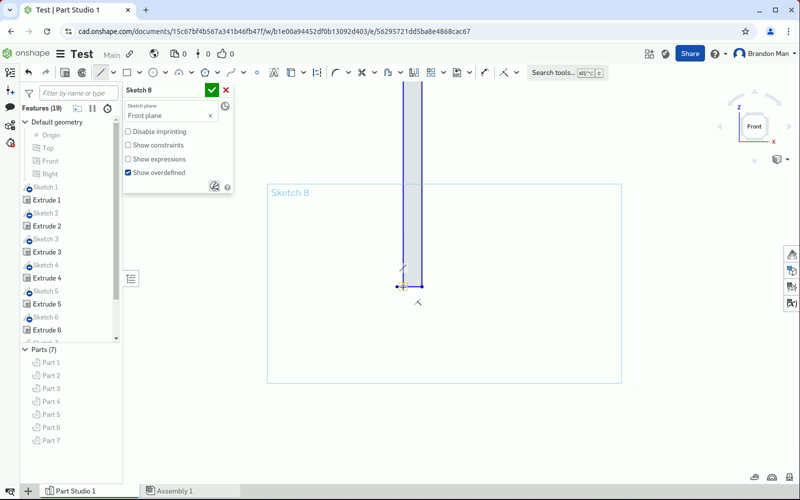
scroll(-6)
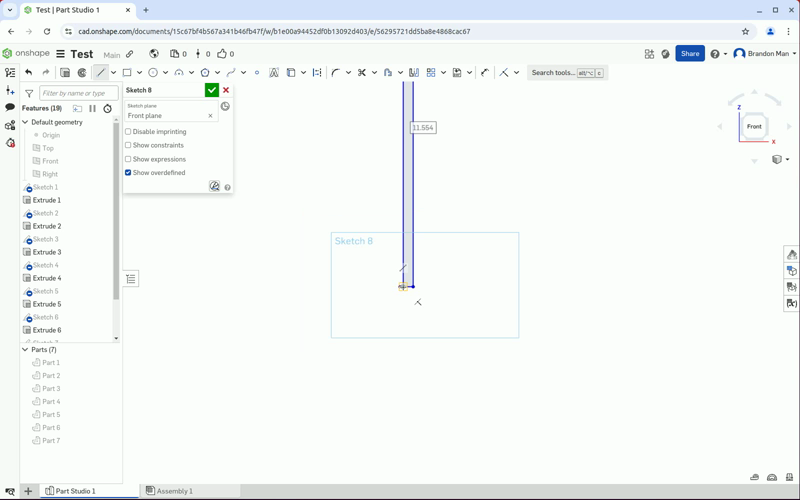
scroll(-6)
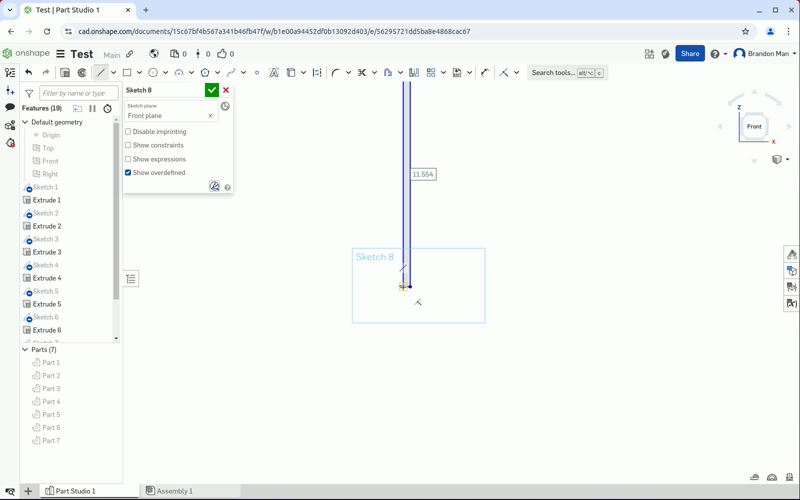
scroll(-6)
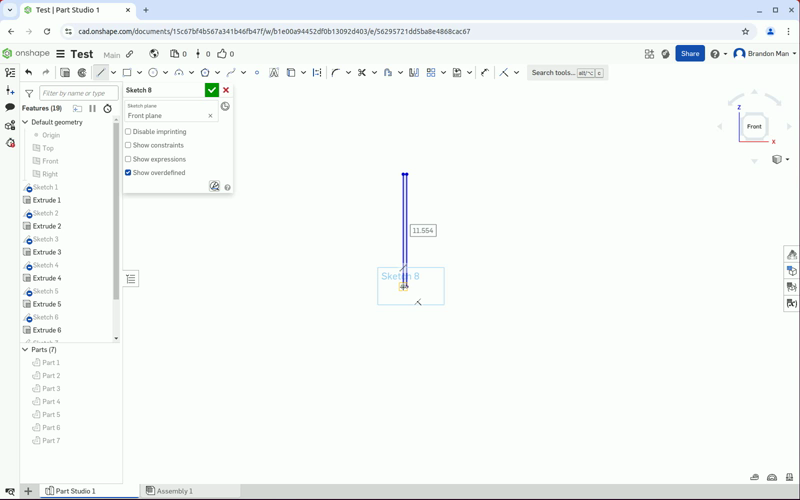
key(esc)
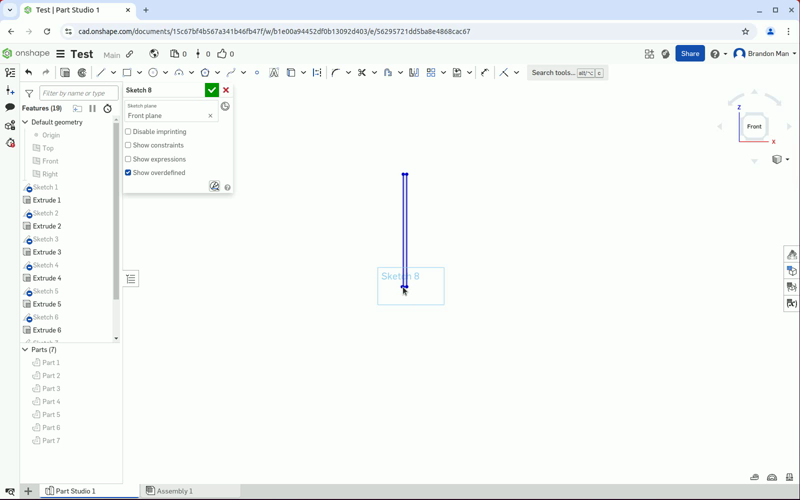
mouse_move(404, 177)
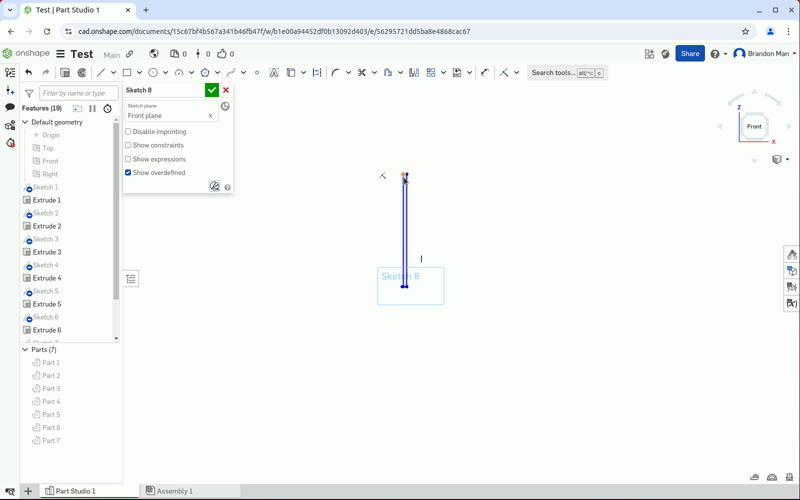
scroll(6)
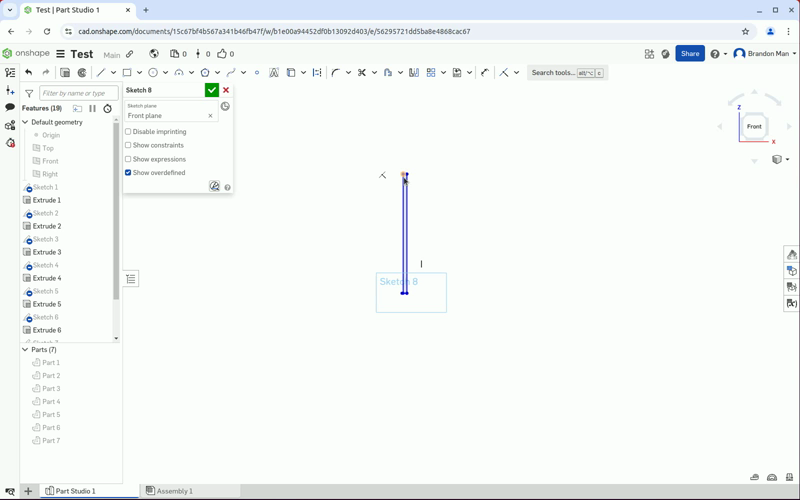
scroll(6)
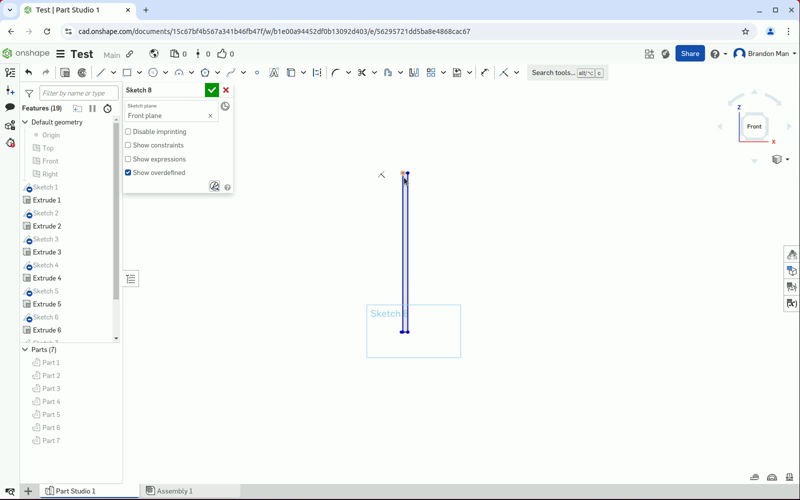
scroll(6)
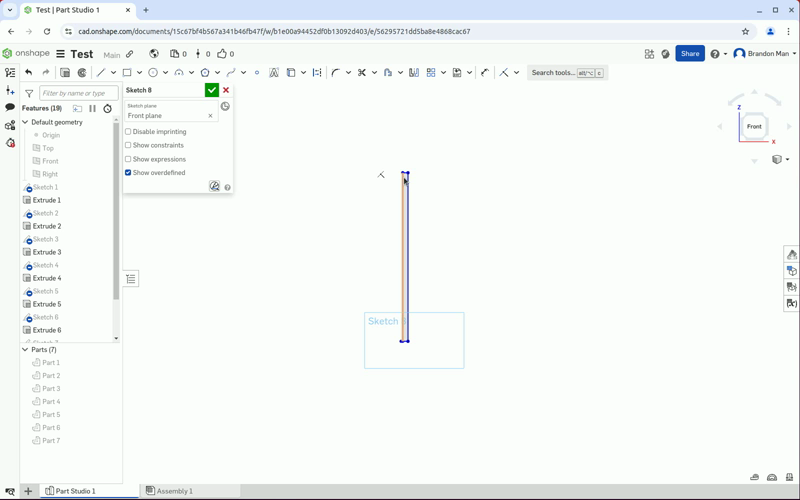
scroll(6)
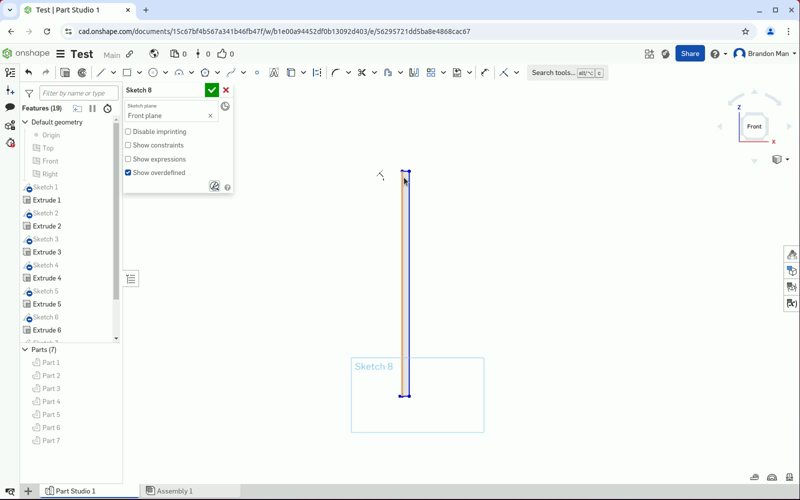
scroll(6)
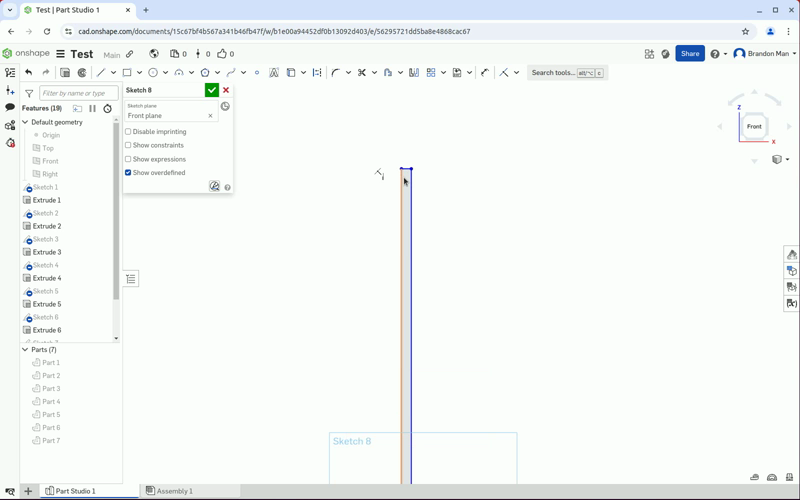
scroll(6)
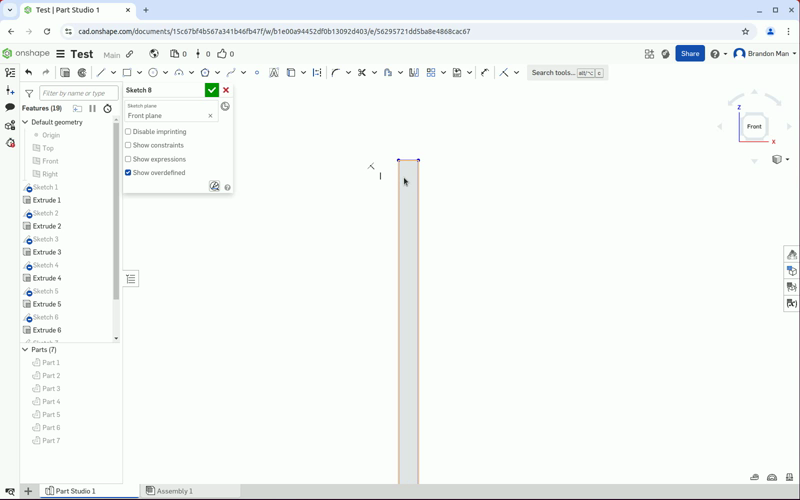
scroll(6)
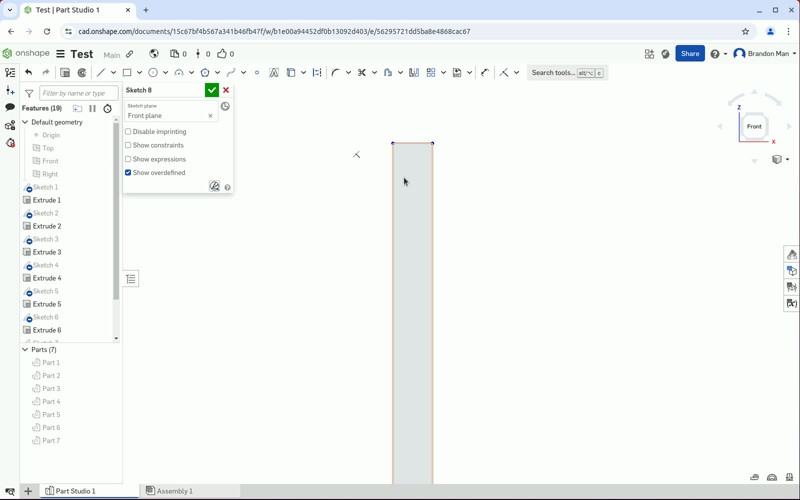
click(404, 177)
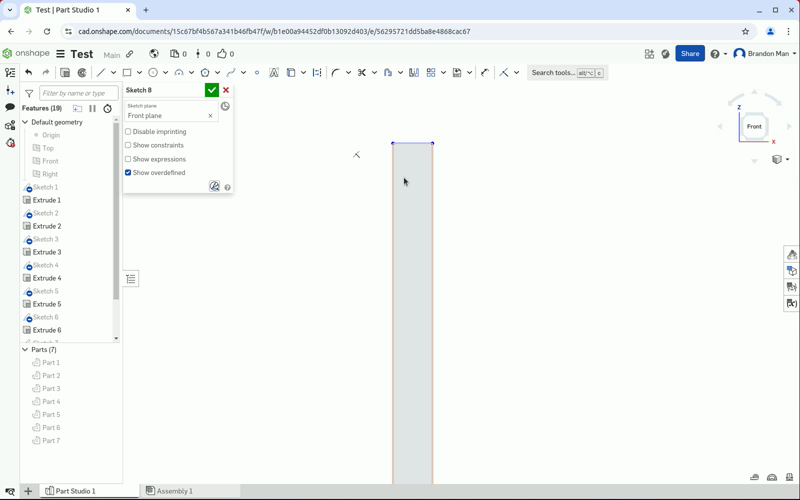
scroll(-6)
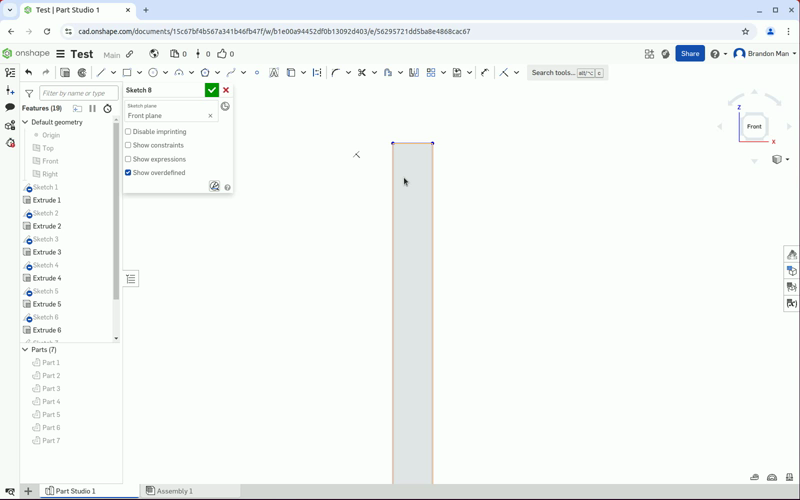
scroll(-6)
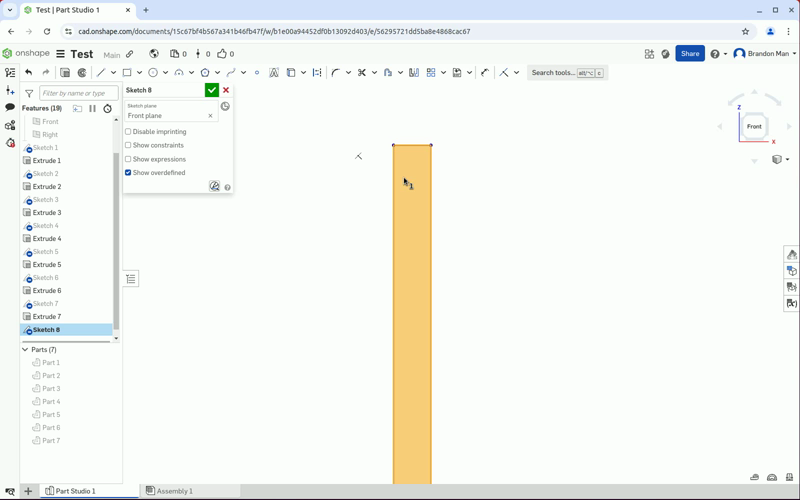
scroll(-6)
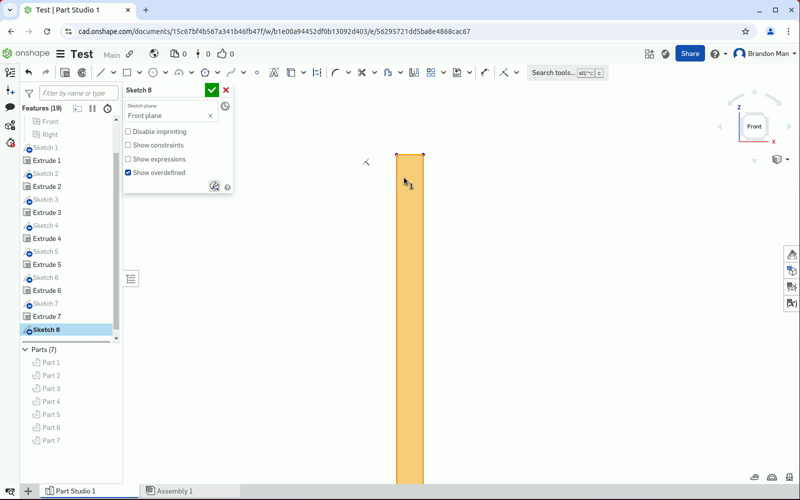
scroll(-6)
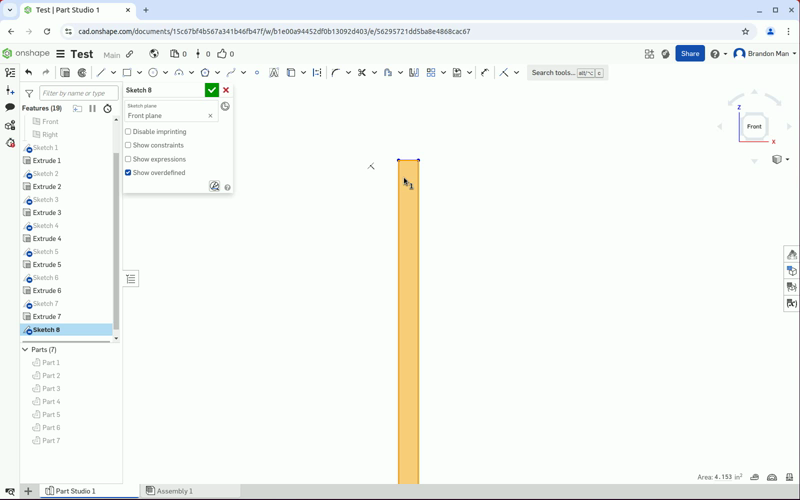
scroll(-6)
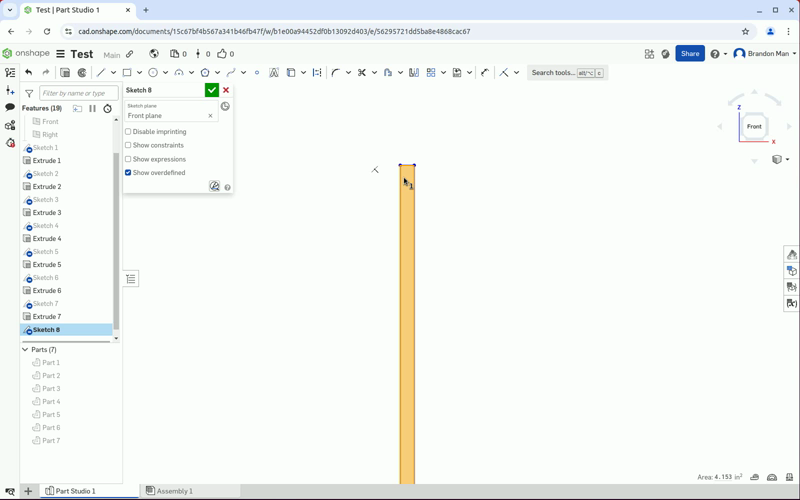
scroll(-6)
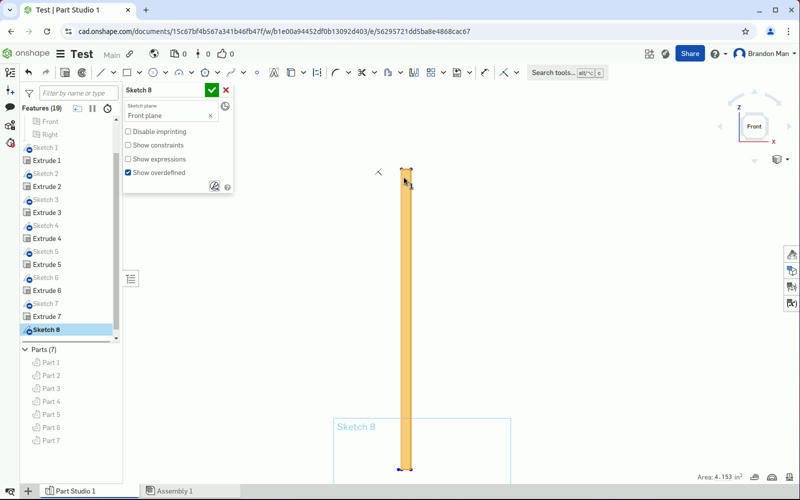
scroll(-6)
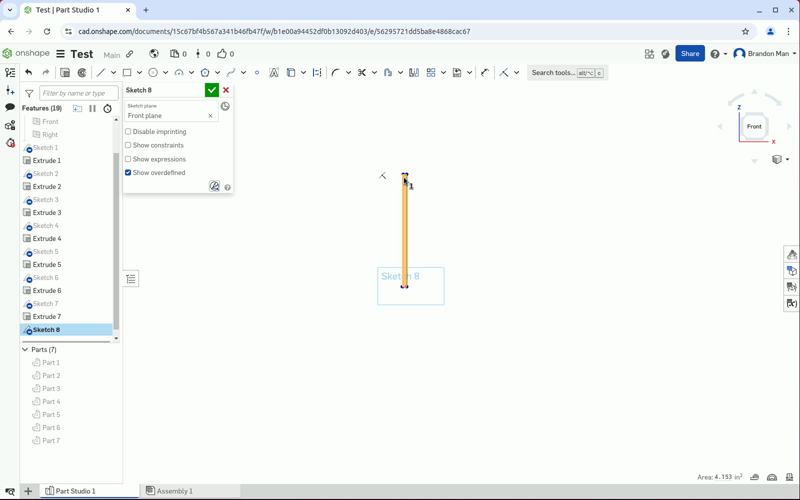
mouse_move(73, 352)
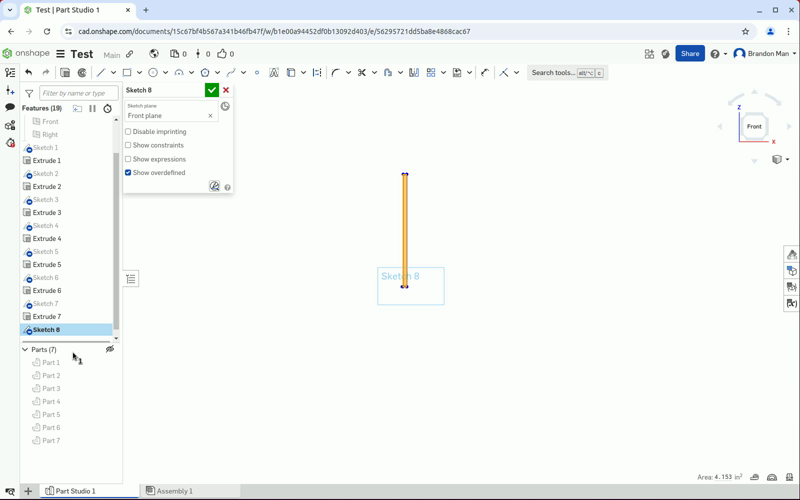
key(shift+y)
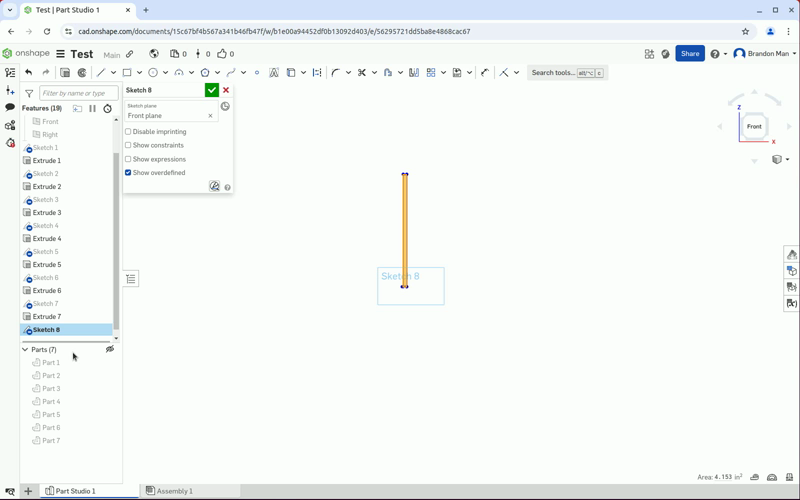
key(shift+e)
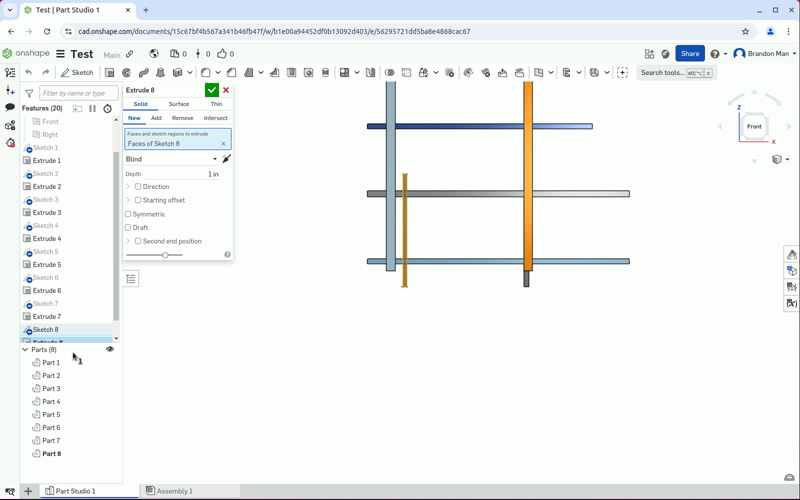
mouse_move(143, 106)
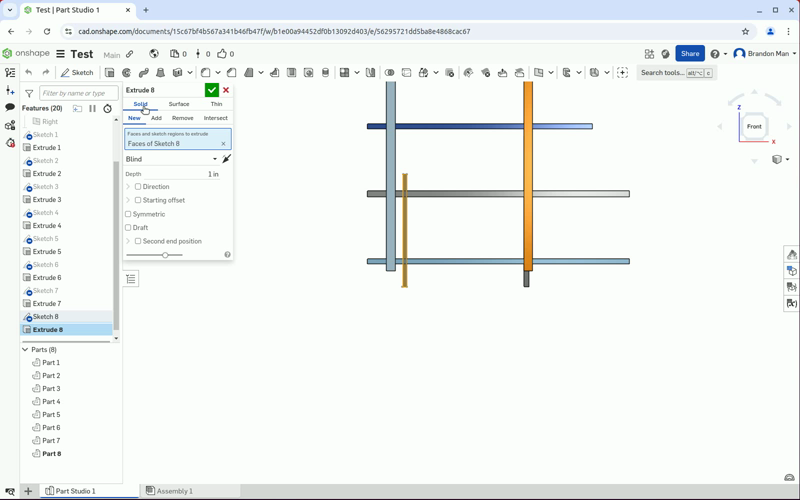
click(143, 106)
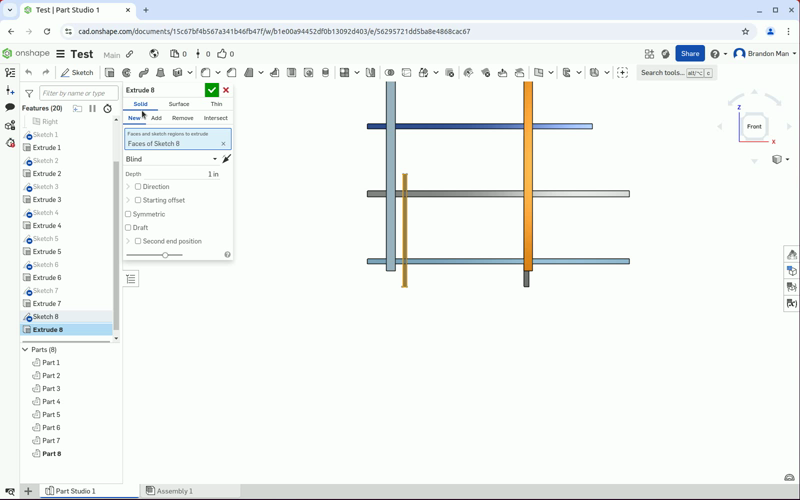
mouse_move(137, 120)
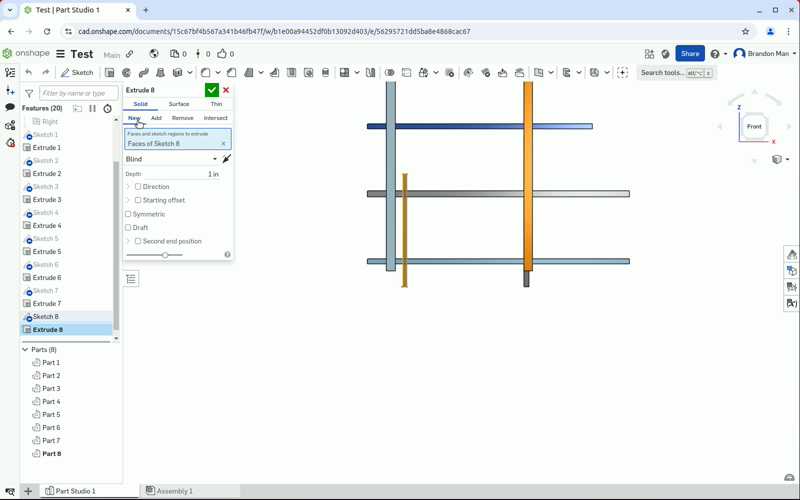
click(137, 120)
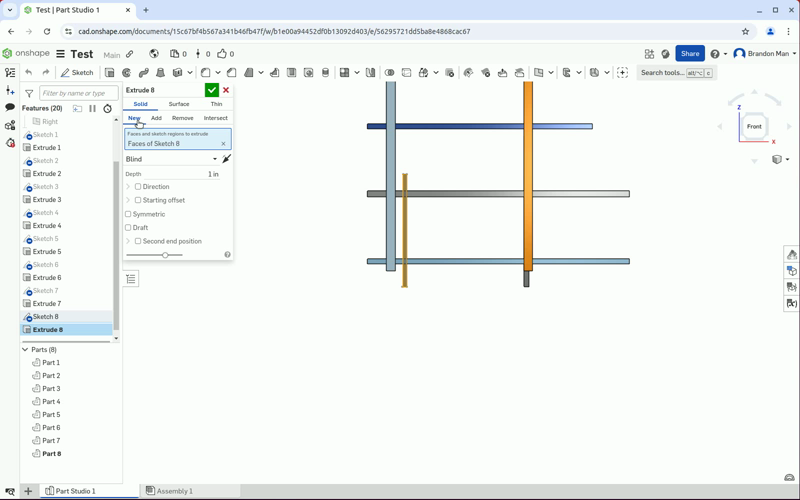
key(tab, 4)
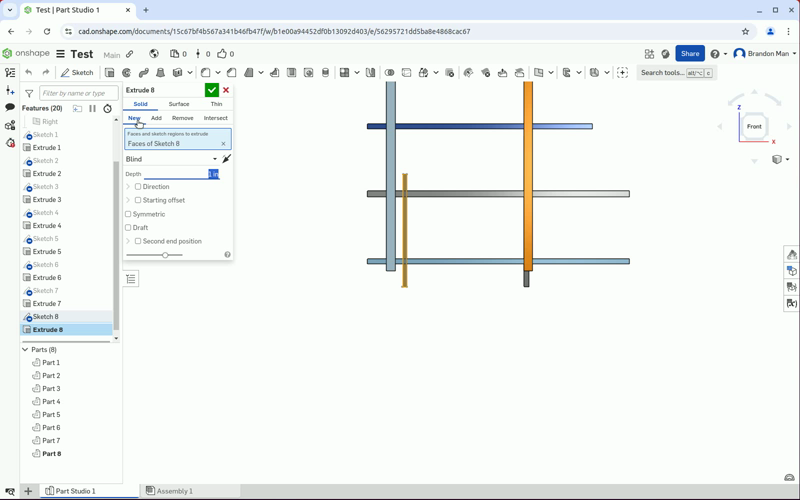
text(0.481)
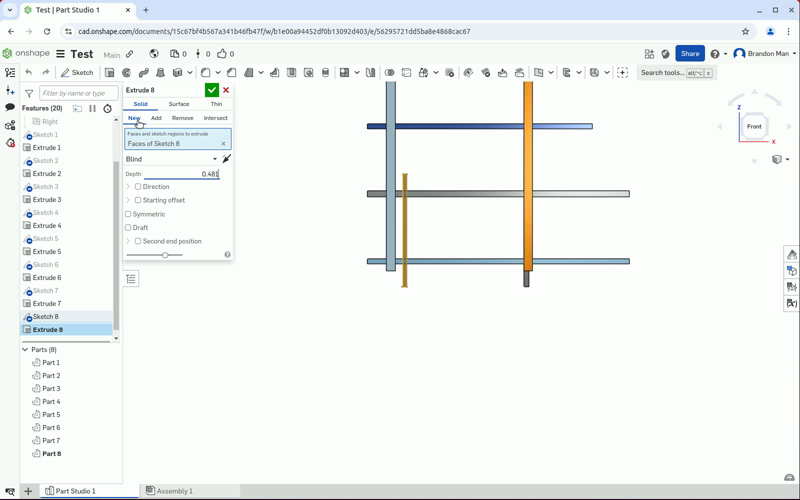
key(tab, 3)
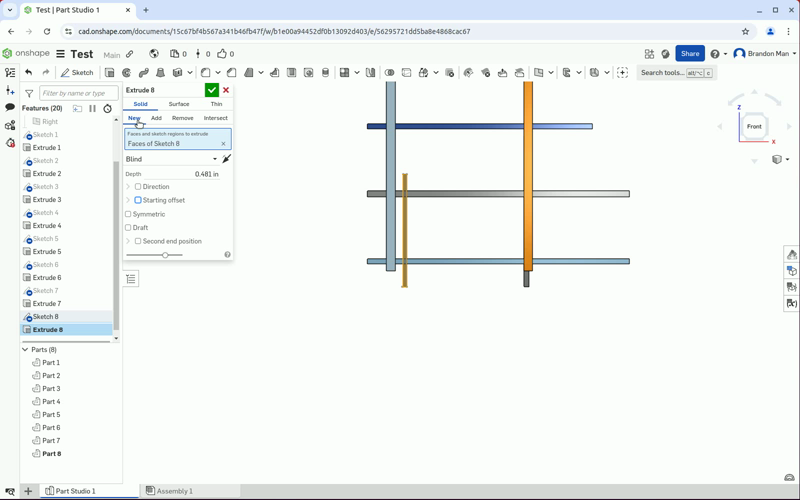
key(tab, 2)
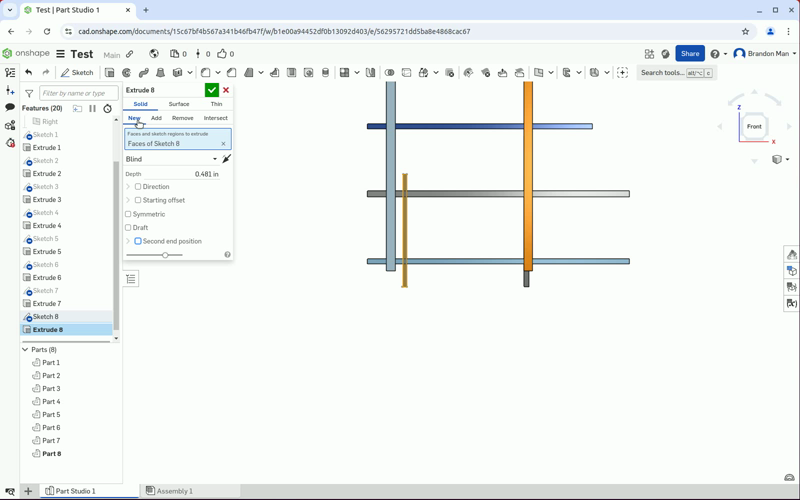
key(space)
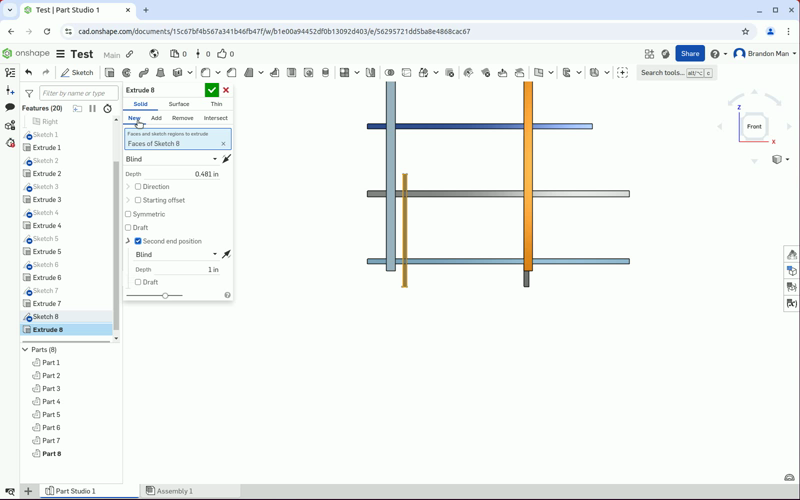
key(tab, 3)
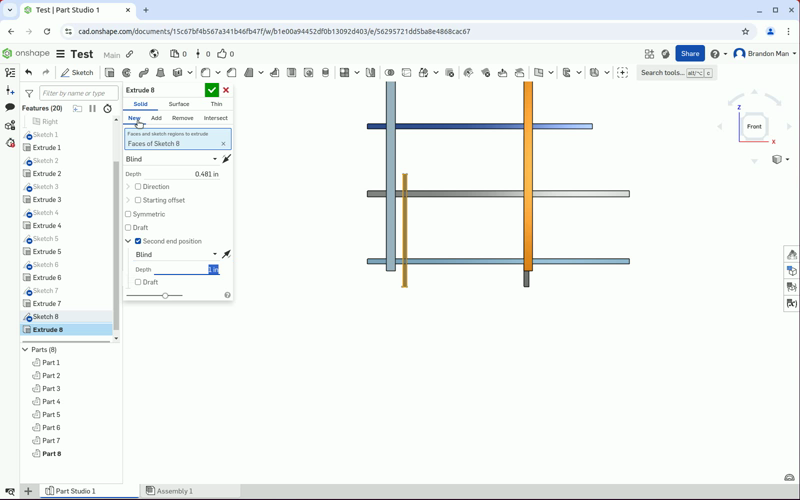
text(0.241)
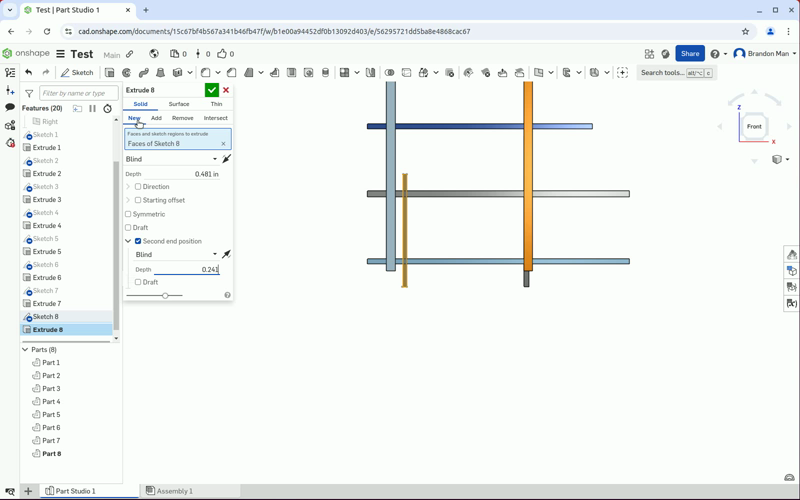
key(enter)
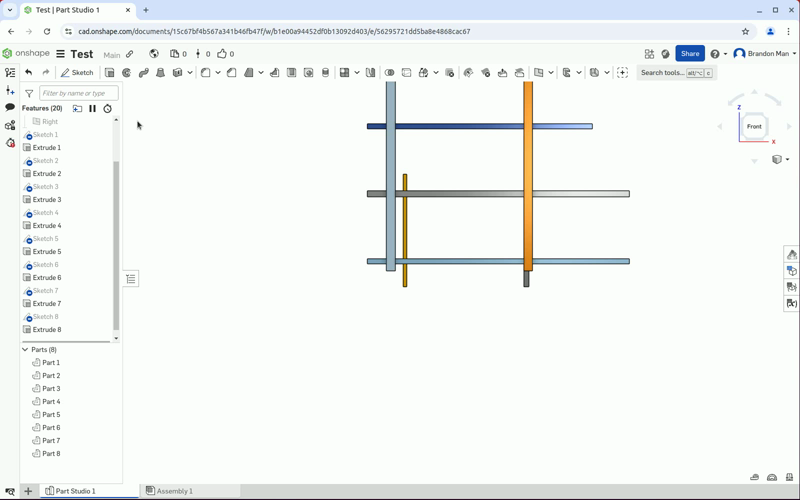
key(shift+h)
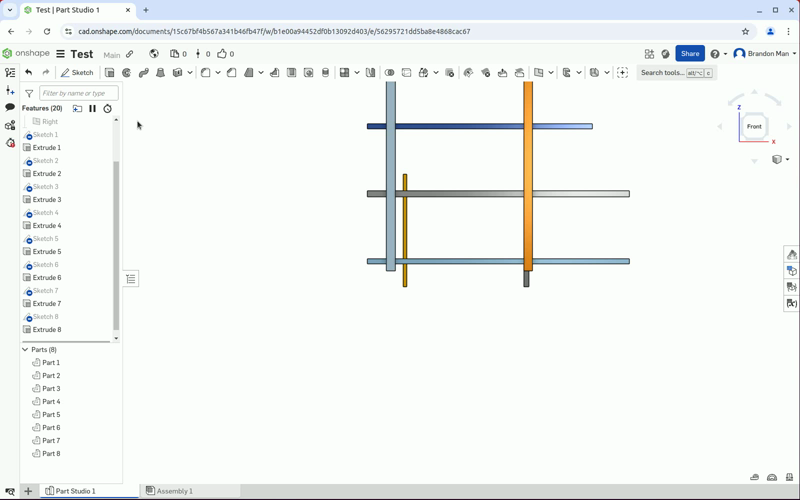
key(shift+h)
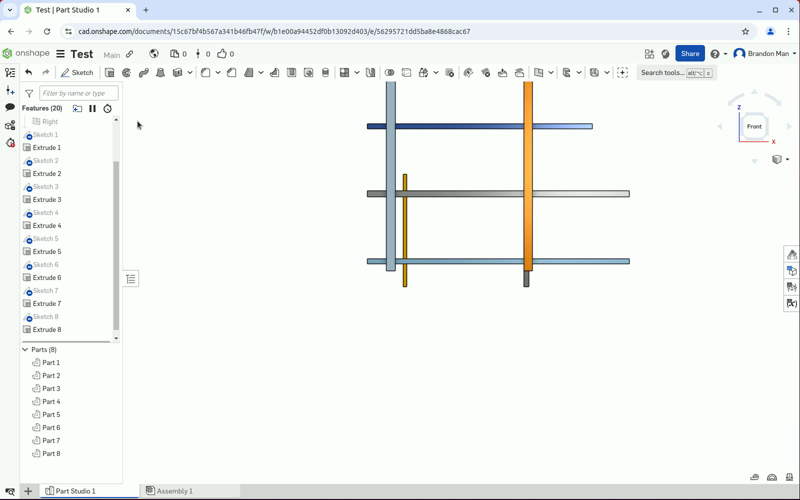
key(shift+7)
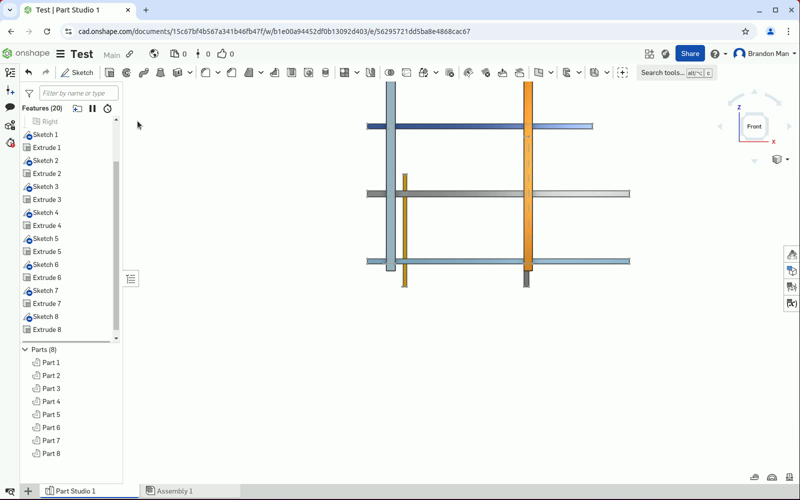
key(left, 2)
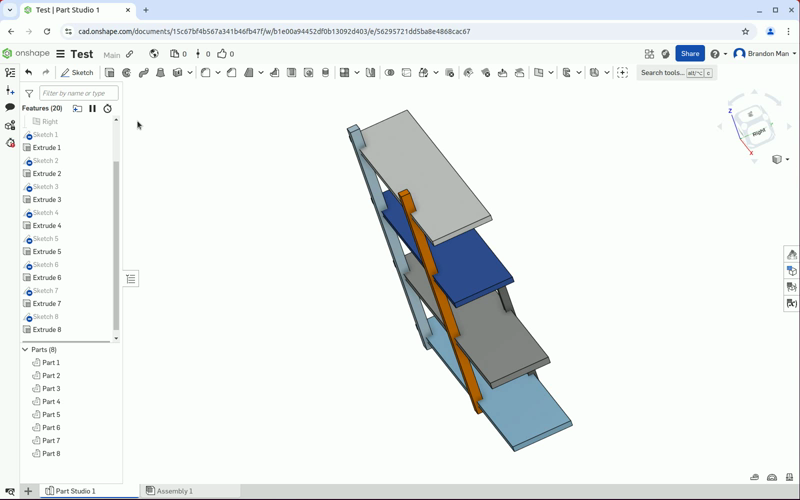
key(down, 2)
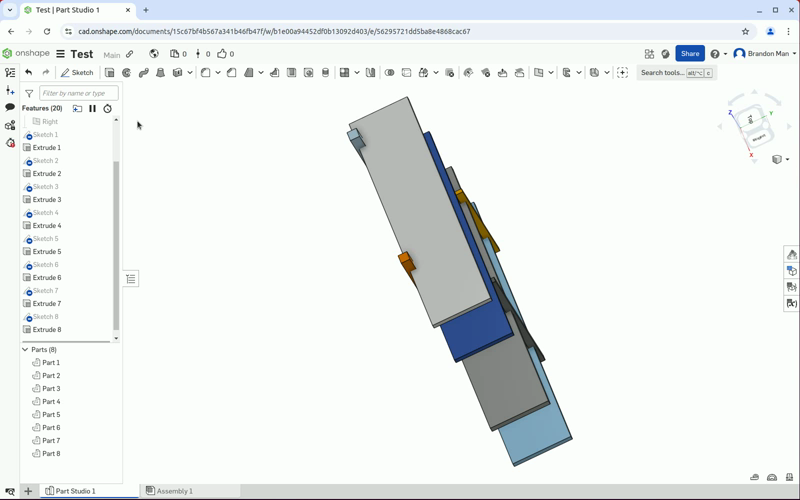
key(up, 2)
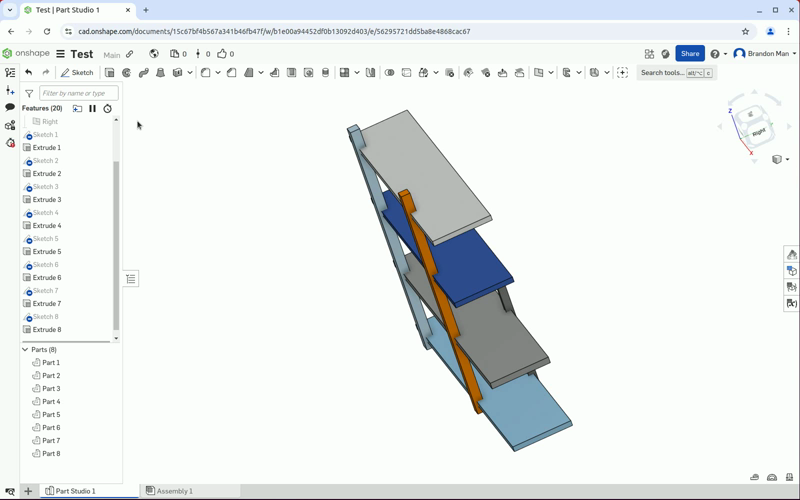
key(right, 2)
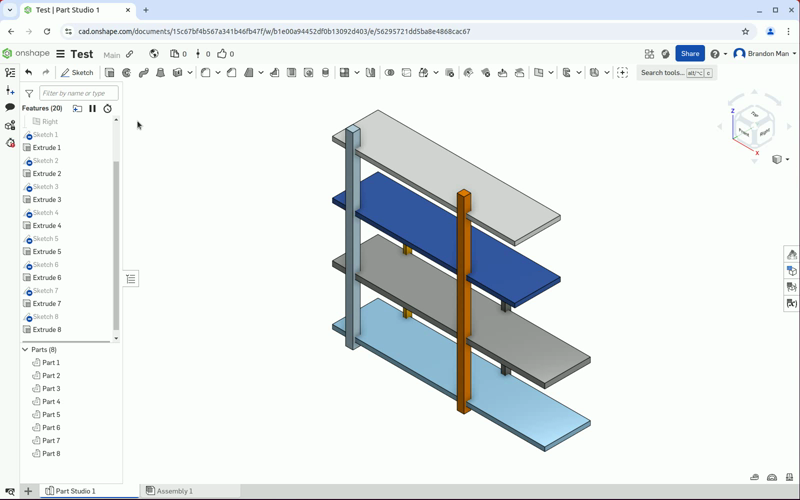
mouse_move(69, 137)
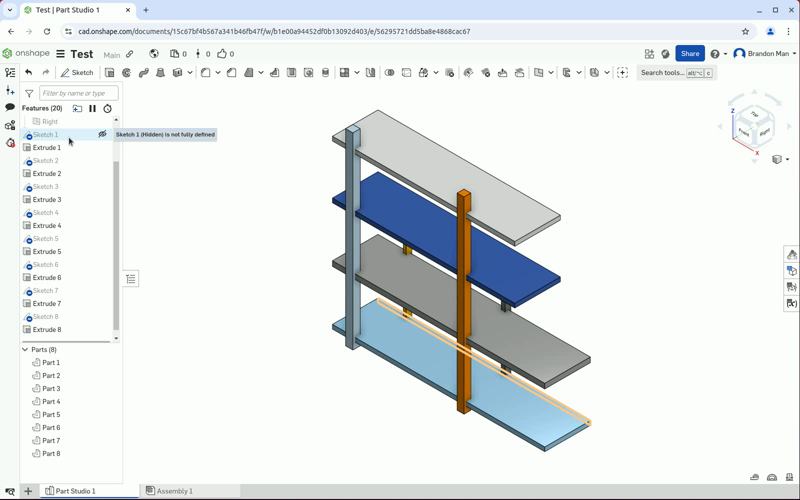
click(69, 137)